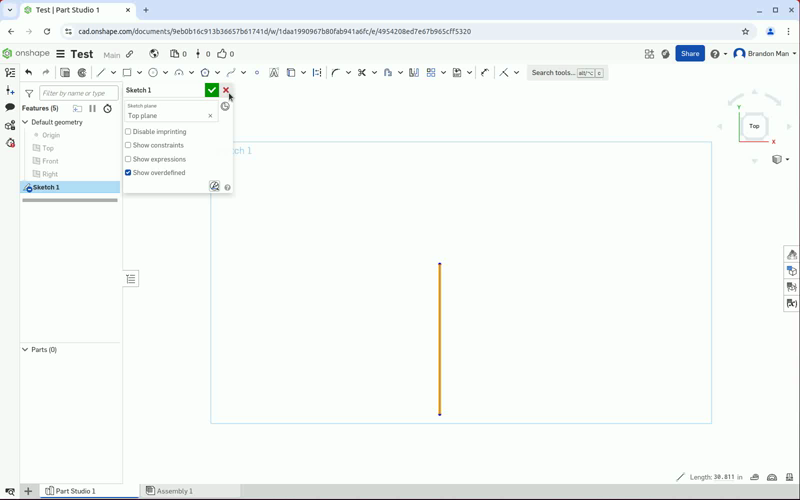
key(shift+h)
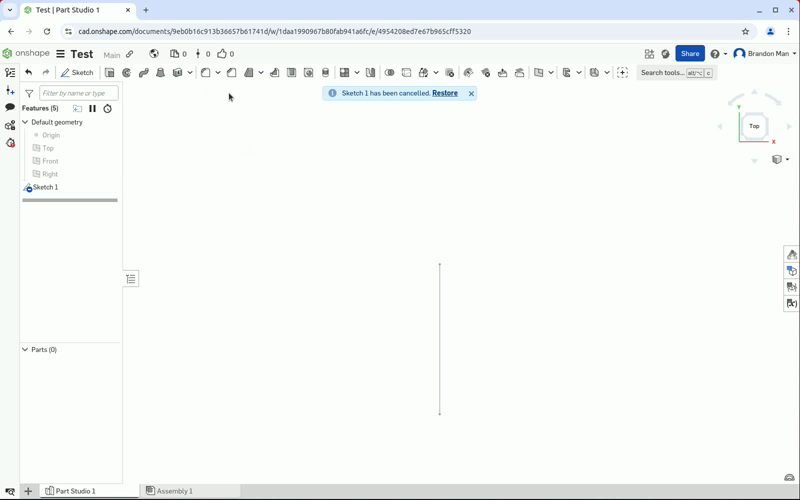
key(shift+s)
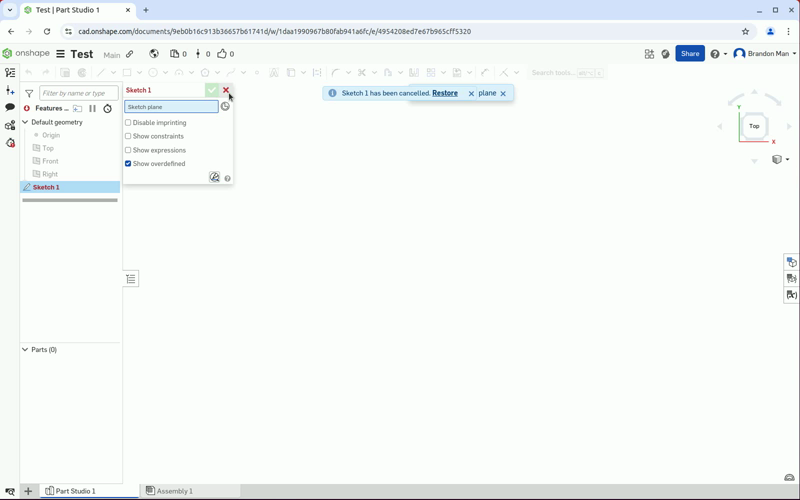
mouse_move(73, 150)
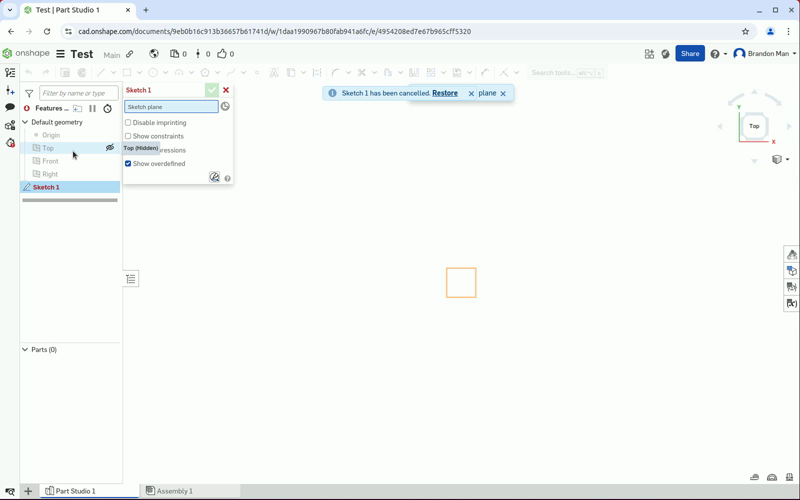
click(73, 150)
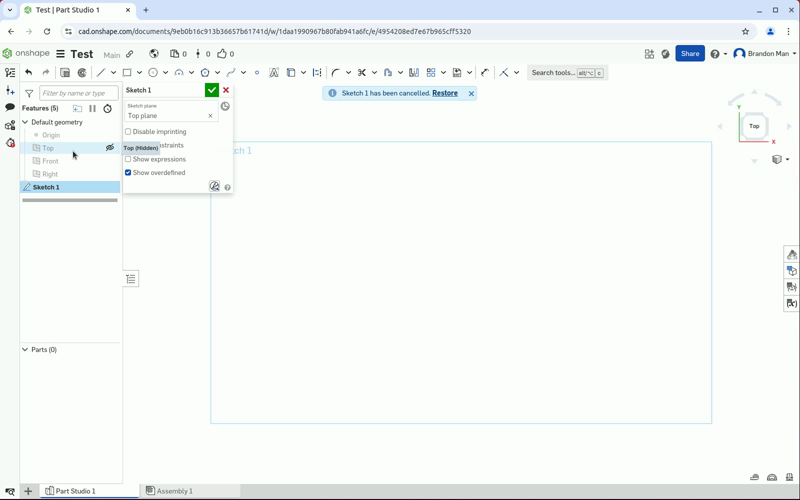
mouse_move(73, 352)
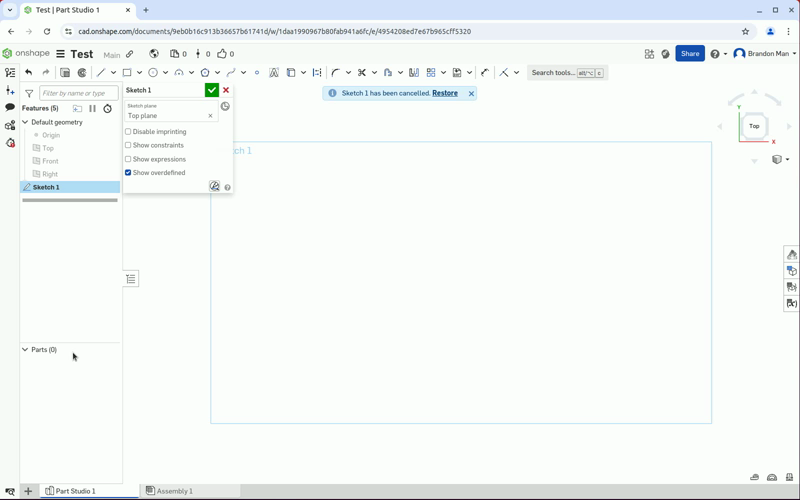
key(y)
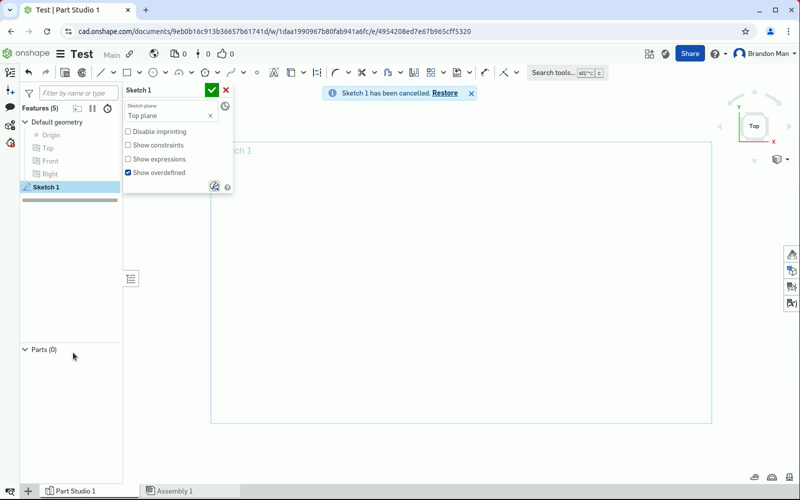
key(l)
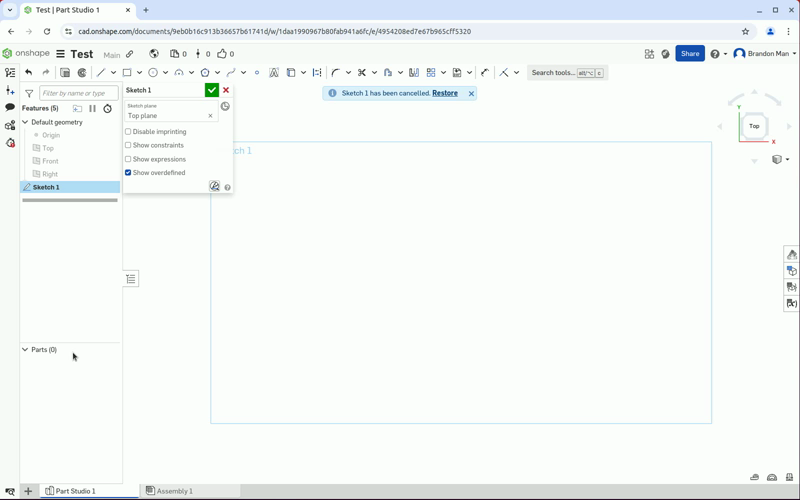
key_down(shift)
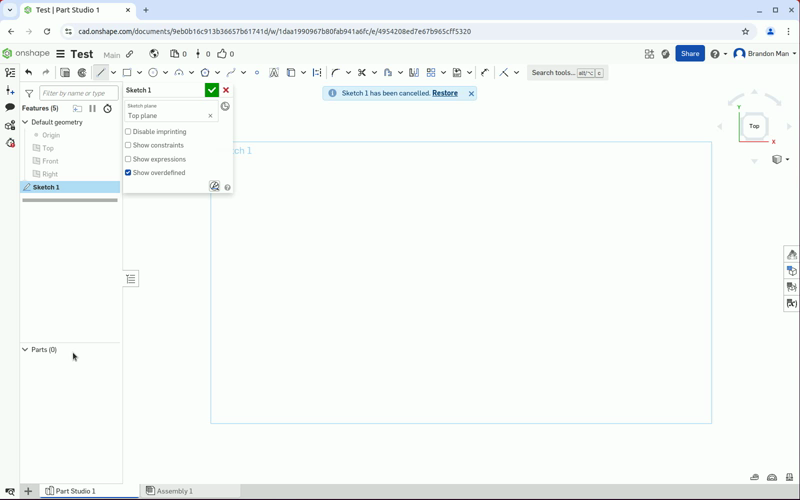
mouse_move(486, 395)
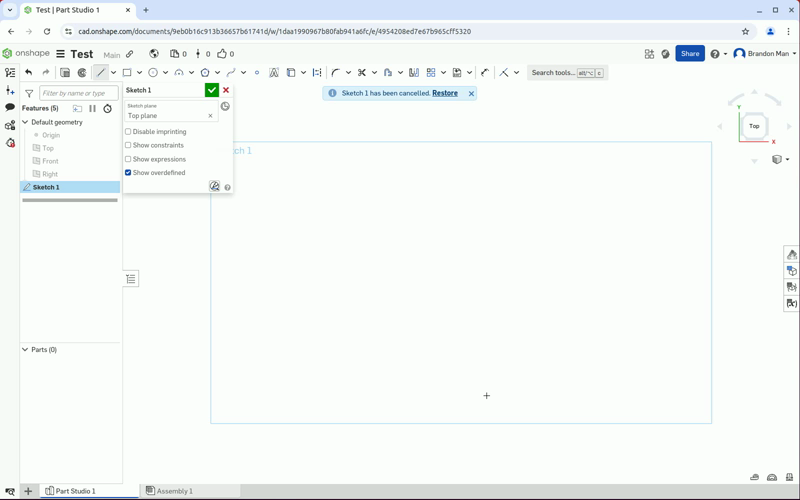
click(486, 395)
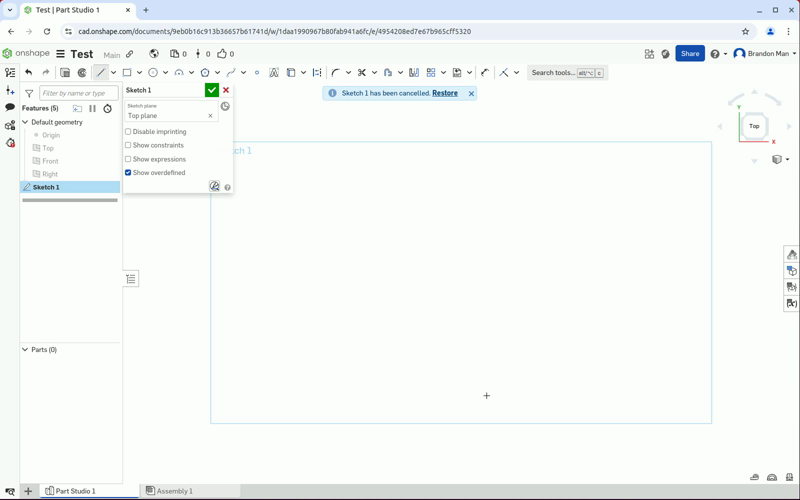
key_up(shift)
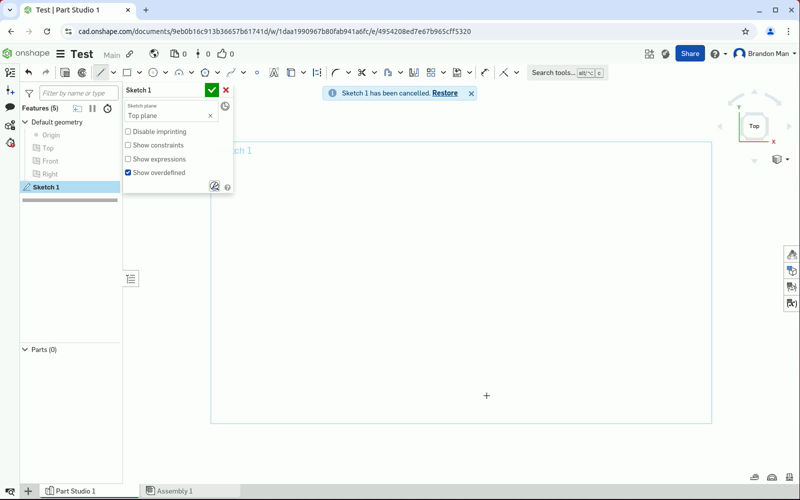
key_down(shift)
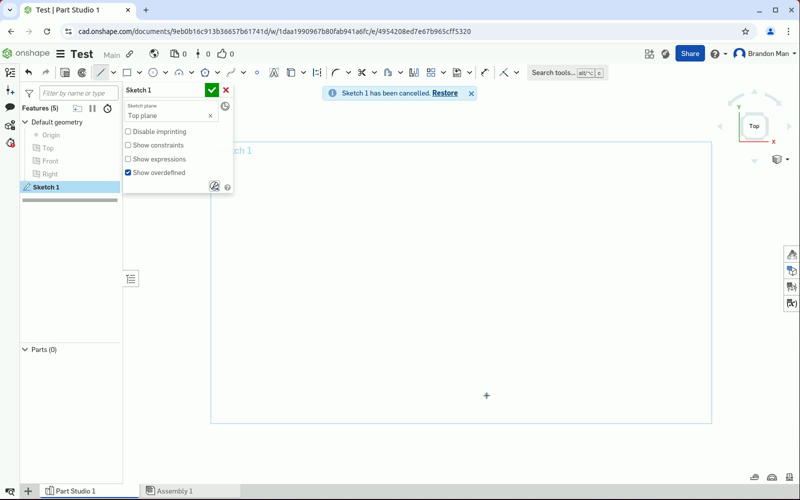
mouse_move(516, 395)
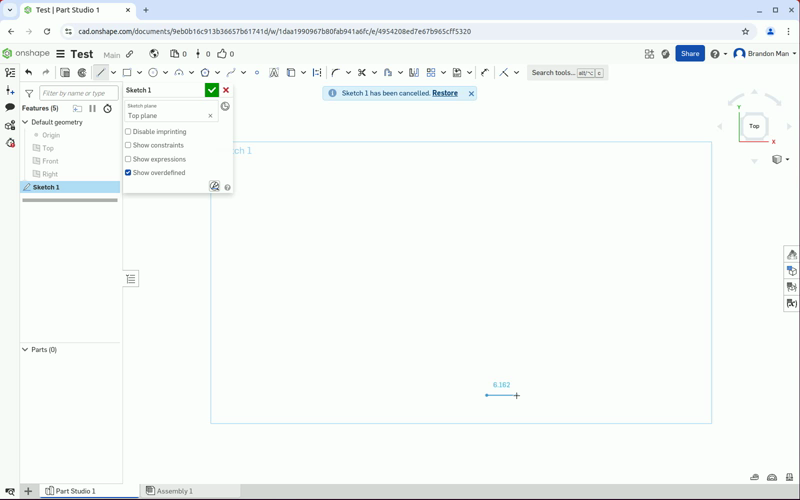
mouse_move(491, 395)
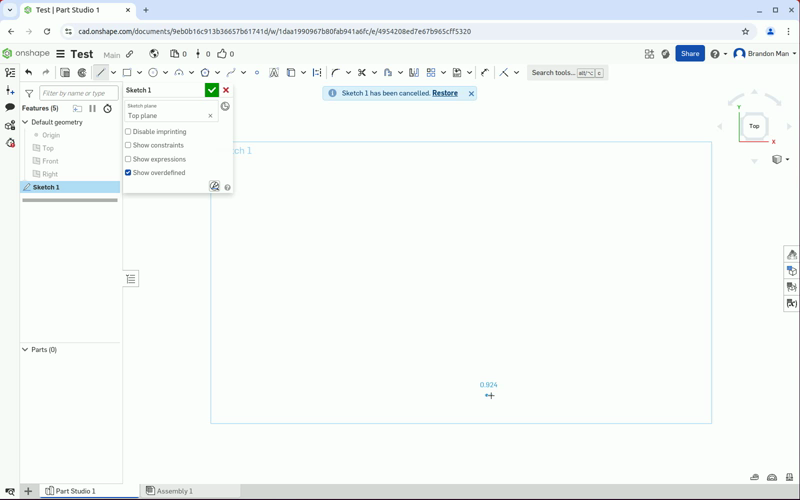
scroll(6)
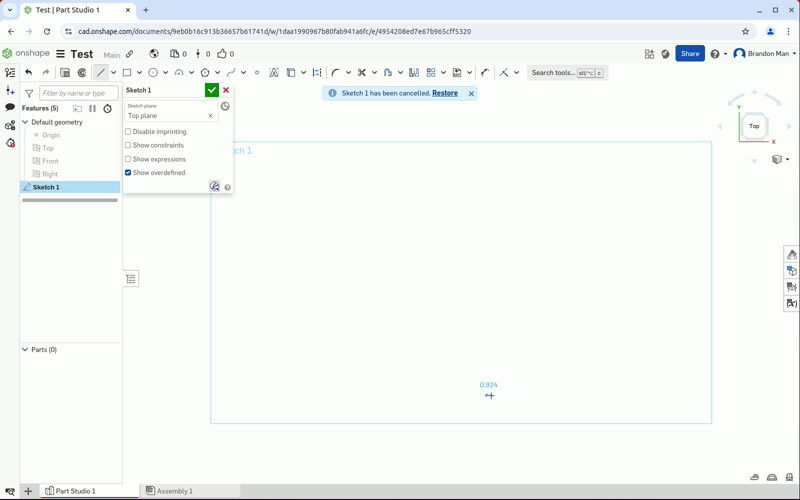
scroll(6)
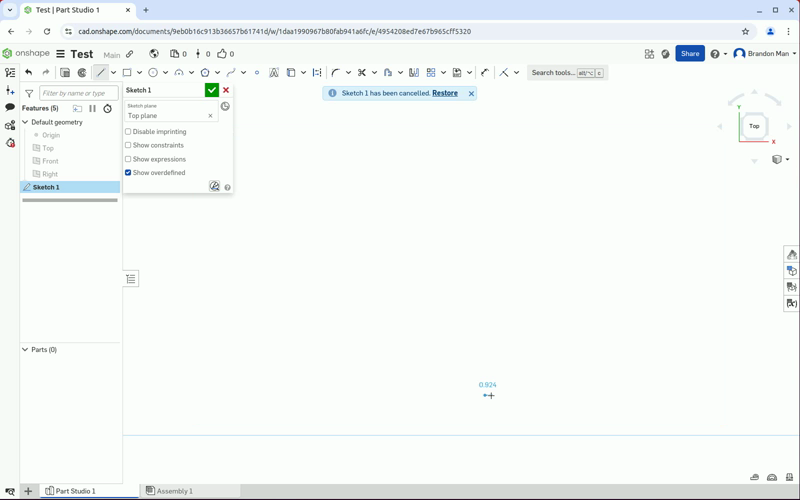
scroll(6)
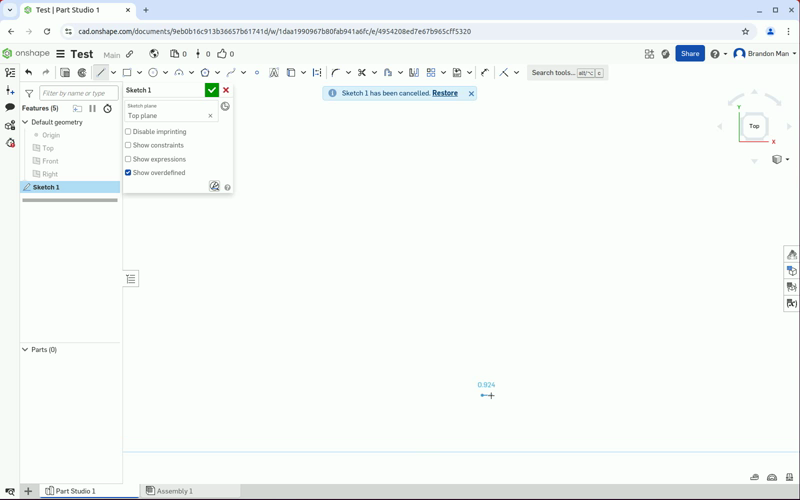
scroll(6)
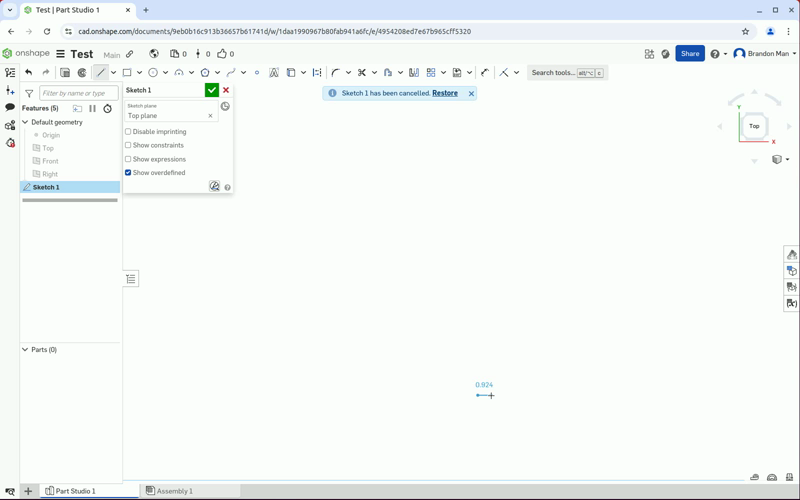
scroll(6)
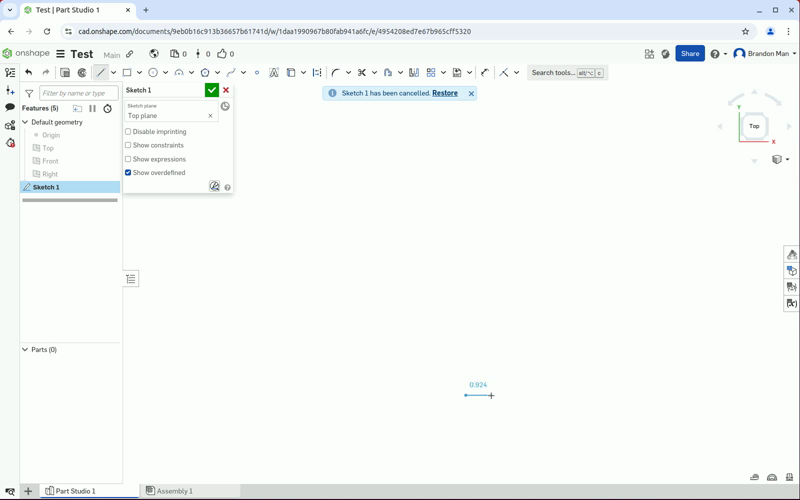
scroll(6)
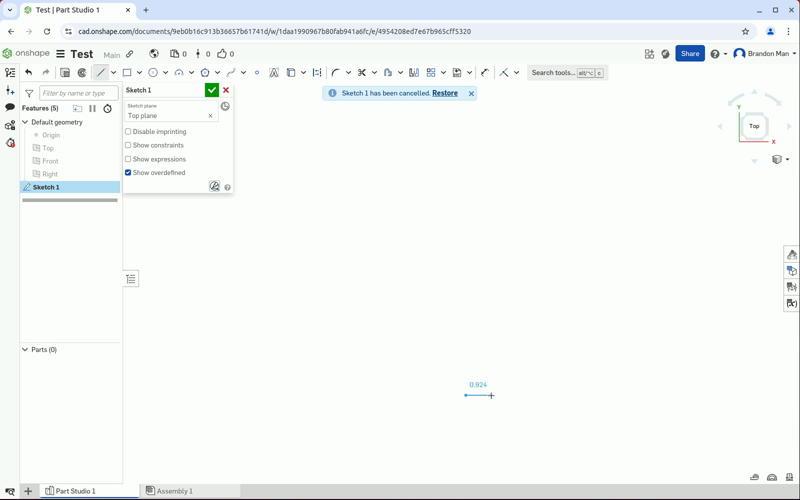
scroll(6)
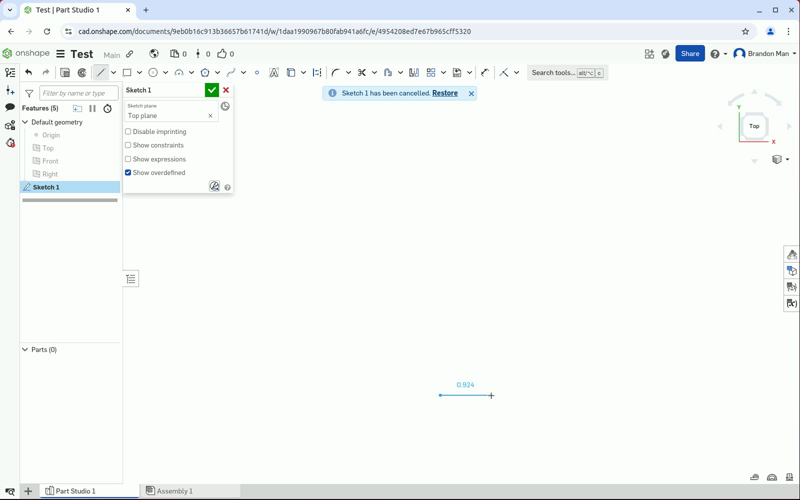
click(491, 395)
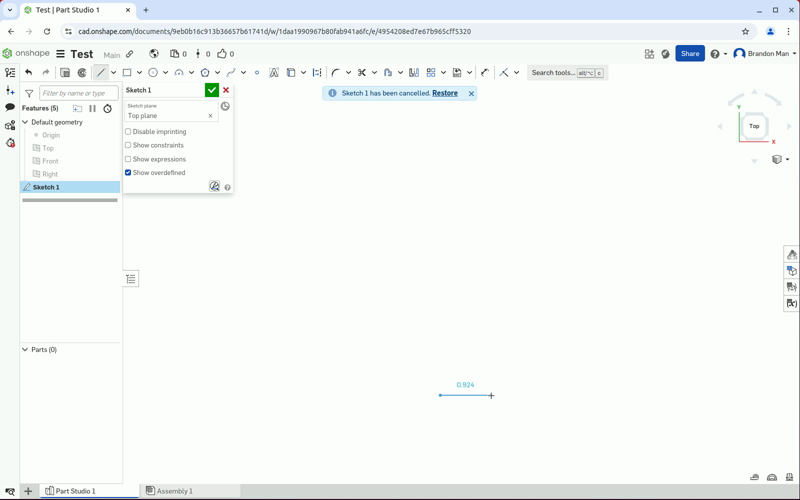
scroll(-6)
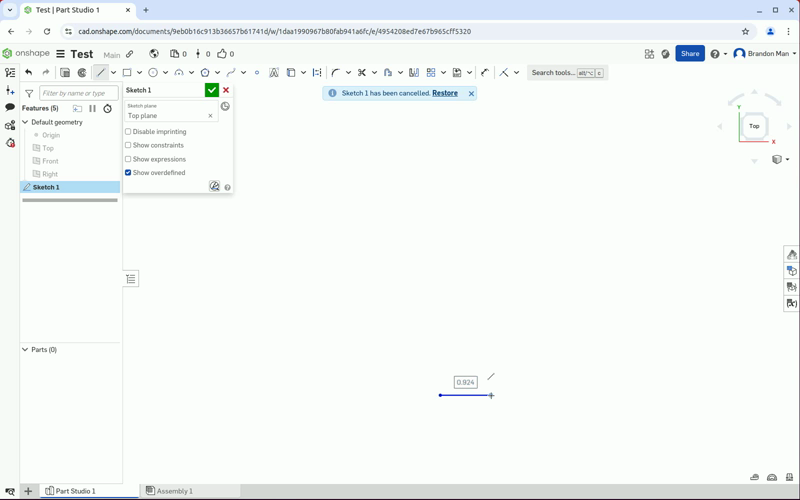
scroll(-6)
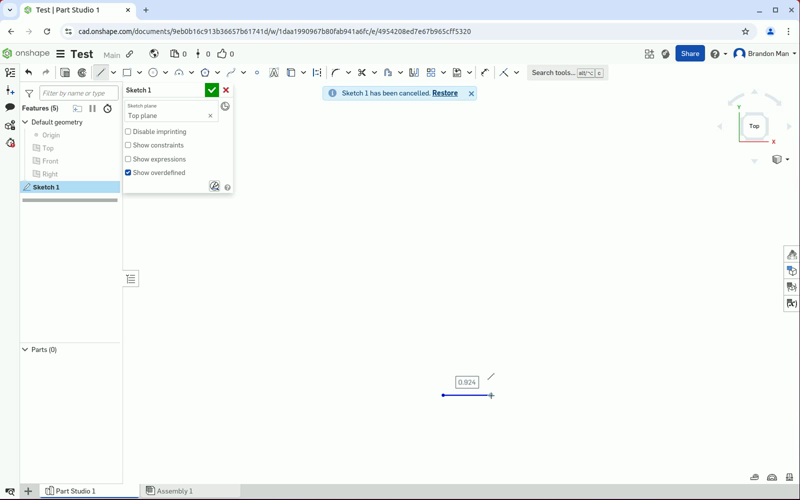
scroll(-6)
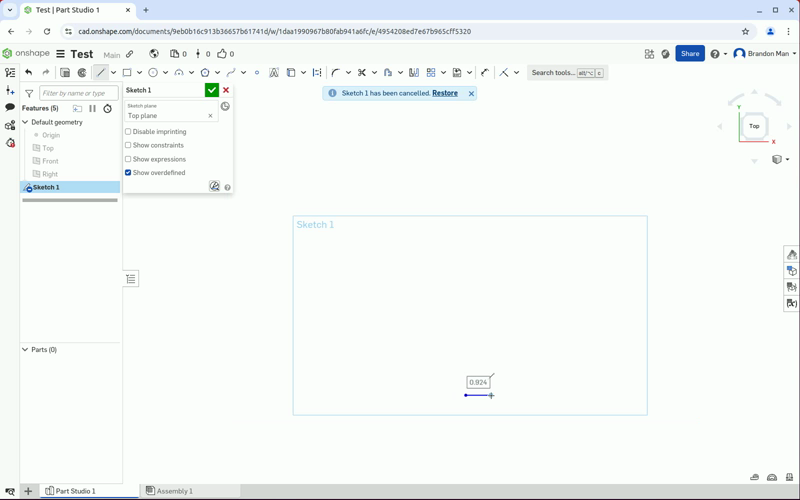
scroll(-6)
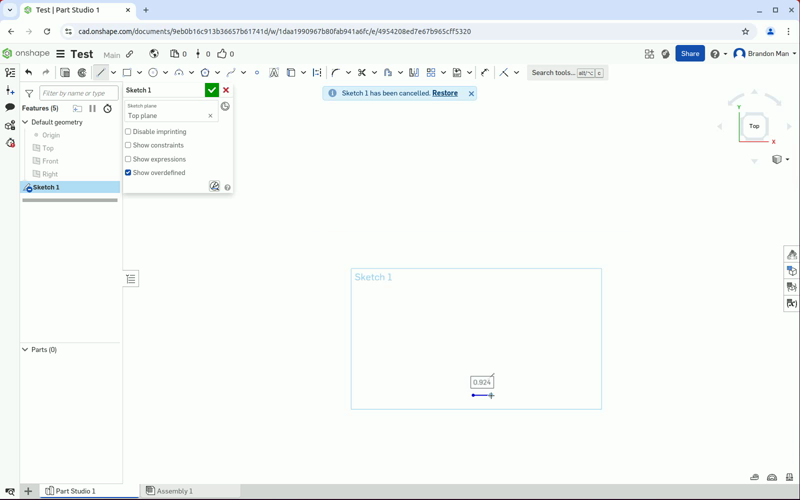
scroll(-6)
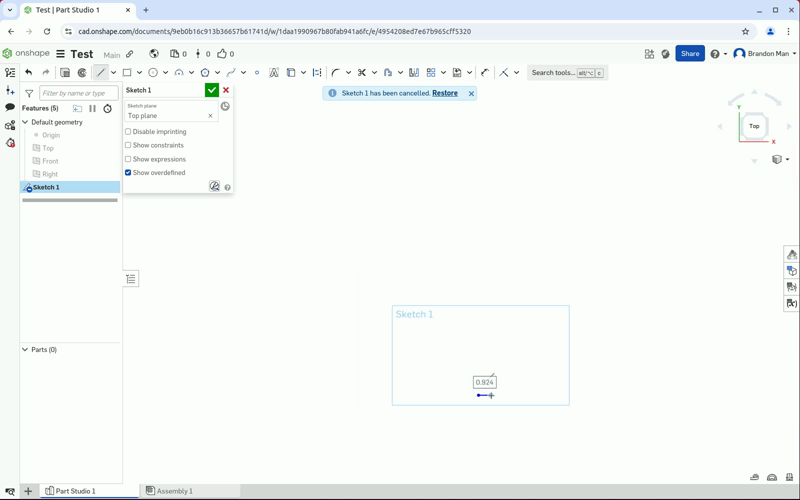
scroll(-6)
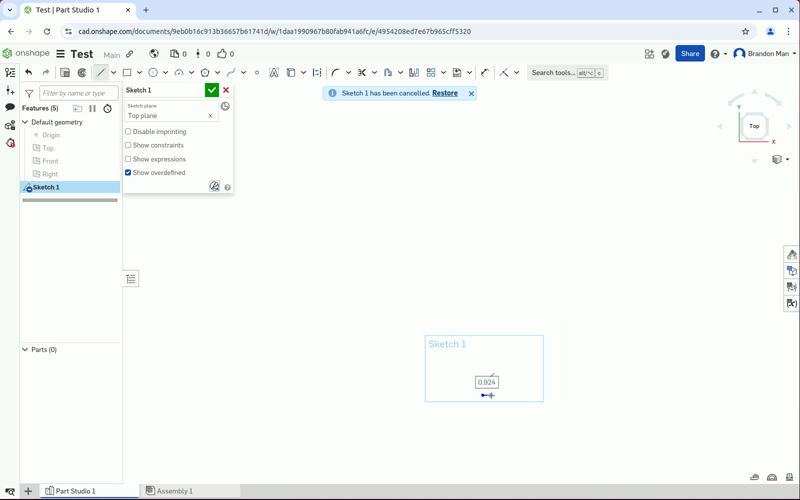
scroll(-6)
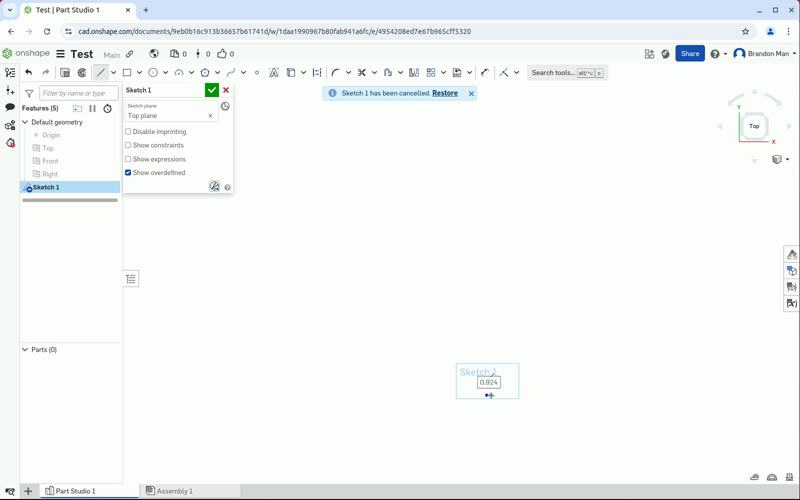
key_up(shift)
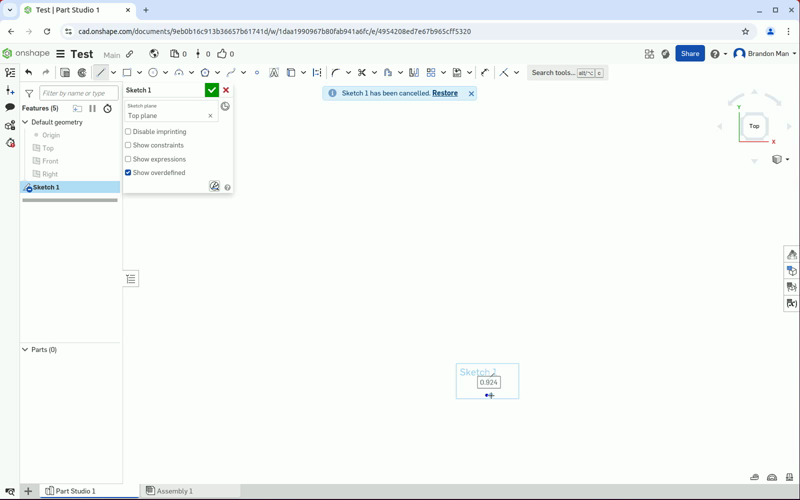
key_down(shift)
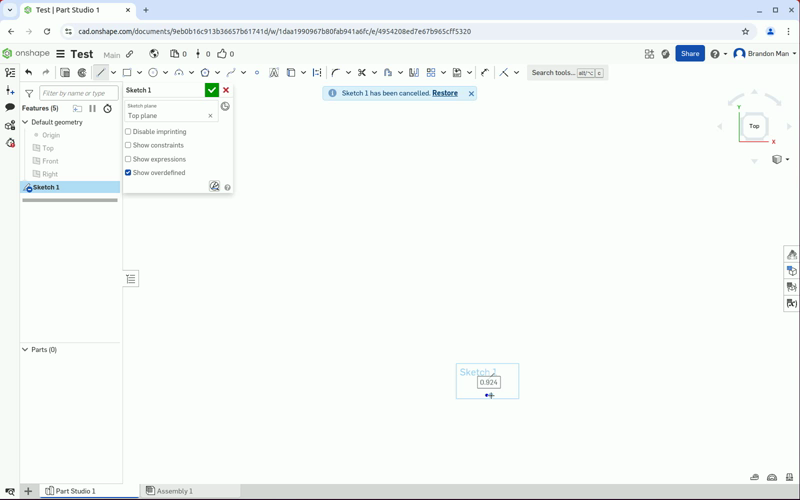
mouse_move(491, 171)
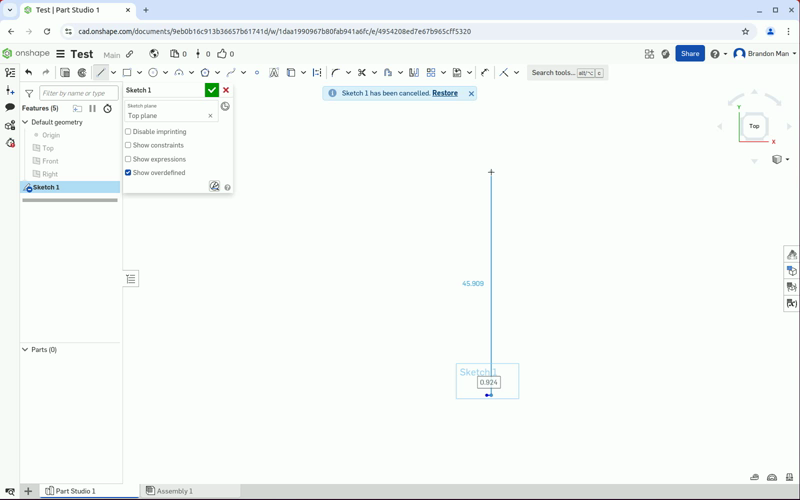
click(491, 171)
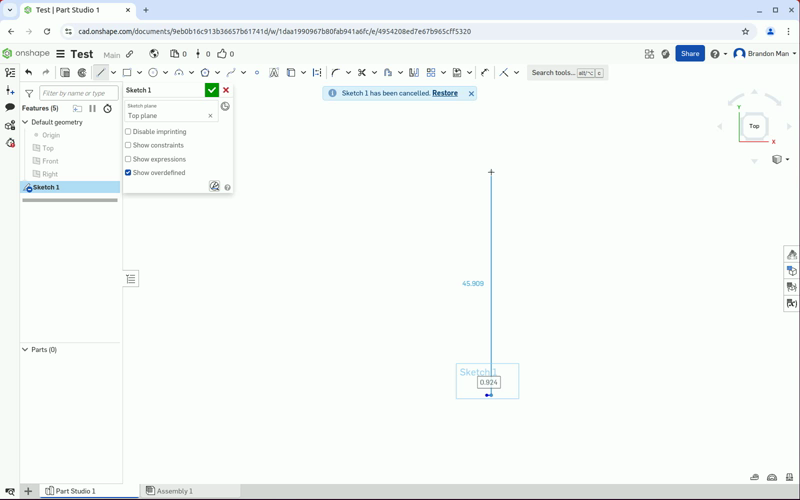
key_up(shift)
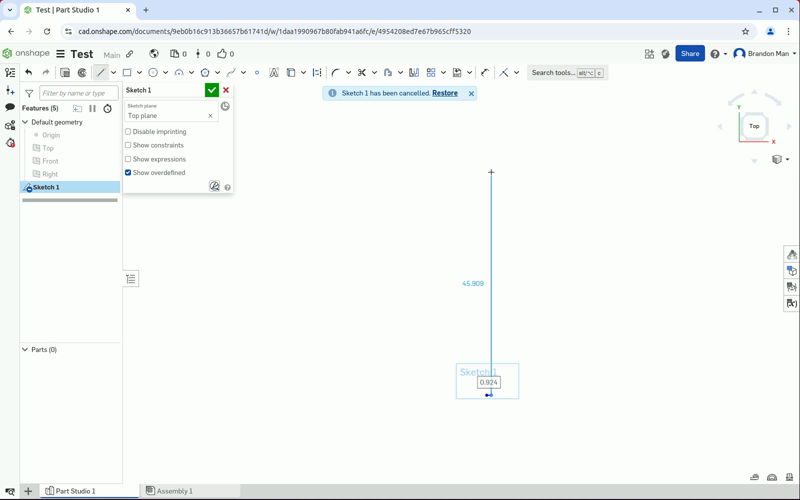
key_down(shift)
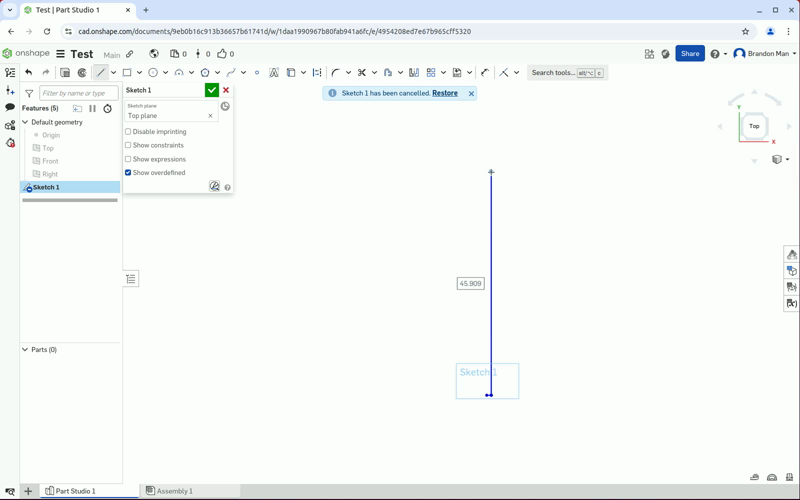
mouse_move(521, 171)
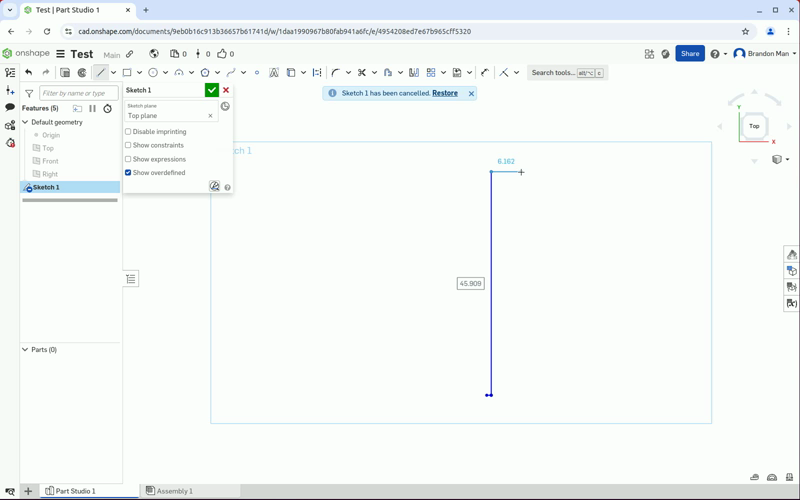
mouse_move(486, 171)
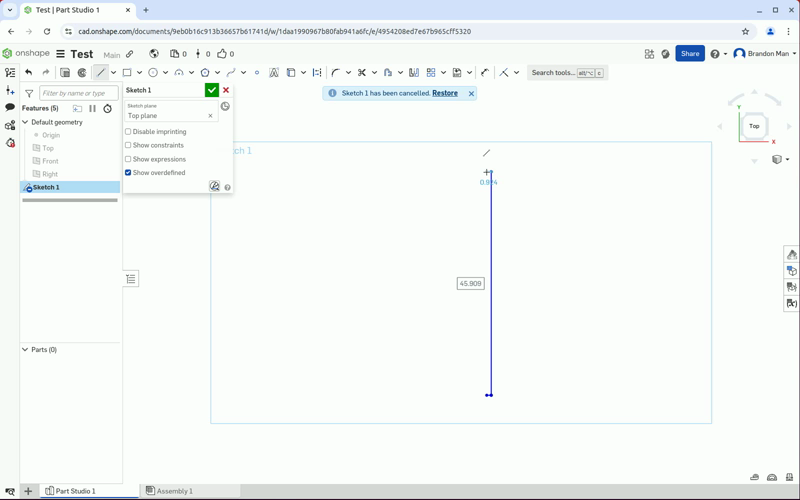
scroll(6)
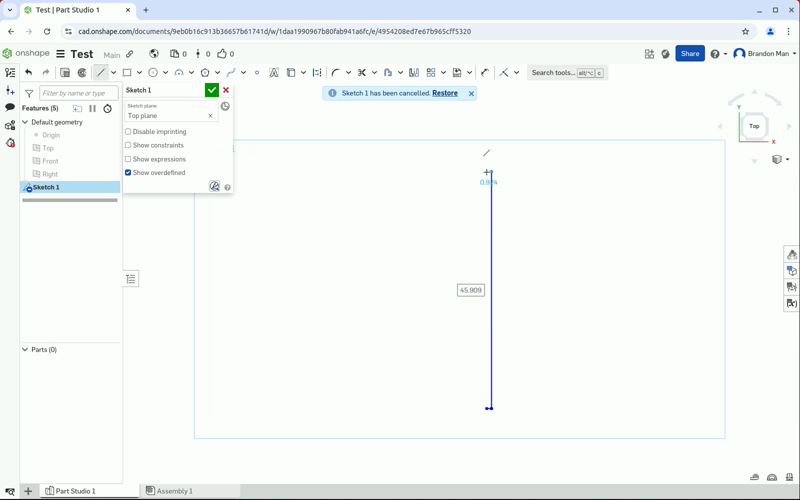
scroll(6)
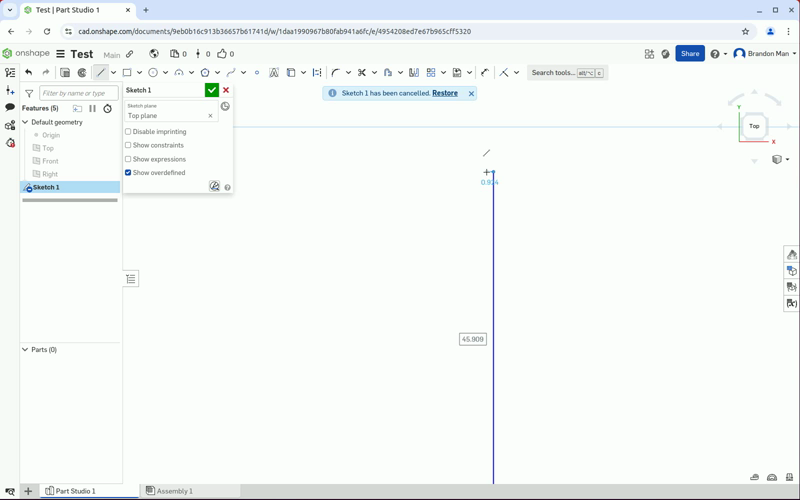
scroll(6)
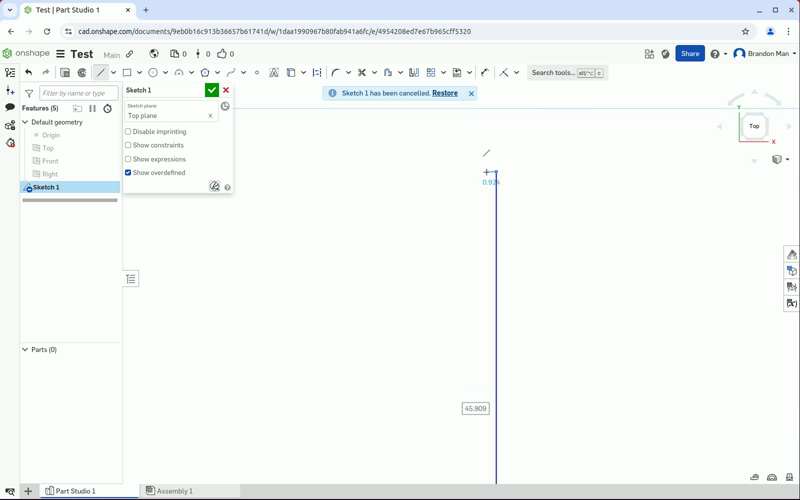
scroll(6)
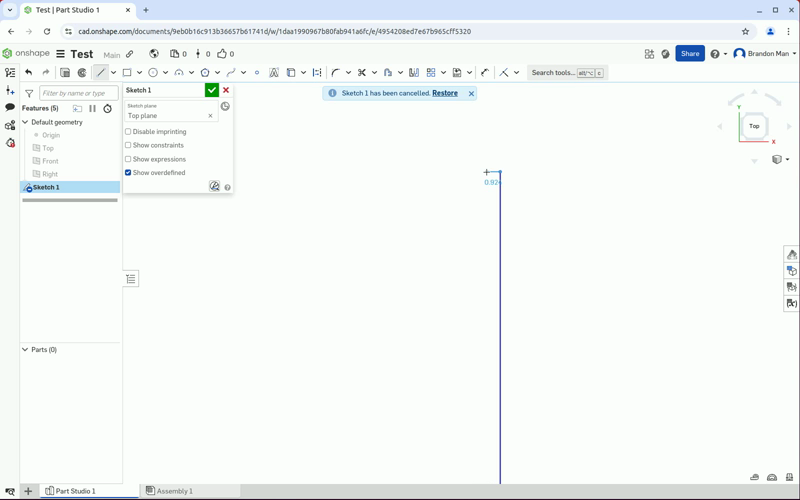
scroll(6)
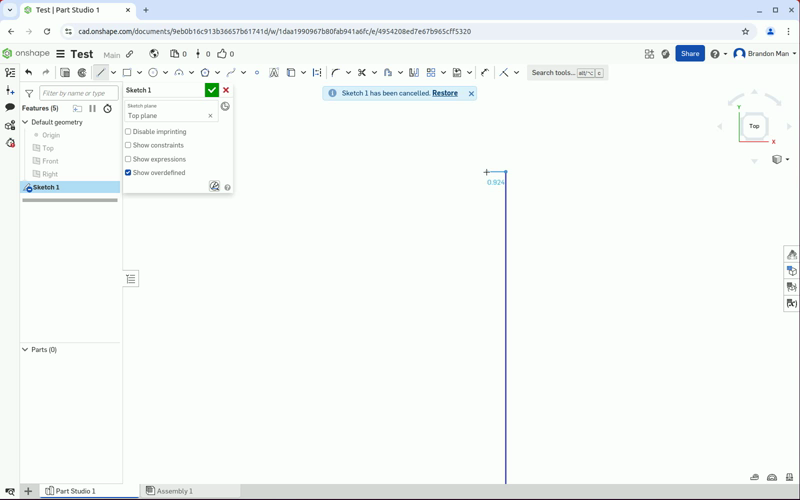
scroll(6)
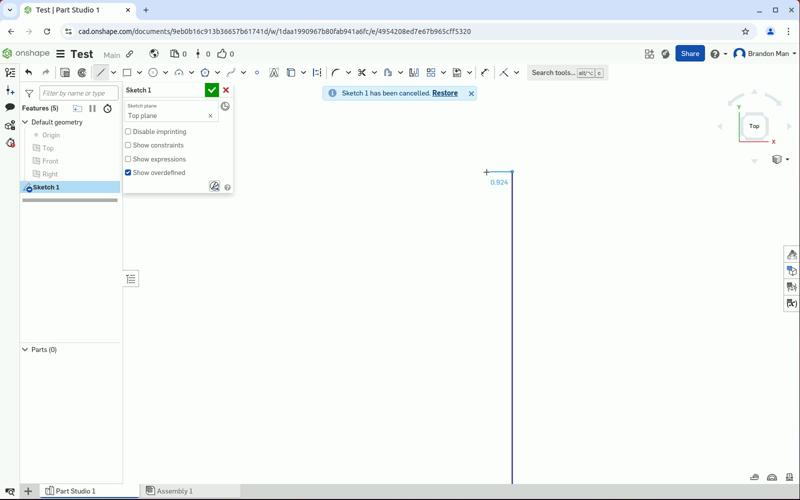
scroll(6)
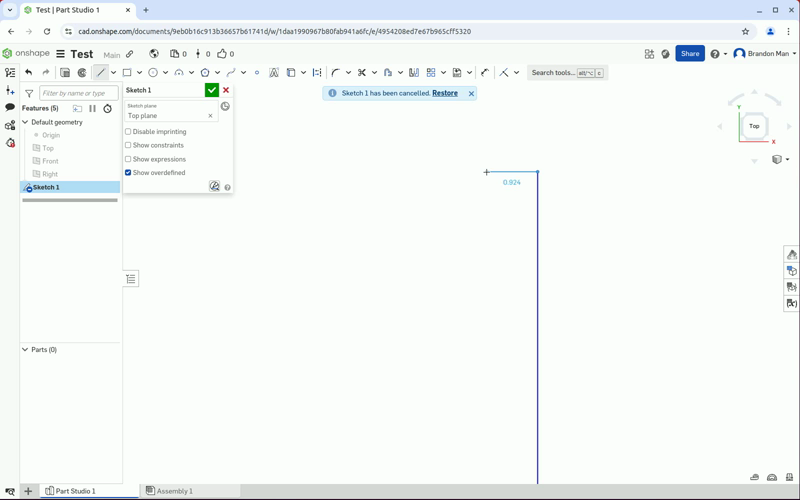
click(486, 171)
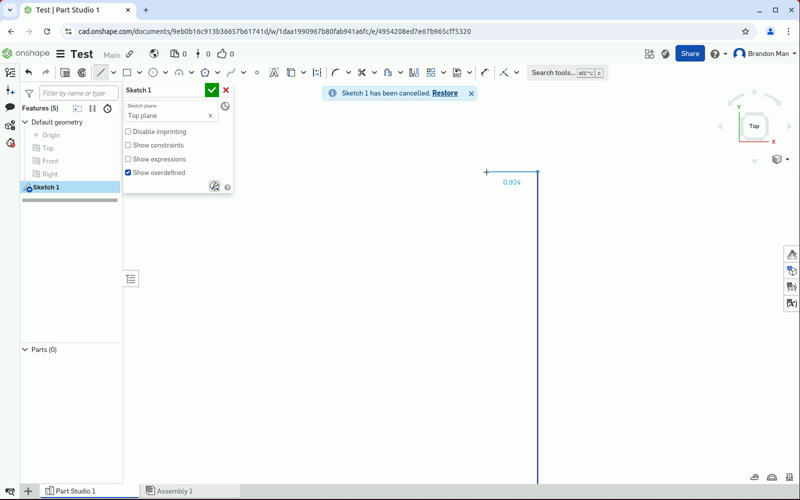
scroll(-6)
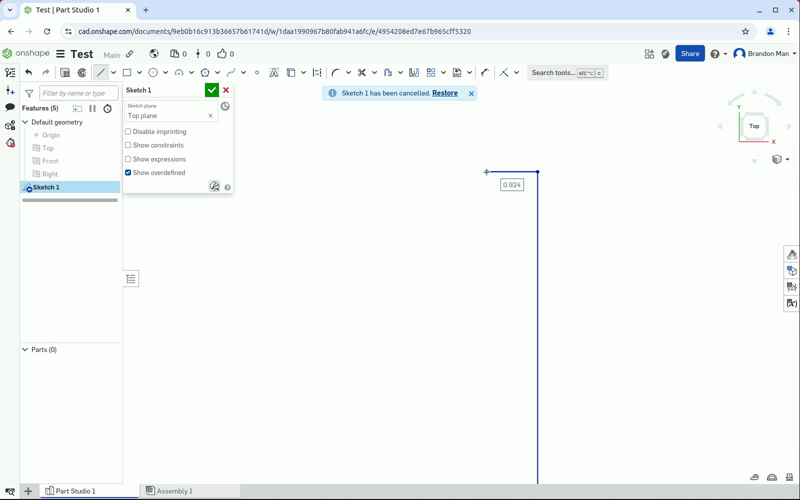
scroll(-6)
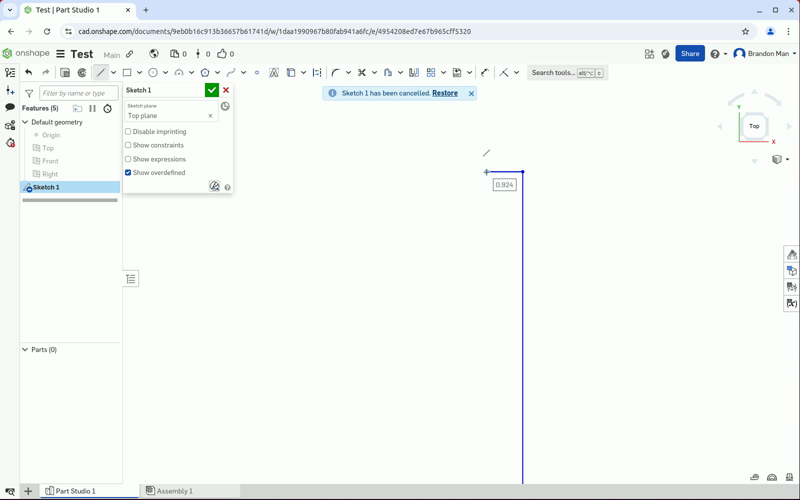
scroll(-6)
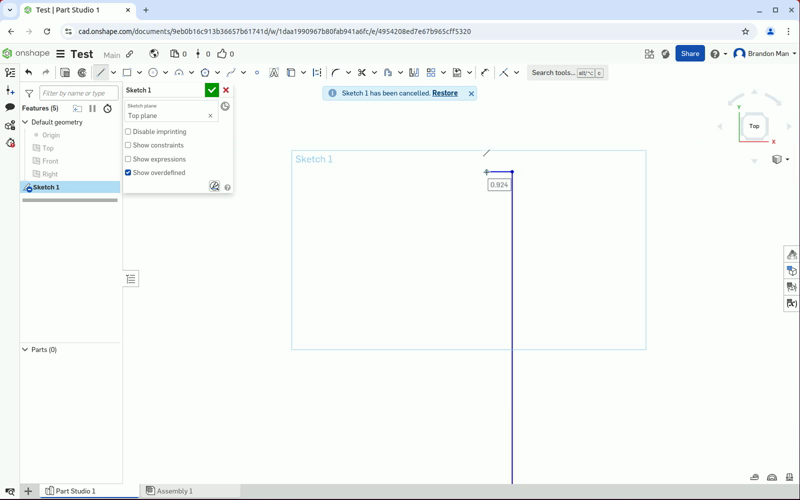
scroll(-6)
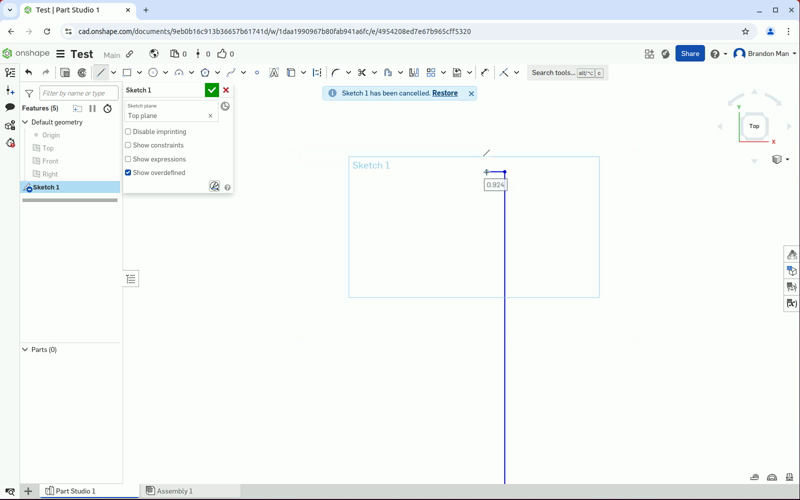
scroll(-6)
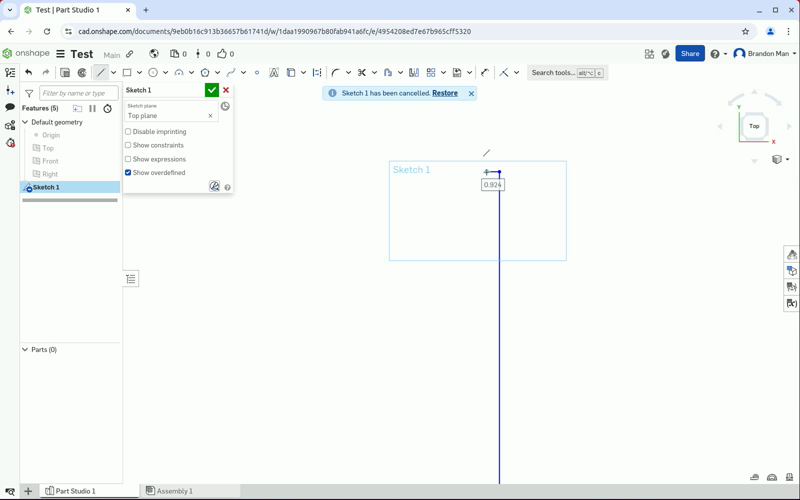
scroll(-6)
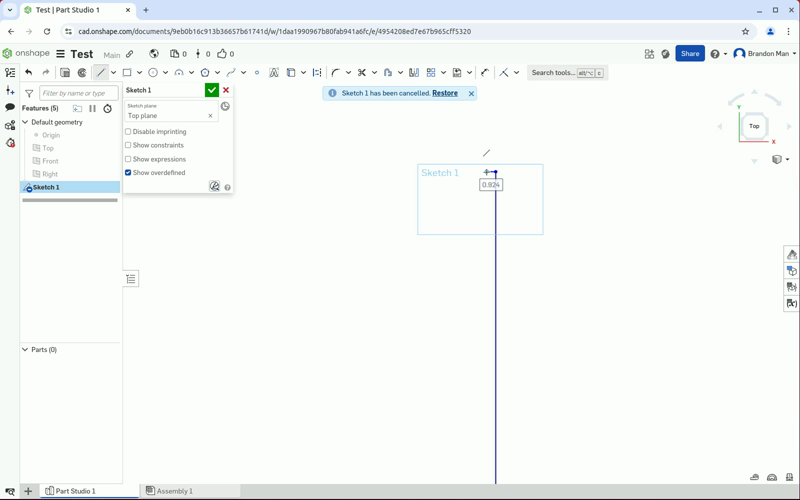
scroll(-6)
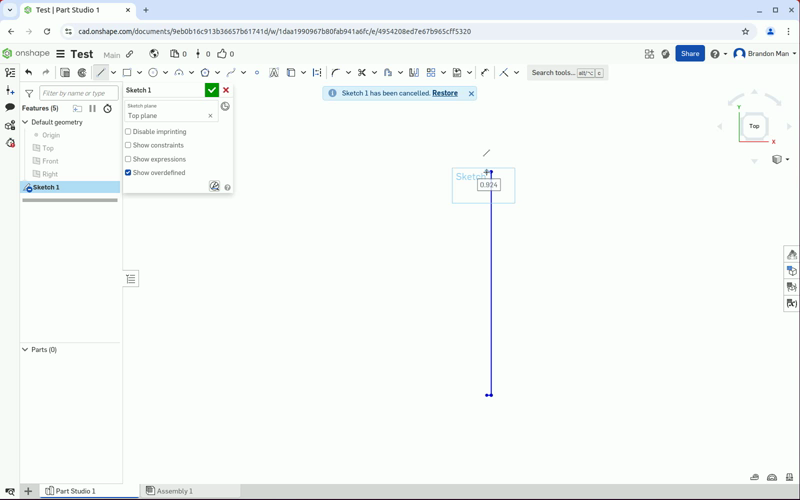
key_up(shift)
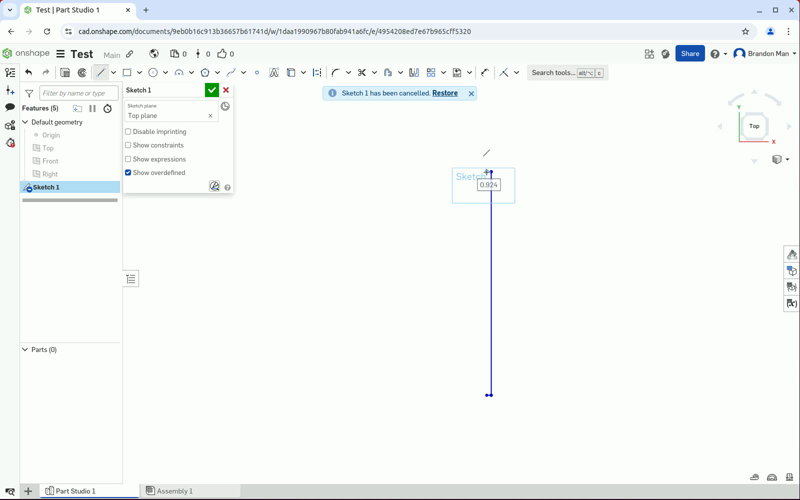
key_down(shift)
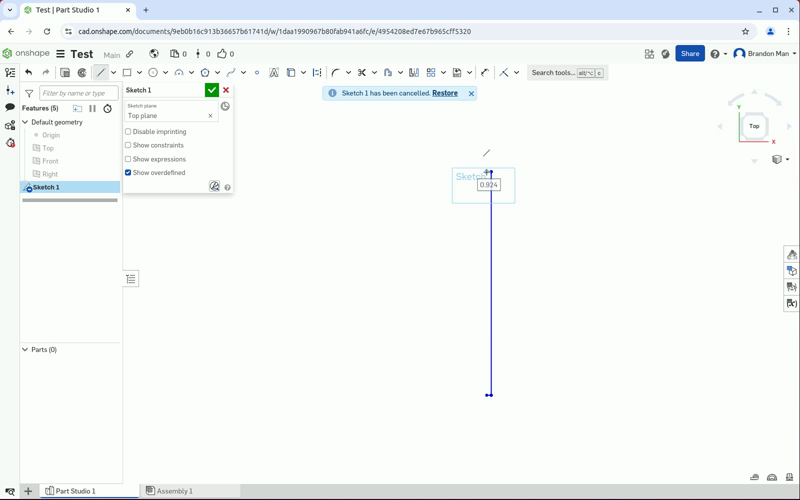
mouse_move(486, 395)
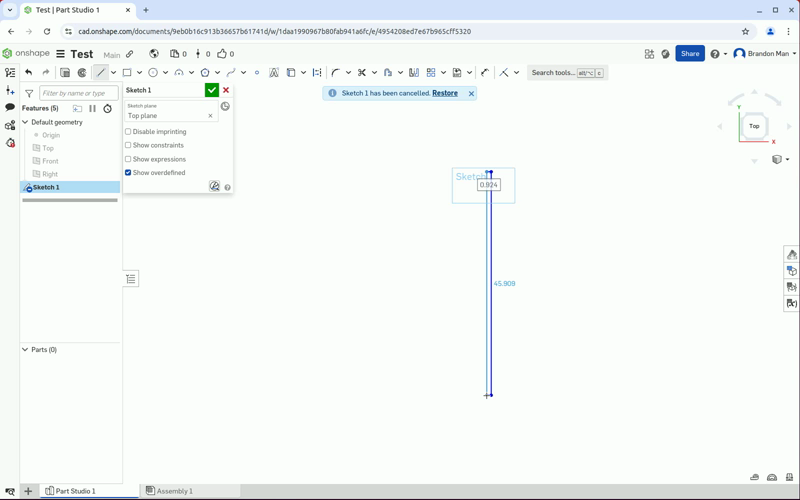
key_up(shift)
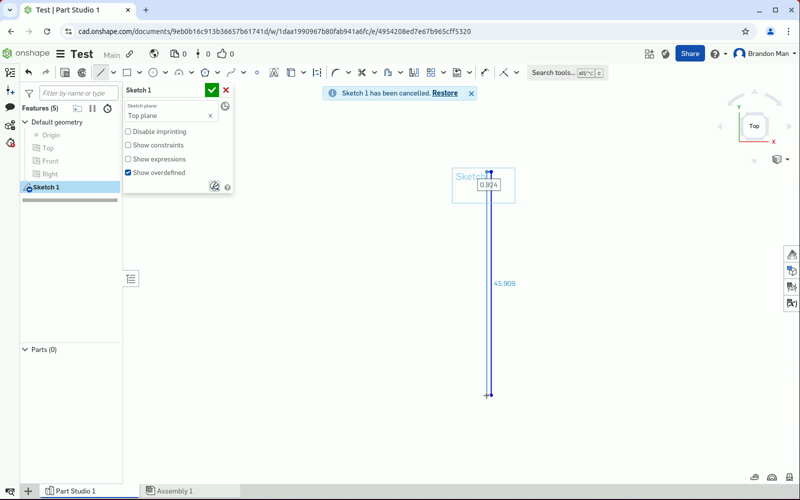
click(486, 395)
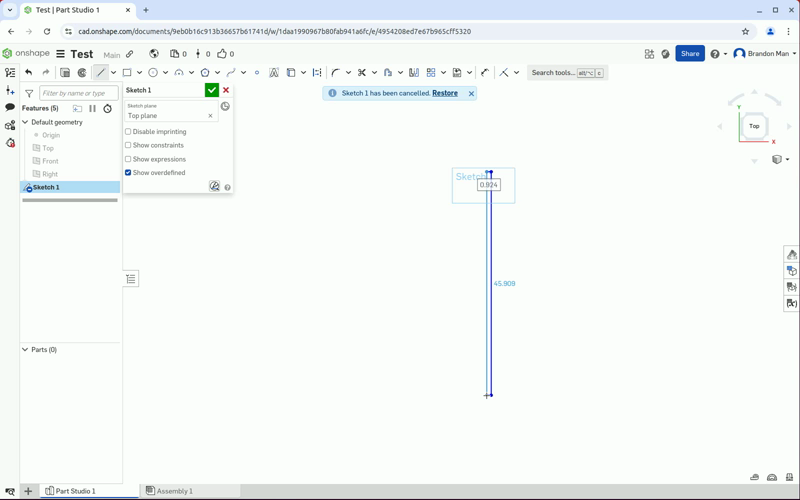
key(esc)
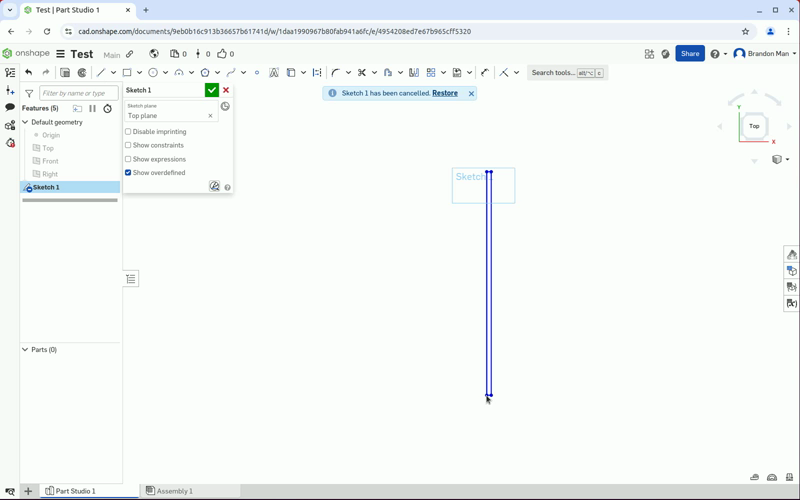
mouse_move(489, 376)
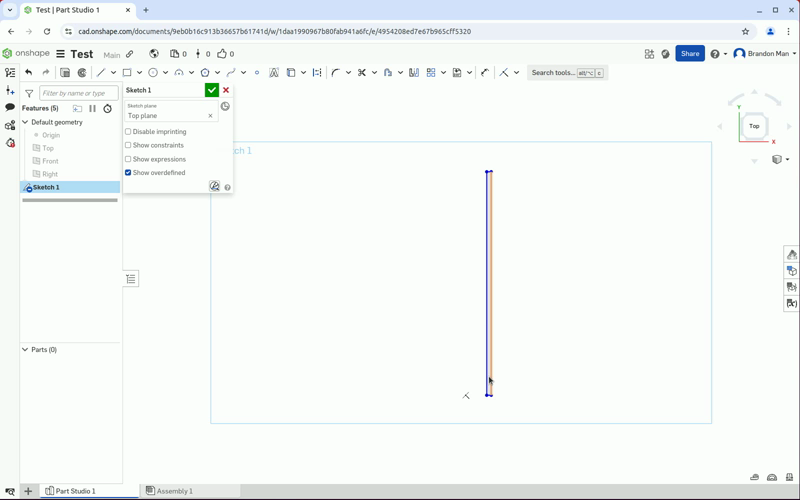
scroll(6)
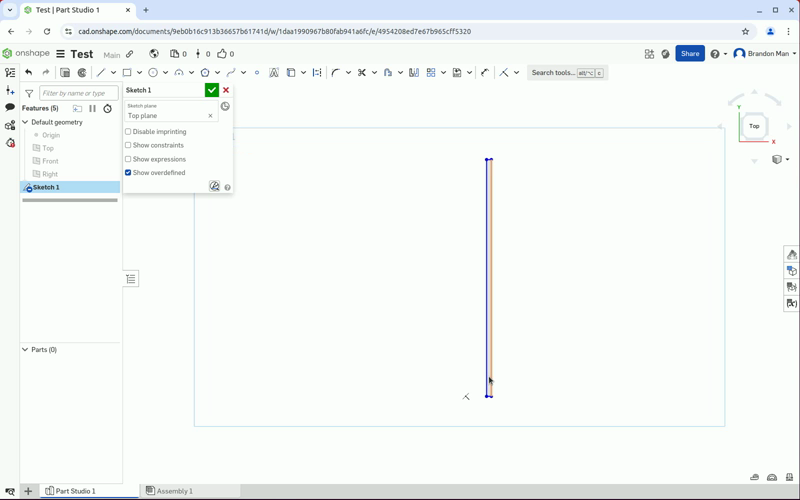
scroll(6)
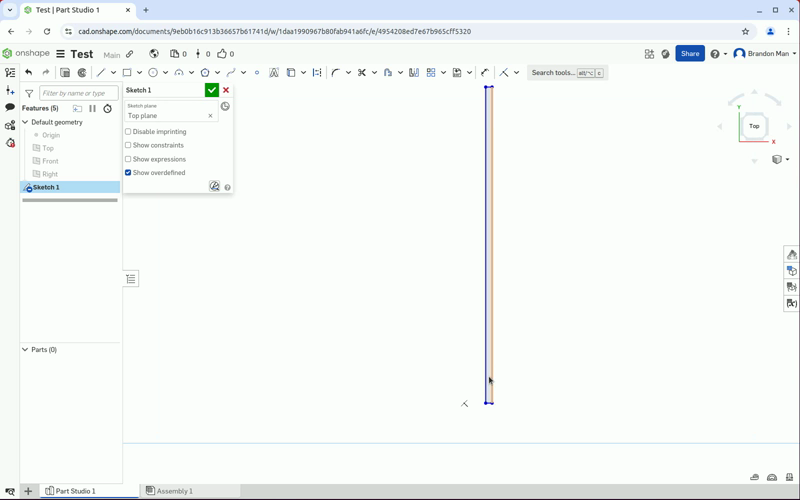
scroll(6)
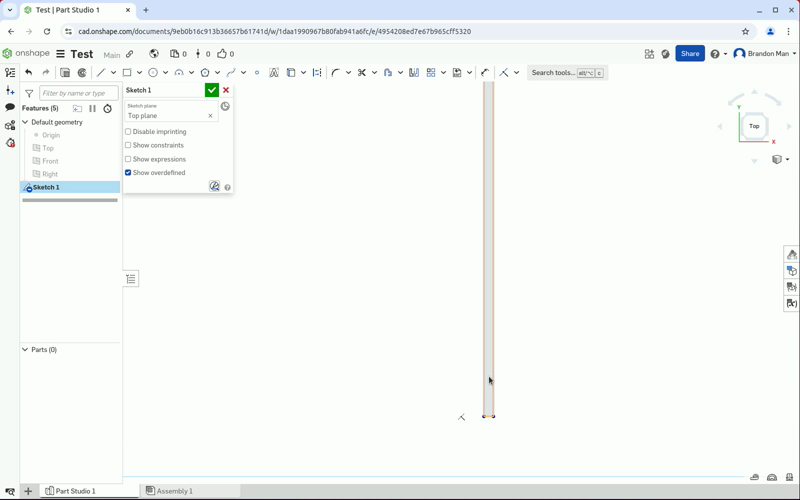
scroll(6)
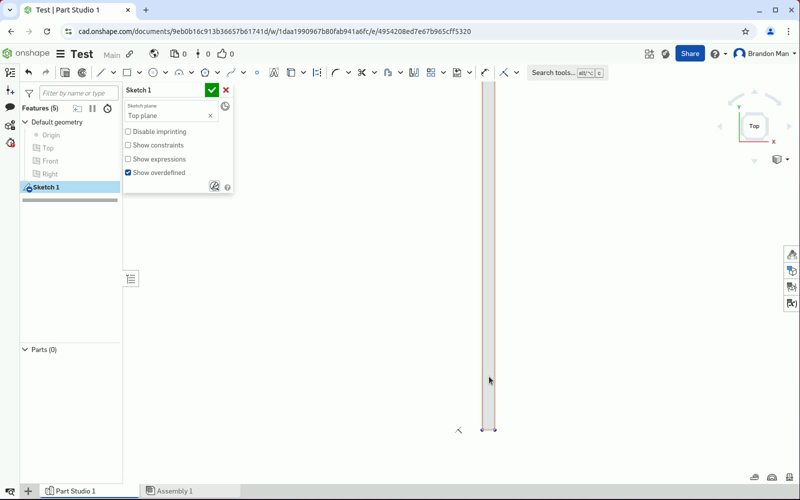
scroll(6)
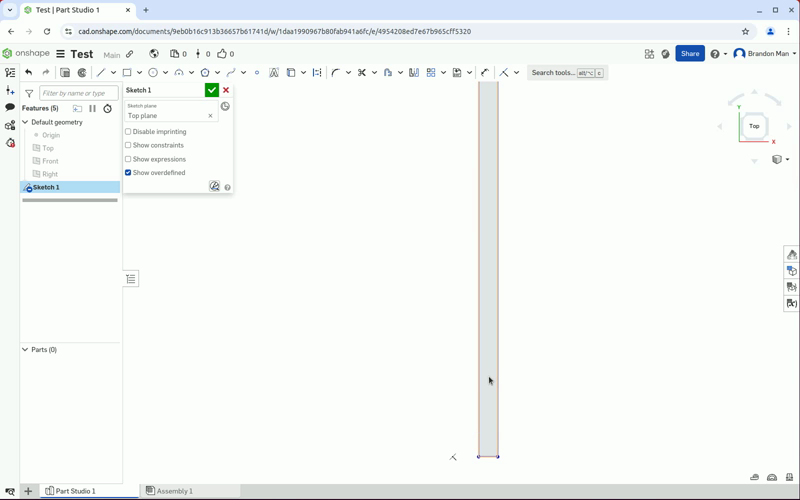
scroll(6)
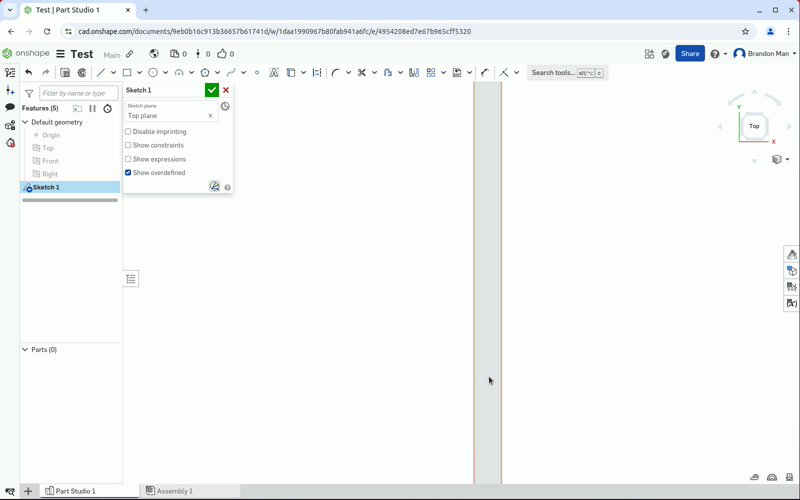
scroll(6)
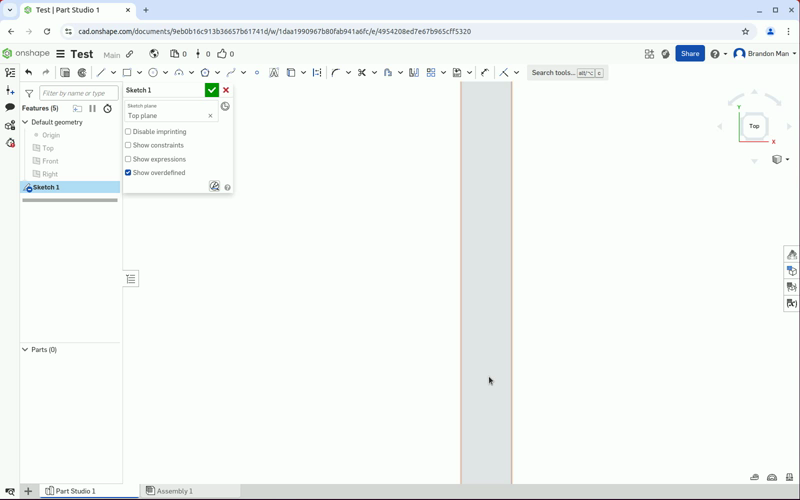
click(489, 376)
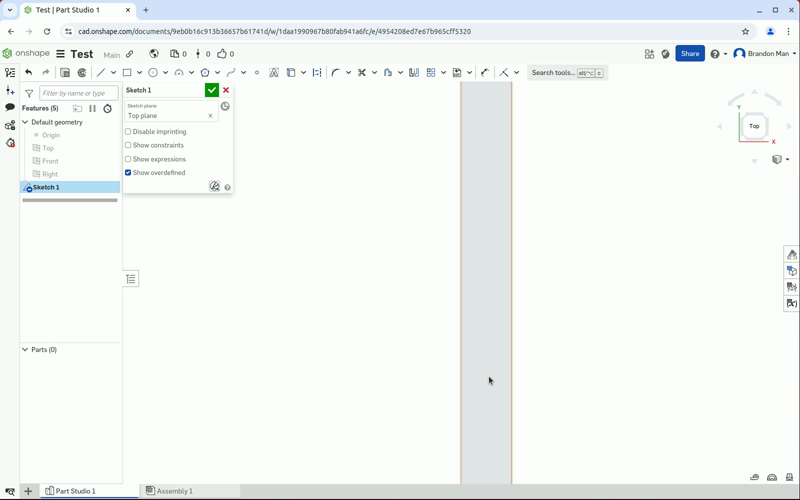
scroll(-6)
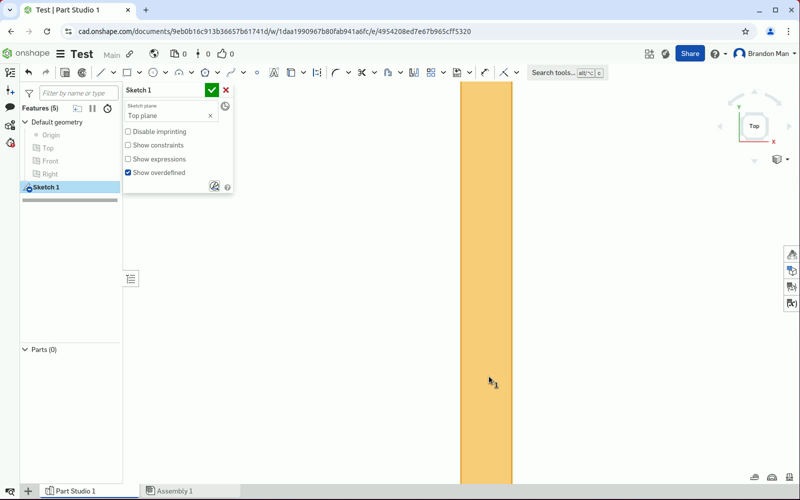
scroll(-6)
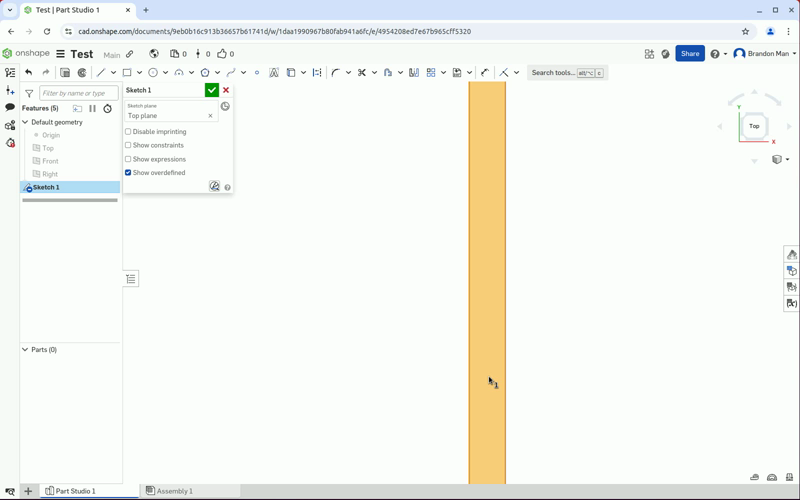
scroll(-6)
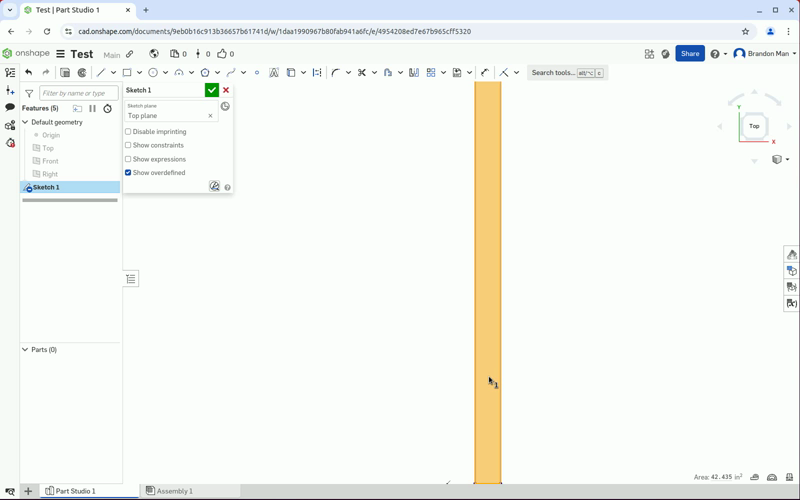
scroll(-6)
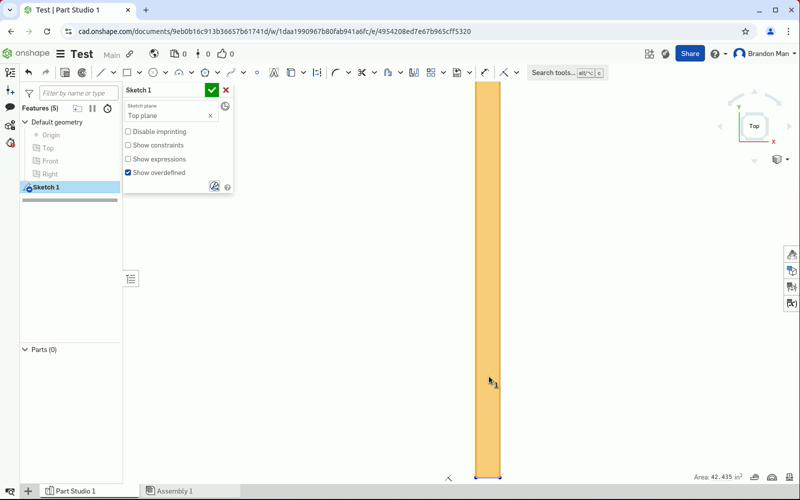
scroll(-6)
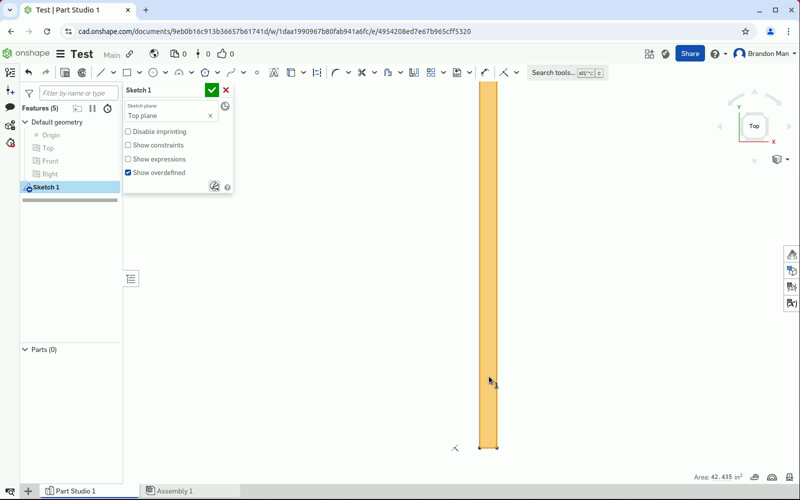
scroll(-6)
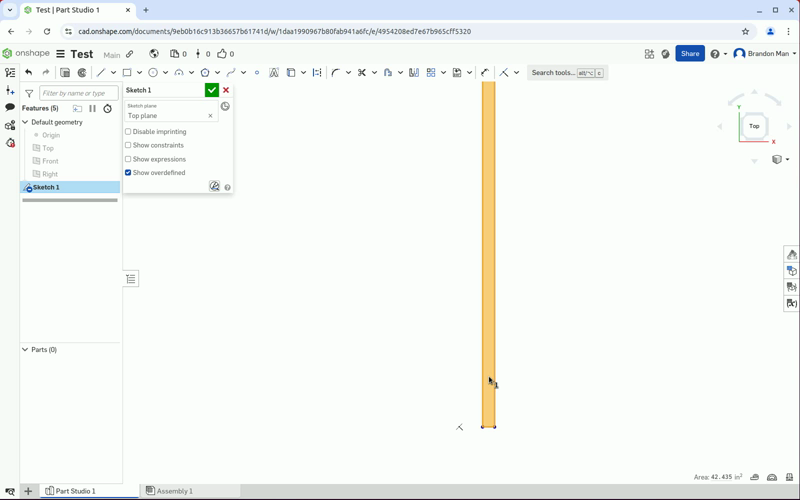
scroll(-6)
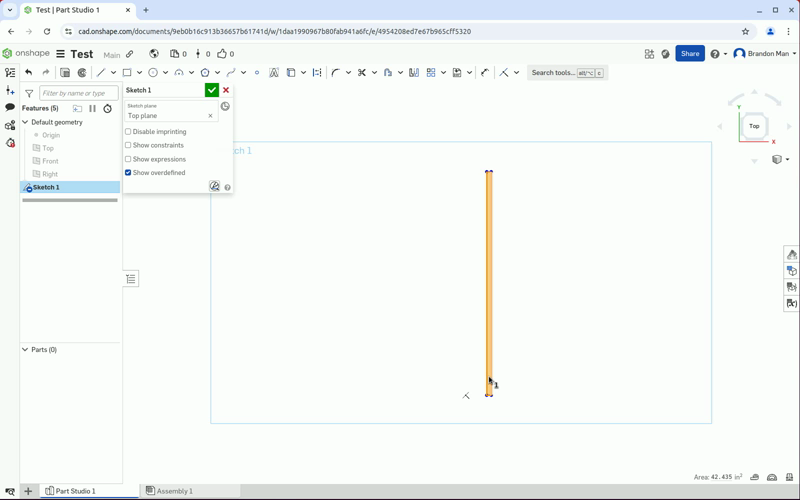
mouse_move(73, 352)
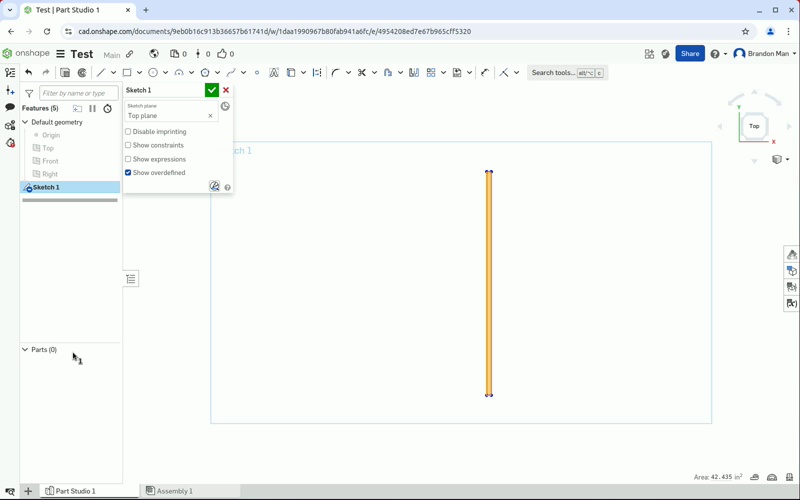
key(shift+y)
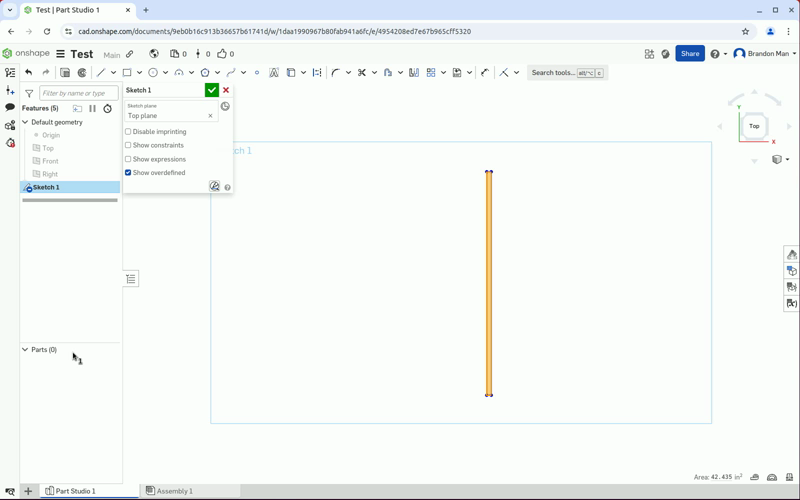
key(shift+e)
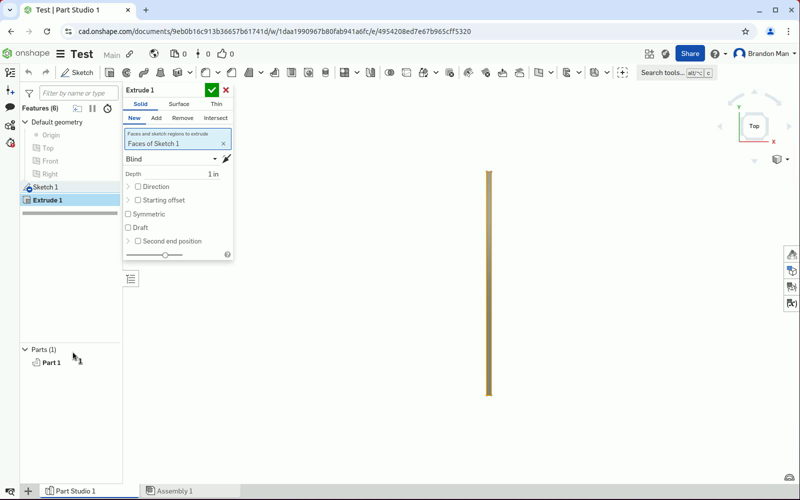
mouse_move(143, 106)
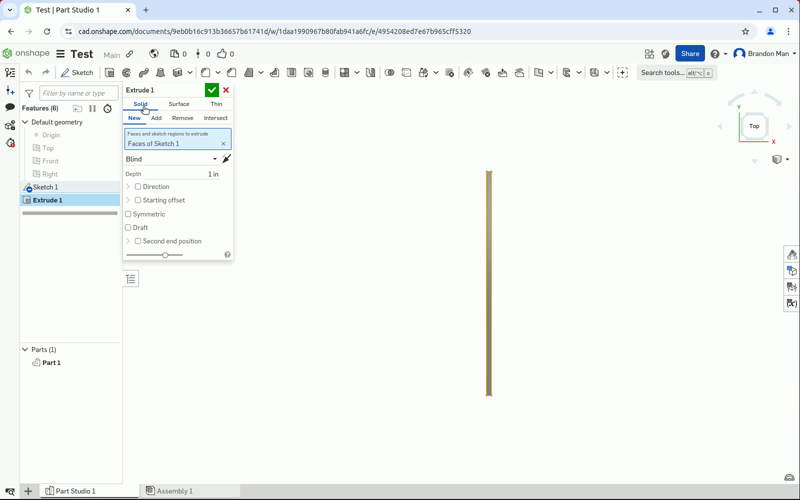
click(143, 106)
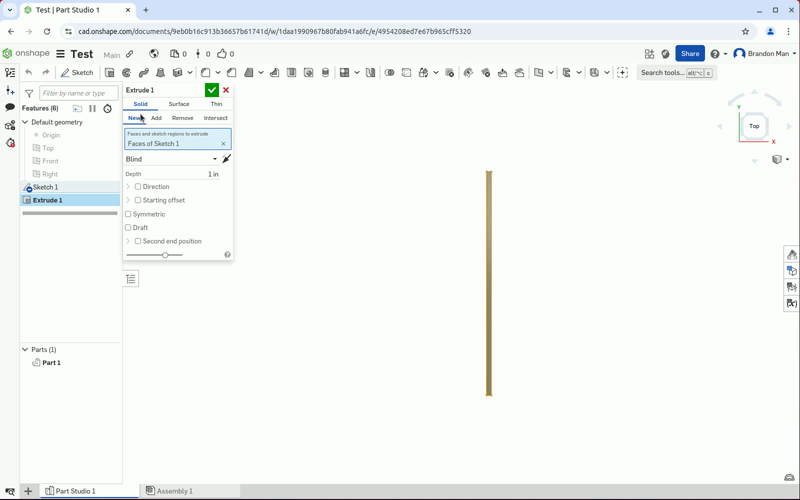
mouse_move(137, 120)
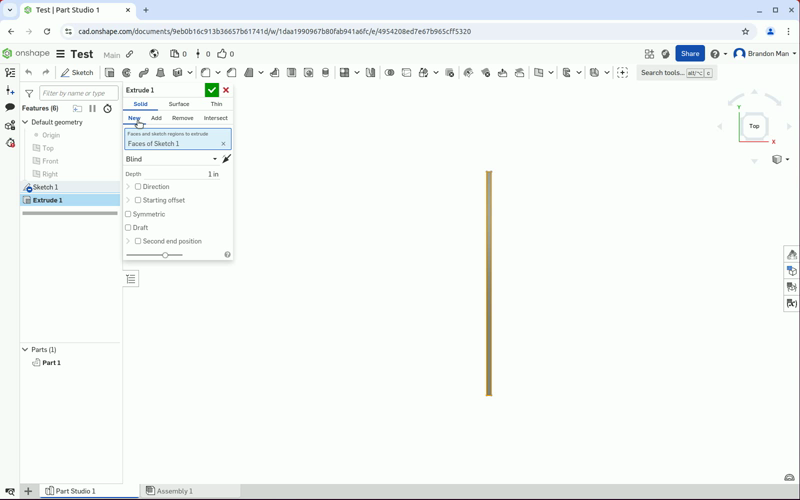
click(137, 120)
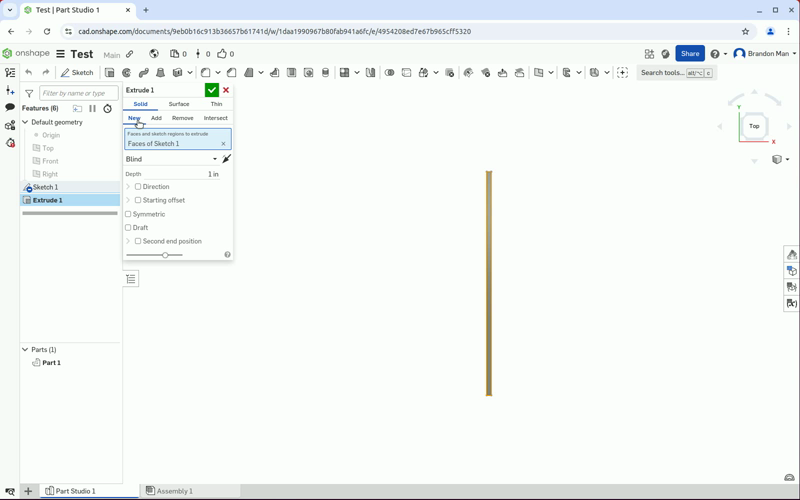
key(tab, 4)
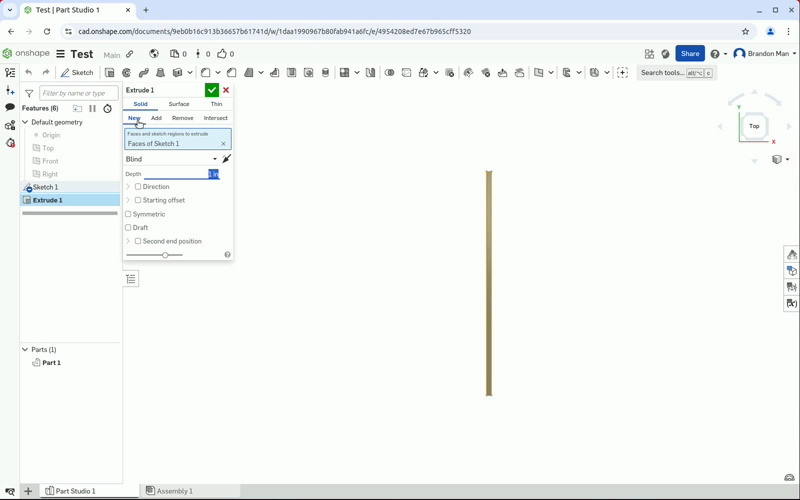
text(0.963)
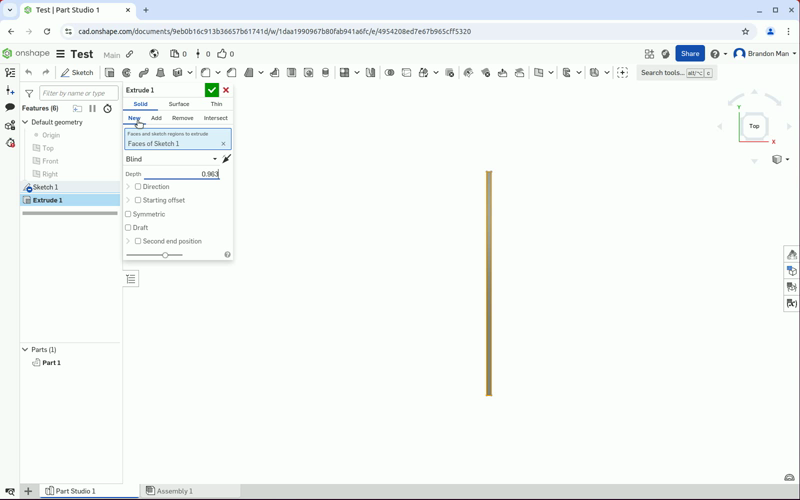
key(enter)
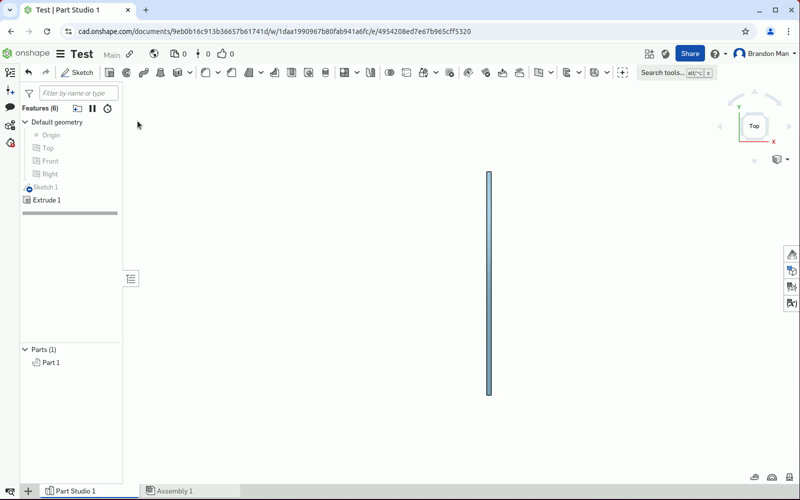
key(shift+h)
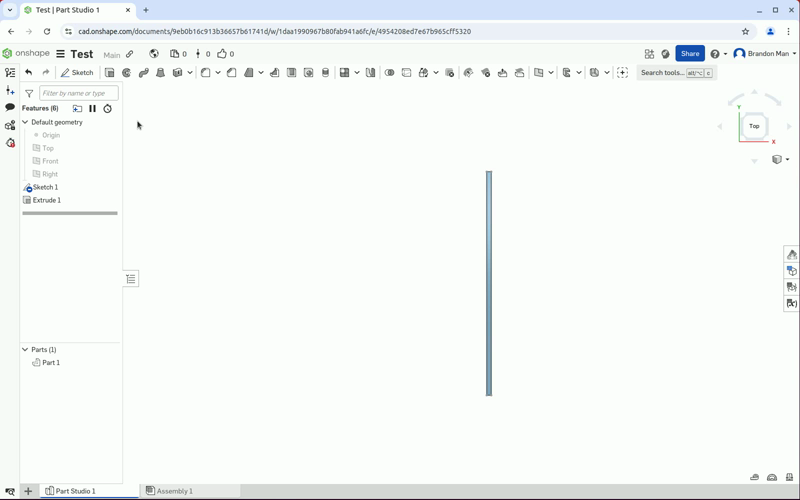
key(shift+h)
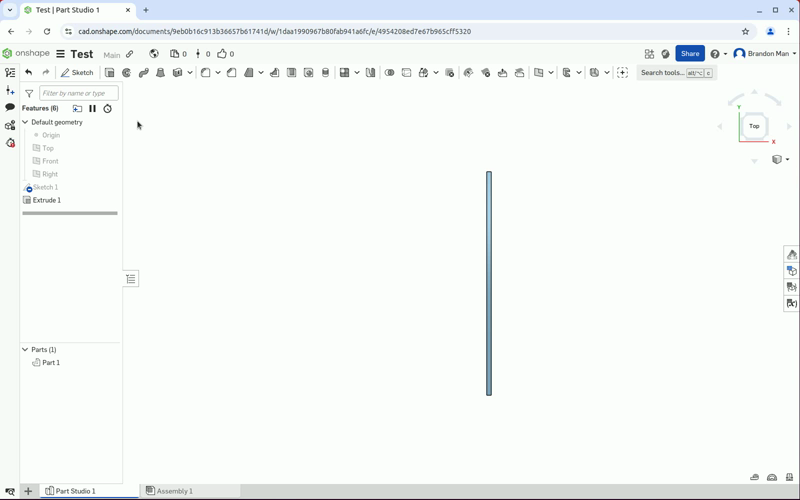
mouse_move(73, 189)
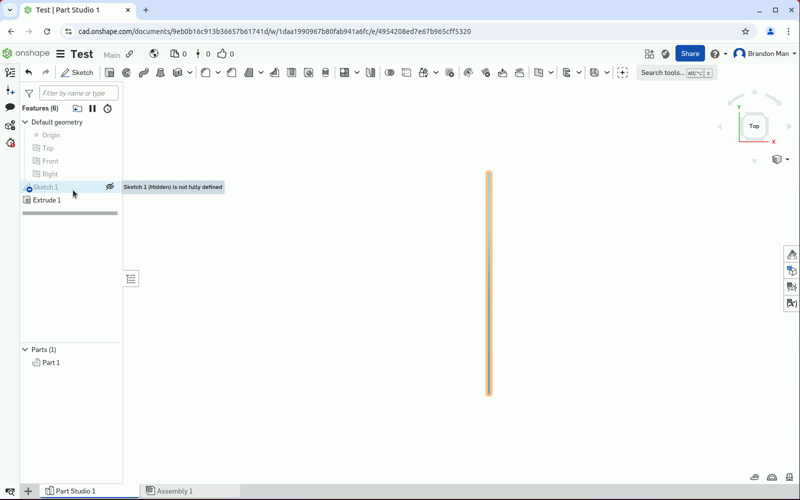
click(73, 189)
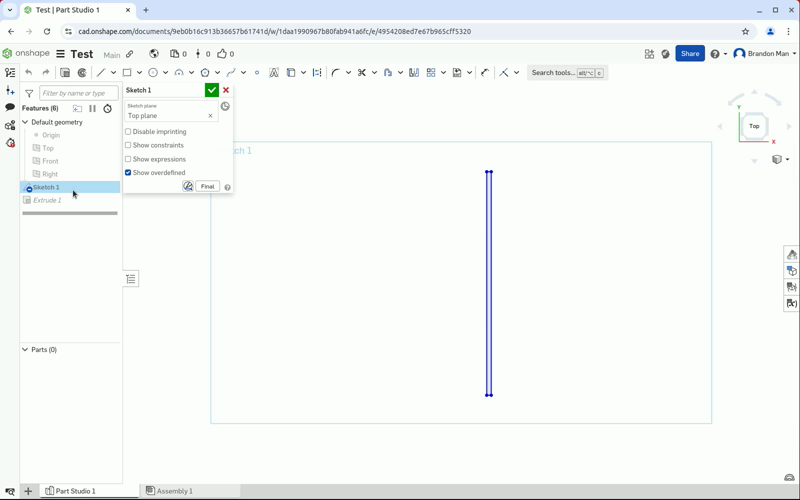
mouse_move(229, 92)
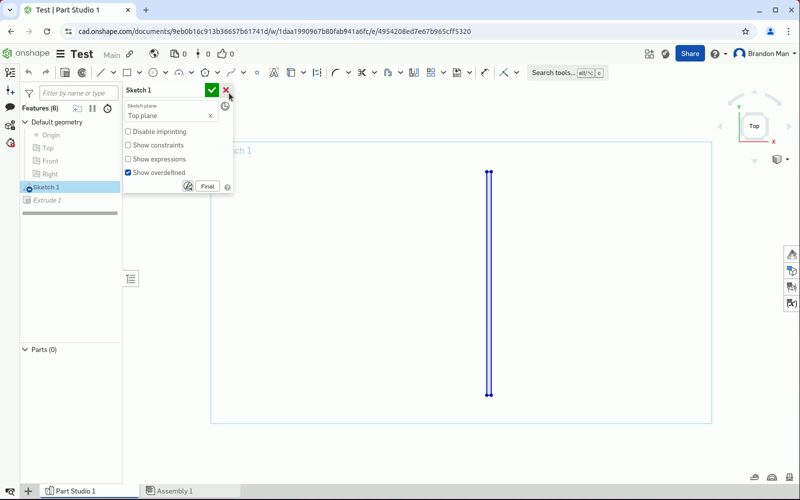
click(229, 92)
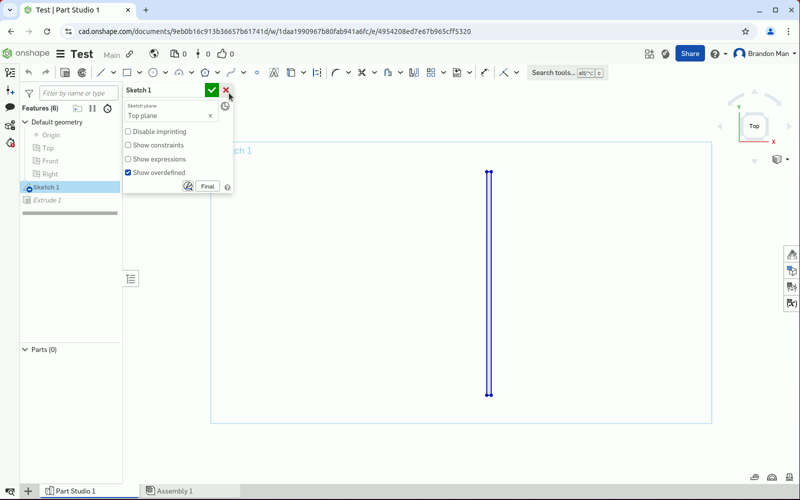
key(shift+s)
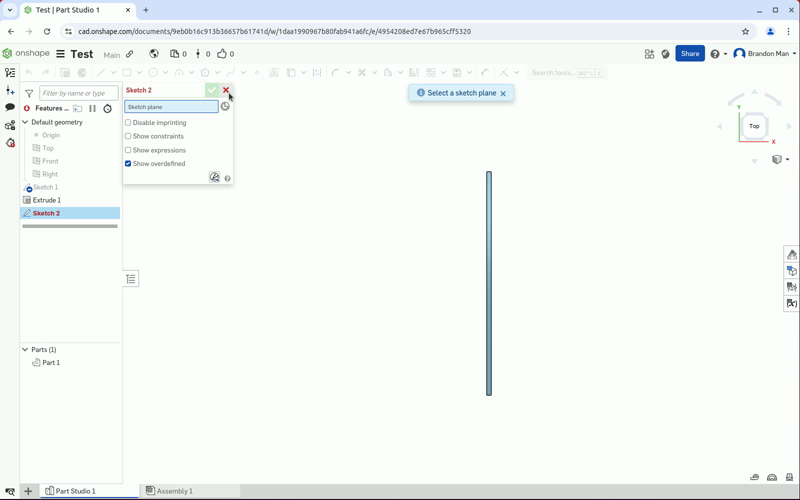
mouse_move(73, 150)
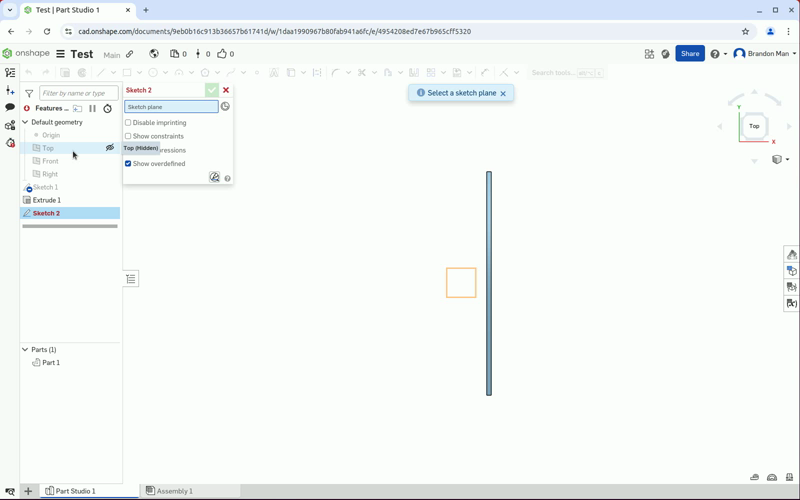
click(73, 150)
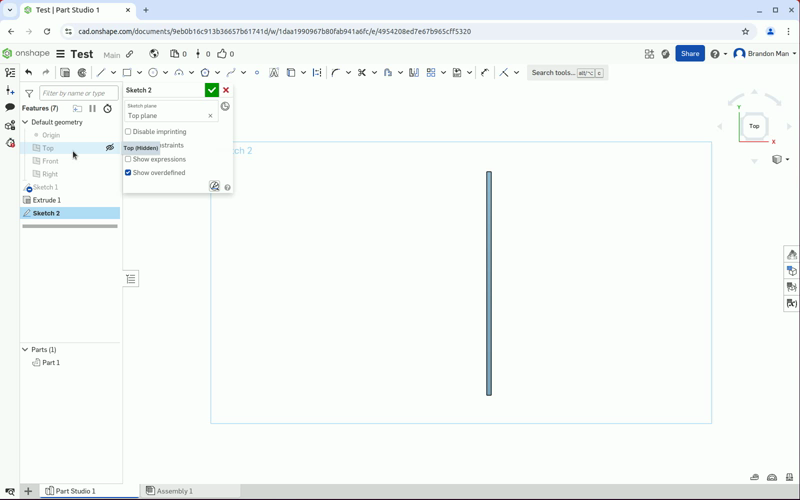
mouse_move(73, 352)
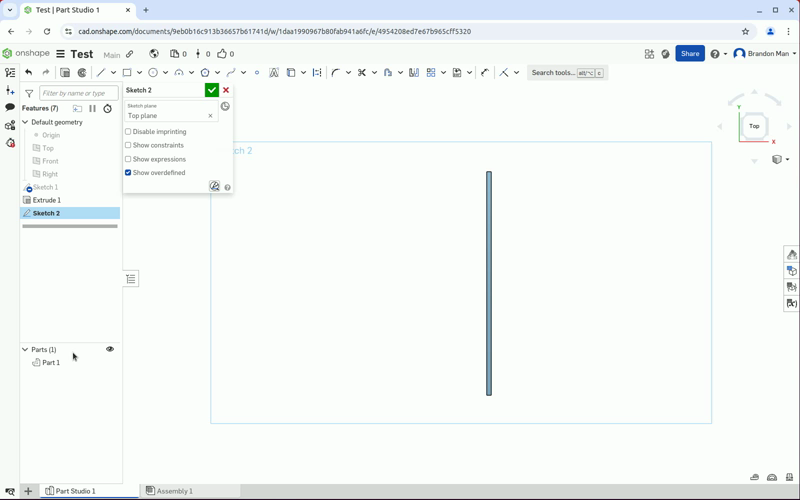
key(y)
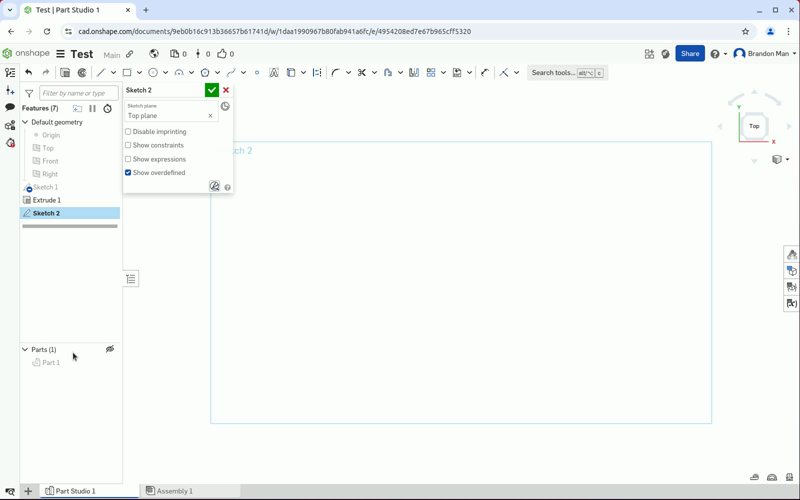
key(l)
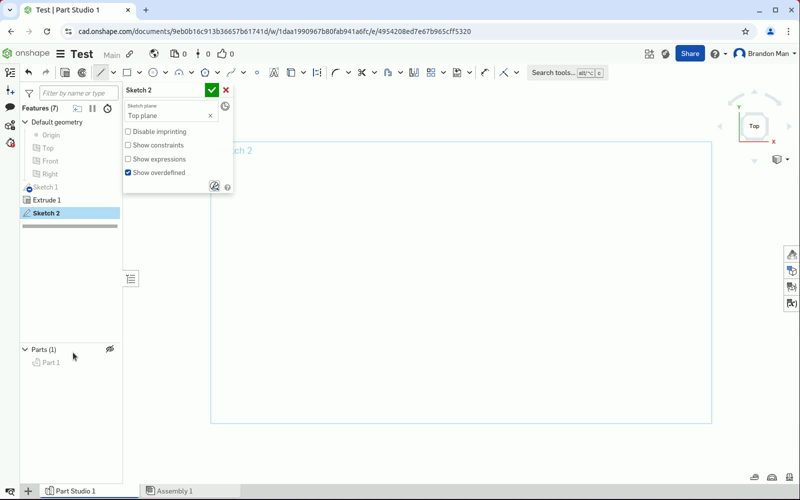
key_down(shift)
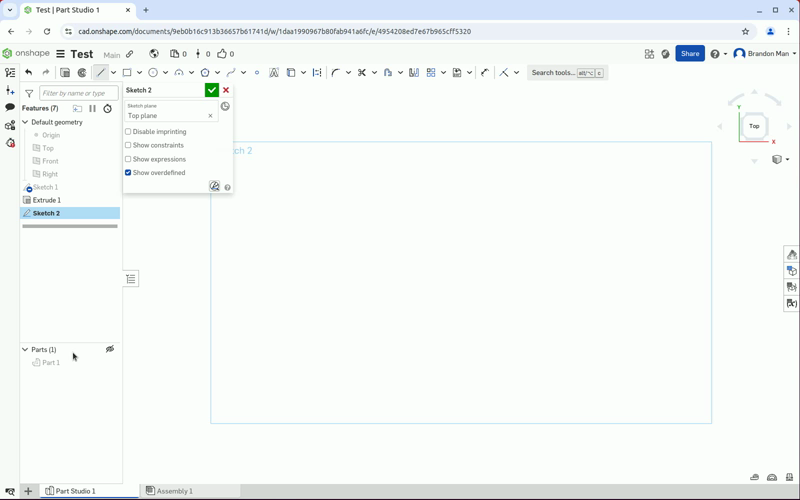
mouse_move(431, 395)
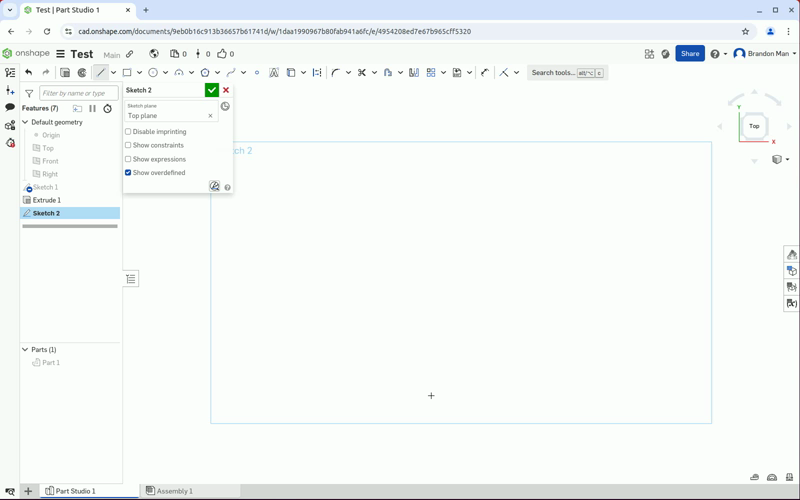
click(431, 395)
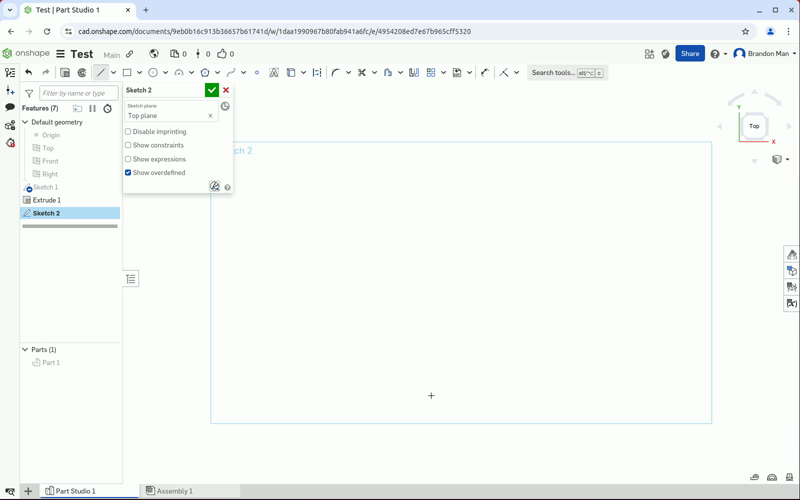
key_up(shift)
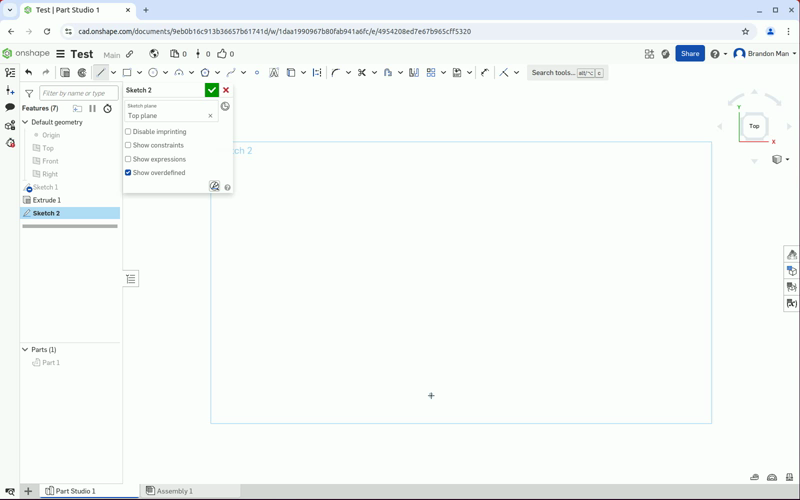
key_down(shift)
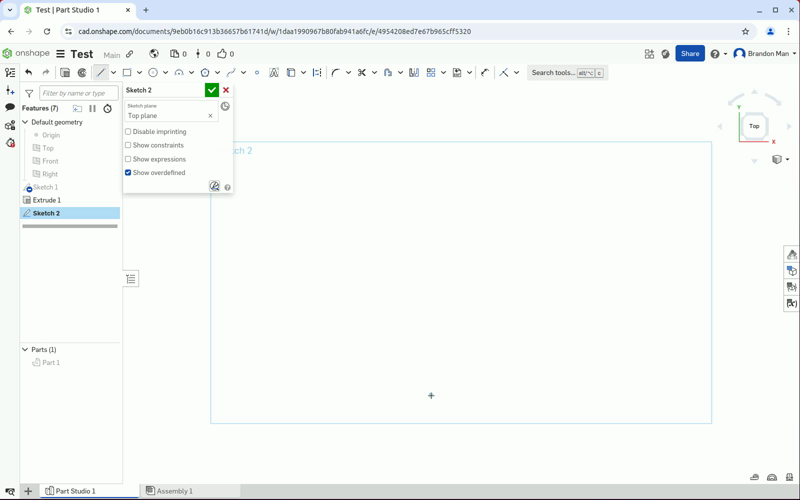
mouse_move(461, 395)
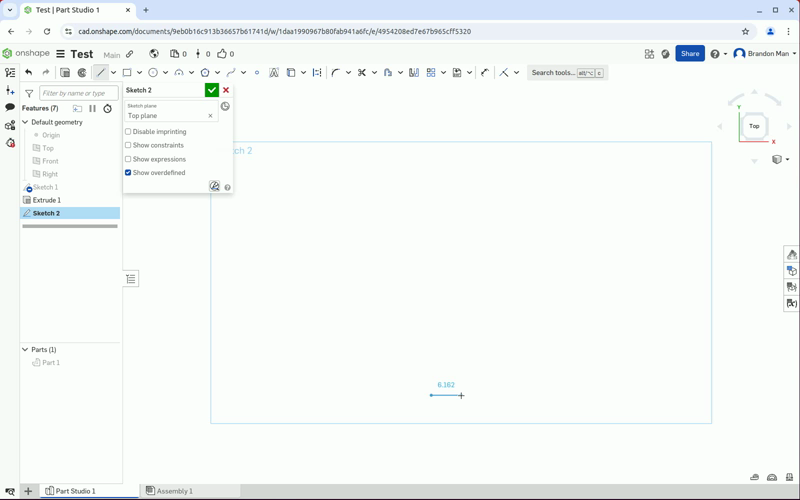
mouse_move(436, 395)
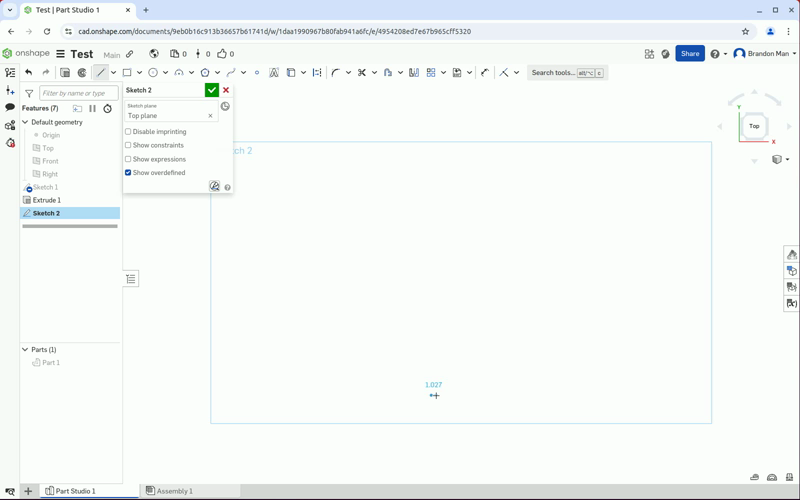
scroll(6)
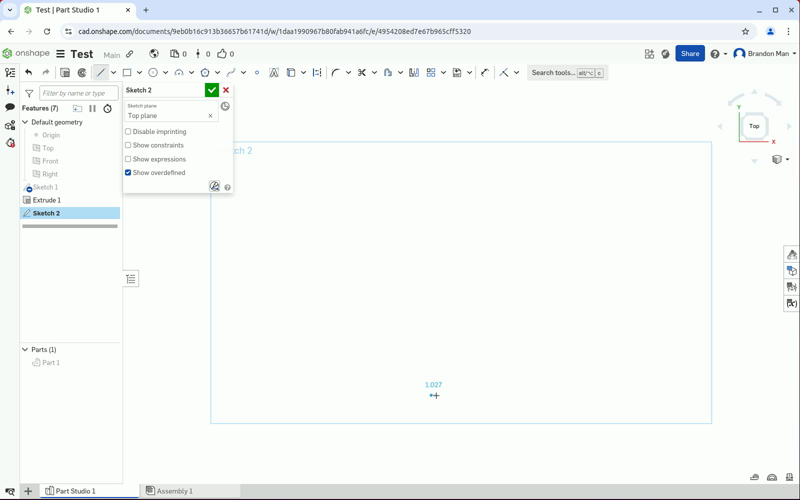
scroll(6)
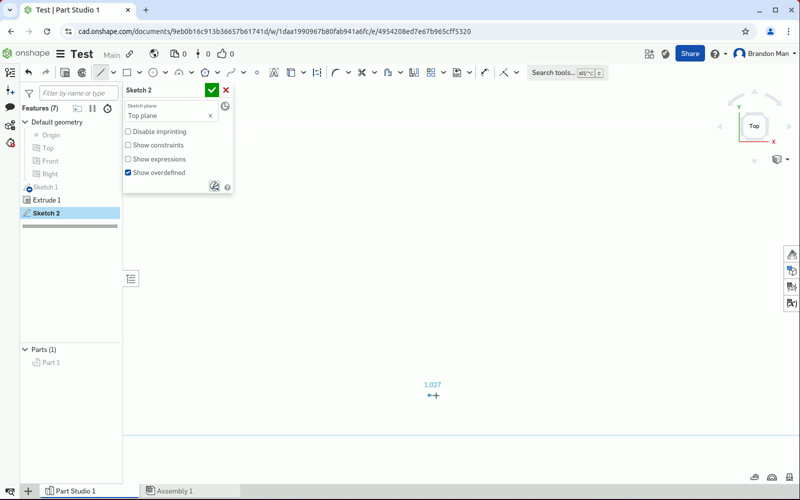
scroll(6)
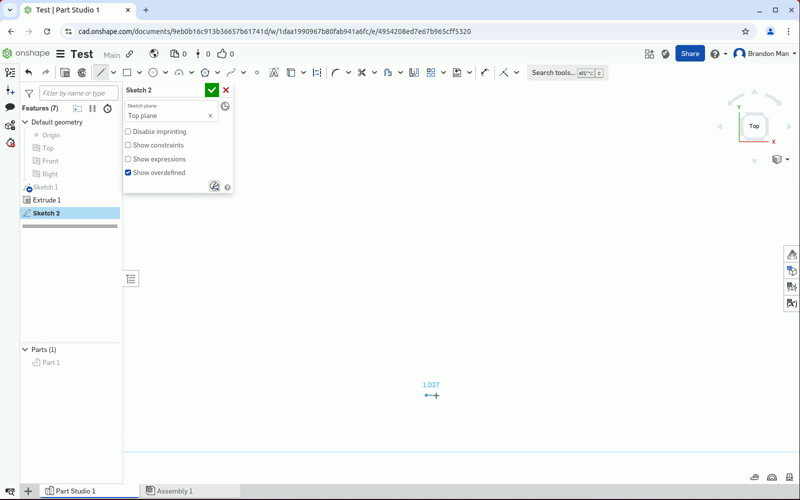
scroll(6)
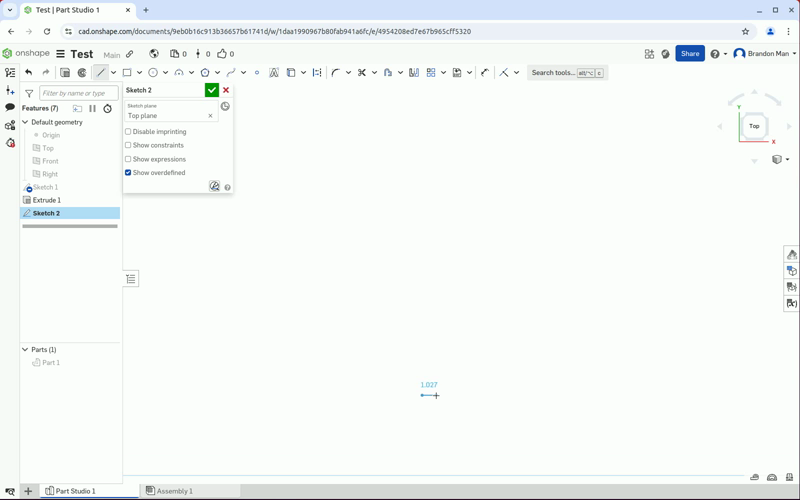
scroll(6)
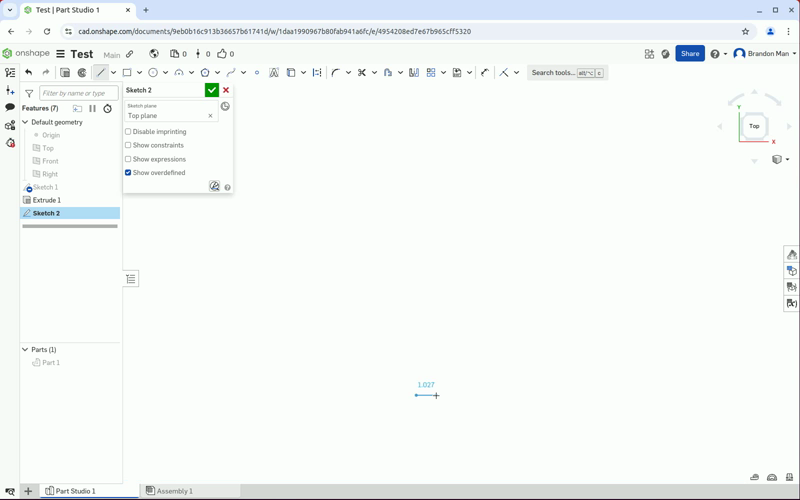
scroll(6)
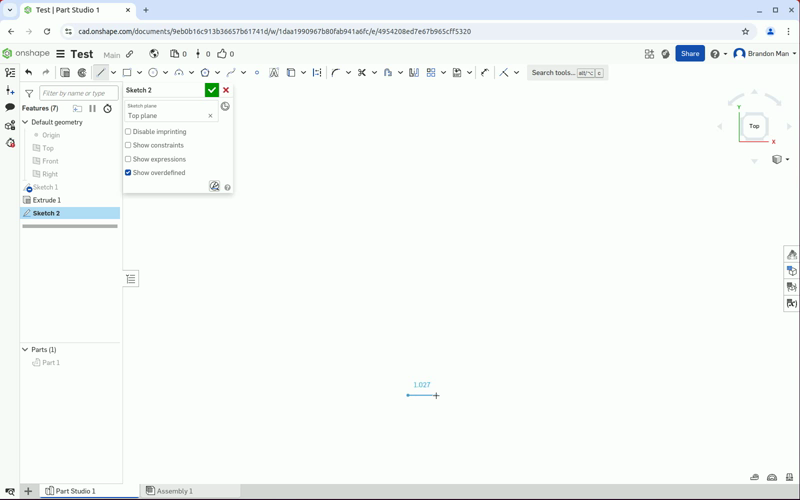
scroll(6)
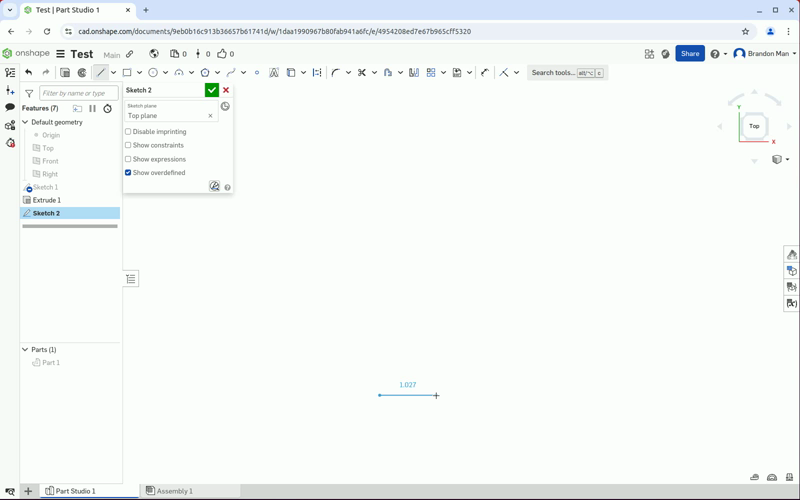
click(436, 395)
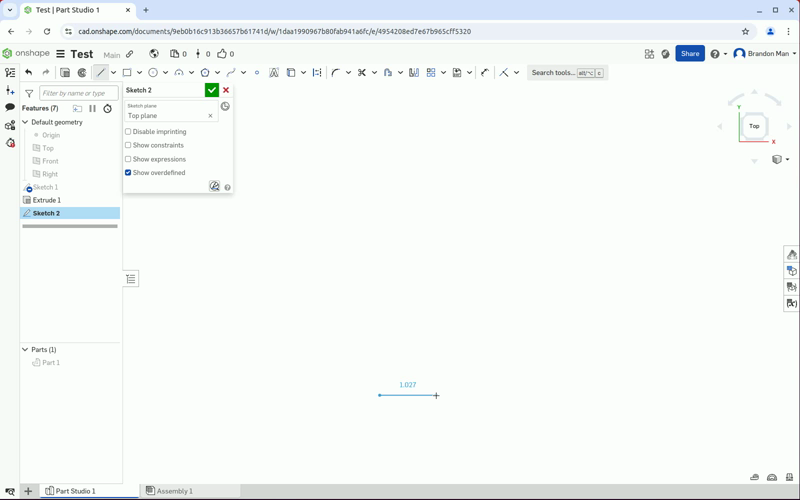
scroll(-6)
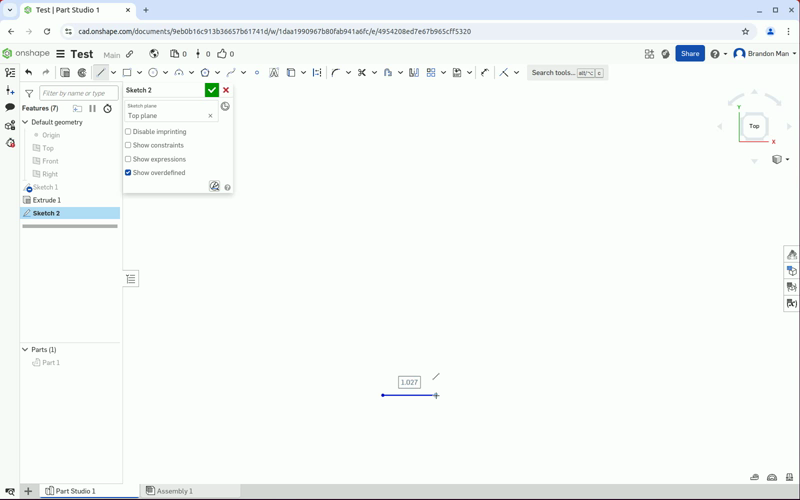
scroll(-6)
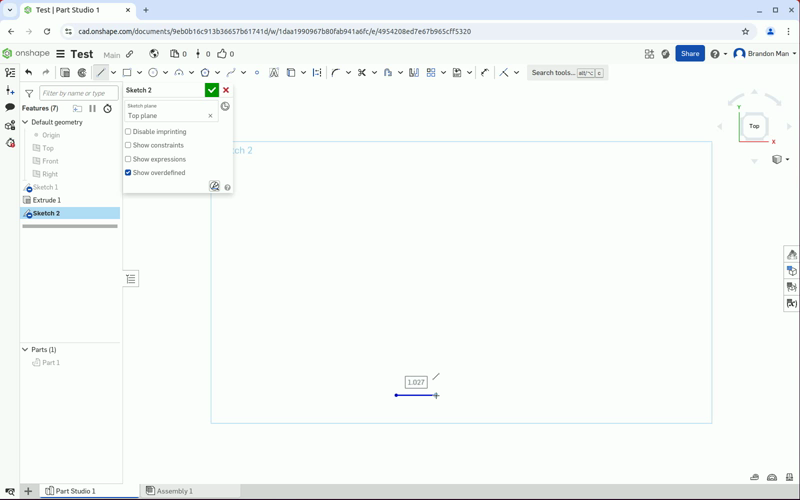
scroll(-6)
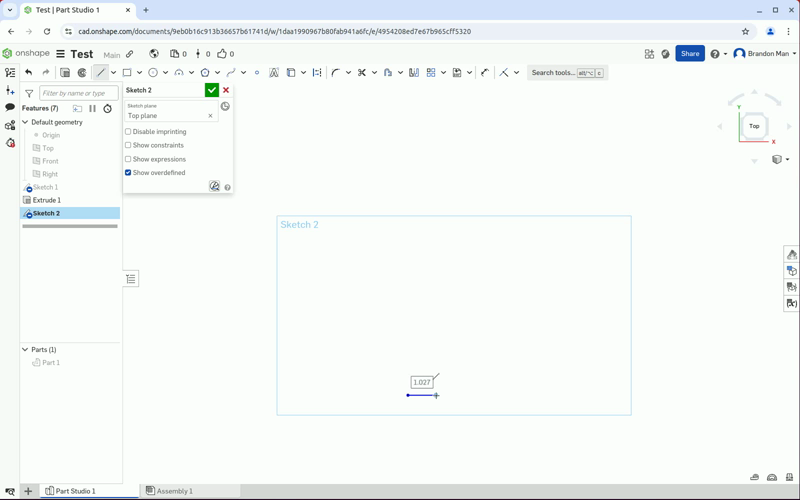
scroll(-6)
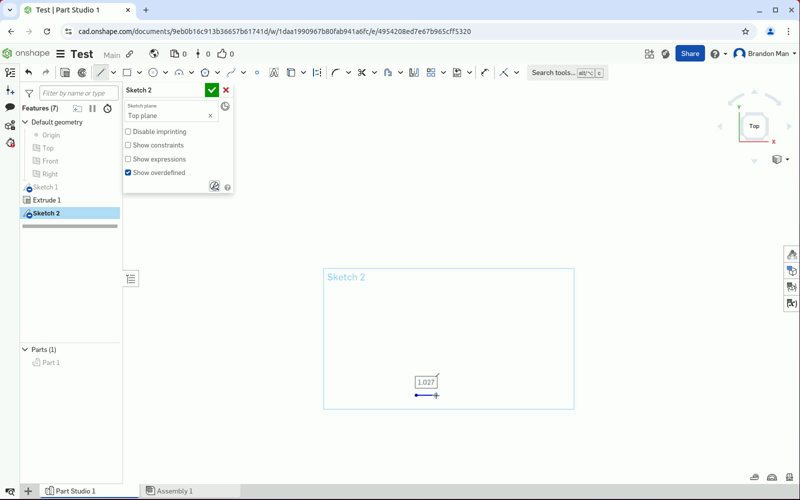
scroll(-6)
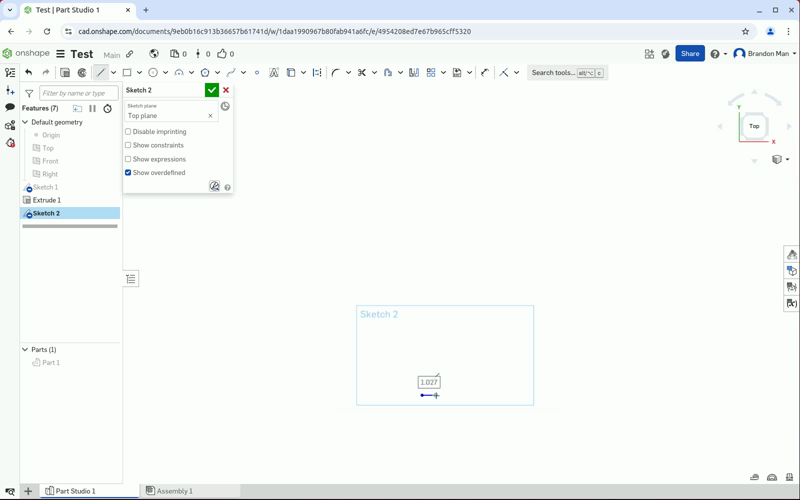
scroll(-6)
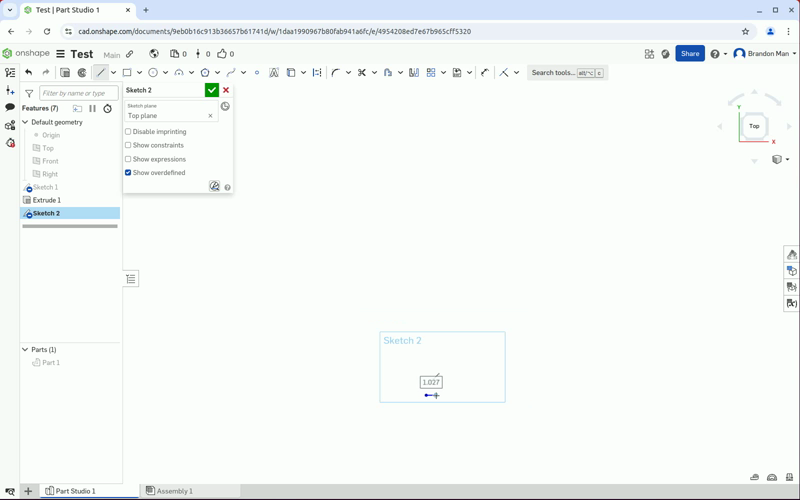
scroll(-6)
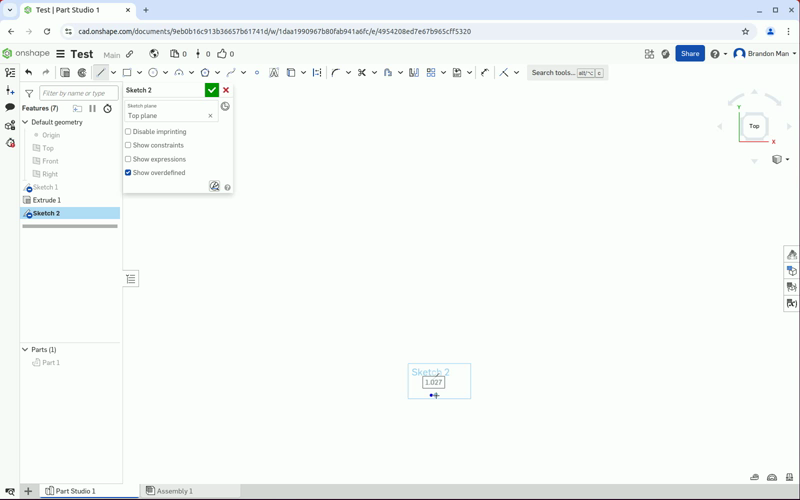
key_up(shift)
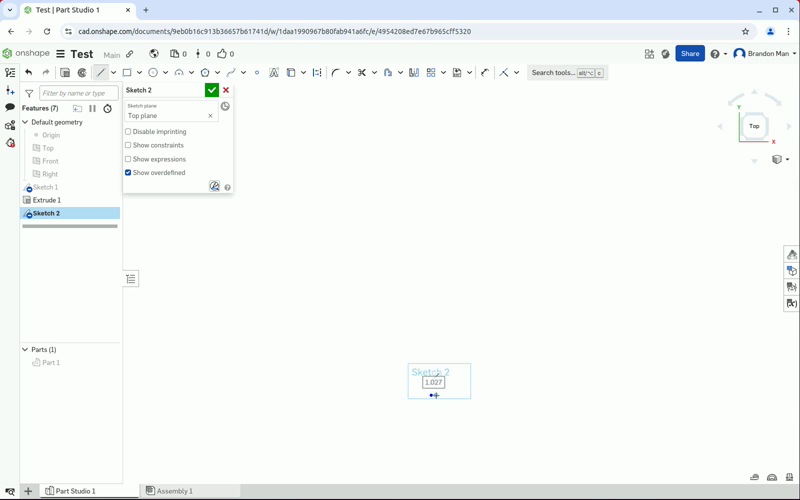
key_down(shift)
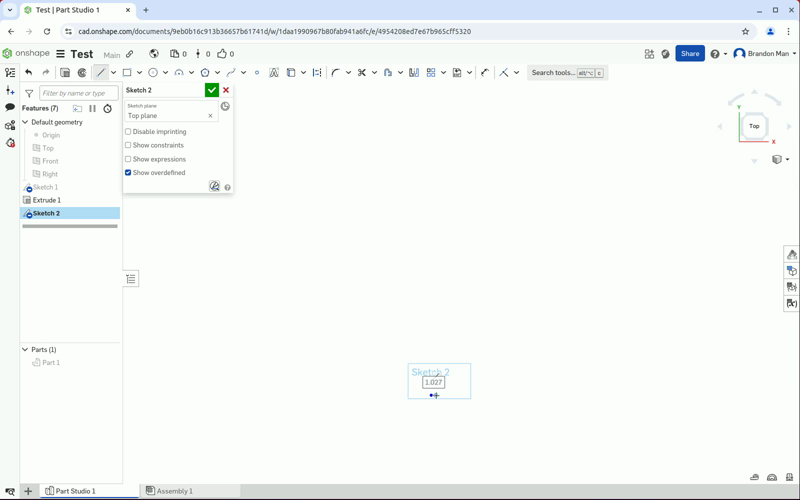
mouse_move(436, 171)
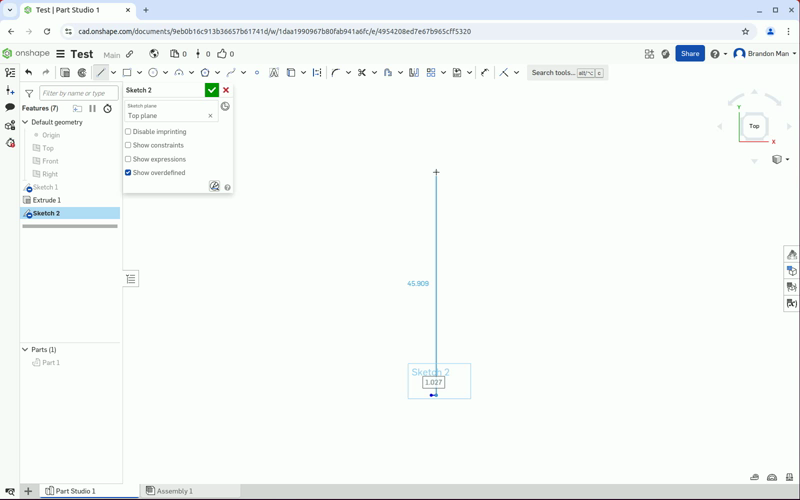
click(436, 171)
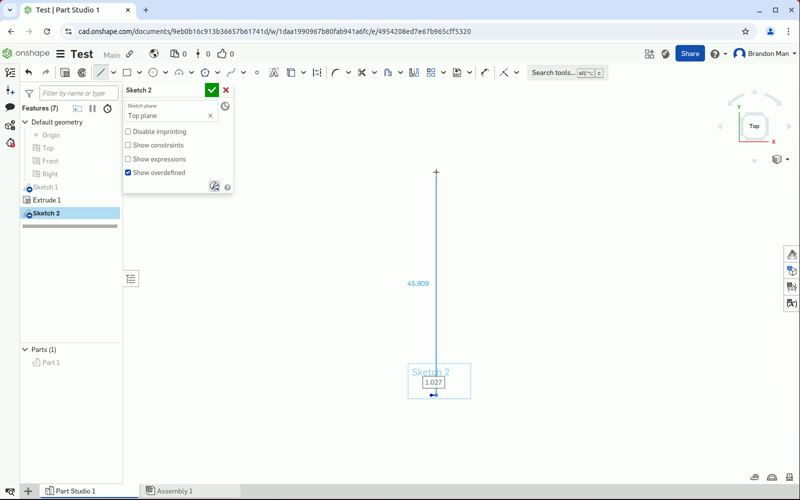
key_up(shift)
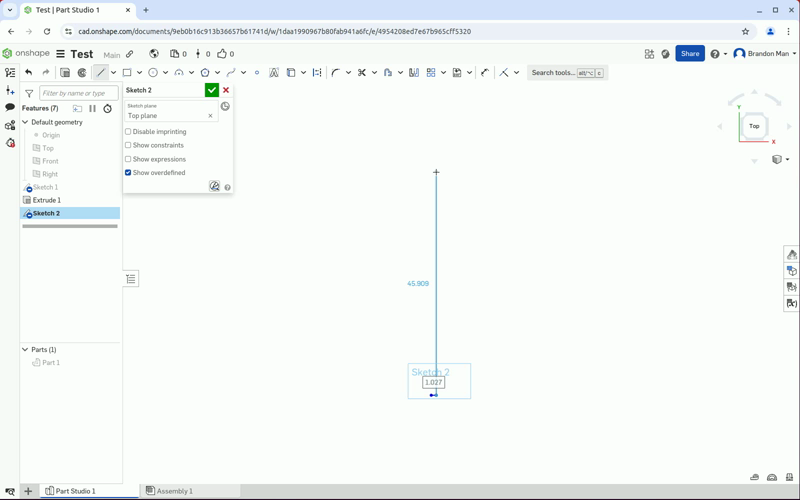
key_down(shift)
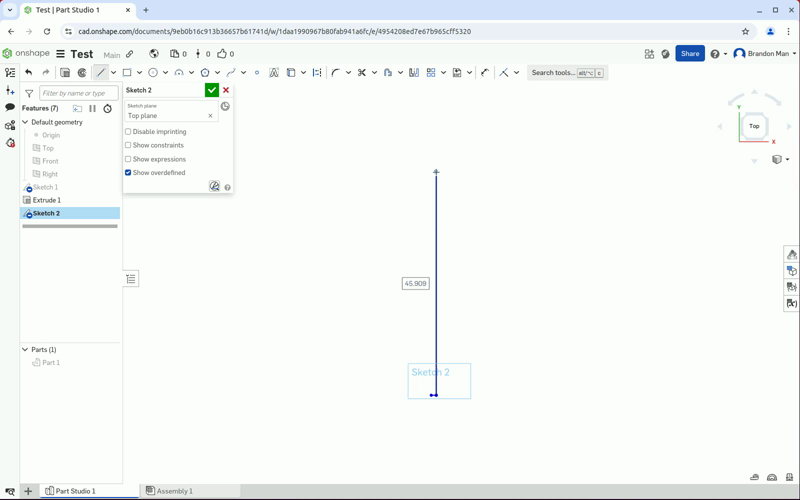
mouse_move(466, 171)
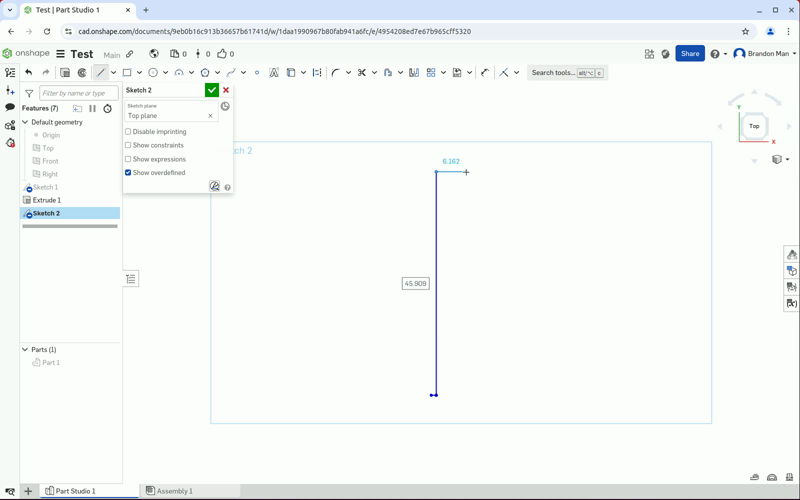
mouse_move(431, 171)
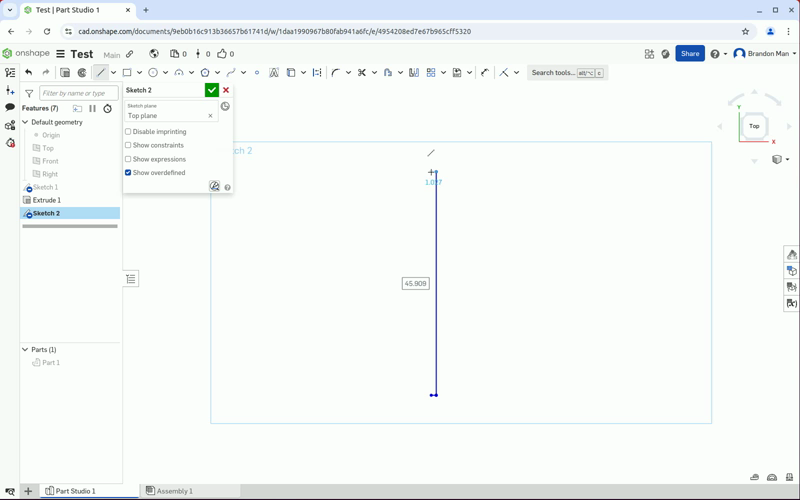
scroll(6)
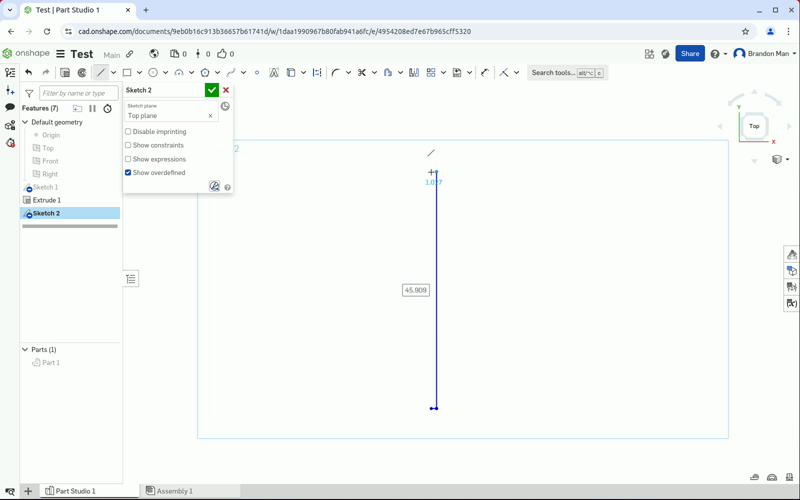
scroll(6)
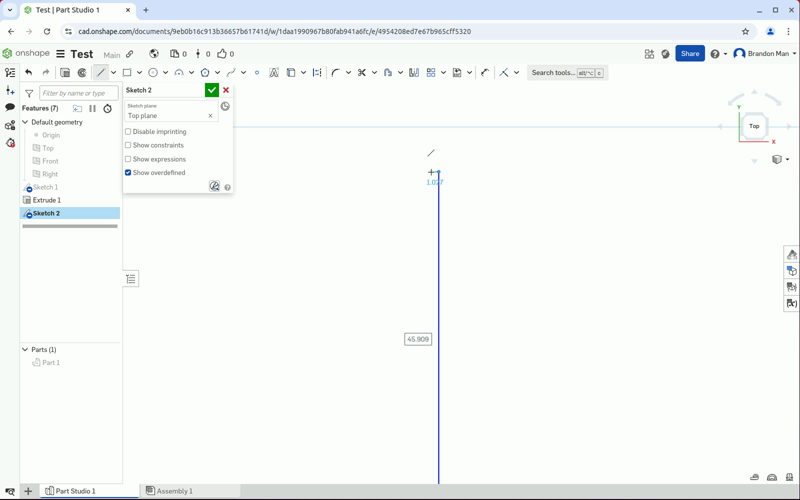
scroll(6)
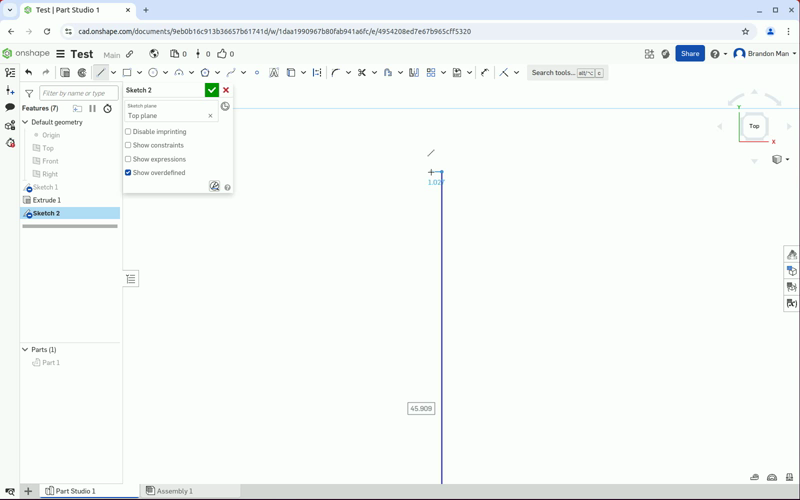
scroll(6)
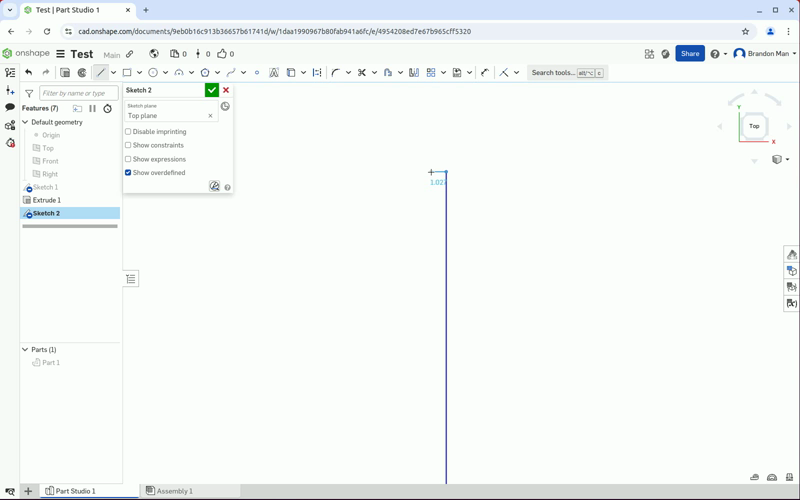
scroll(6)
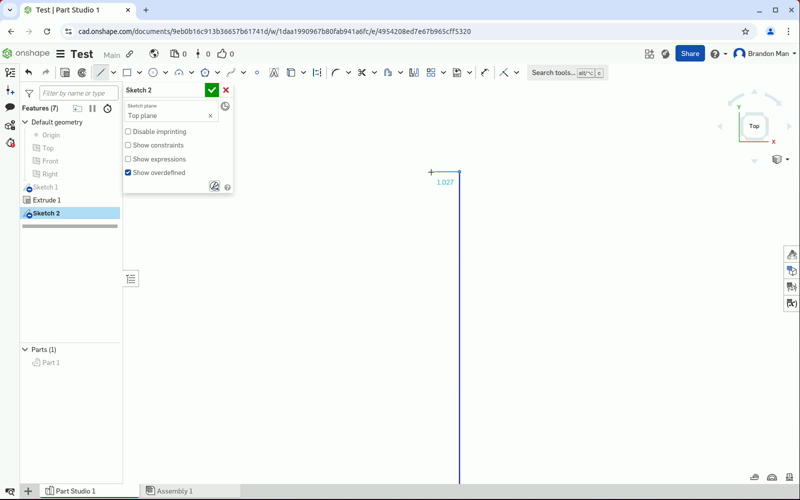
scroll(6)
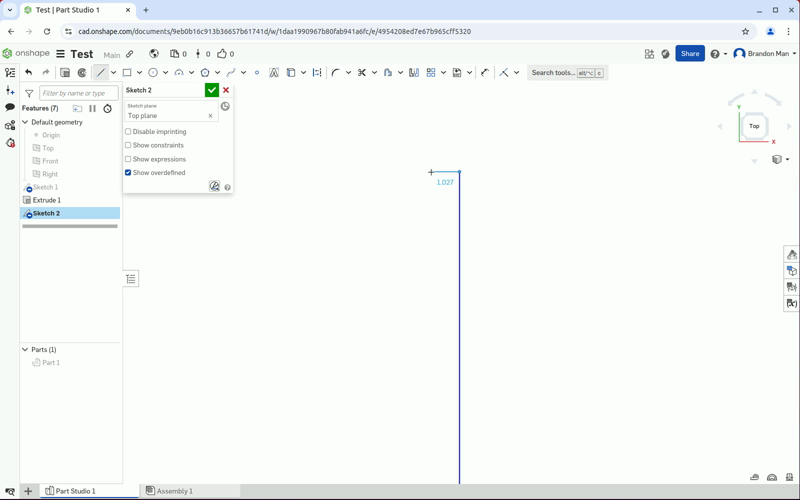
scroll(6)
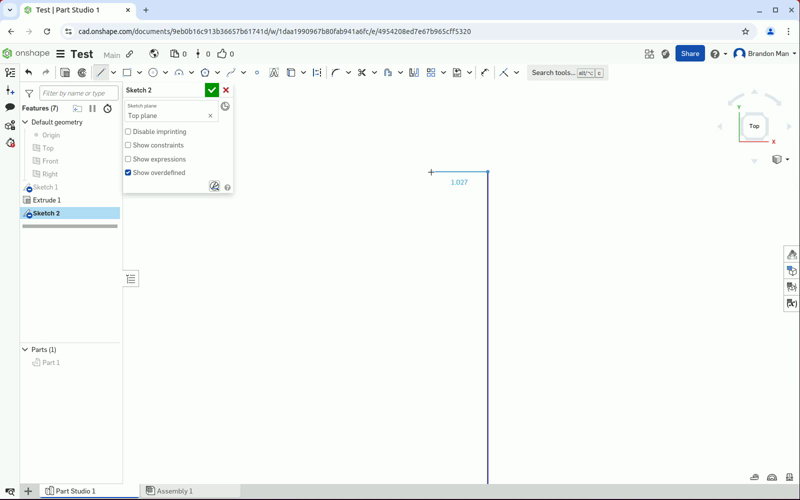
click(431, 171)
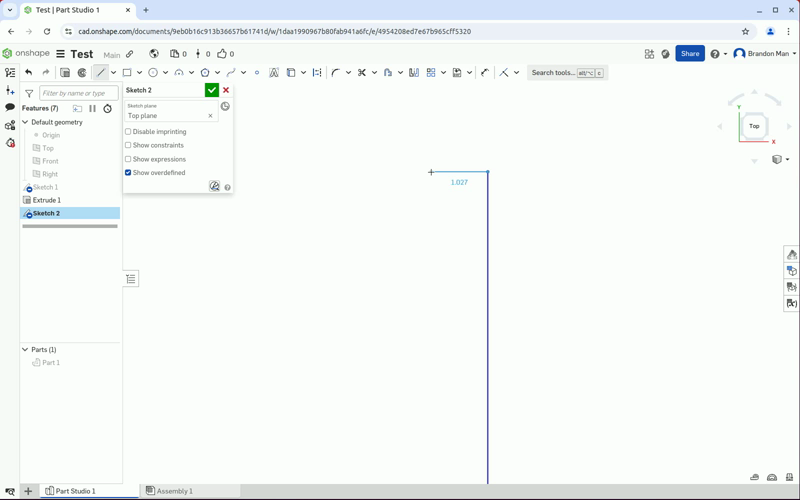
scroll(-6)
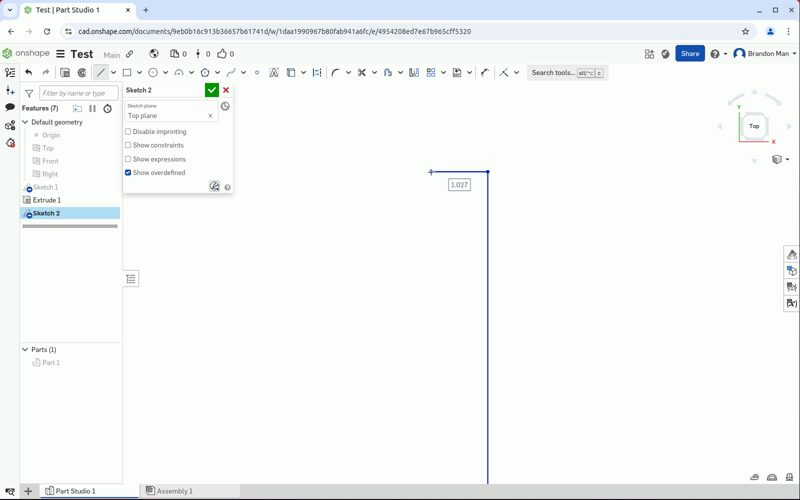
scroll(-6)
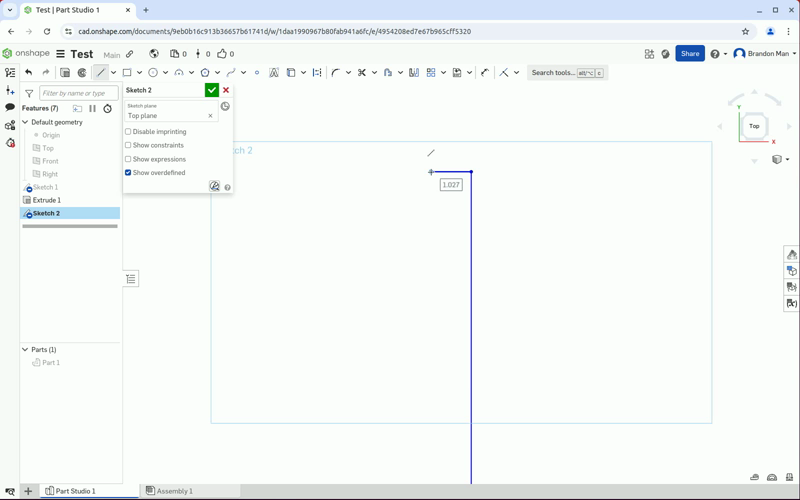
scroll(-6)
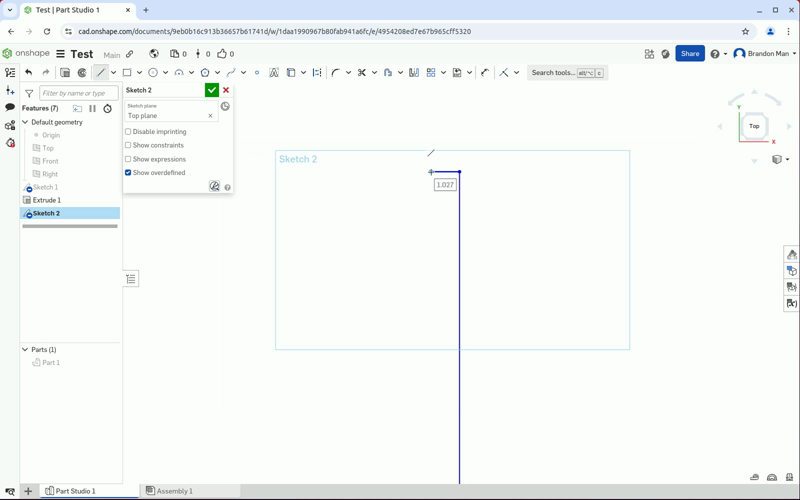
scroll(-6)
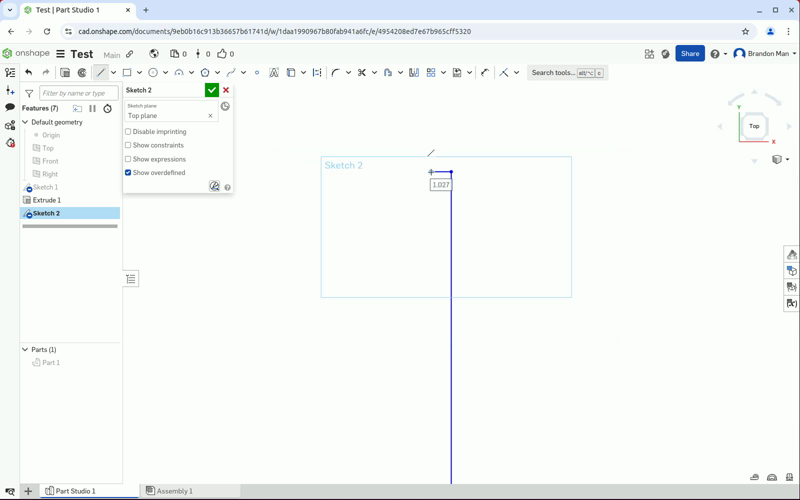
scroll(-6)
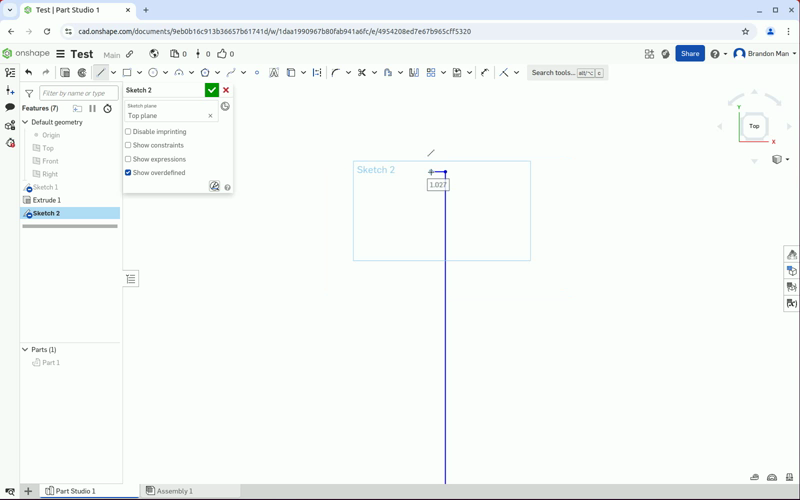
scroll(-6)
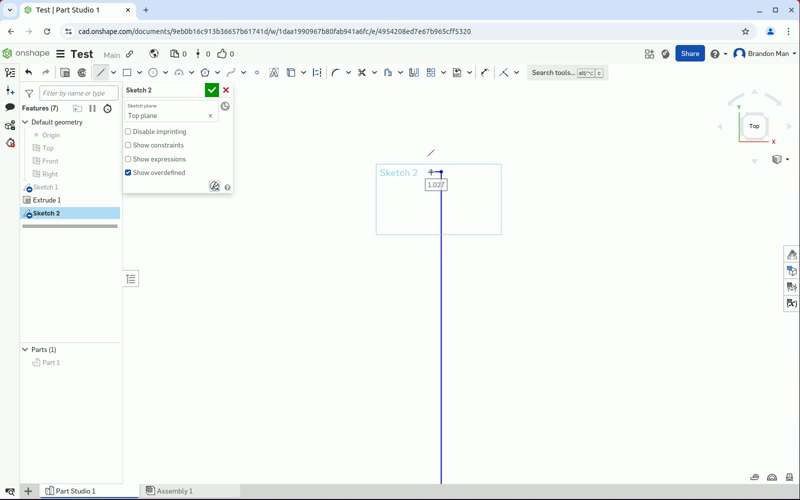
scroll(-6)
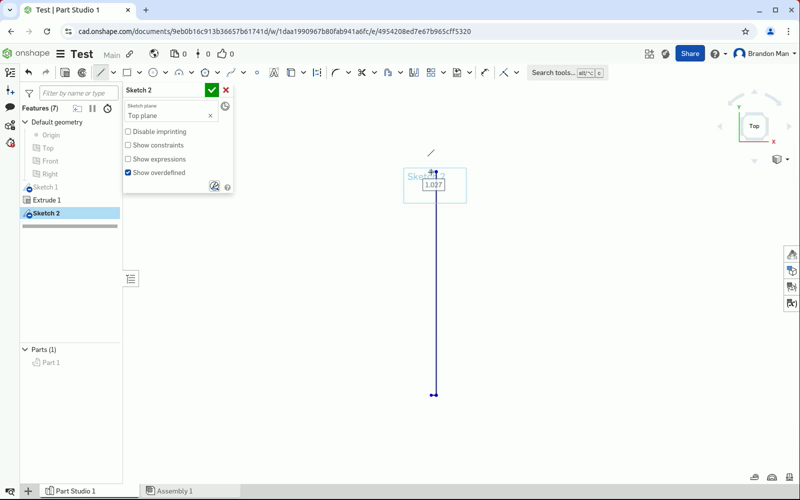
key_up(shift)
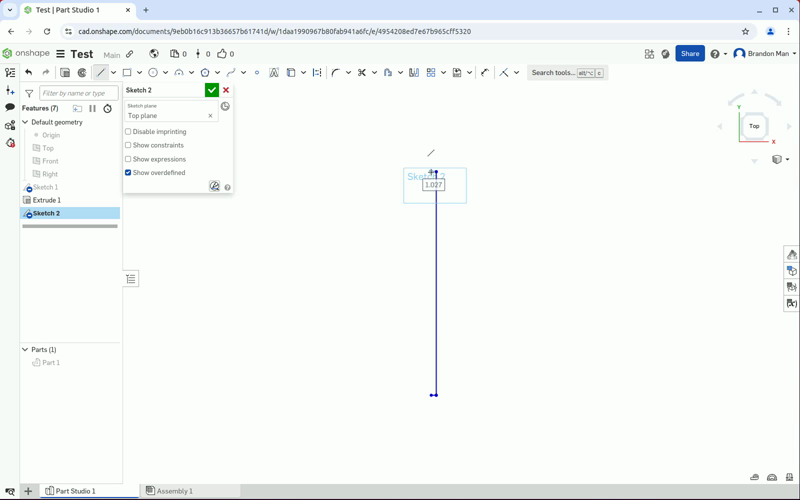
key_down(shift)
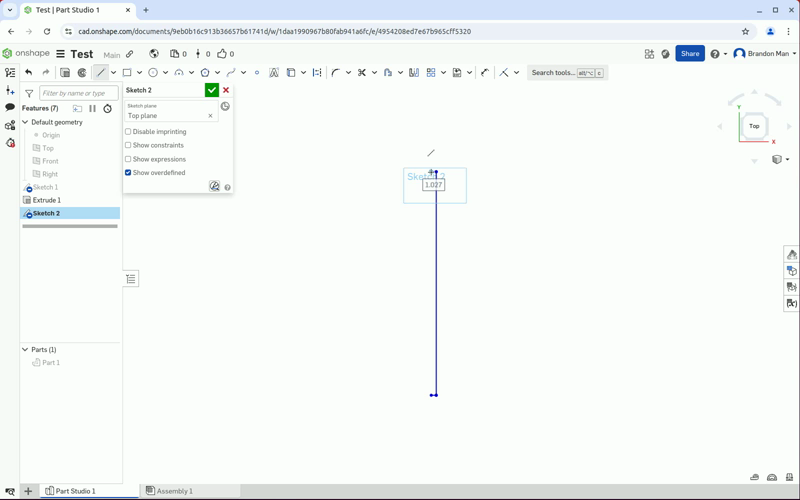
mouse_move(431, 395)
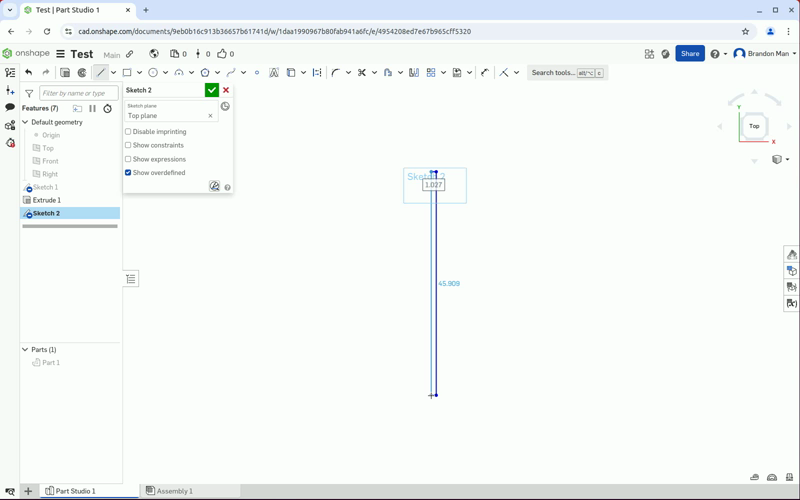
key_up(shift)
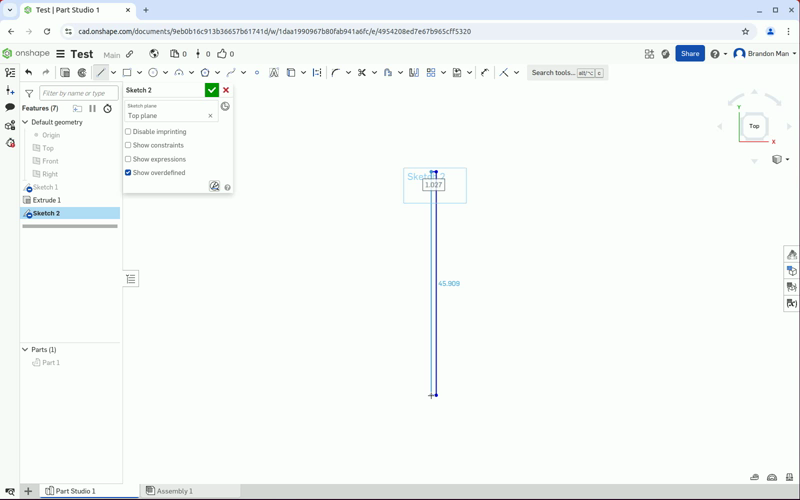
click(431, 395)
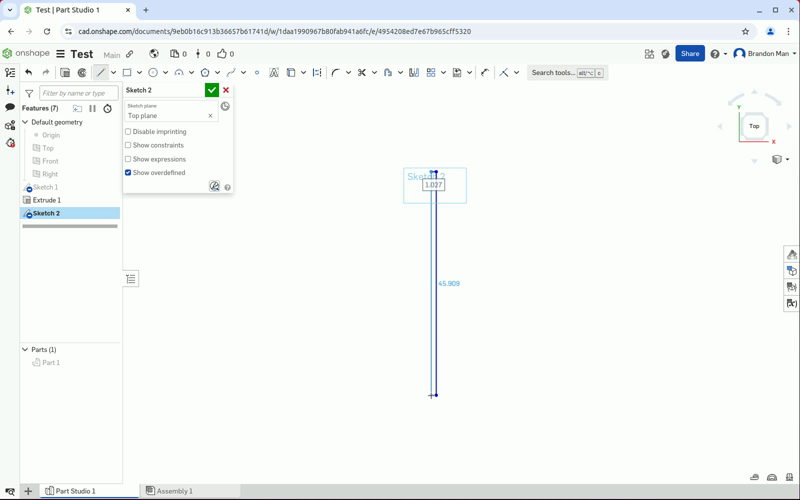
key(esc)
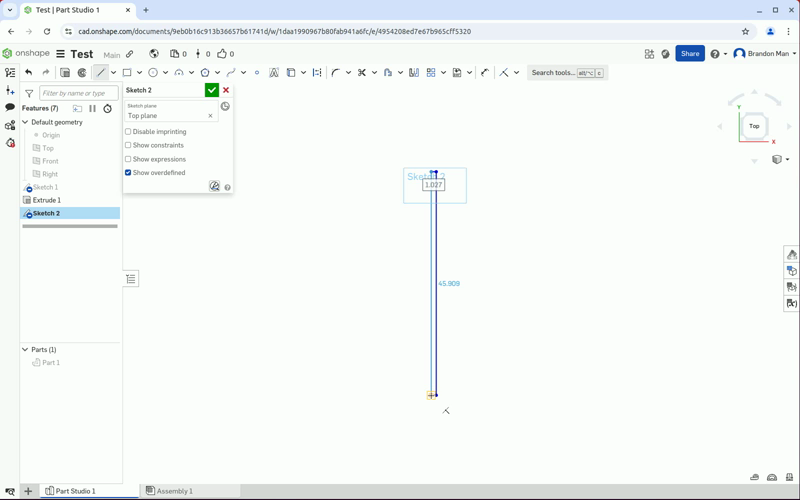
mouse_move(433, 294)
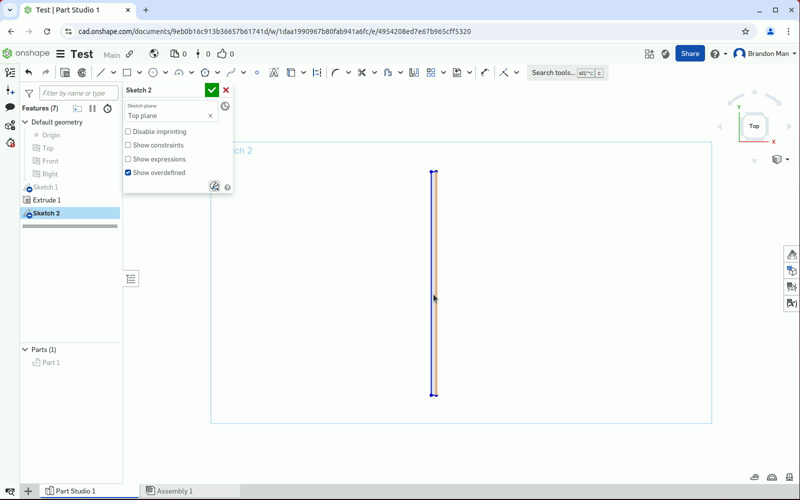
scroll(6)
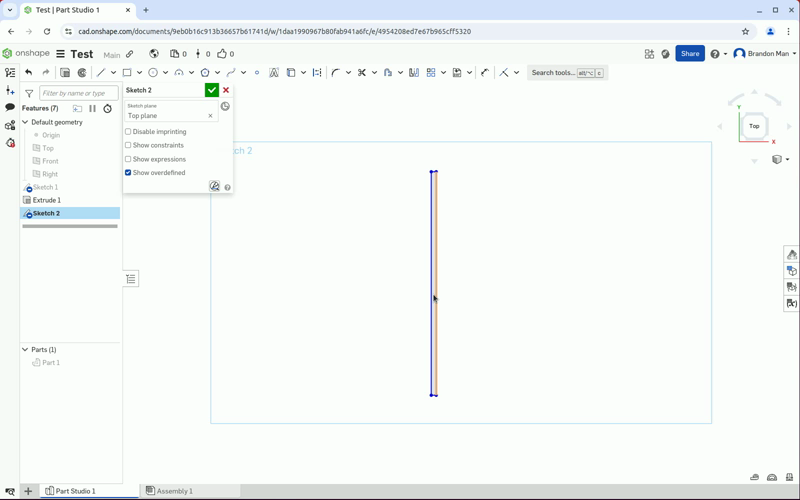
scroll(6)
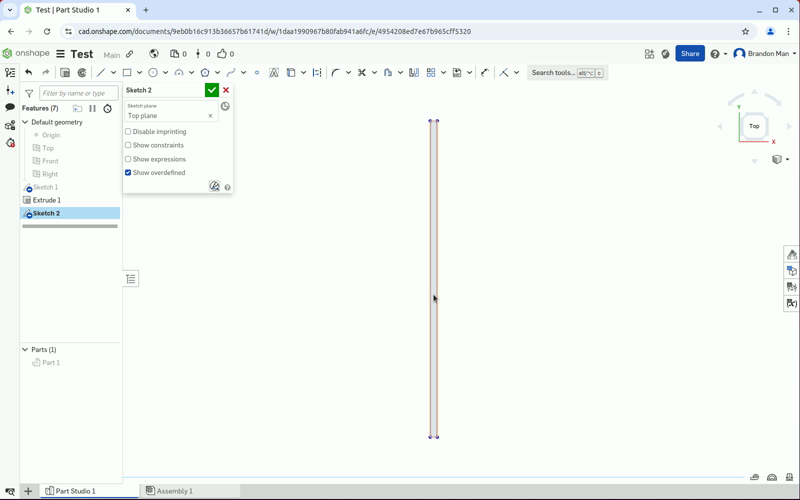
scroll(6)
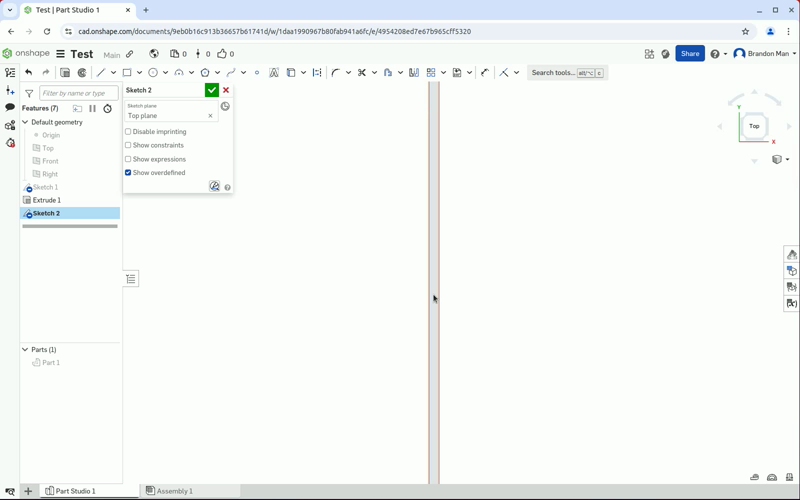
scroll(6)
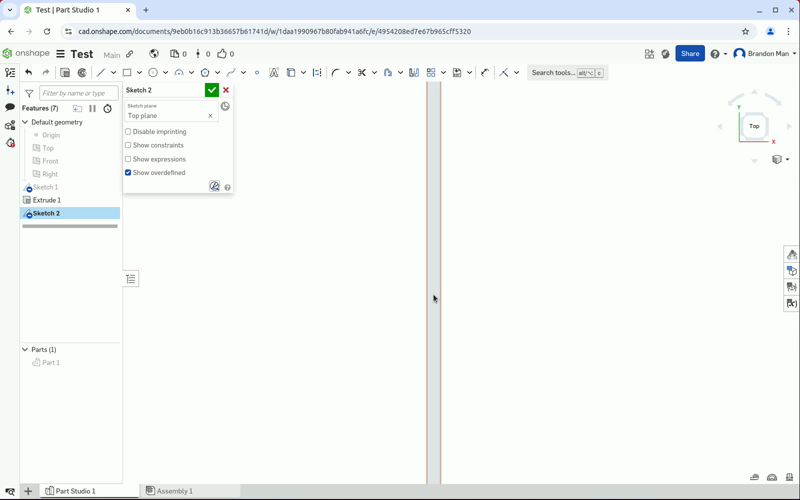
scroll(6)
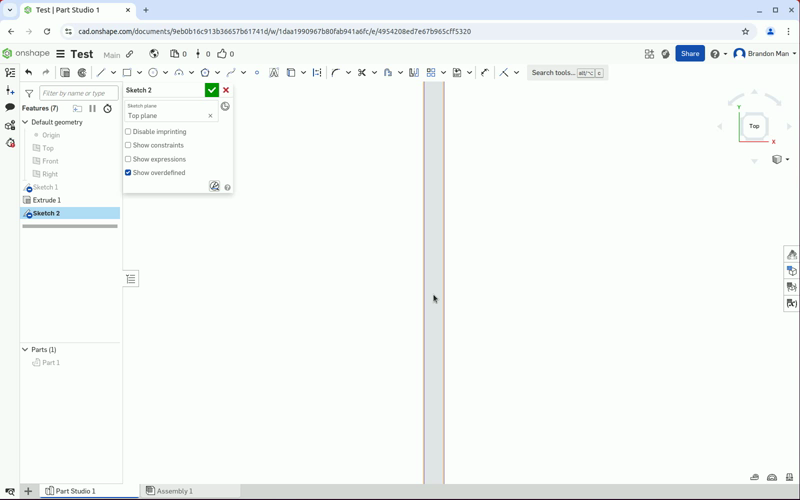
scroll(6)
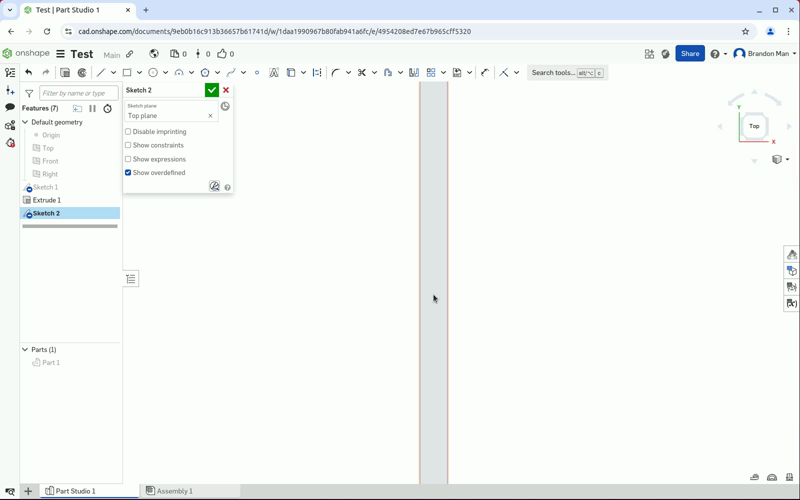
scroll(6)
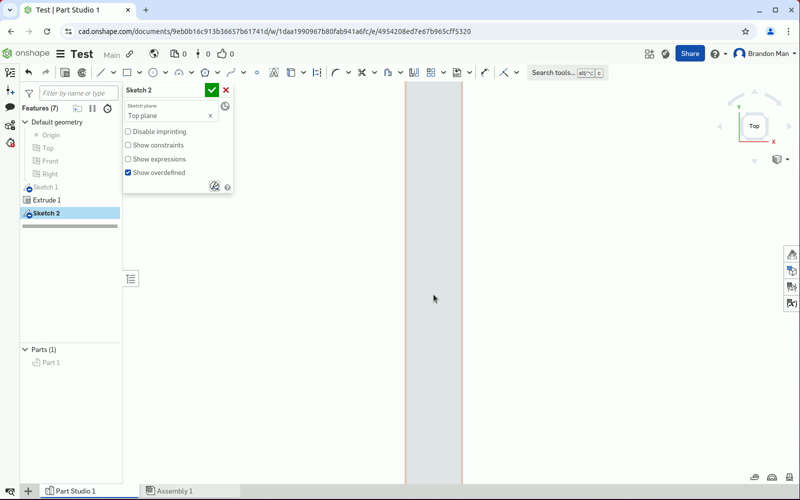
click(433, 294)
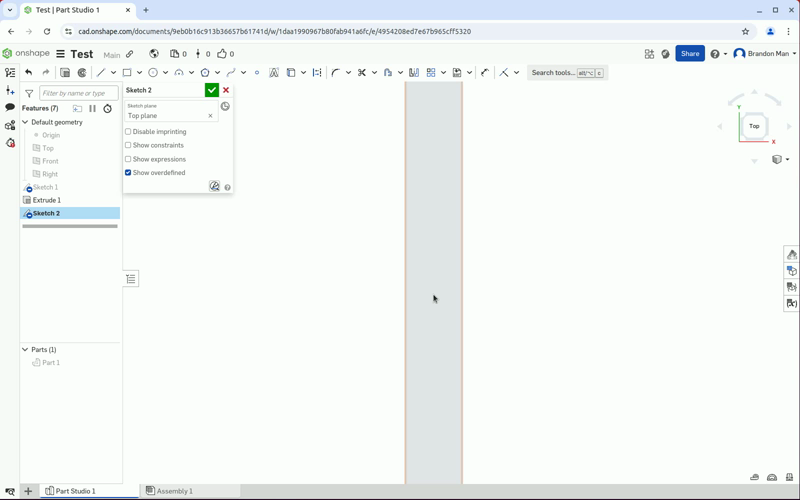
scroll(-6)
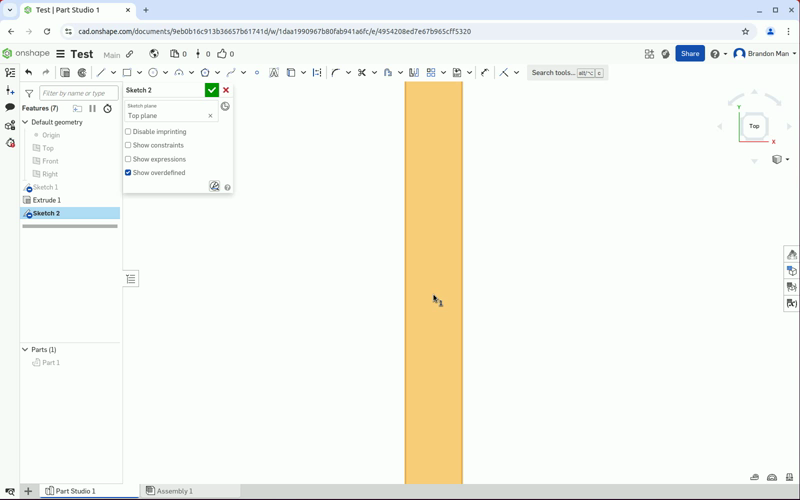
scroll(-6)
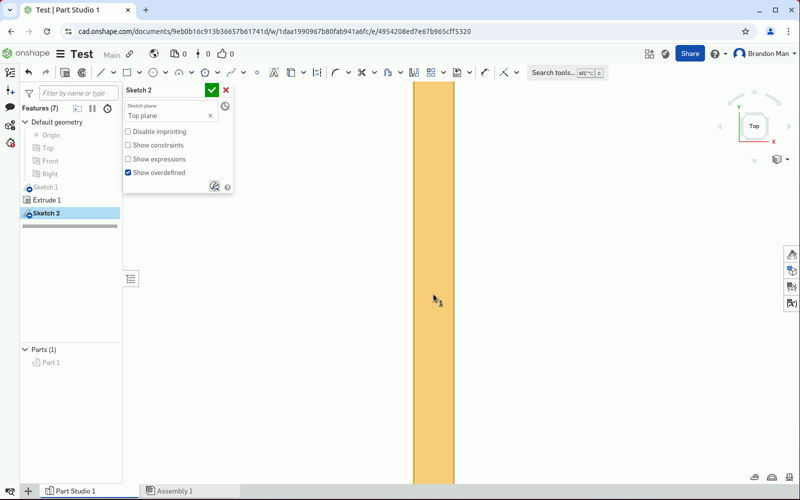
scroll(-6)
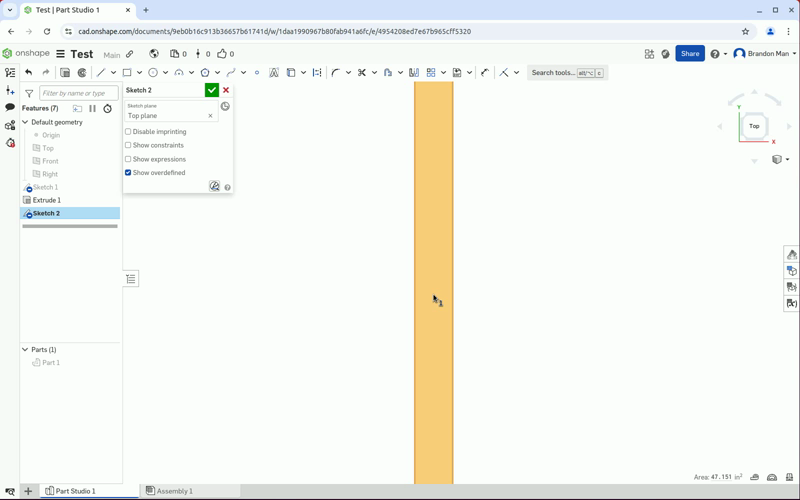
scroll(-6)
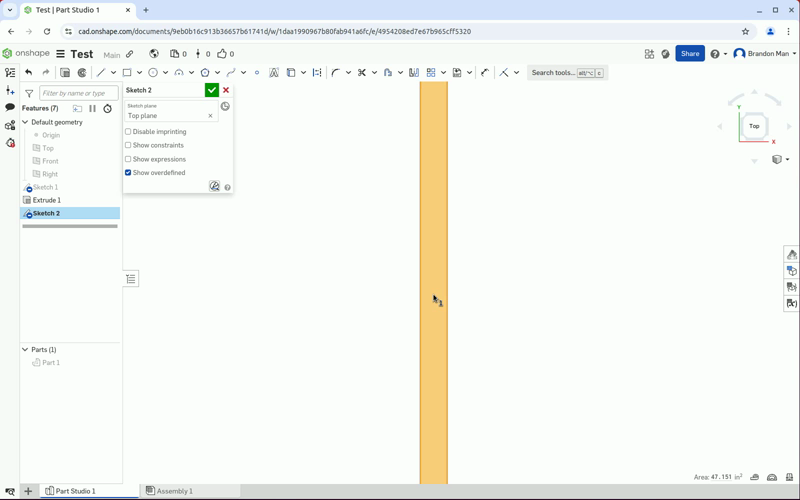
scroll(-6)
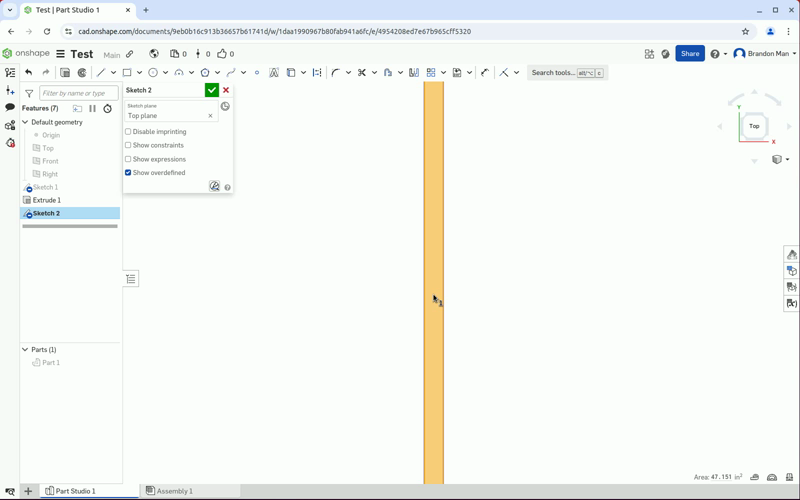
scroll(-6)
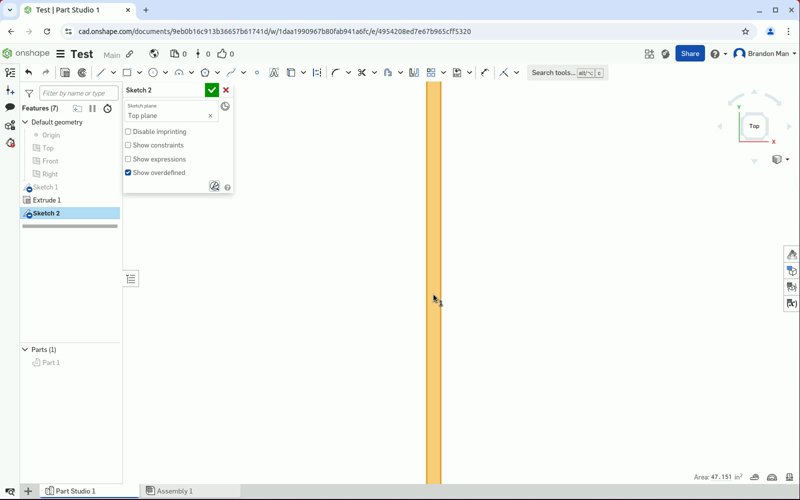
scroll(-6)
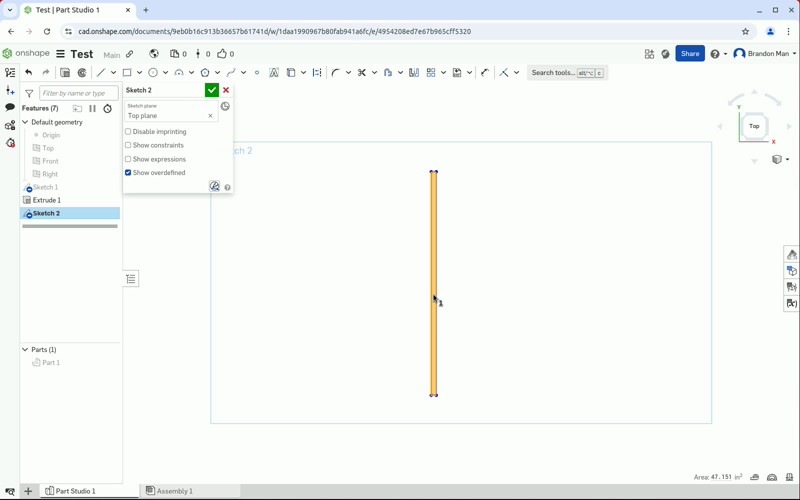
mouse_move(73, 352)
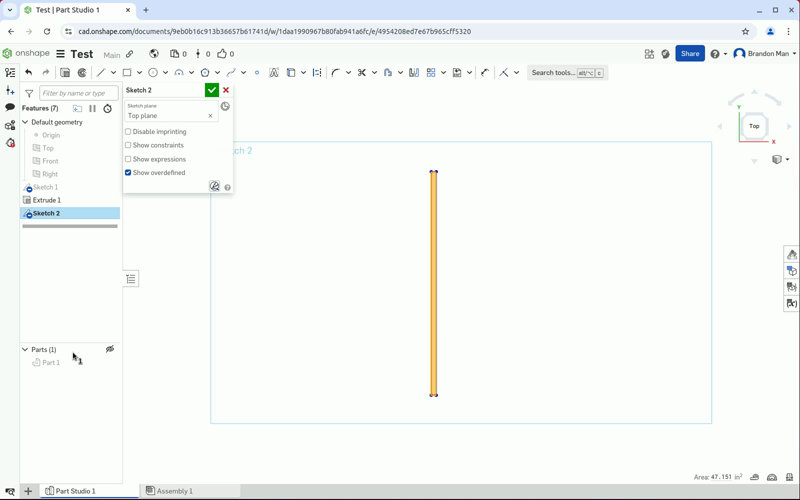
key(shift+y)
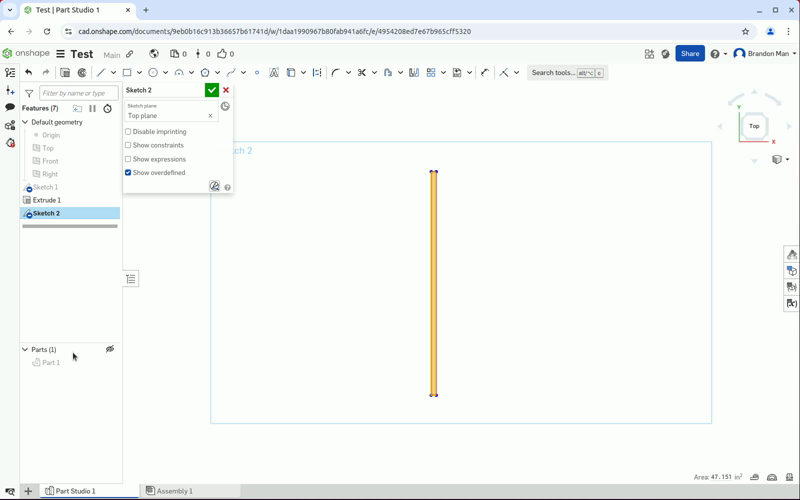
key(shift+e)
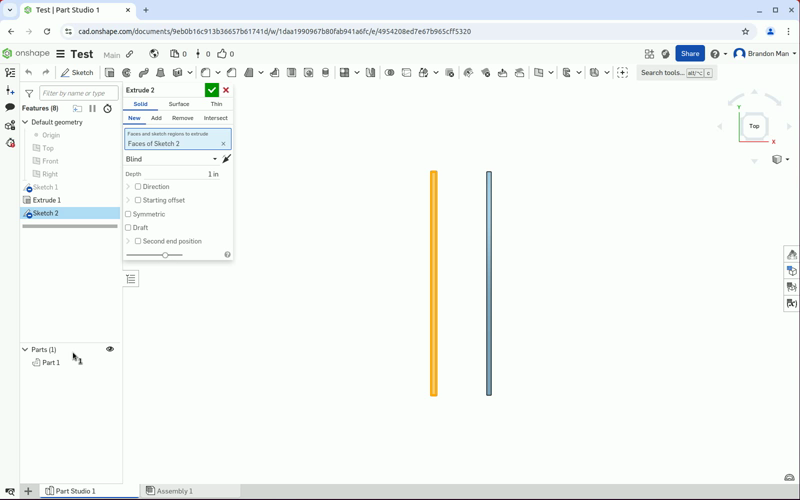
mouse_move(143, 106)
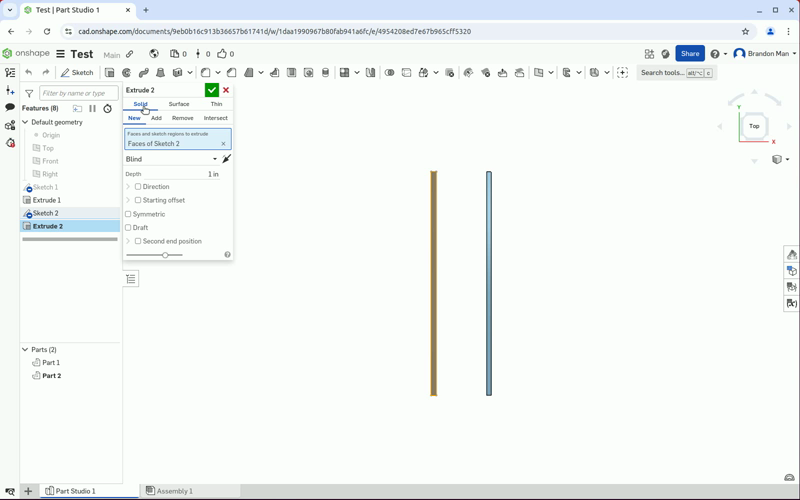
click(143, 106)
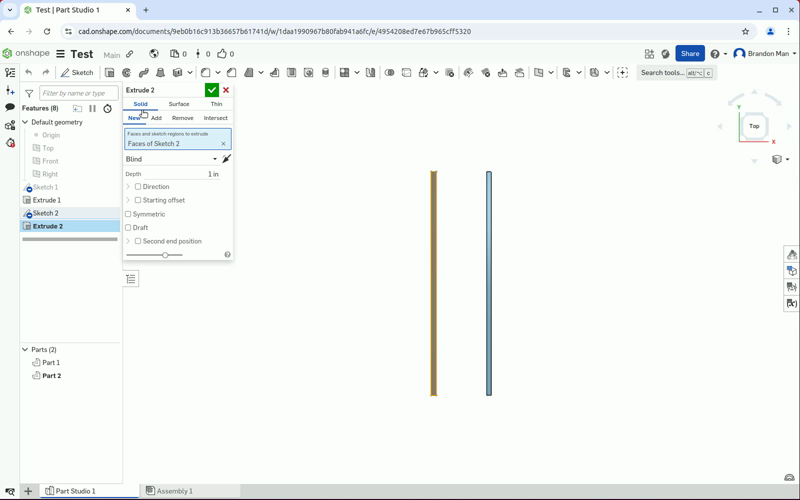
mouse_move(137, 120)
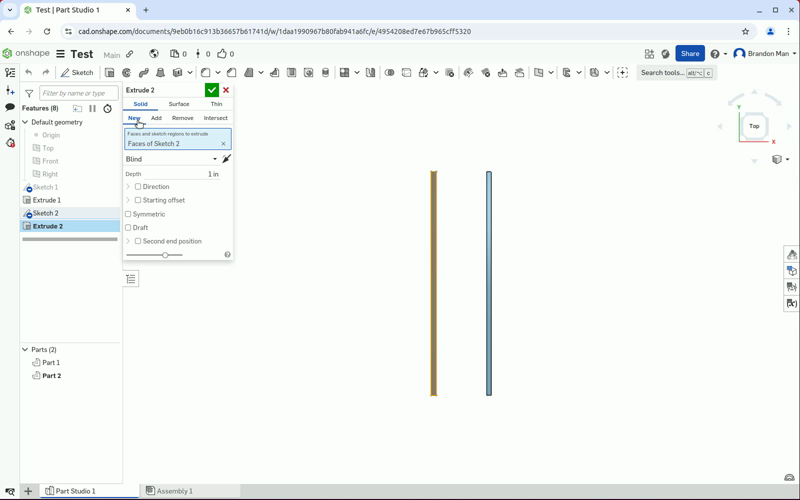
click(137, 120)
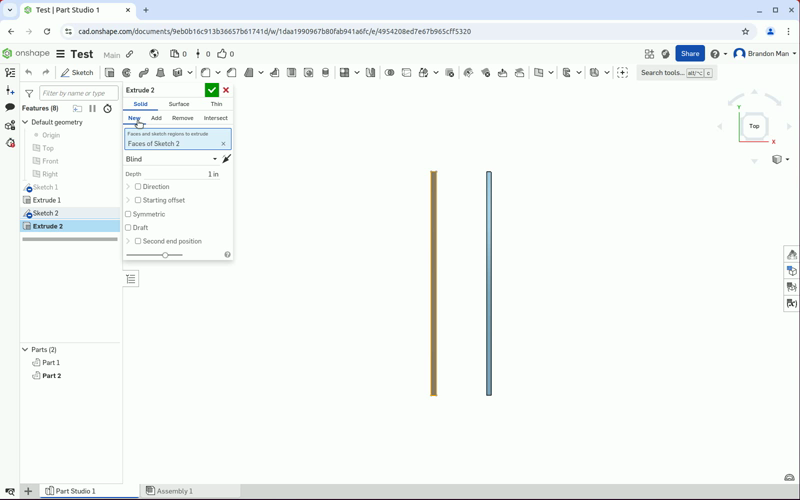
key(tab, 4)
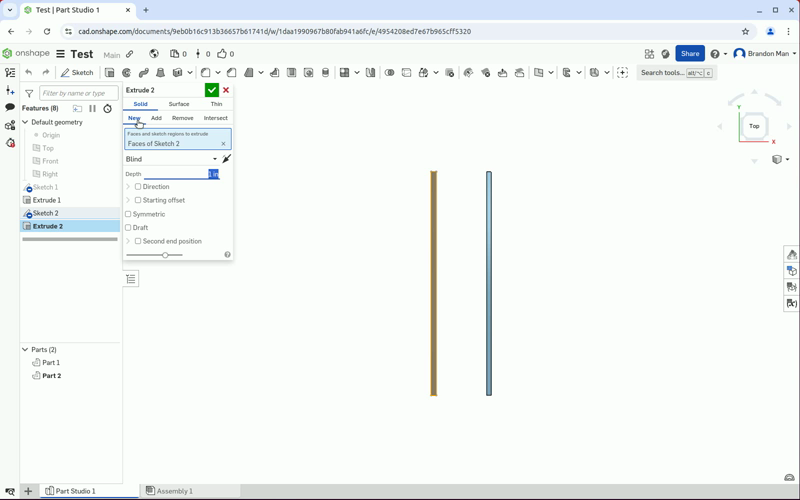
text(0.963)
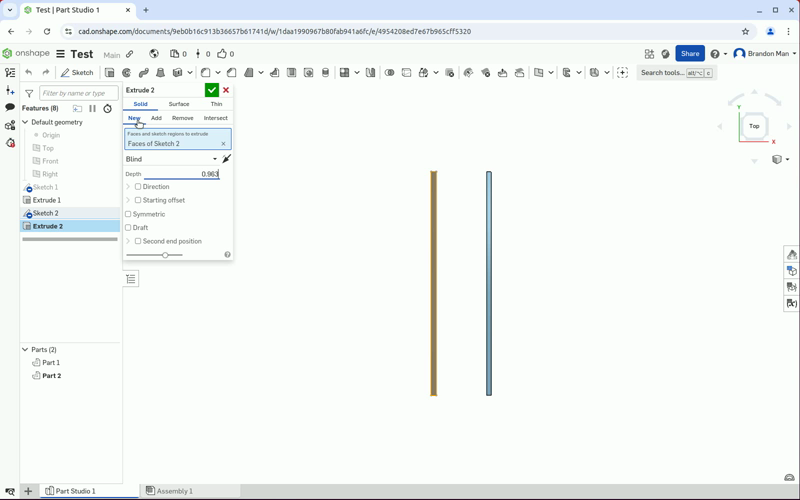
key(enter)
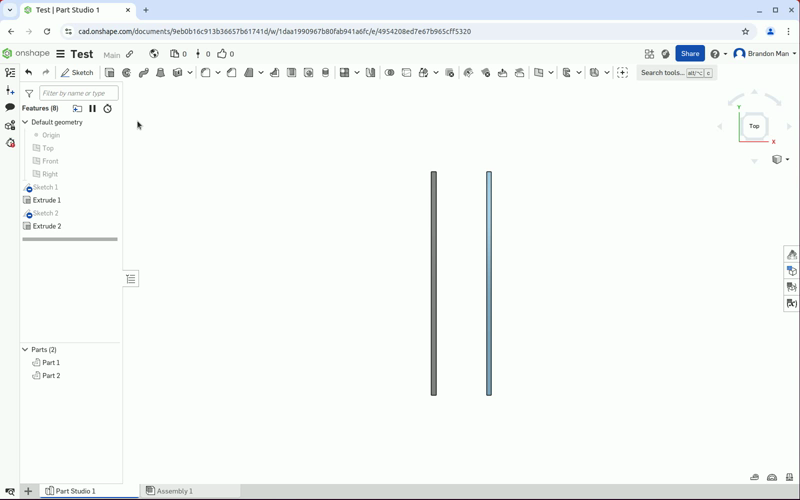
key(shift+h)
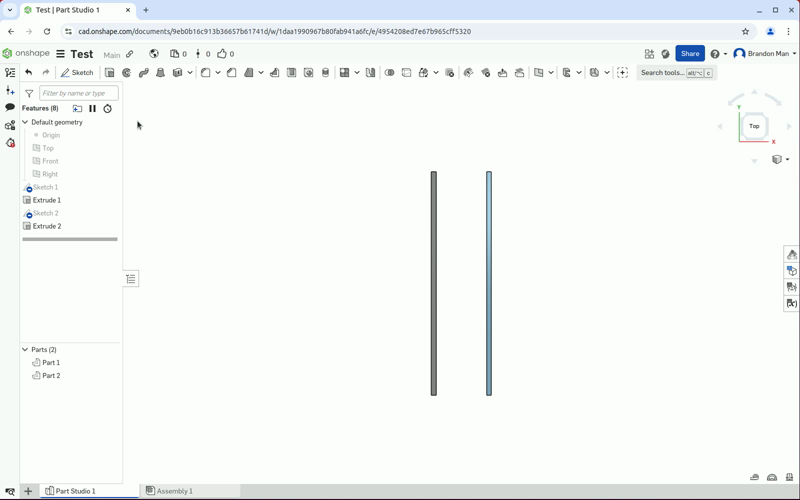
key(shift+h)
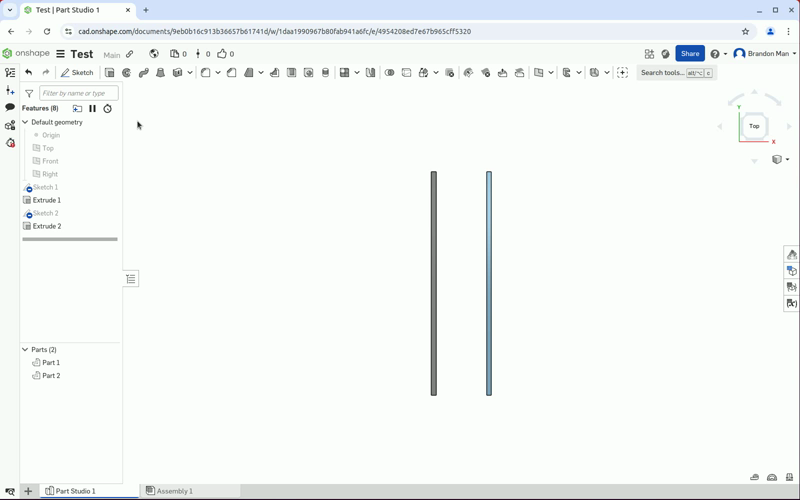
mouse_move(73, 189)
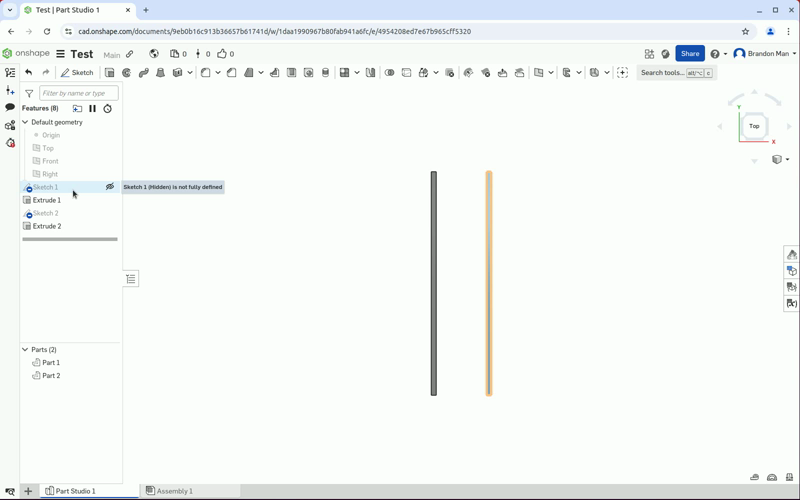
click(73, 189)
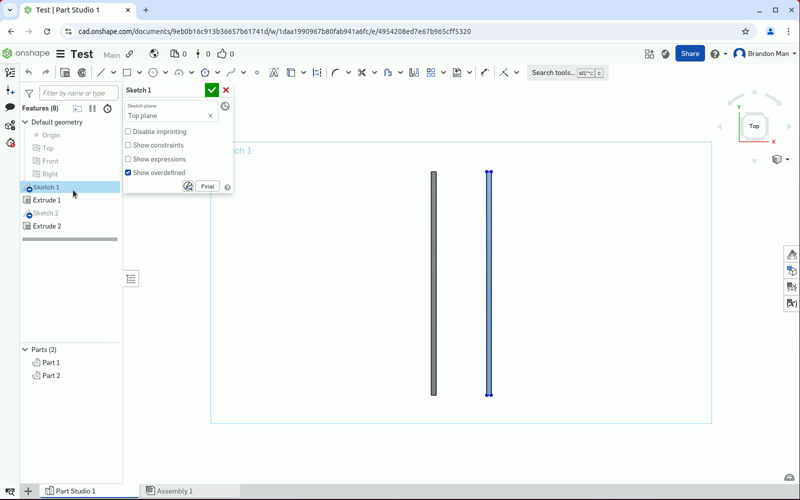
mouse_move(229, 92)
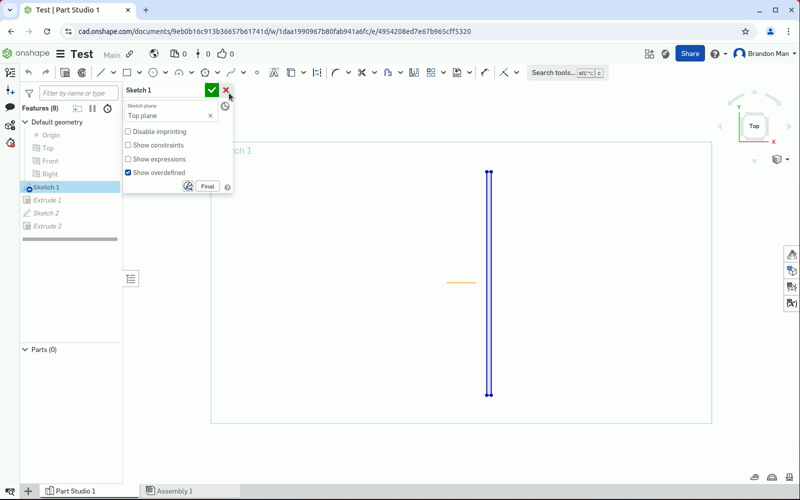
click(229, 92)
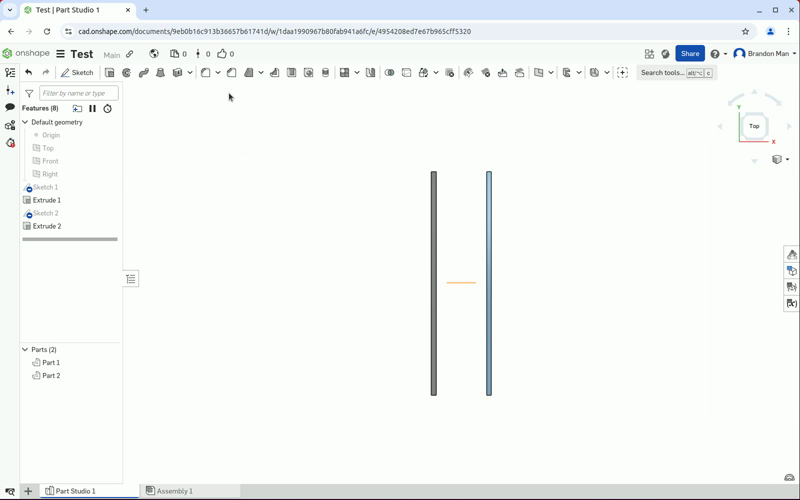
mouse_move(73, 352)
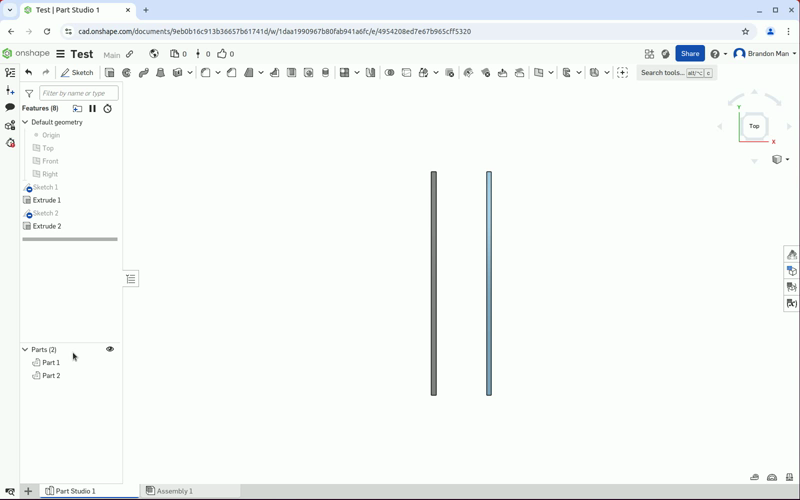
key(y)
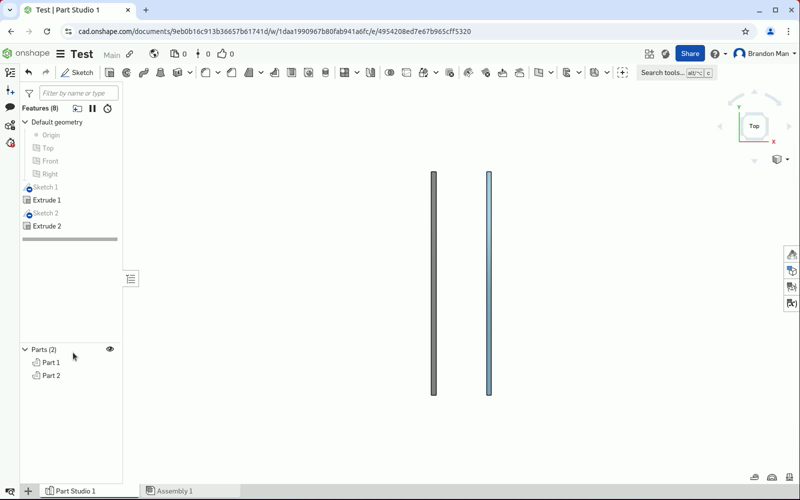
key(shift+p)
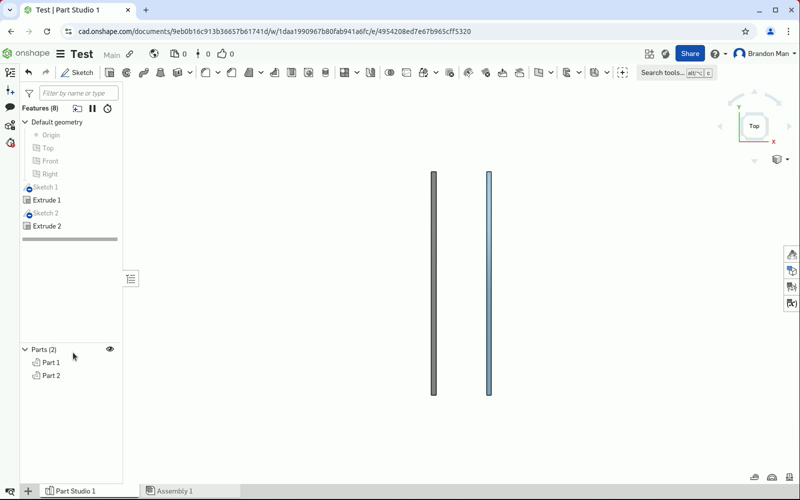
key(space)
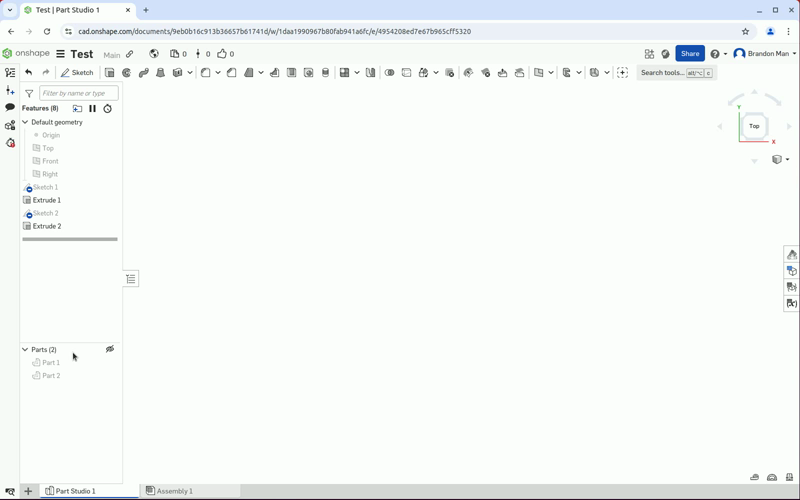
key_down(shift)
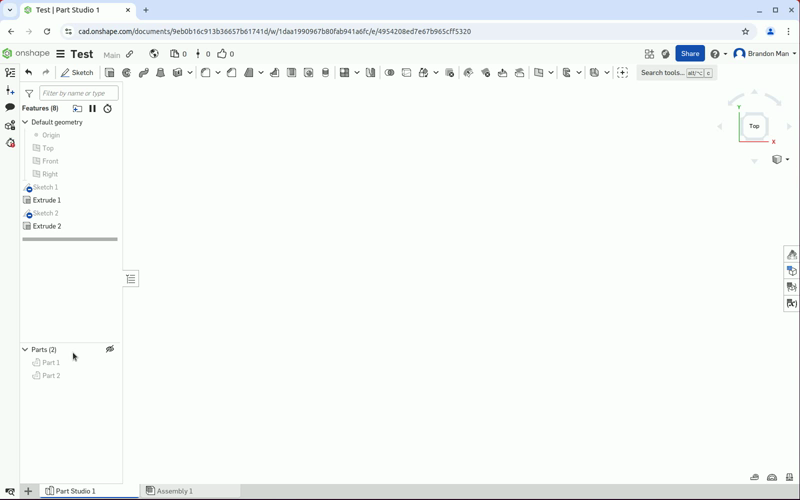
key(up)
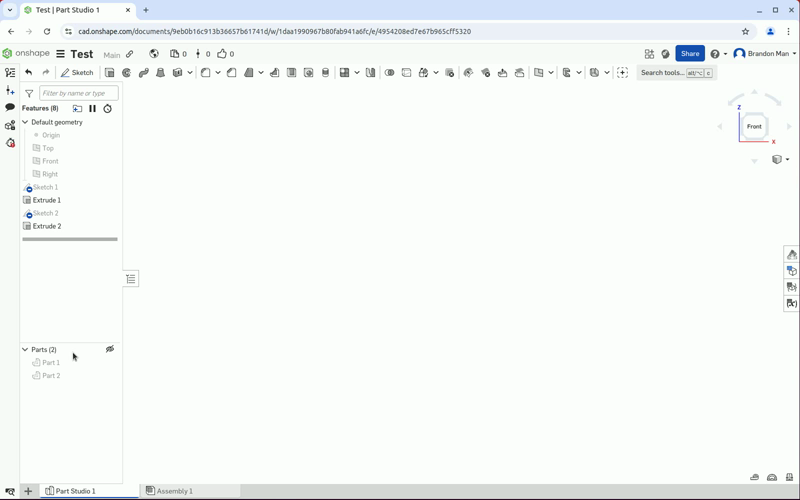
key_up(shift)
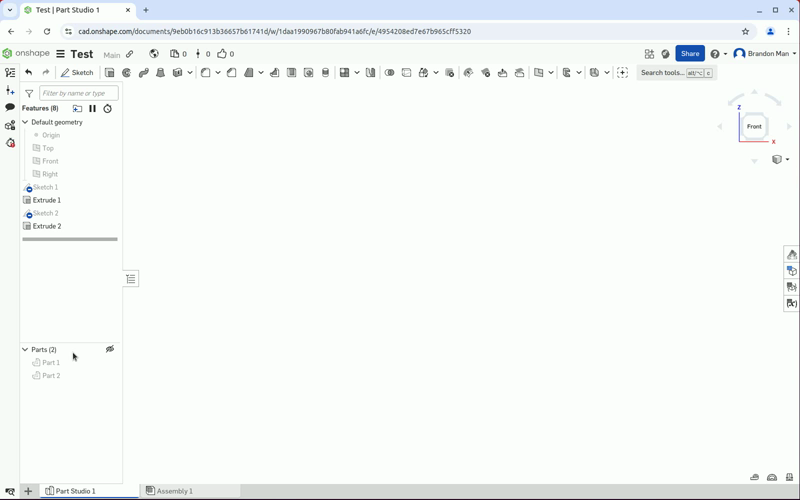
key(space)
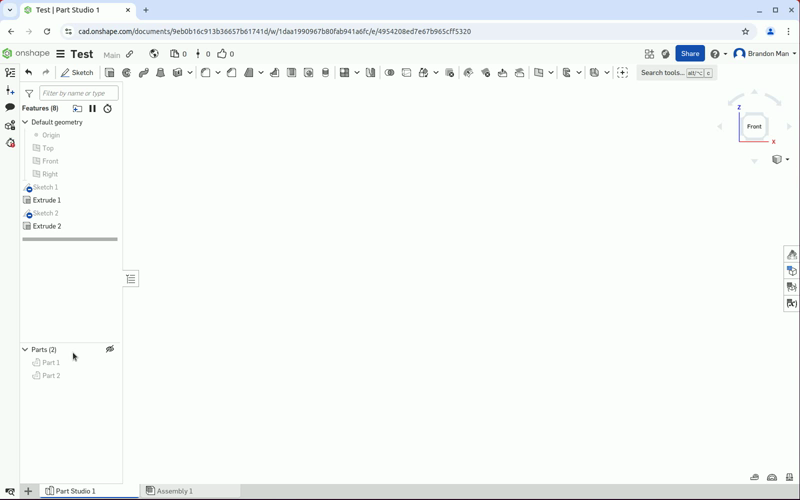
key_down(shift)
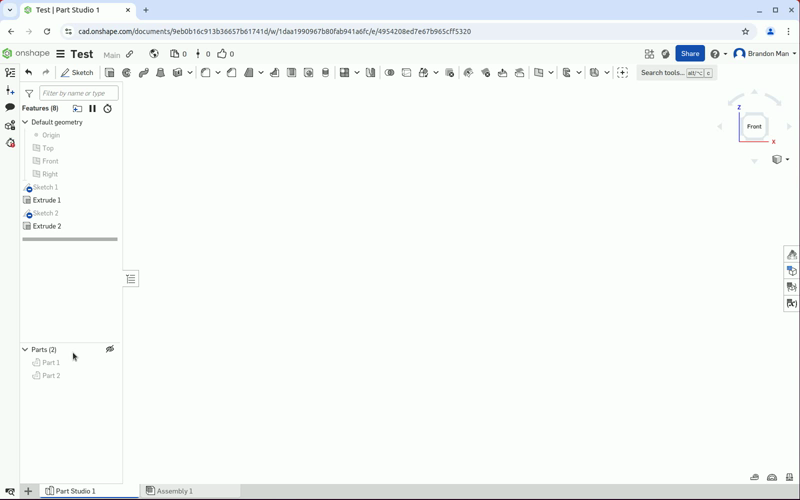
key(left)
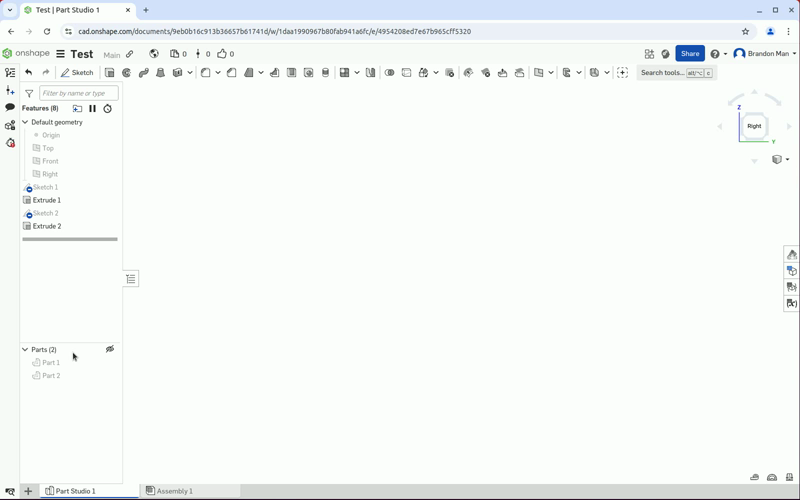
key_up(shift)
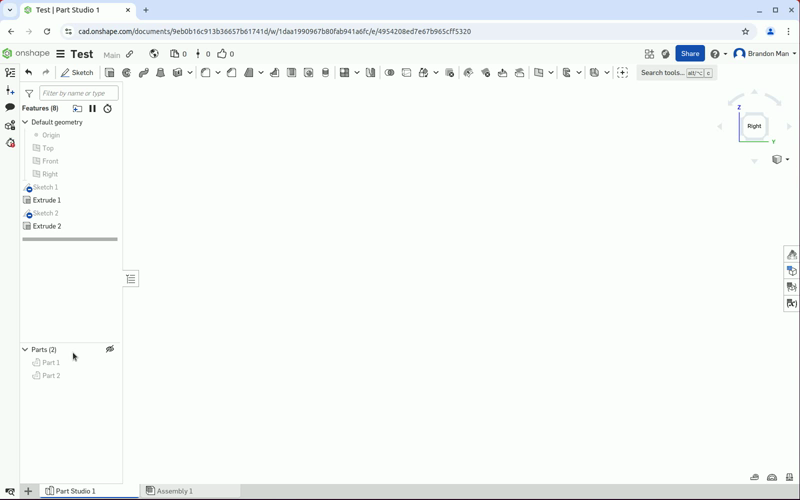
mouse_move(73, 352)
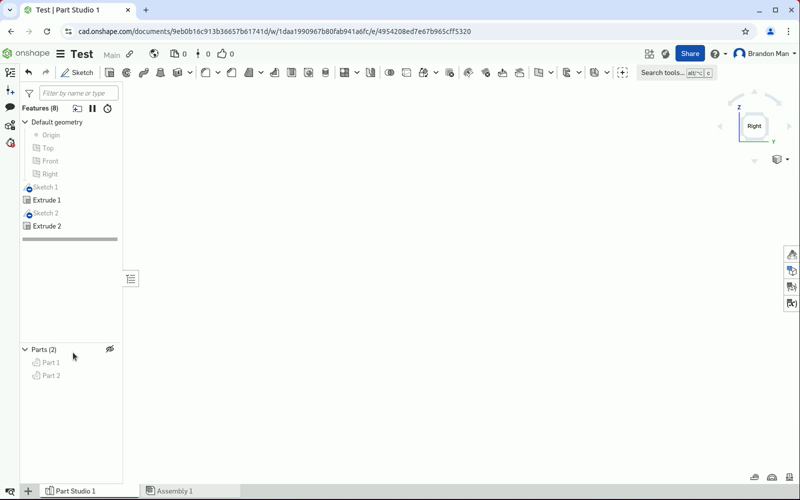
key(shift+y)
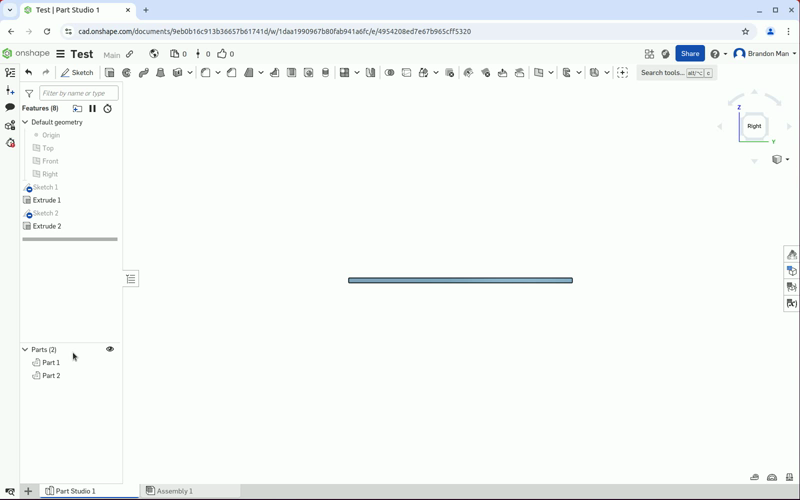
mouse_move(541, 75)
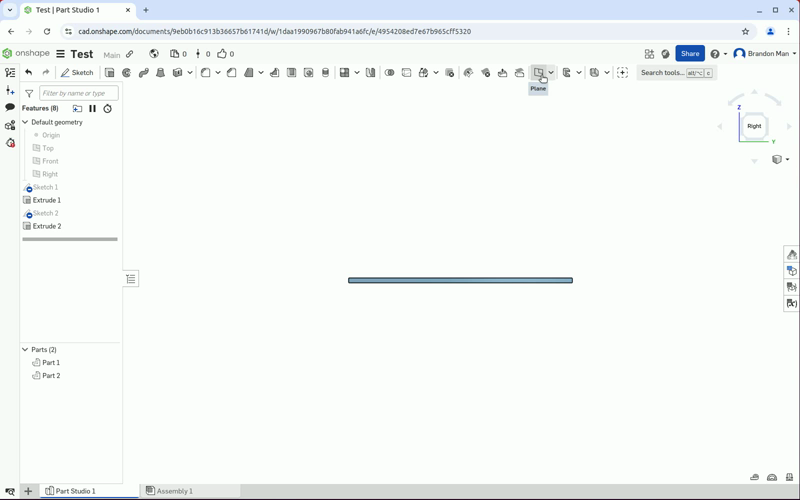
click(541, 75)
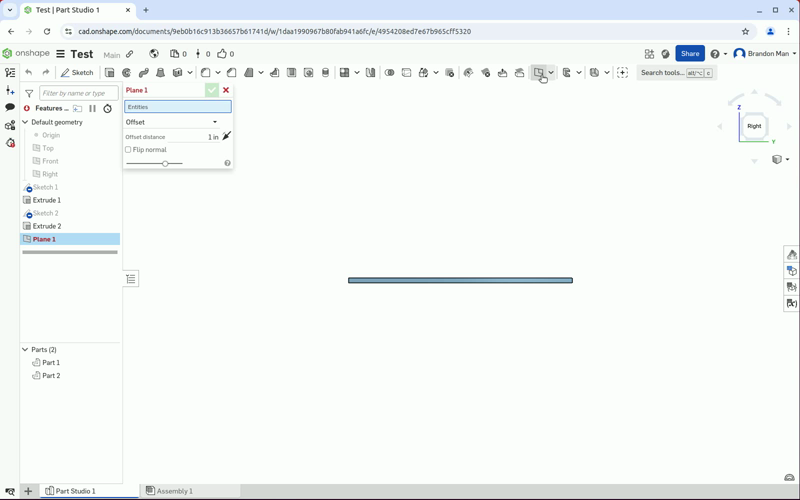
mouse_move(73, 176)
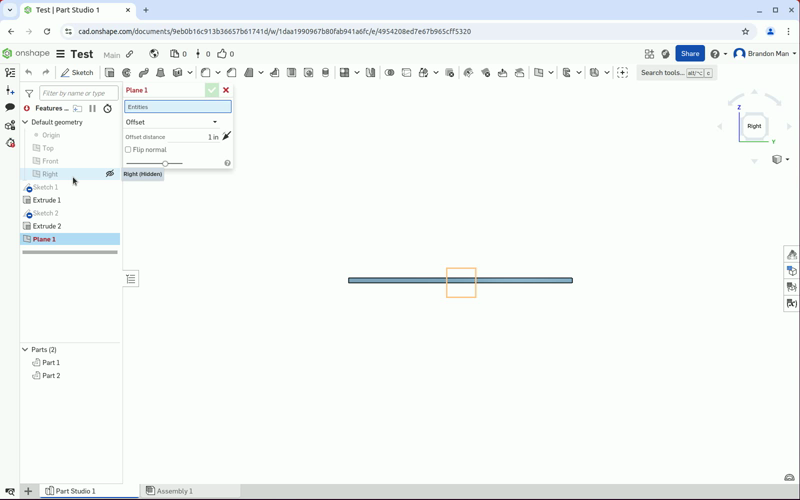
click(73, 176)
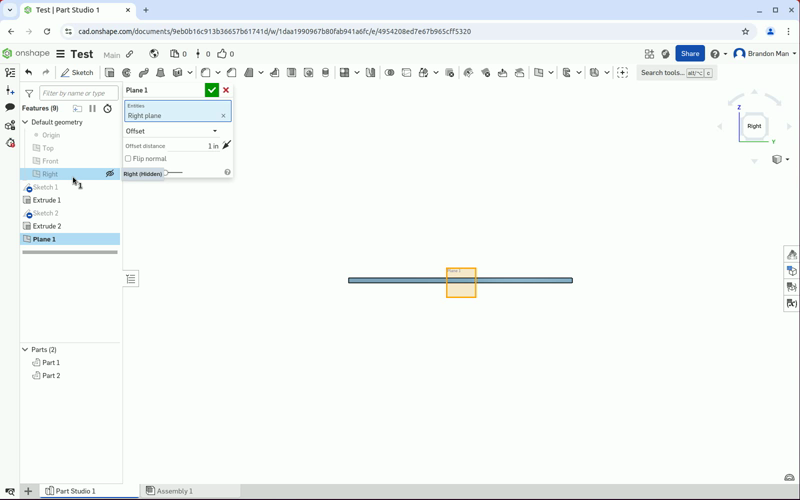
key(tab, 2)
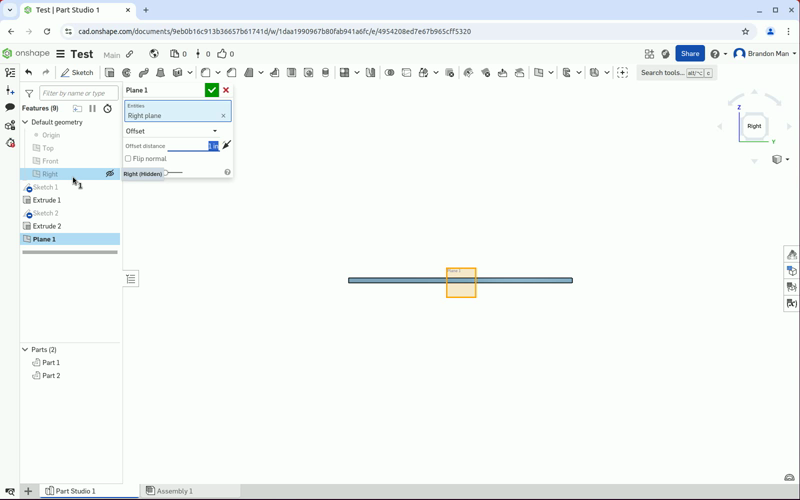
text(5.299)
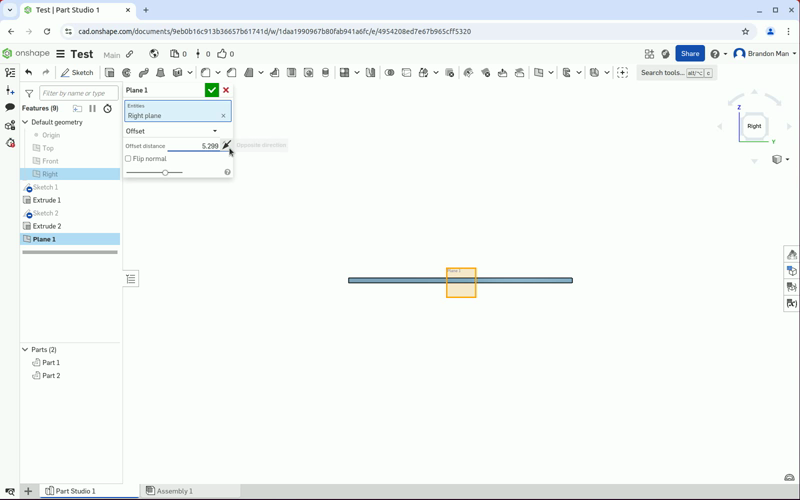
mouse_move(229, 147)
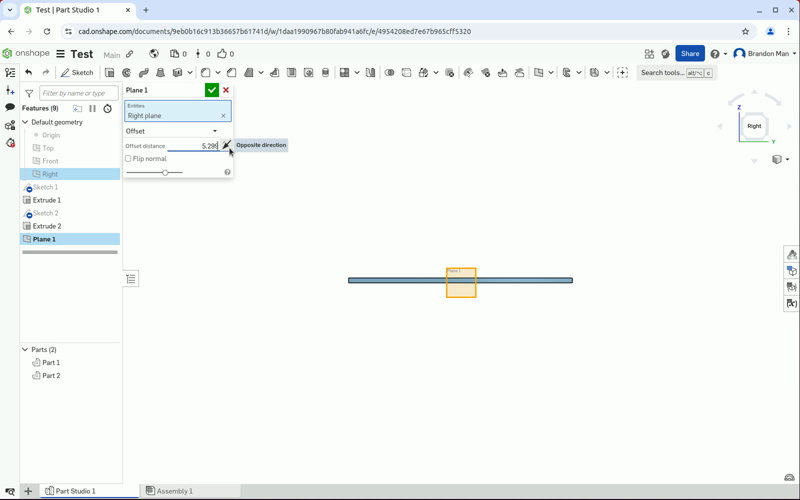
click(229, 147)
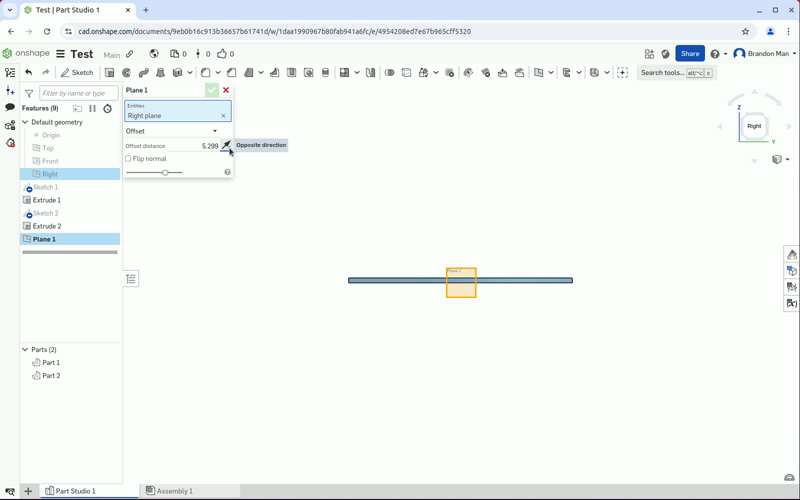
key(enter, 2)
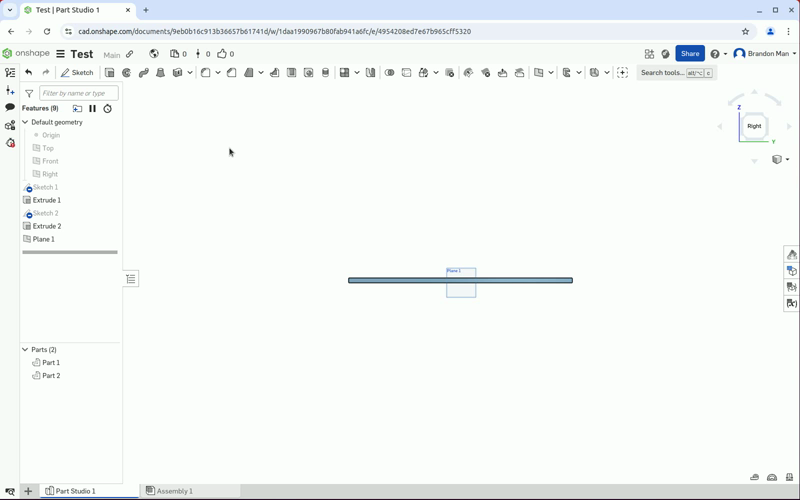
key(shift+s)
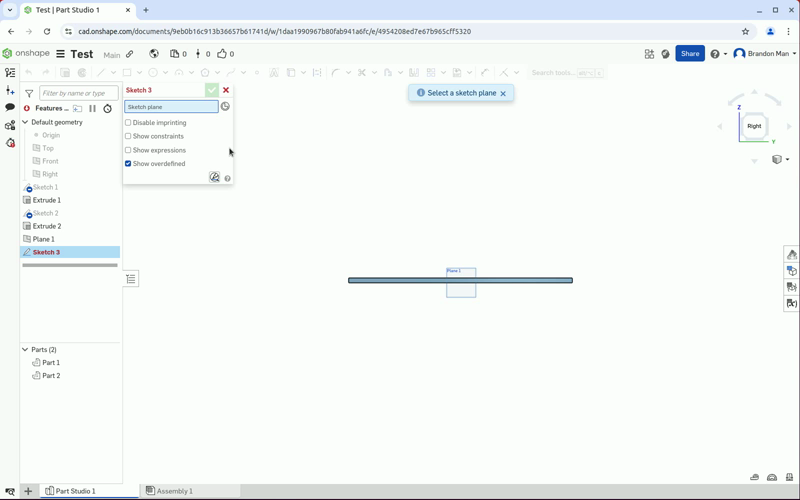
mouse_move(73, 241)
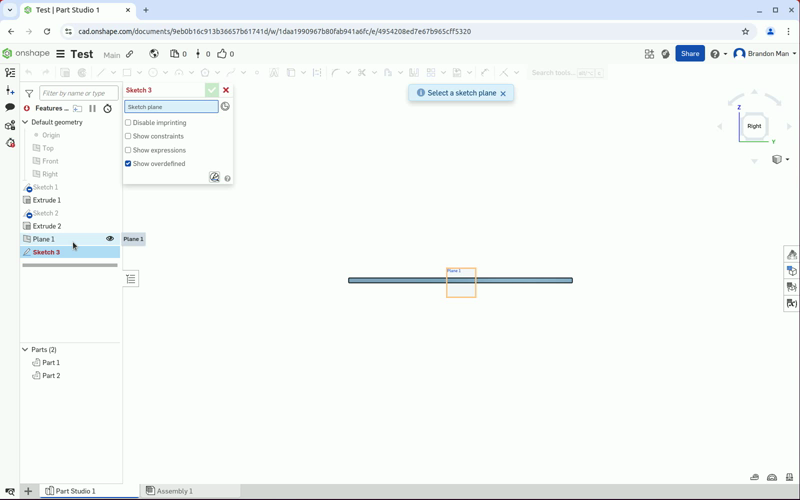
click(73, 241)
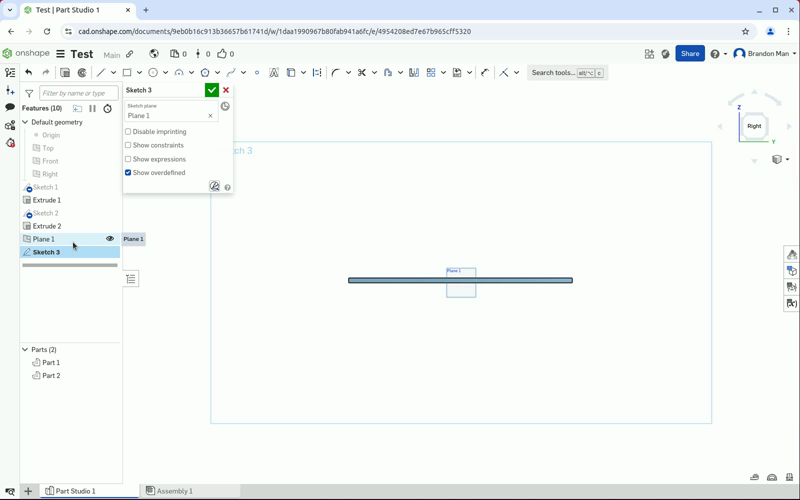
mouse_move(73, 352)
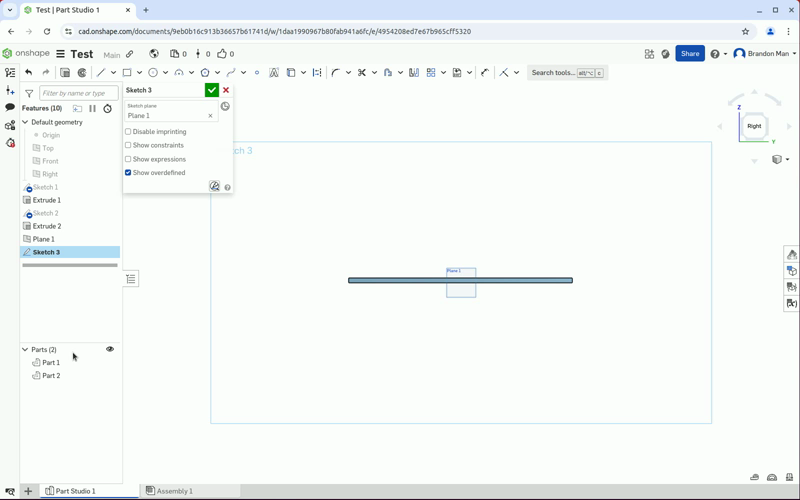
key(y)
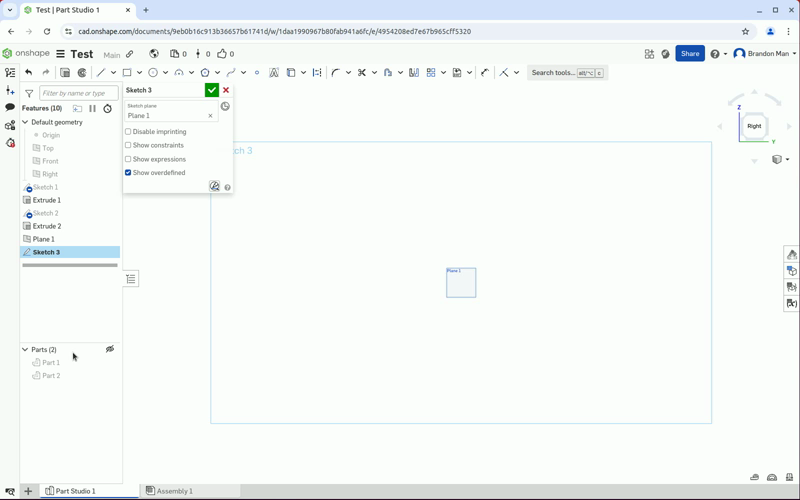
key(l)
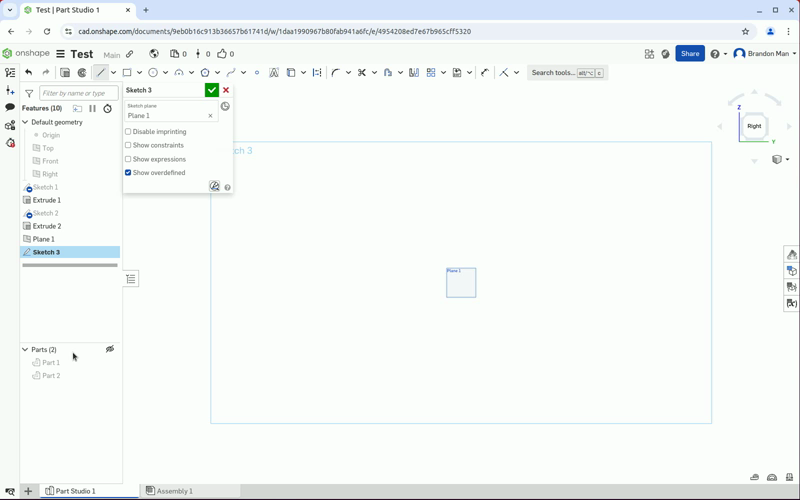
key_down(shift)
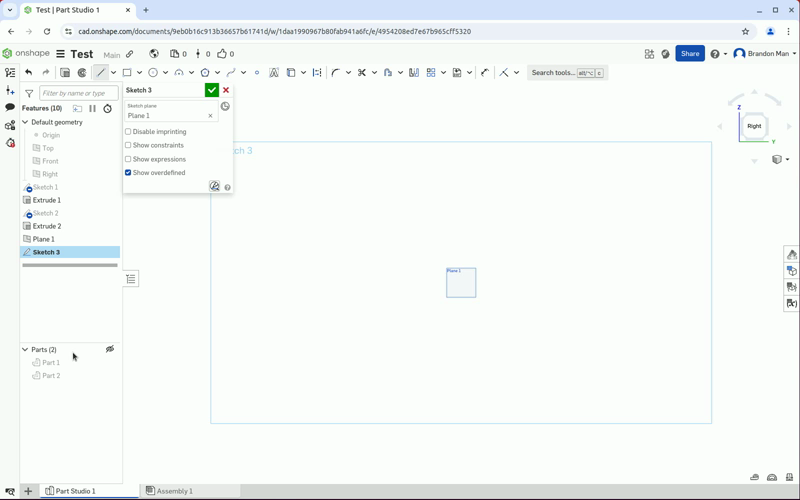
mouse_move(357, 282)
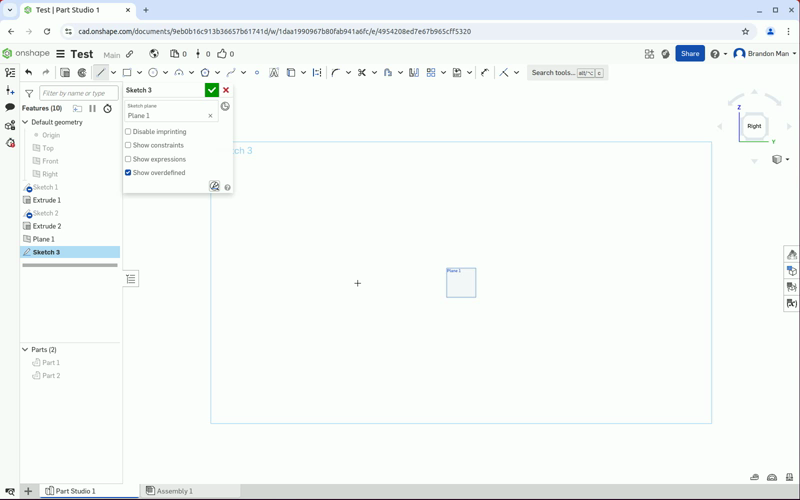
click(357, 282)
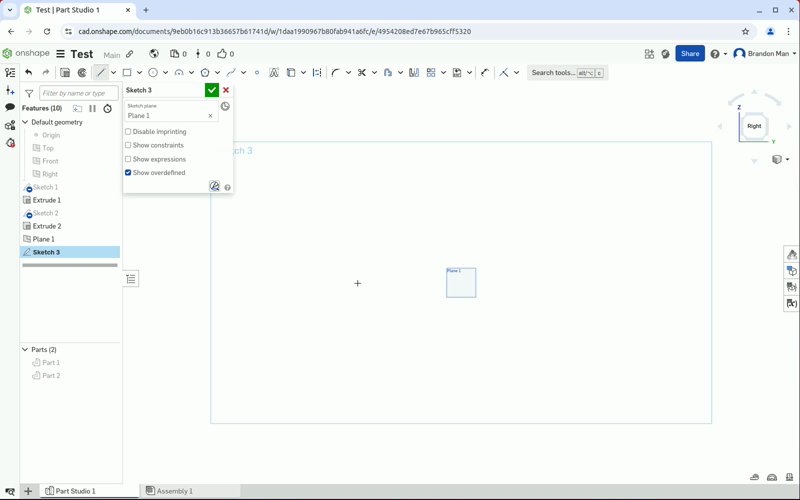
key_up(shift)
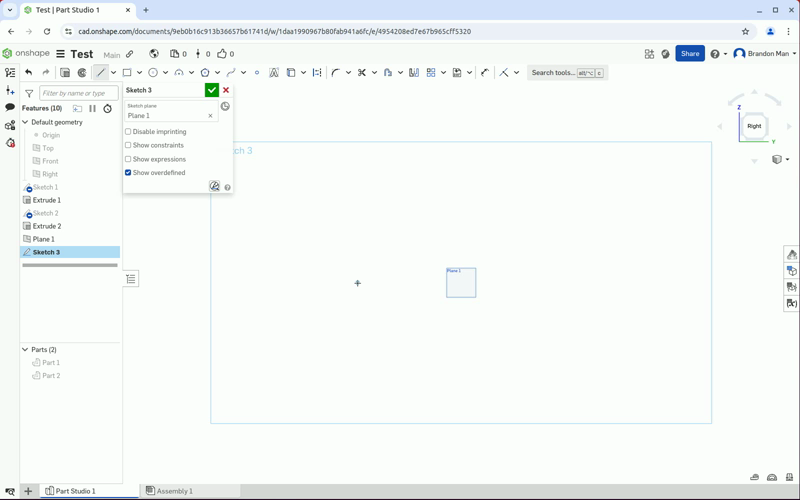
key_down(shift)
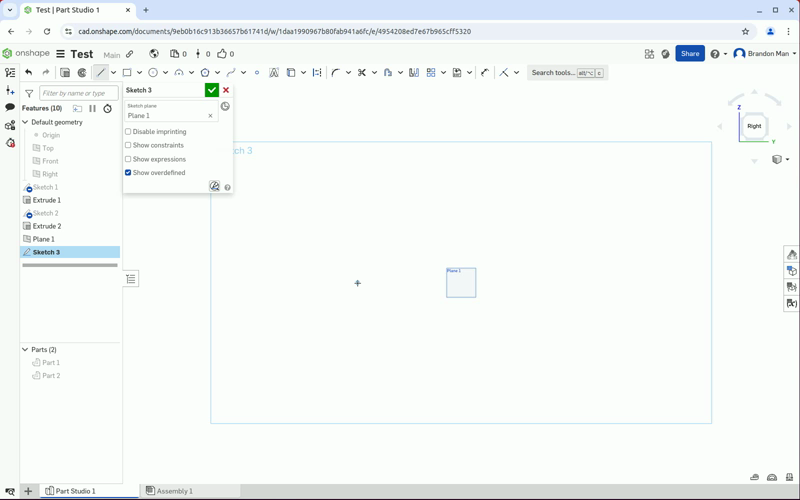
mouse_move(387, 282)
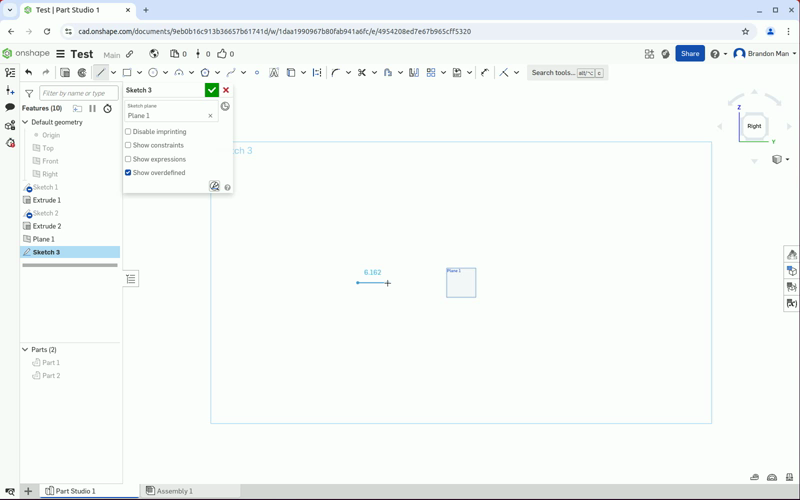
mouse_move(361, 282)
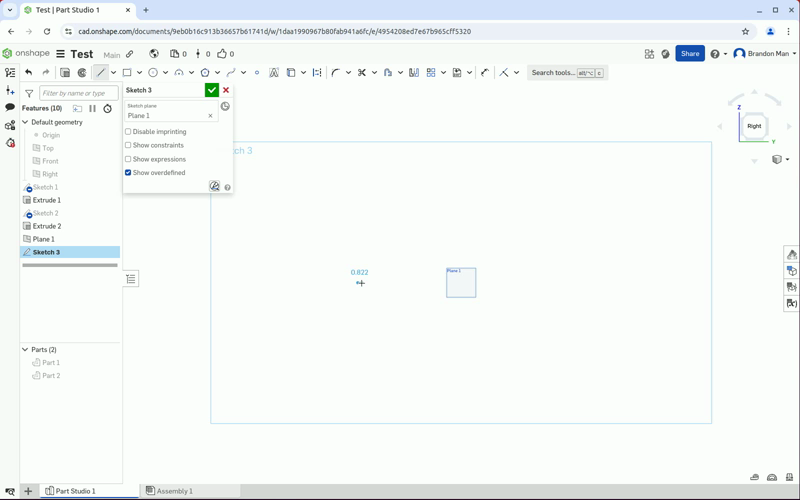
scroll(6)
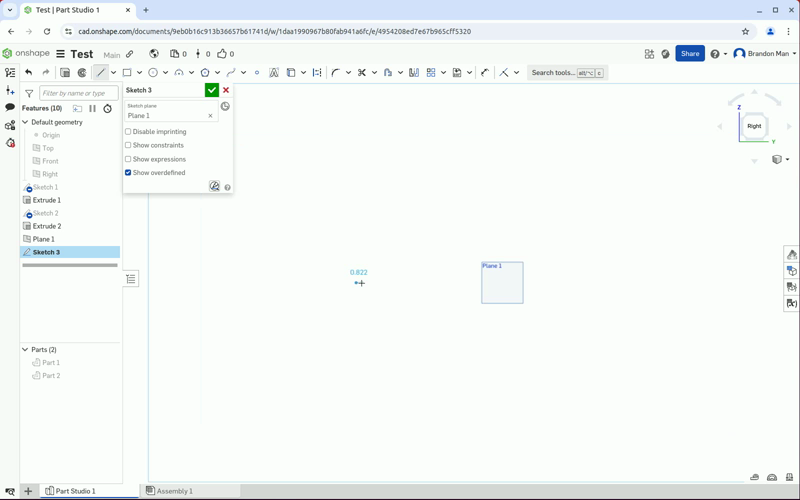
scroll(6)
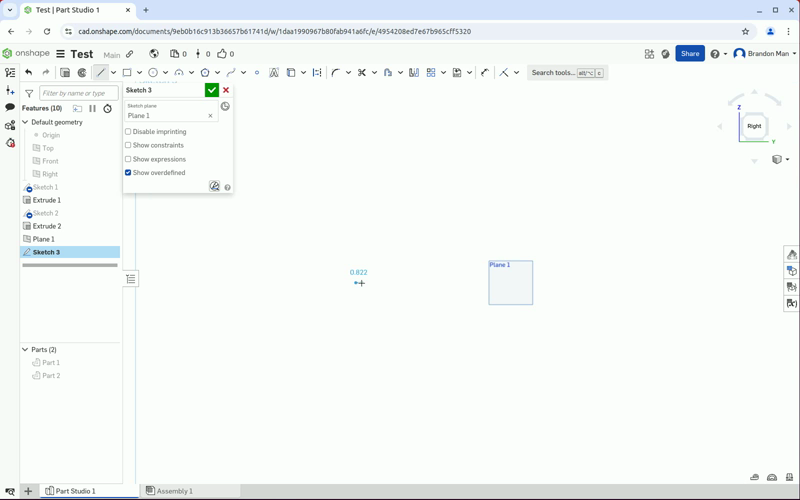
scroll(6)
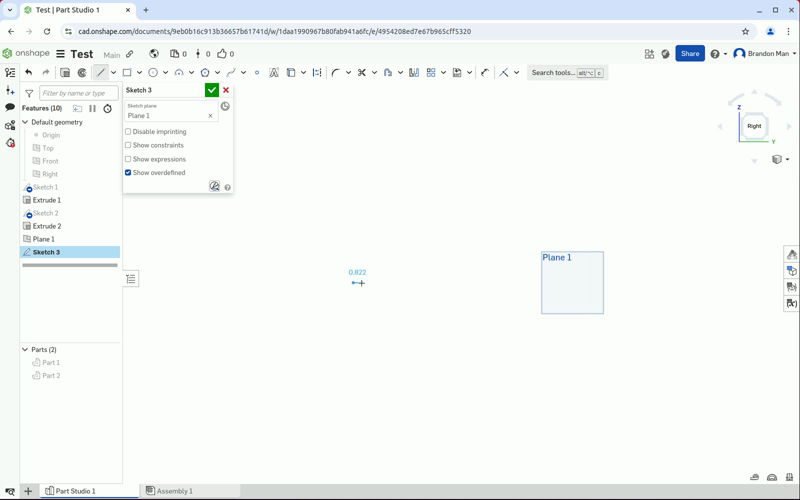
scroll(6)
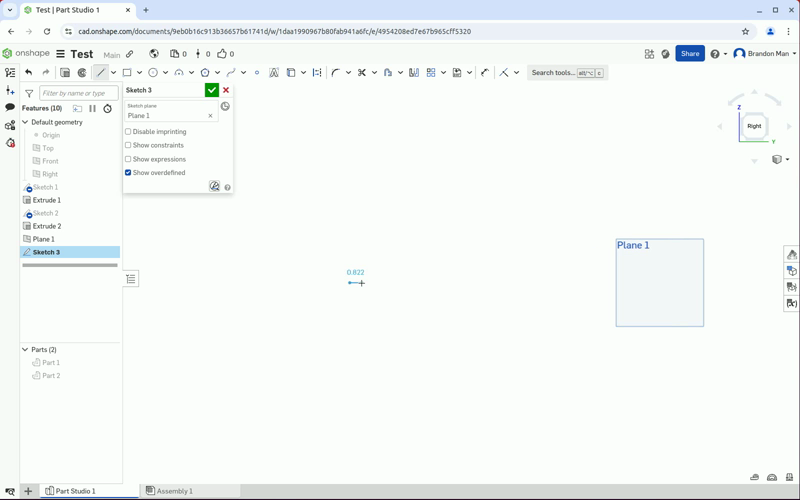
scroll(6)
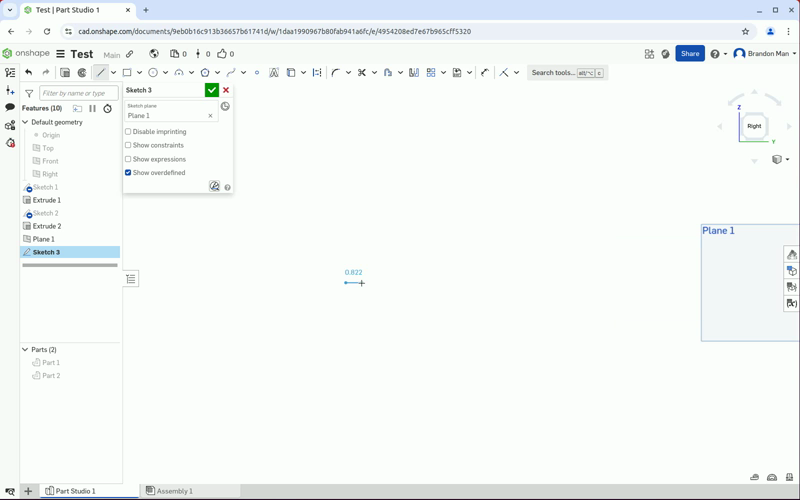
scroll(6)
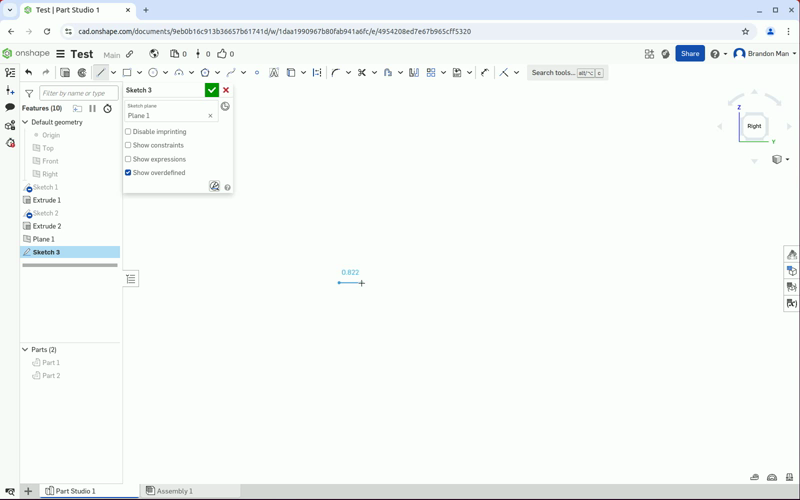
scroll(6)
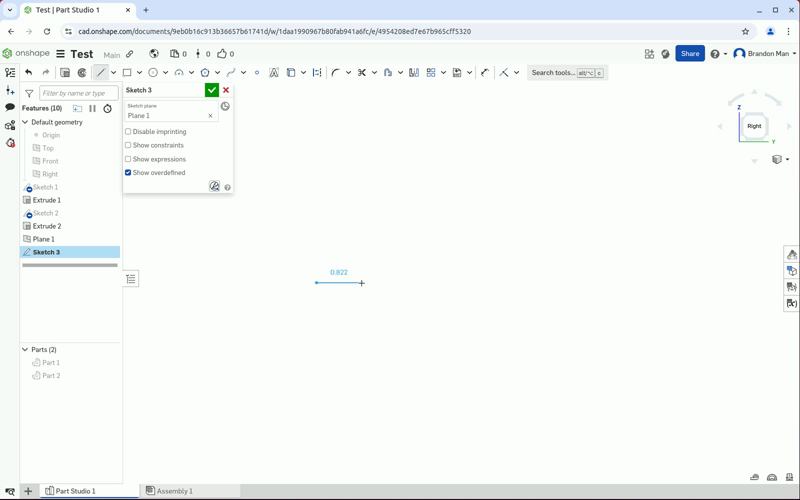
click(361, 282)
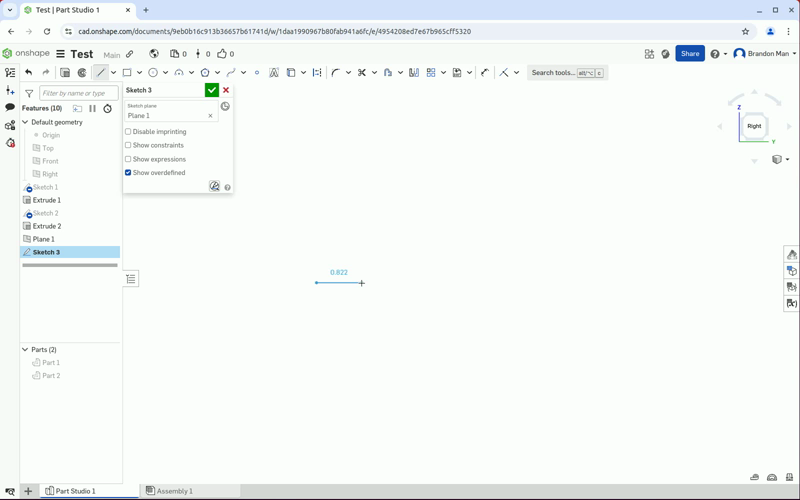
scroll(-6)
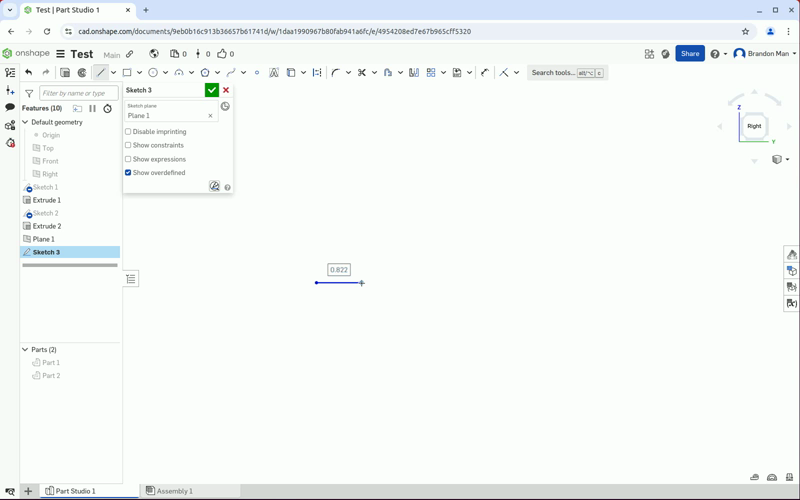
scroll(-6)
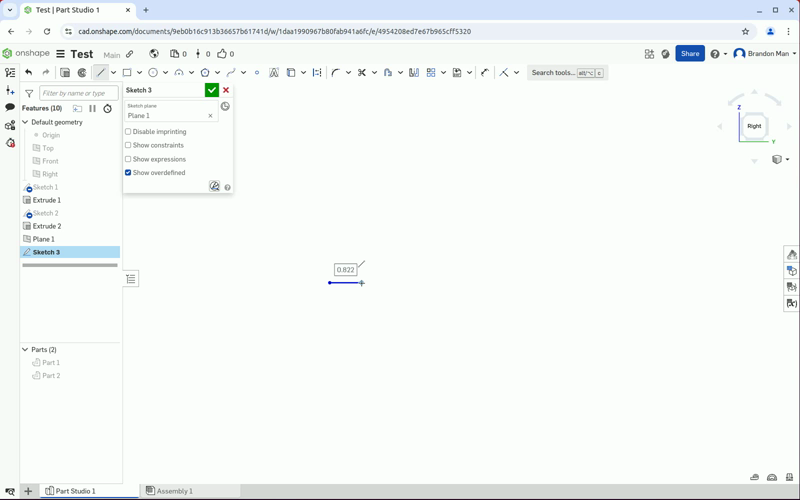
scroll(-6)
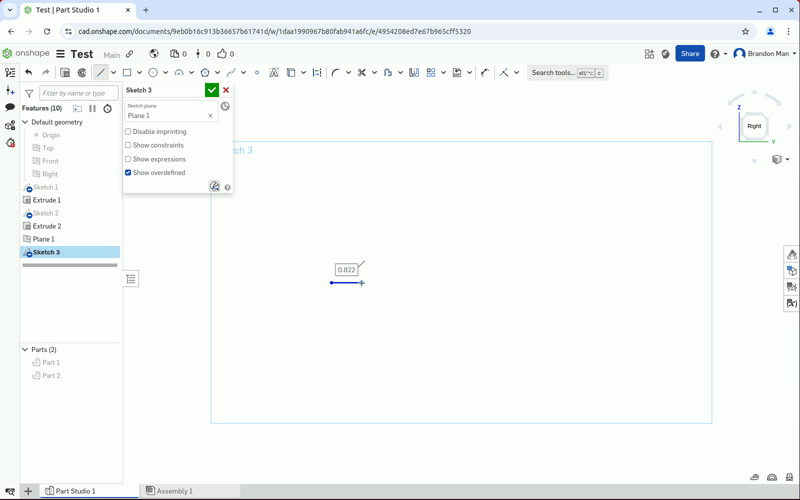
scroll(-6)
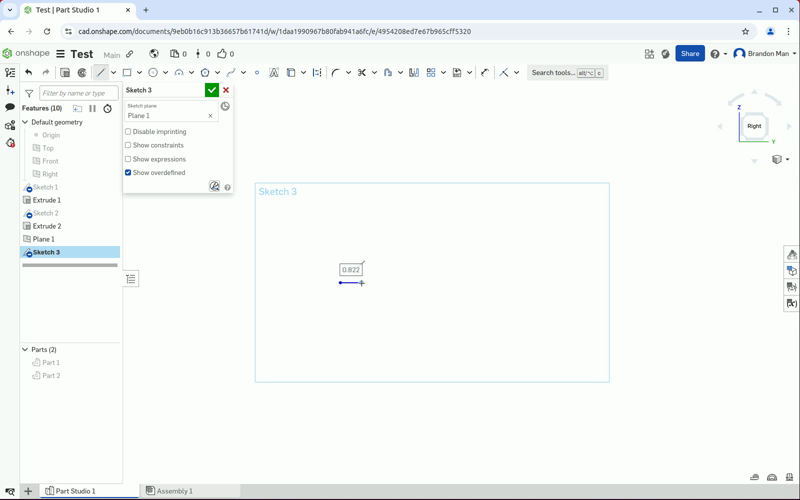
scroll(-6)
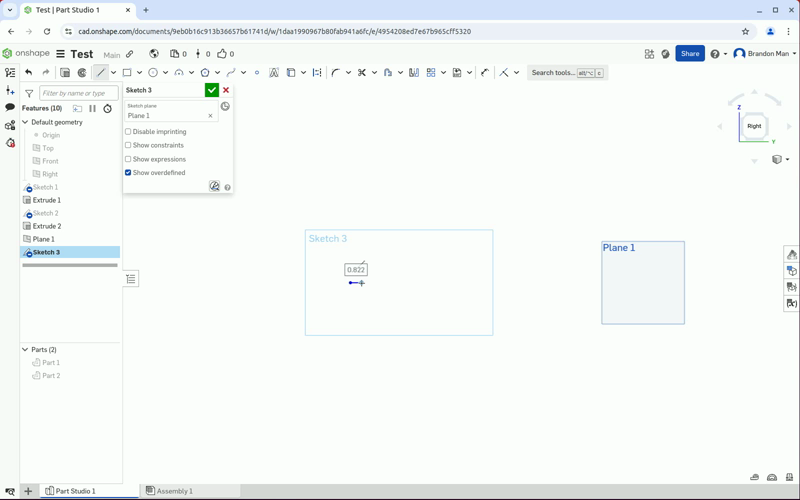
scroll(-6)
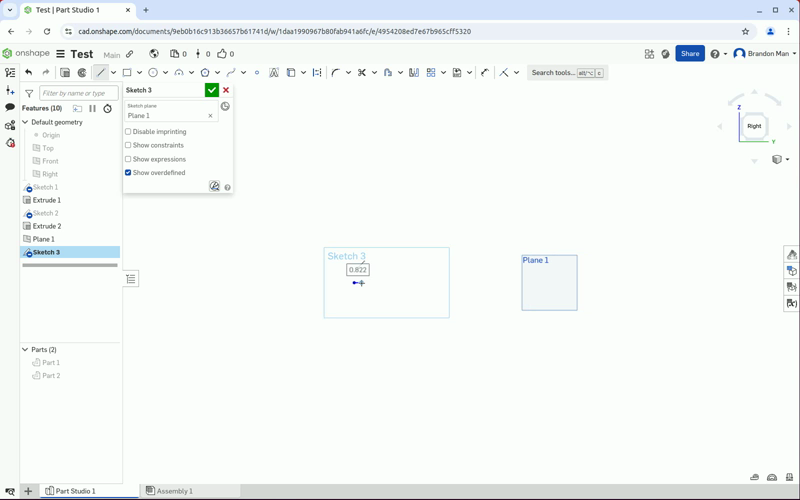
scroll(-6)
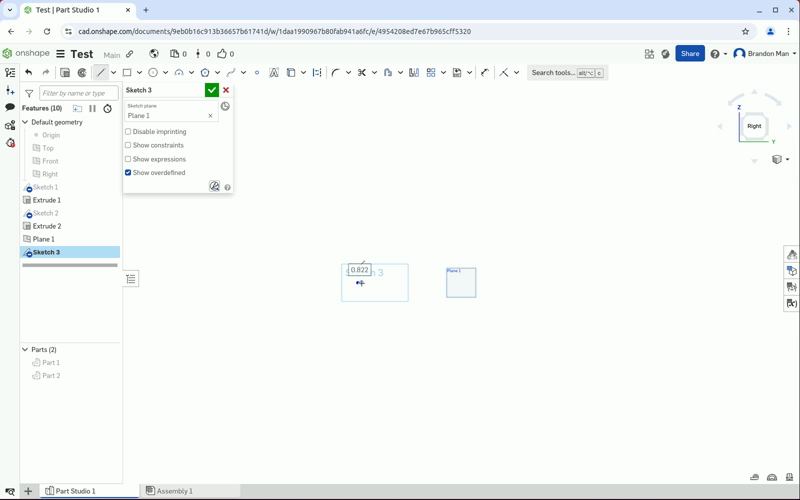
key_up(shift)
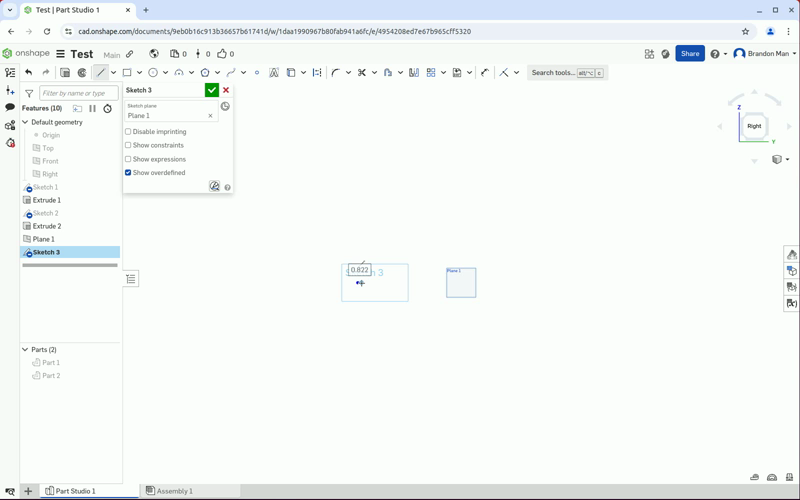
key_down(shift)
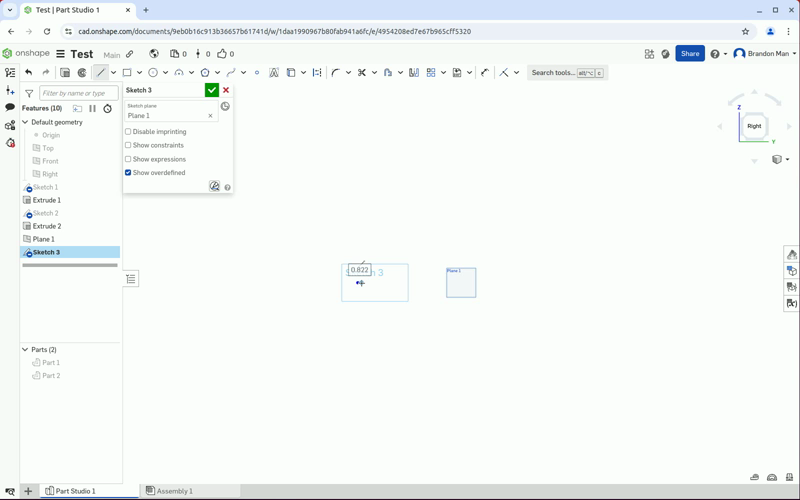
mouse_move(391, 282)
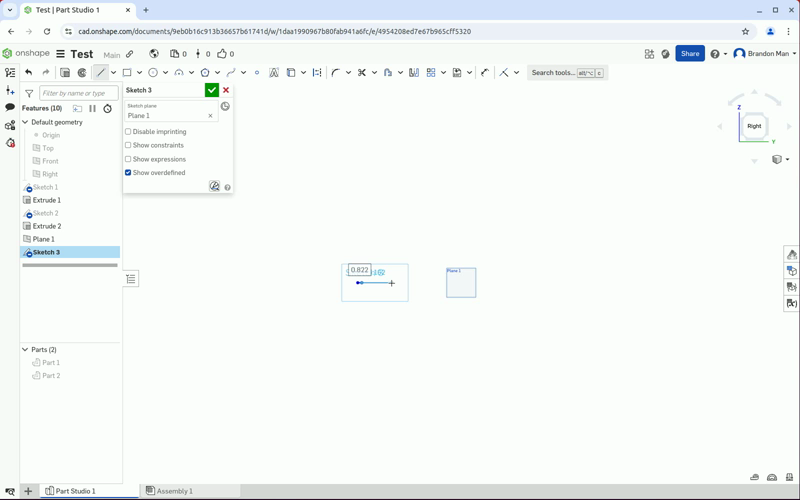
mouse_move(361, 277)
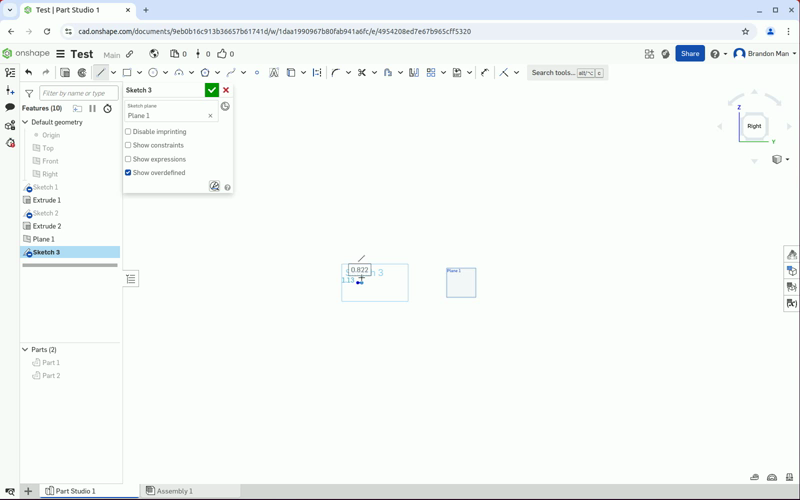
scroll(6)
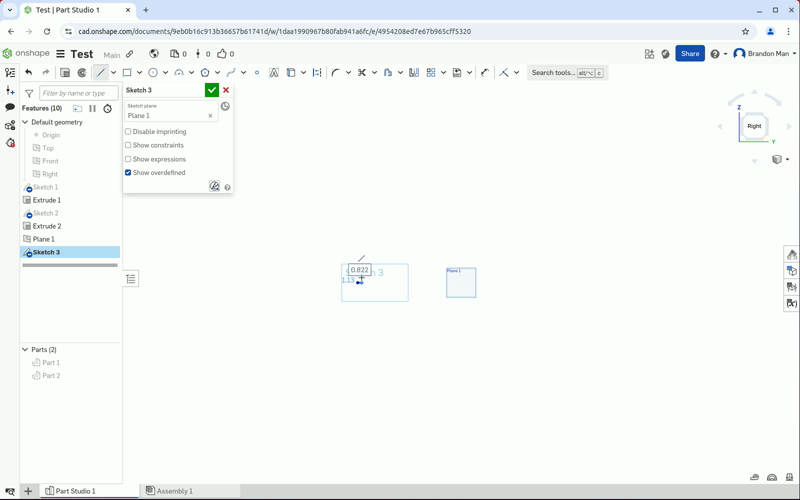
scroll(6)
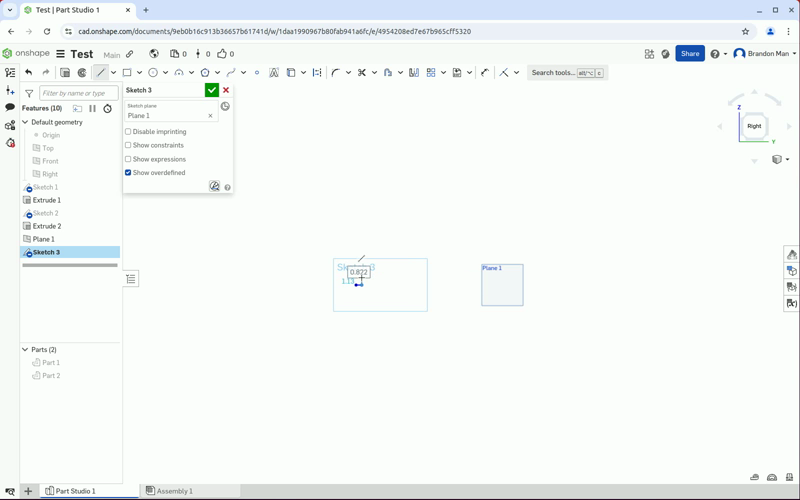
scroll(6)
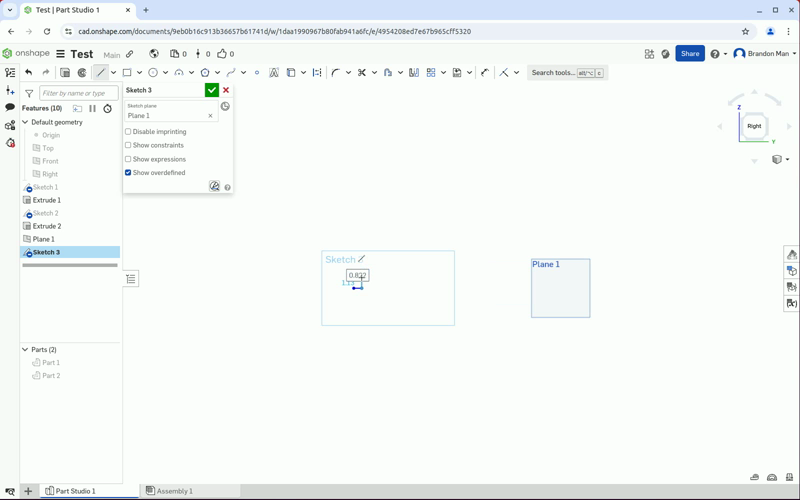
scroll(6)
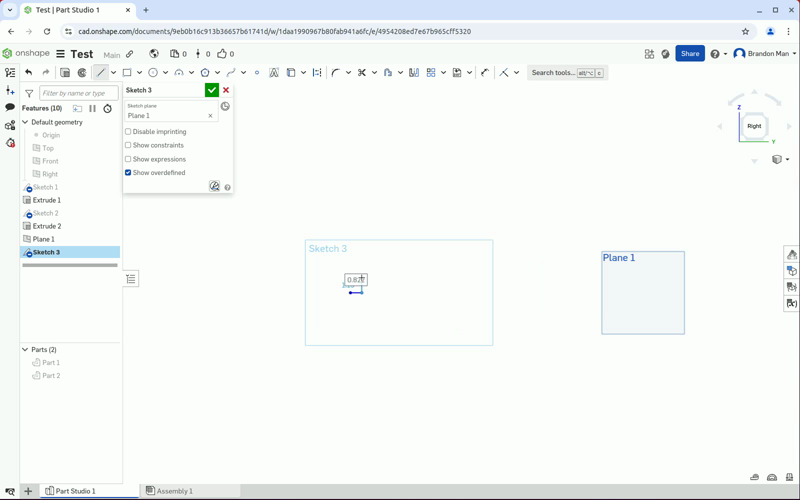
scroll(6)
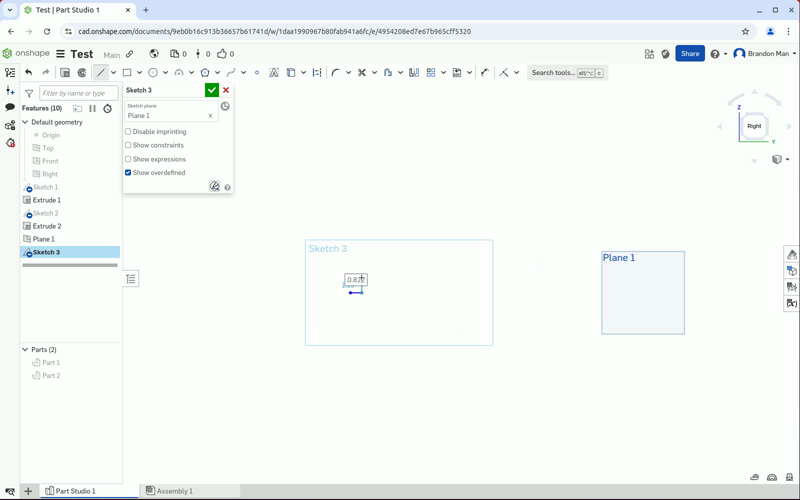
scroll(6)
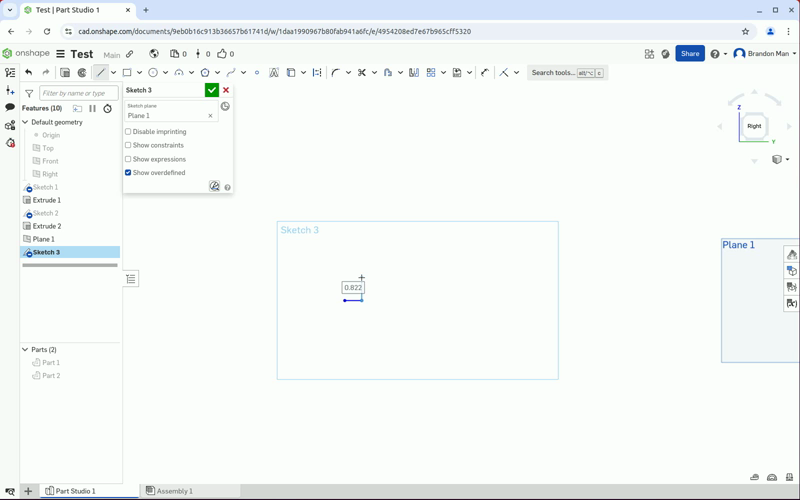
scroll(6)
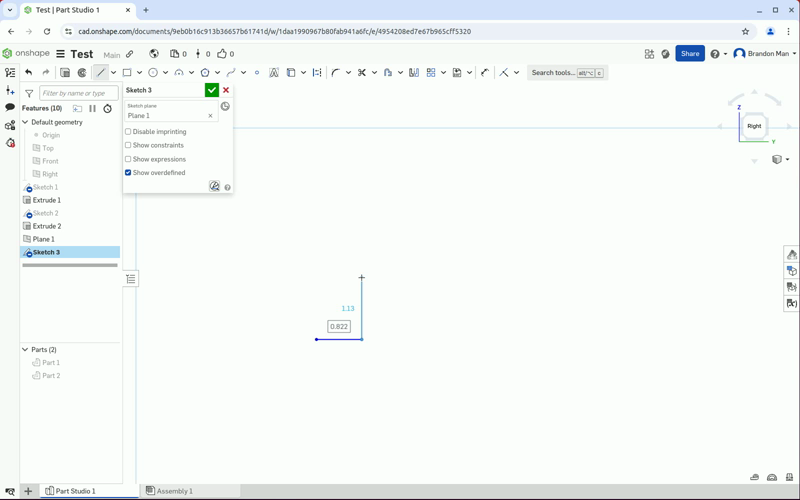
click(361, 277)
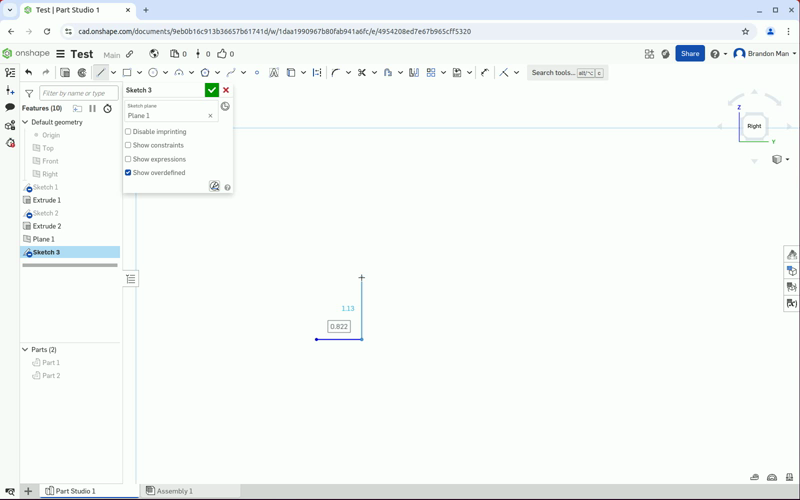
scroll(-6)
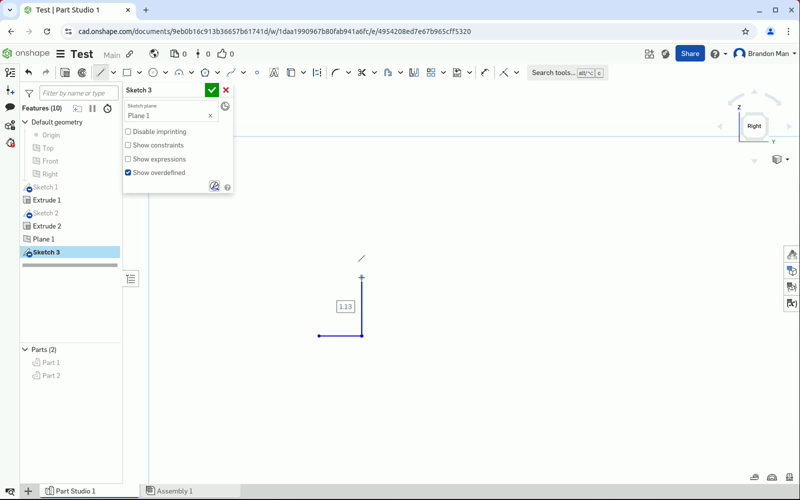
scroll(-6)
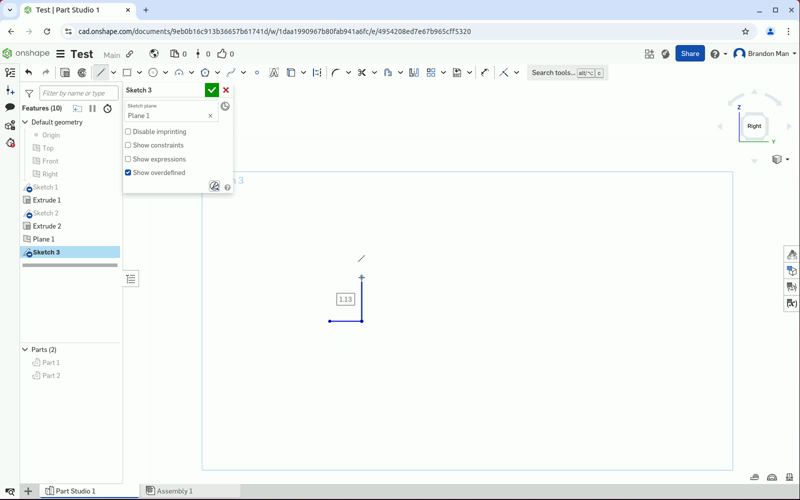
scroll(-6)
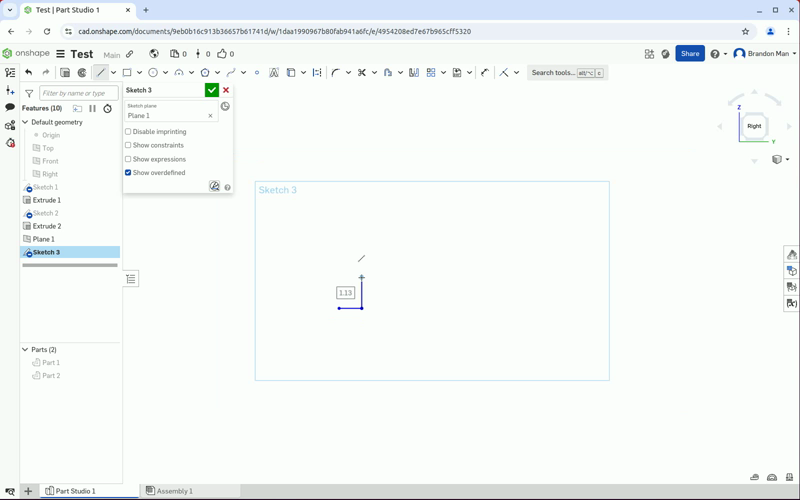
scroll(-6)
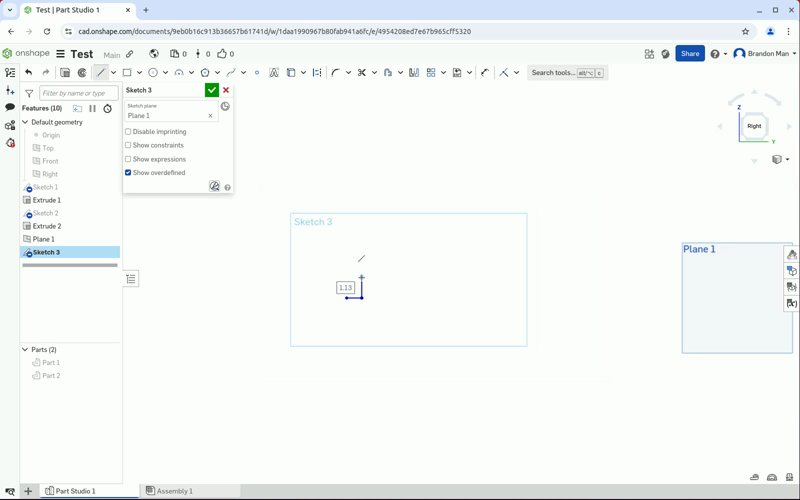
scroll(-6)
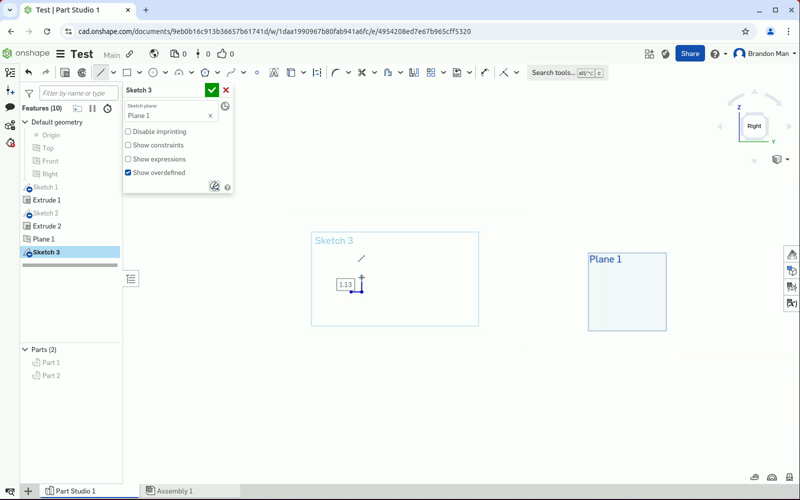
scroll(-6)
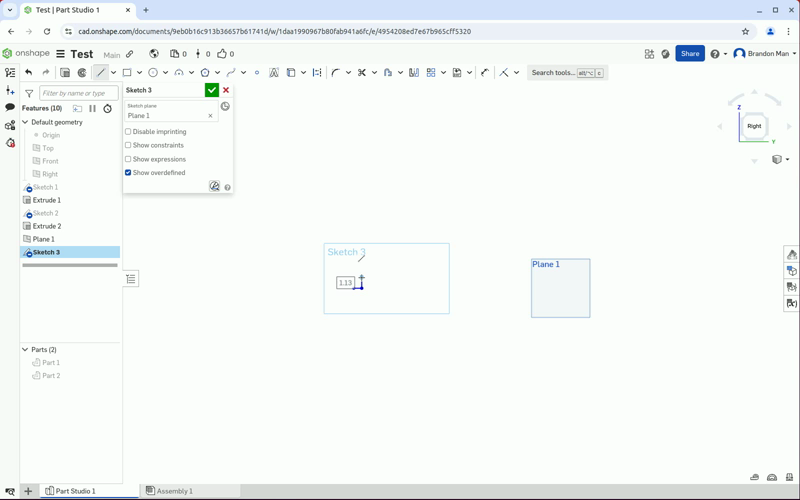
scroll(-6)
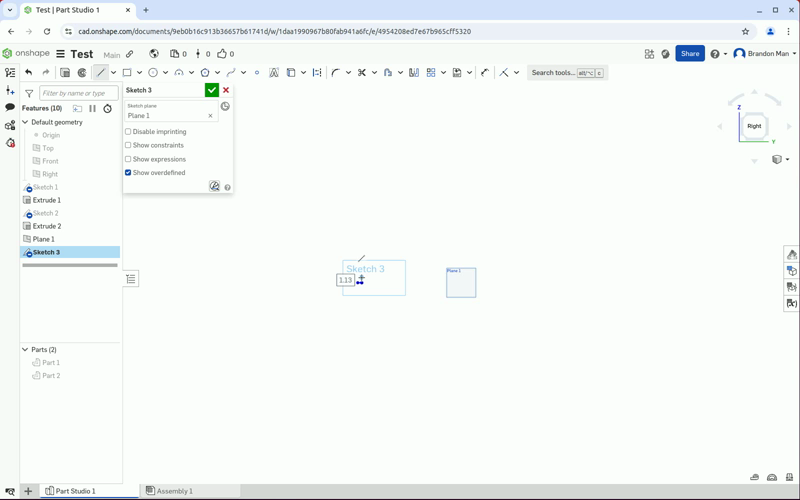
key_up(shift)
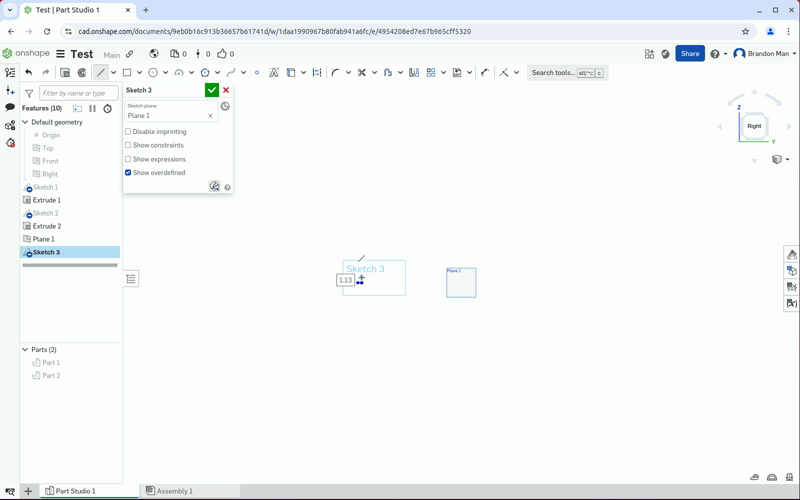
key_down(shift)
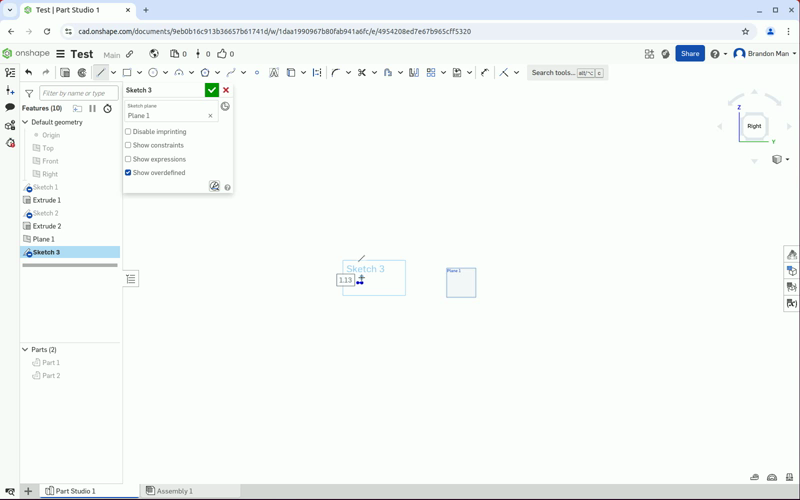
mouse_move(391, 277)
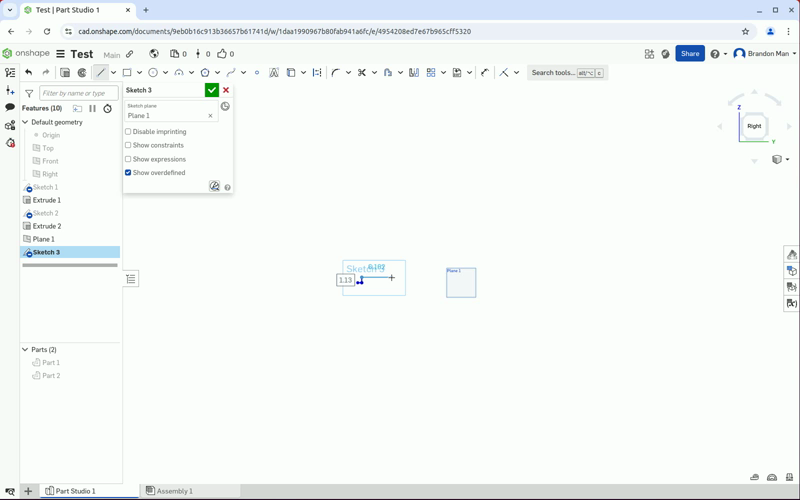
mouse_move(357, 277)
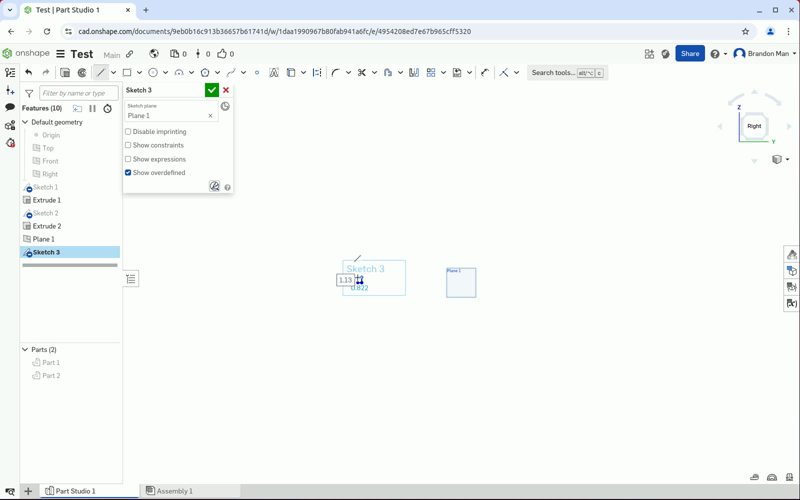
scroll(6)
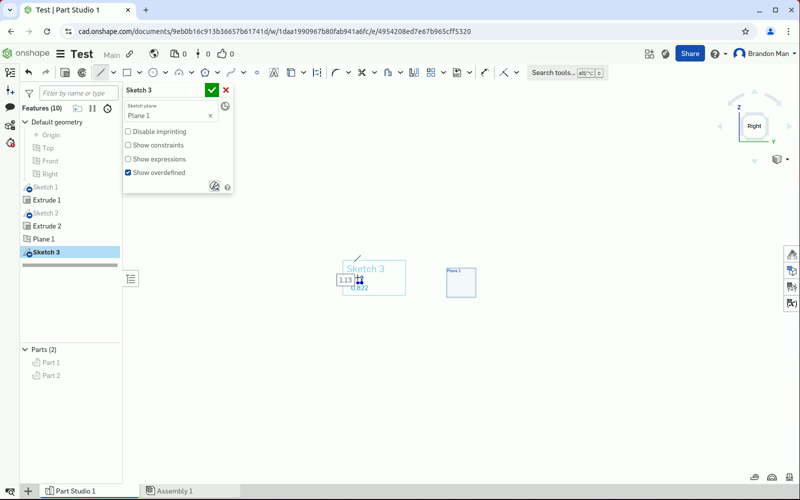
scroll(6)
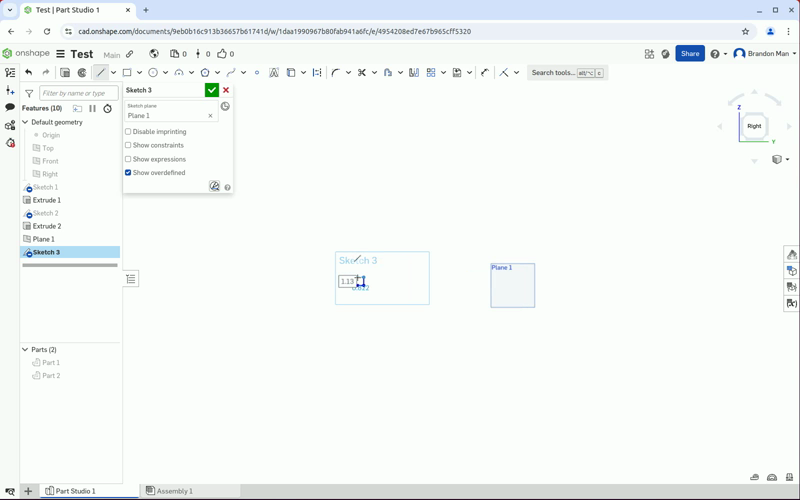
scroll(6)
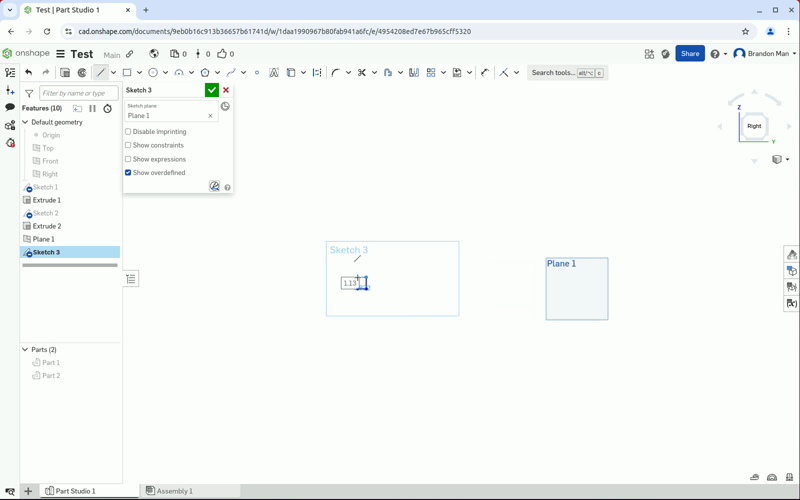
scroll(6)
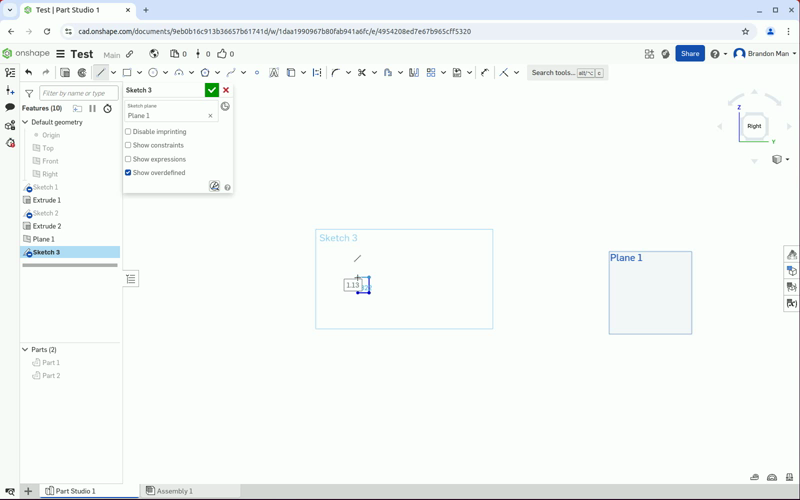
scroll(6)
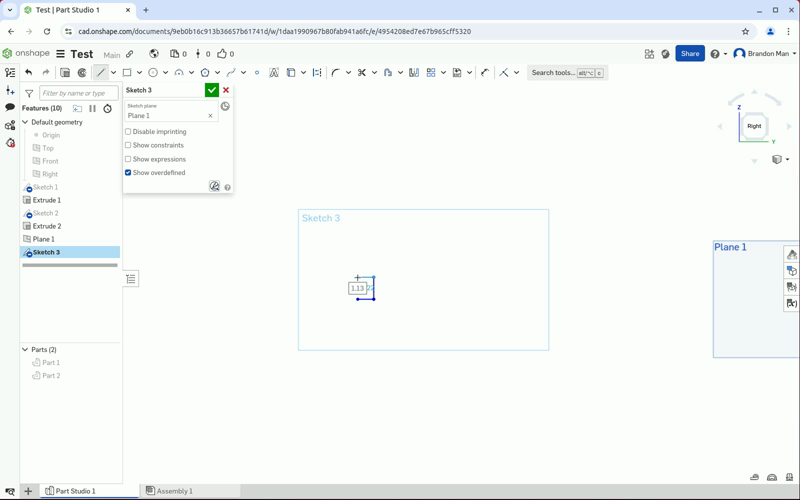
scroll(6)
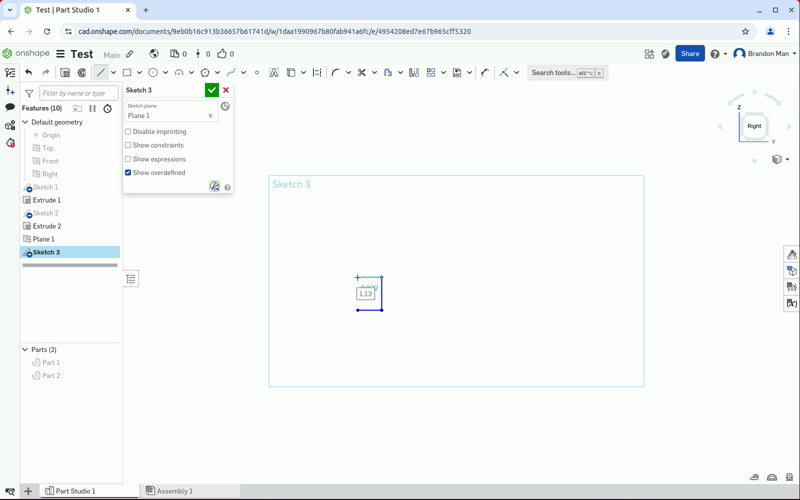
scroll(6)
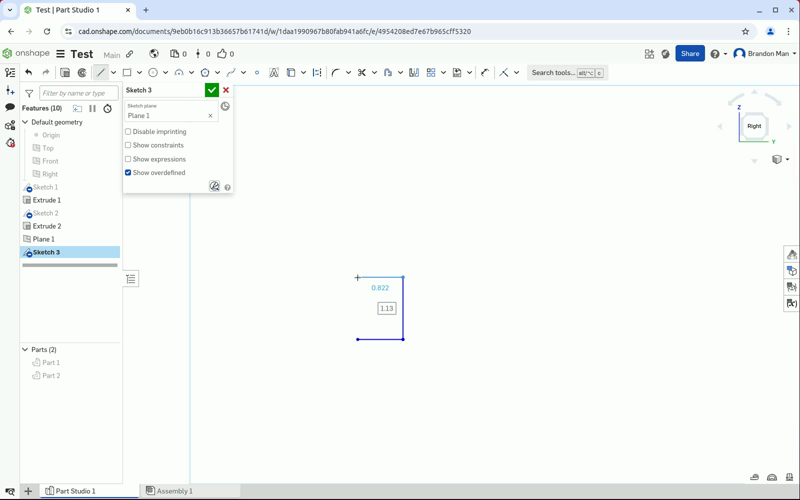
click(357, 277)
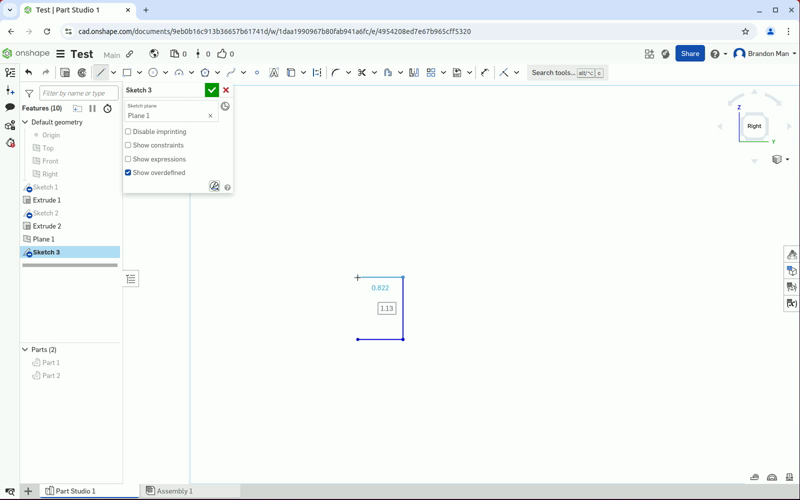
scroll(-6)
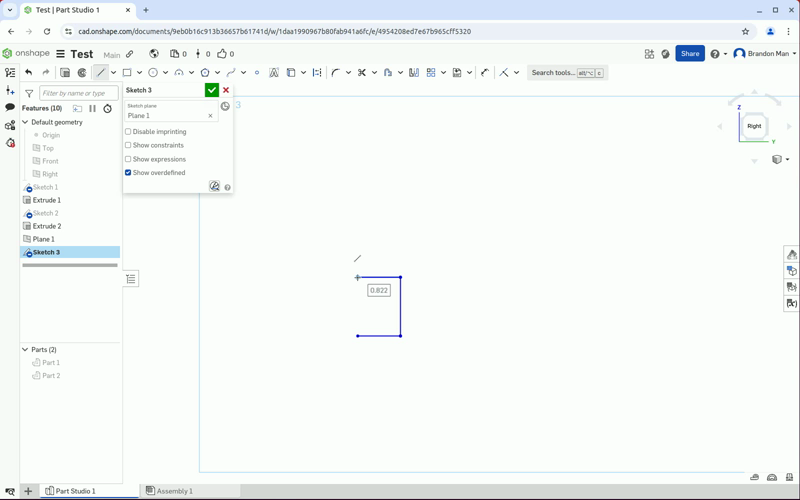
scroll(-6)
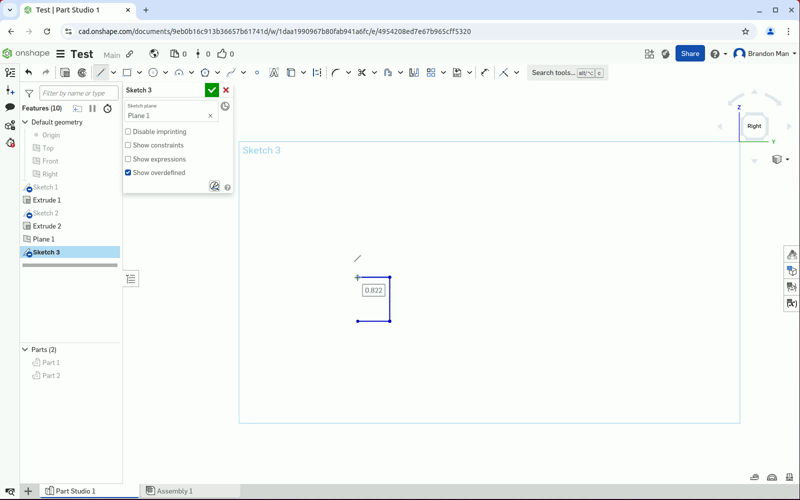
scroll(-6)
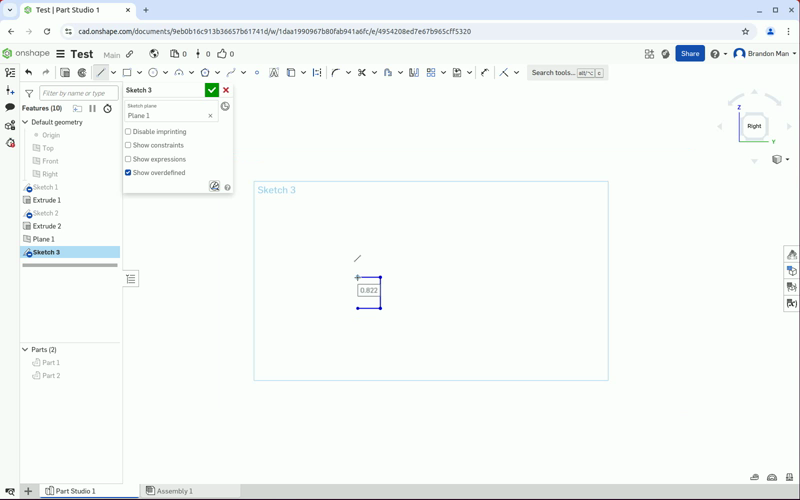
scroll(-6)
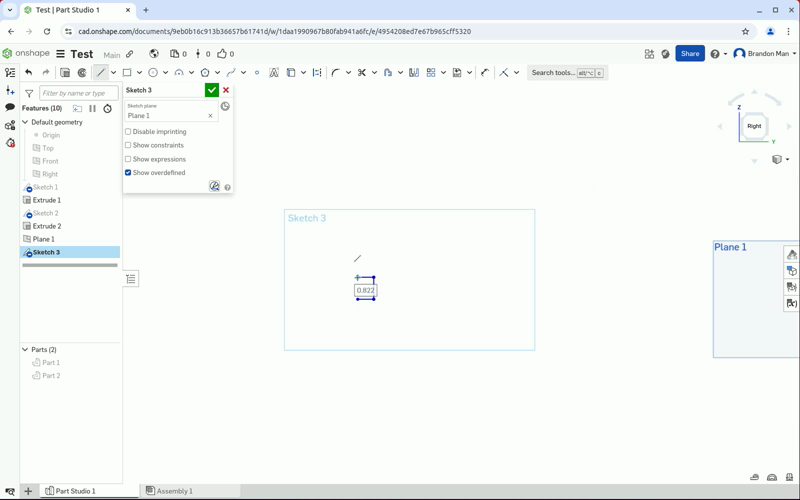
scroll(-6)
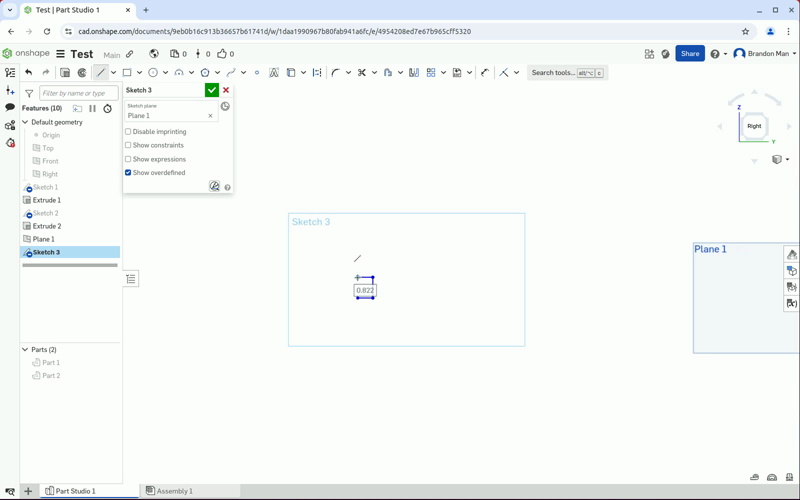
scroll(-6)
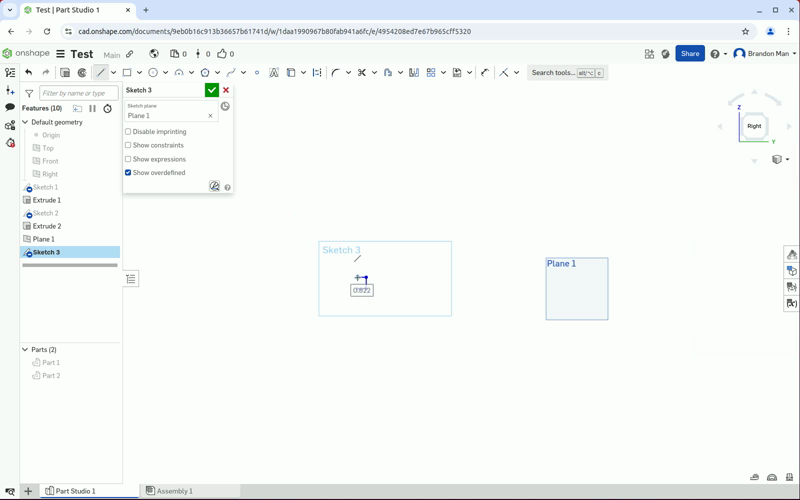
scroll(-6)
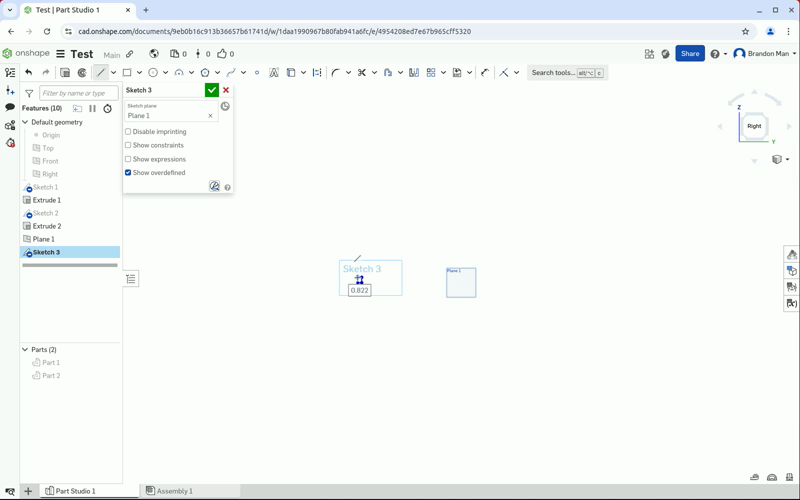
key_up(shift)
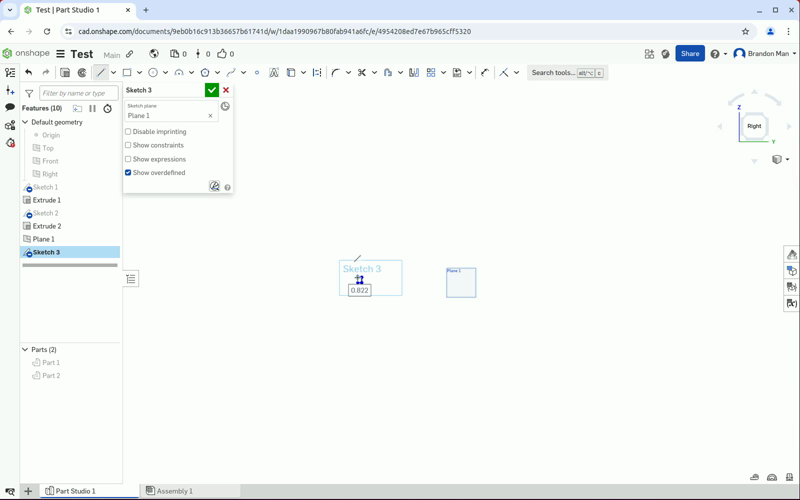
mouse_move(387, 277)
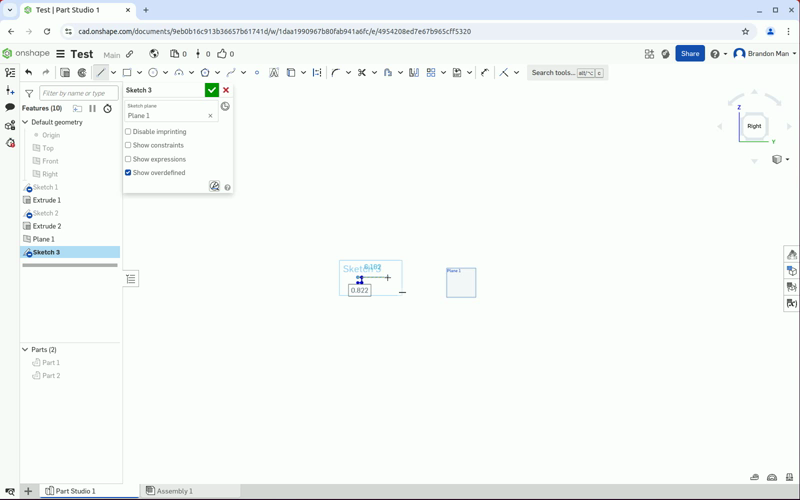
key_down(shift)
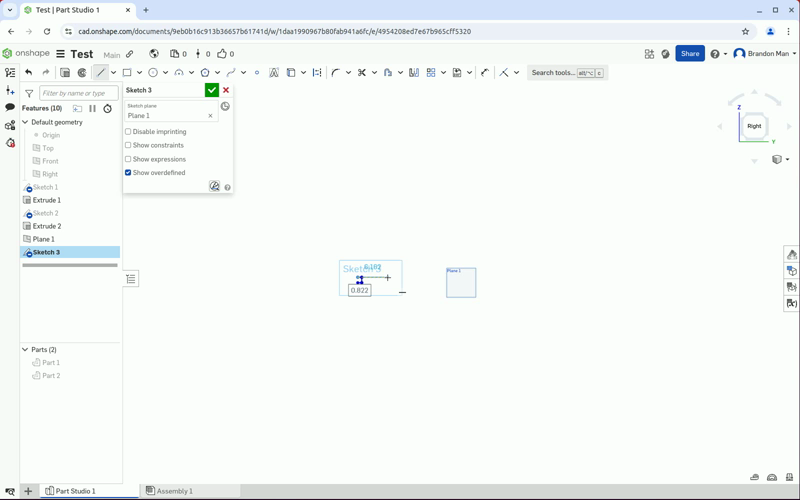
mouse_move(357, 282)
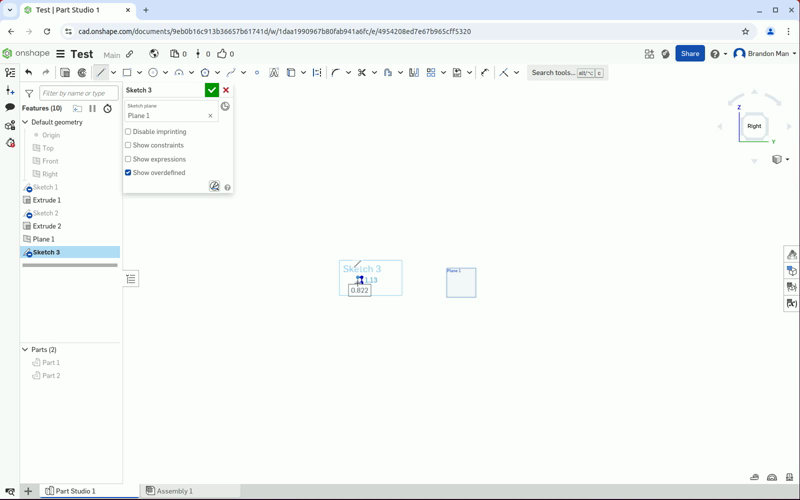
scroll(6)
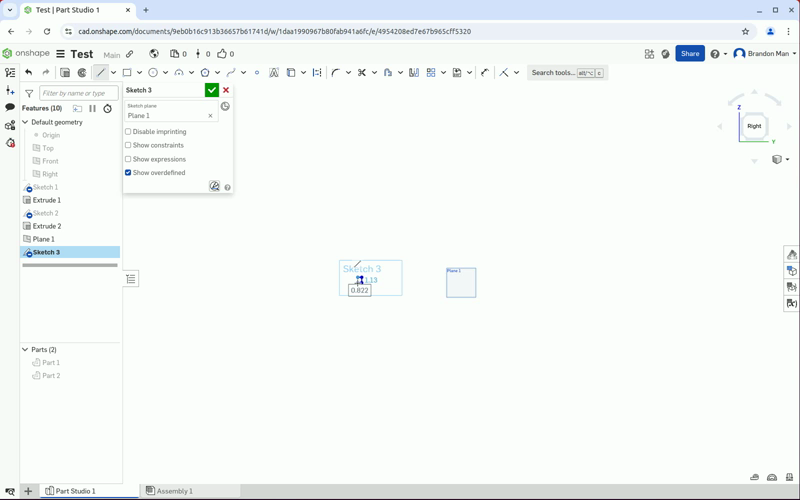
scroll(6)
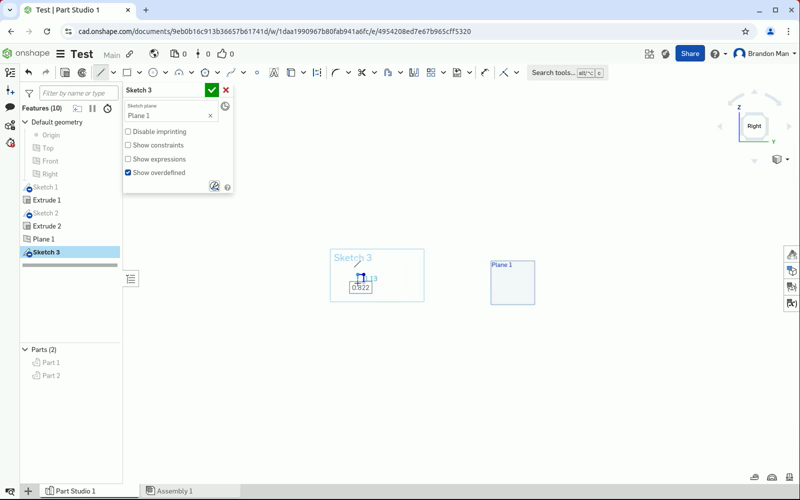
scroll(6)
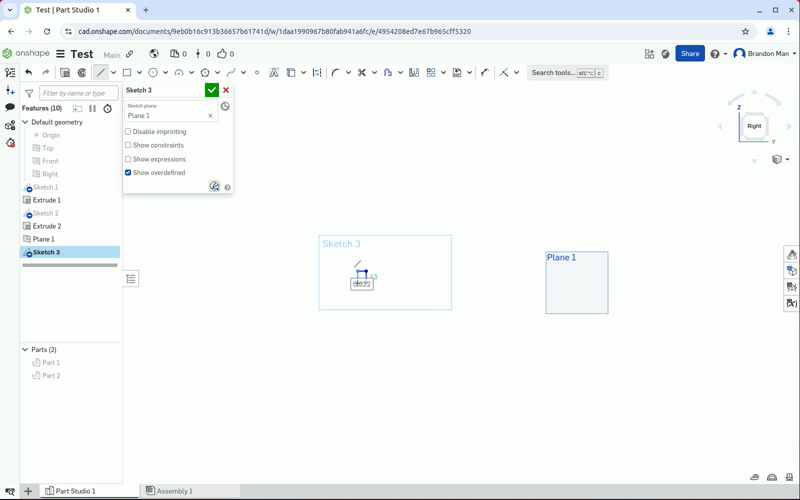
scroll(6)
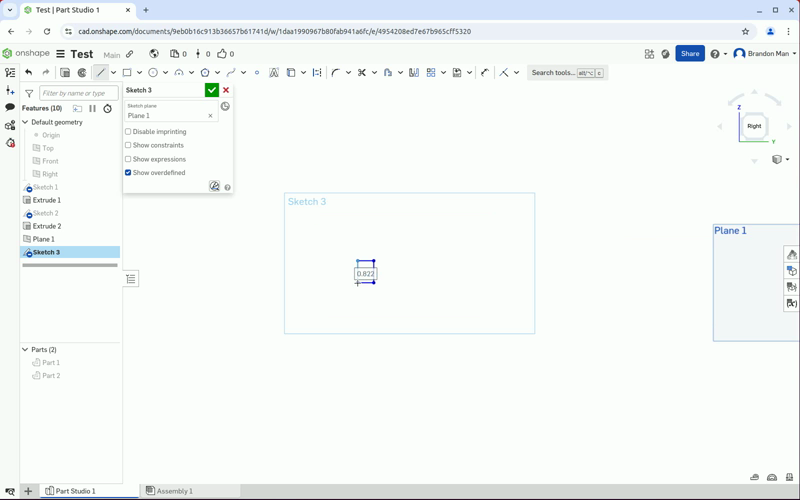
scroll(6)
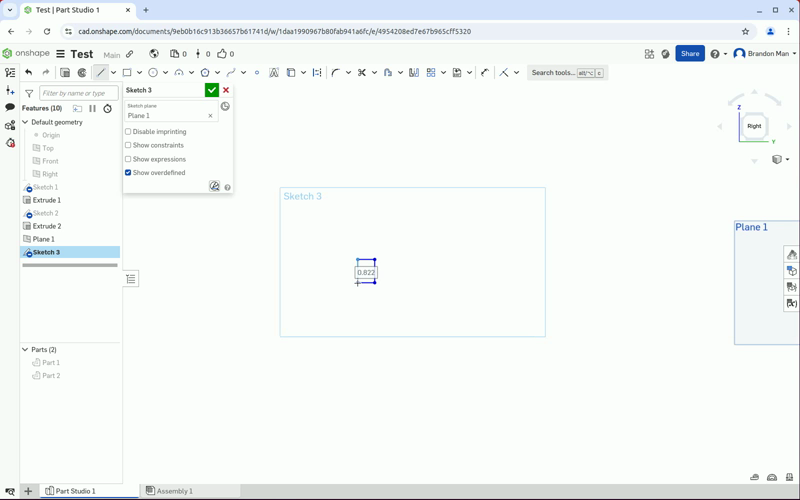
scroll(6)
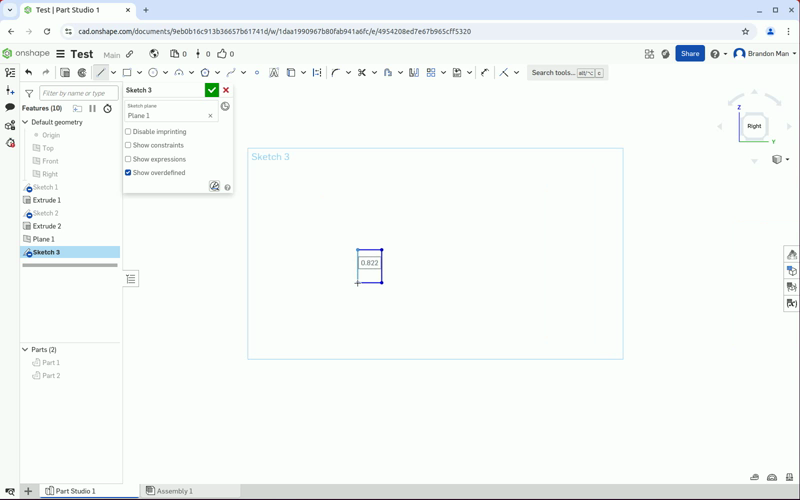
scroll(6)
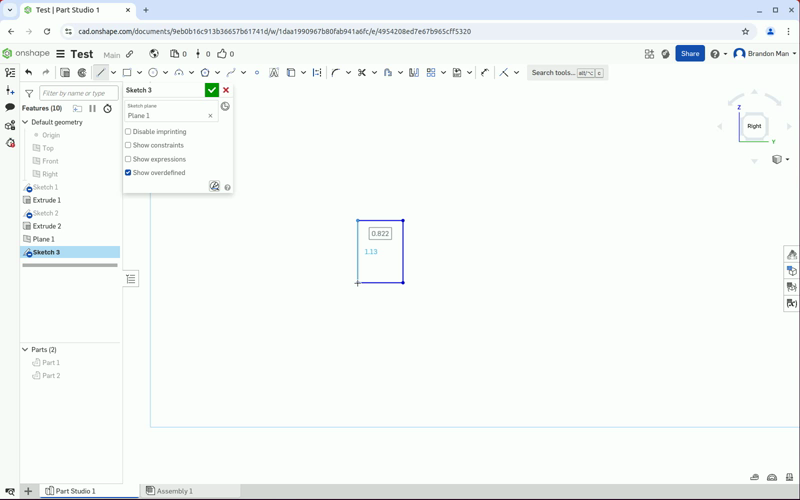
key_up(shift)
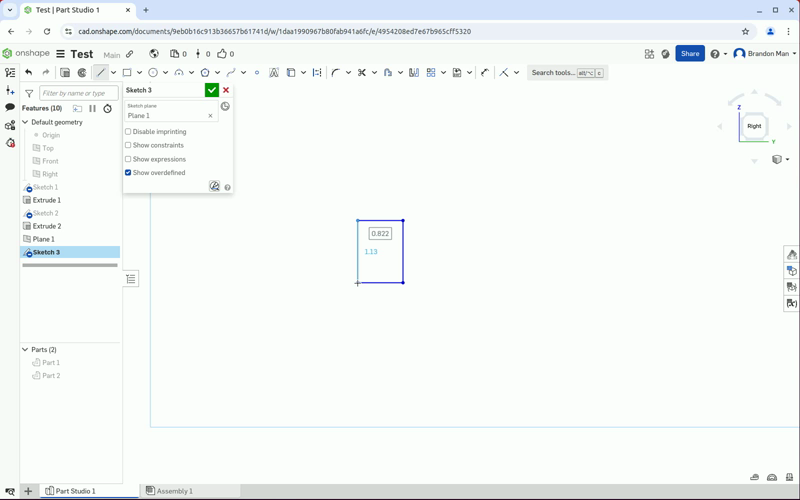
click(357, 282)
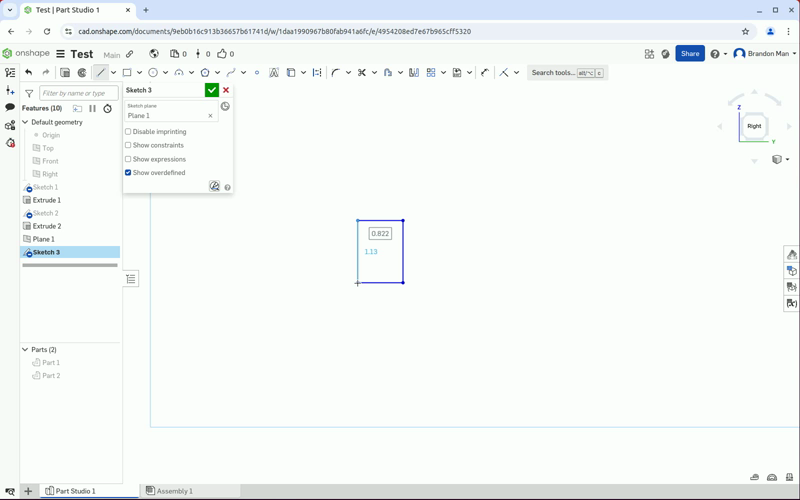
scroll(-6)
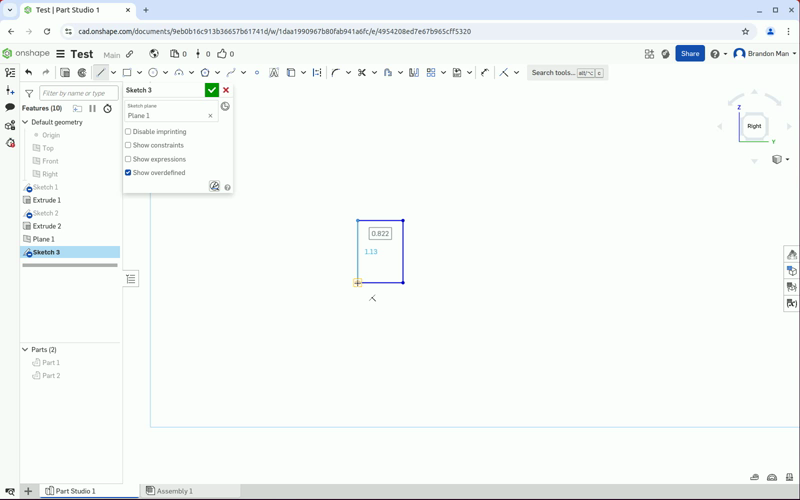
scroll(-6)
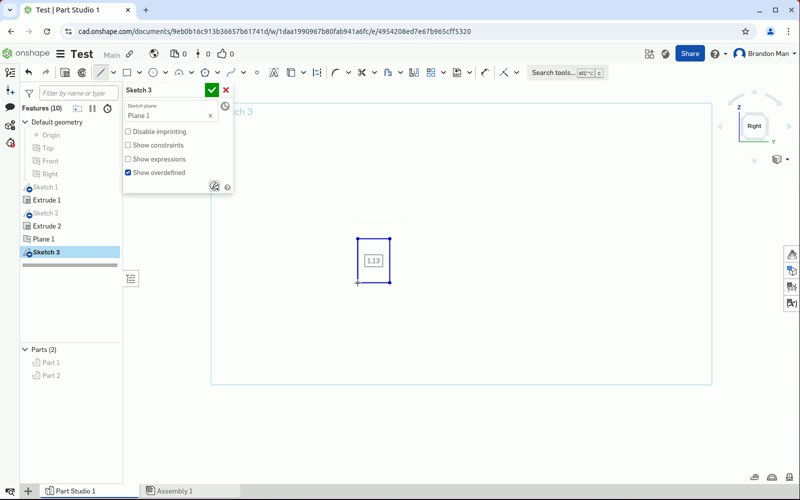
scroll(-6)
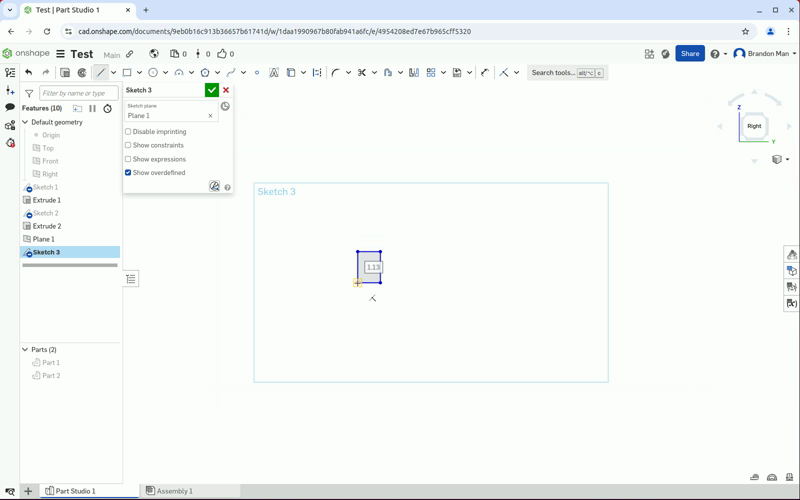
scroll(-6)
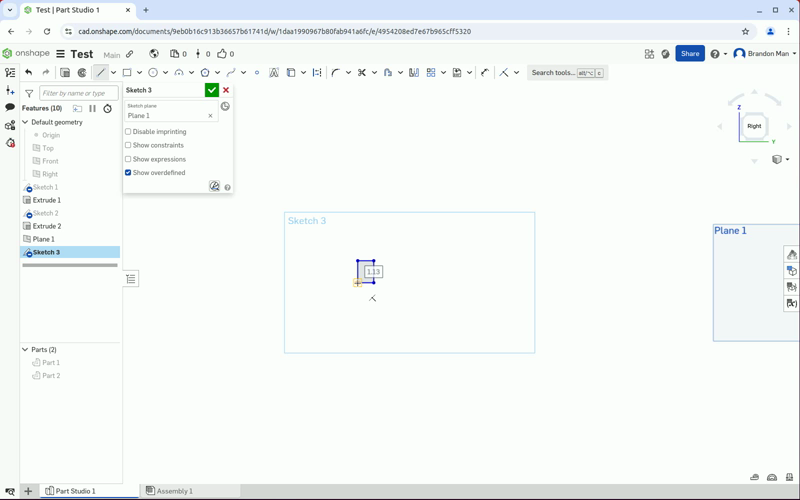
scroll(-6)
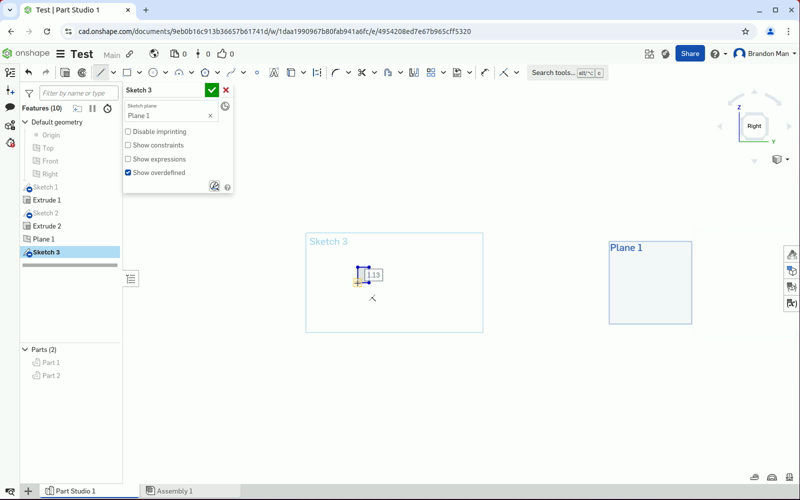
scroll(-6)
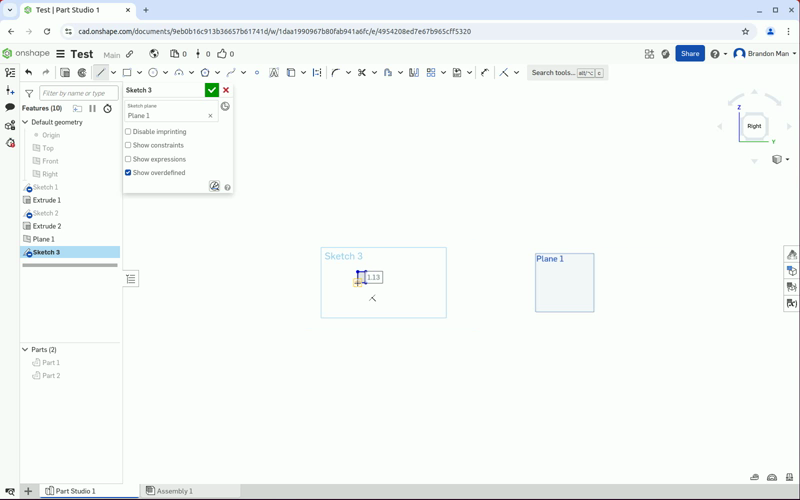
scroll(-6)
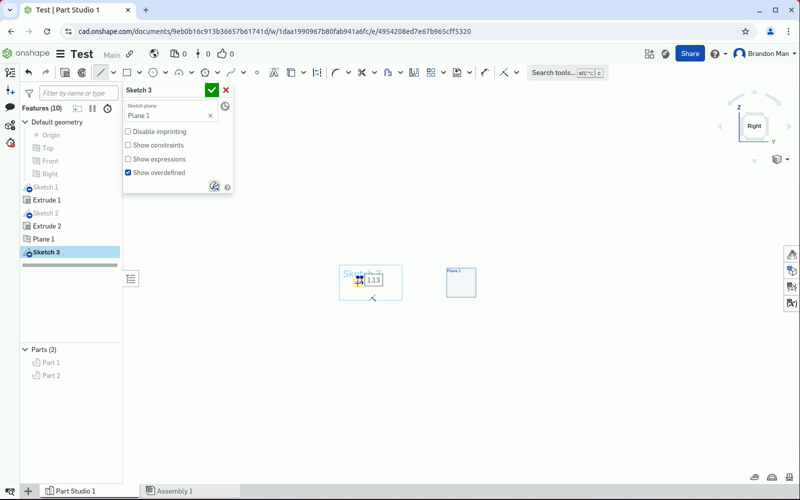
key(esc)
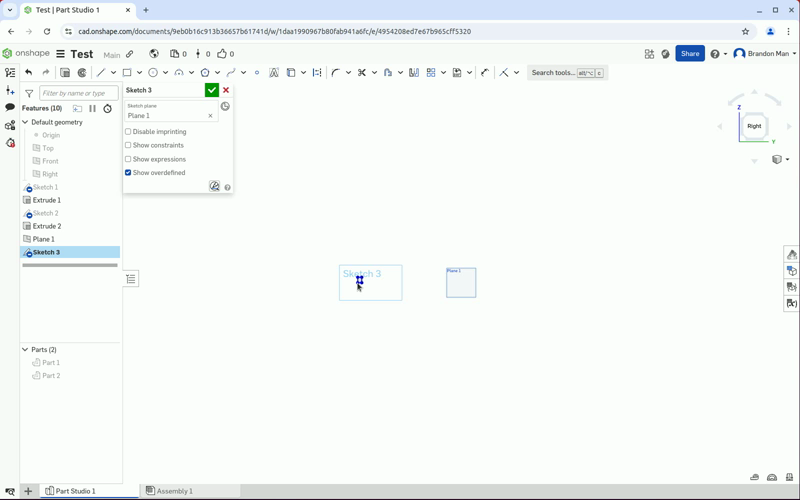
mouse_move(360, 278)
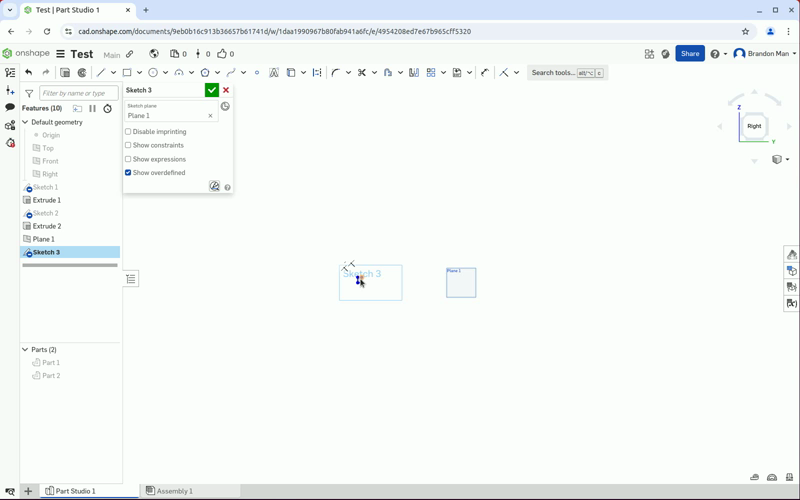
scroll(6)
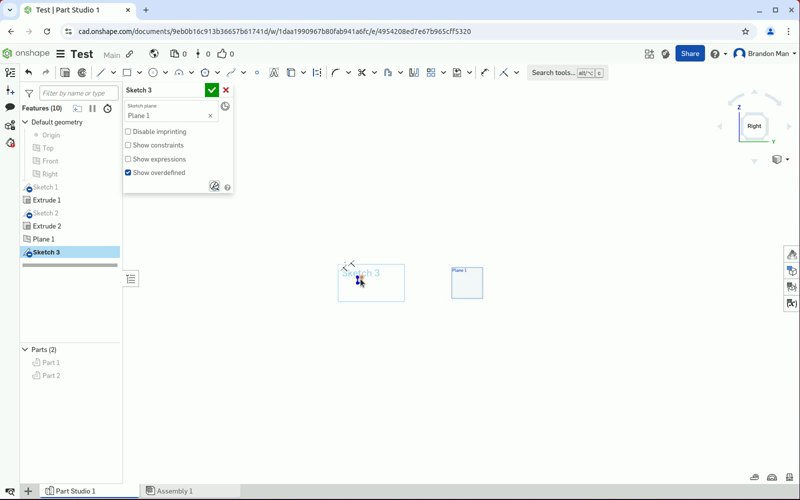
scroll(6)
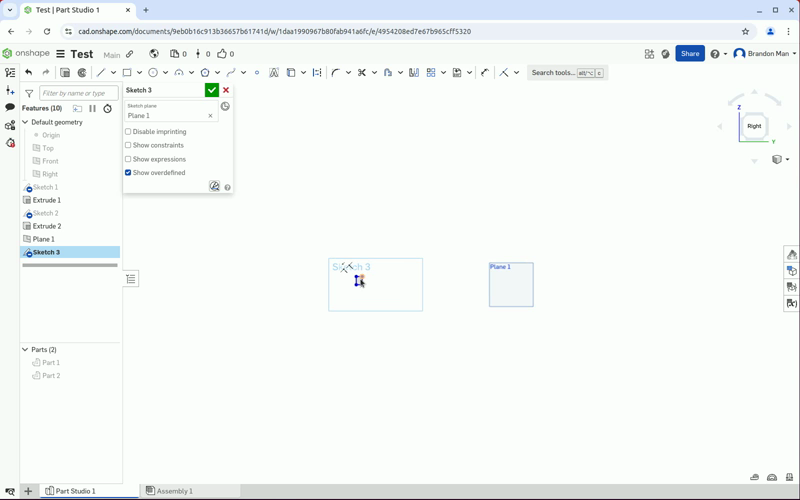
scroll(6)
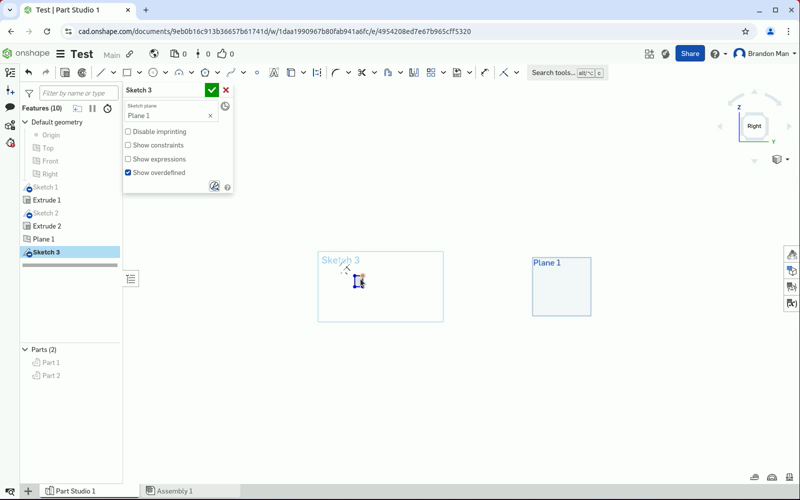
scroll(6)
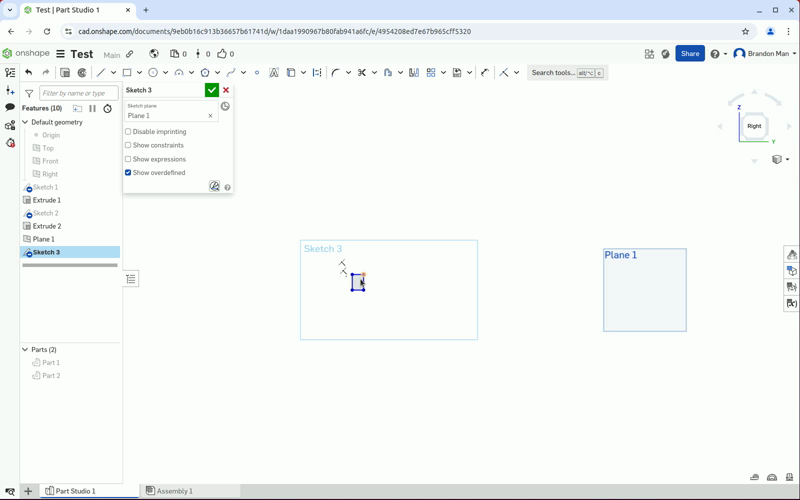
scroll(6)
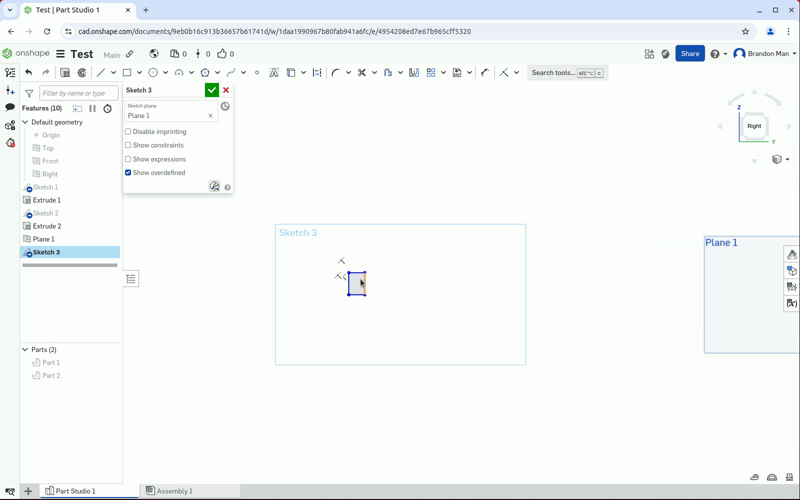
scroll(6)
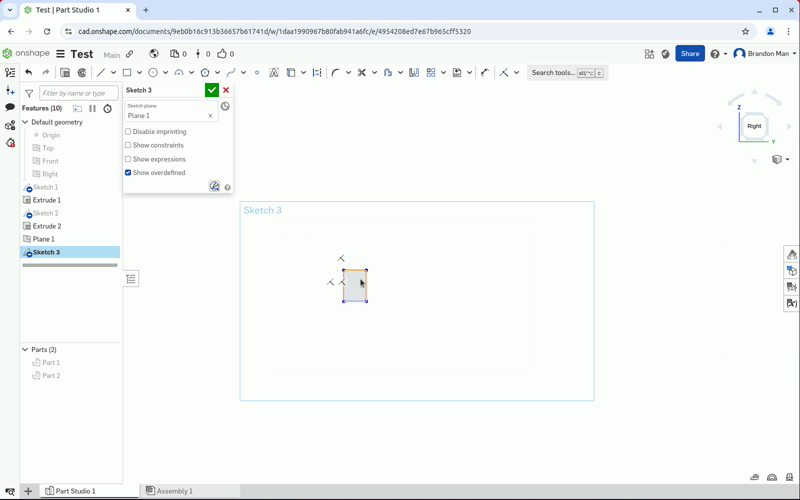
scroll(6)
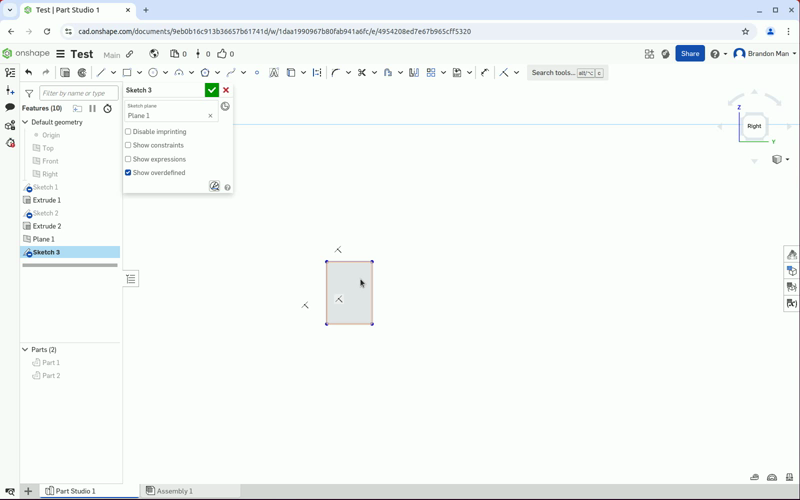
click(360, 278)
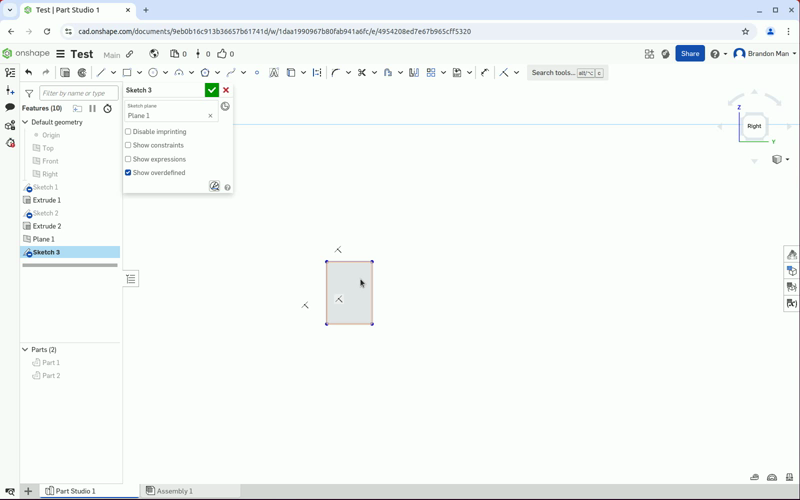
scroll(-6)
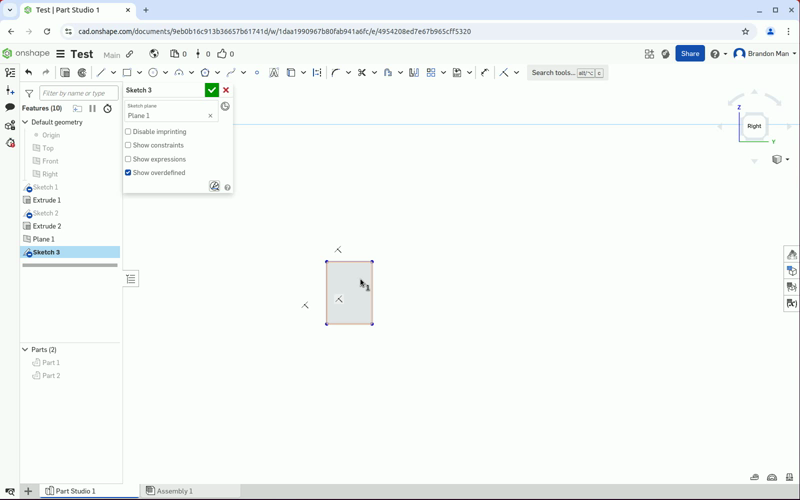
scroll(-6)
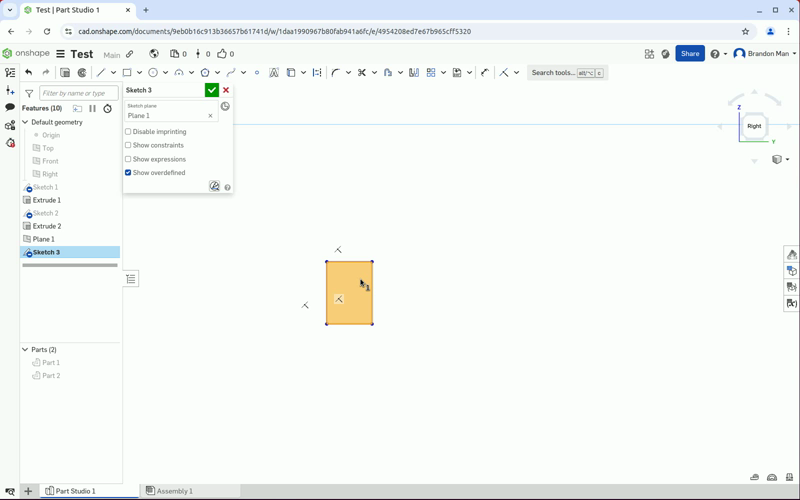
scroll(-6)
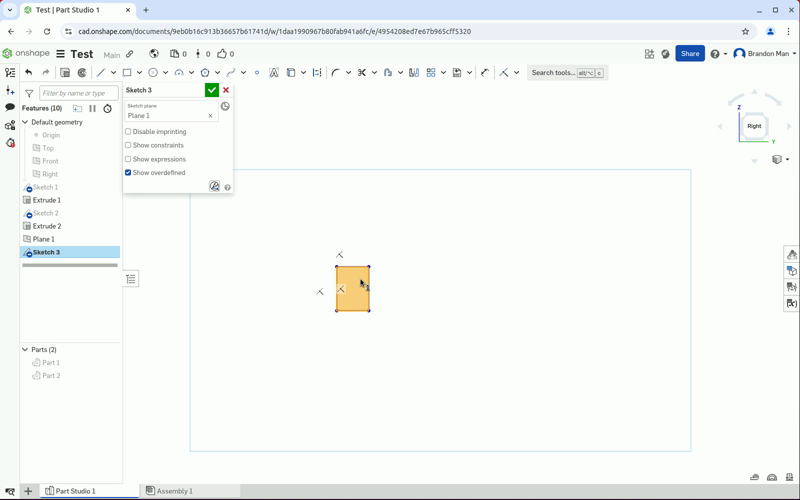
scroll(-6)
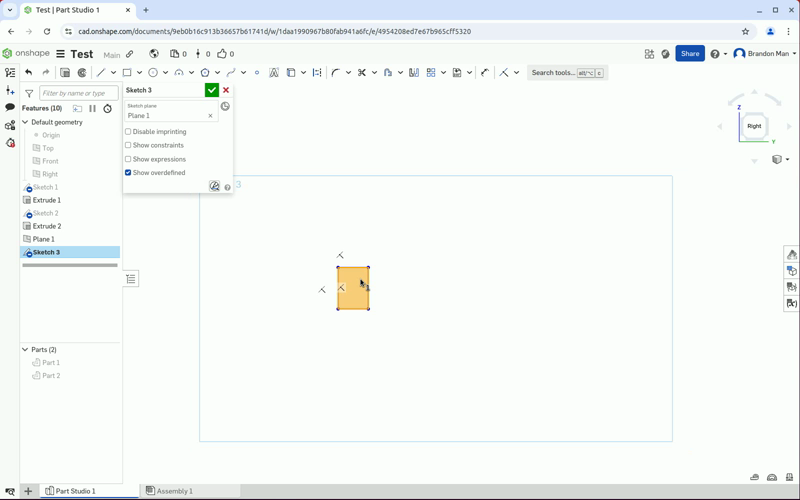
scroll(-6)
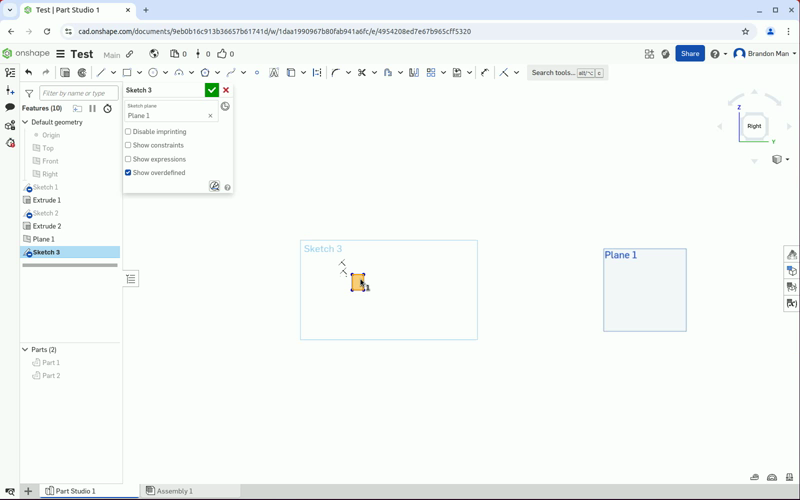
scroll(-6)
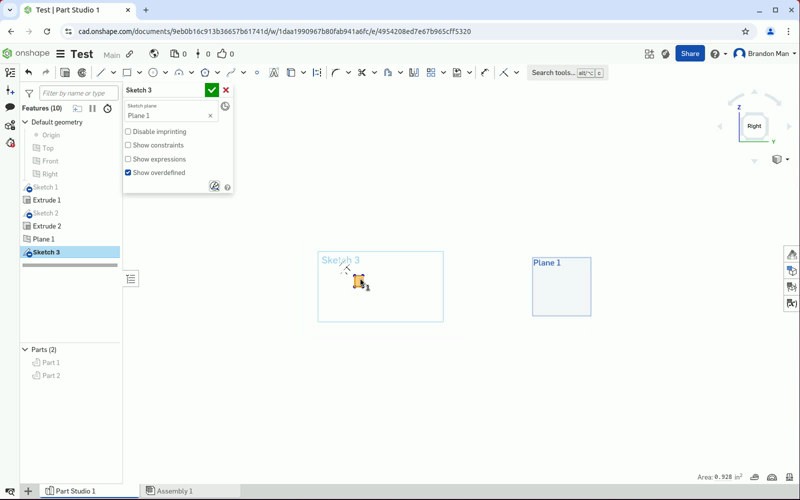
scroll(-6)
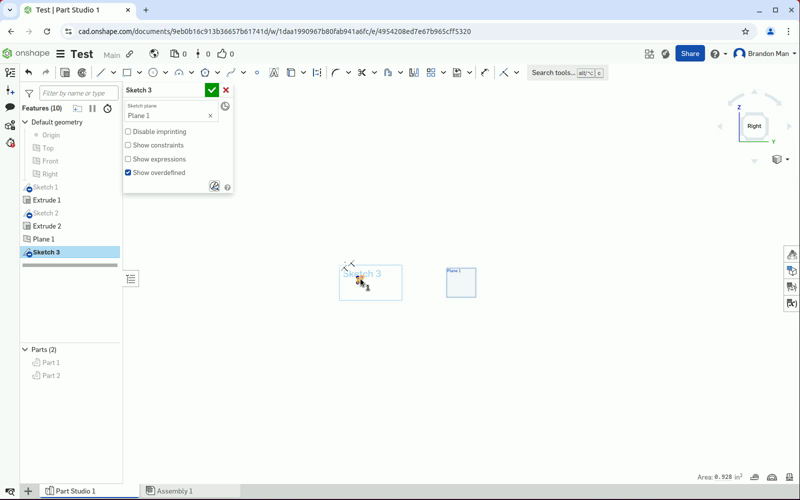
mouse_move(73, 352)
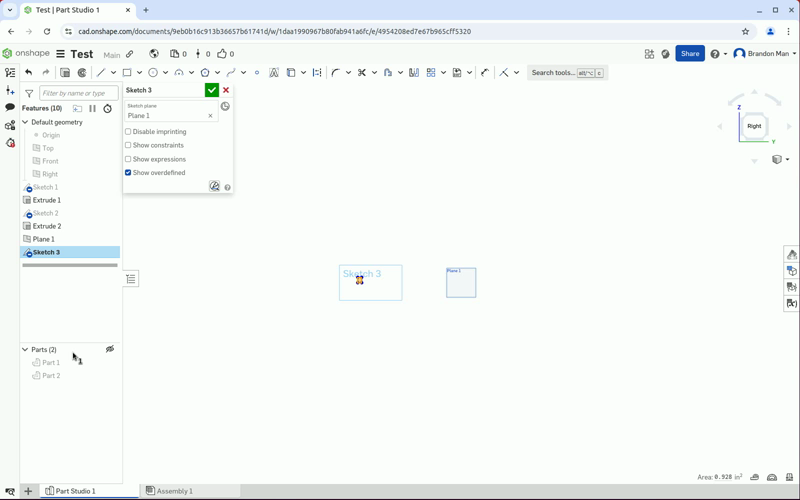
key(shift+y)
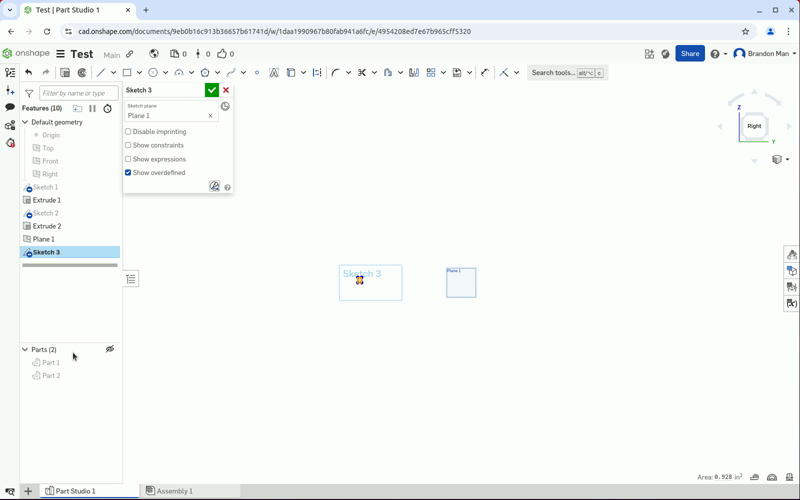
key(shift+e)
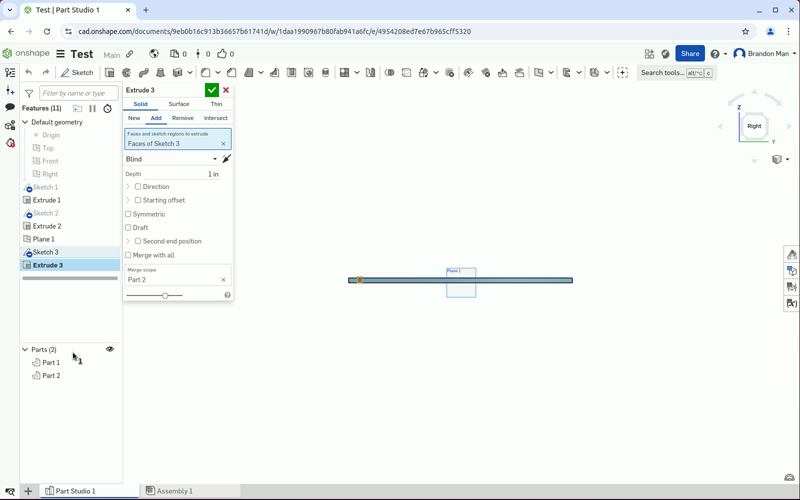
mouse_move(143, 106)
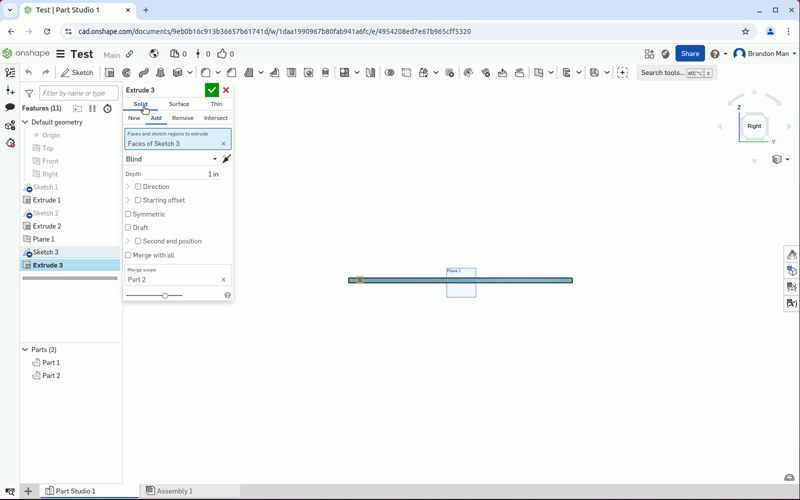
click(143, 106)
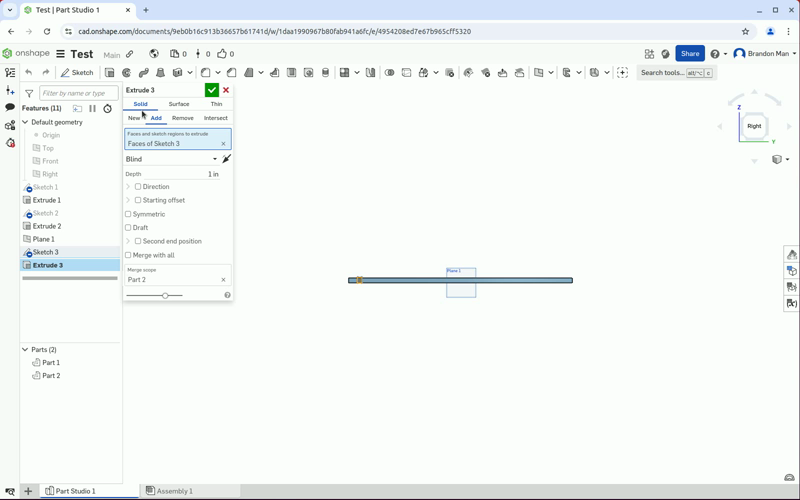
mouse_move(137, 120)
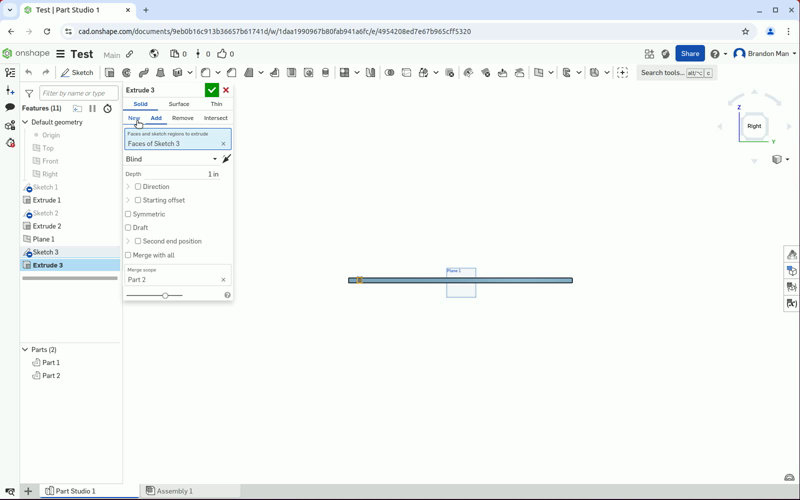
click(137, 120)
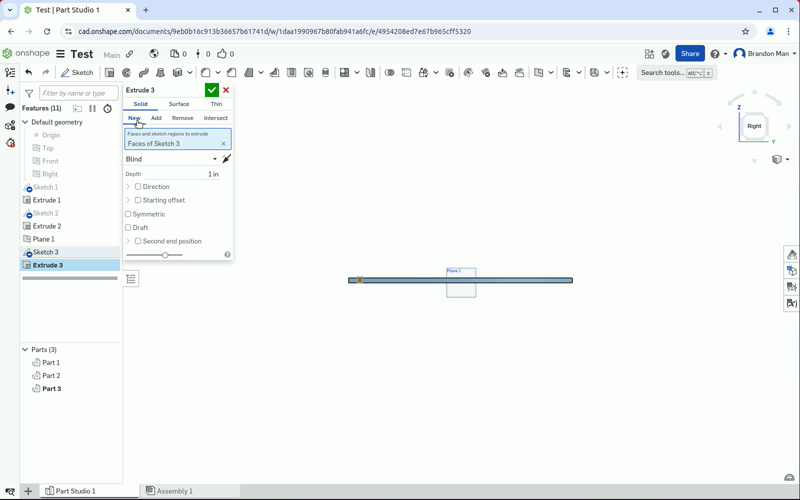
key(tab, 4)
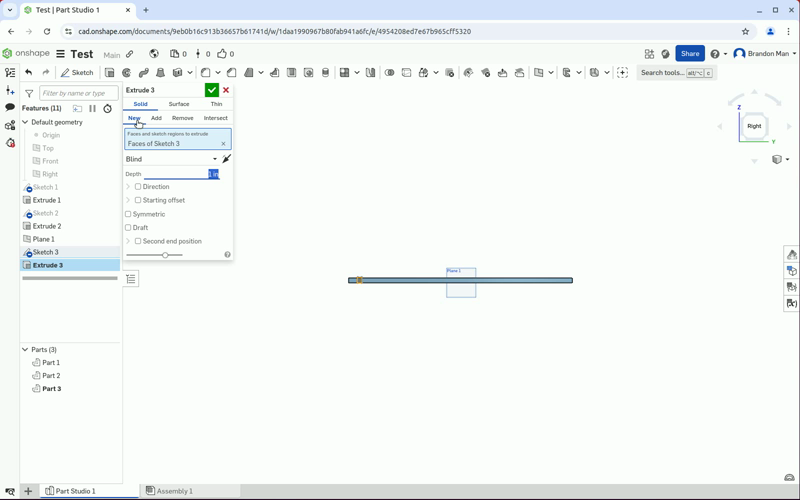
text(10.832)
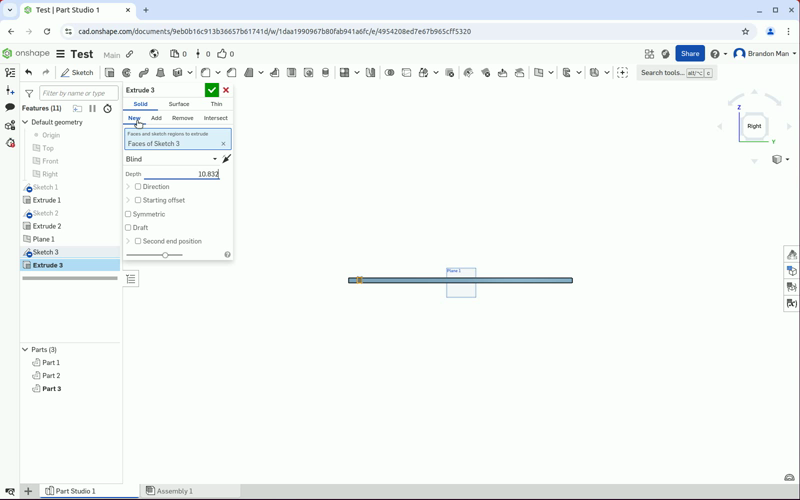
key(enter)
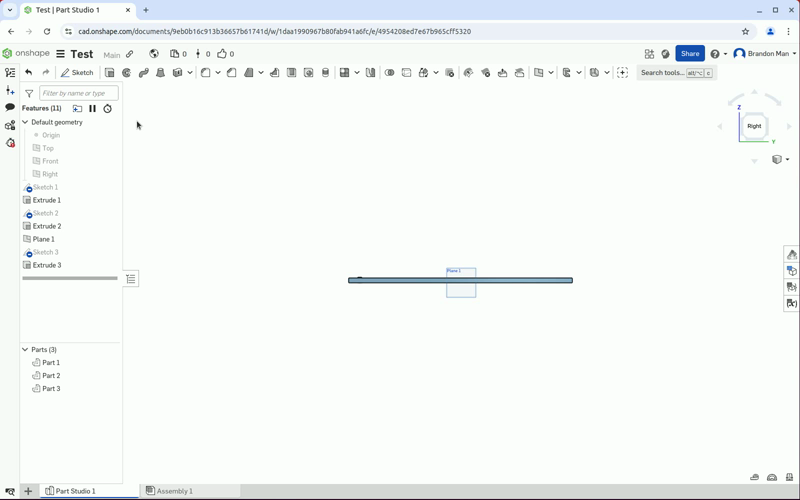
key(shift+h)
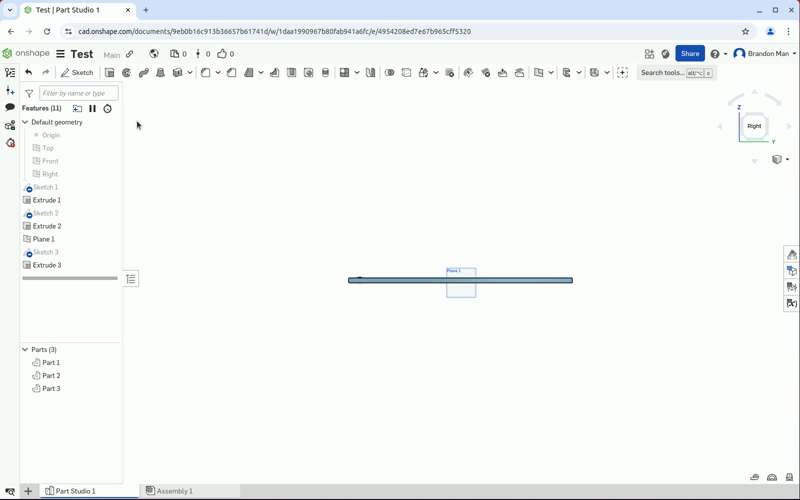
key(shift+h)
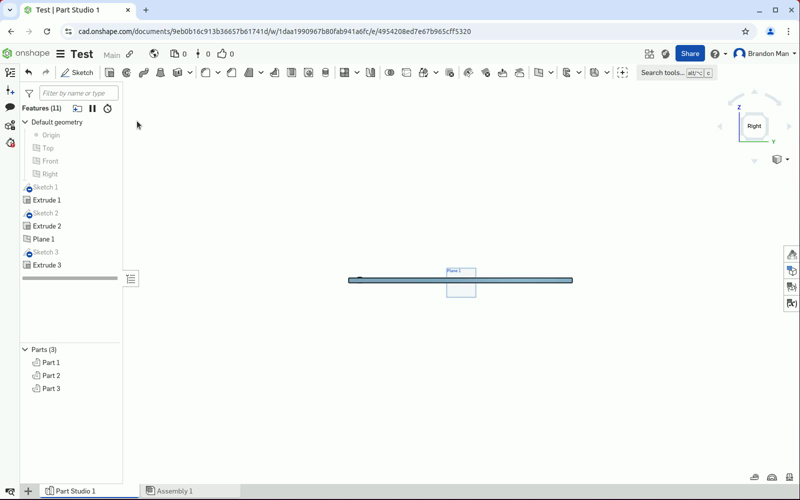
mouse_move(73, 189)
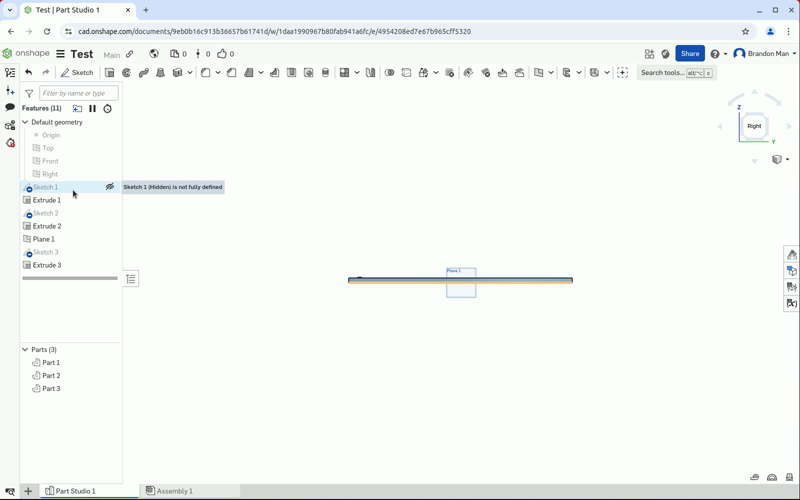
click(73, 189)
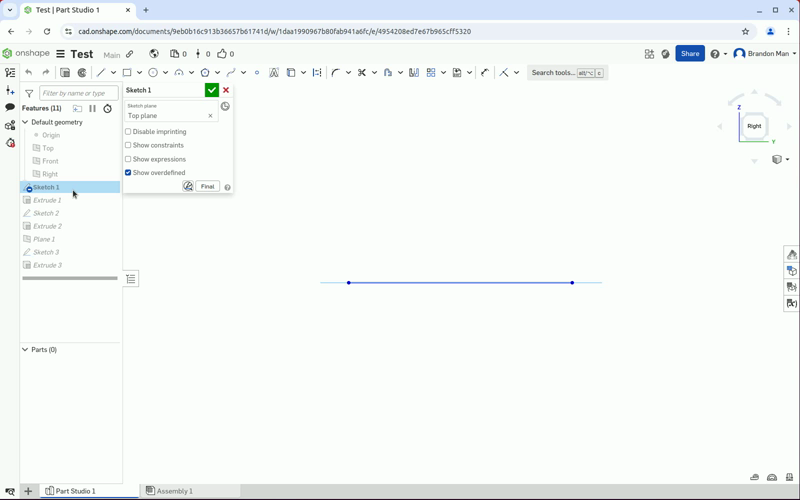
mouse_move(229, 92)
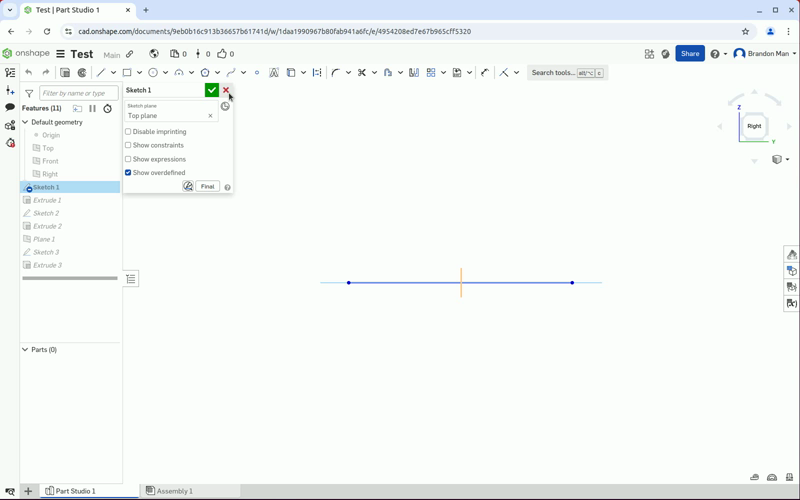
click(229, 92)
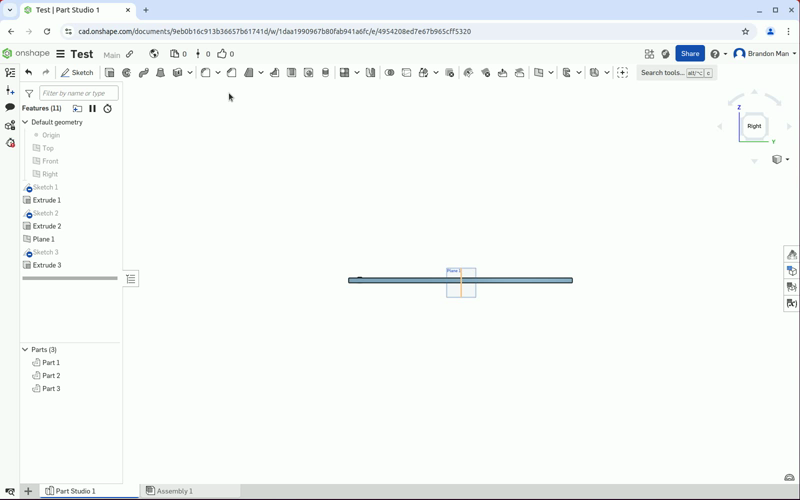
mouse_move(73, 352)
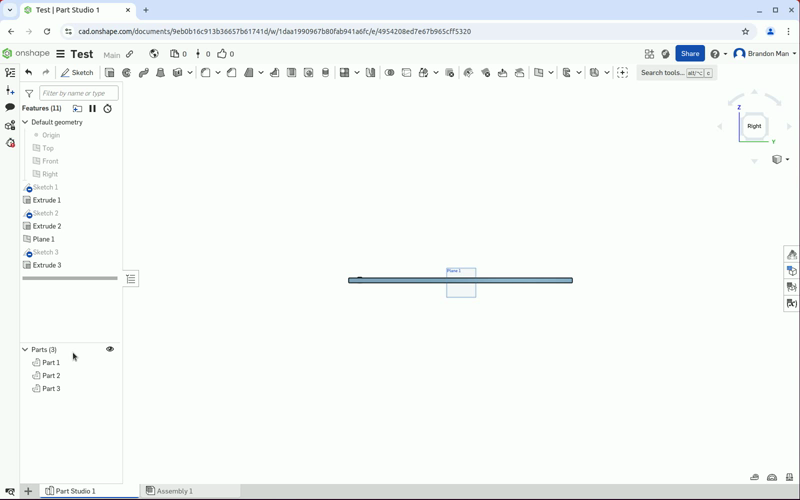
key(y)
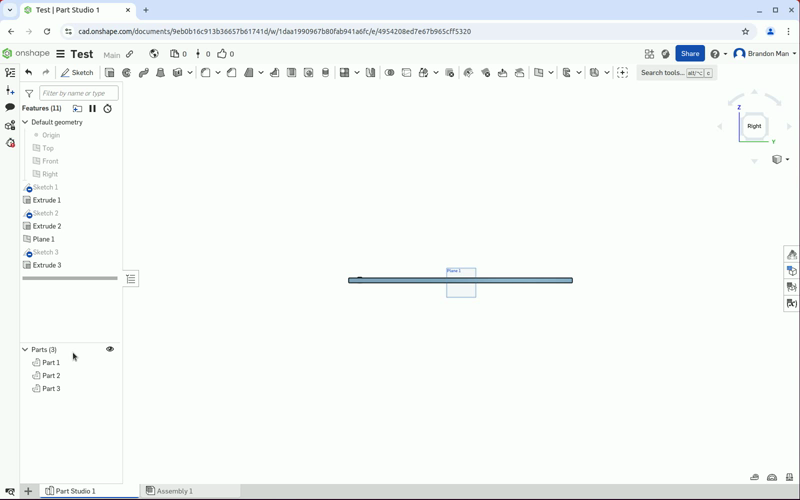
key(shift+p)
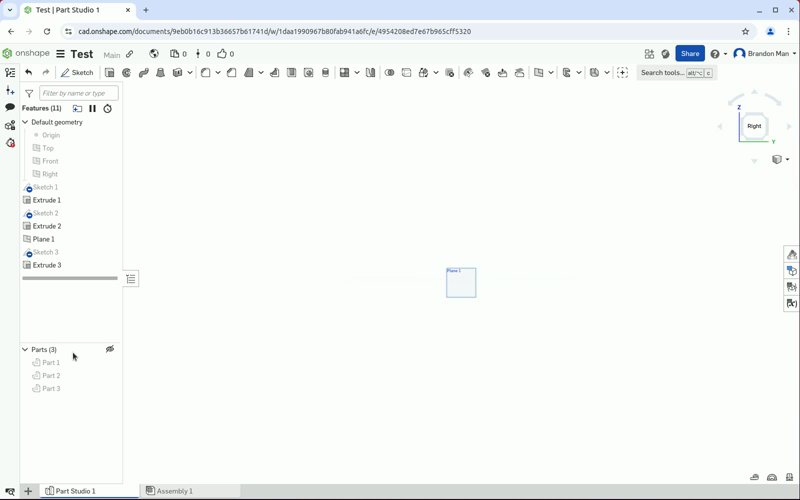
key(space)
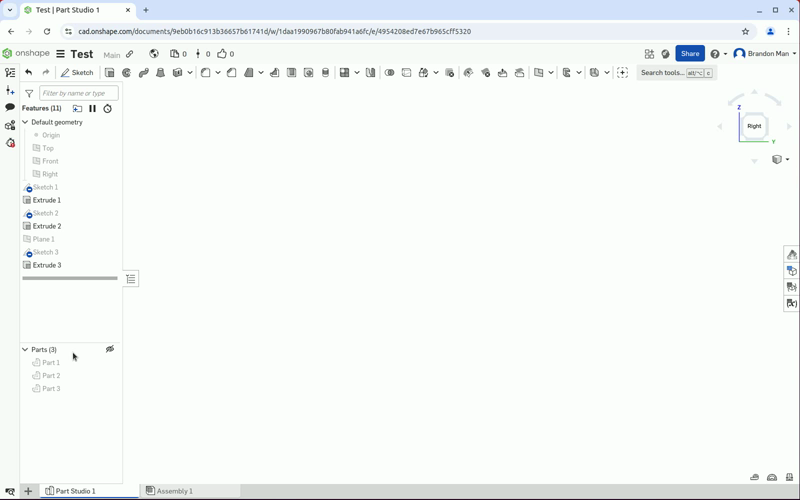
key_down(shift)
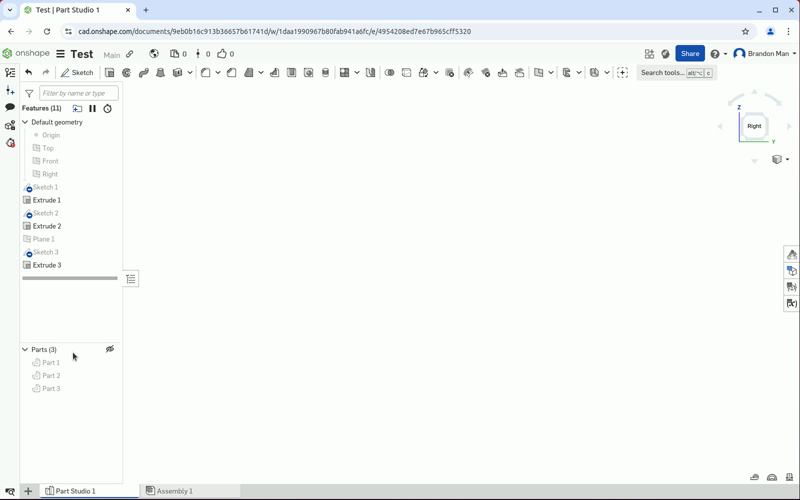
key(right)
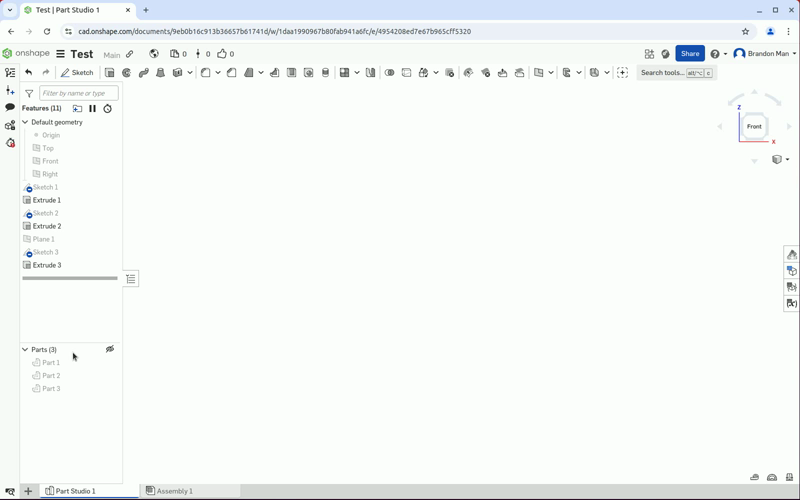
key_up(shift)
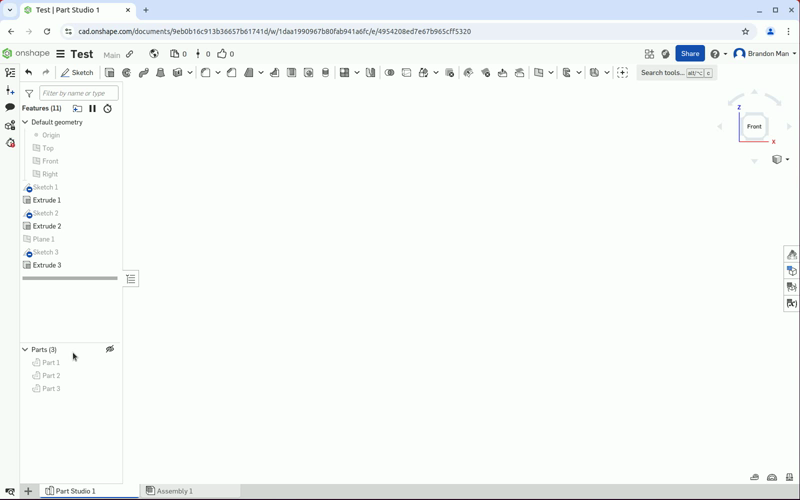
key(space)
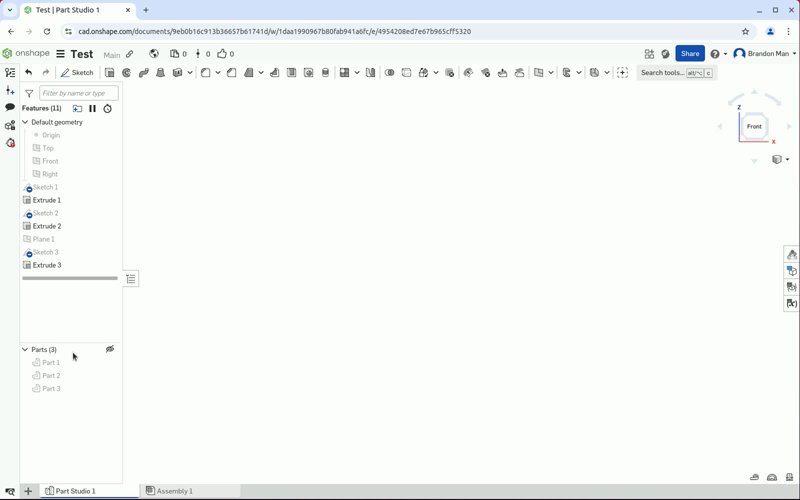
key_down(shift)
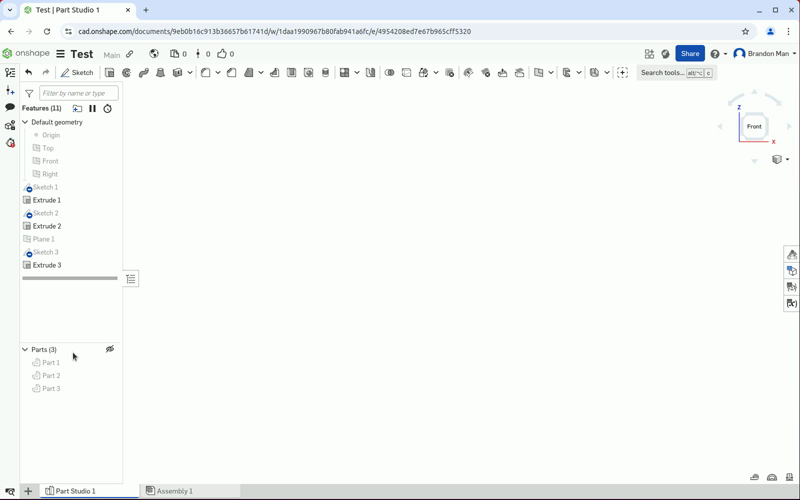
key(down)
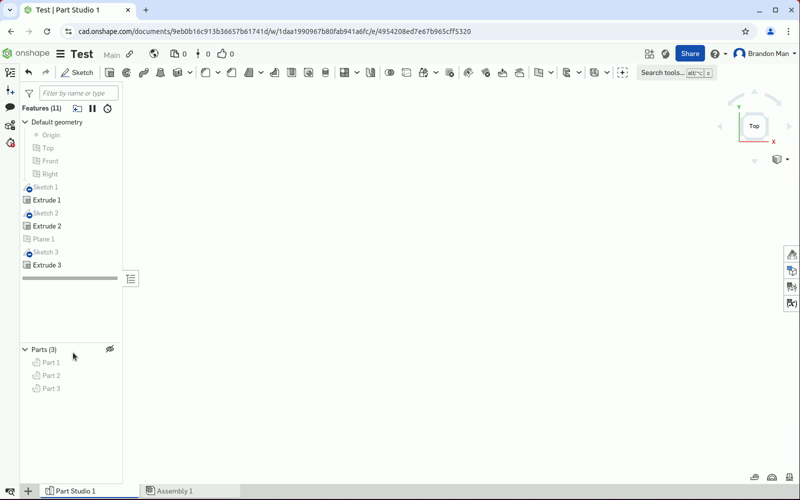
key_up(shift)
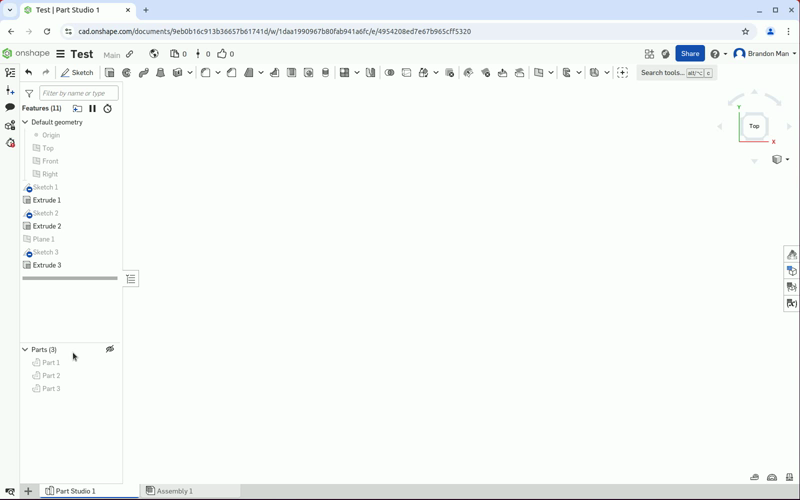
mouse_move(73, 352)
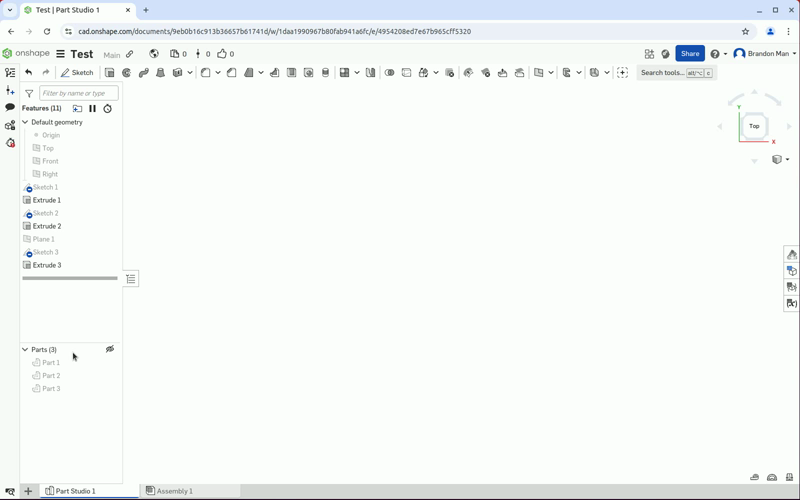
key(shift+y)
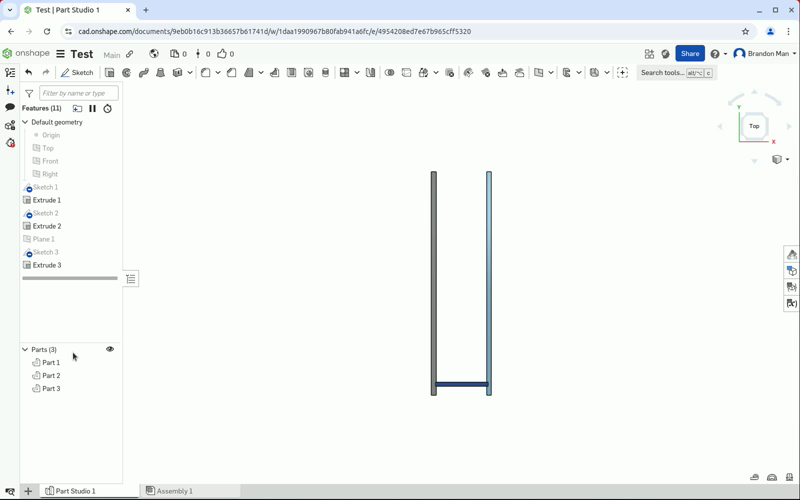
mouse_move(541, 75)
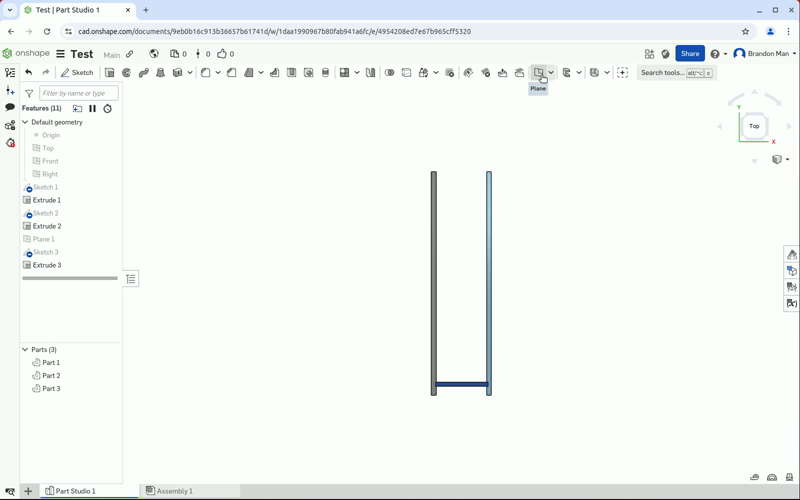
click(541, 75)
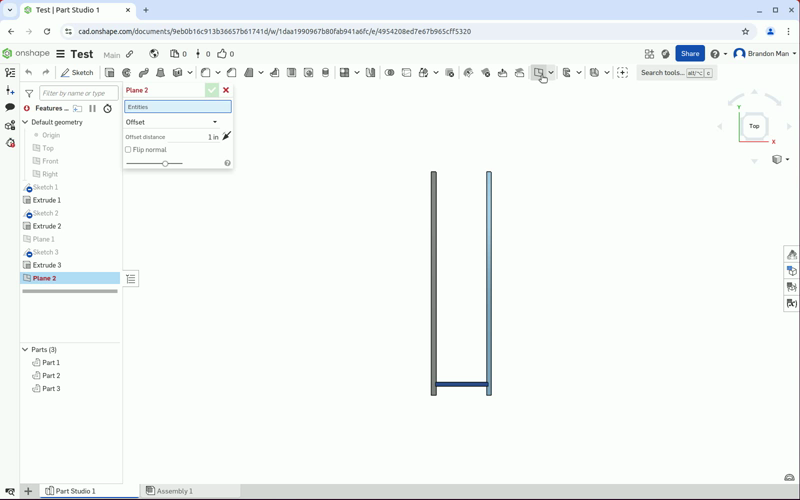
mouse_move(73, 150)
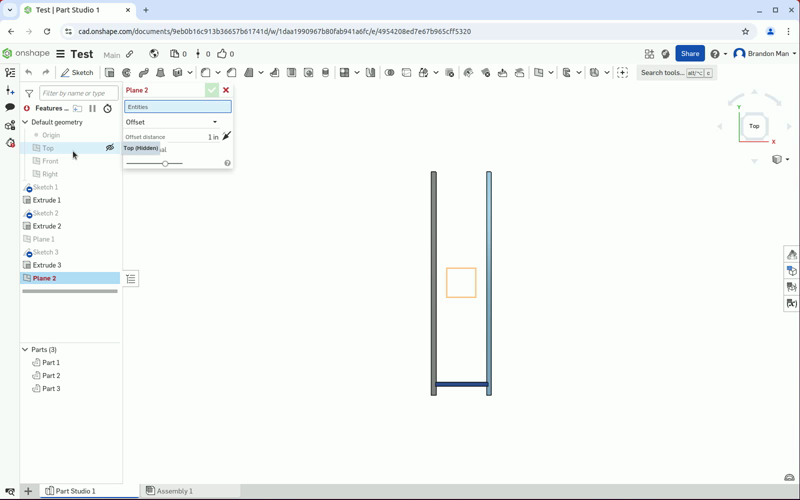
click(73, 150)
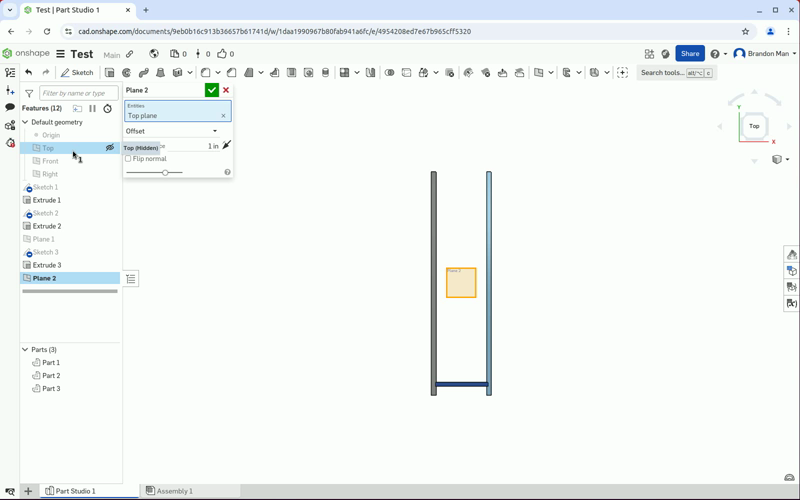
key(tab, 2)
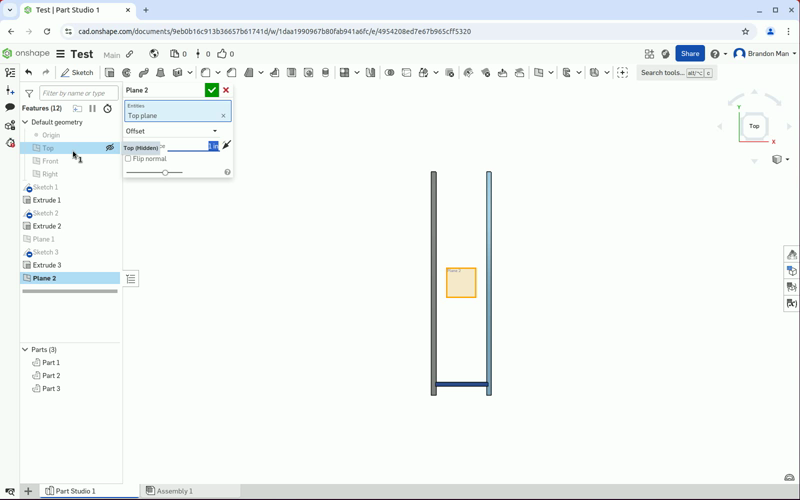
text(0.955)
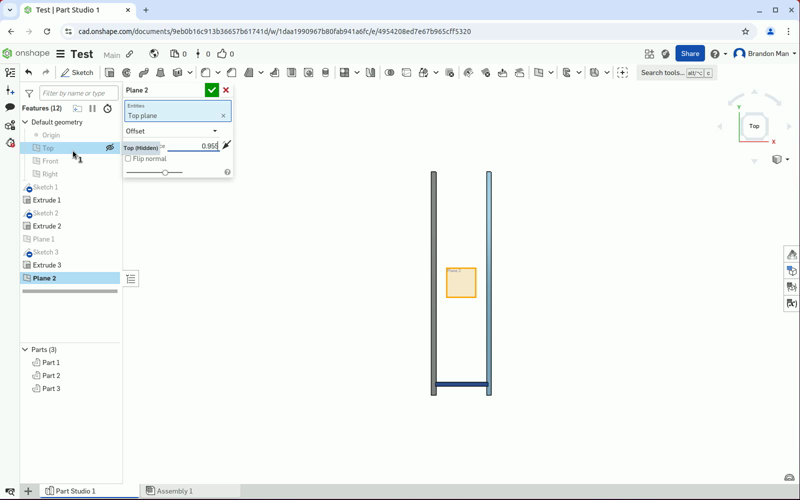
key(enter, 2)
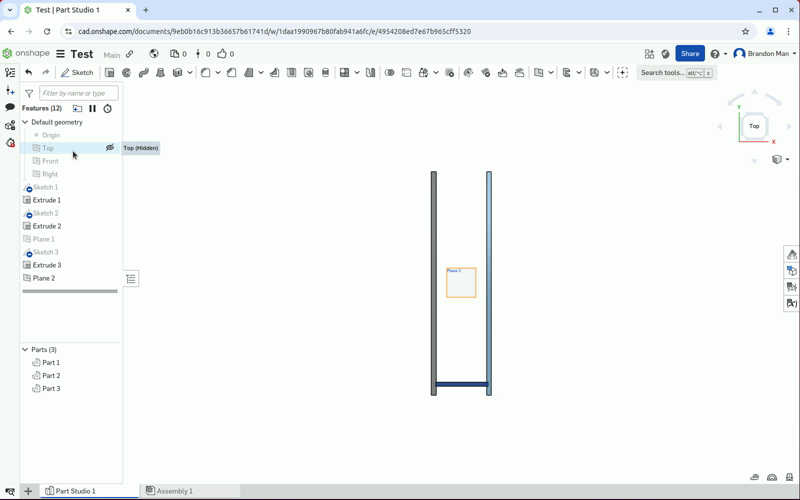
key(shift+s)
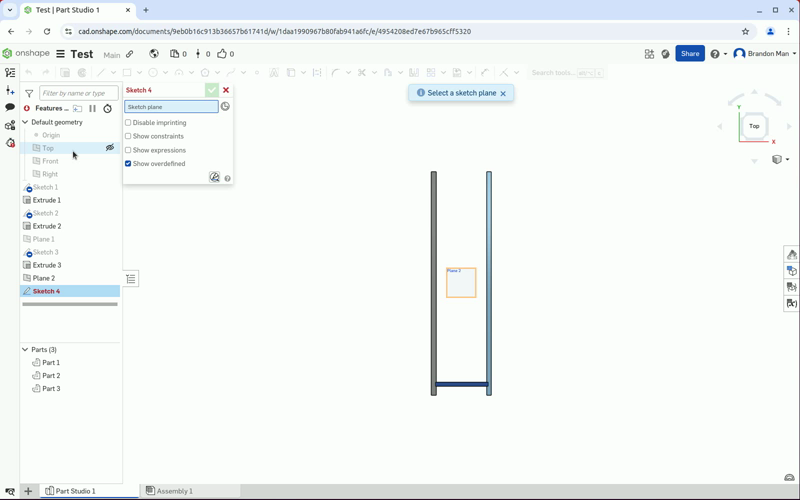
mouse_move(73, 280)
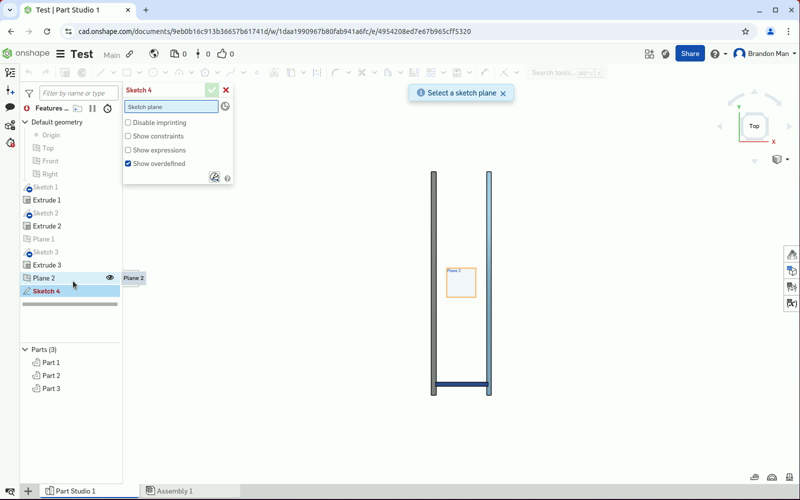
click(73, 280)
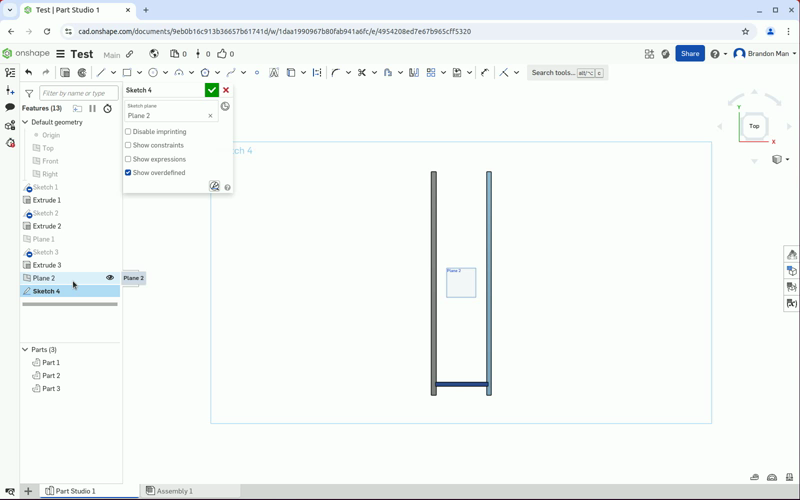
mouse_move(73, 352)
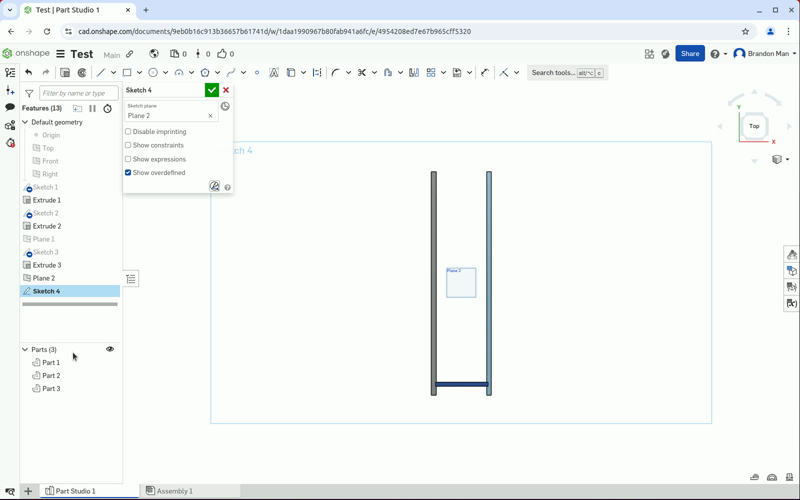
key(y)
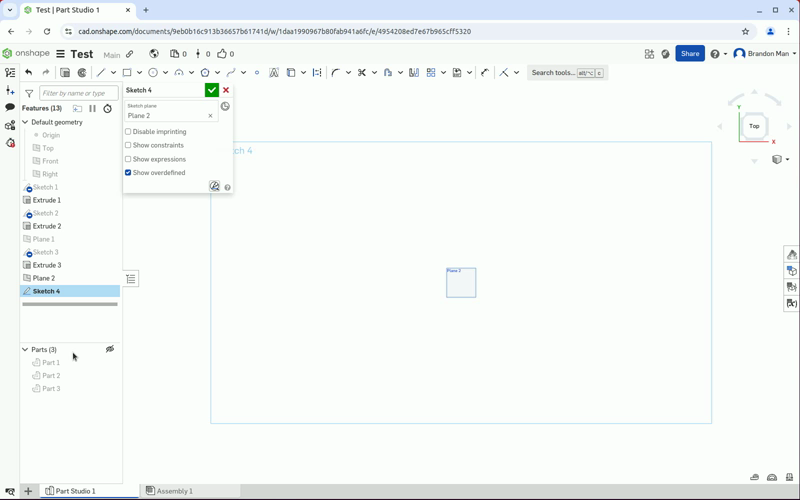
key(l)
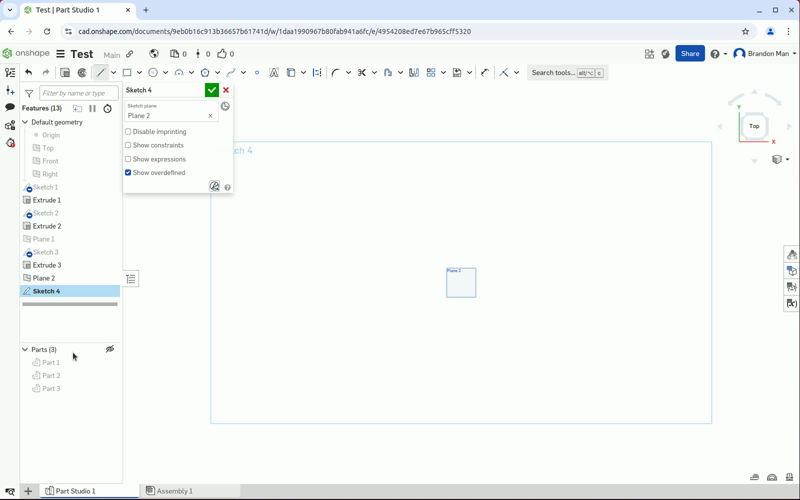
key_down(shift)
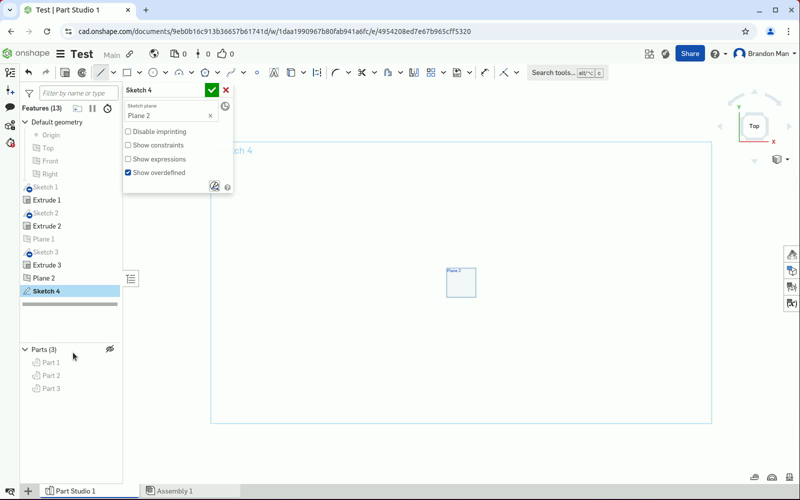
mouse_move(486, 355)
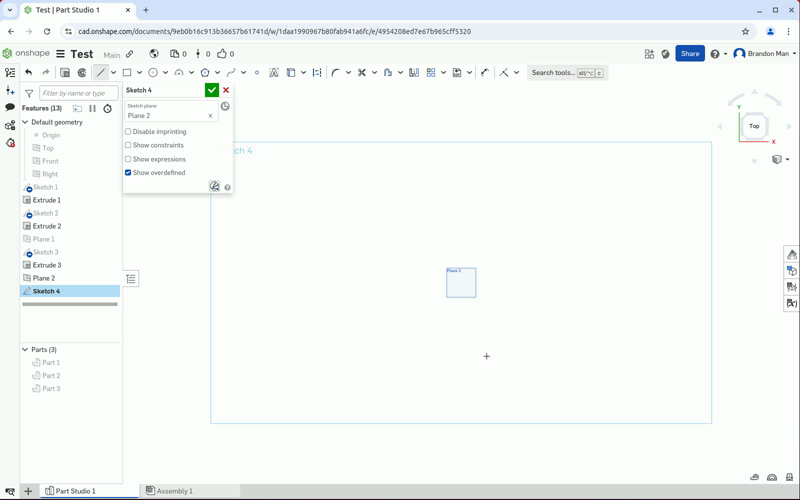
click(486, 355)
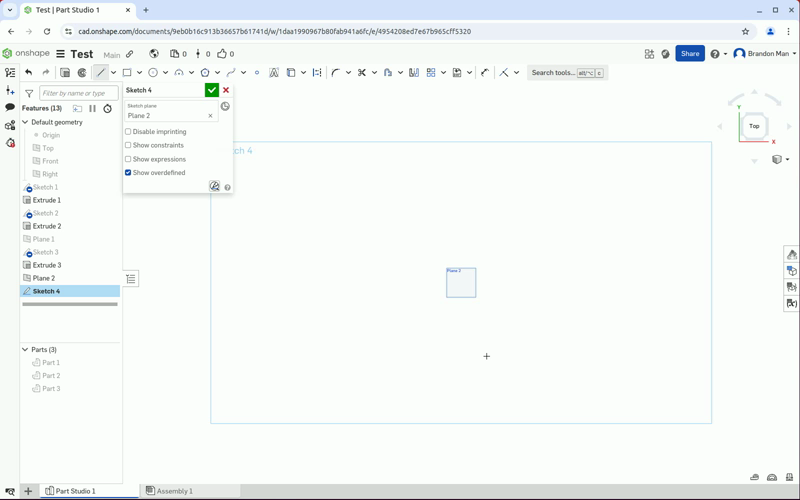
key_up(shift)
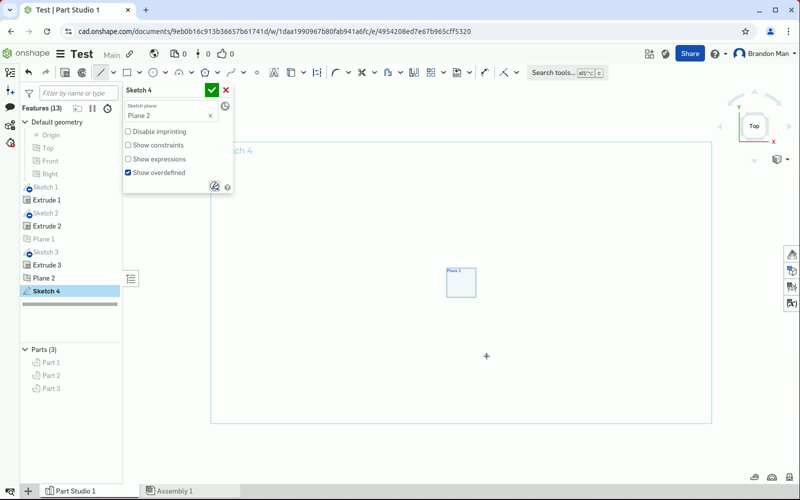
key_down(shift)
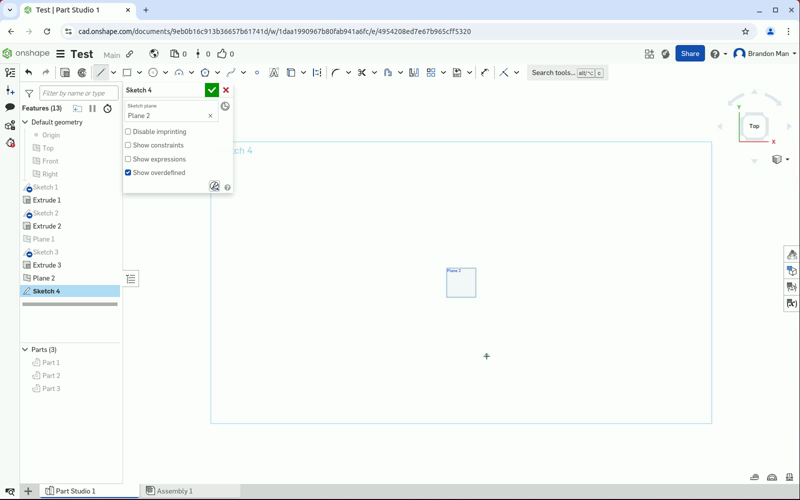
mouse_move(516, 355)
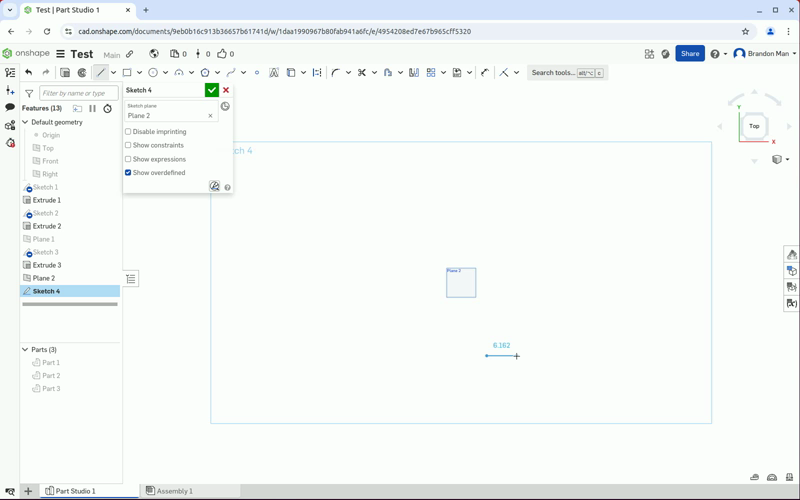
mouse_move(491, 355)
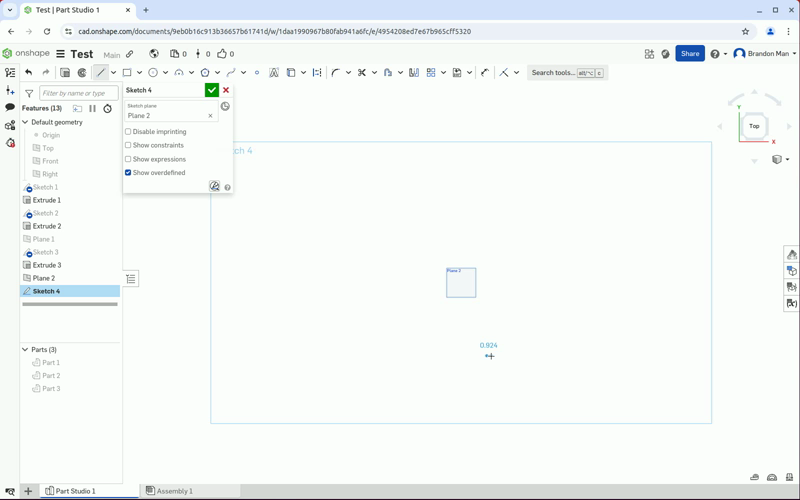
scroll(6)
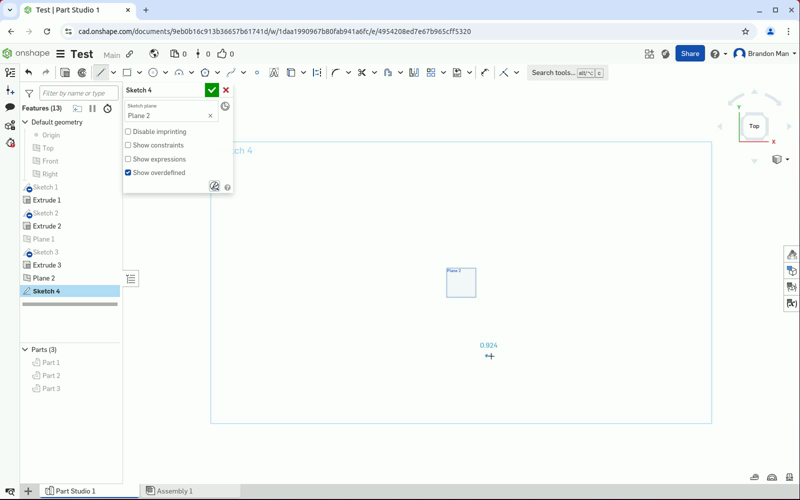
scroll(6)
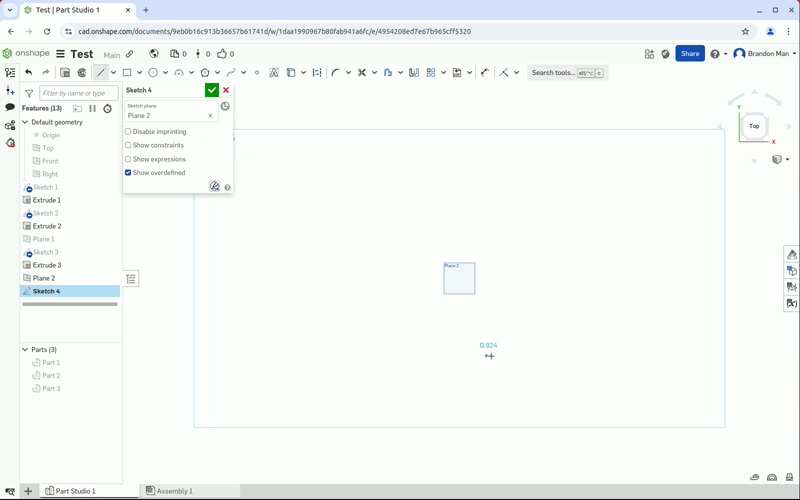
scroll(6)
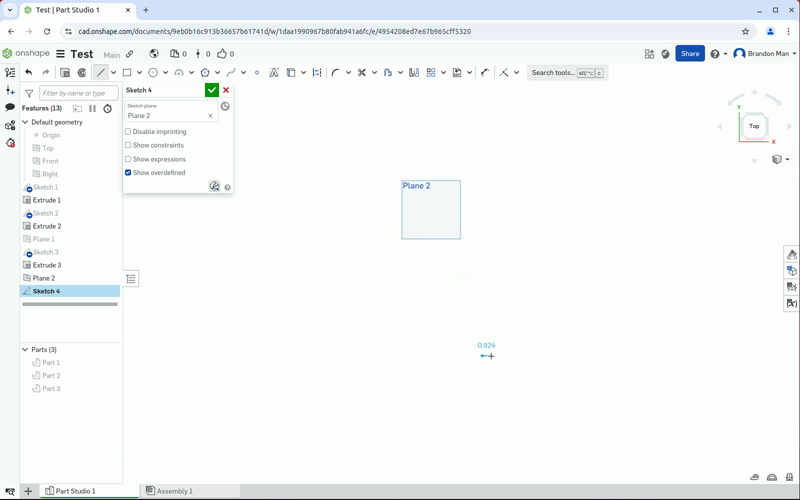
scroll(6)
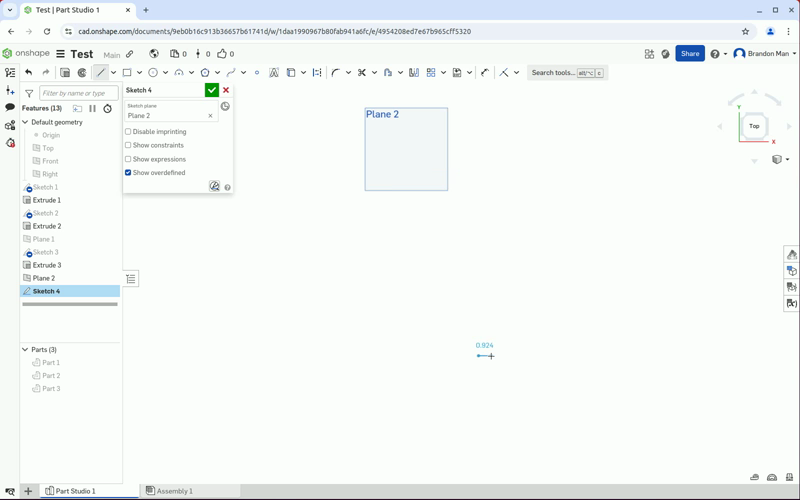
scroll(6)
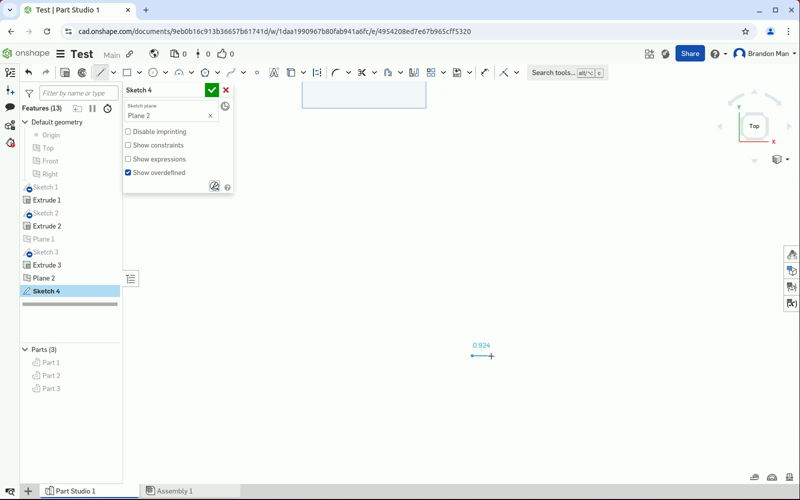
scroll(6)
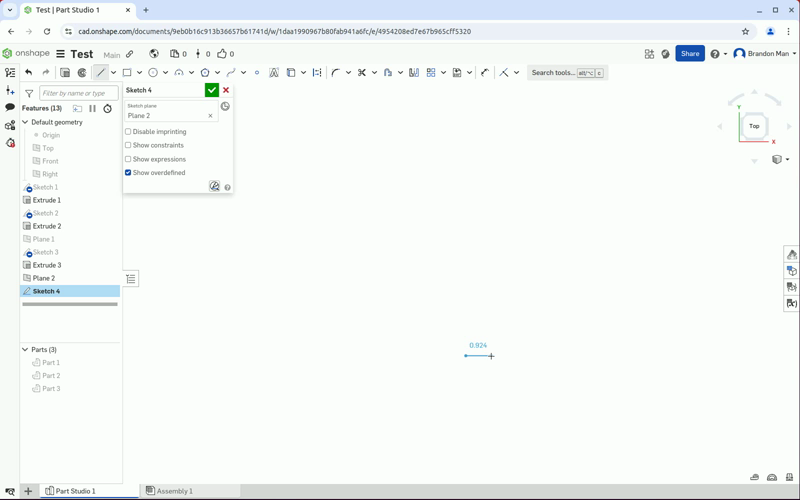
scroll(6)
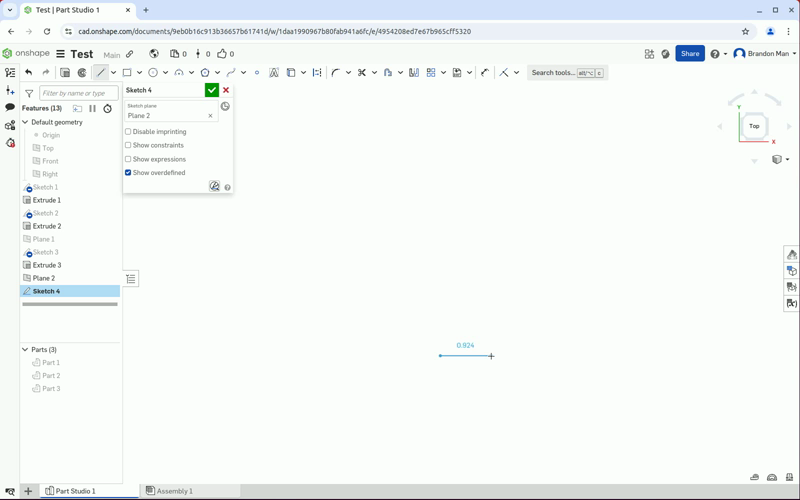
click(491, 355)
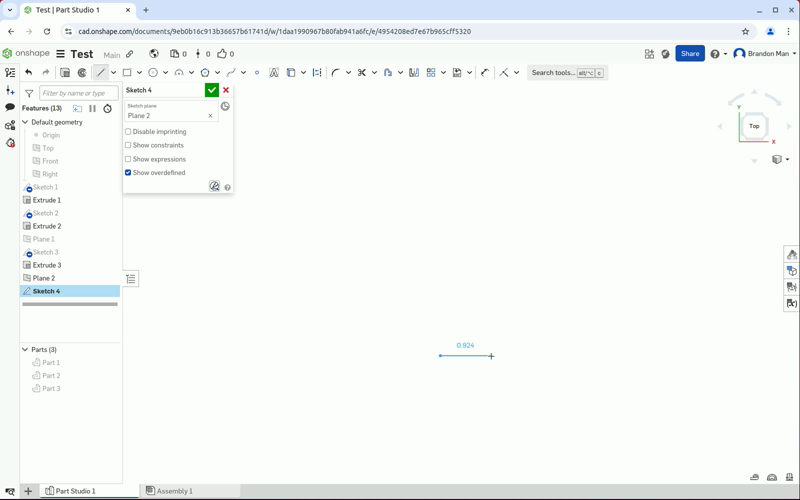
scroll(-6)
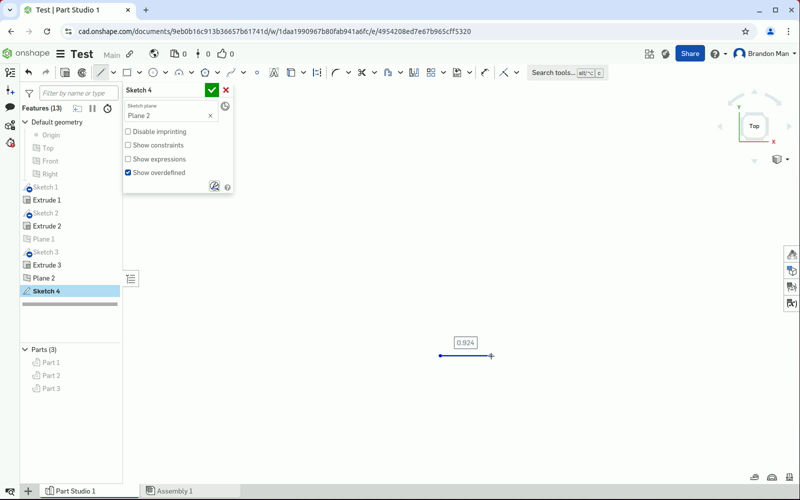
scroll(-6)
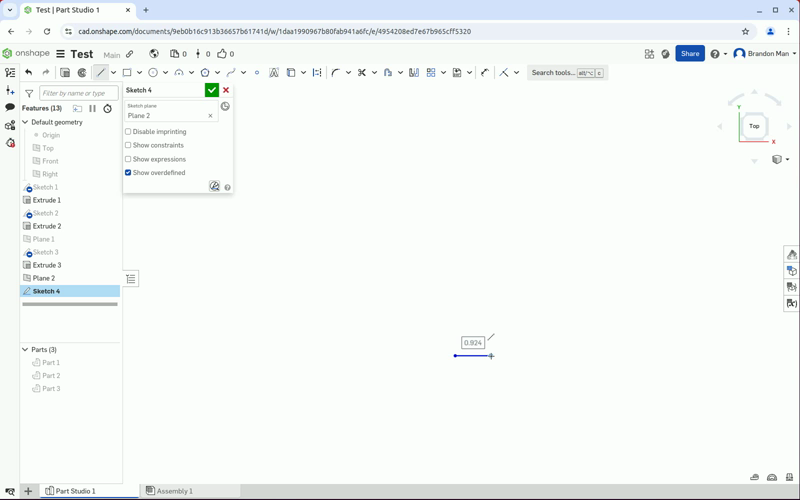
scroll(-6)
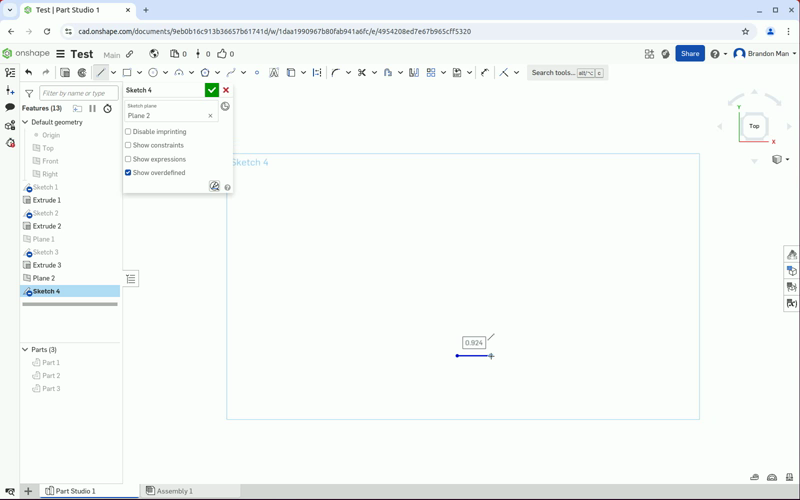
scroll(-6)
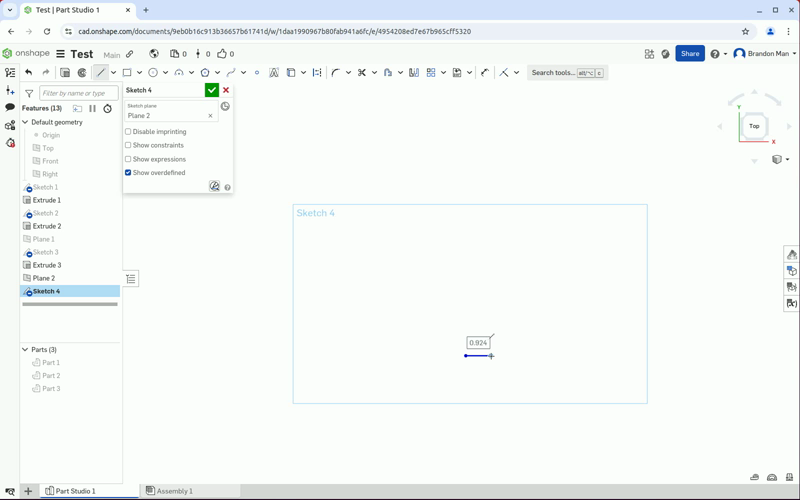
scroll(-6)
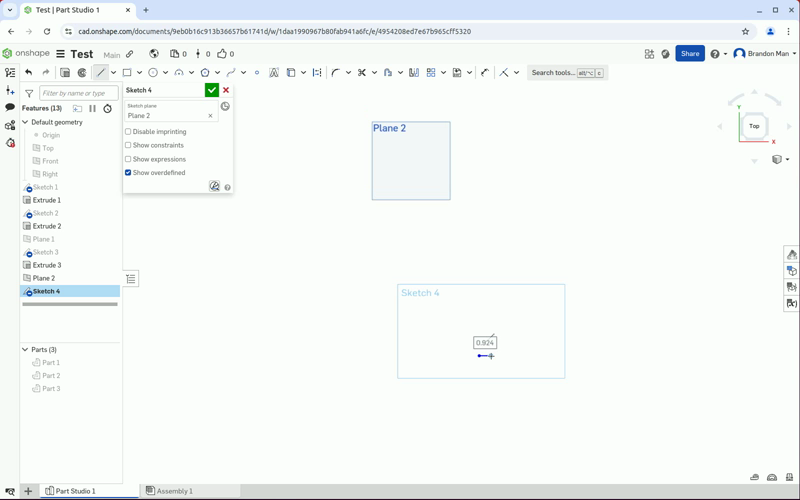
scroll(-6)
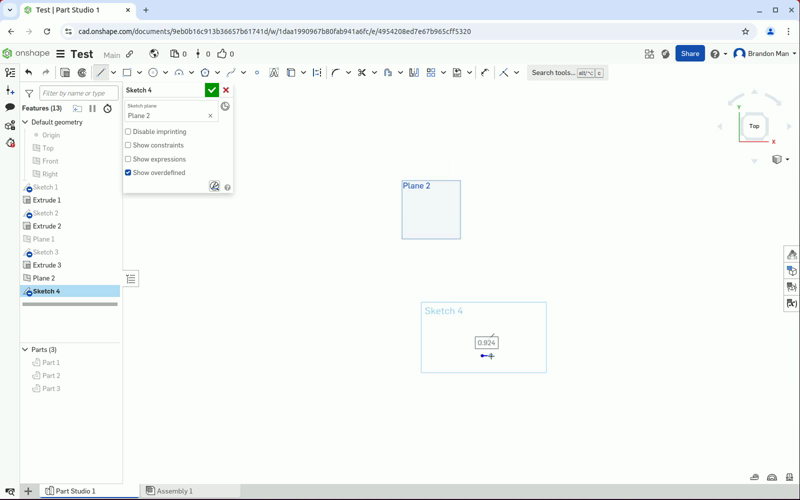
scroll(-6)
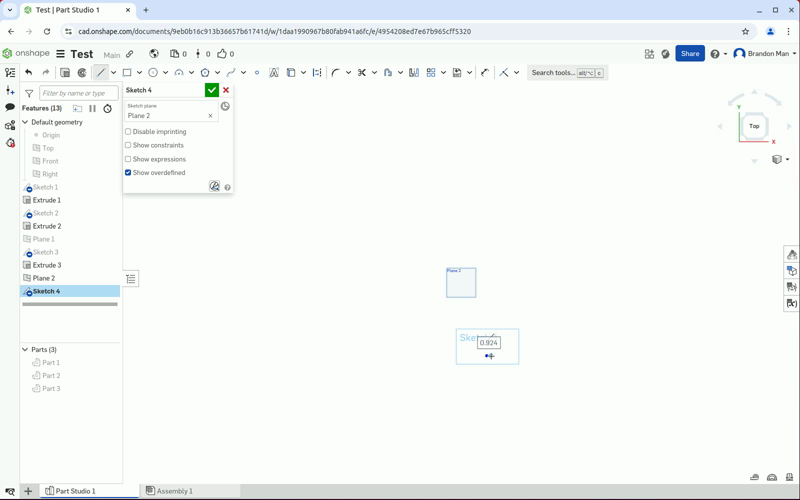
key_up(shift)
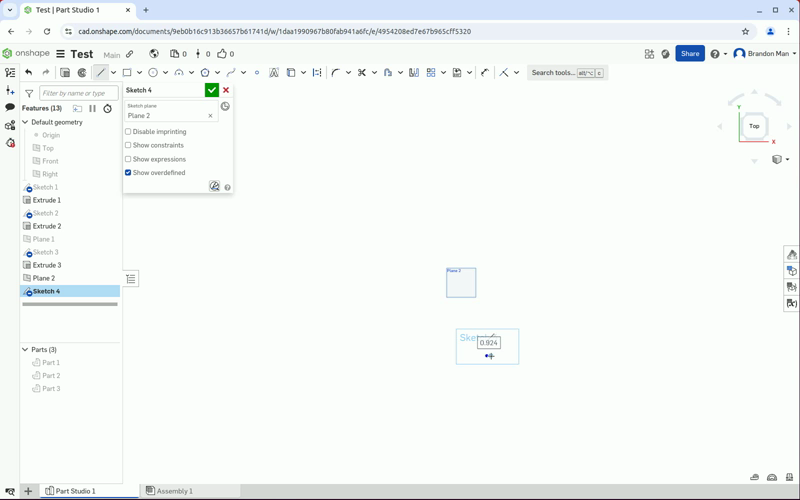
key_down(shift)
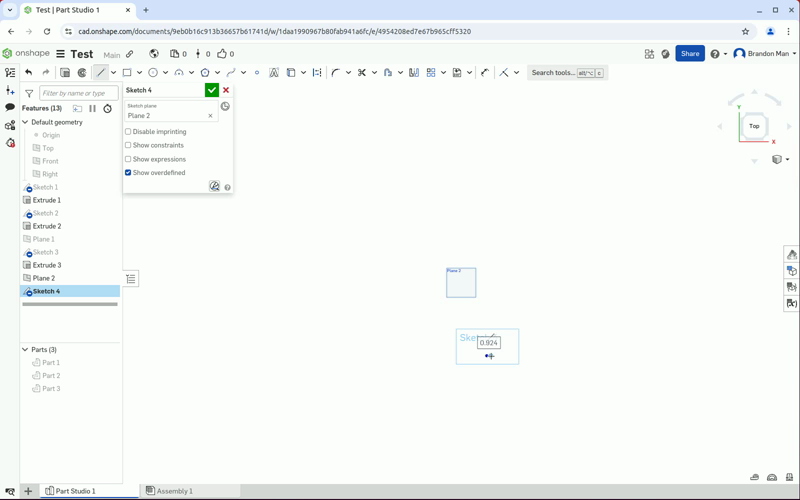
mouse_move(521, 355)
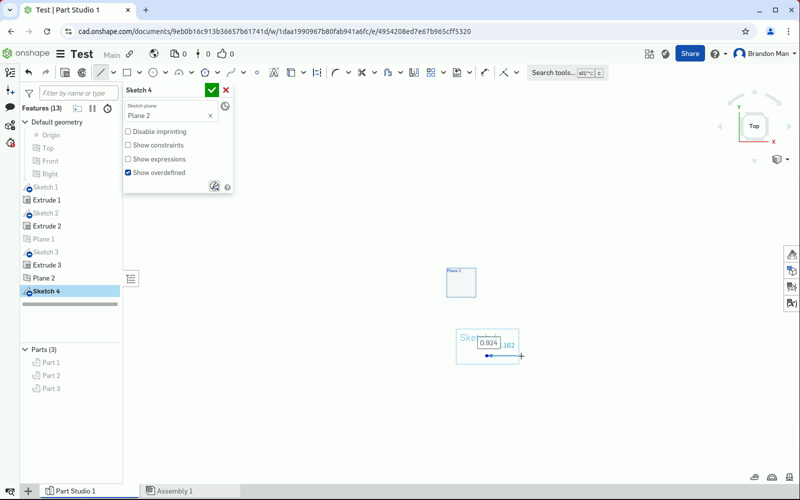
mouse_move(491, 351)
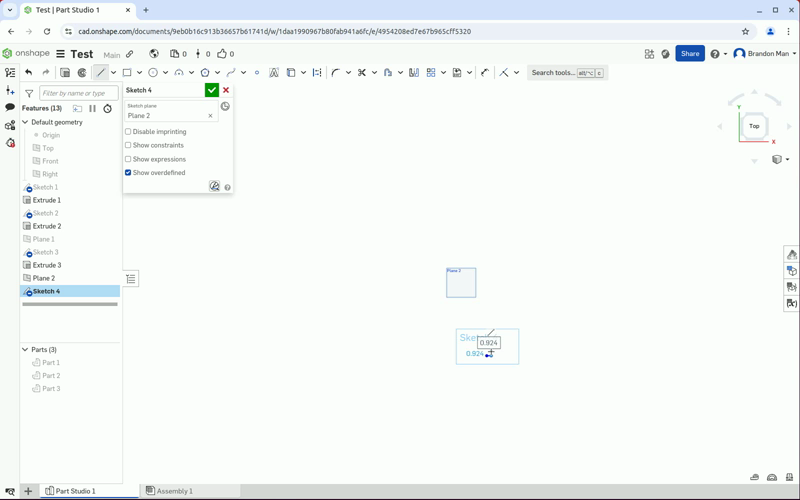
scroll(6)
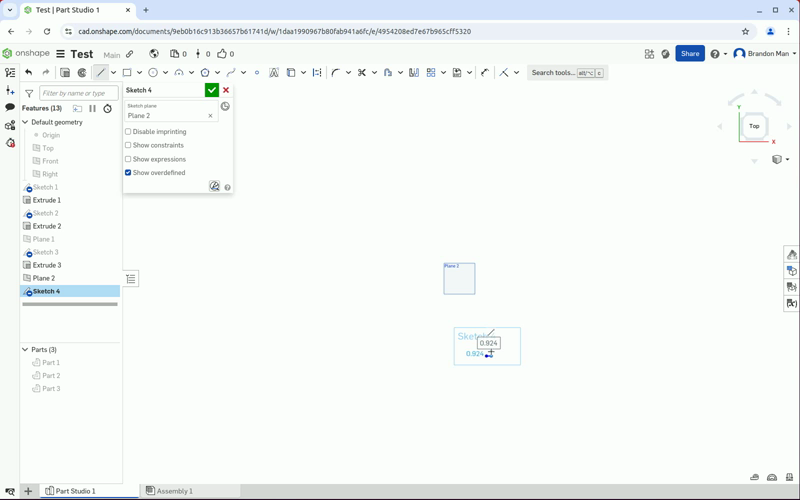
scroll(6)
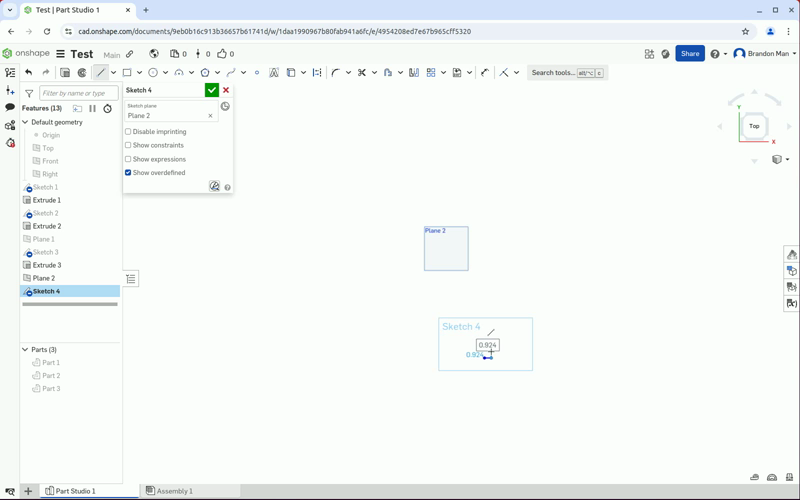
scroll(6)
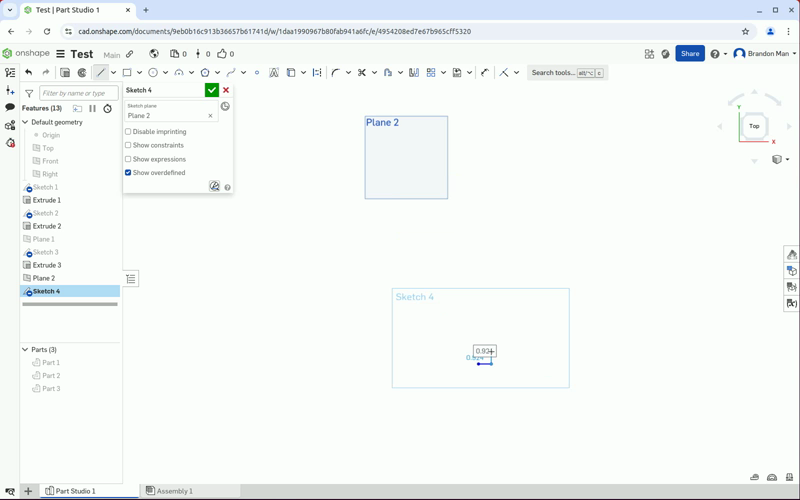
scroll(6)
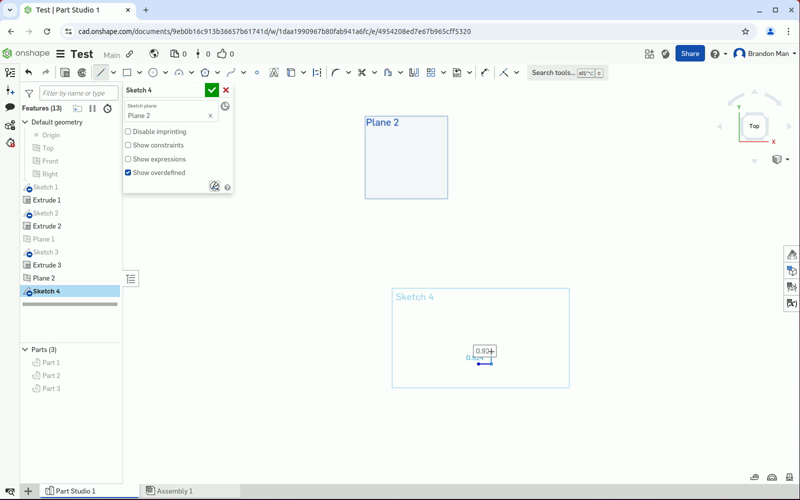
scroll(6)
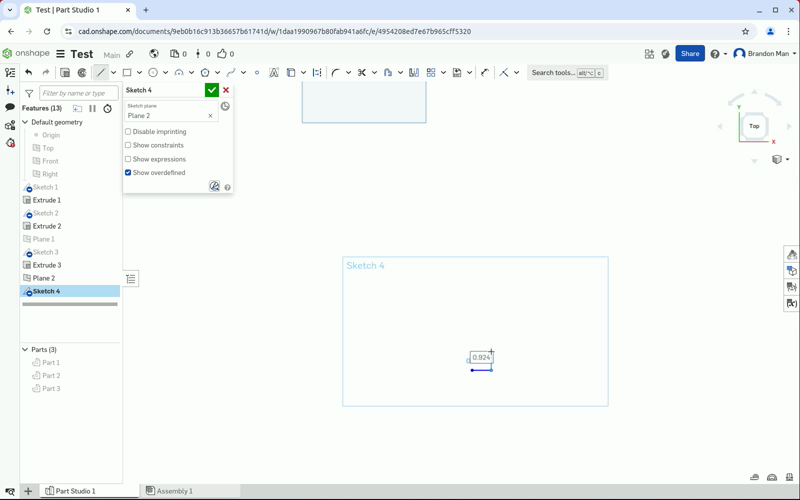
scroll(6)
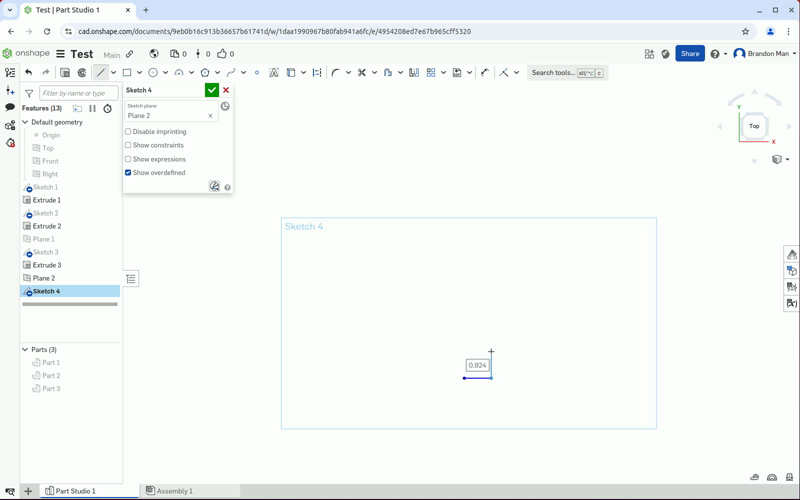
scroll(6)
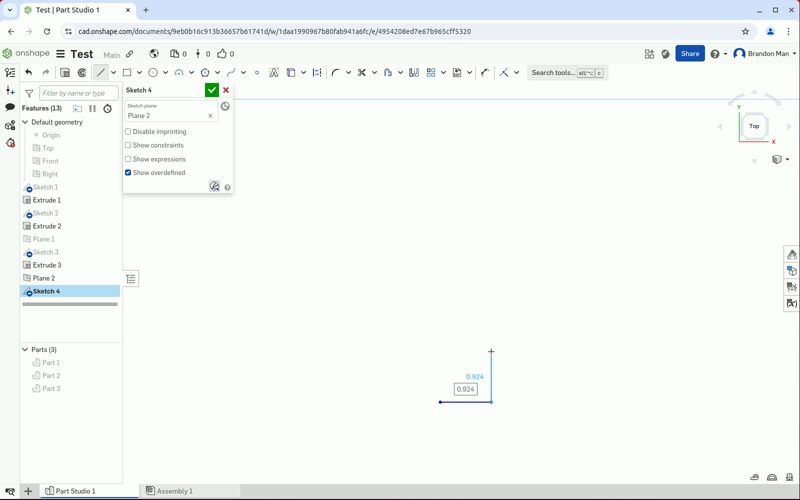
click(491, 351)
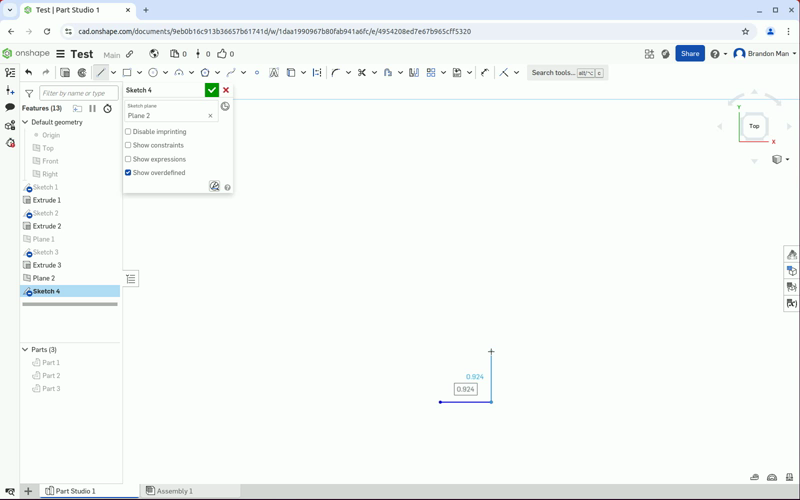
scroll(-6)
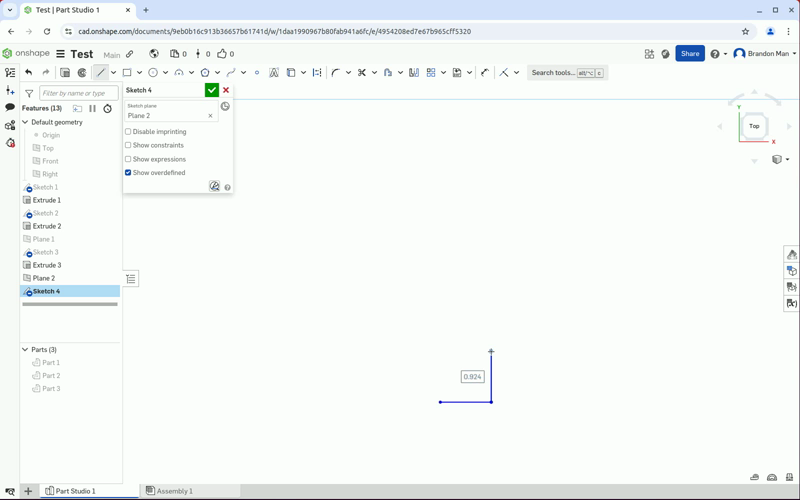
scroll(-6)
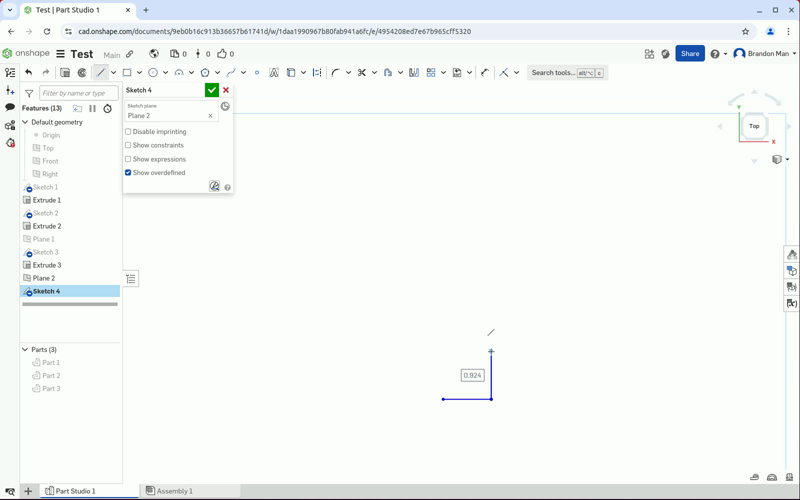
scroll(-6)
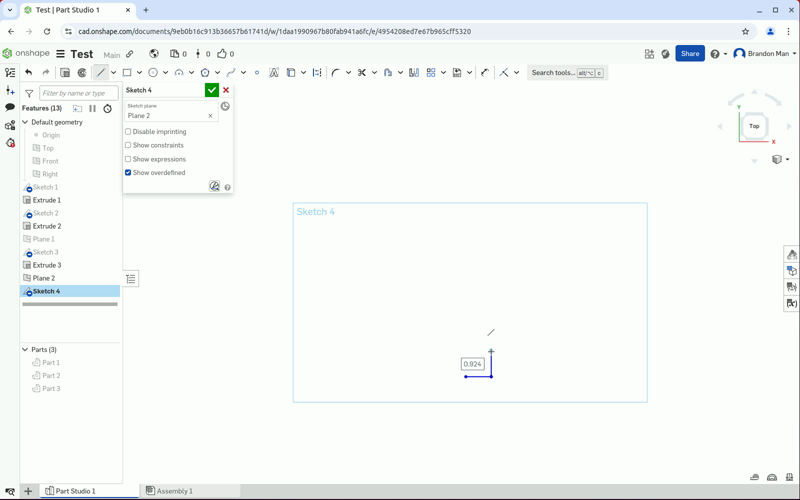
scroll(-6)
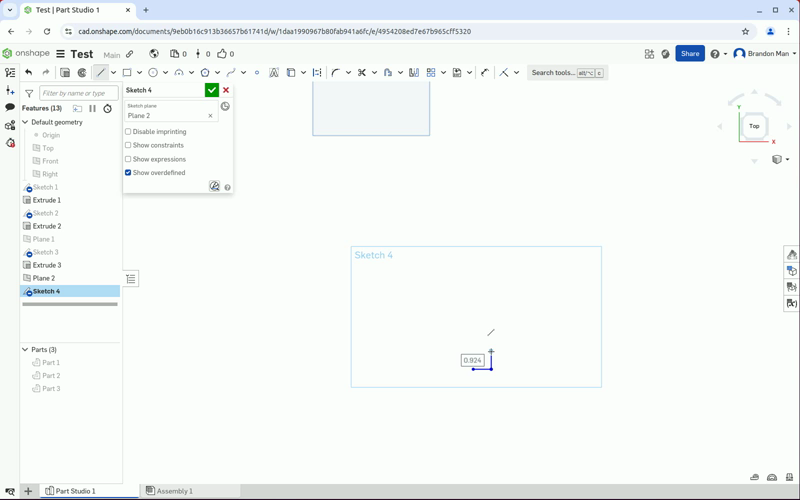
scroll(-6)
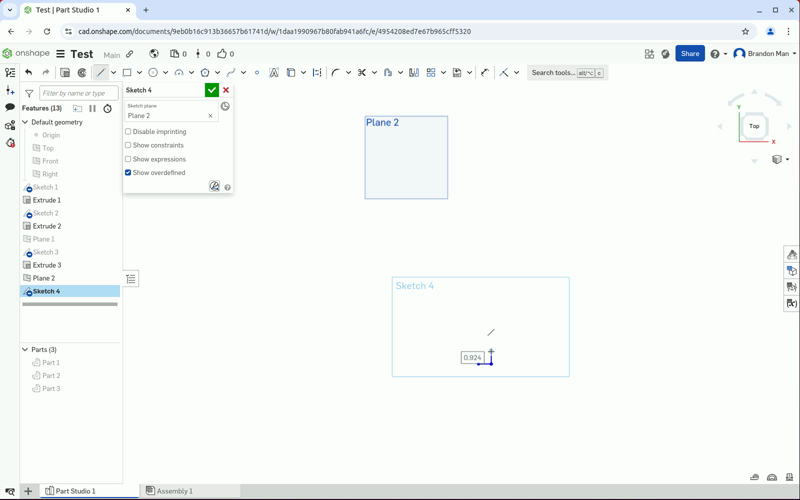
scroll(-6)
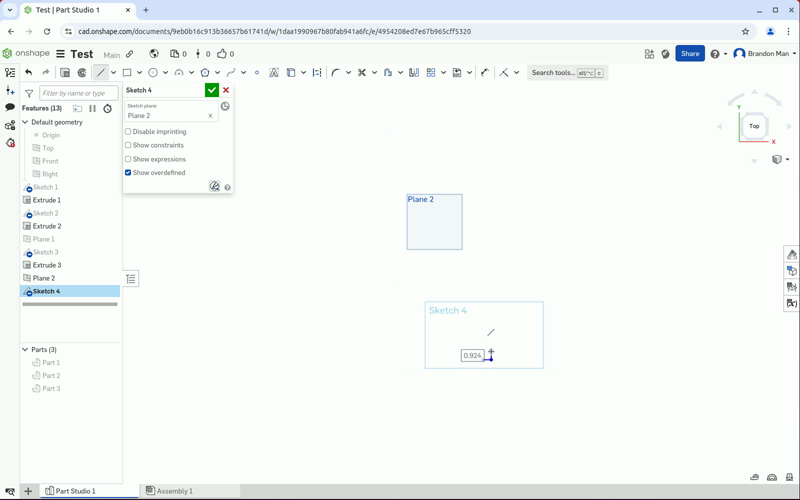
scroll(-6)
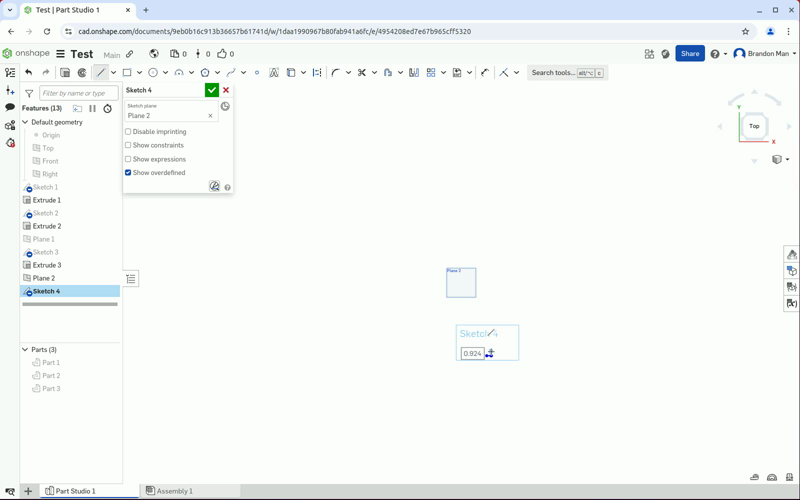
key_up(shift)
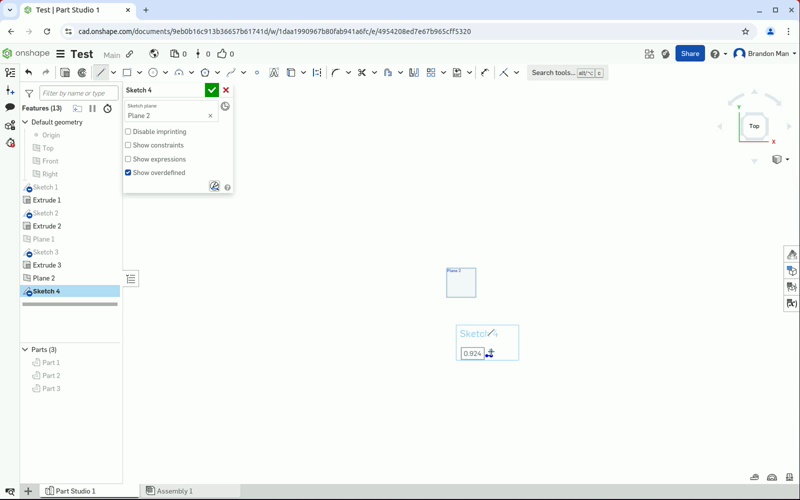
key_down(shift)
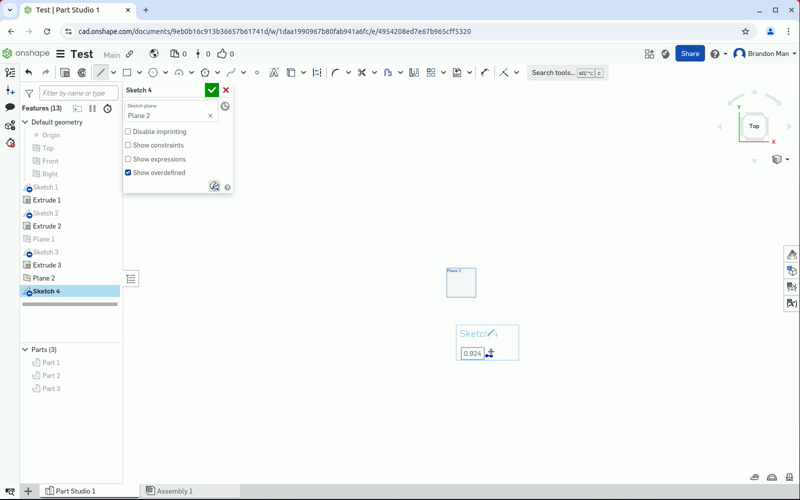
mouse_move(521, 351)
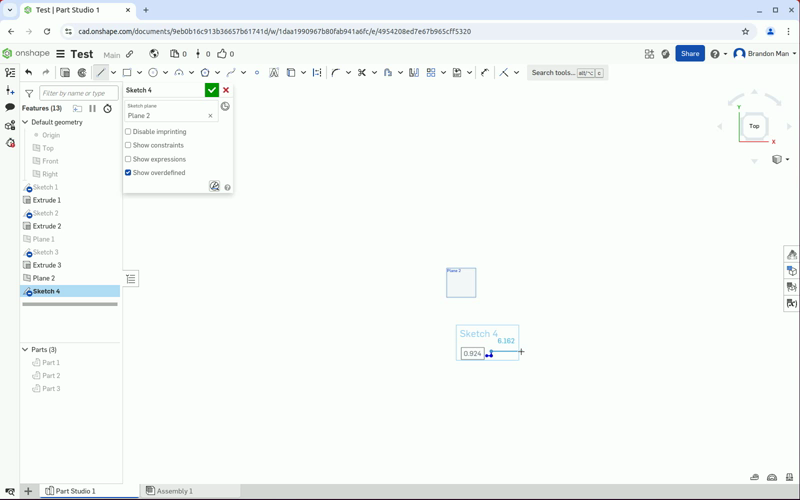
mouse_move(486, 351)
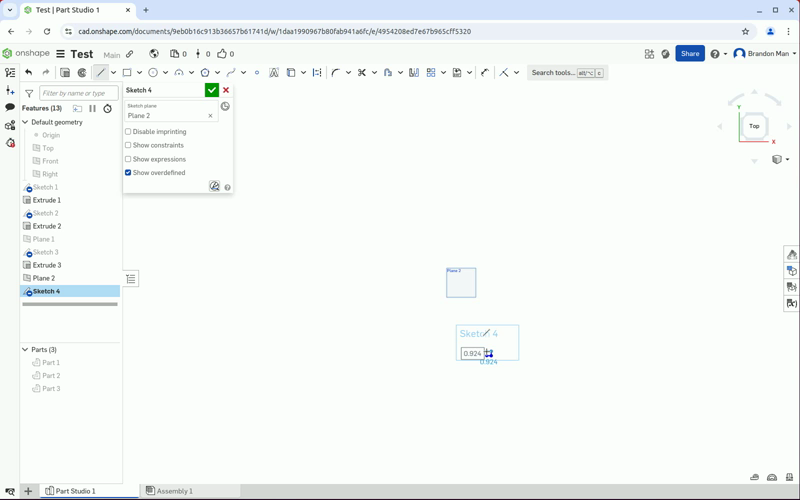
scroll(6)
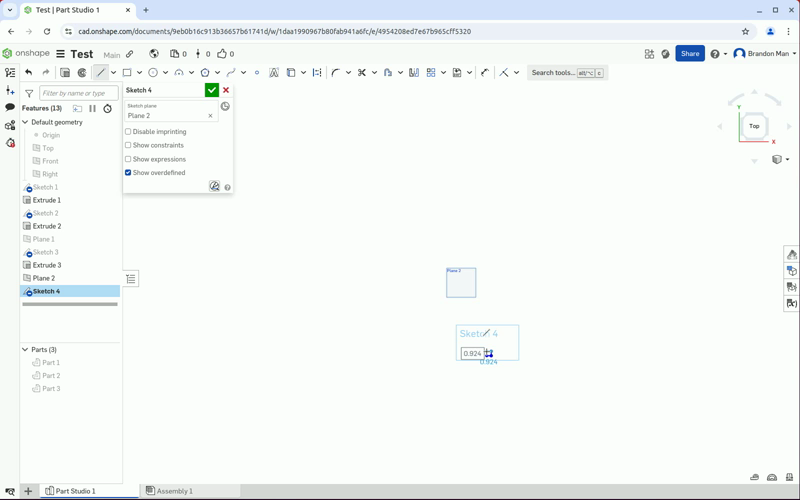
scroll(6)
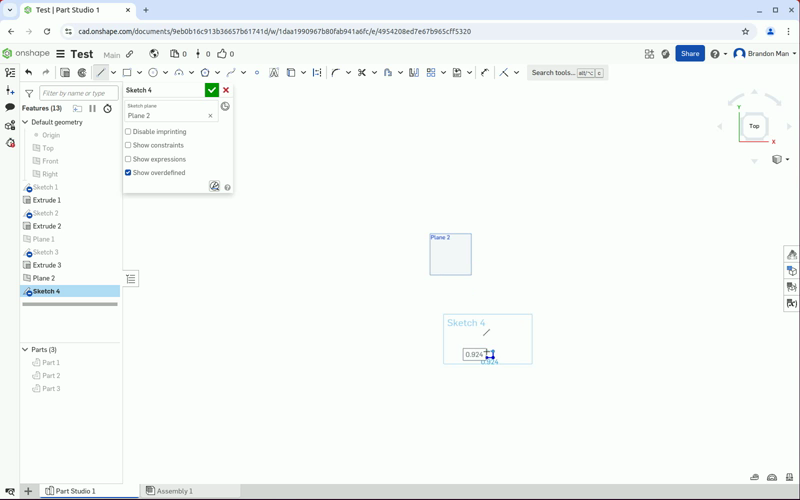
scroll(6)
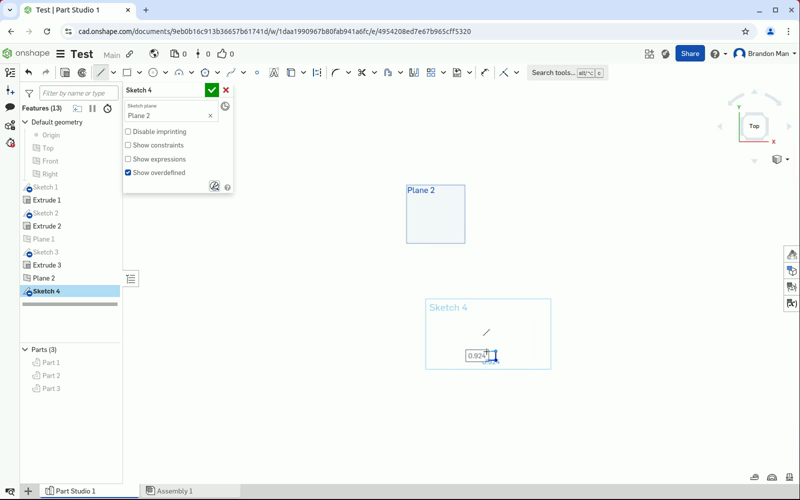
scroll(6)
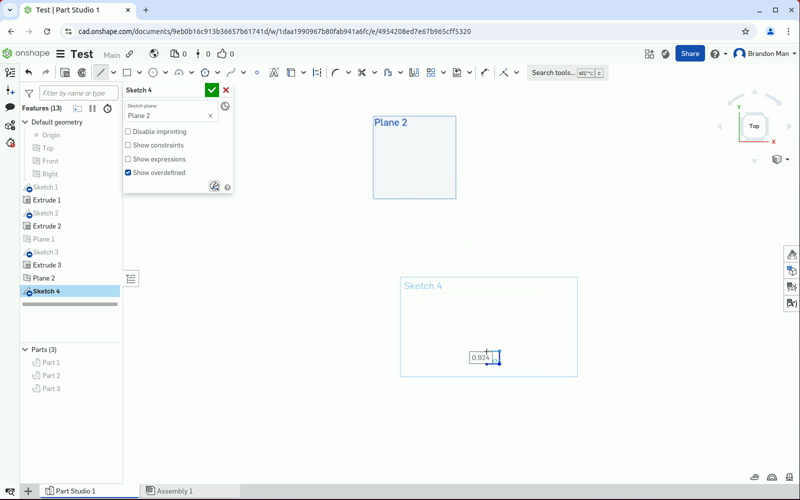
scroll(6)
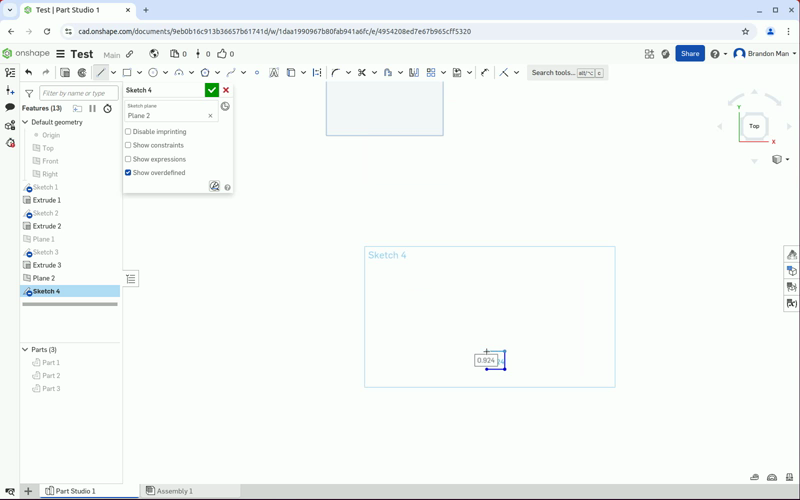
scroll(6)
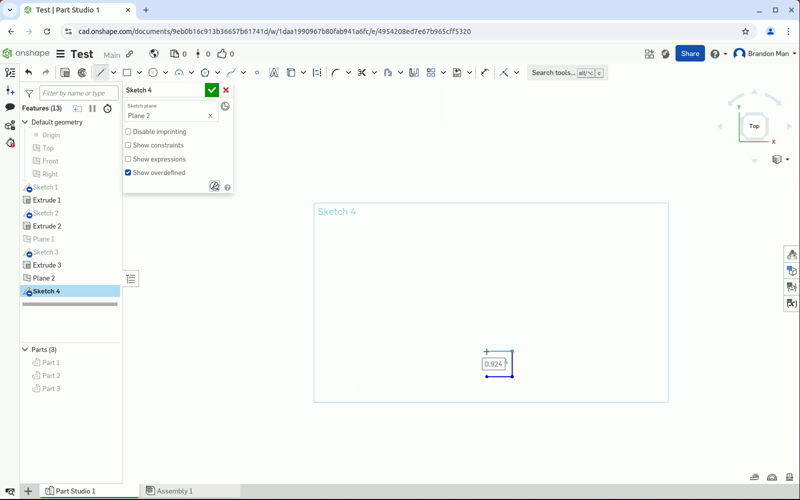
scroll(6)
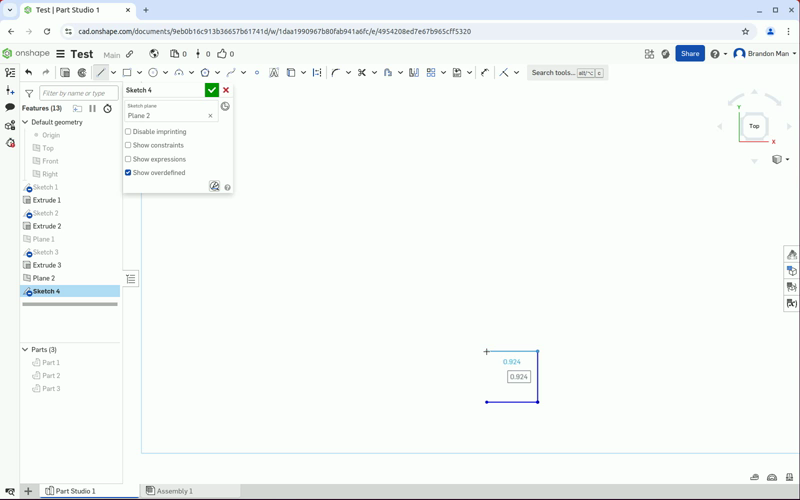
click(486, 351)
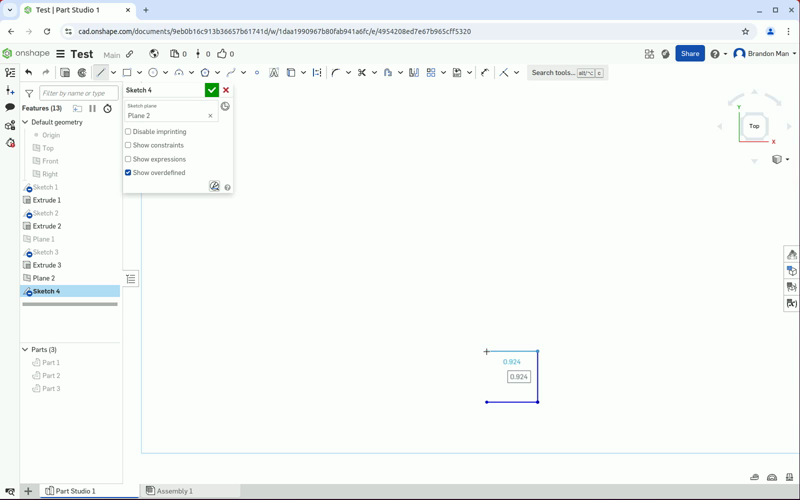
scroll(-6)
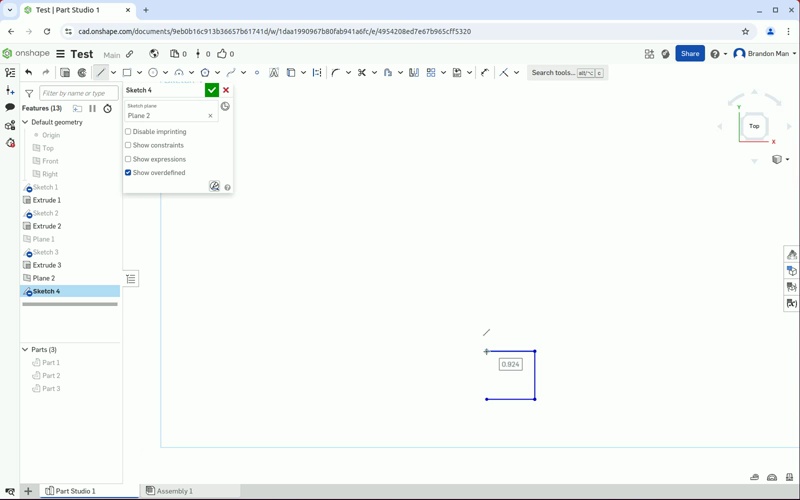
scroll(-6)
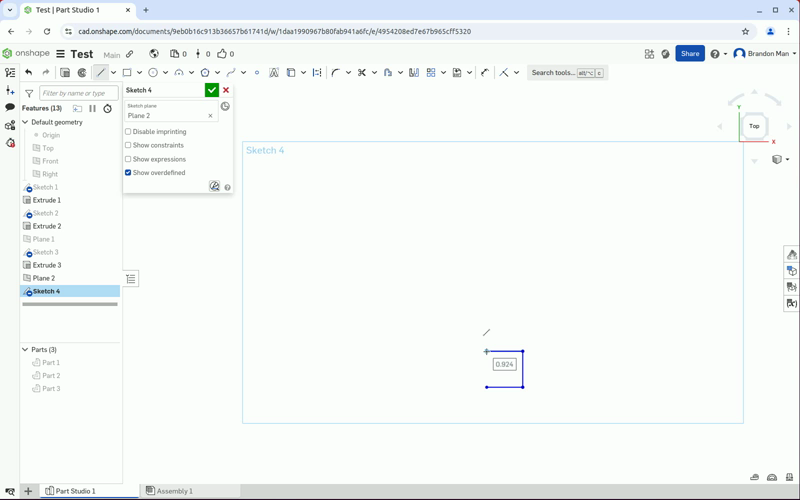
scroll(-6)
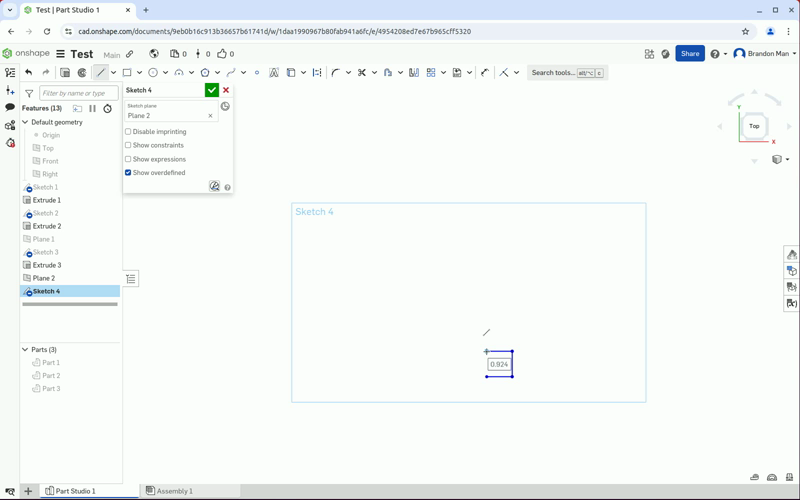
scroll(-6)
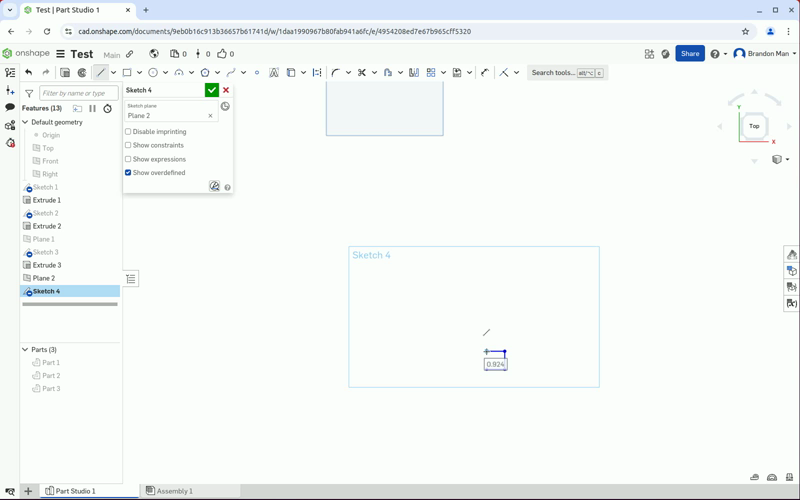
scroll(-6)
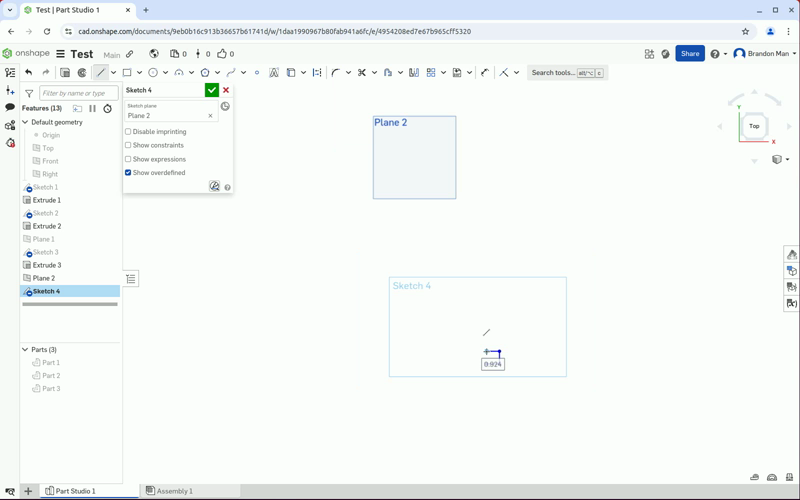
scroll(-6)
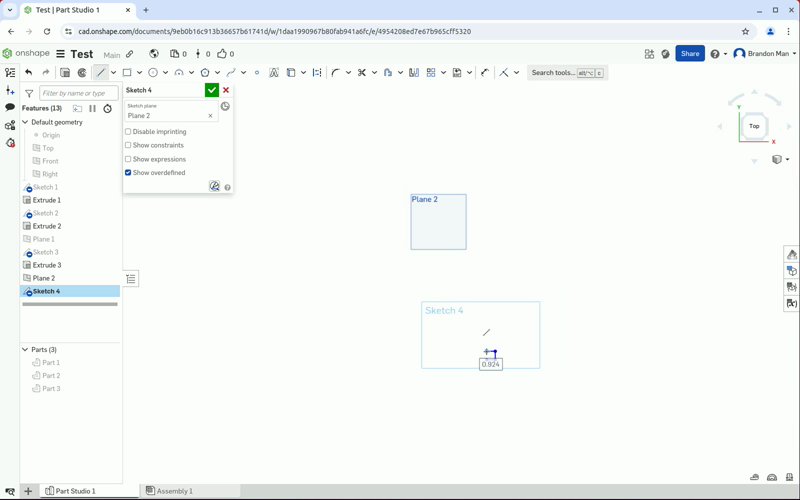
scroll(-6)
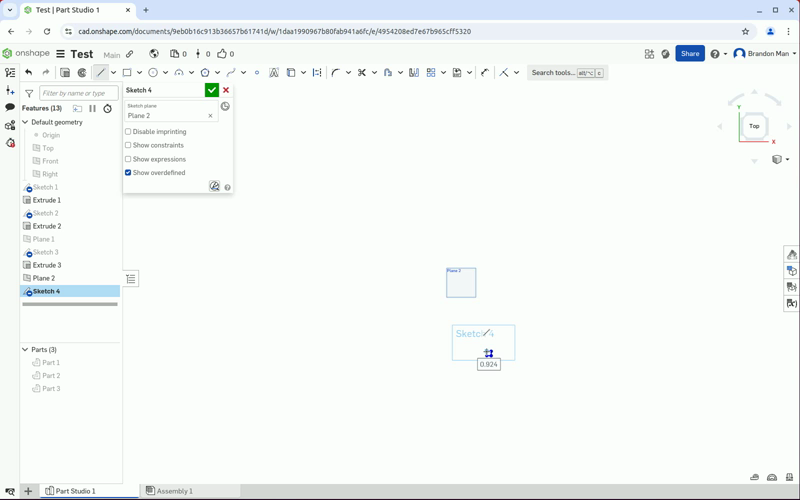
key_up(shift)
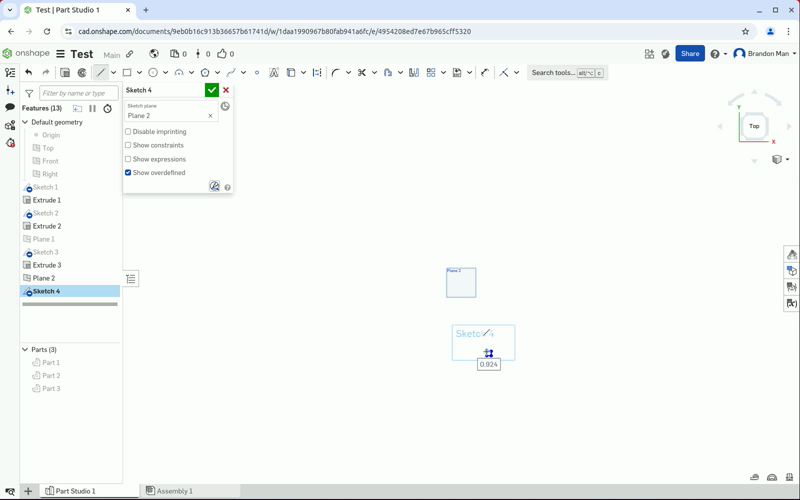
mouse_move(516, 351)
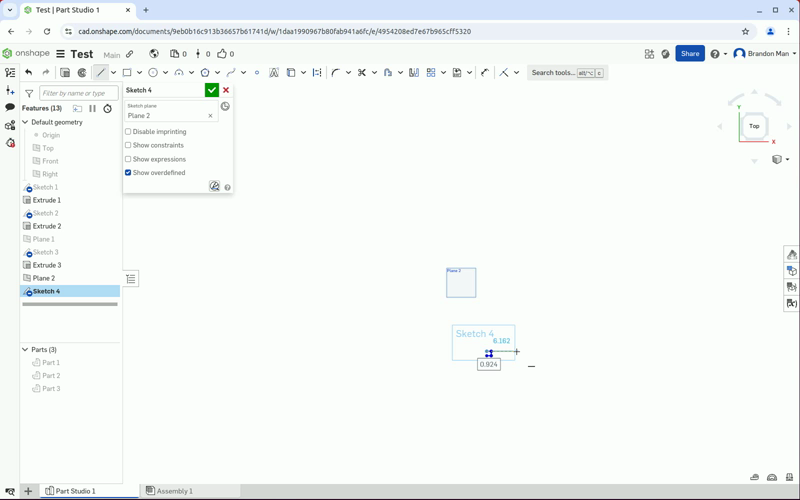
key_down(shift)
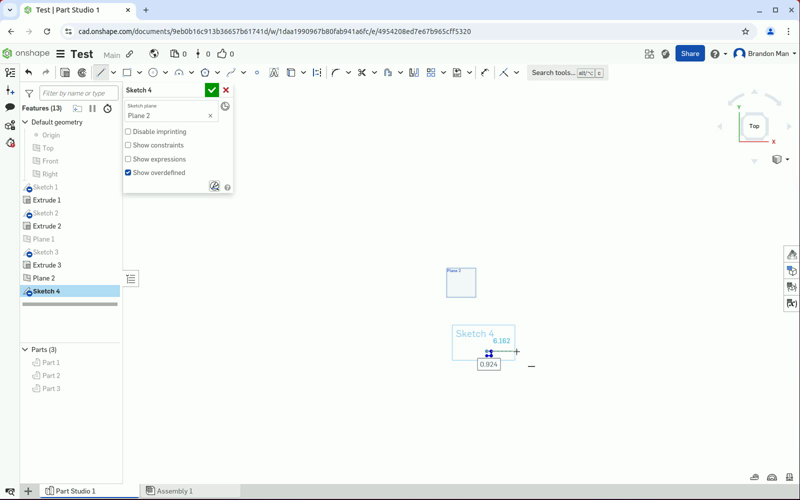
mouse_move(486, 355)
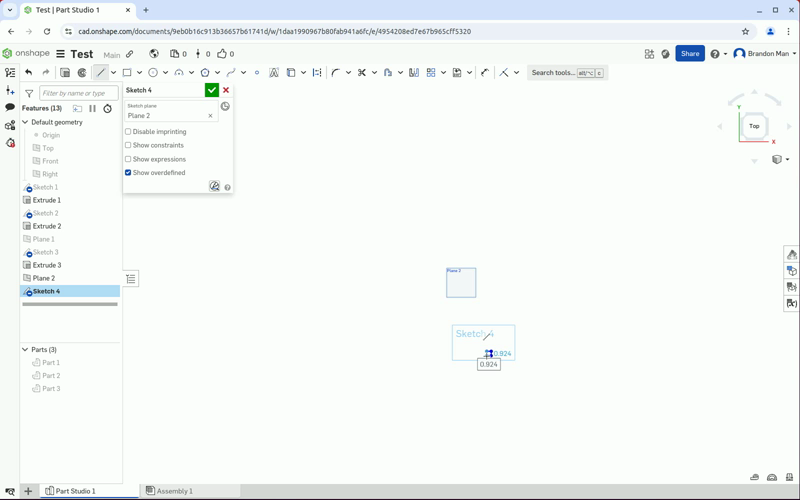
scroll(6)
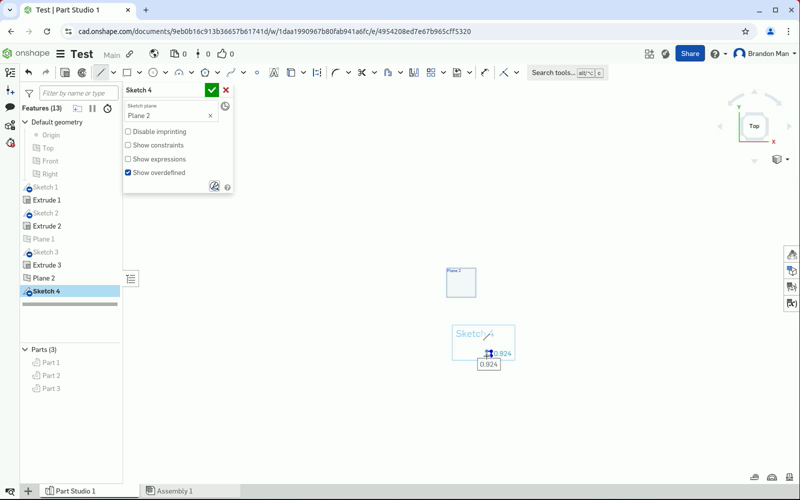
scroll(6)
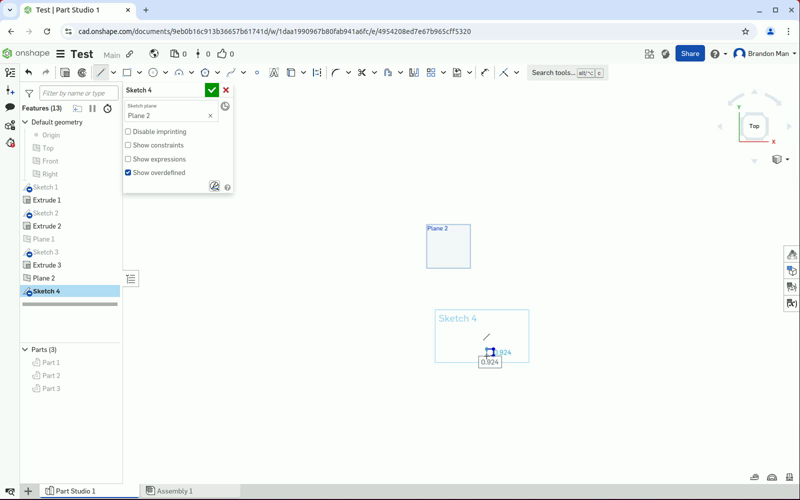
scroll(6)
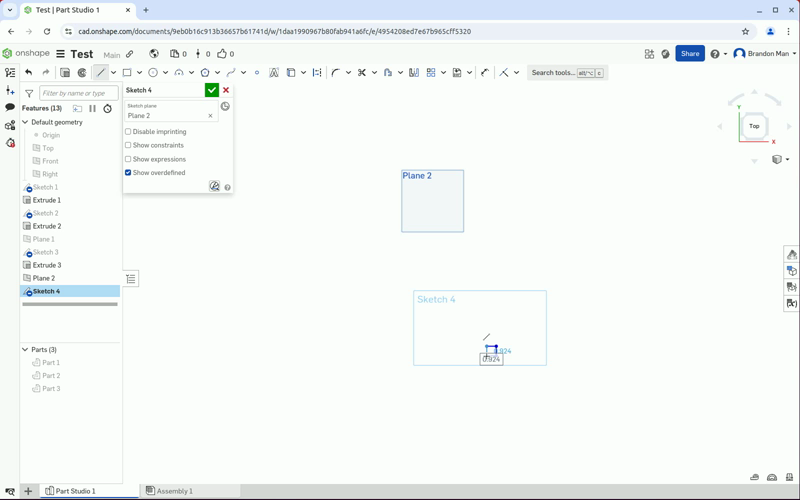
scroll(6)
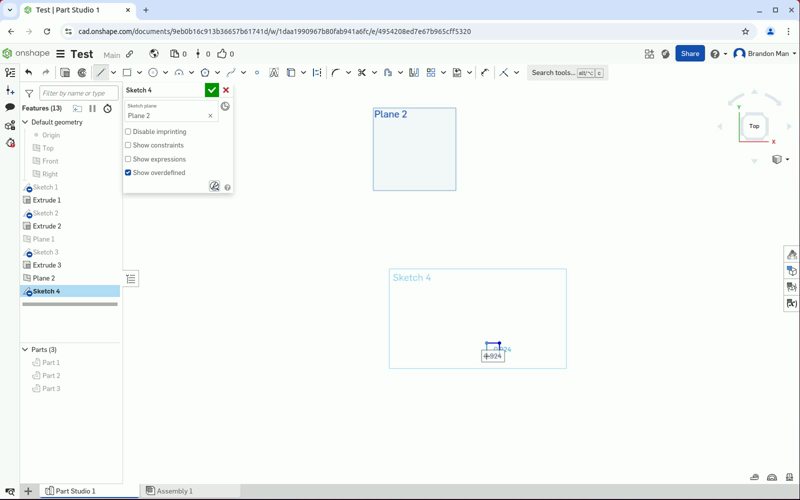
scroll(6)
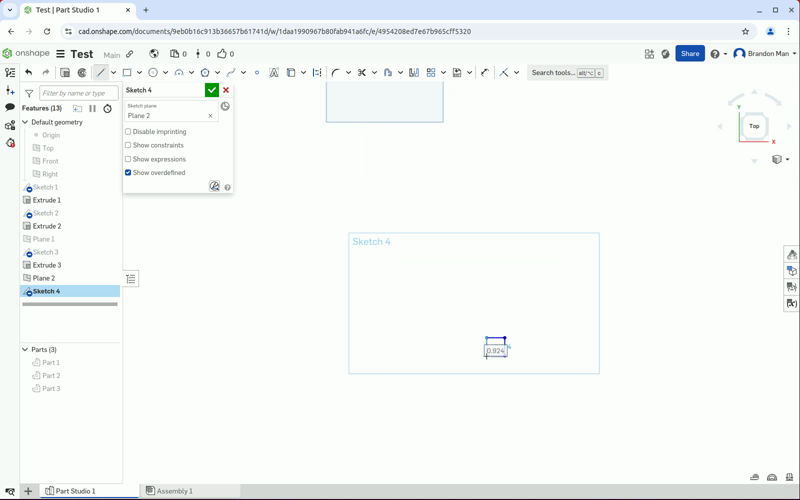
scroll(6)
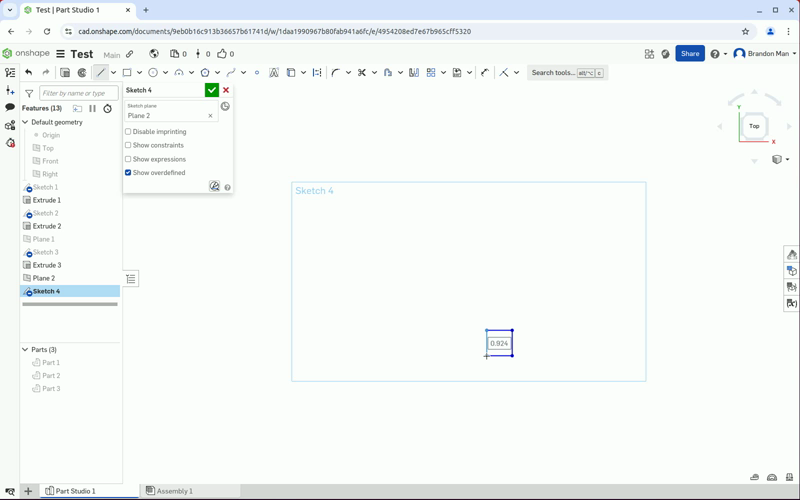
scroll(6)
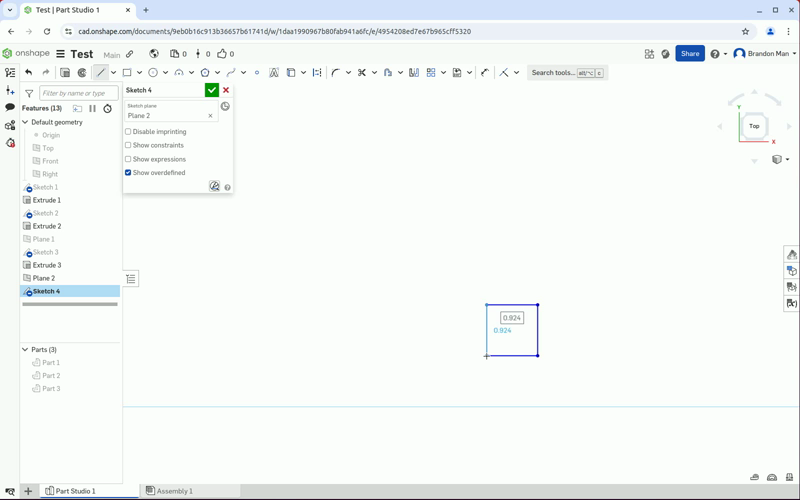
key_up(shift)
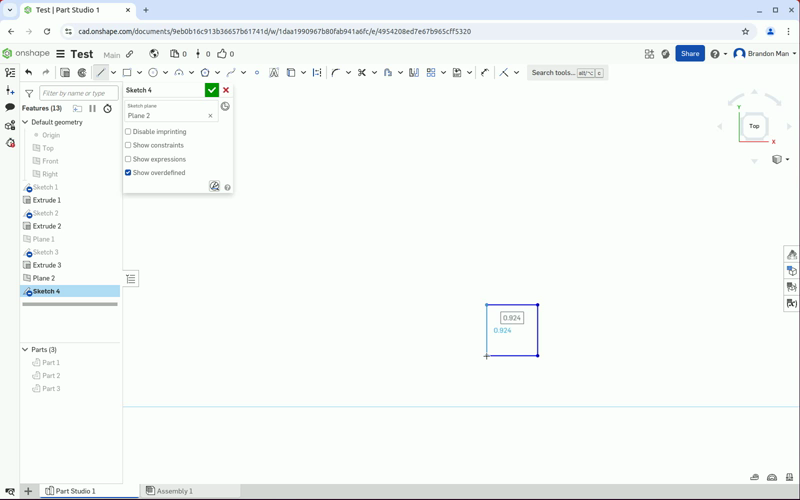
click(486, 355)
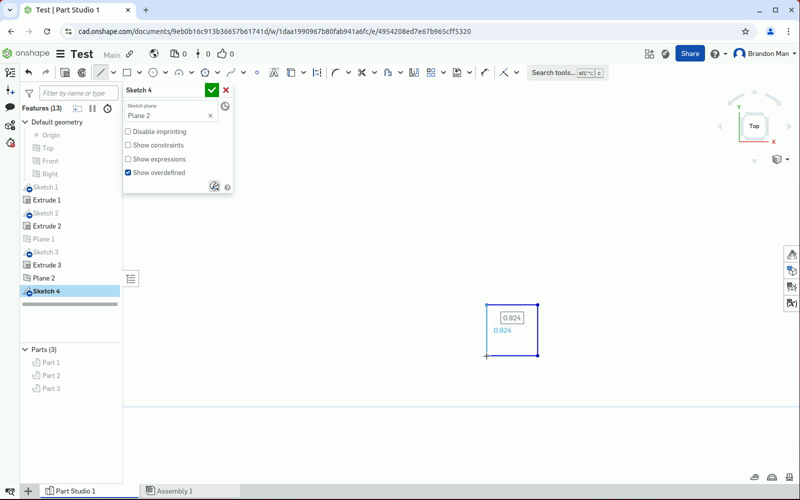
scroll(-6)
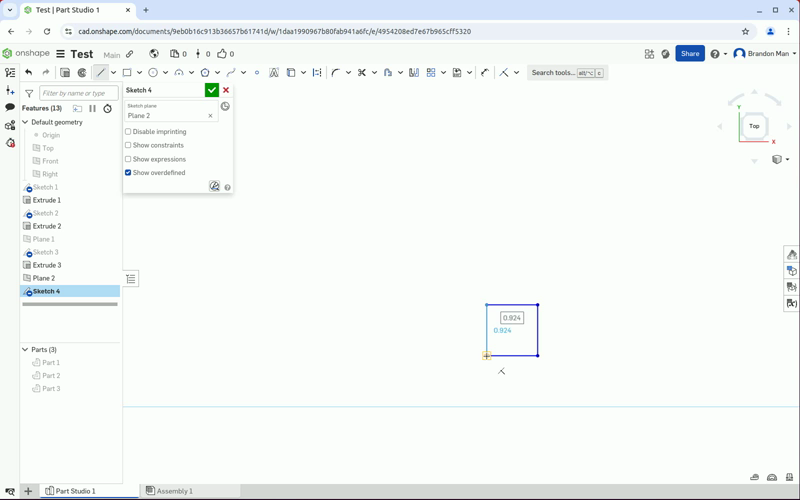
scroll(-6)
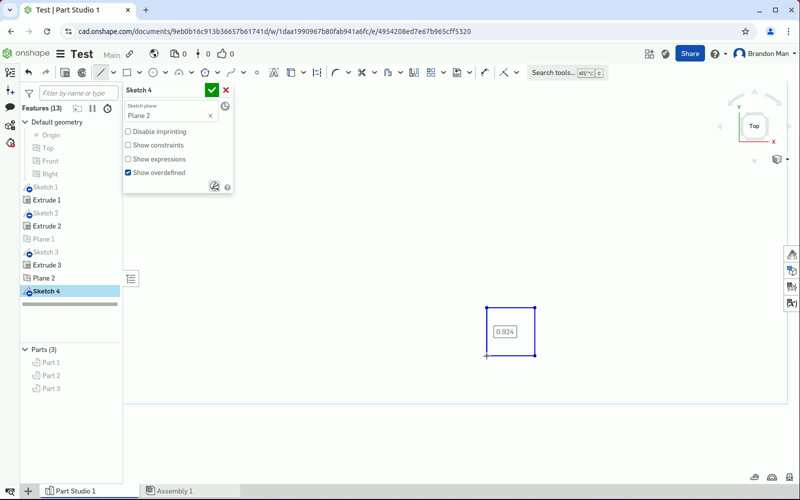
scroll(-6)
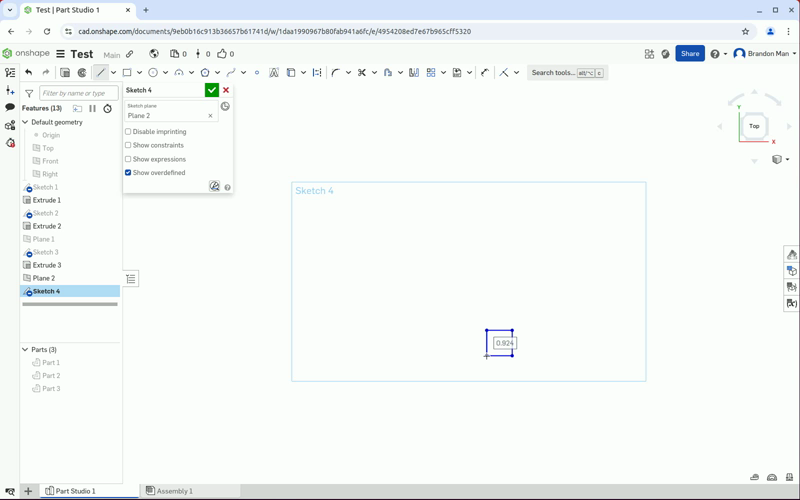
scroll(-6)
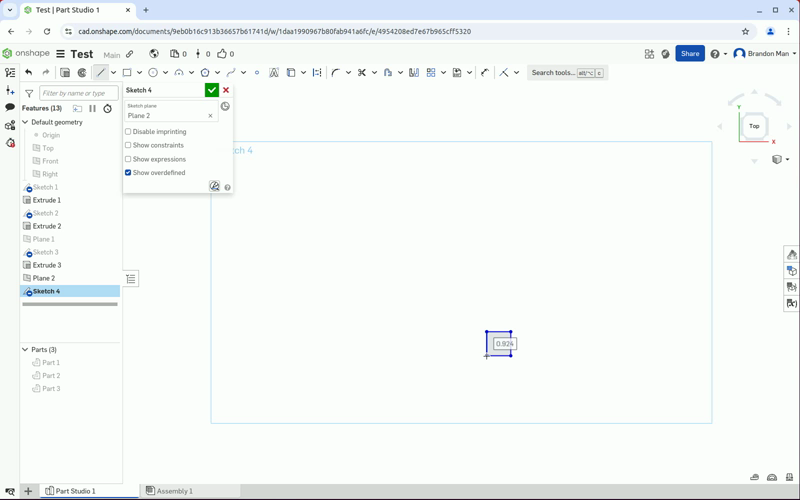
scroll(-6)
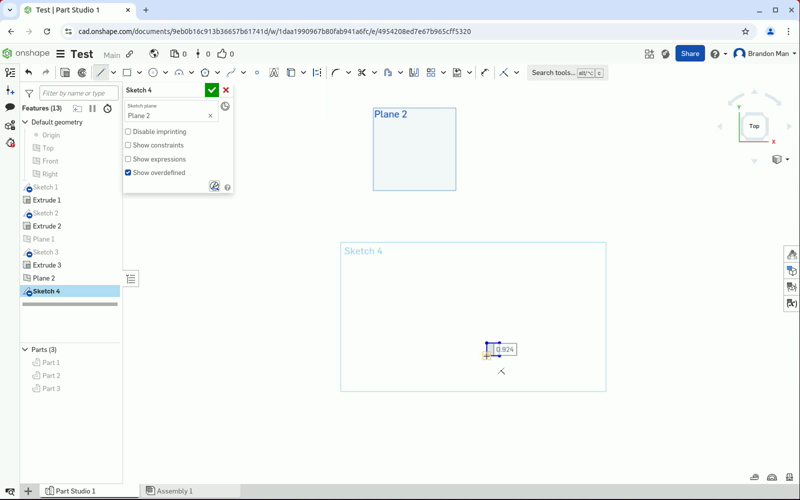
scroll(-6)
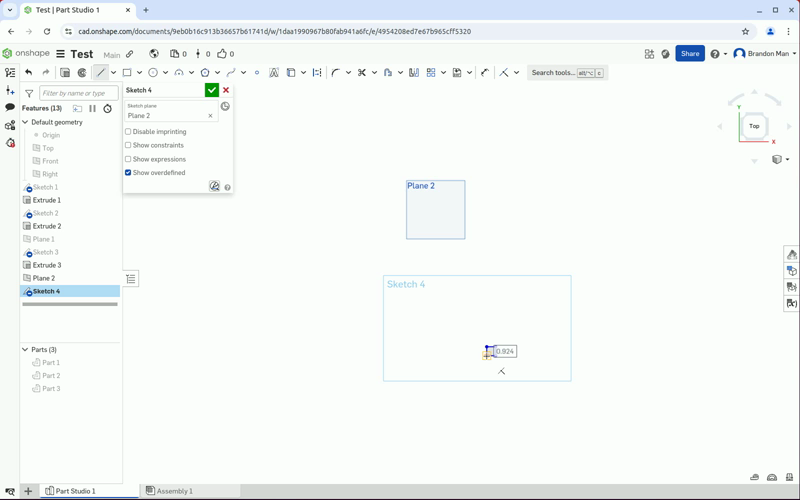
scroll(-6)
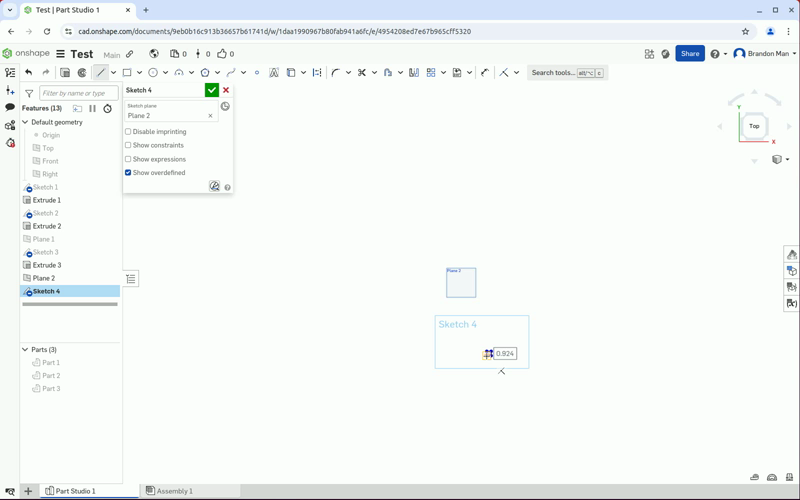
key(esc)
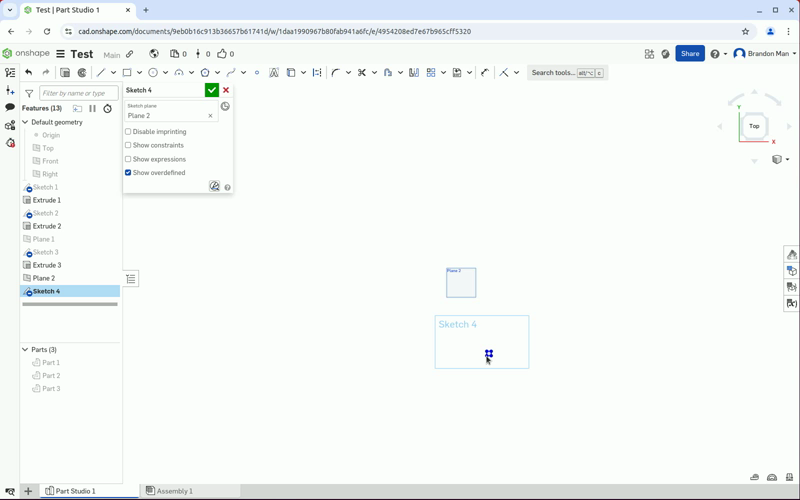
mouse_move(488, 351)
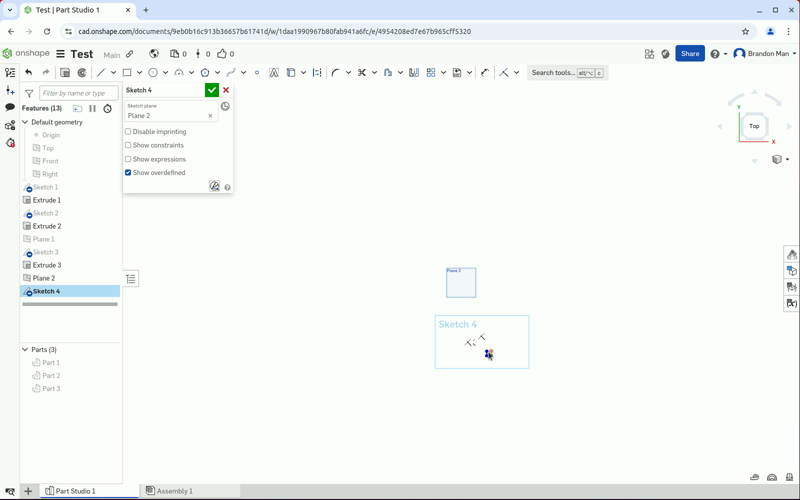
scroll(6)
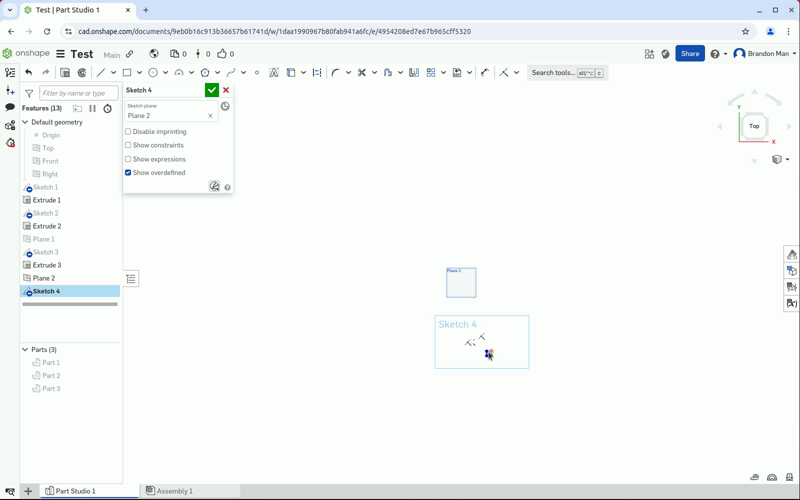
scroll(6)
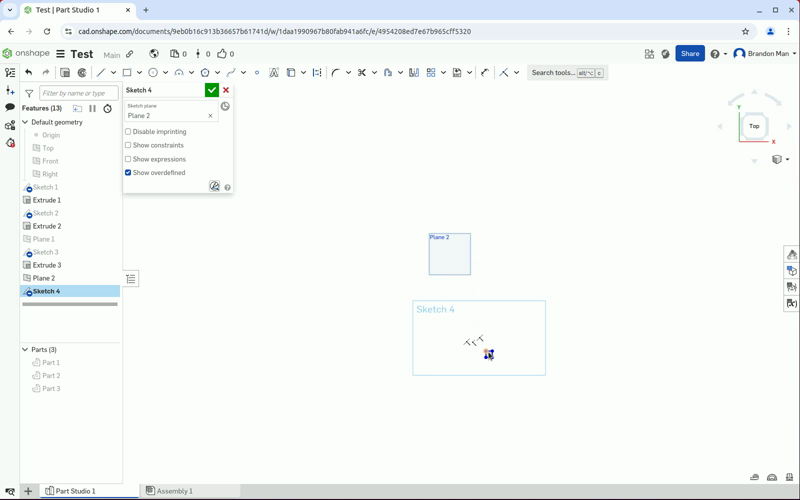
scroll(6)
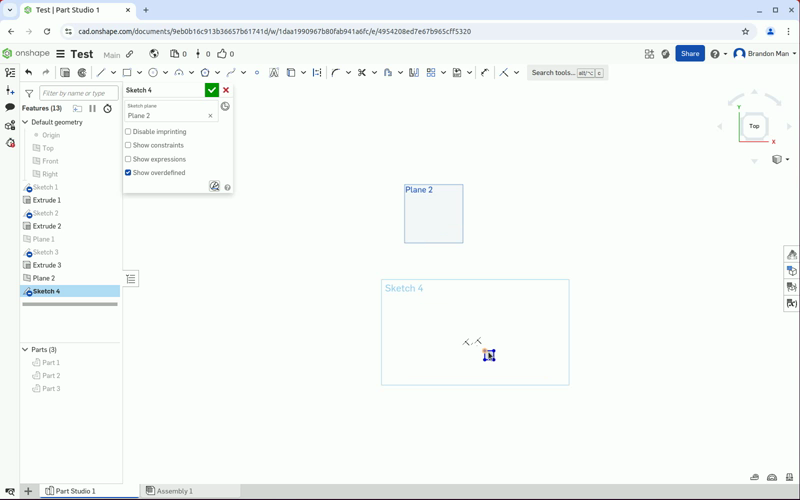
scroll(6)
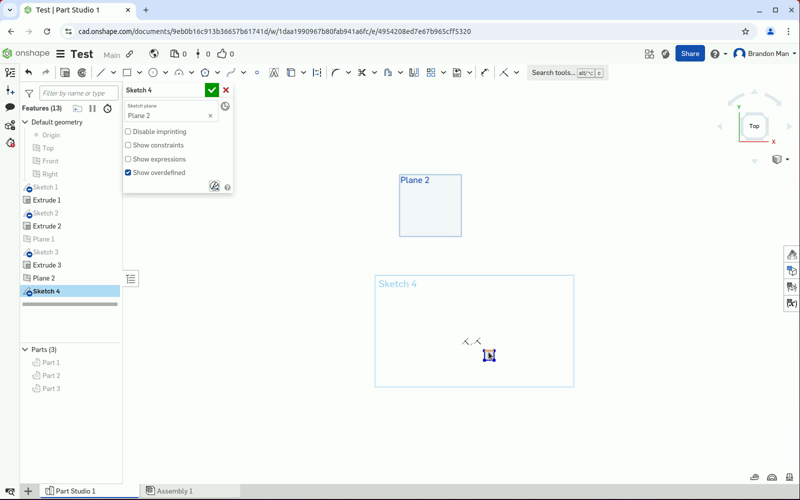
scroll(6)
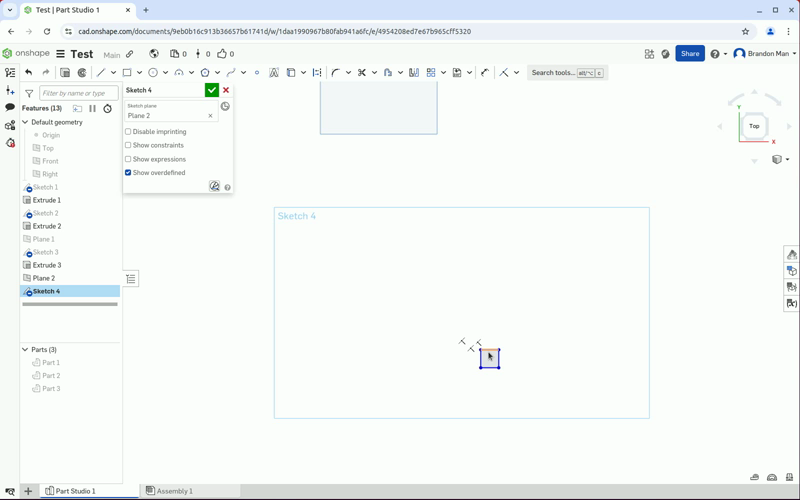
scroll(6)
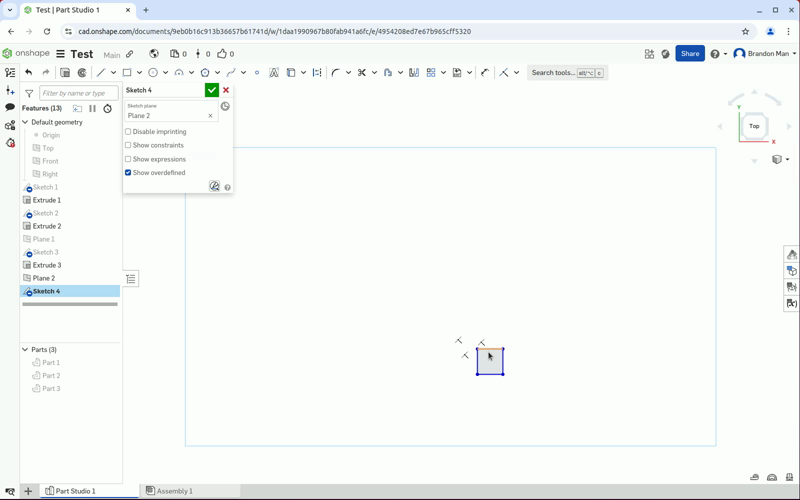
scroll(6)
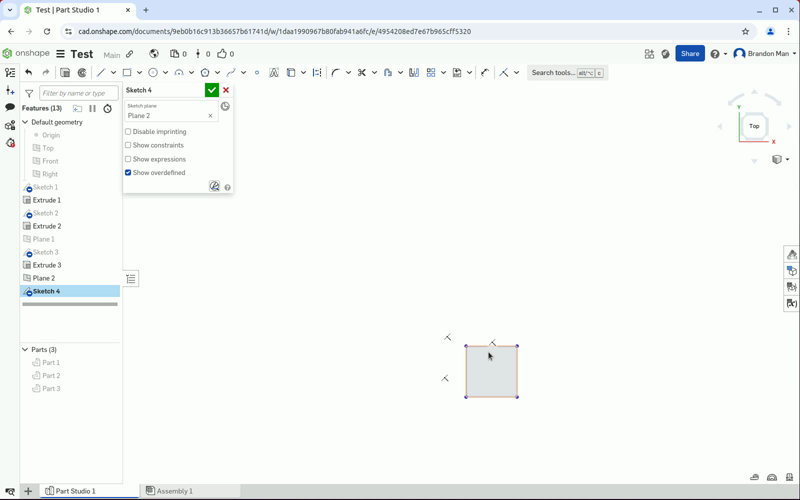
click(488, 351)
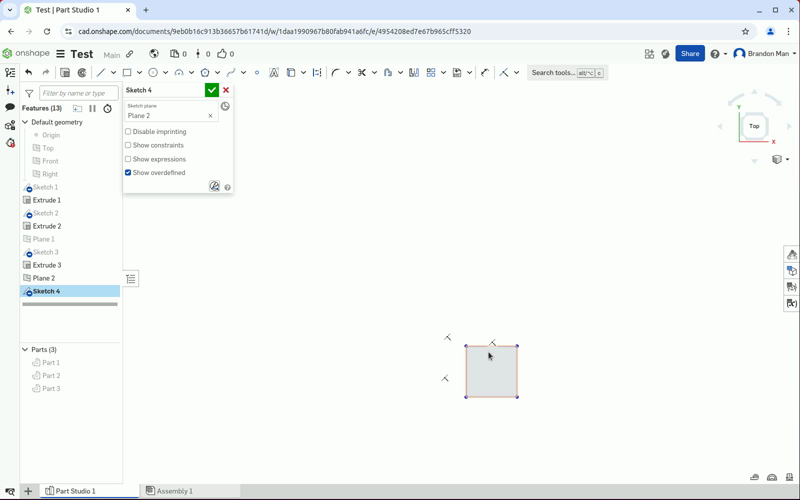
scroll(-6)
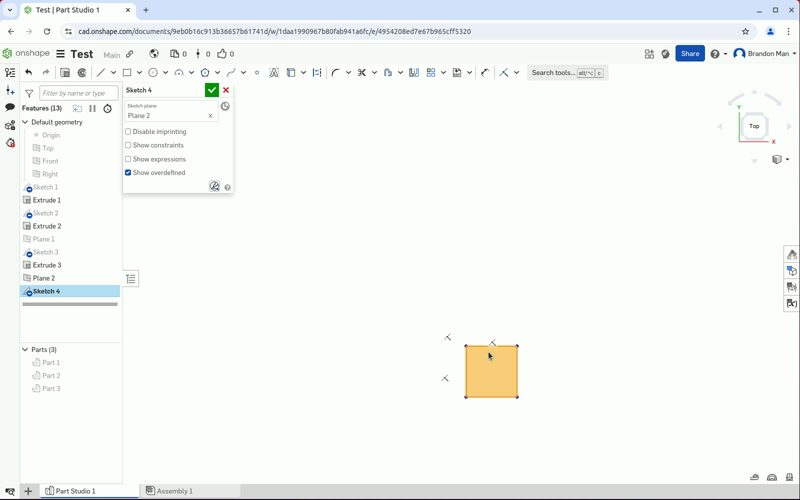
scroll(-6)
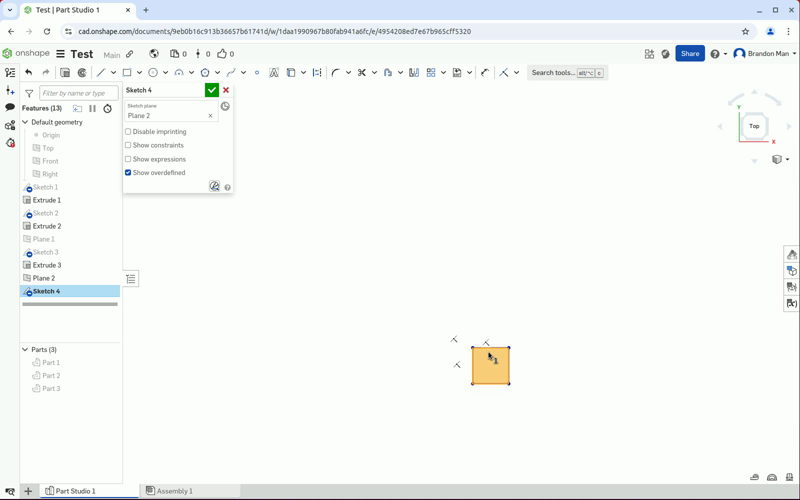
scroll(-6)
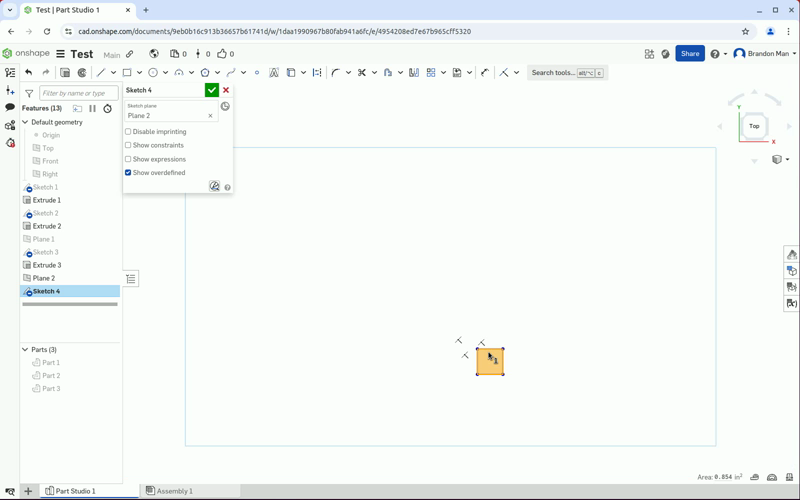
scroll(-6)
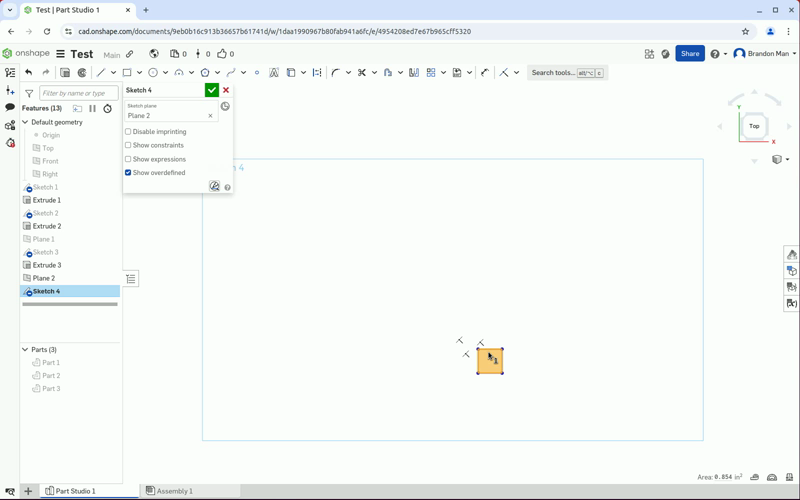
scroll(-6)
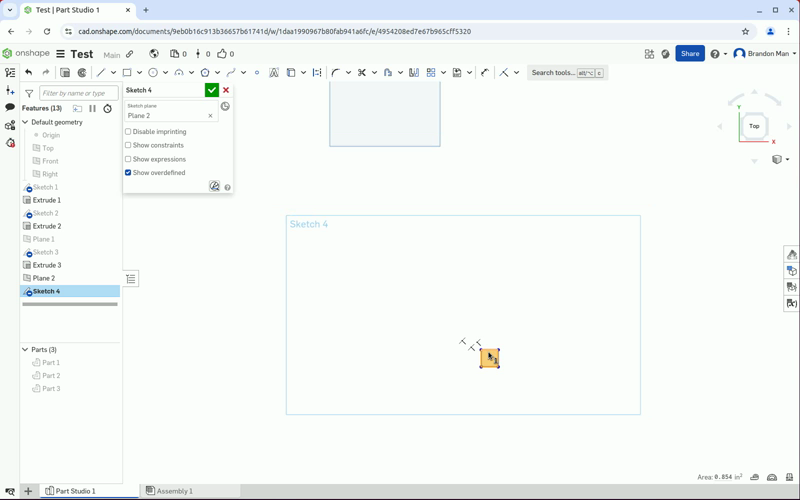
scroll(-6)
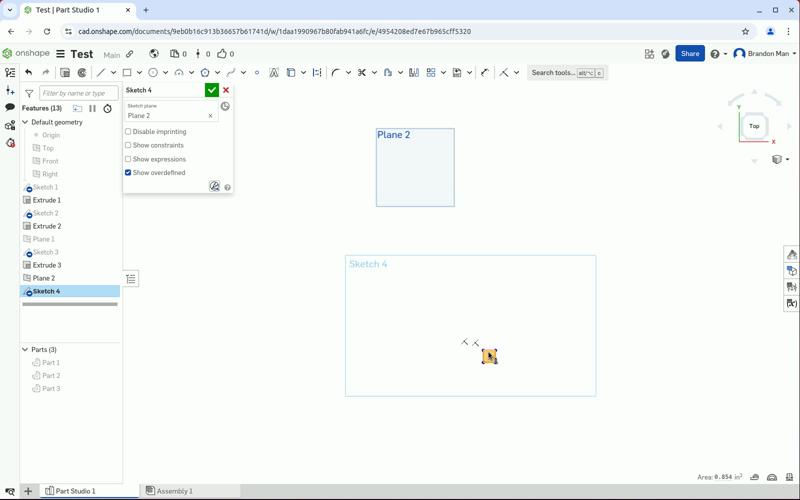
scroll(-6)
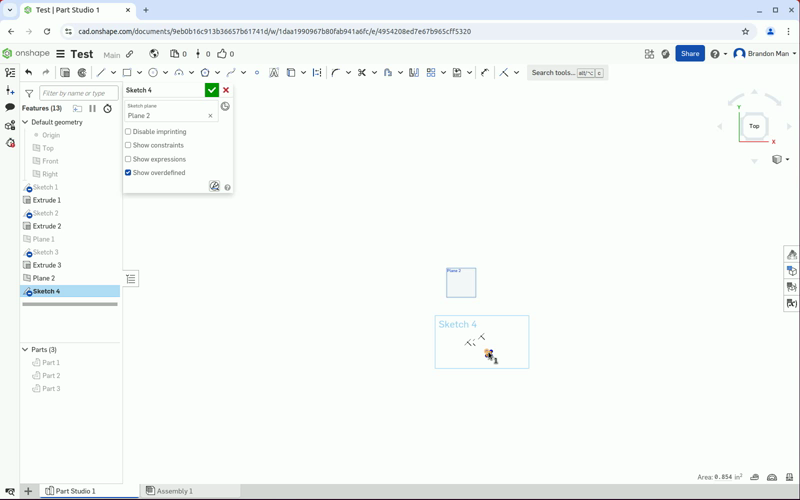
mouse_move(73, 352)
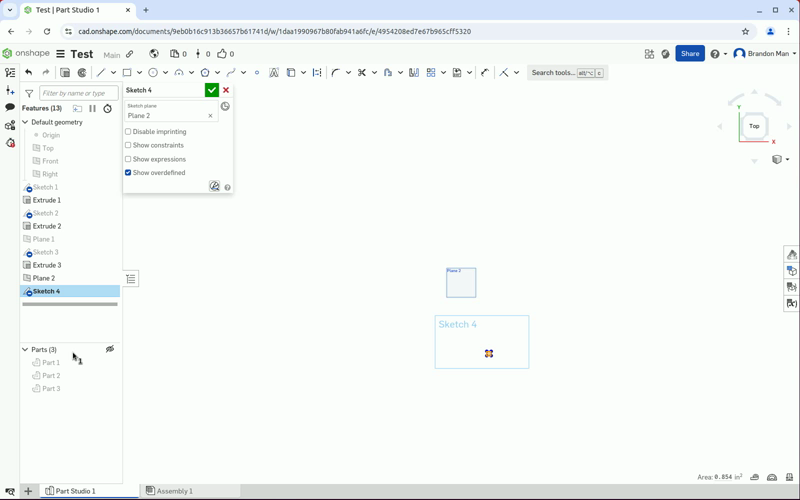
key(shift+y)
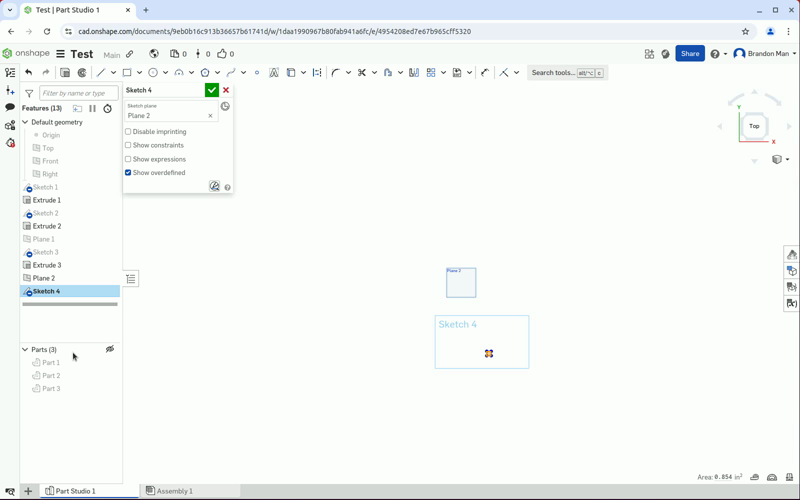
key(shift+e)
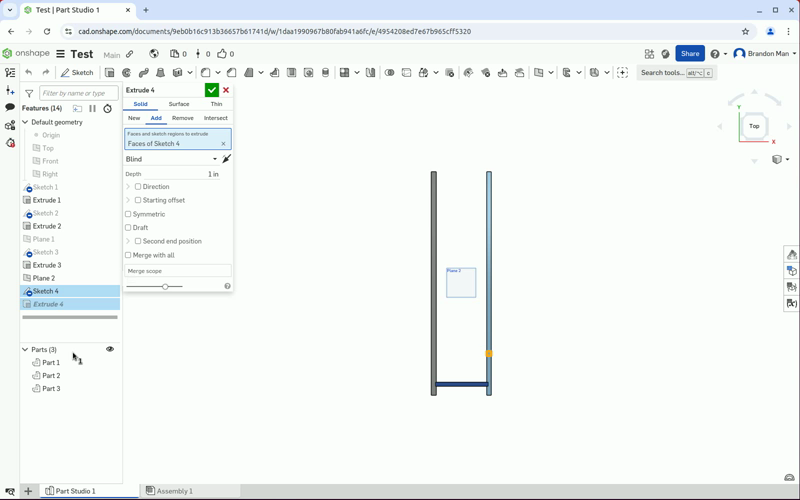
mouse_move(143, 106)
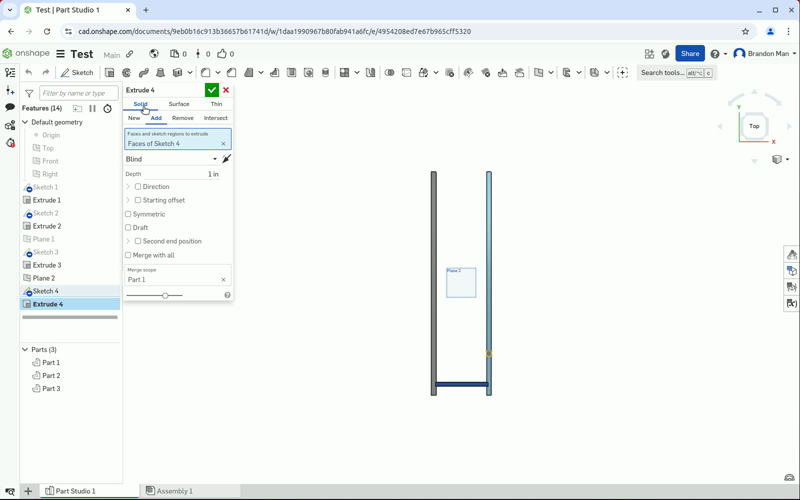
click(143, 106)
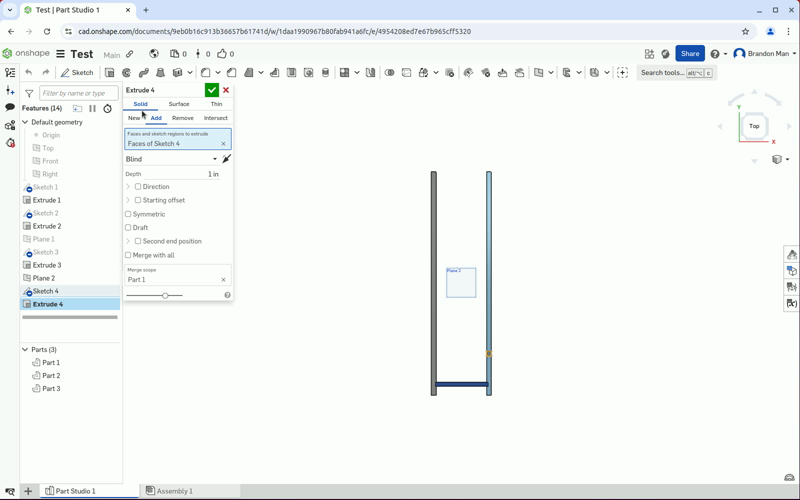
mouse_move(137, 120)
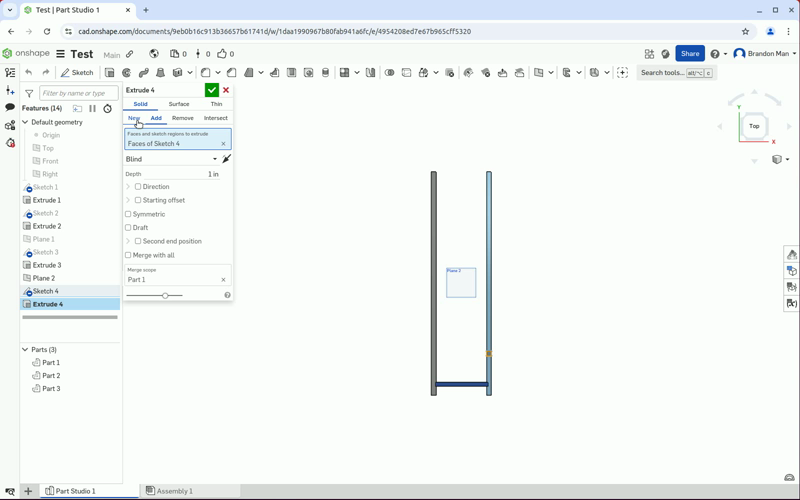
click(137, 120)
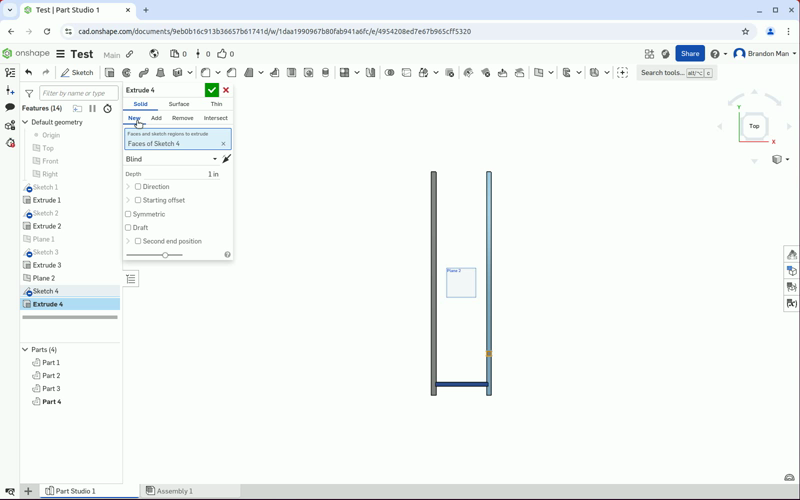
key(tab, 4)
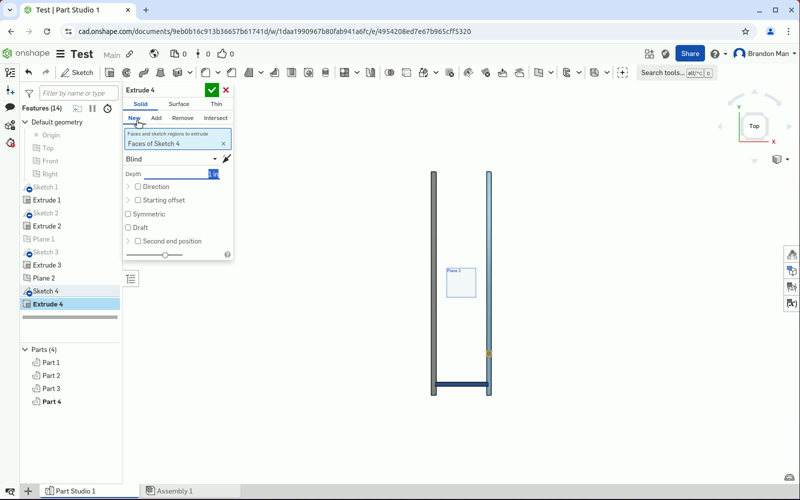
text(3.851)
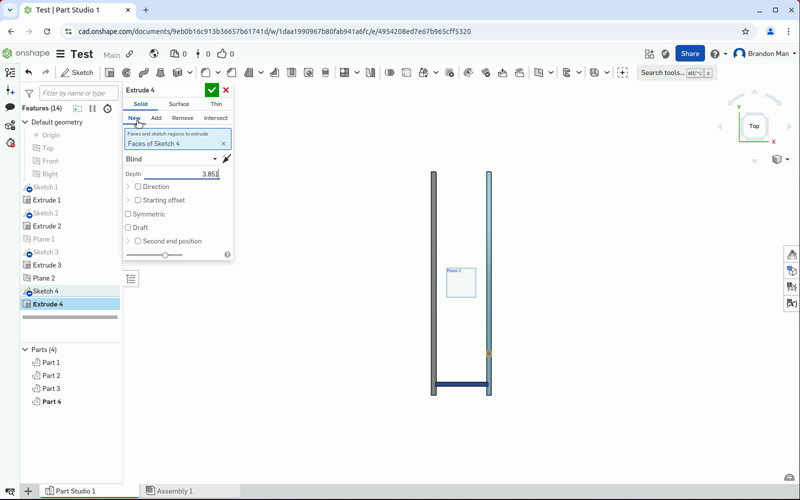
key(enter)
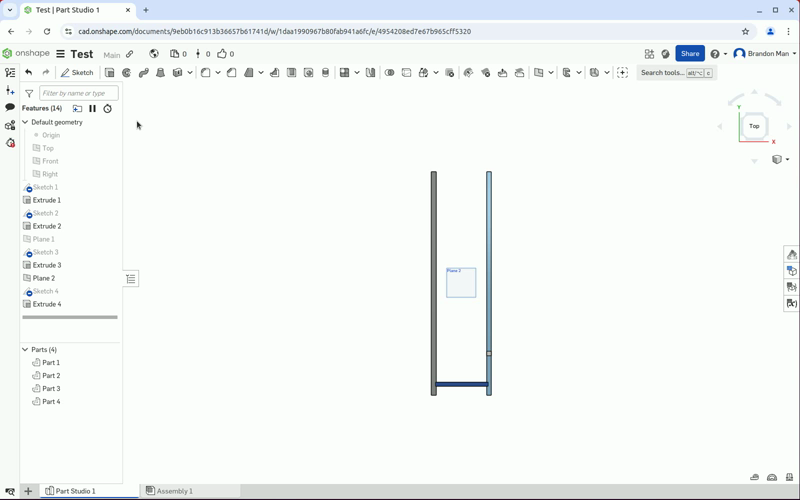
key(shift+h)
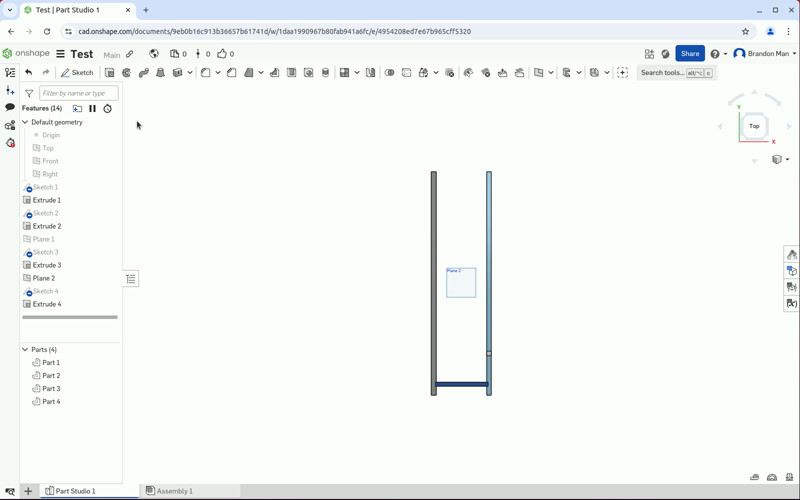
key(shift+h)
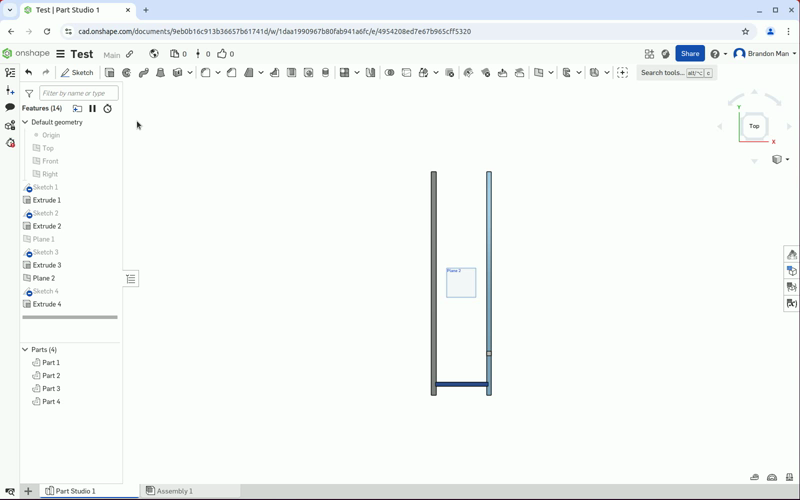
mouse_move(73, 189)
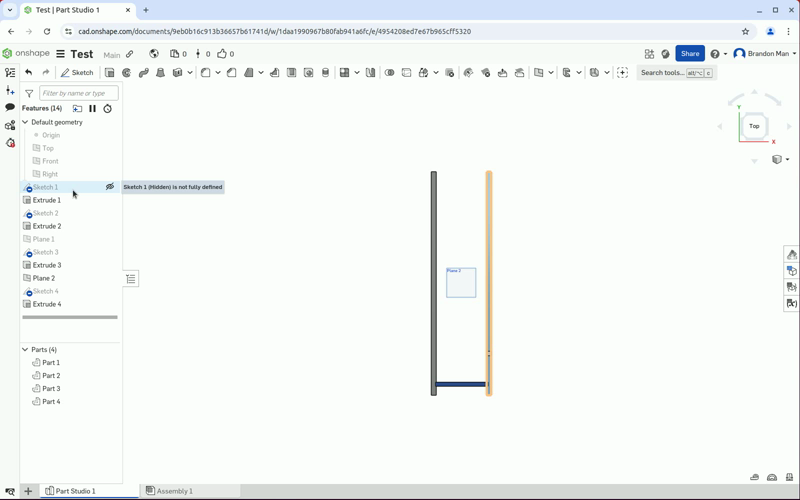
click(73, 189)
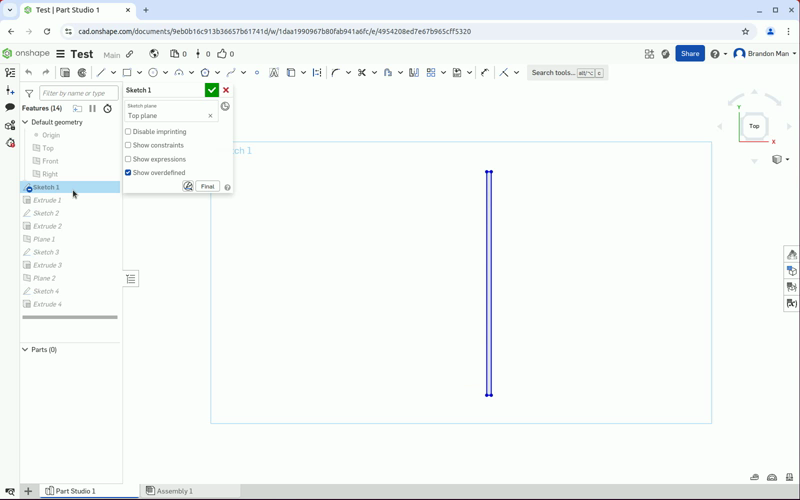
mouse_move(229, 92)
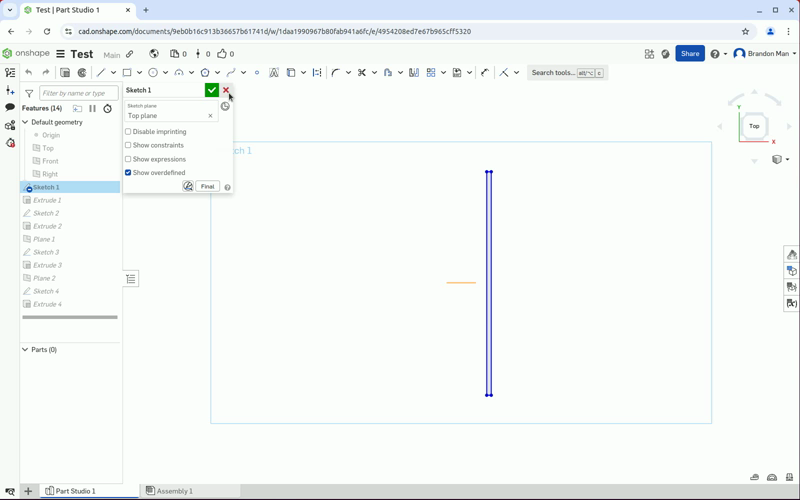
click(229, 92)
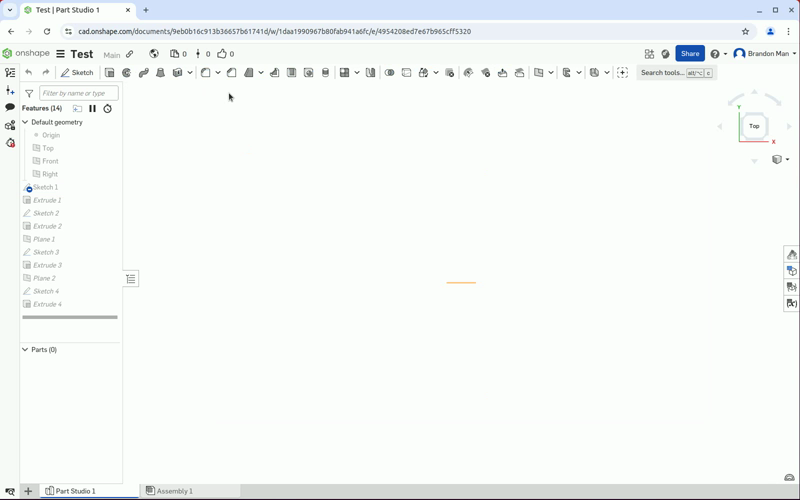
key(shift+s)
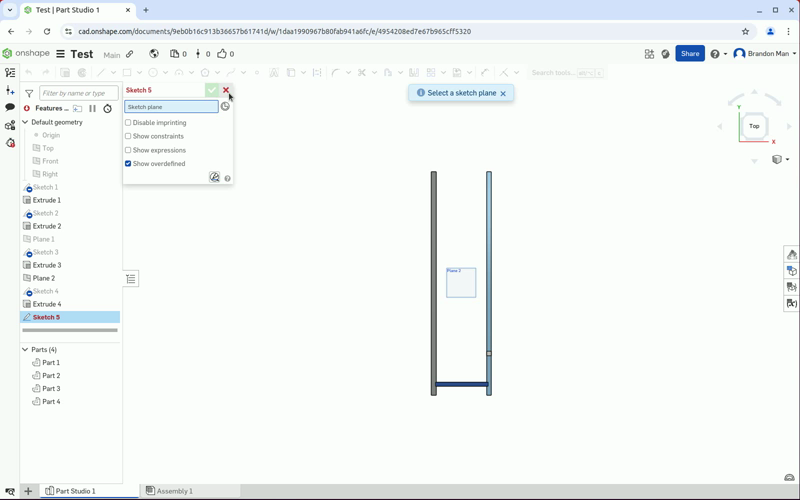
mouse_move(73, 280)
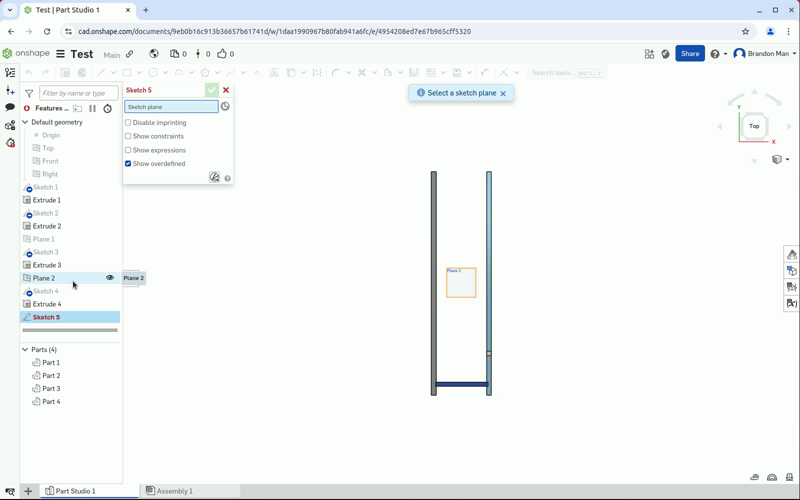
click(73, 280)
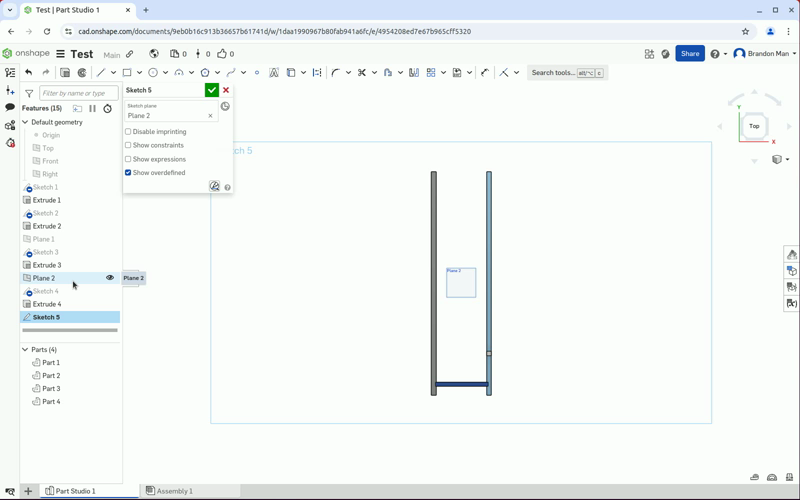
mouse_move(73, 352)
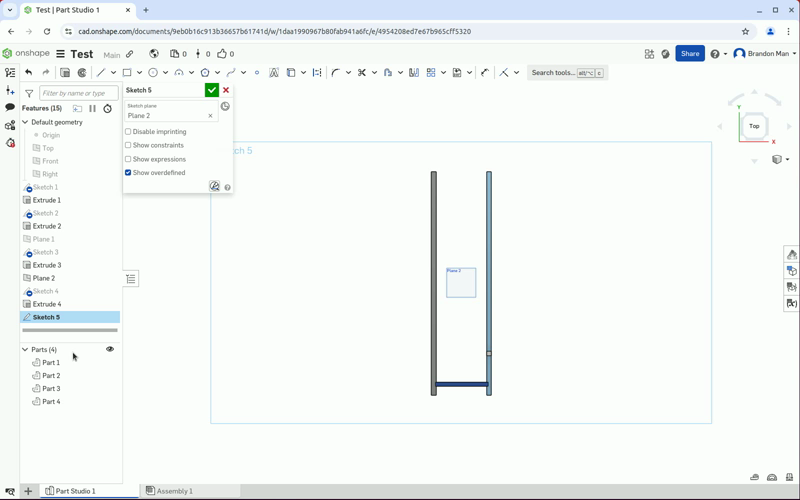
key(y)
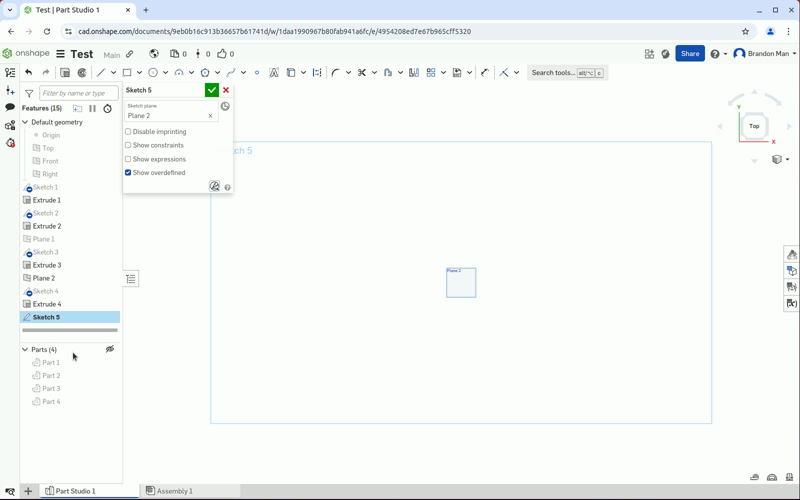
key(l)
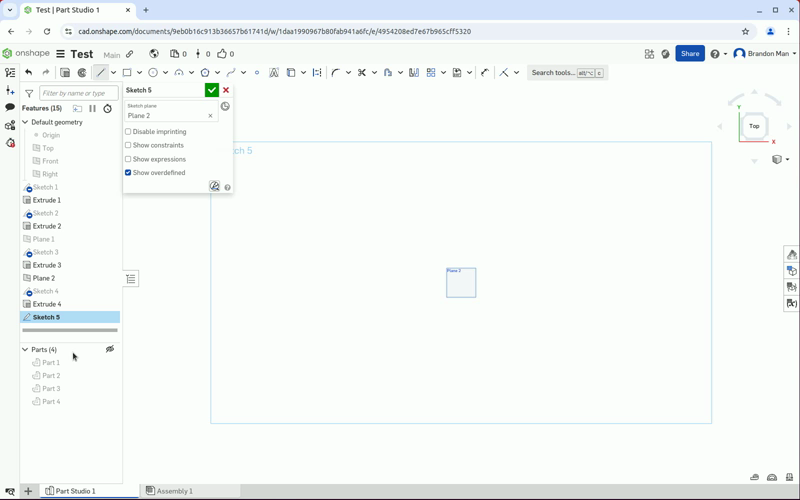
key_down(shift)
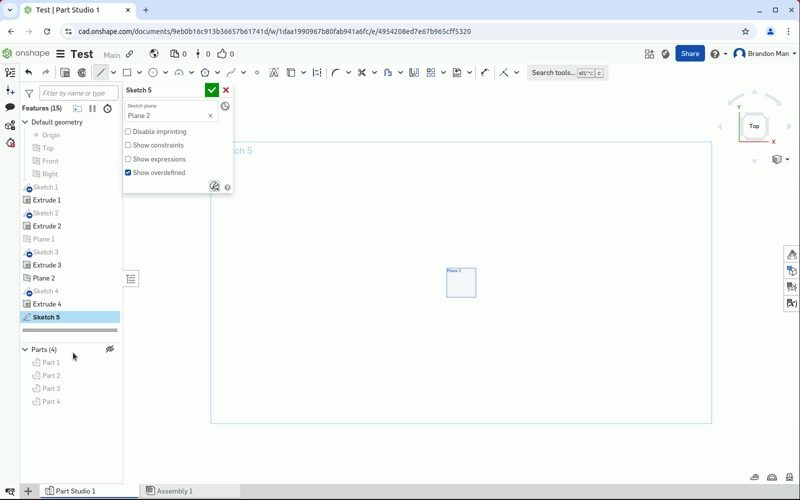
mouse_move(486, 199)
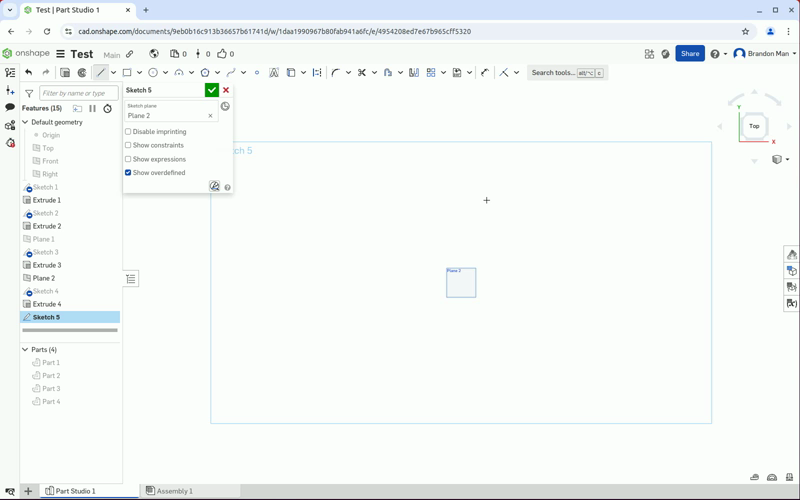
click(486, 199)
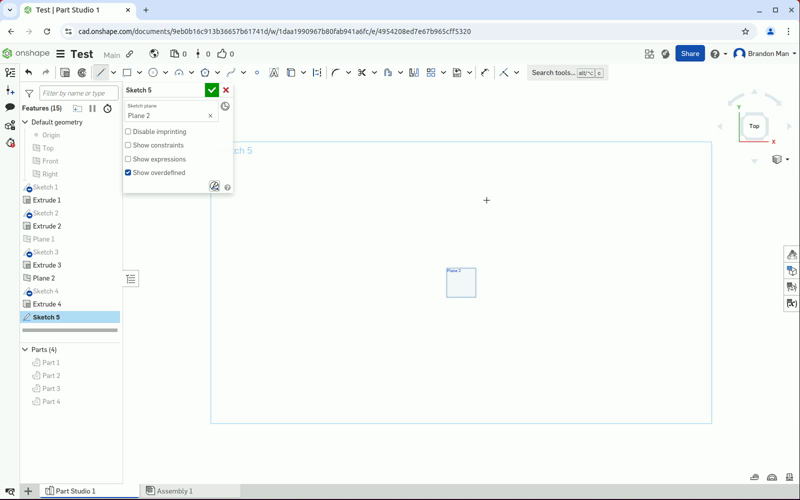
key_up(shift)
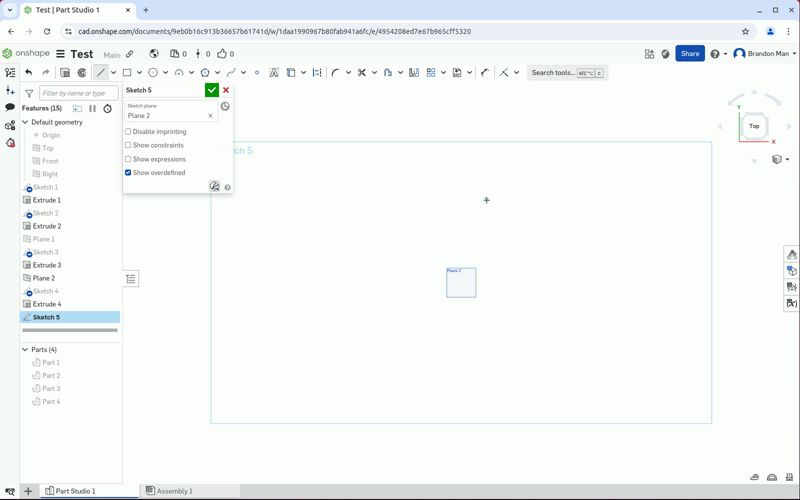
key_down(shift)
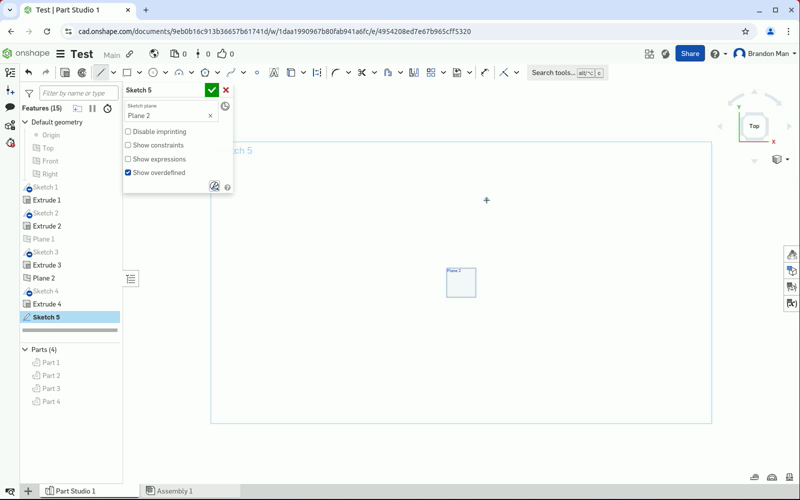
mouse_move(516, 199)
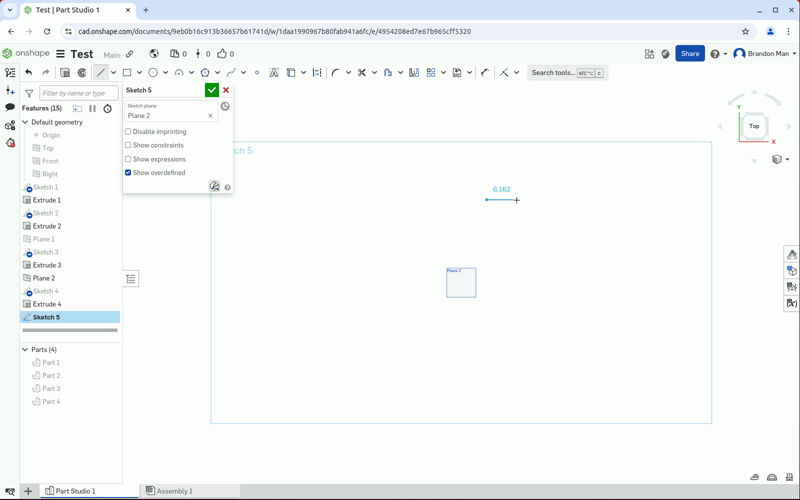
mouse_move(491, 199)
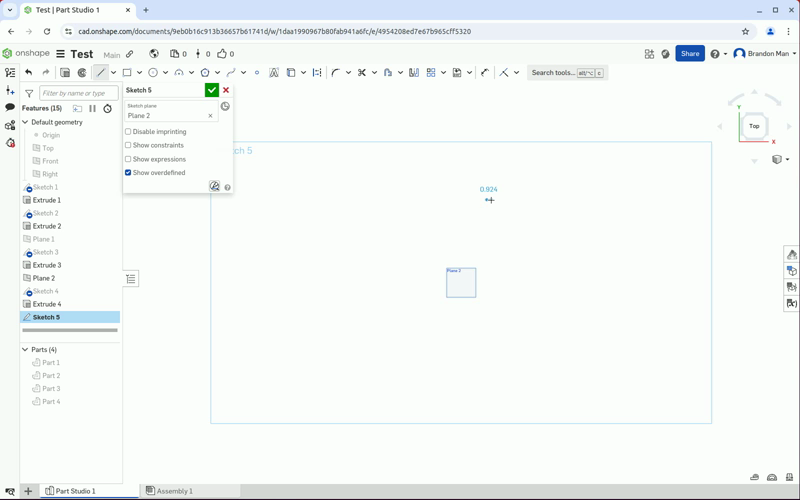
scroll(6)
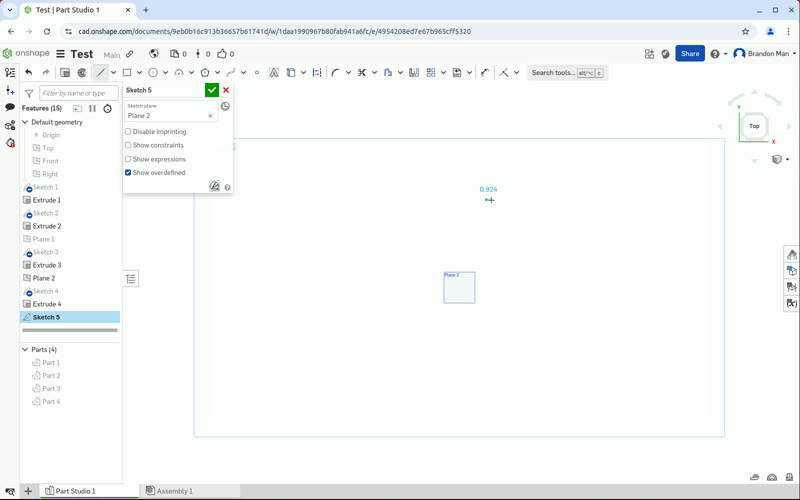
scroll(6)
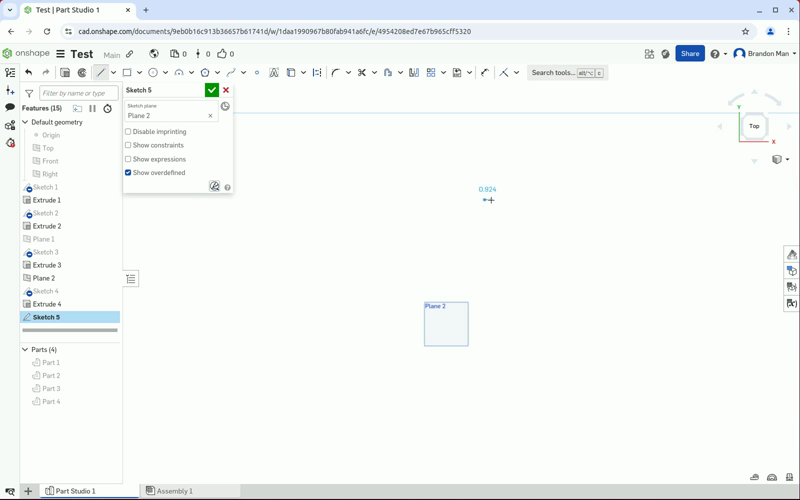
scroll(6)
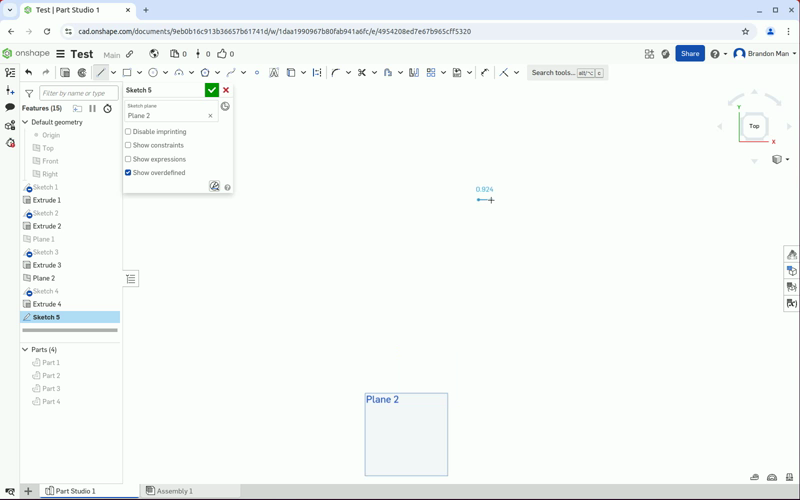
scroll(6)
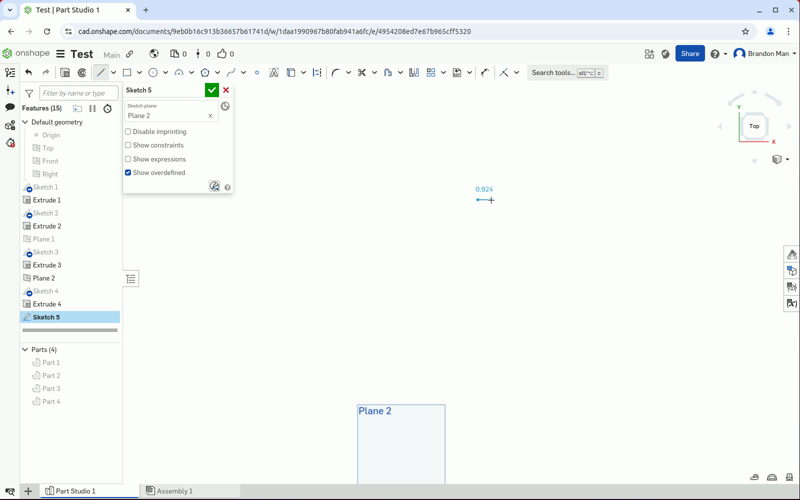
scroll(6)
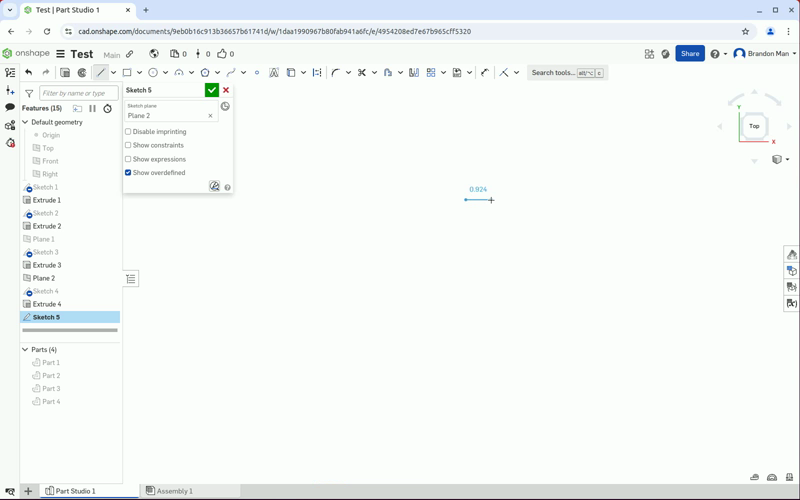
scroll(6)
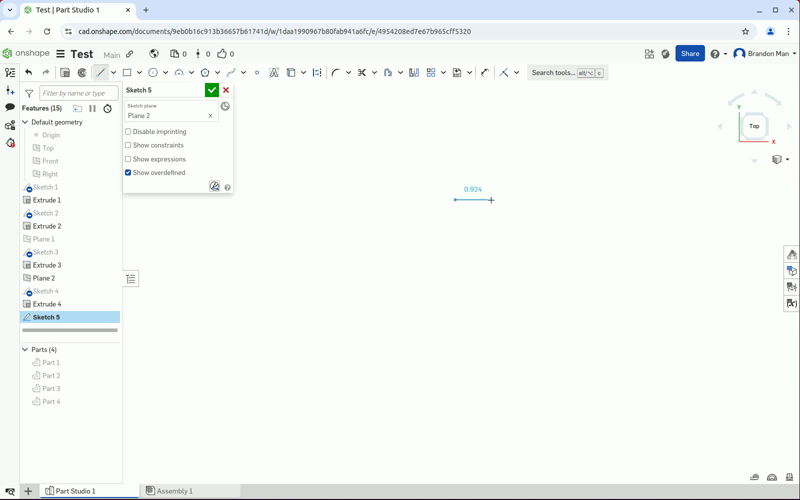
scroll(6)
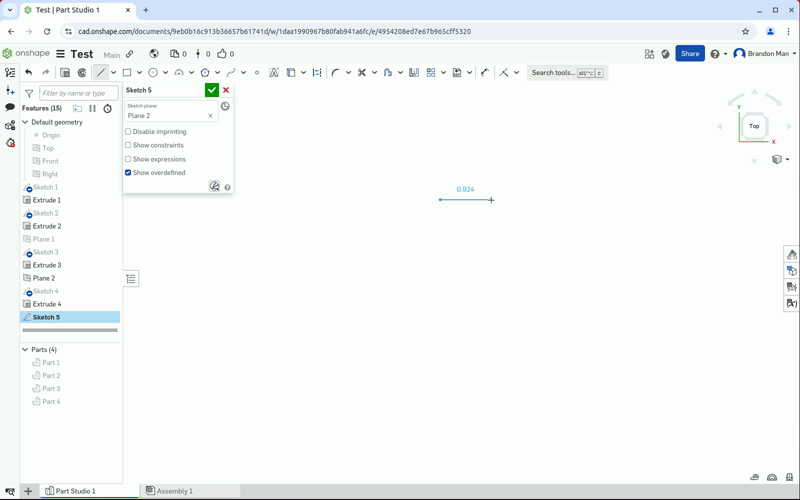
click(491, 199)
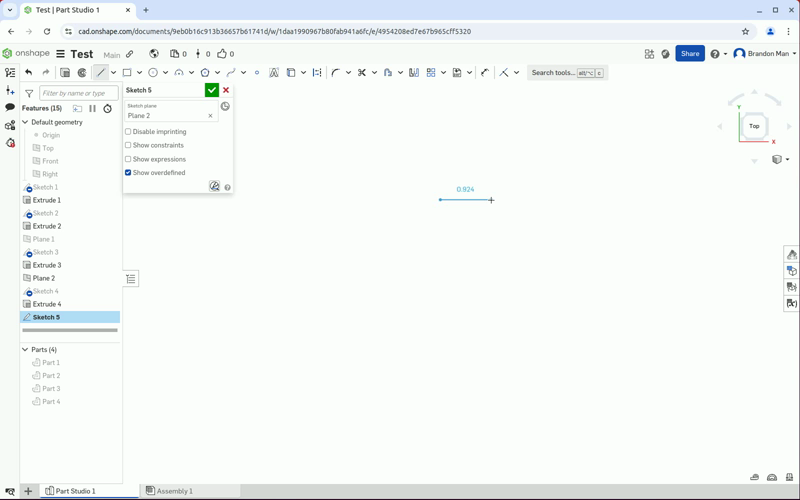
scroll(-6)
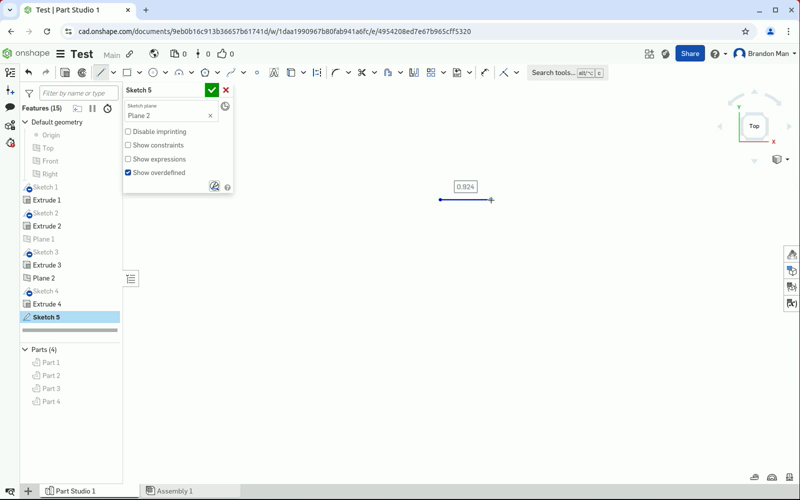
scroll(-6)
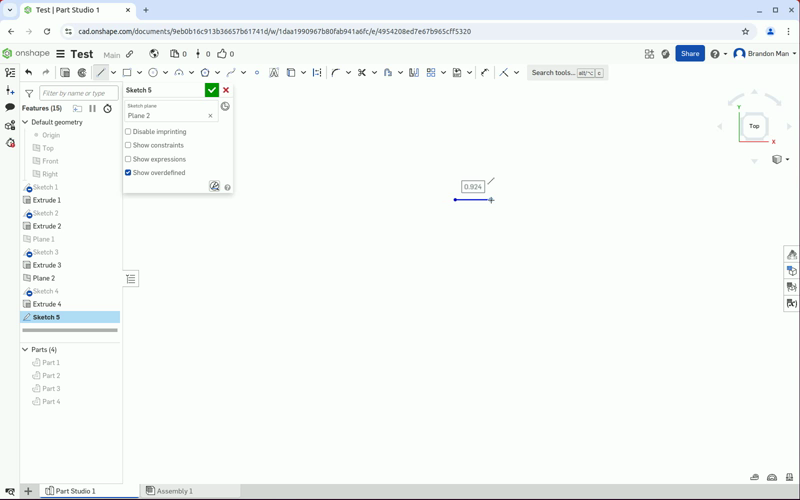
scroll(-6)
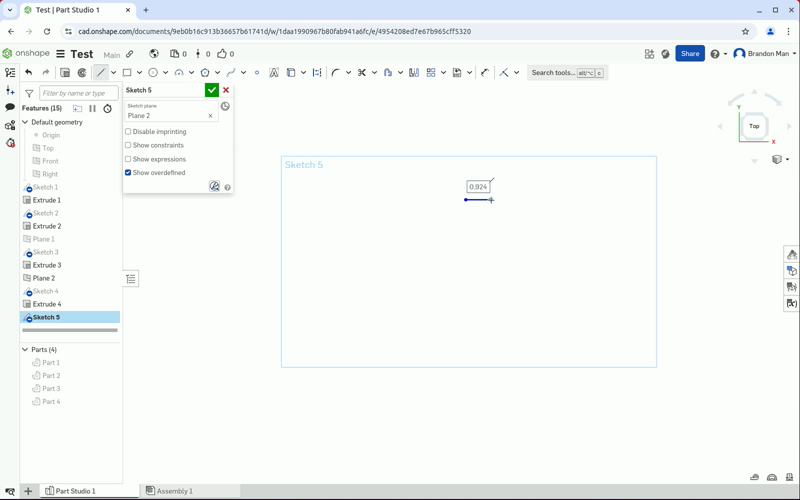
scroll(-6)
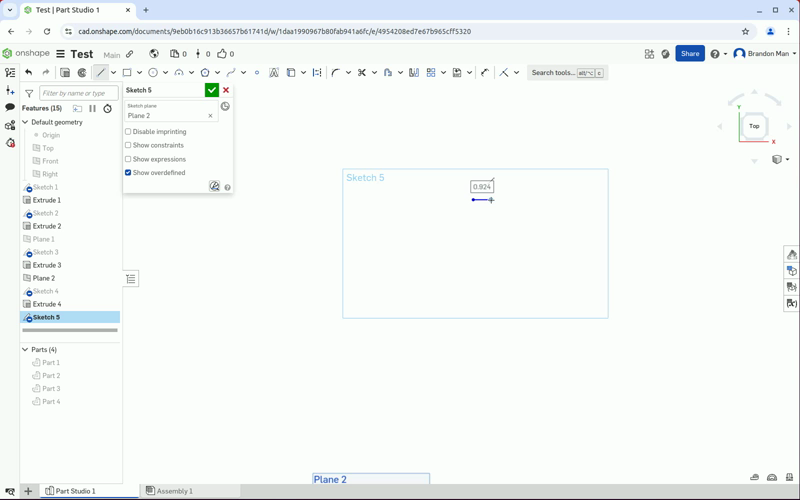
scroll(-6)
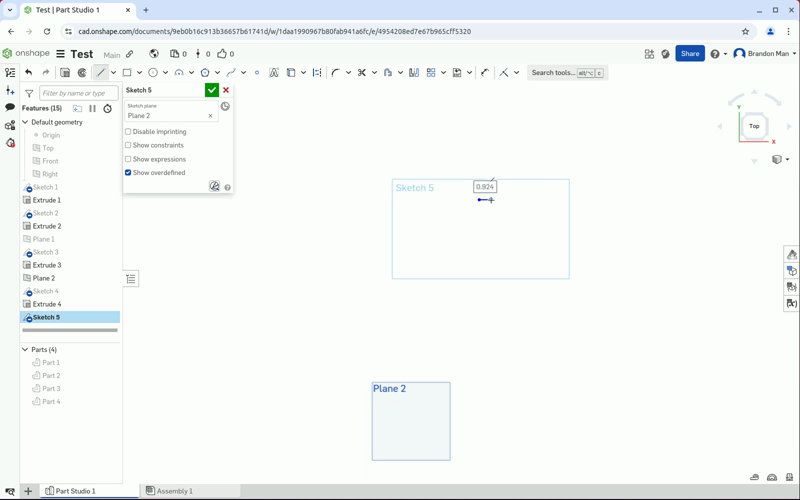
scroll(-6)
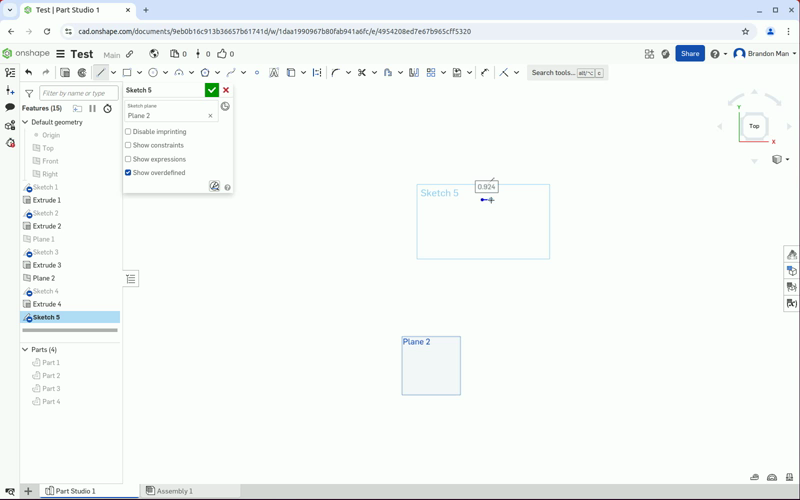
scroll(-6)
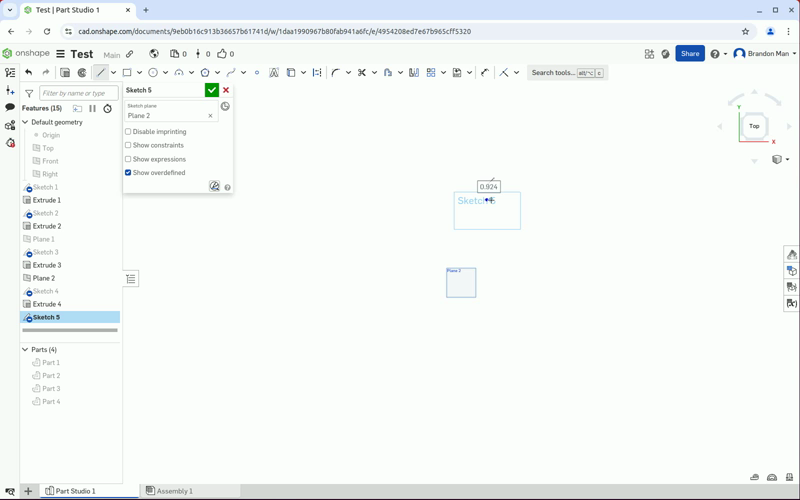
key_up(shift)
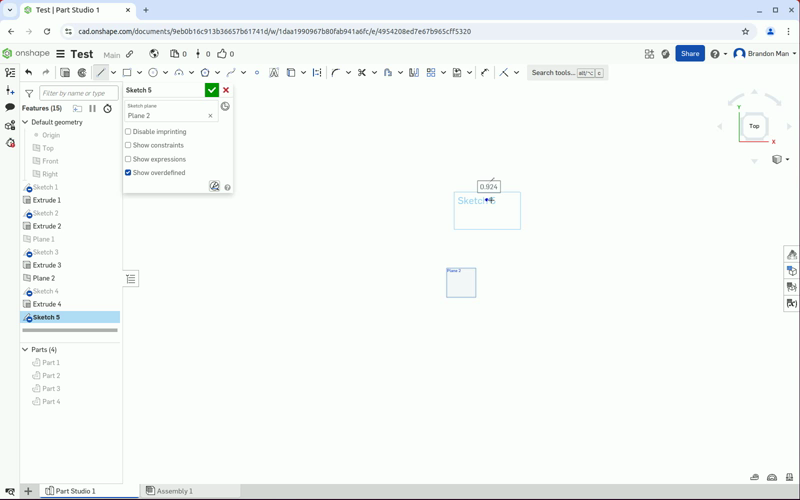
key_down(shift)
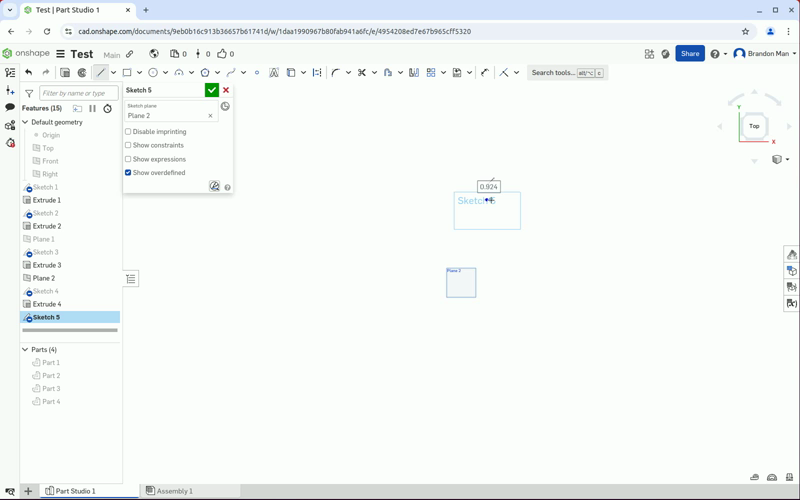
mouse_move(521, 199)
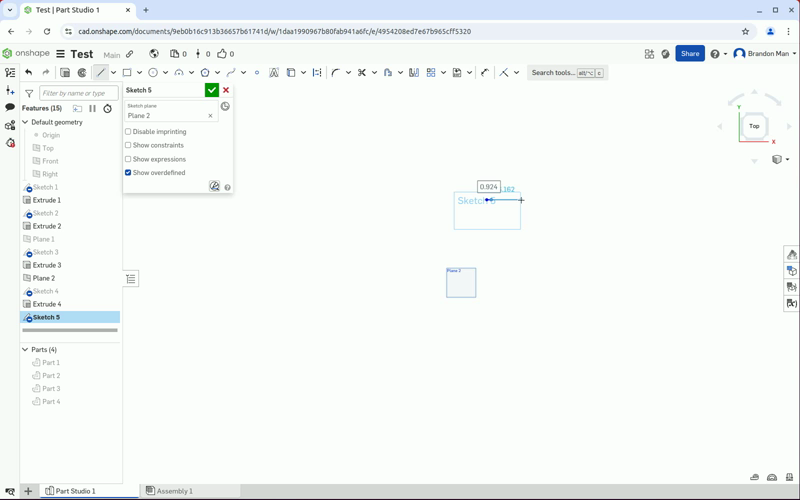
mouse_move(491, 195)
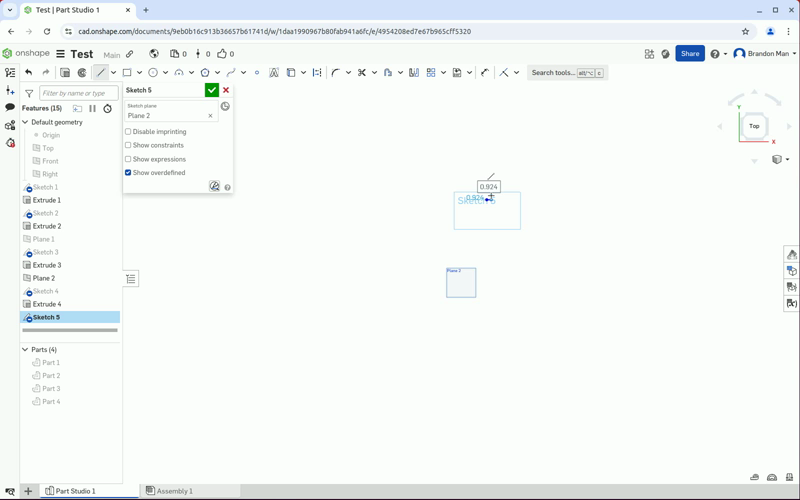
scroll(6)
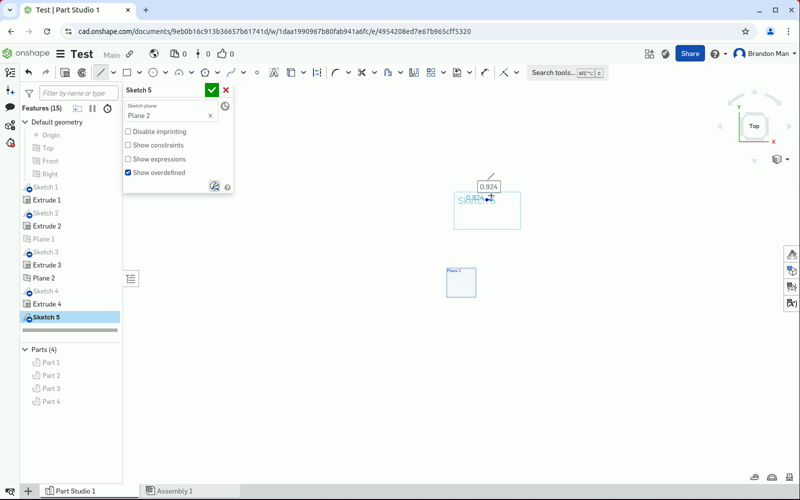
scroll(6)
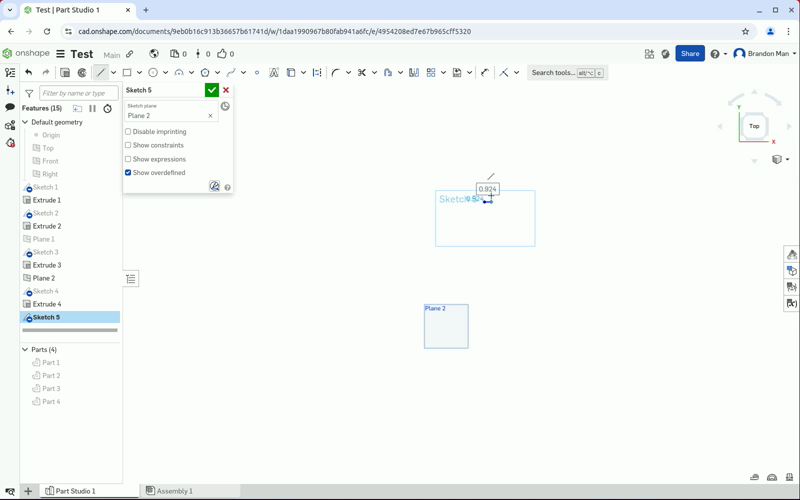
scroll(6)
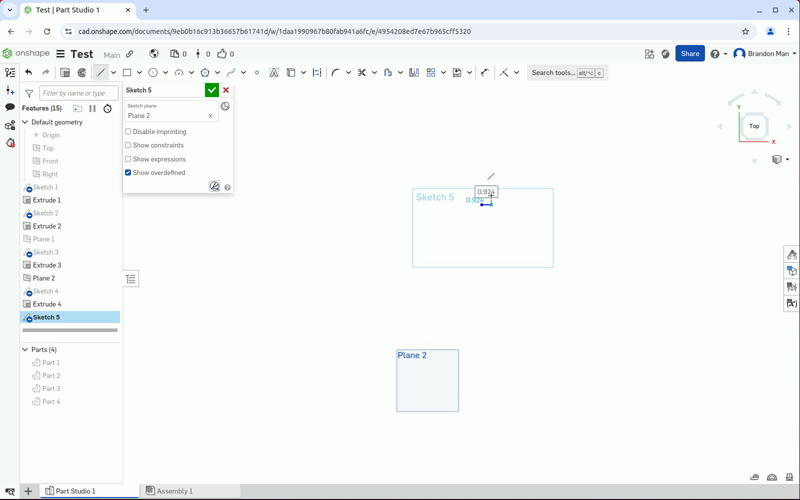
scroll(6)
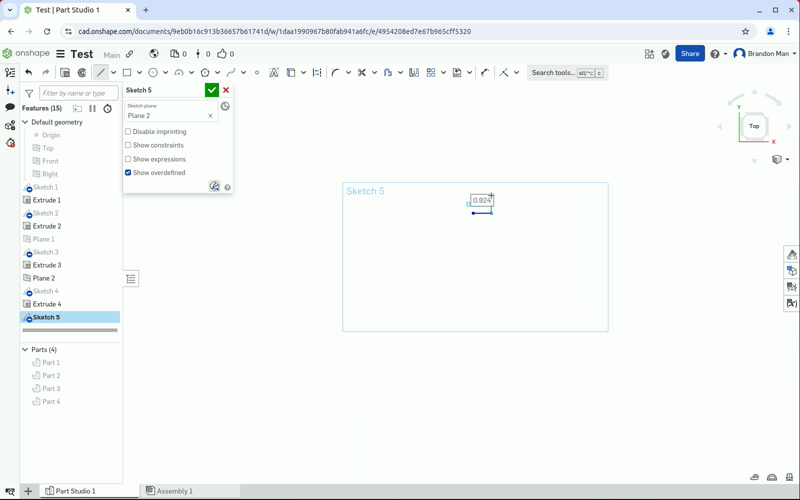
scroll(6)
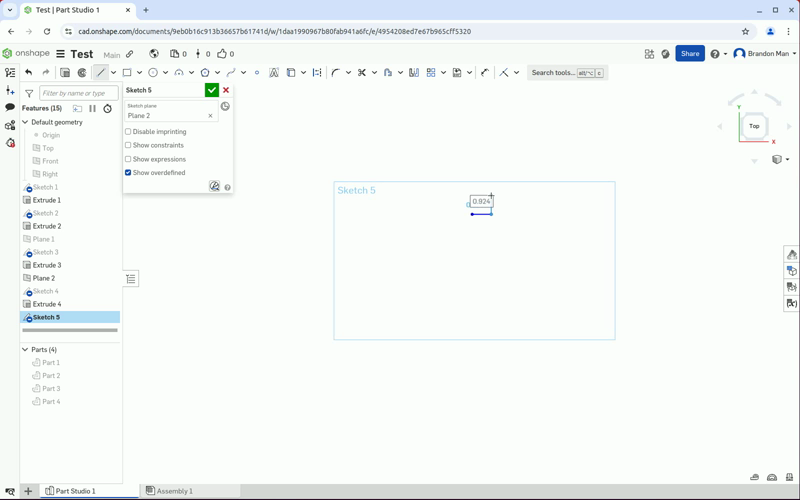
scroll(6)
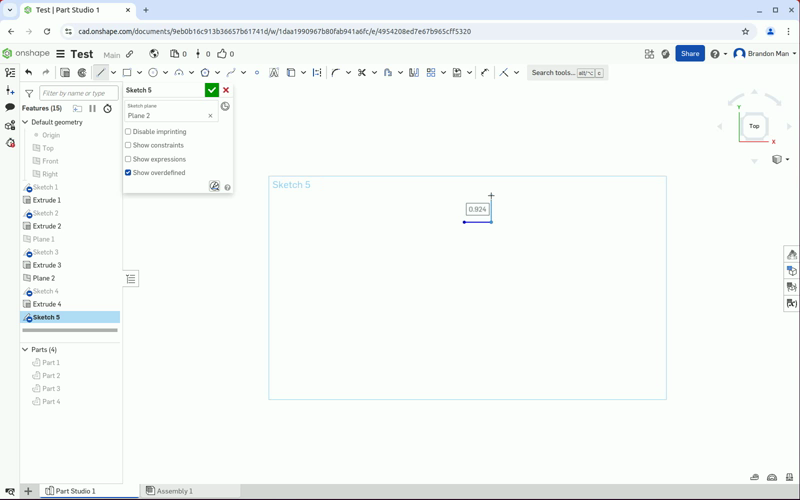
scroll(6)
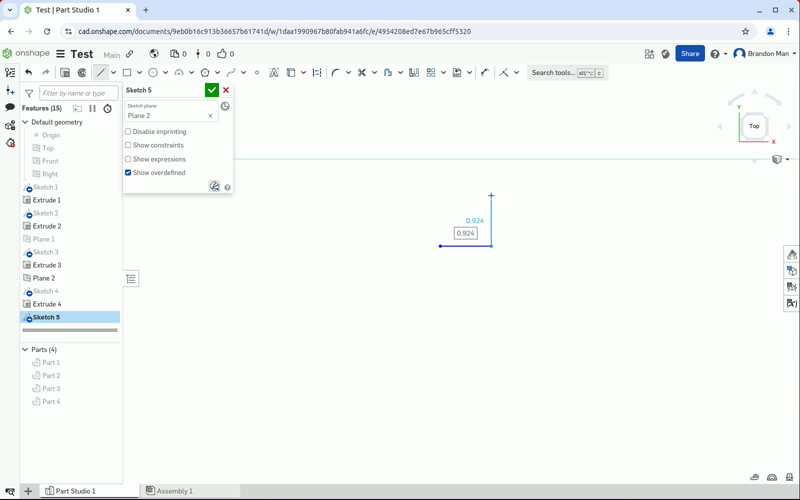
click(491, 195)
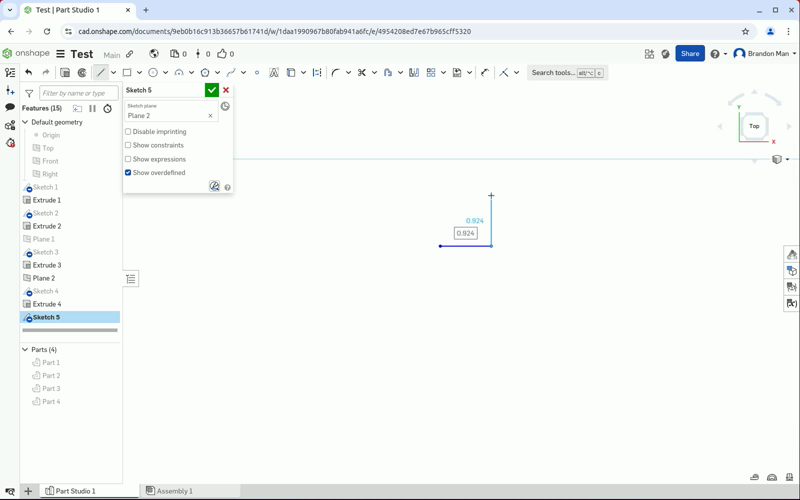
scroll(-6)
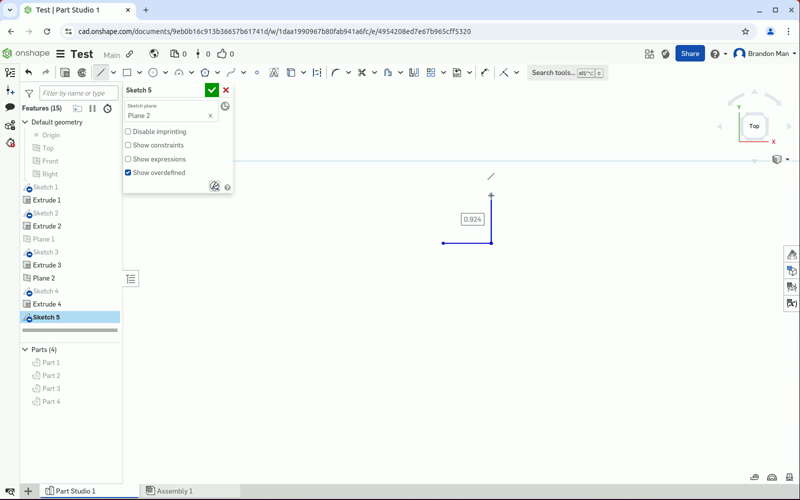
scroll(-6)
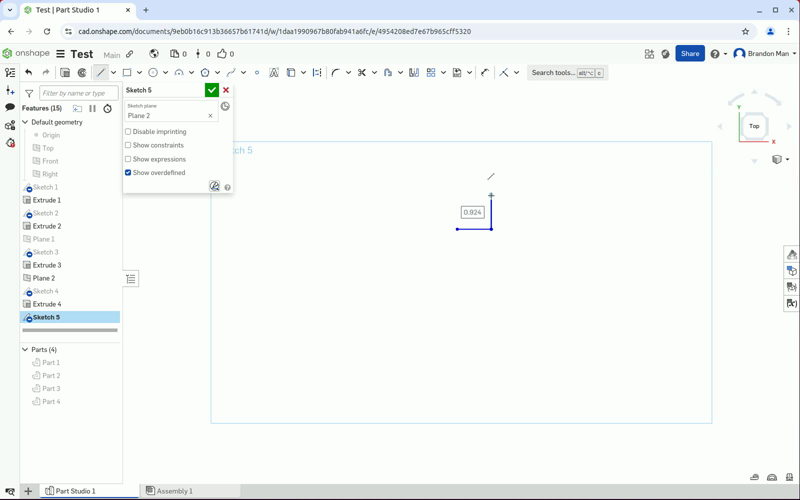
scroll(-6)
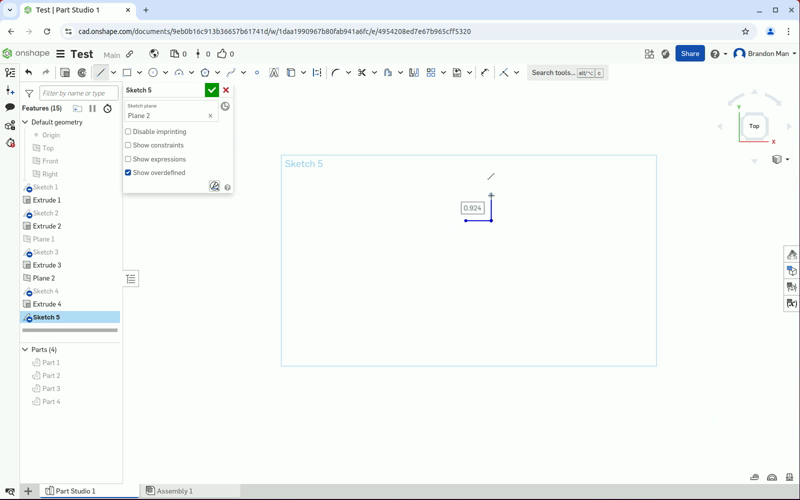
scroll(-6)
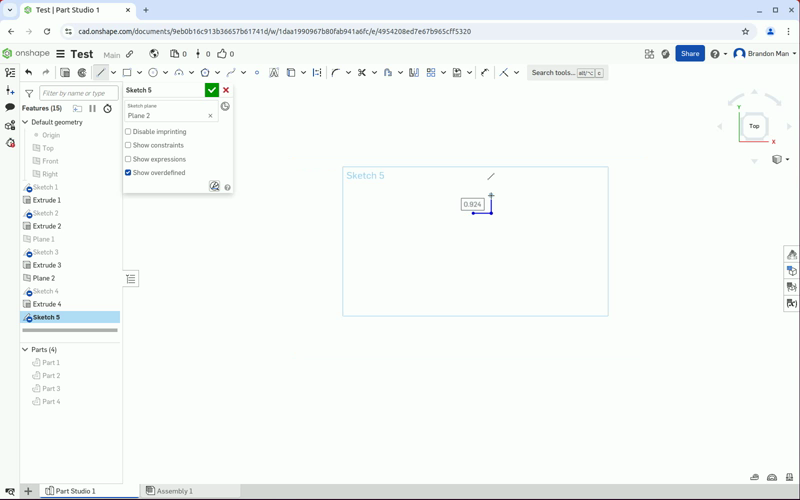
scroll(-6)
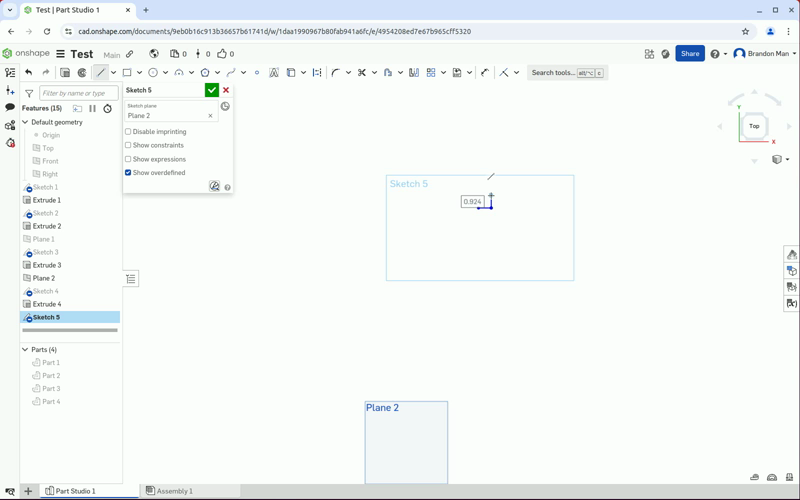
scroll(-6)
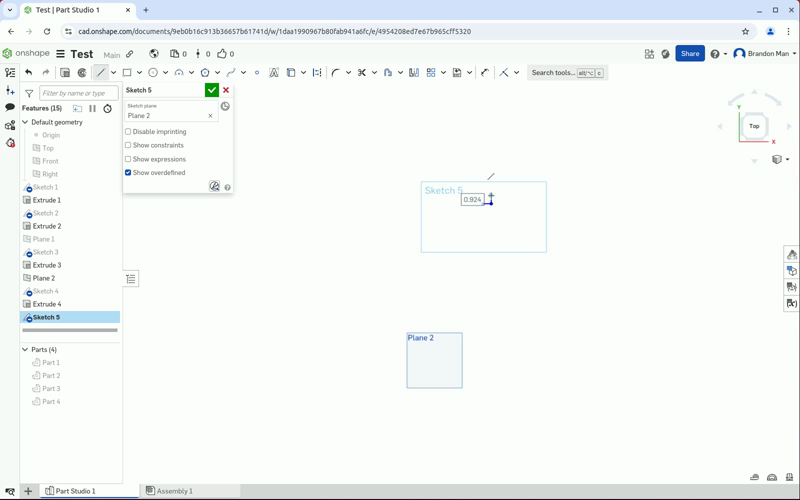
scroll(-6)
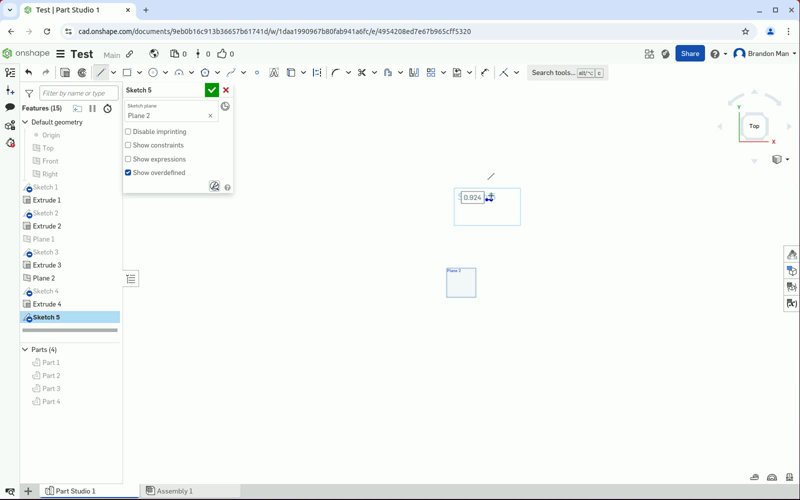
key_up(shift)
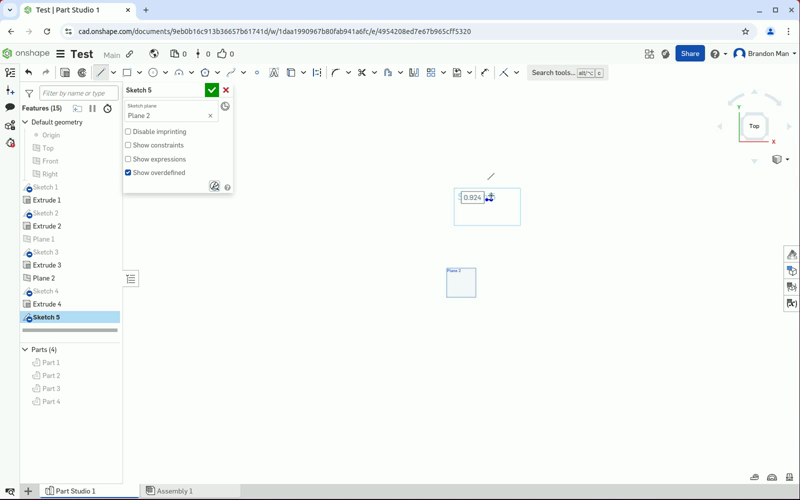
key_down(shift)
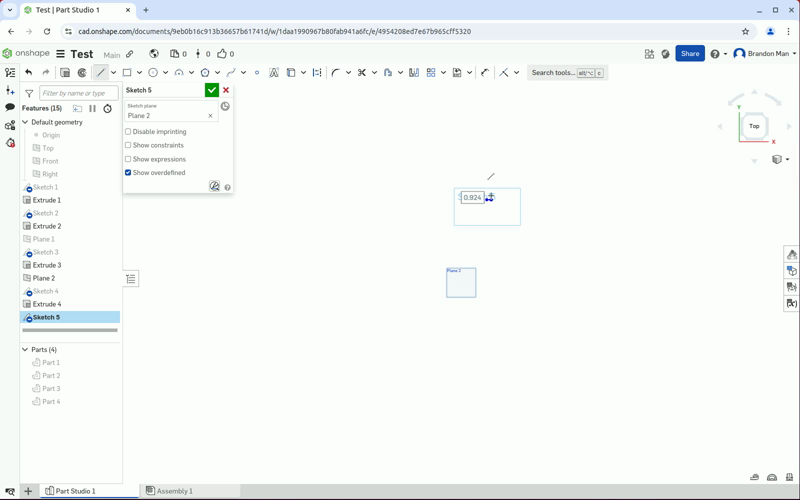
mouse_move(521, 195)
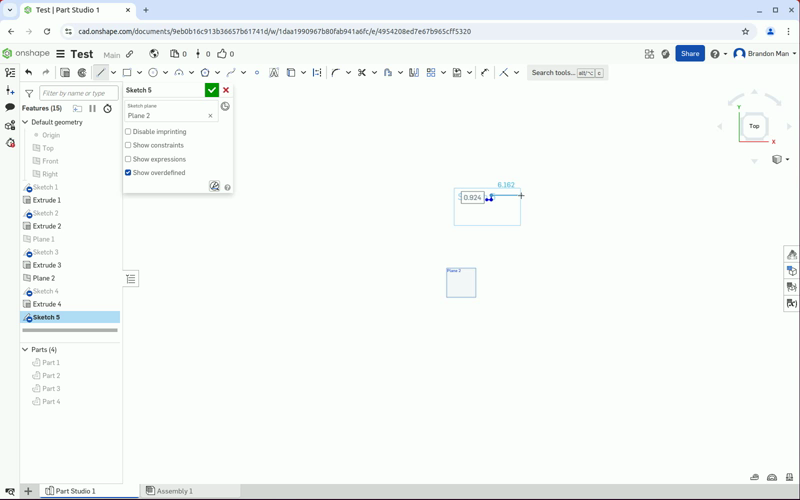
mouse_move(486, 195)
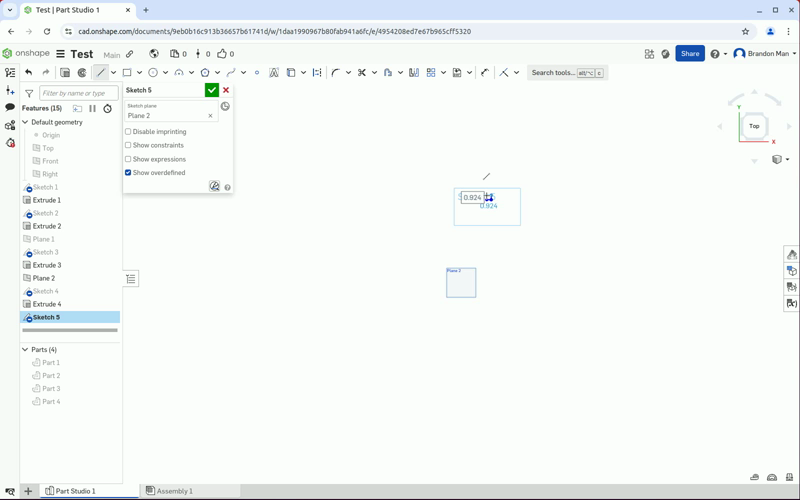
scroll(6)
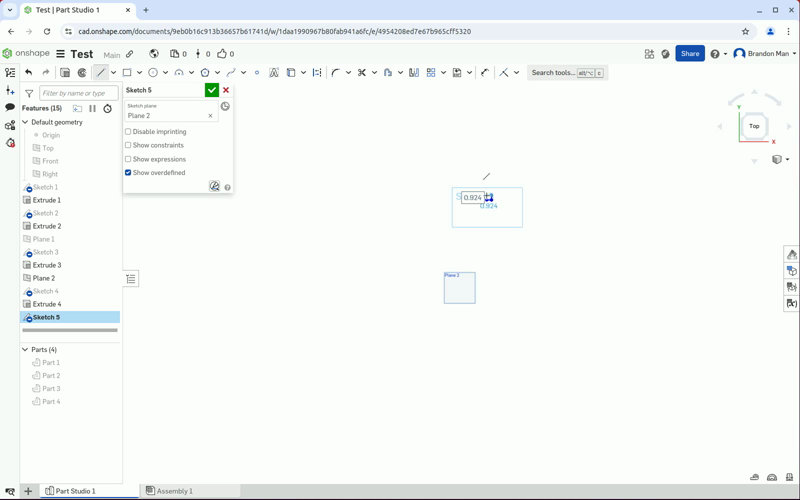
scroll(6)
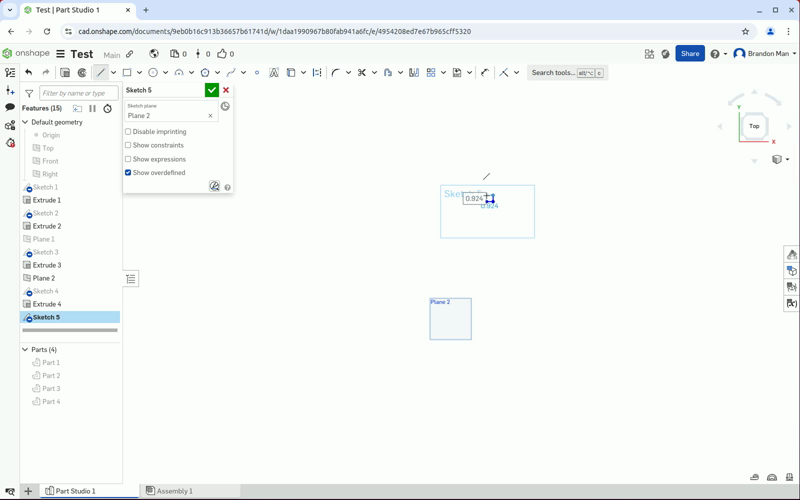
scroll(6)
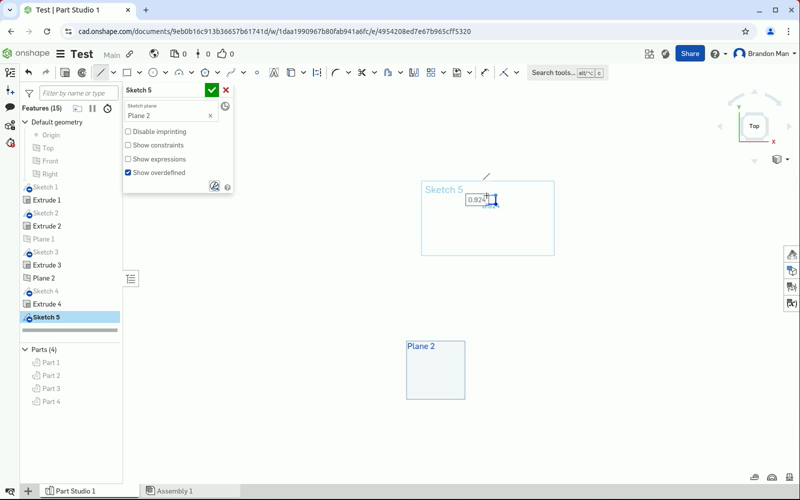
scroll(6)
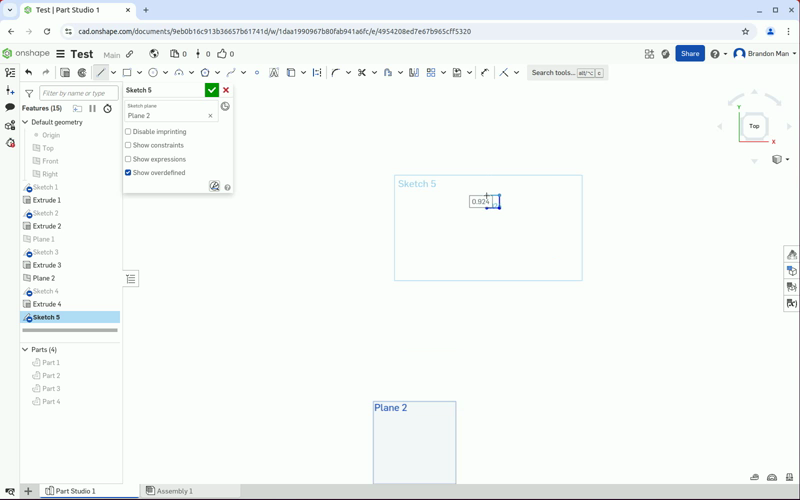
scroll(6)
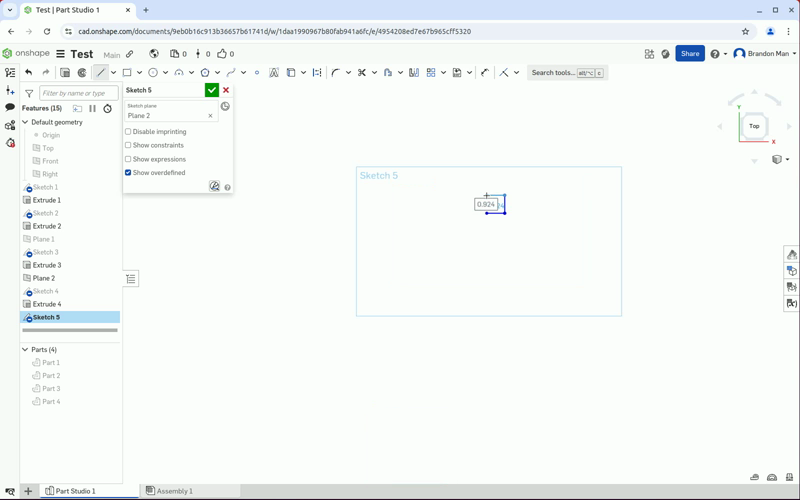
scroll(6)
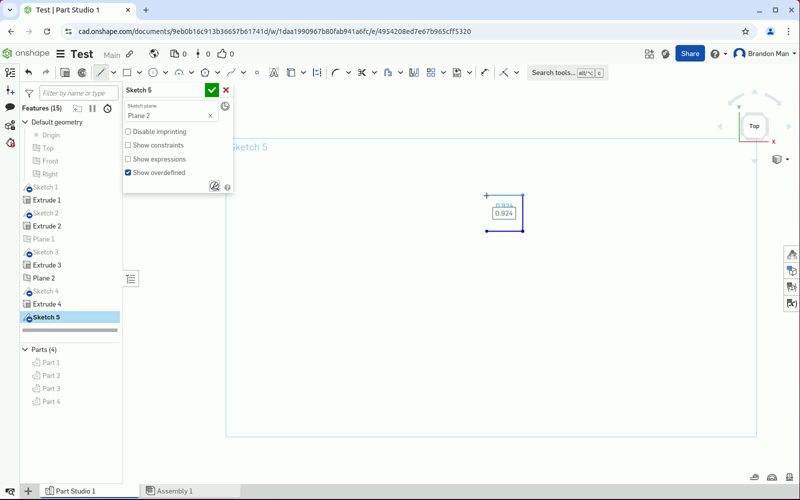
scroll(6)
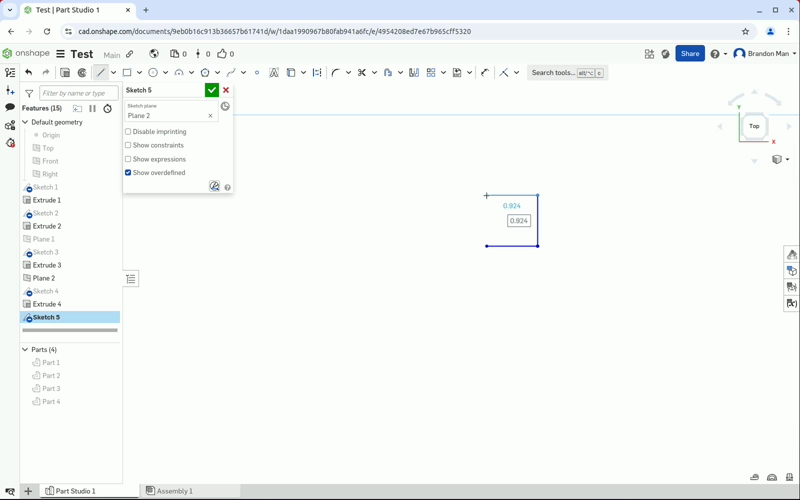
click(486, 195)
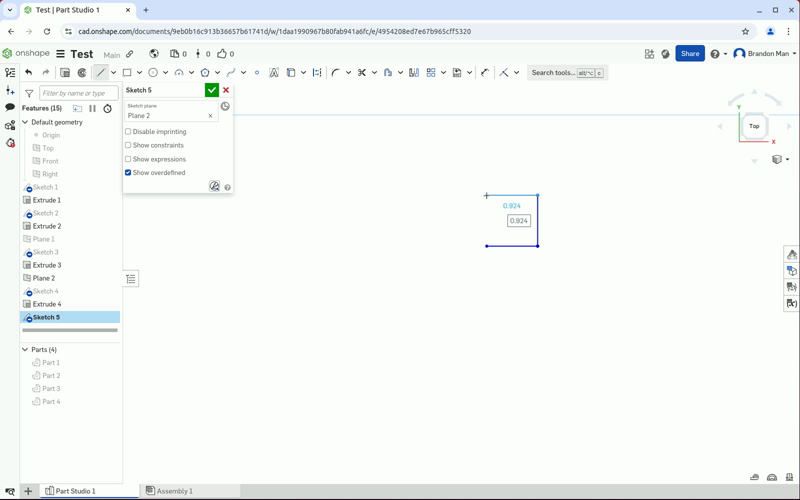
scroll(-6)
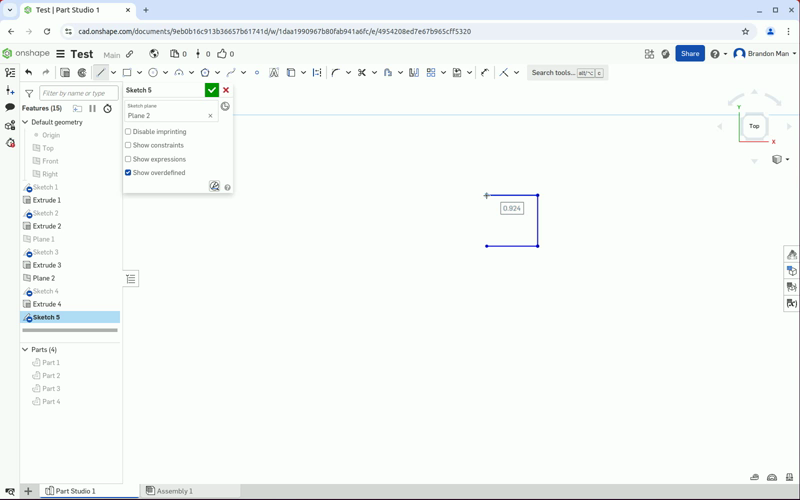
scroll(-6)
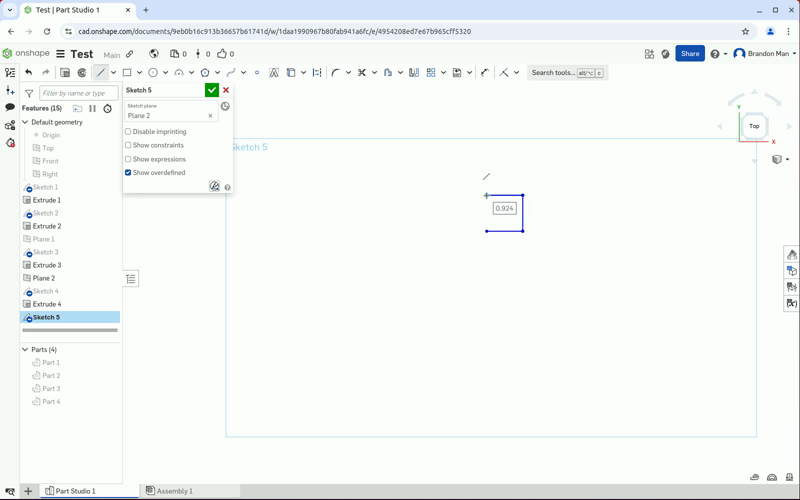
scroll(-6)
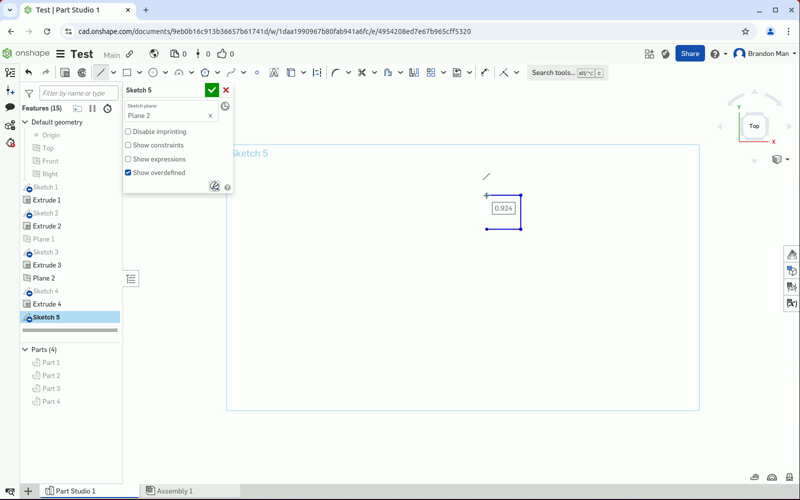
scroll(-6)
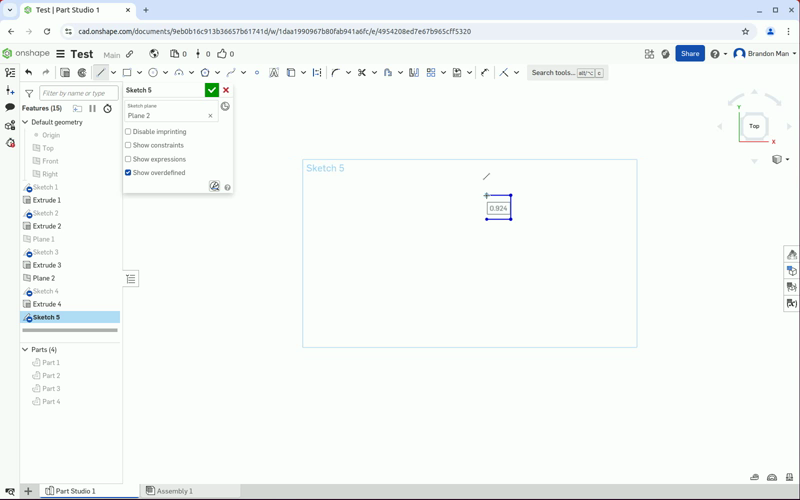
scroll(-6)
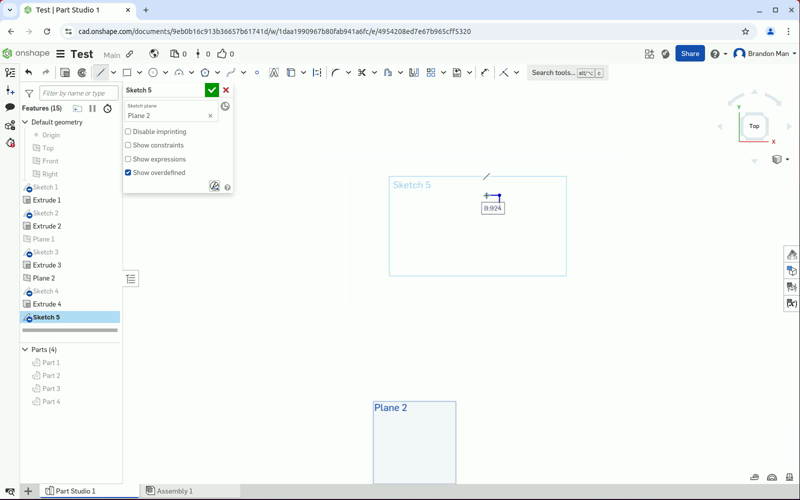
scroll(-6)
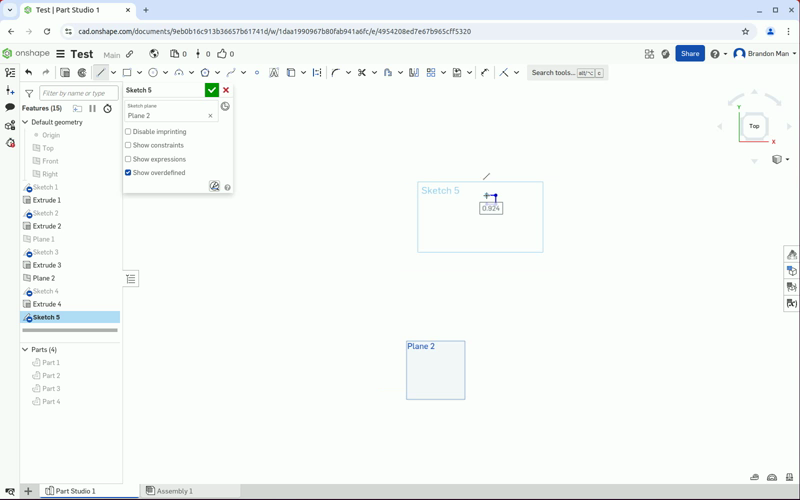
scroll(-6)
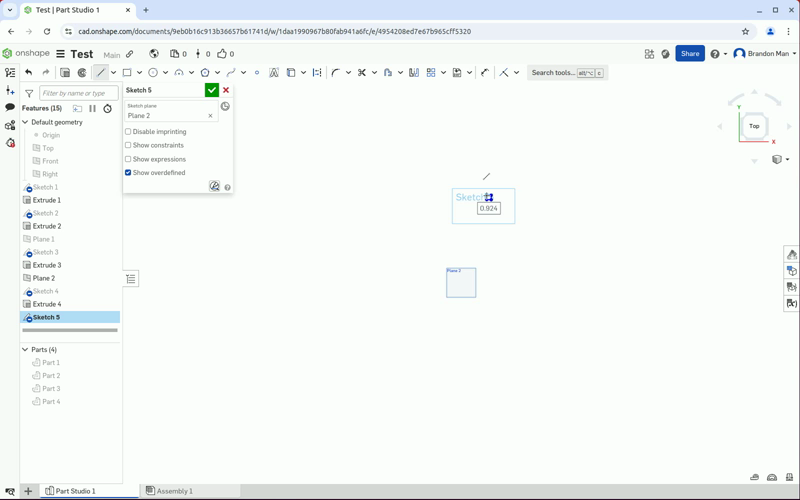
key_up(shift)
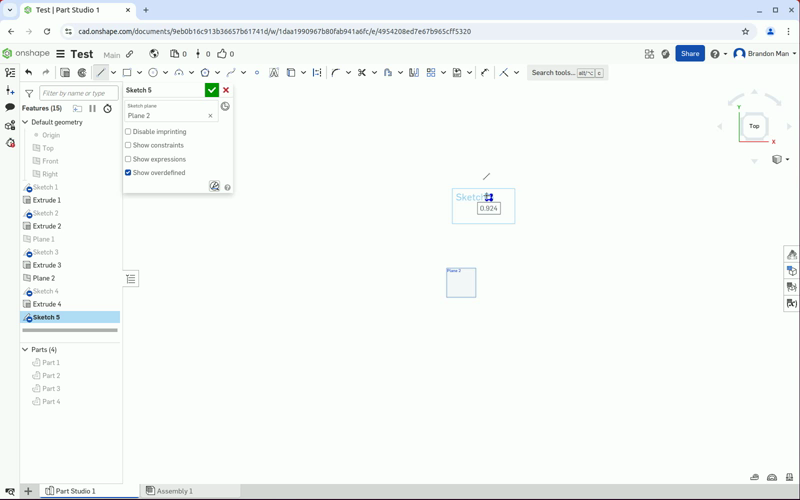
mouse_move(516, 195)
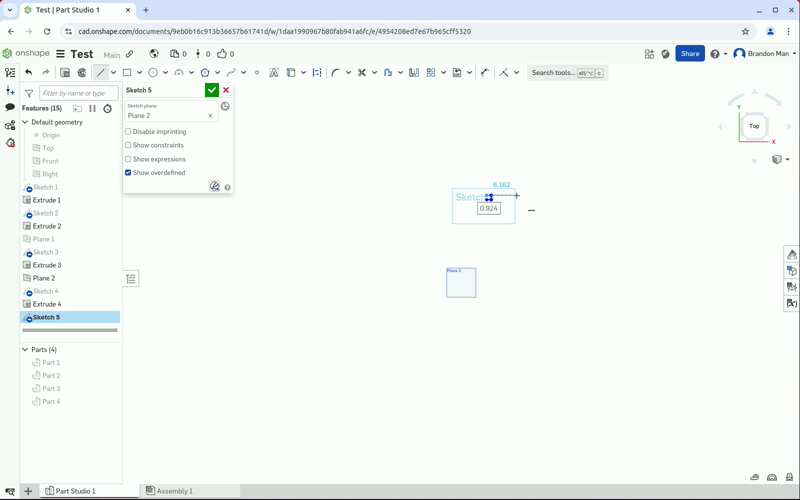
key_down(shift)
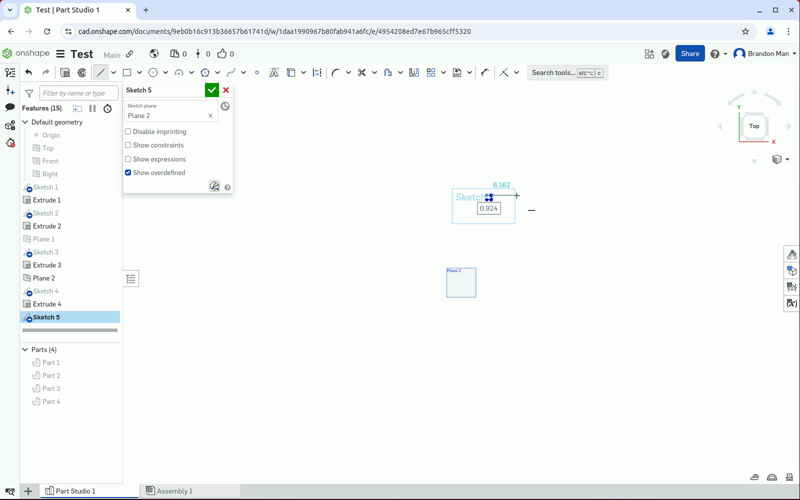
mouse_move(486, 199)
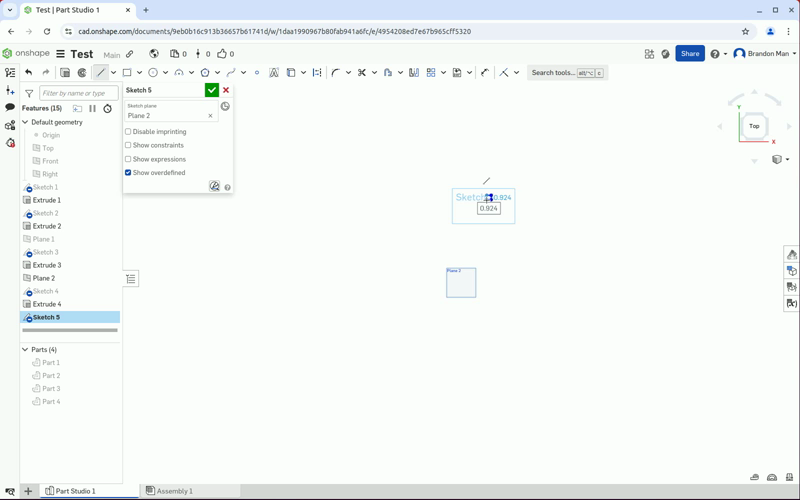
scroll(6)
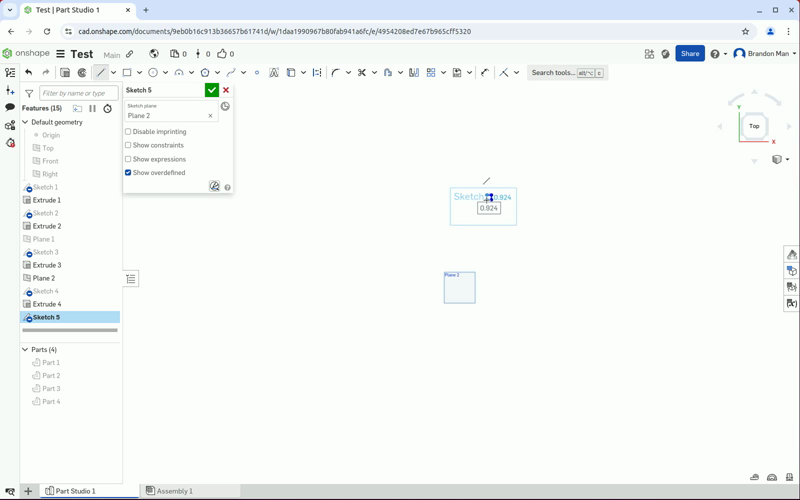
scroll(6)
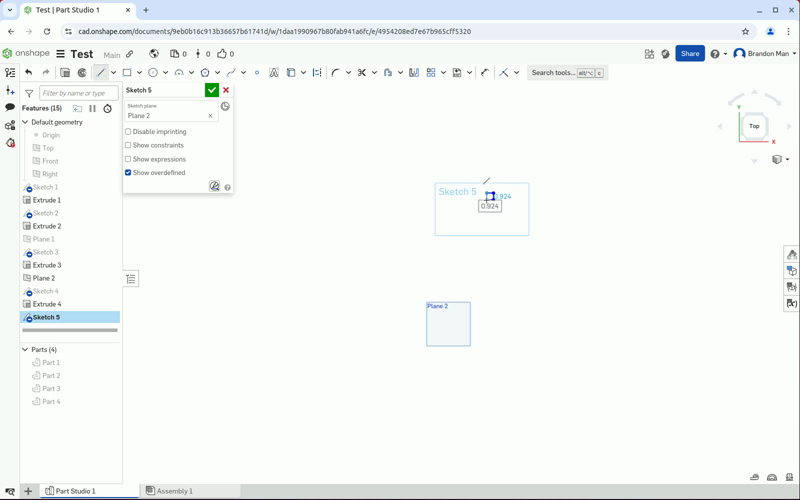
scroll(6)
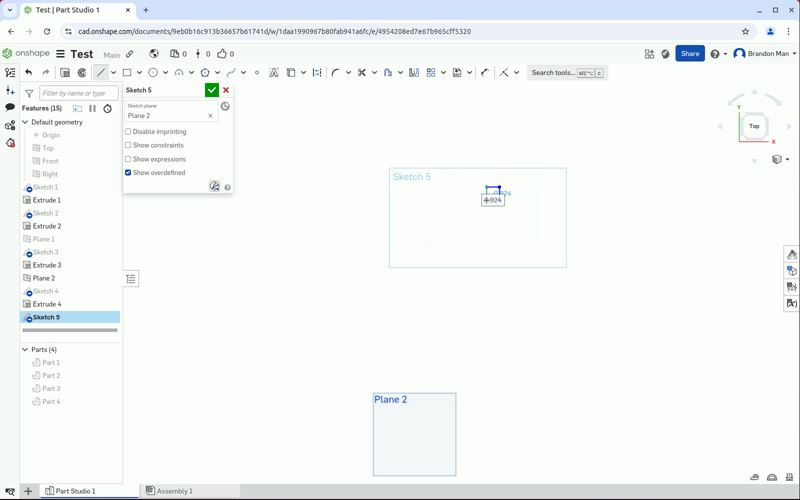
scroll(6)
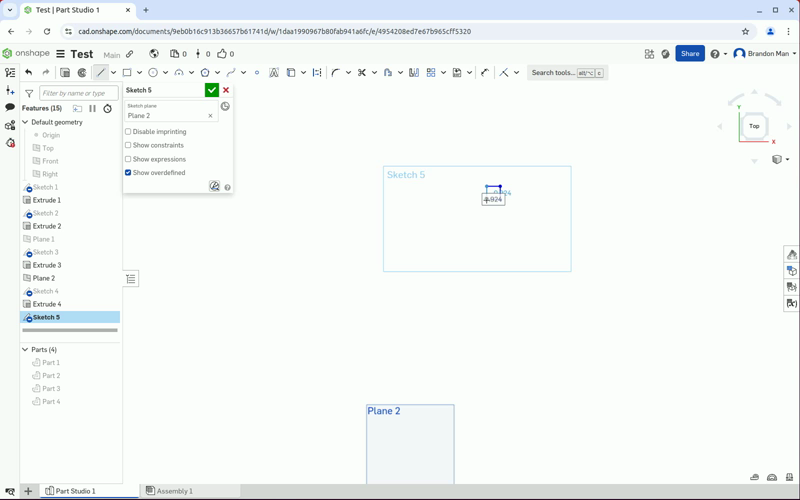
scroll(6)
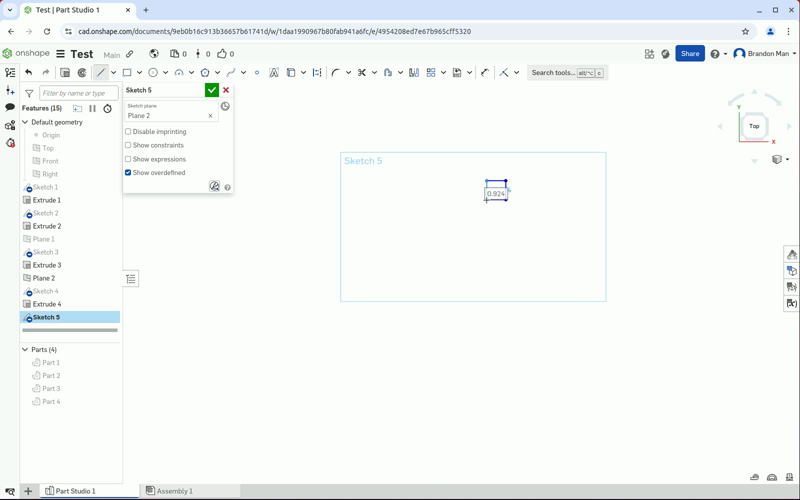
scroll(6)
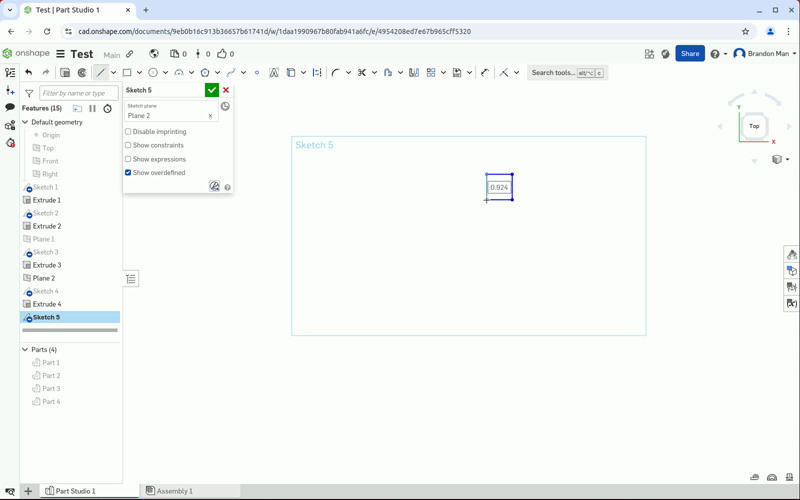
scroll(6)
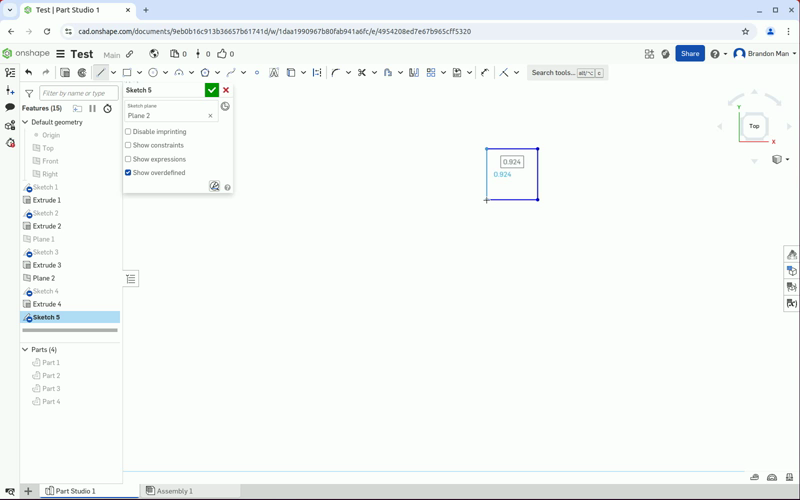
key_up(shift)
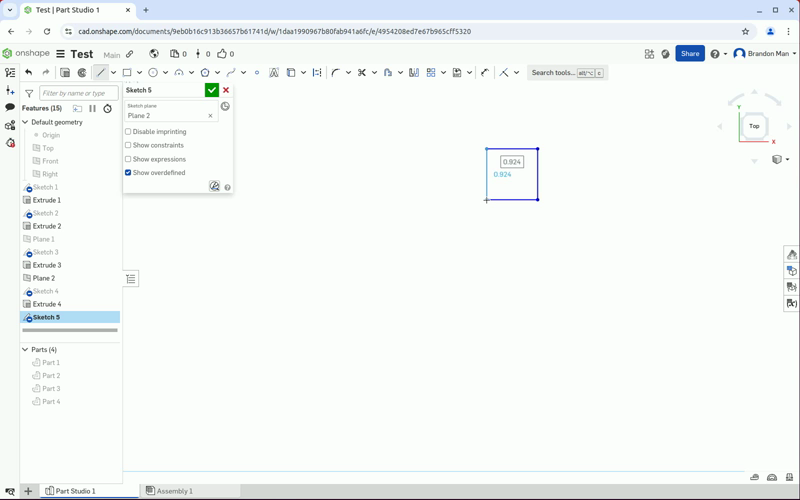
click(486, 199)
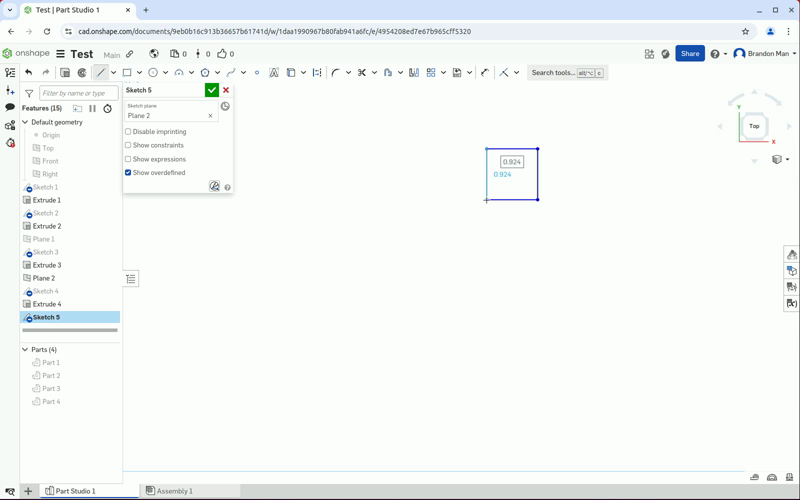
scroll(-6)
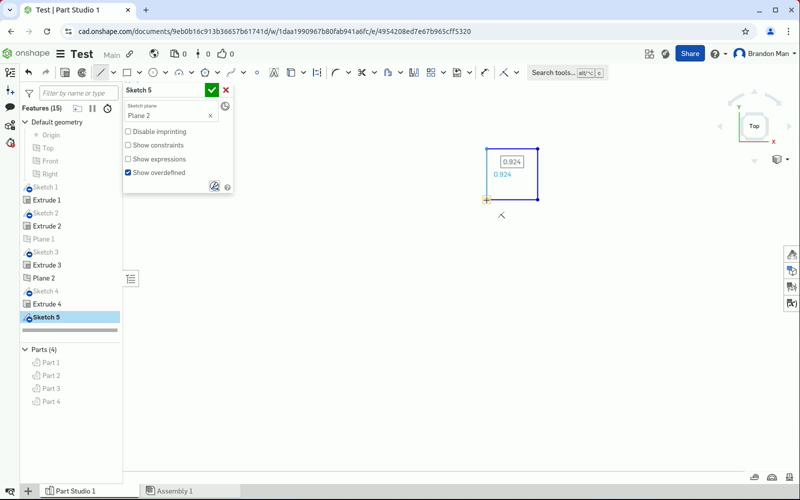
scroll(-6)
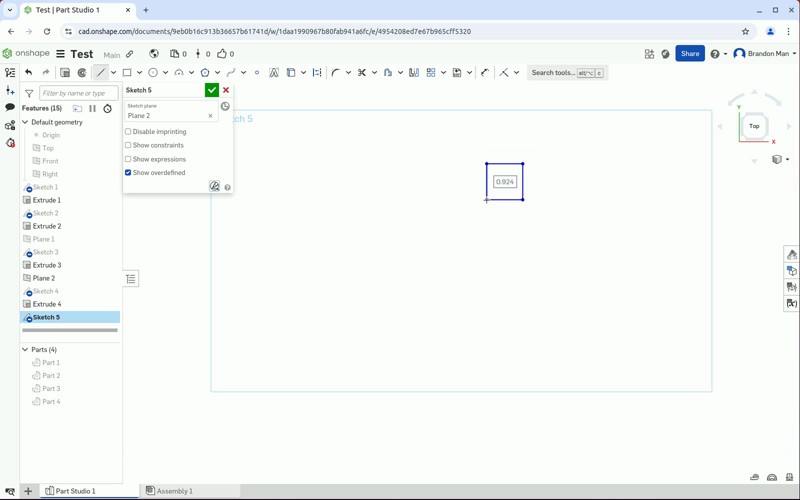
scroll(-6)
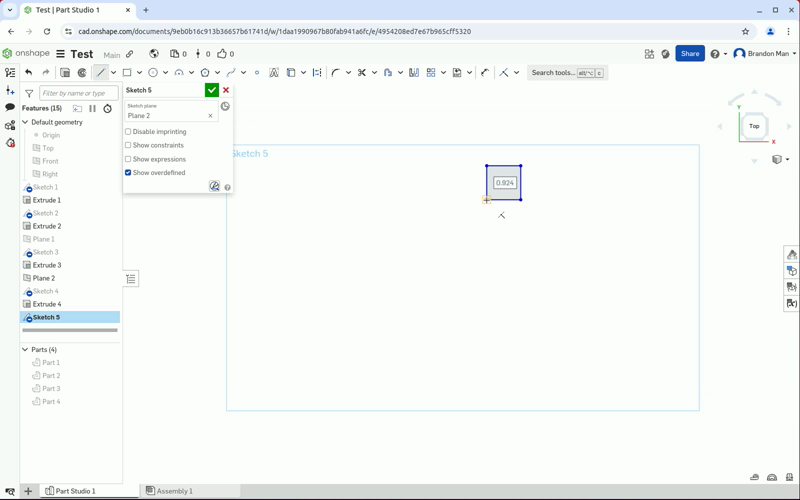
scroll(-6)
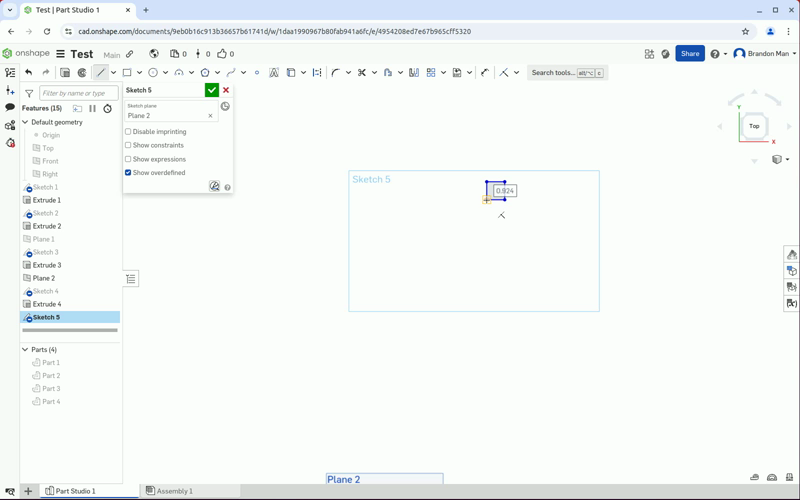
scroll(-6)
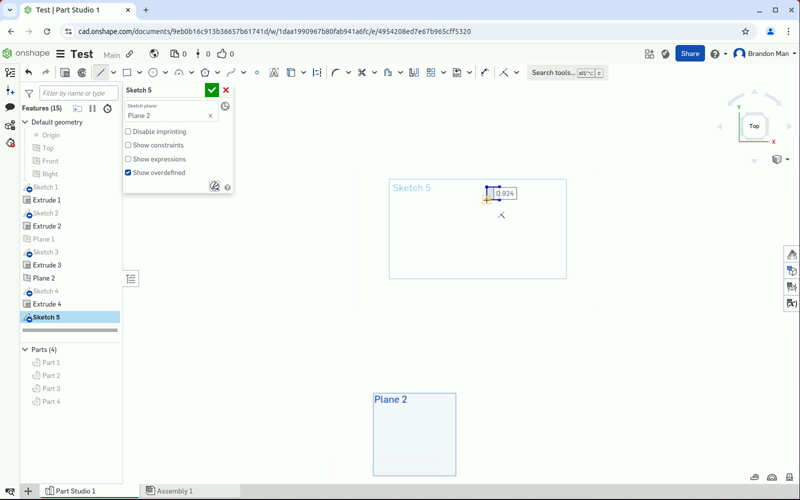
scroll(-6)
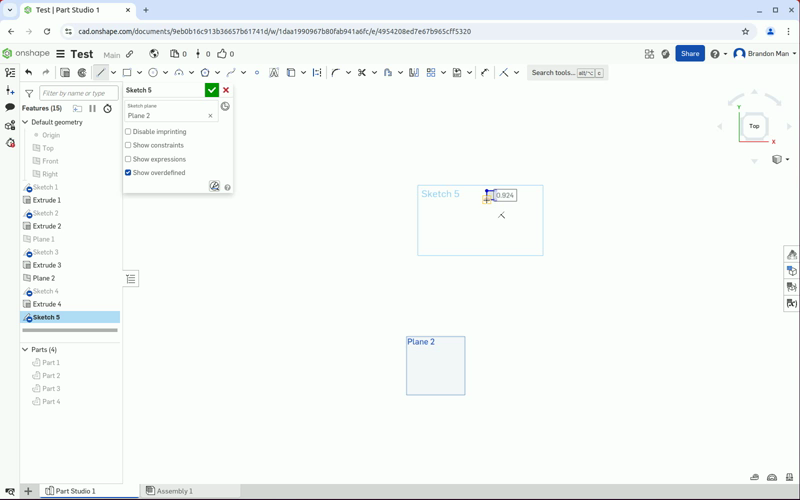
scroll(-6)
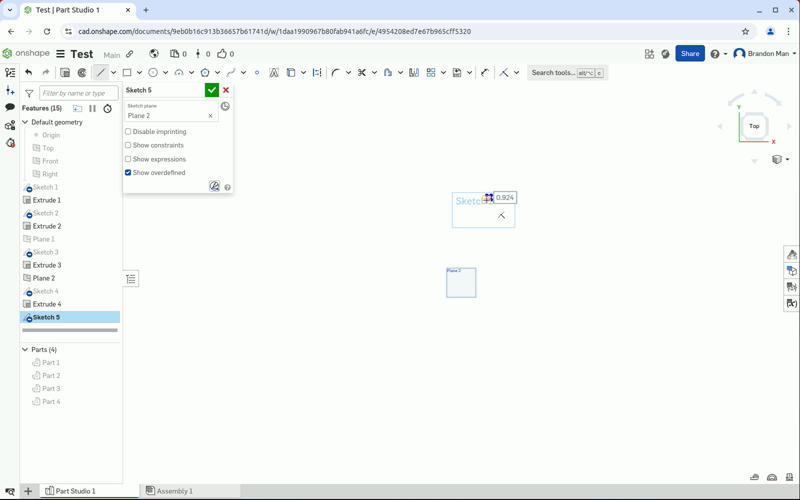
key(esc)
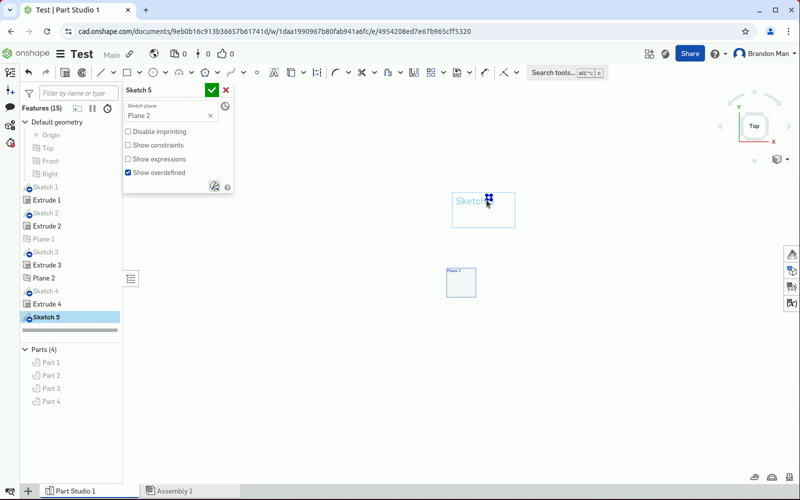
mouse_move(487, 197)
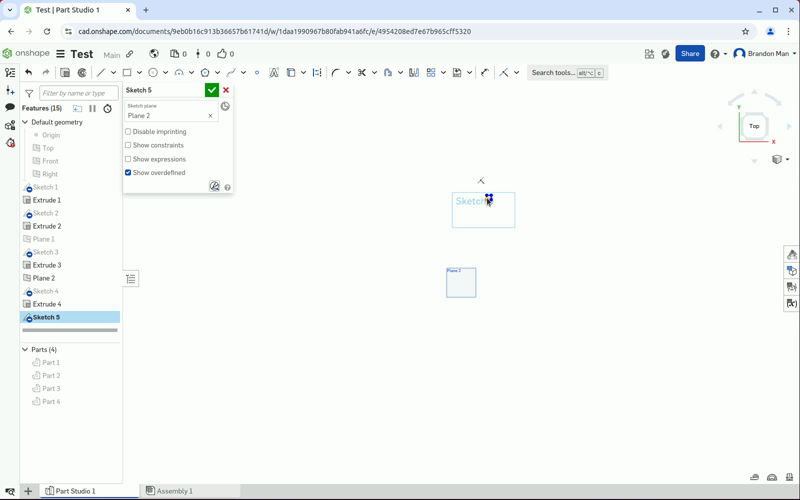
scroll(6)
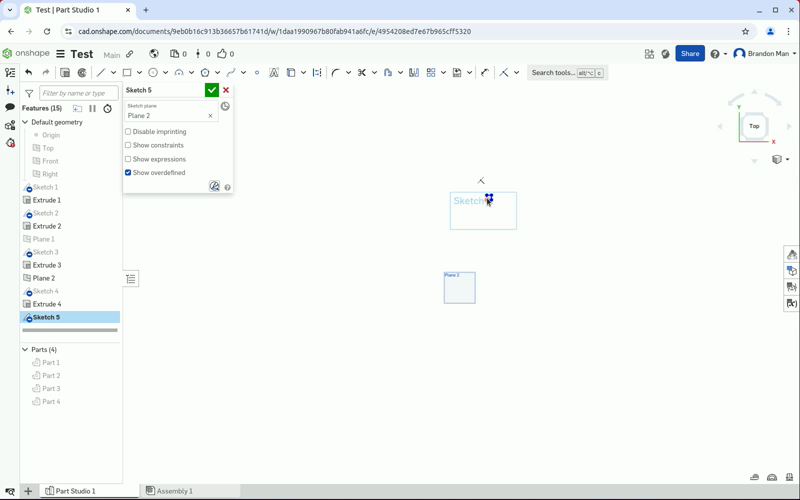
scroll(6)
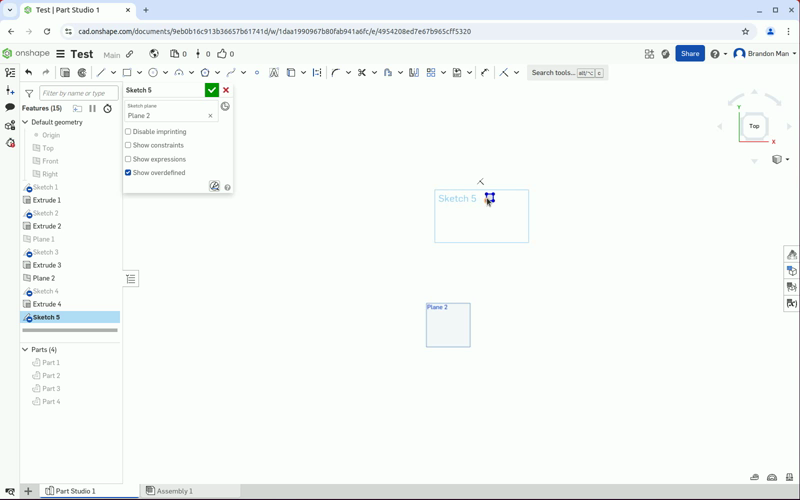
scroll(6)
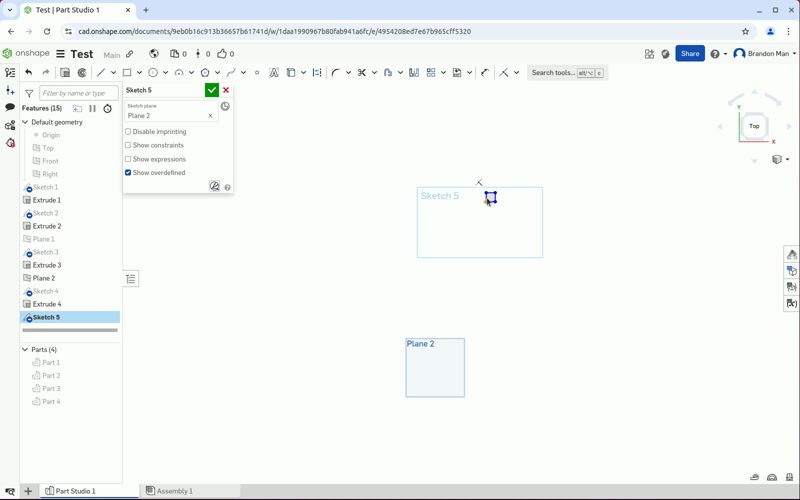
scroll(6)
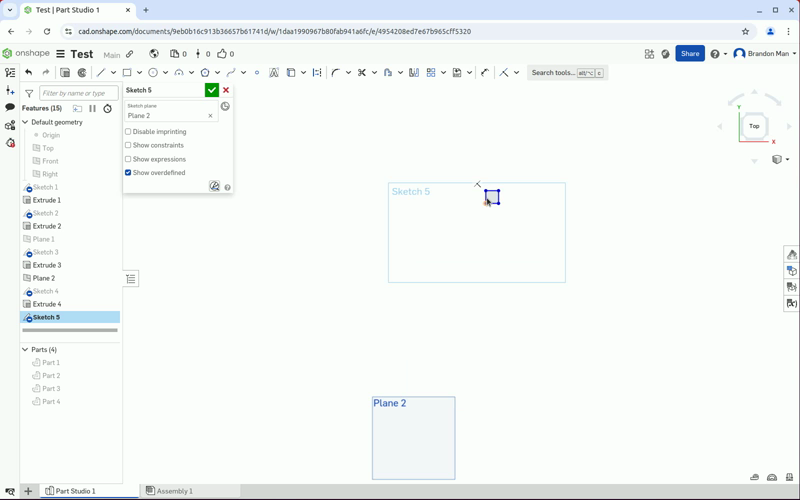
scroll(6)
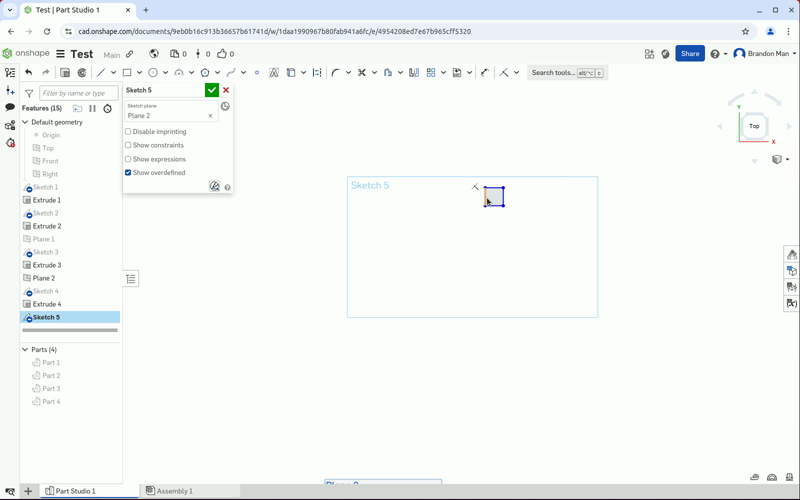
scroll(6)
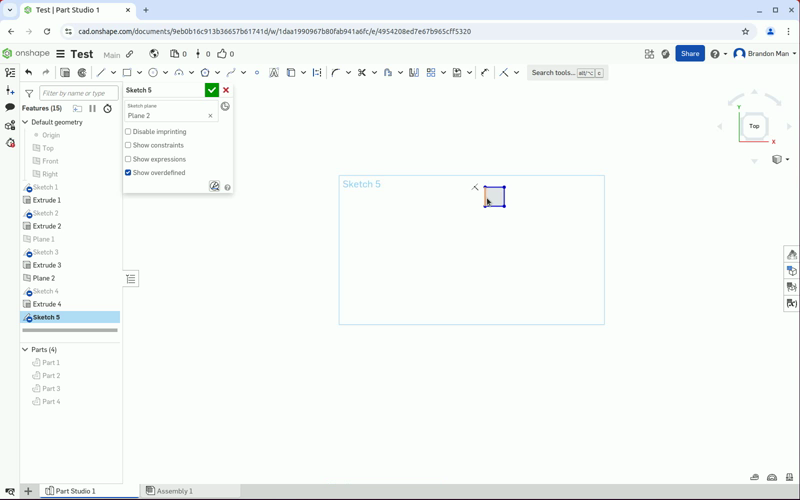
scroll(6)
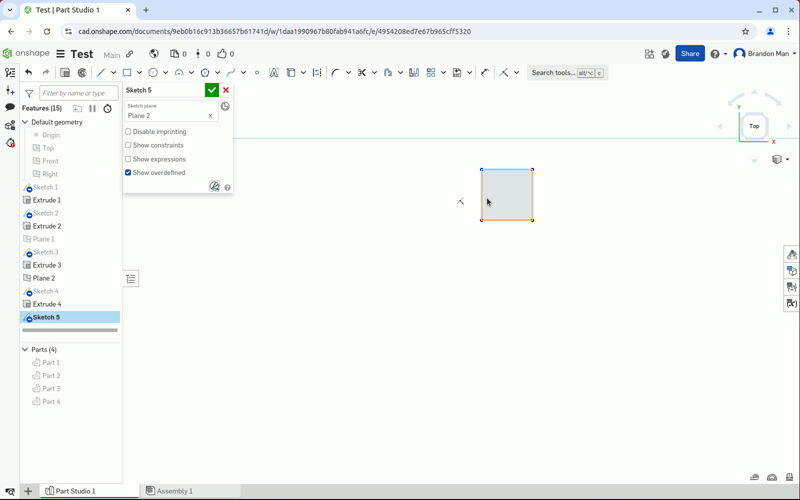
click(487, 197)
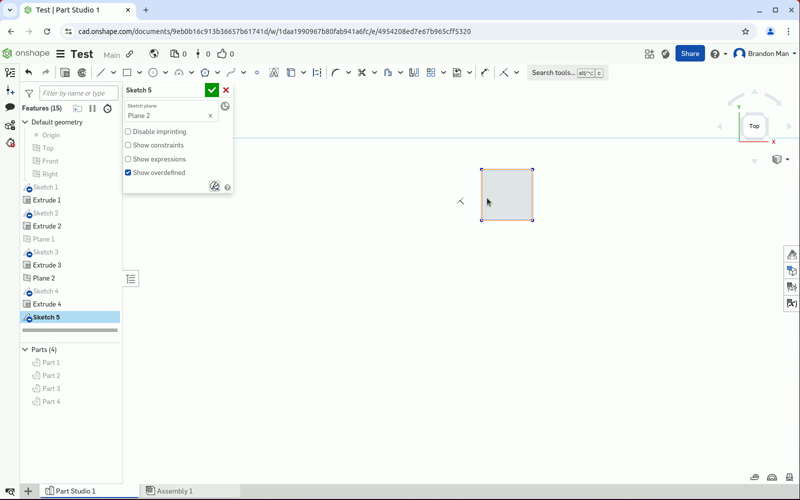
scroll(-6)
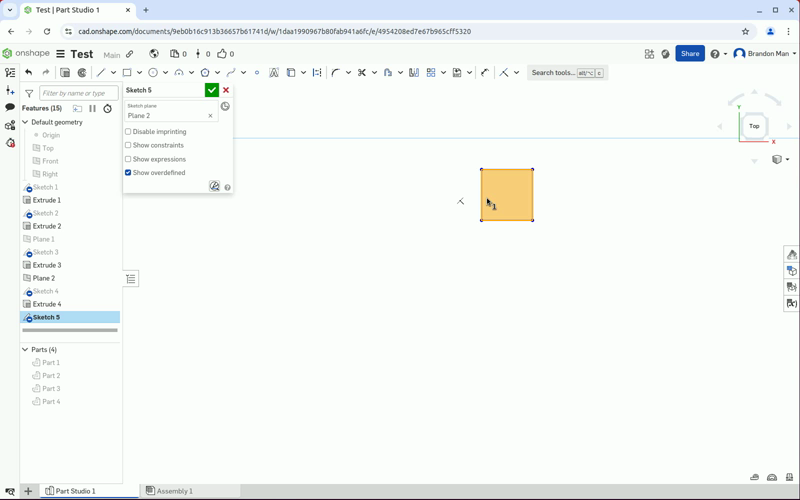
scroll(-6)
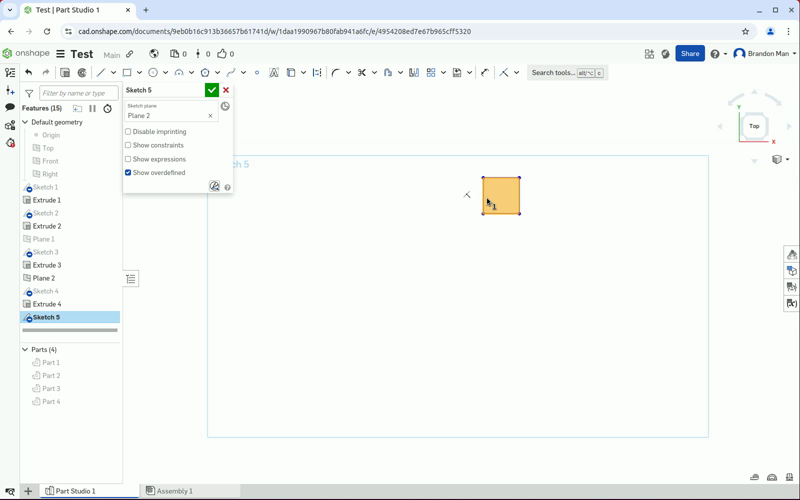
scroll(-6)
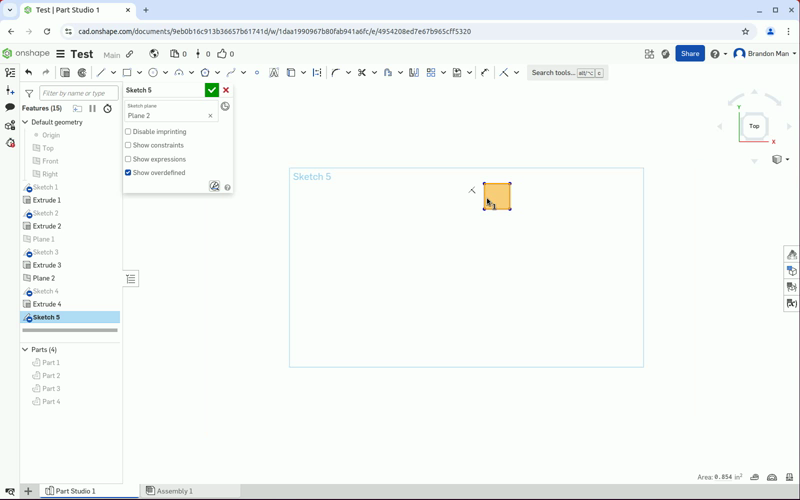
scroll(-6)
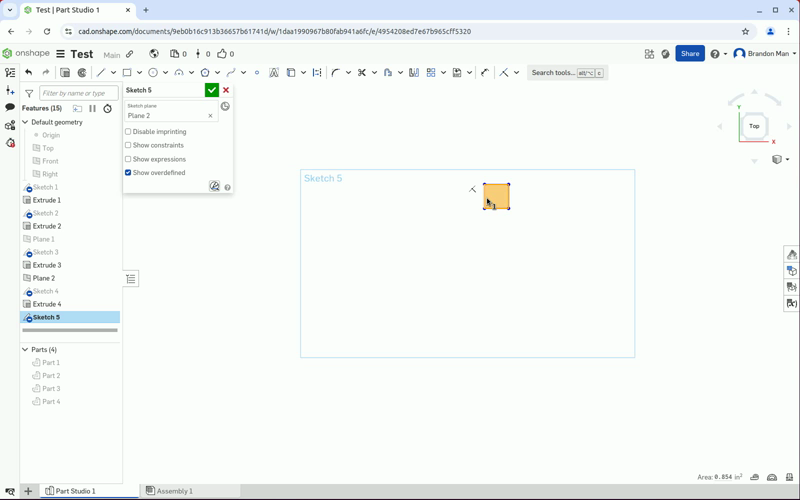
scroll(-6)
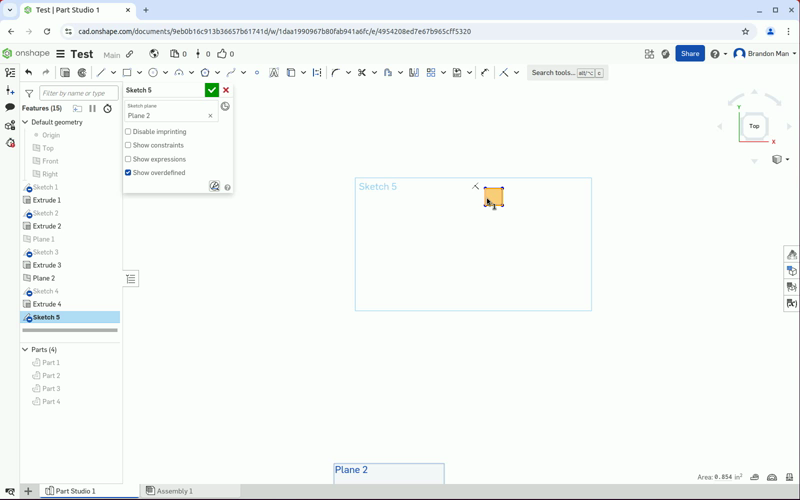
scroll(-6)
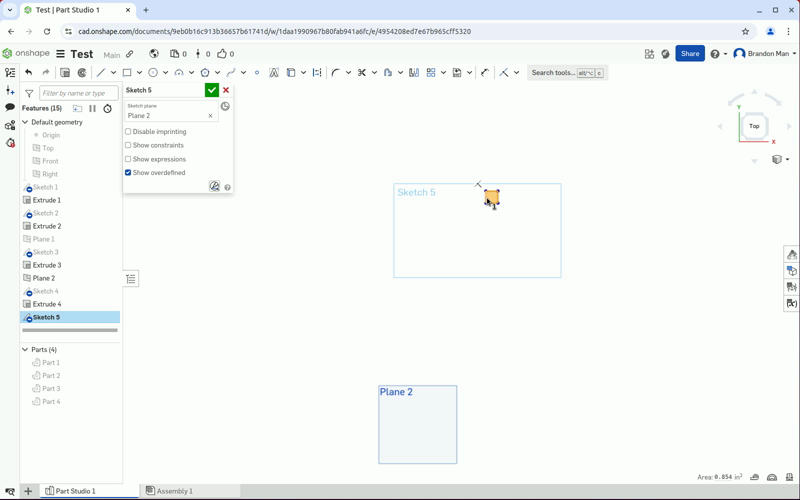
scroll(-6)
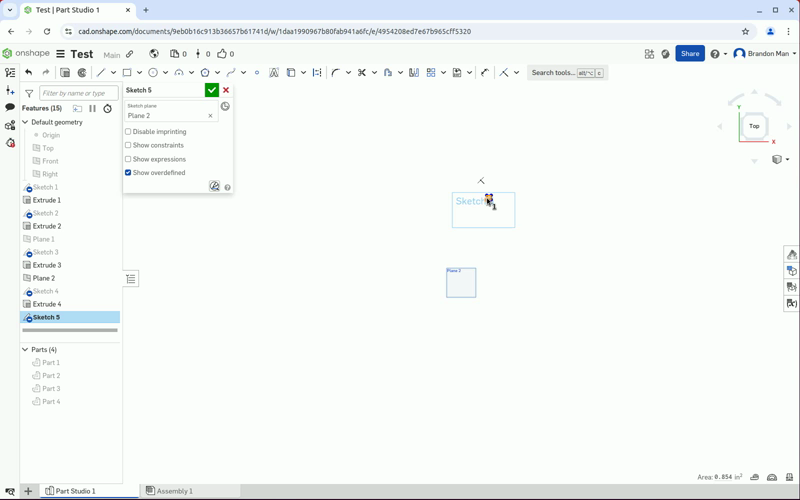
mouse_move(73, 352)
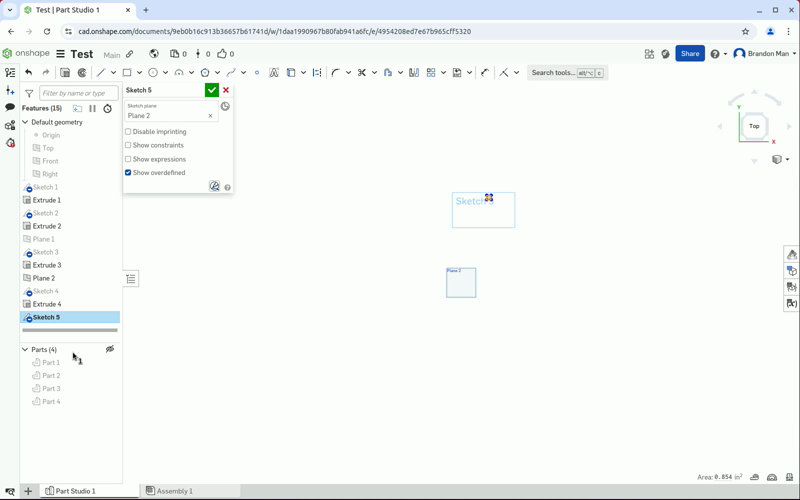
key(shift+y)
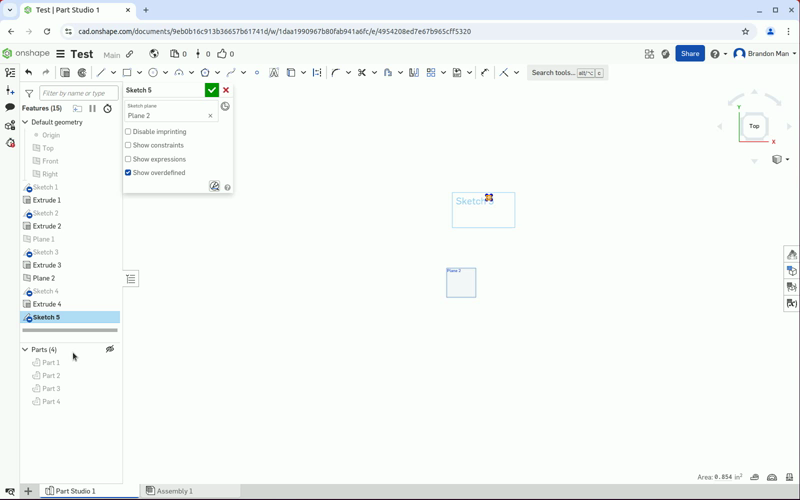
key(shift+e)
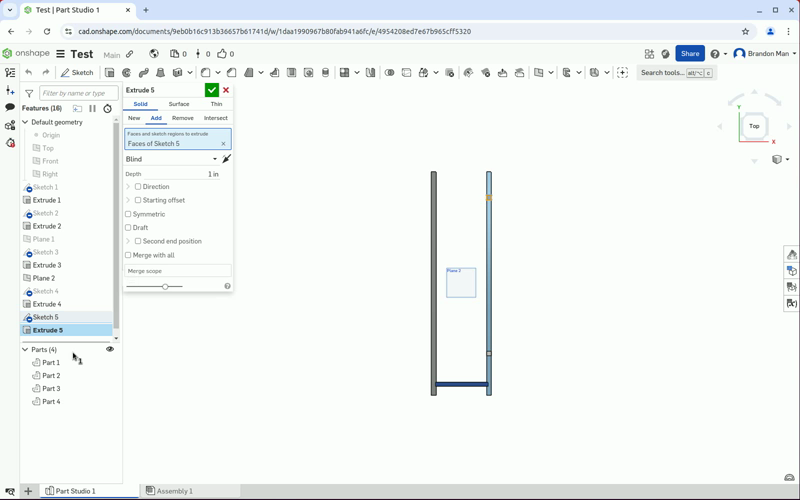
mouse_move(143, 106)
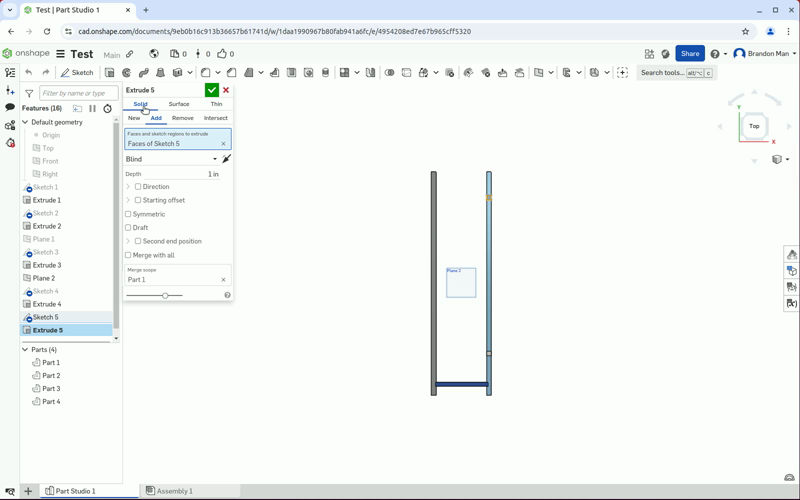
click(143, 106)
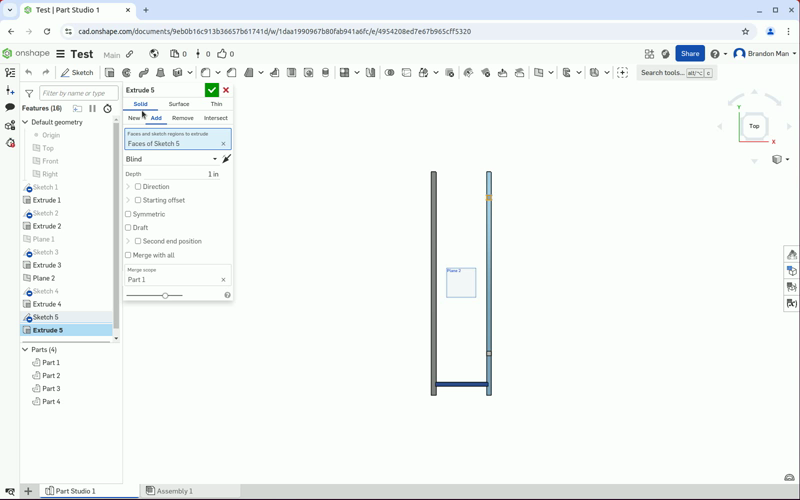
mouse_move(137, 120)
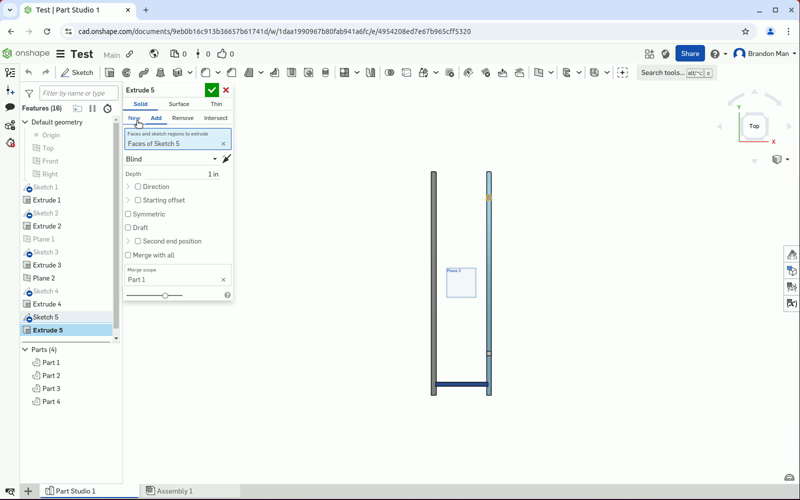
click(137, 120)
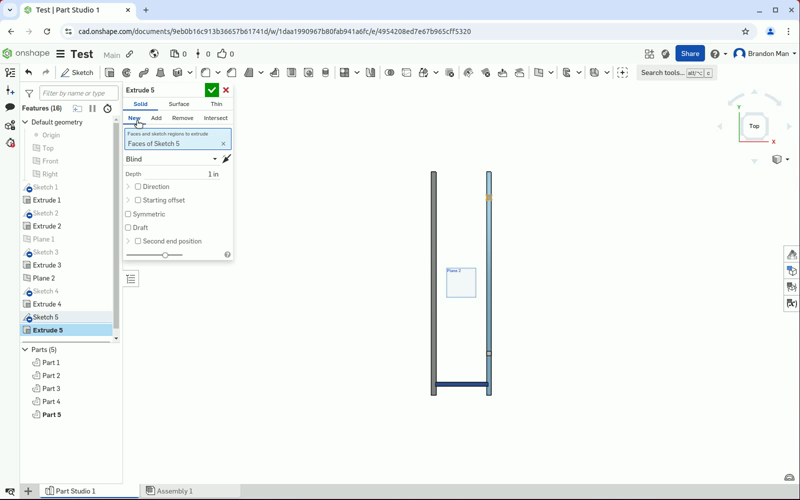
key(tab, 4)
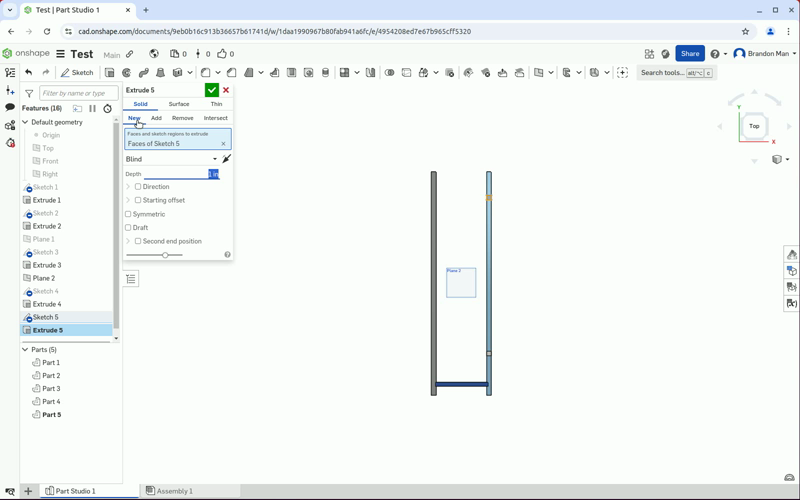
text(3.851)
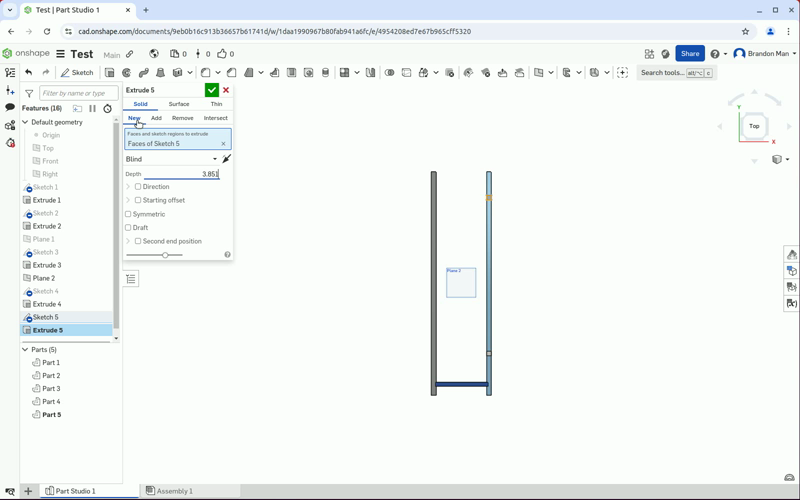
key(enter)
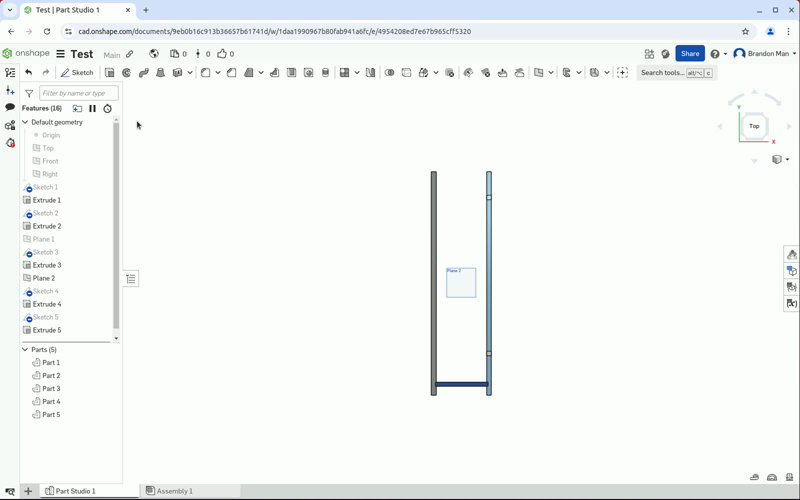
key(shift+h)
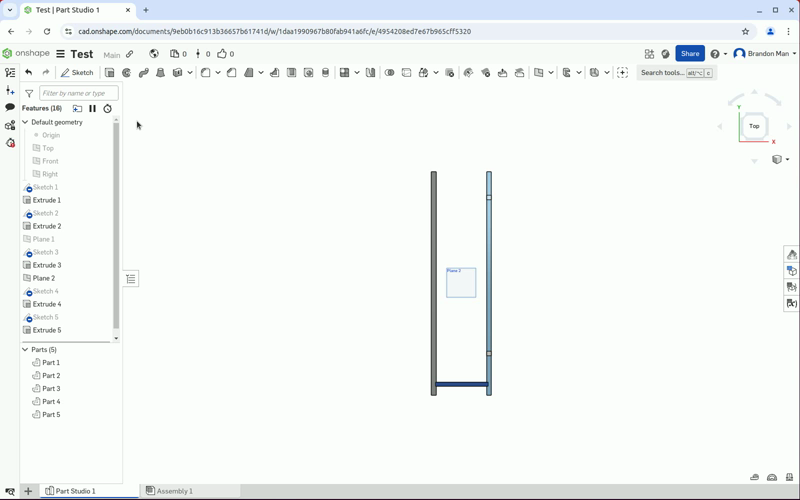
key(shift+h)
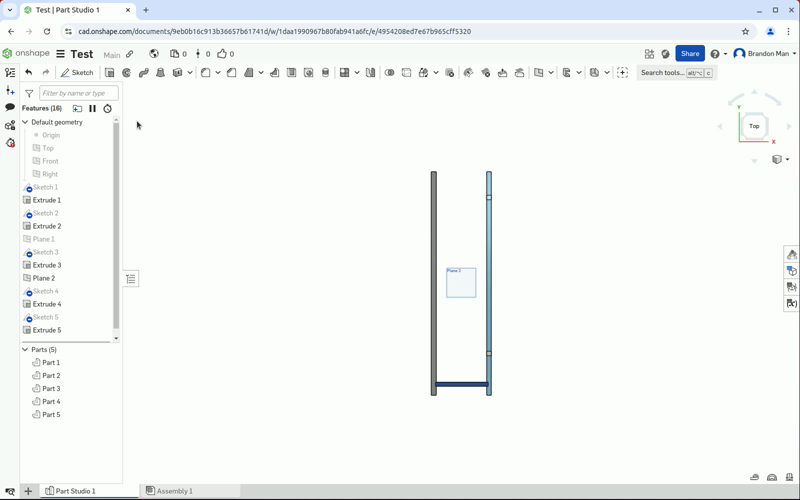
mouse_move(69, 189)
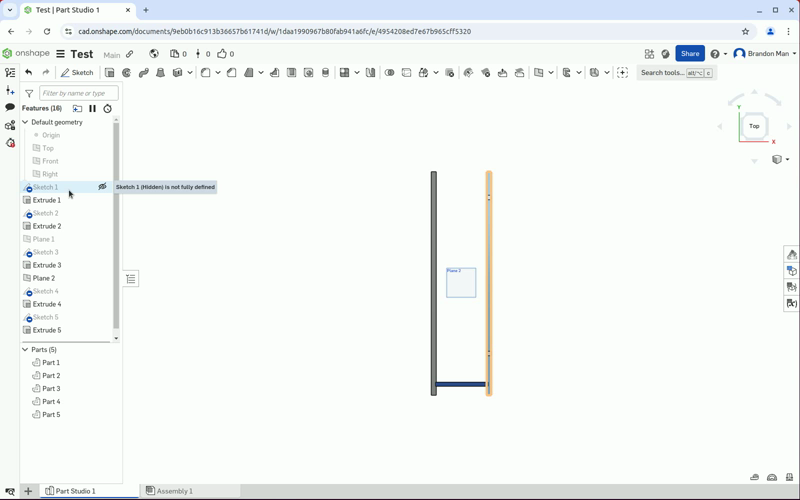
click(69, 189)
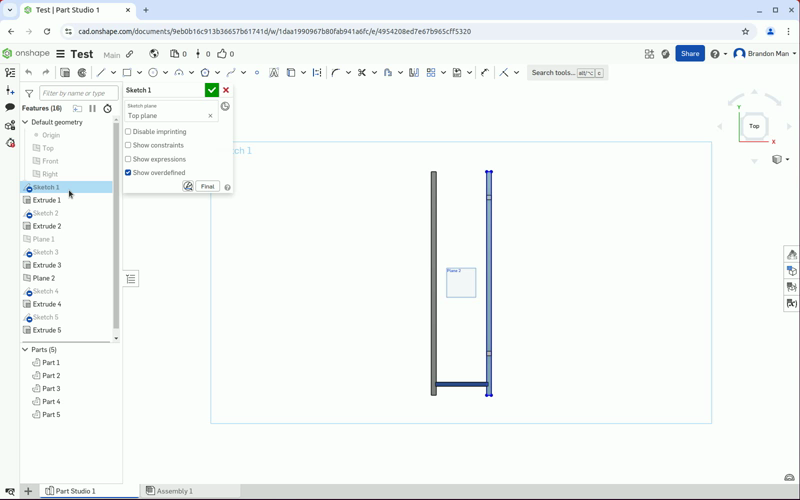
mouse_move(229, 92)
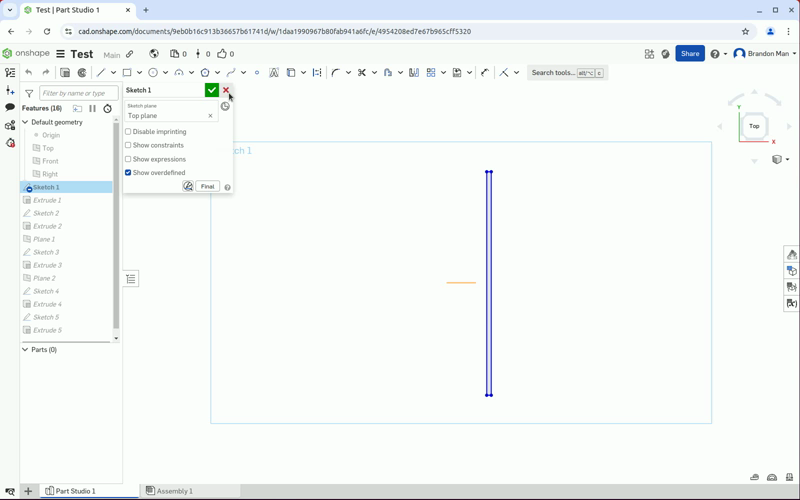
click(229, 92)
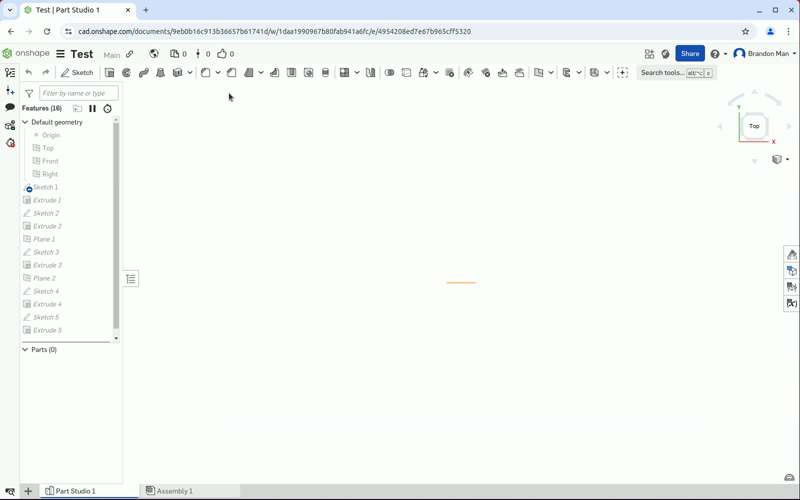
key(shift+s)
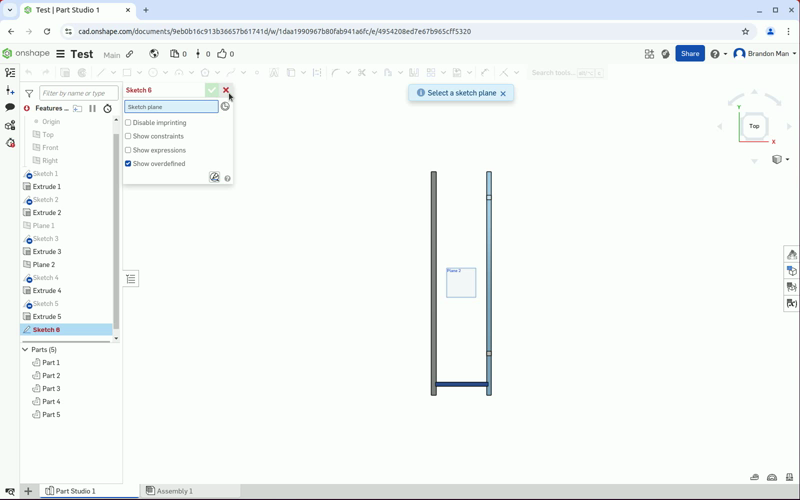
mouse_move(69, 267)
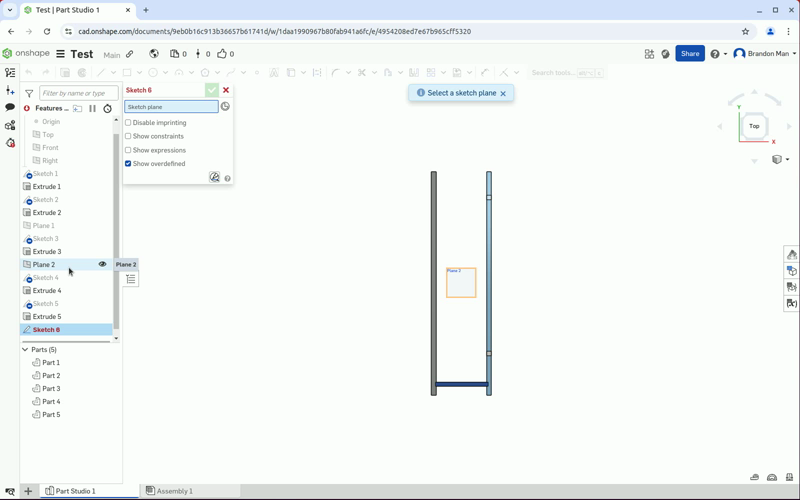
click(69, 267)
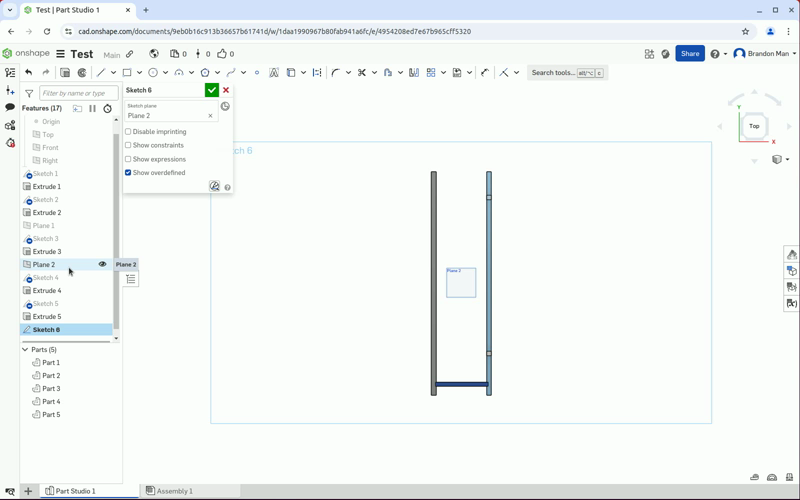
mouse_move(73, 352)
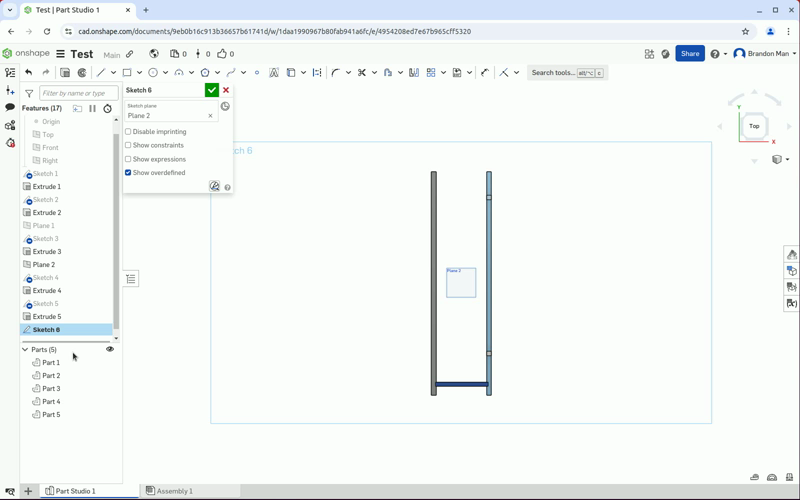
key(y)
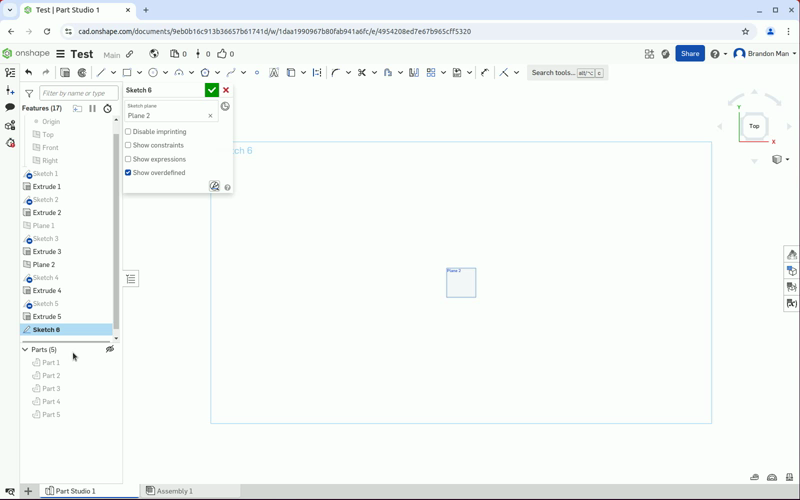
key(l)
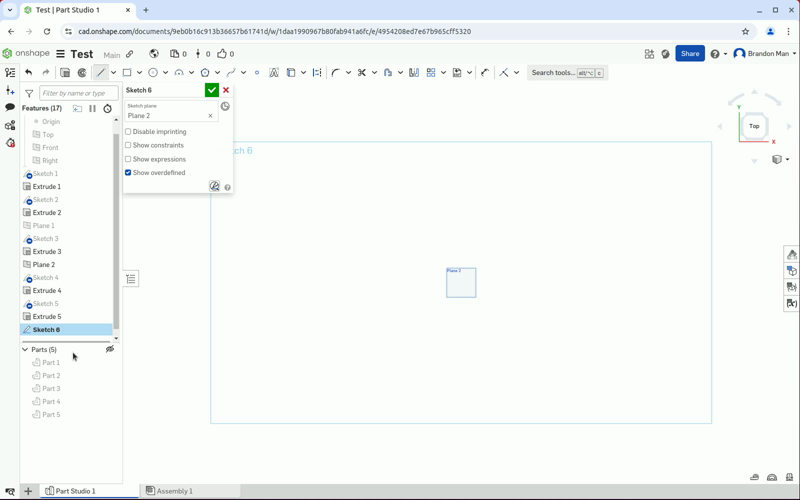
key_down(shift)
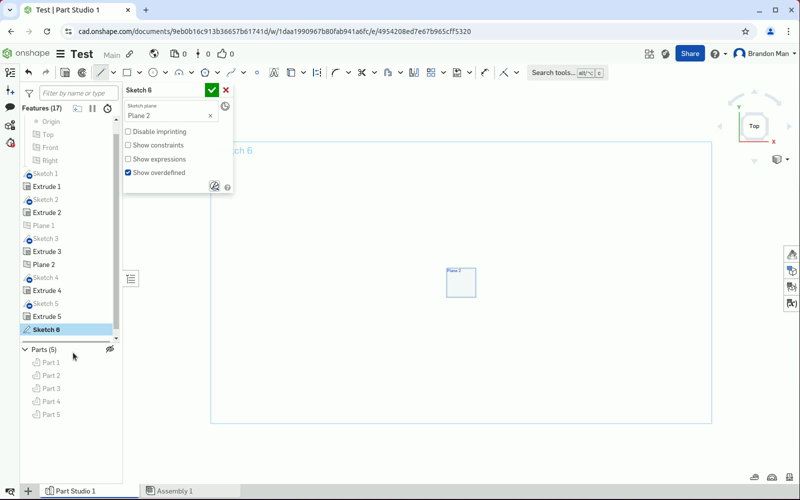
mouse_move(431, 355)
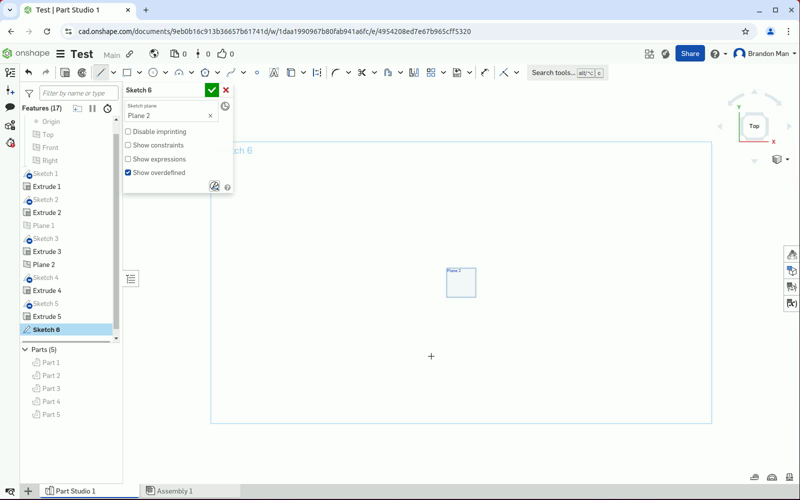
click(431, 355)
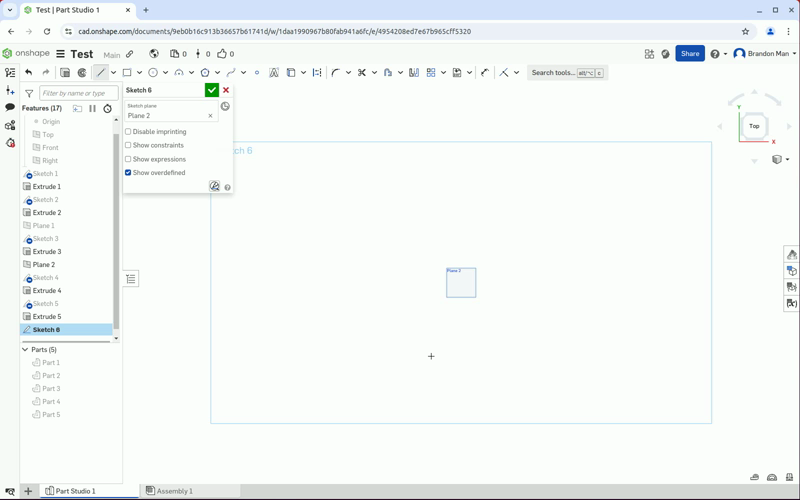
key_up(shift)
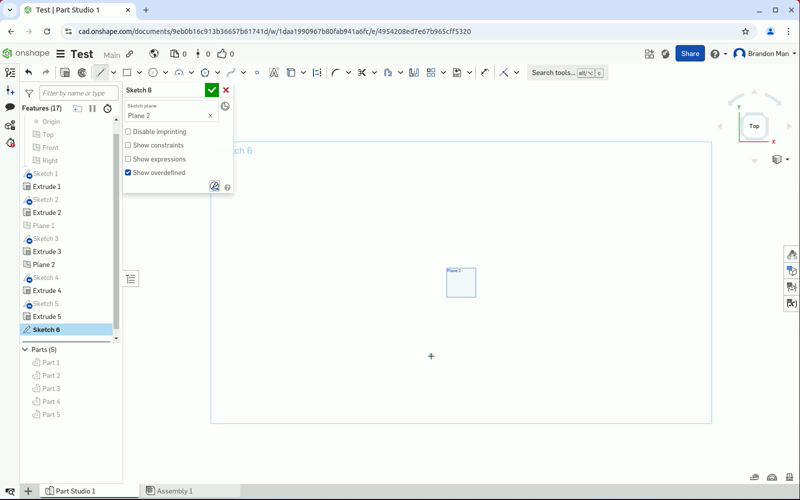
key_down(shift)
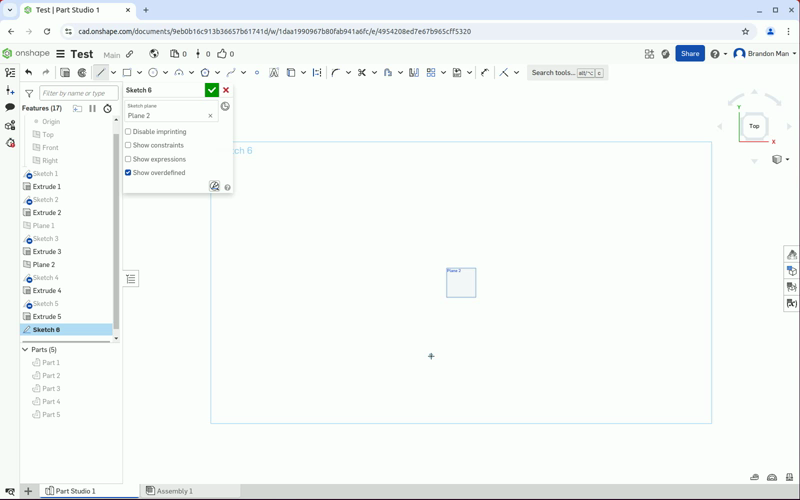
mouse_move(461, 355)
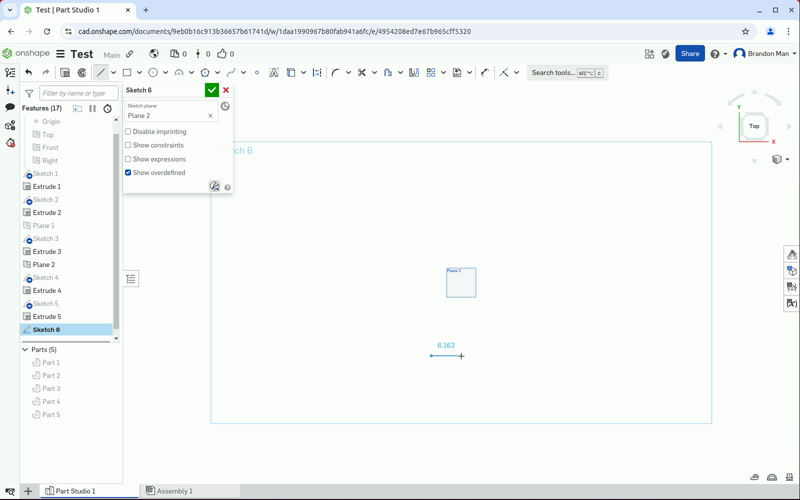
mouse_move(436, 355)
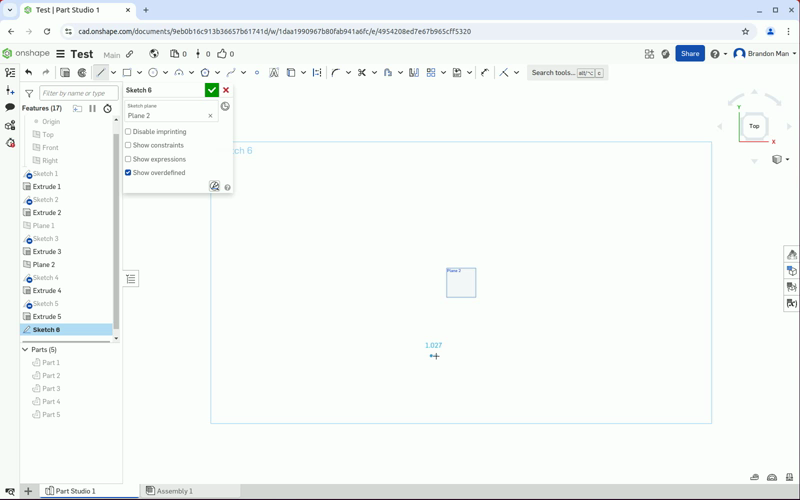
scroll(6)
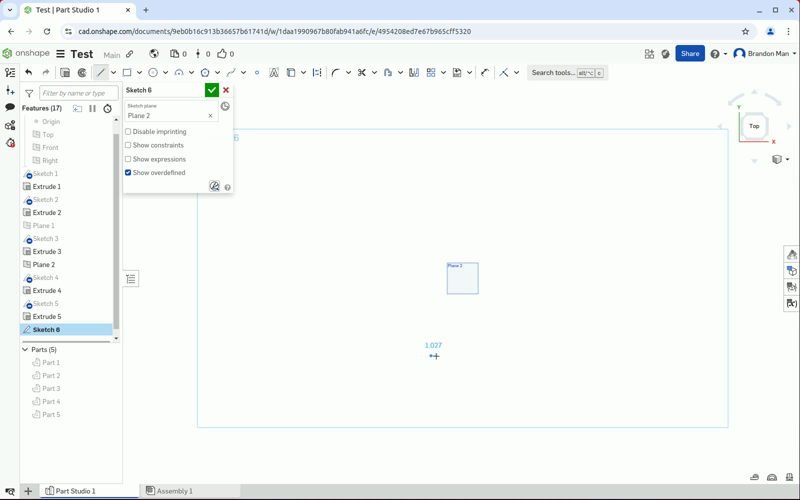
scroll(6)
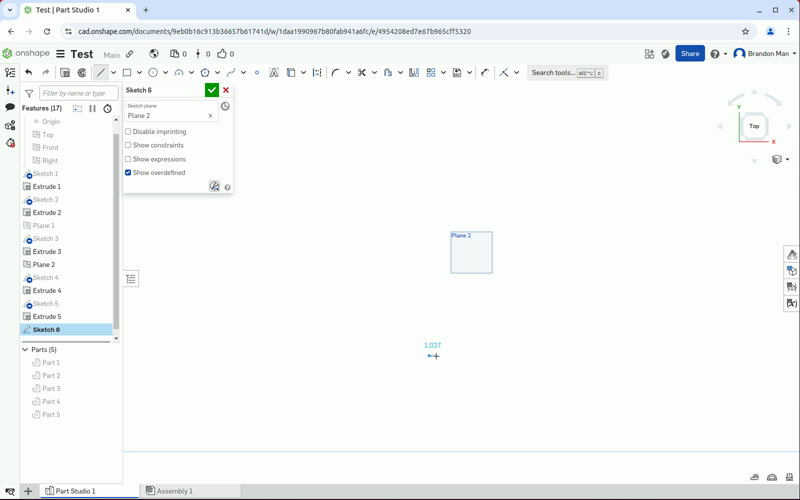
scroll(6)
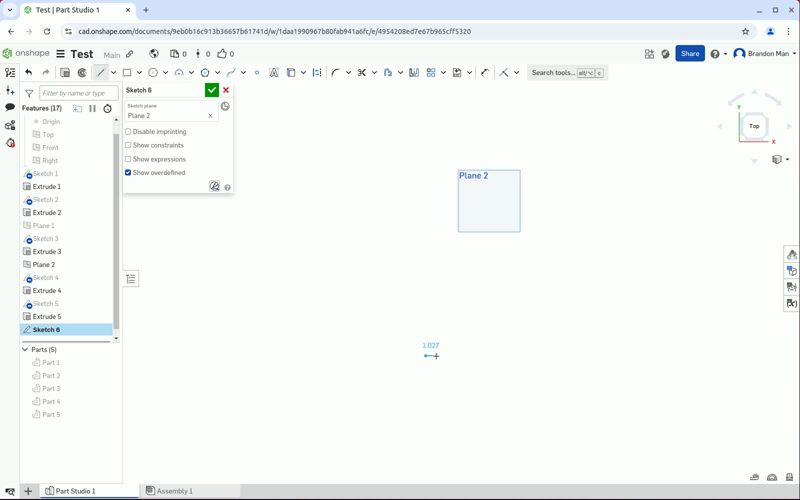
scroll(6)
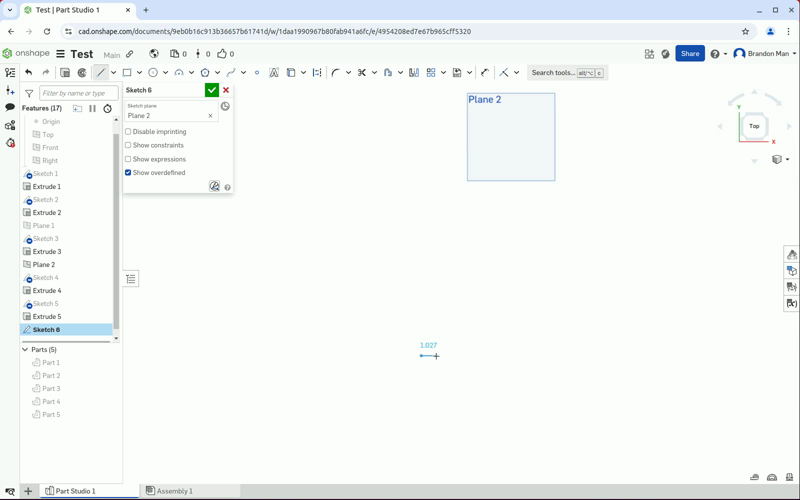
scroll(6)
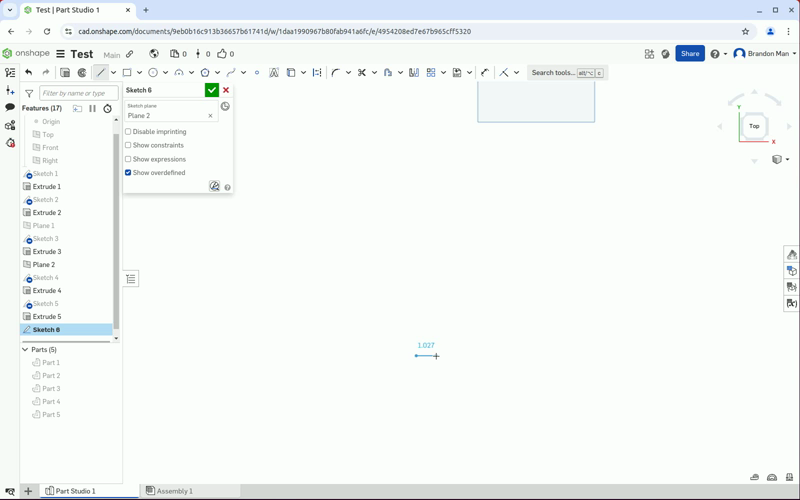
scroll(6)
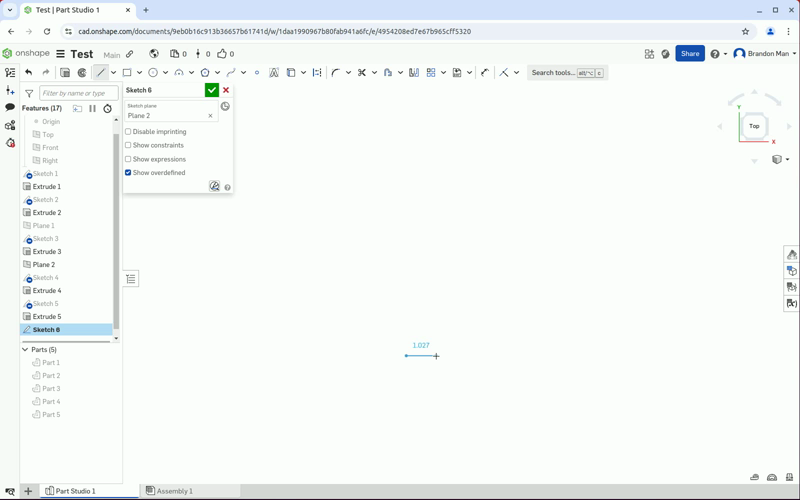
scroll(6)
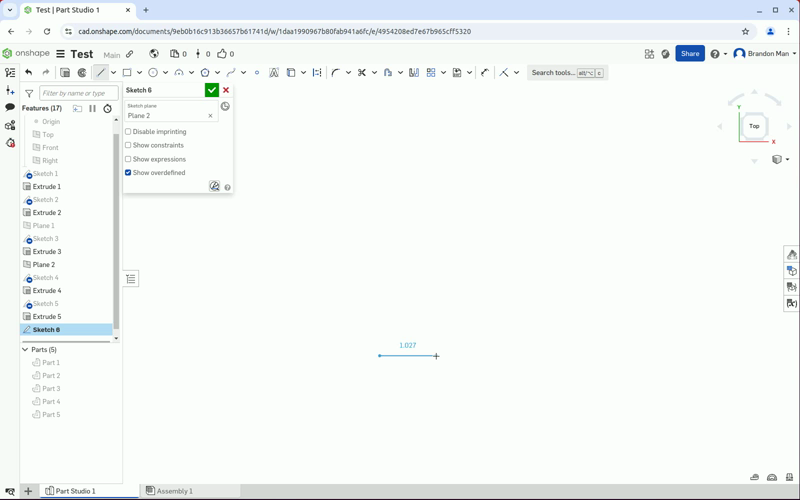
click(436, 355)
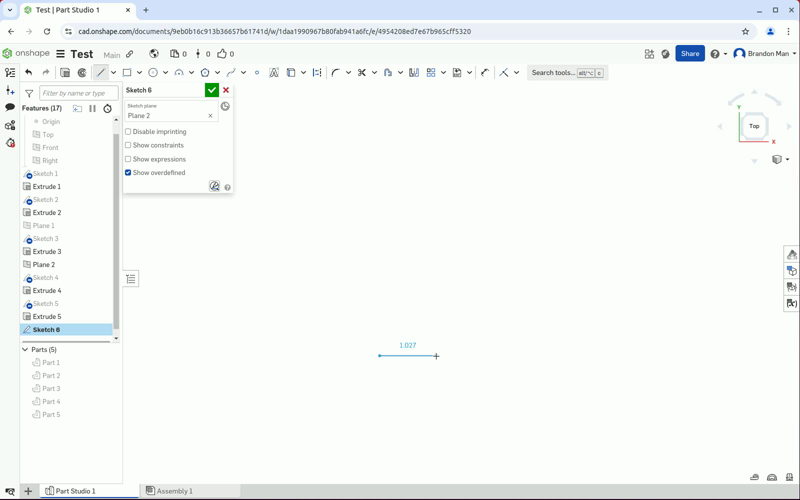
scroll(-6)
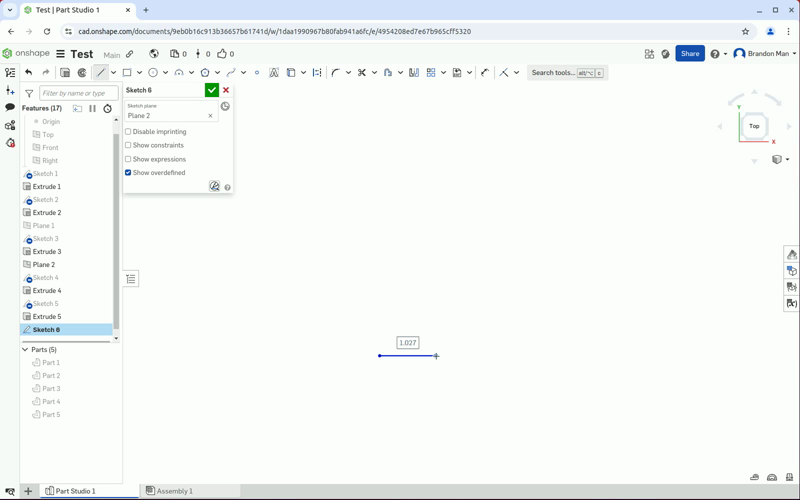
scroll(-6)
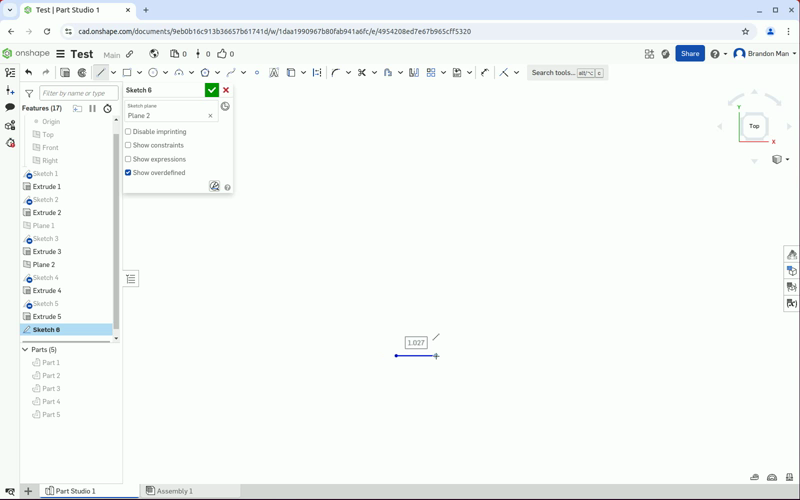
scroll(-6)
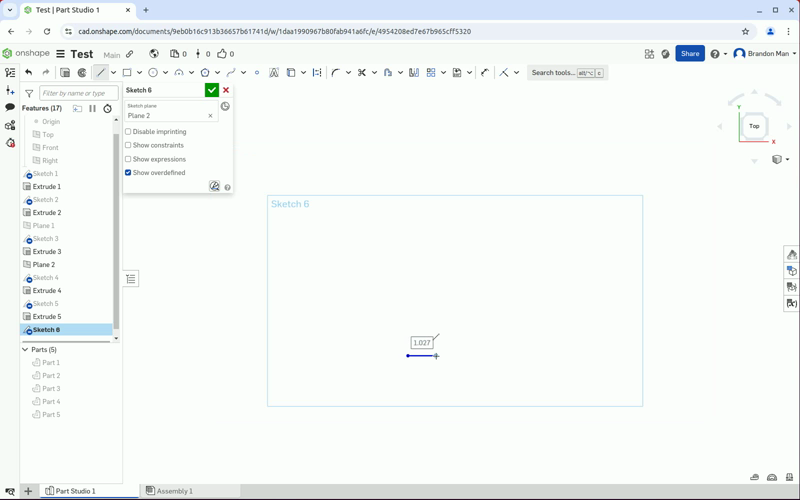
scroll(-6)
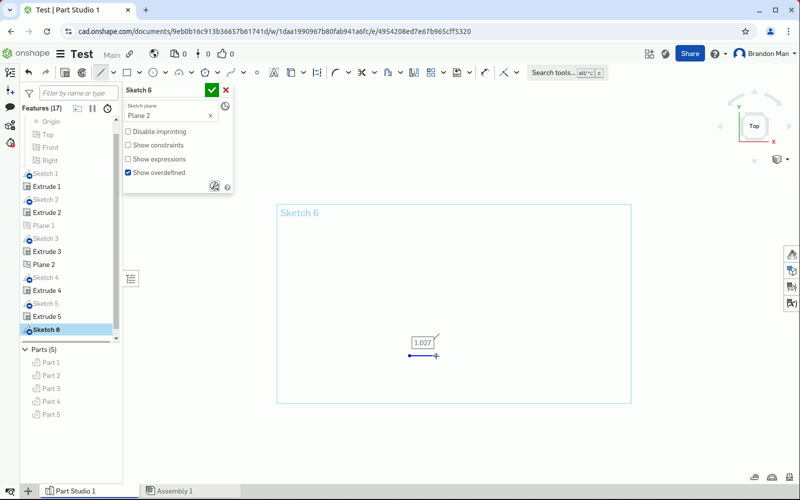
scroll(-6)
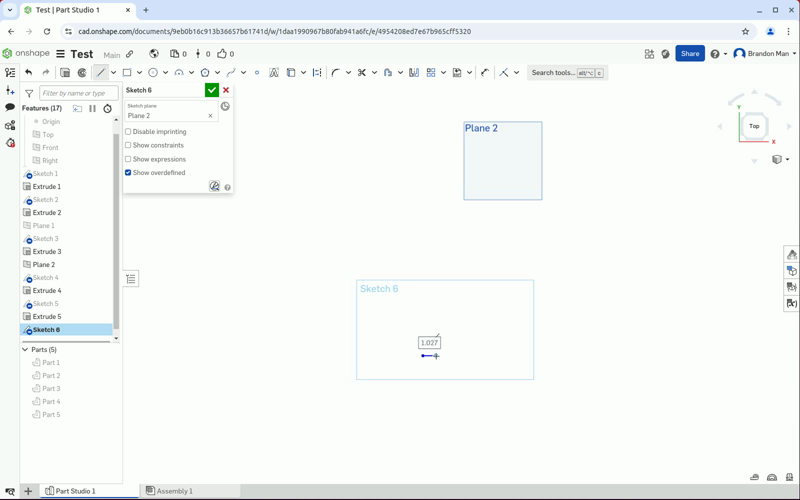
scroll(-6)
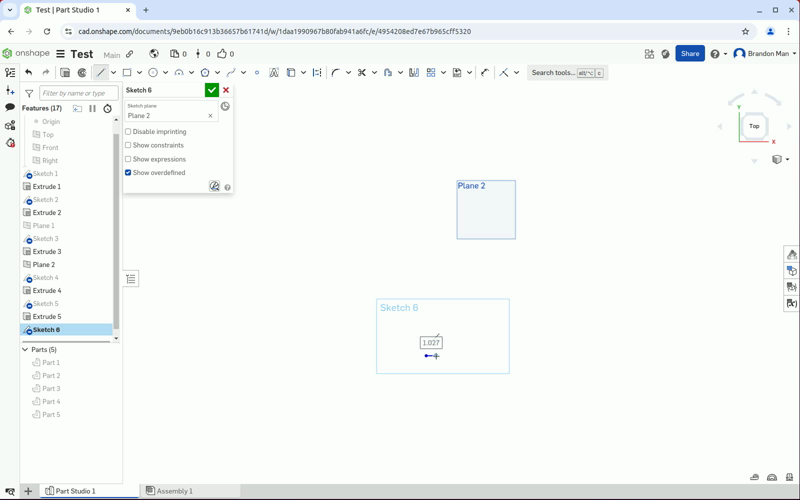
scroll(-6)
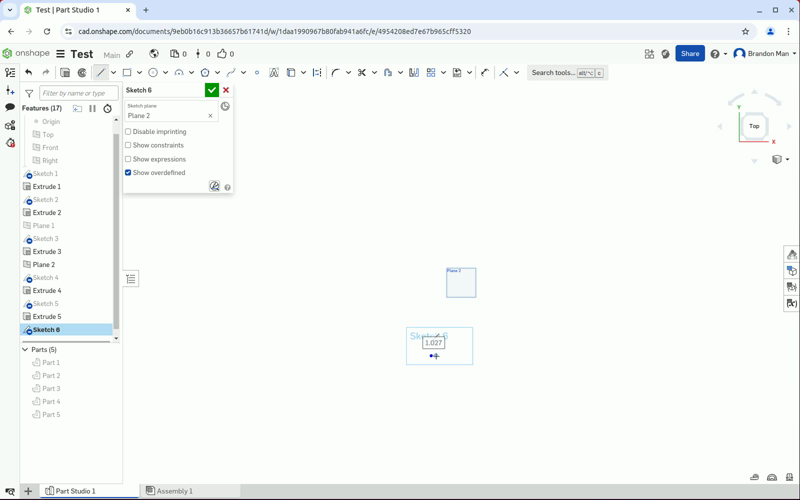
key_up(shift)
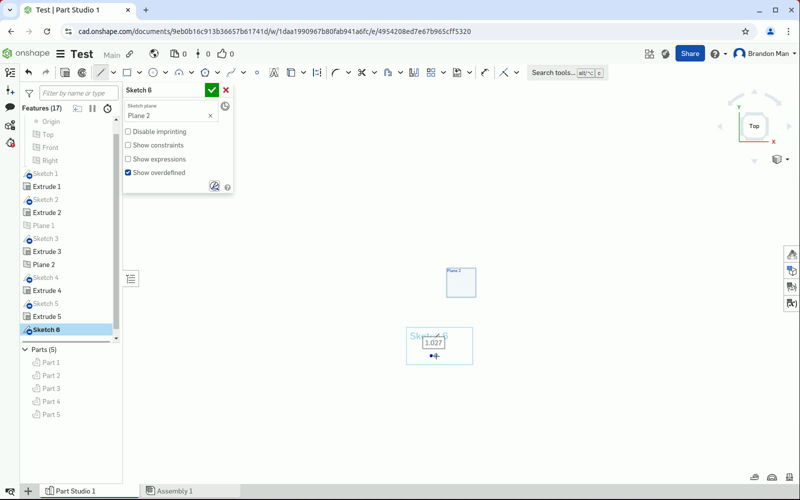
key_down(shift)
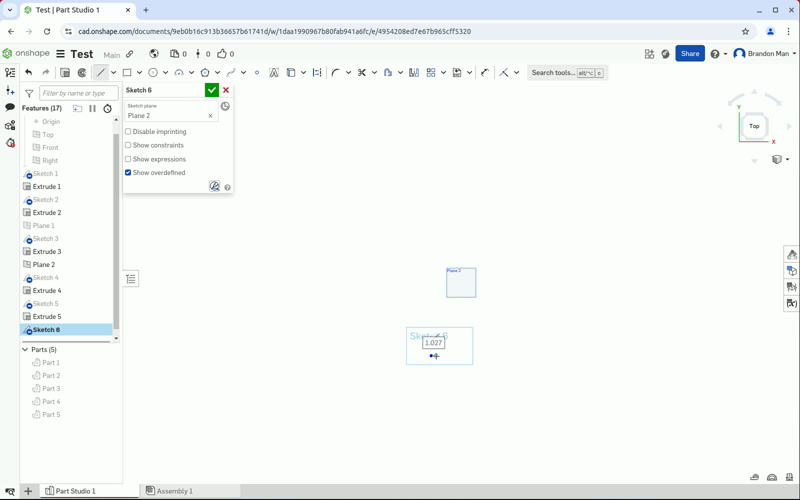
mouse_move(466, 355)
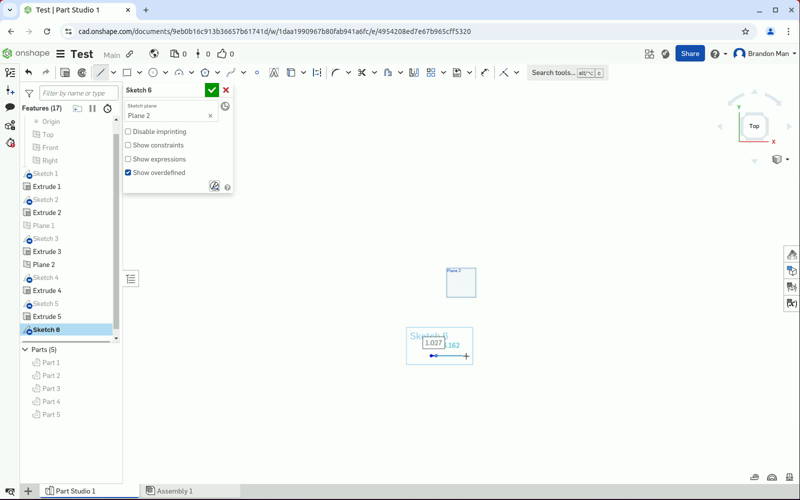
mouse_move(436, 351)
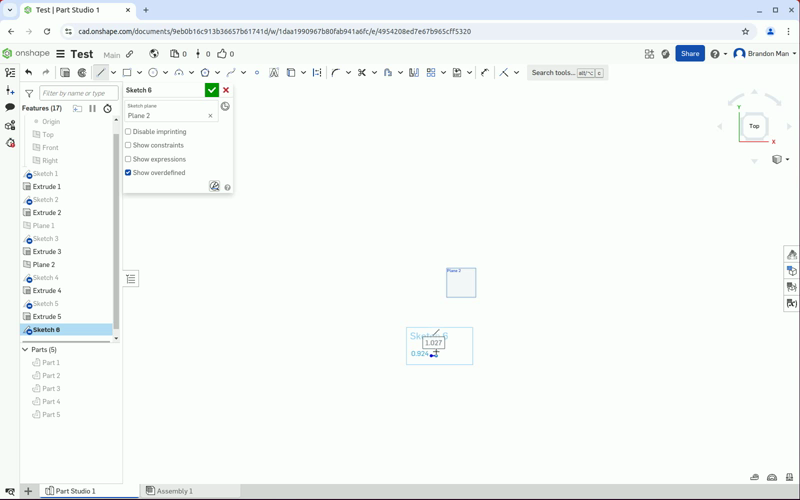
scroll(6)
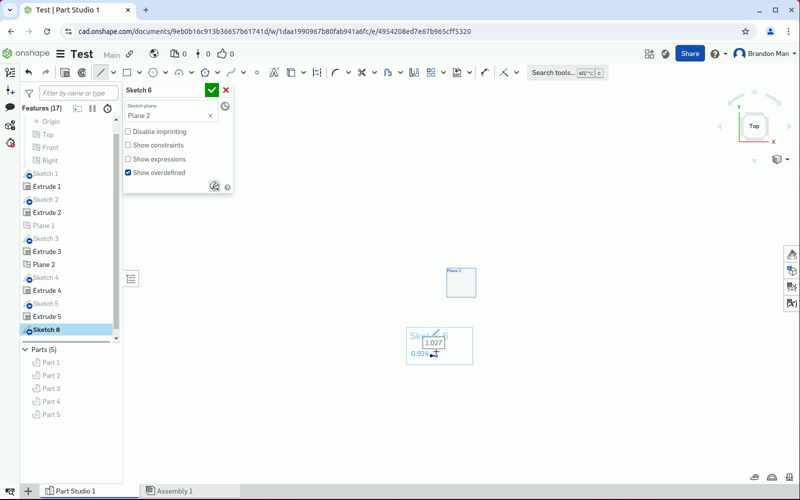
scroll(6)
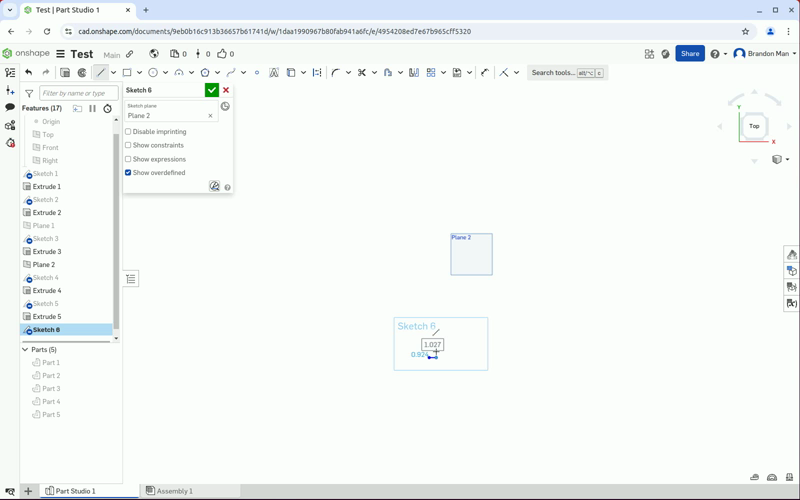
scroll(6)
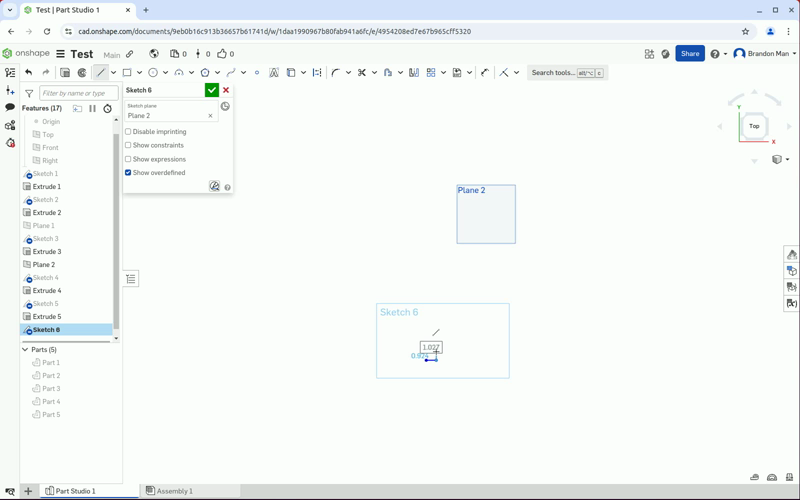
scroll(6)
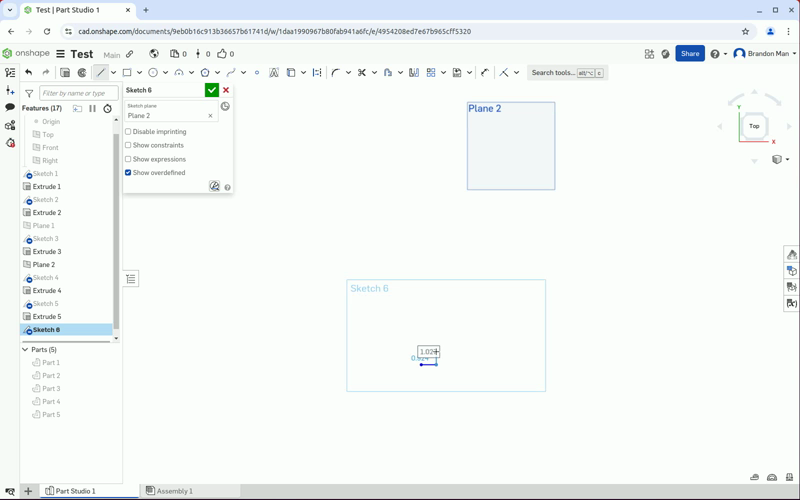
scroll(6)
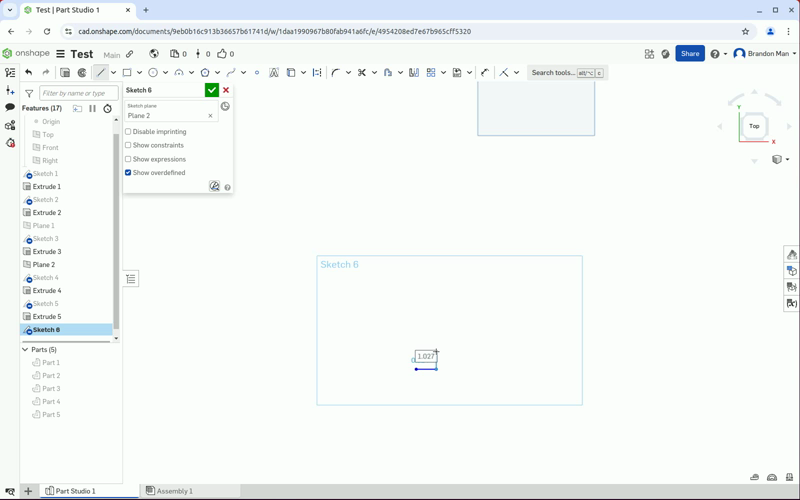
scroll(6)
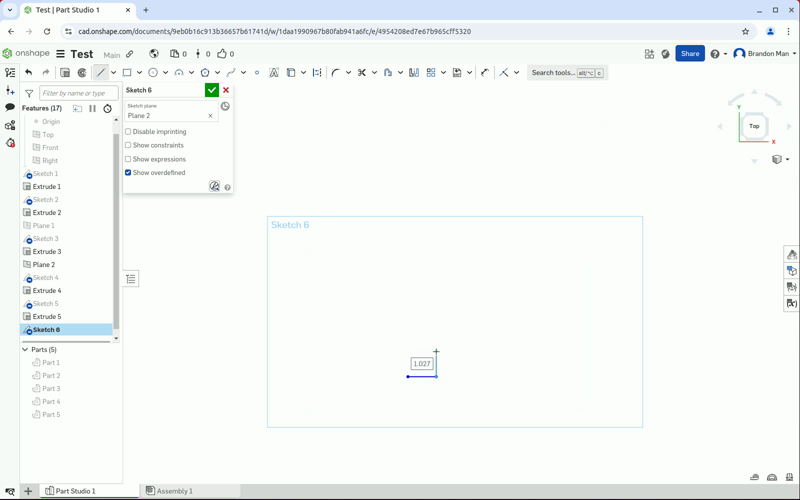
scroll(6)
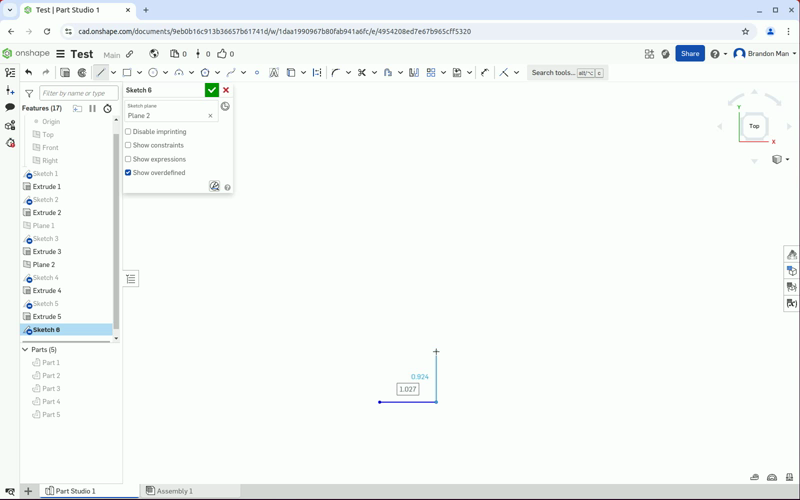
click(436, 351)
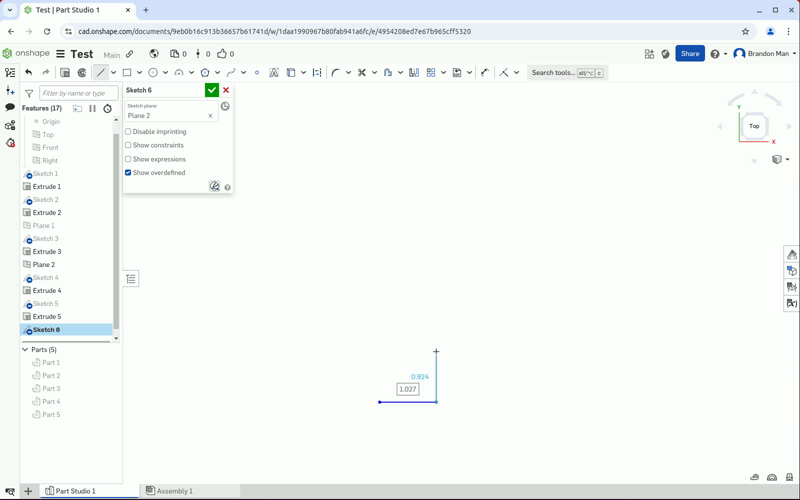
scroll(-6)
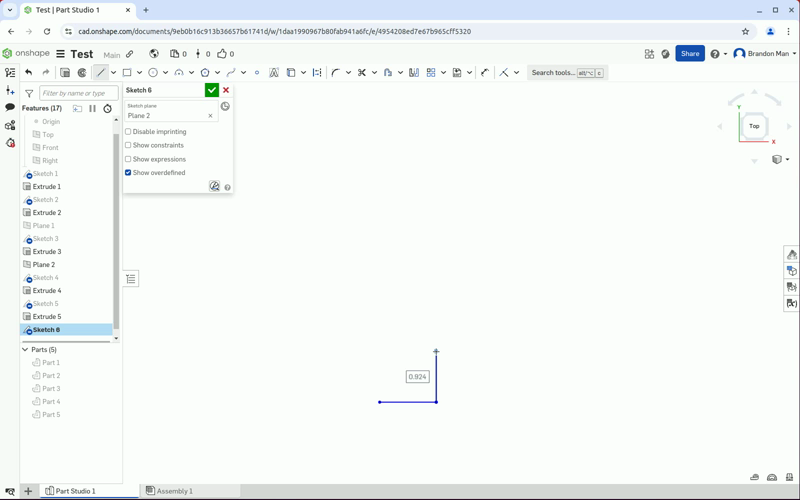
scroll(-6)
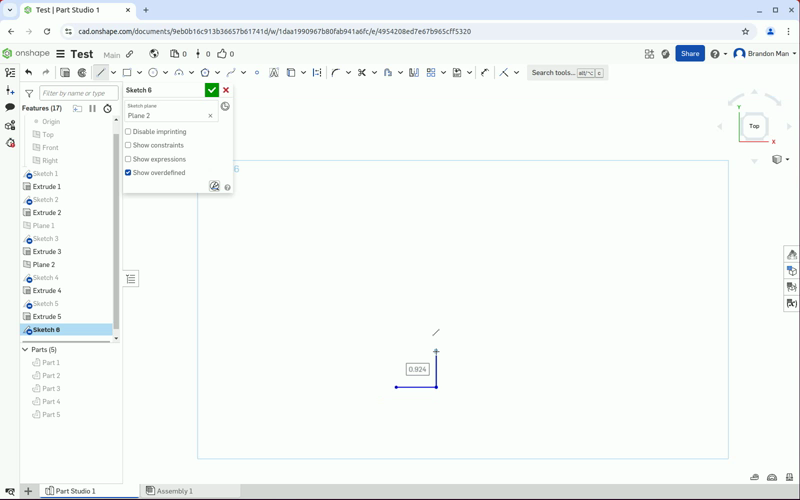
scroll(-6)
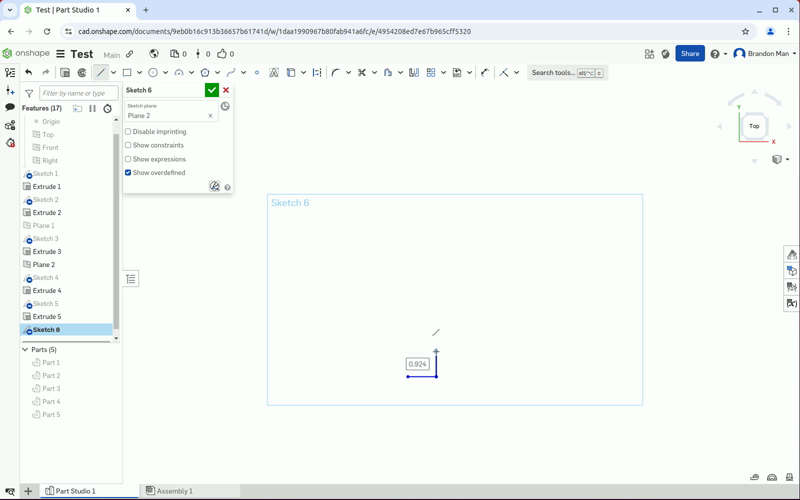
scroll(-6)
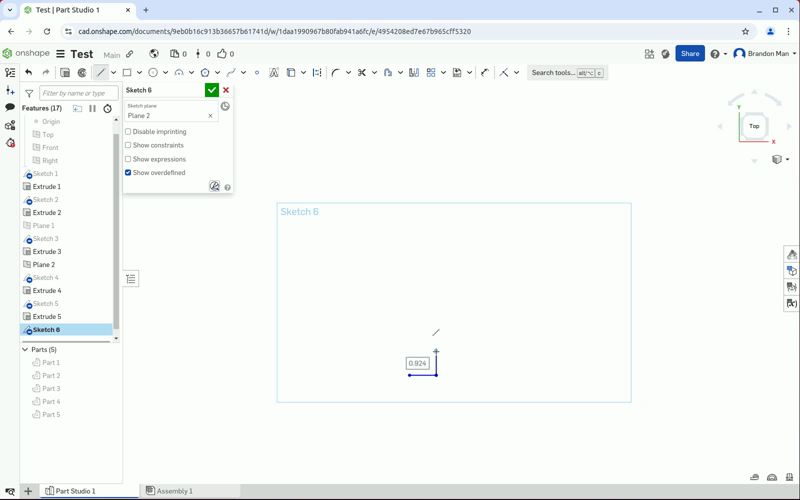
scroll(-6)
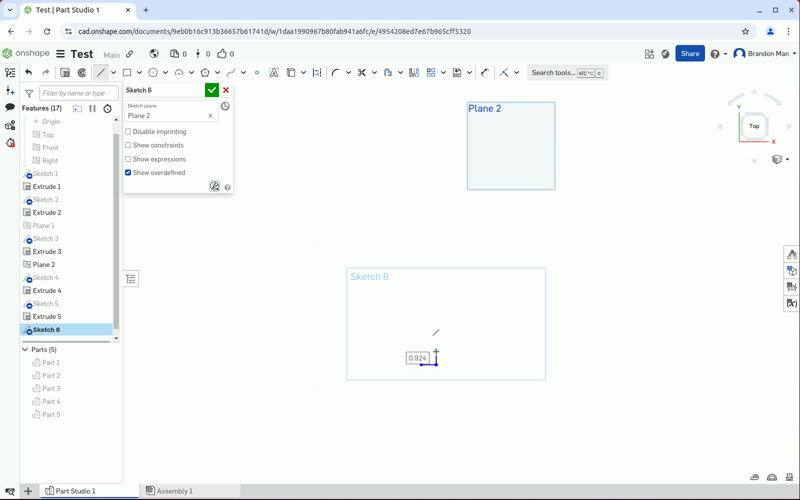
scroll(-6)
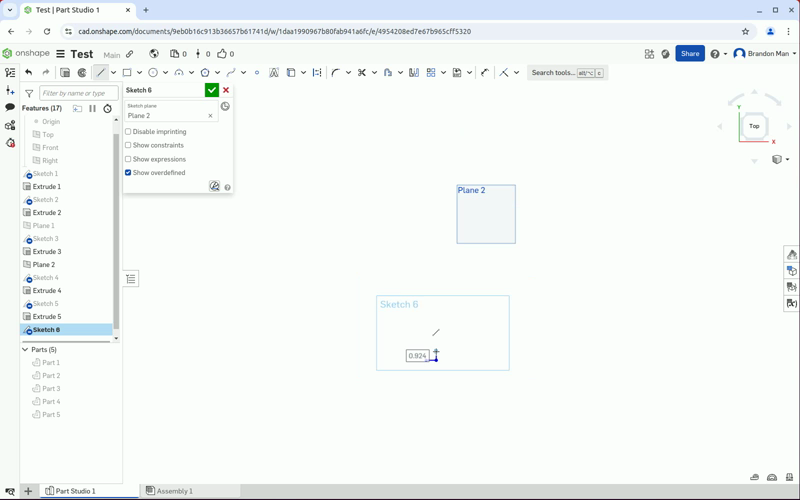
scroll(-6)
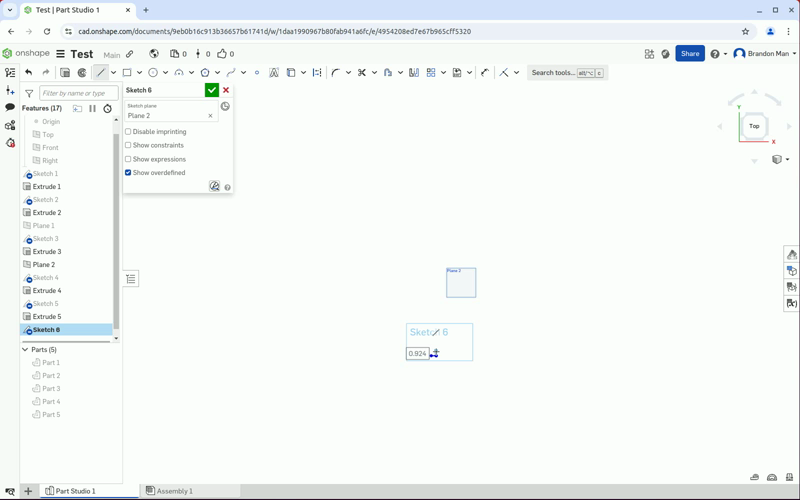
key_up(shift)
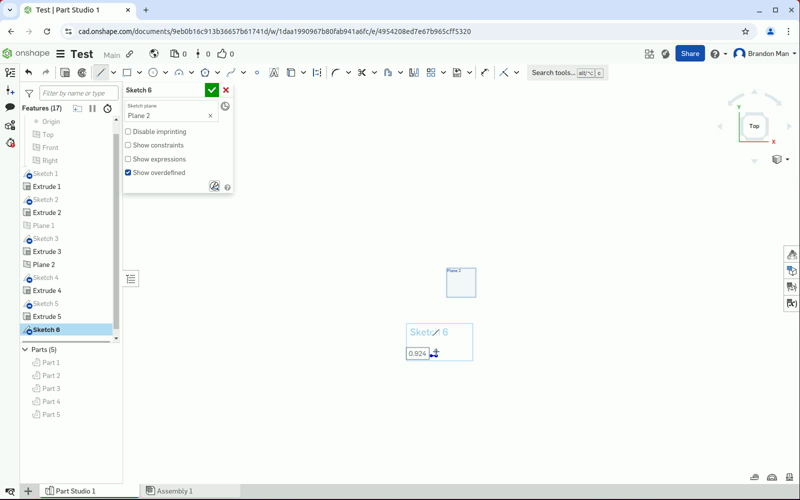
key_down(shift)
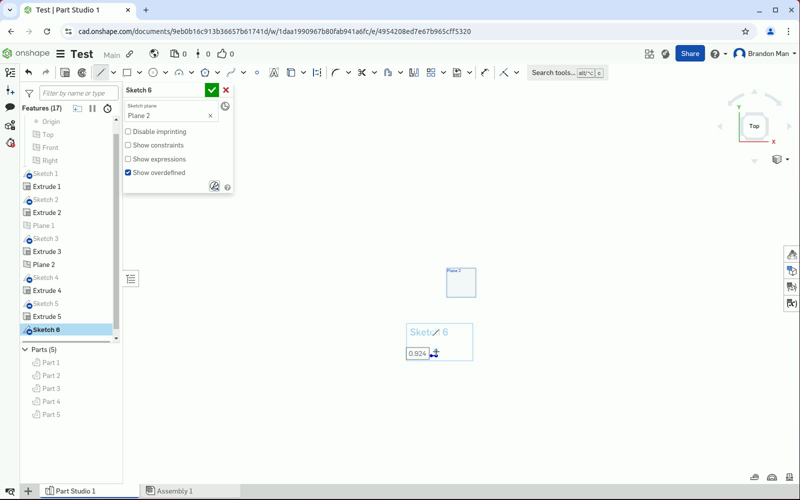
mouse_move(466, 351)
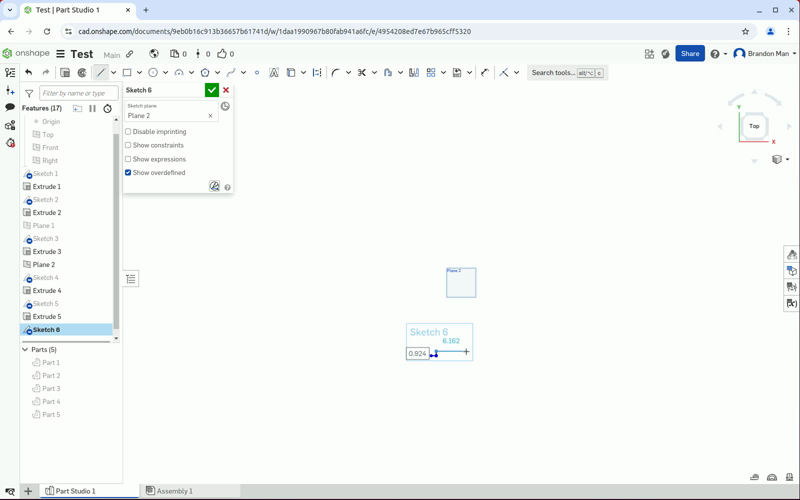
mouse_move(431, 351)
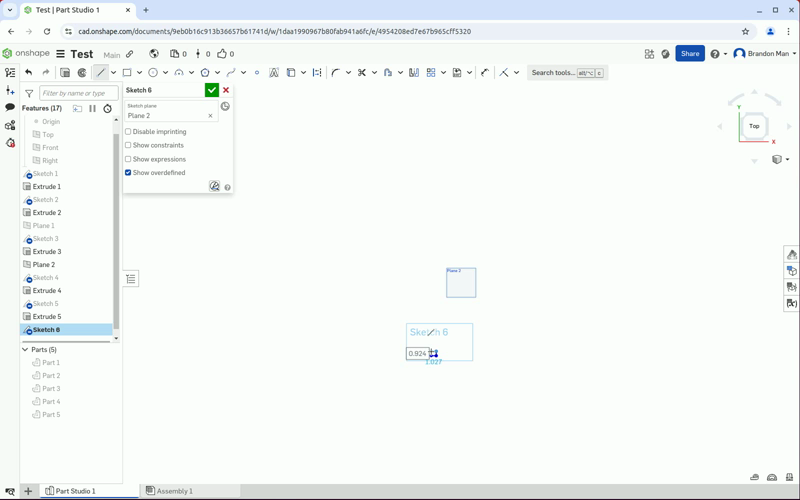
scroll(6)
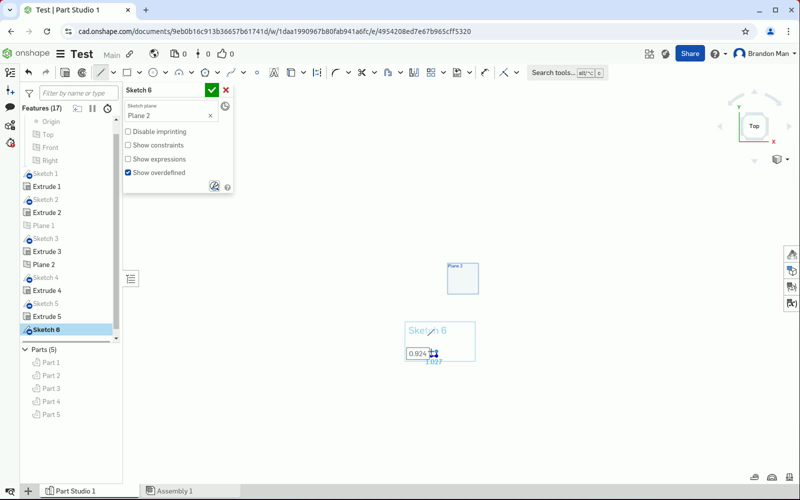
scroll(6)
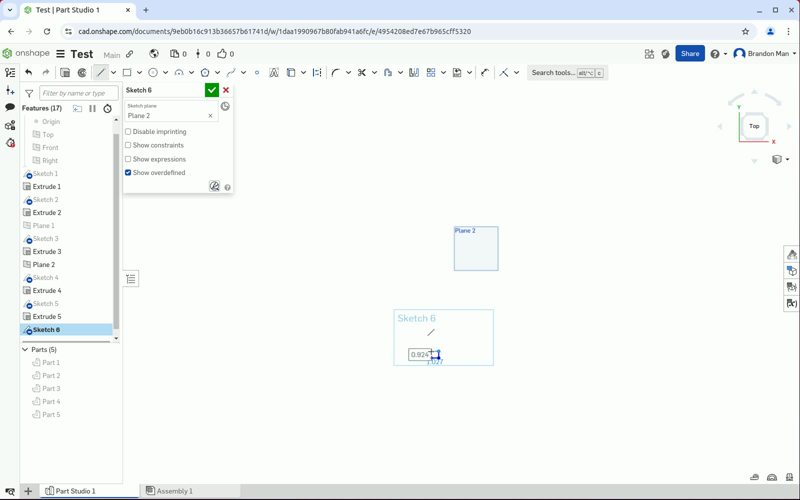
scroll(6)
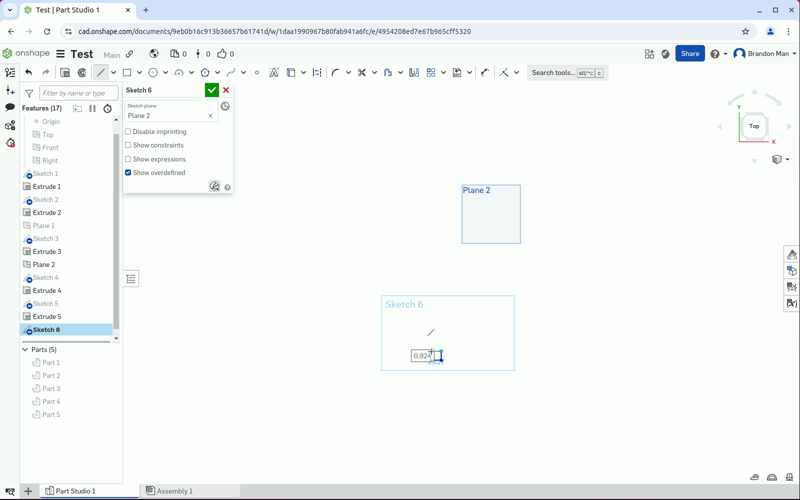
scroll(6)
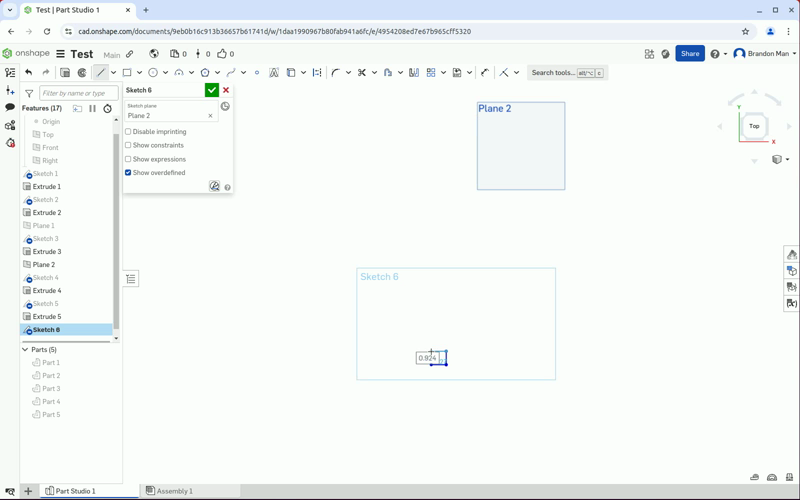
scroll(6)
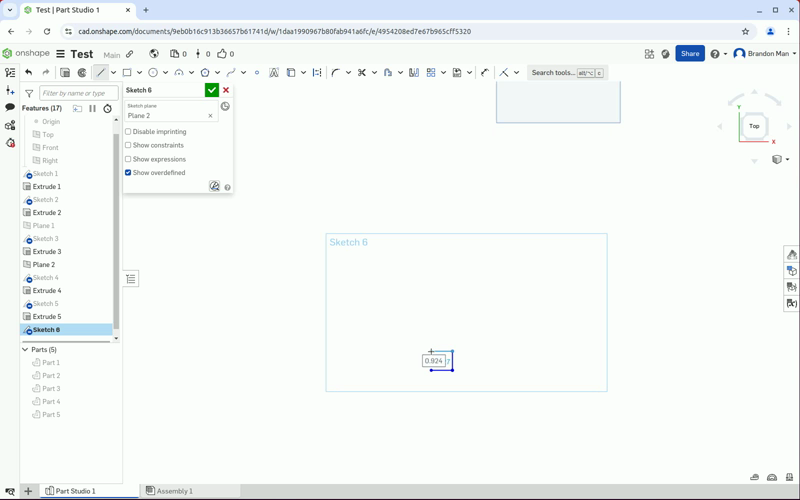
scroll(6)
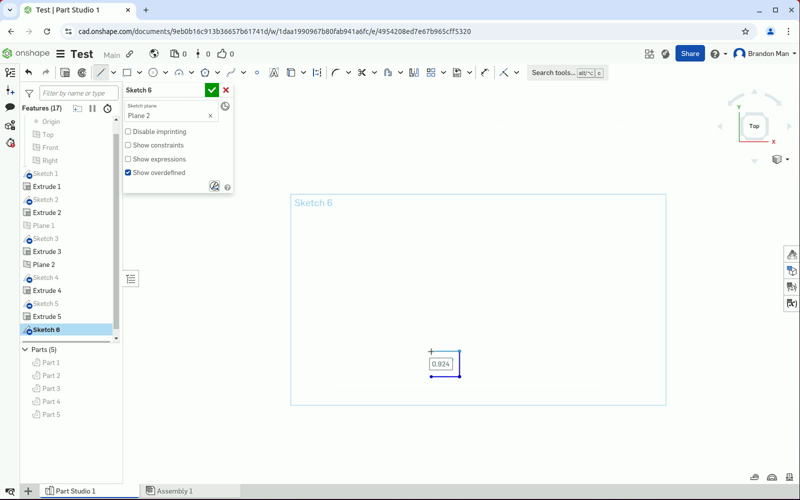
scroll(6)
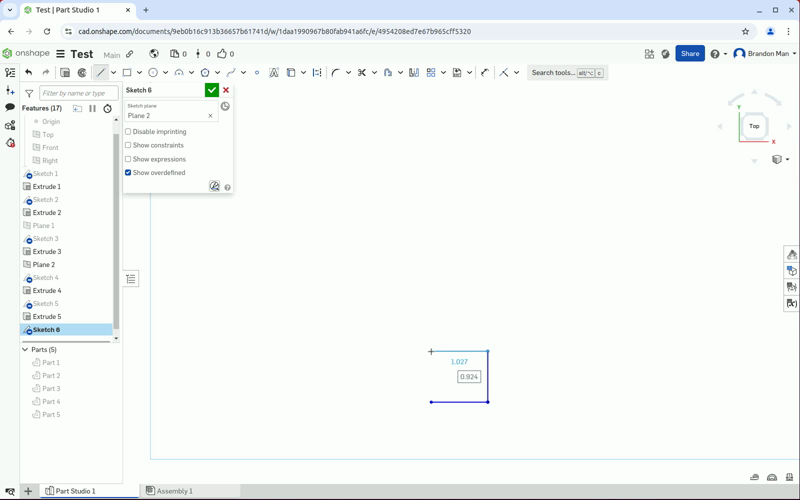
click(431, 351)
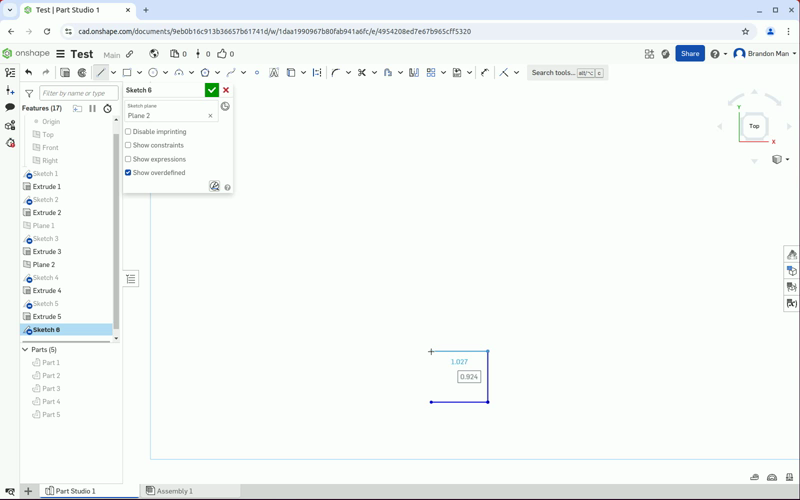
scroll(-6)
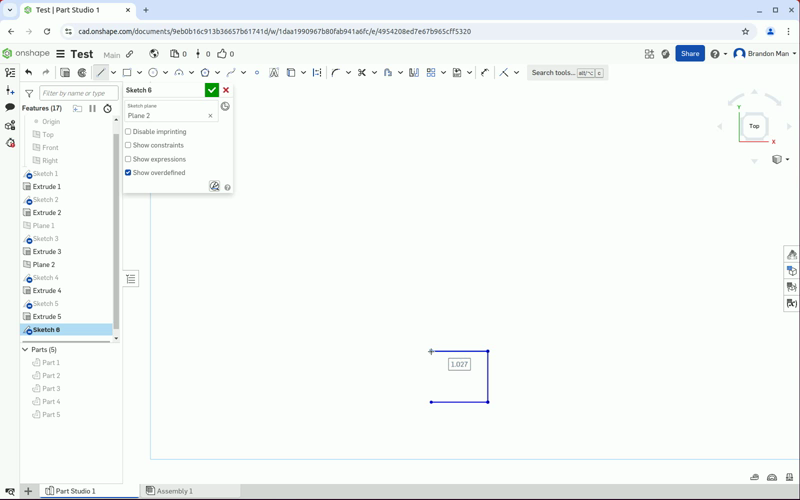
scroll(-6)
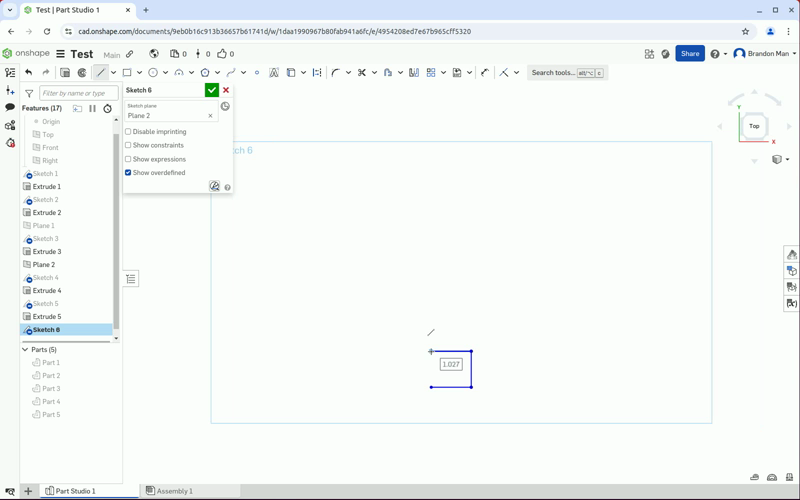
scroll(-6)
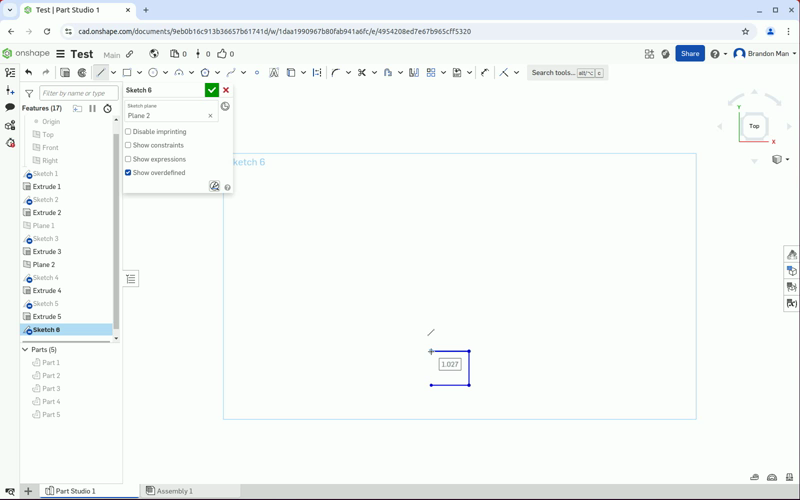
scroll(-6)
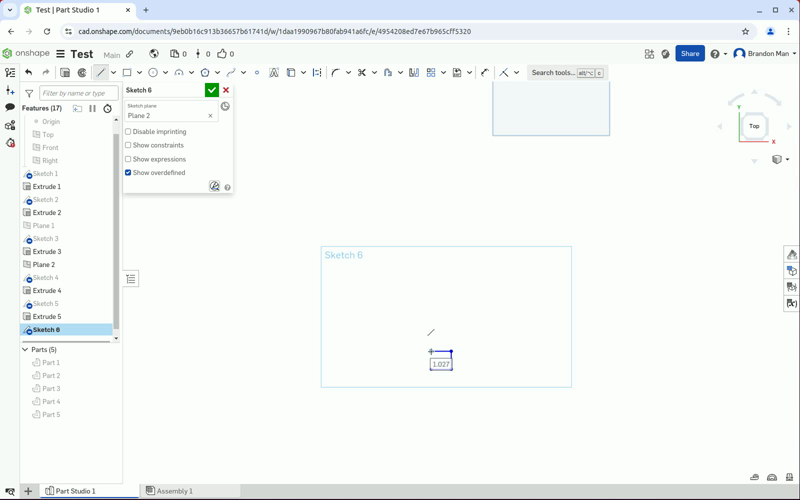
scroll(-6)
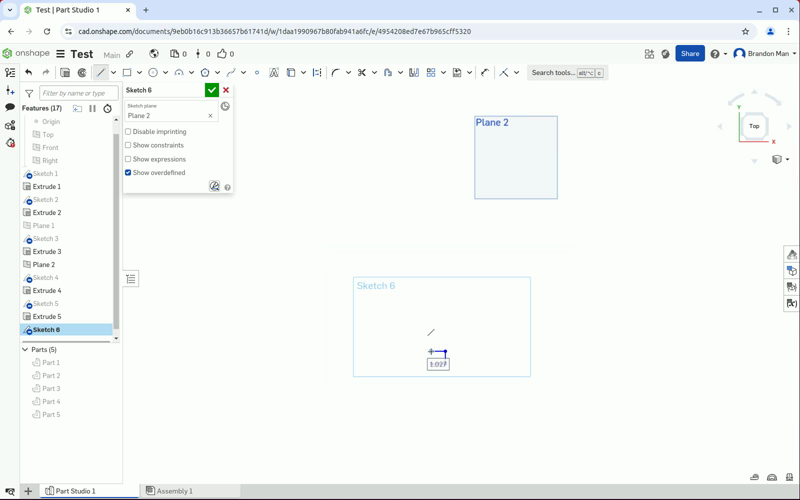
scroll(-6)
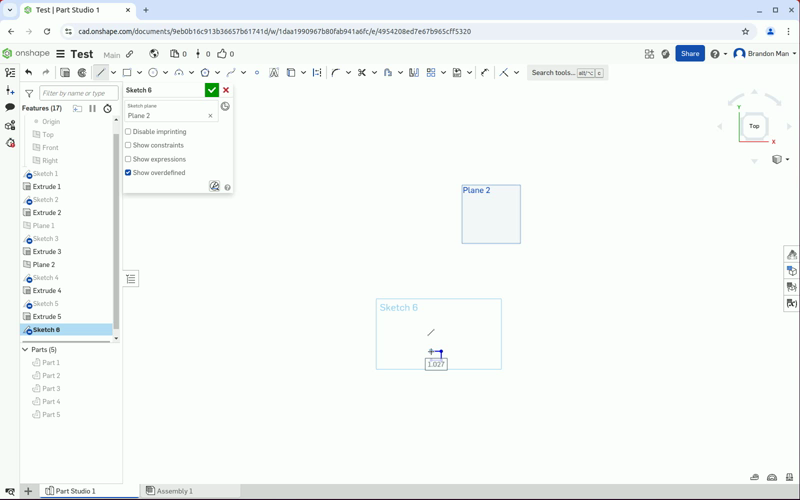
scroll(-6)
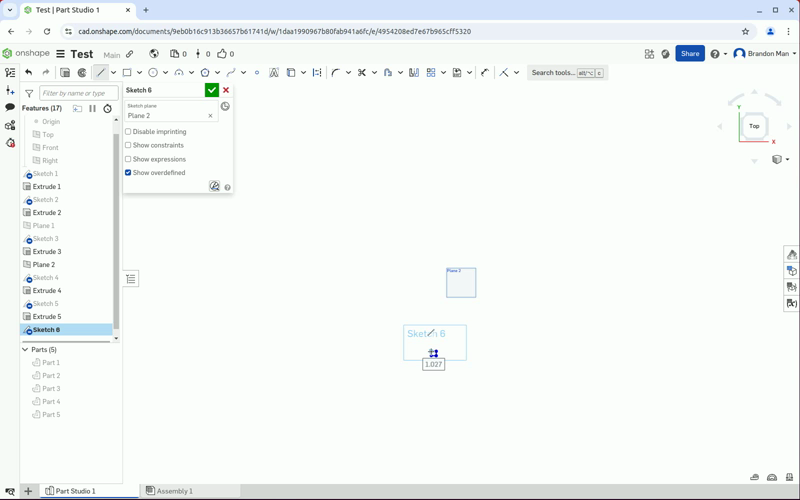
key_up(shift)
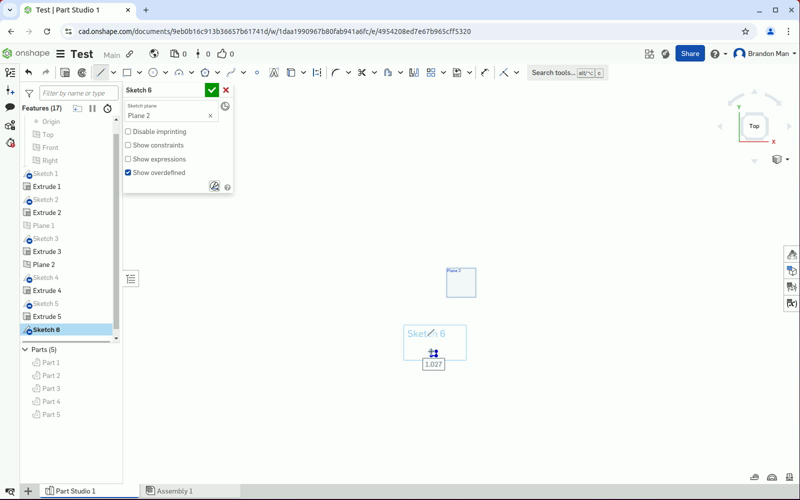
mouse_move(461, 351)
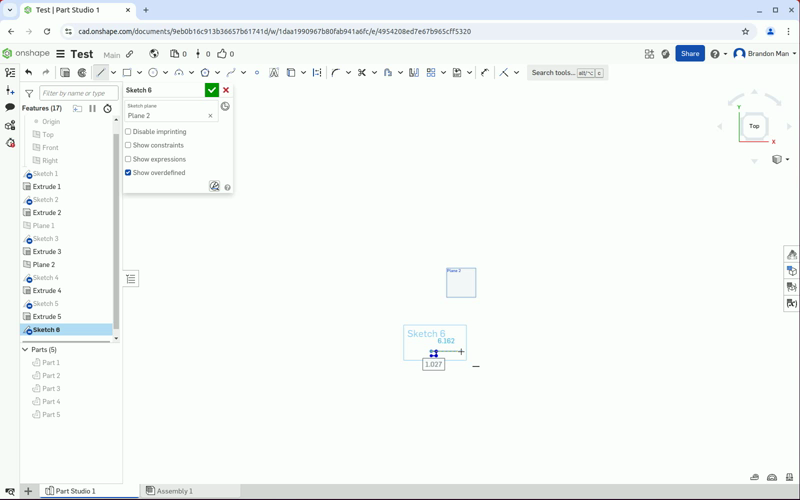
key_down(shift)
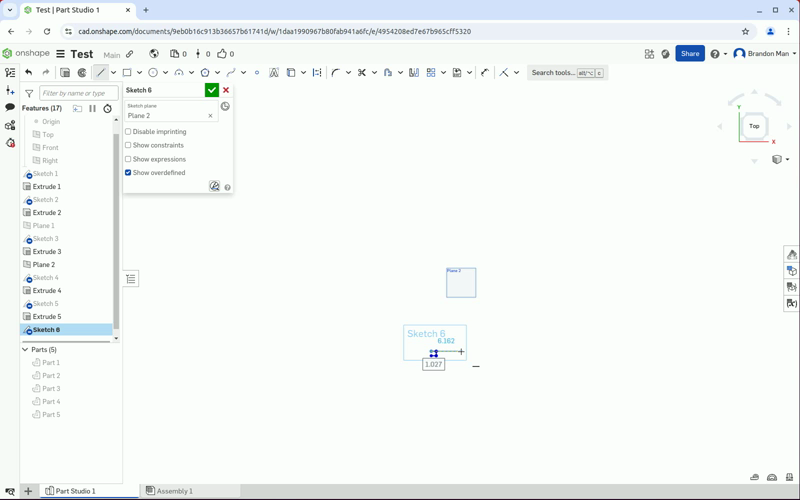
mouse_move(431, 355)
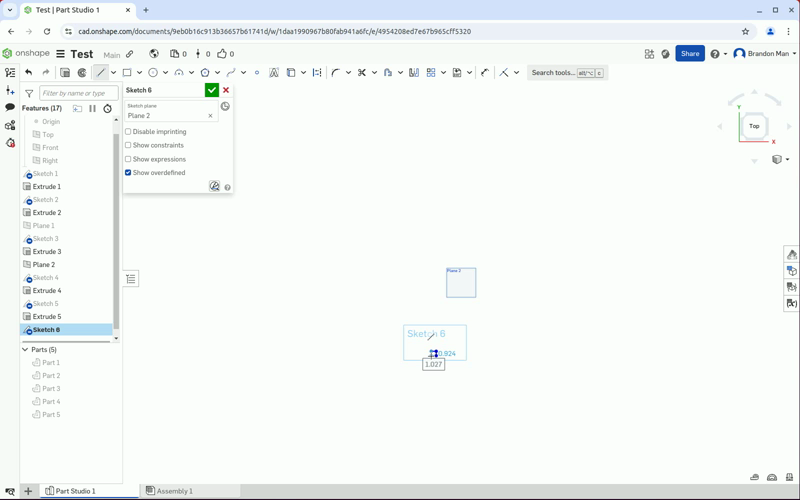
scroll(6)
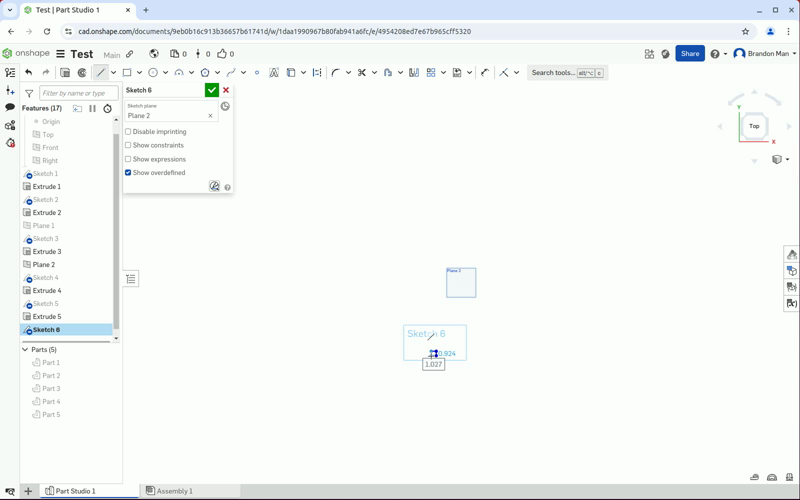
scroll(6)
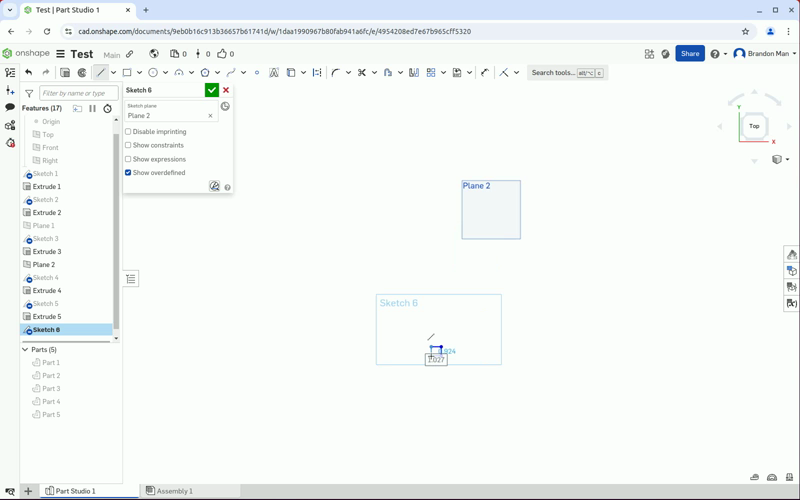
scroll(6)
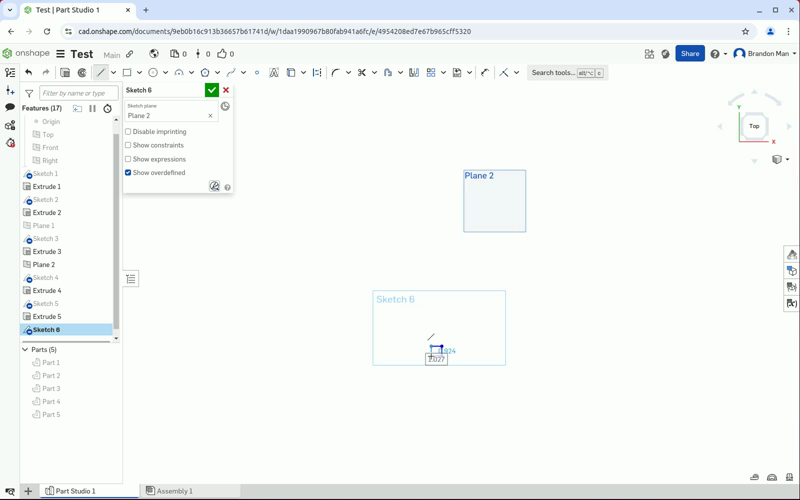
scroll(6)
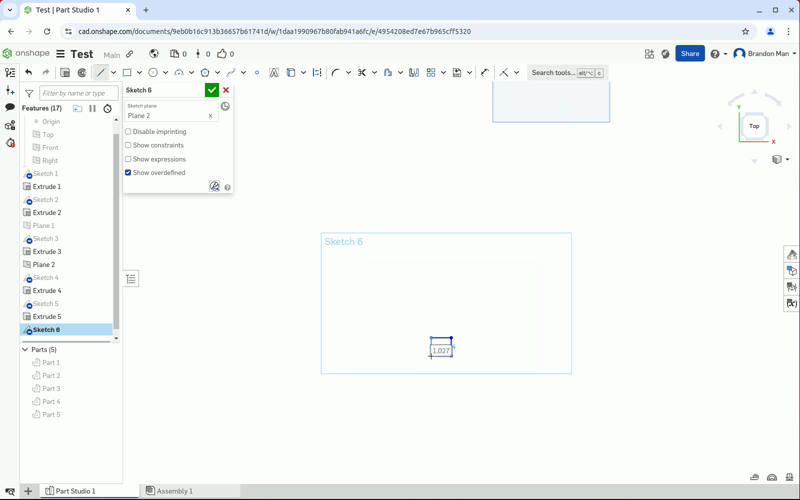
scroll(6)
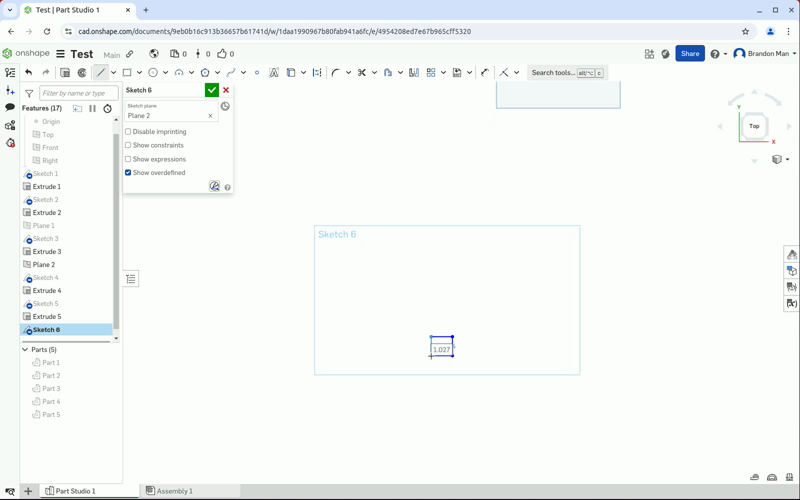
scroll(6)
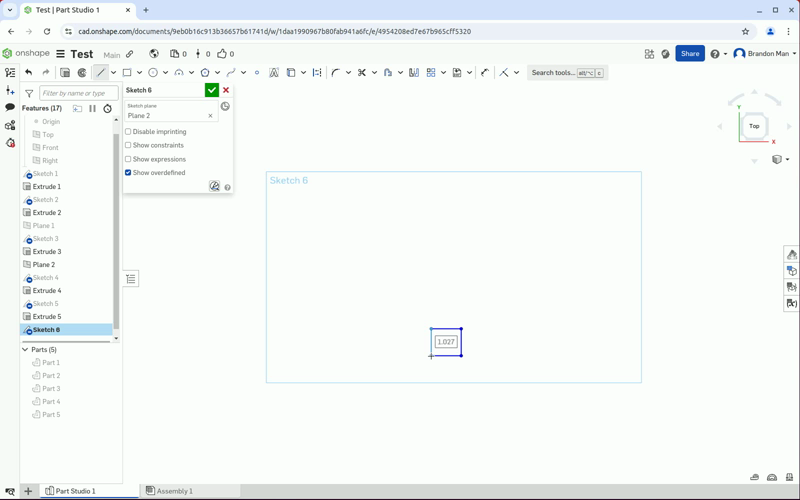
scroll(6)
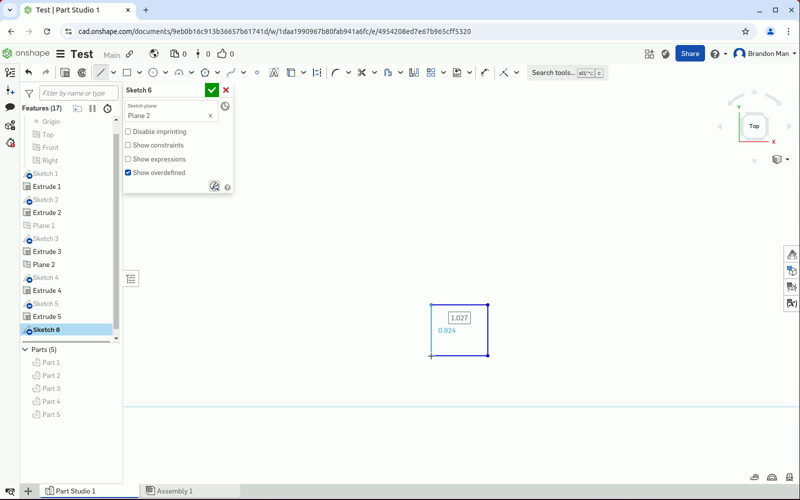
key_up(shift)
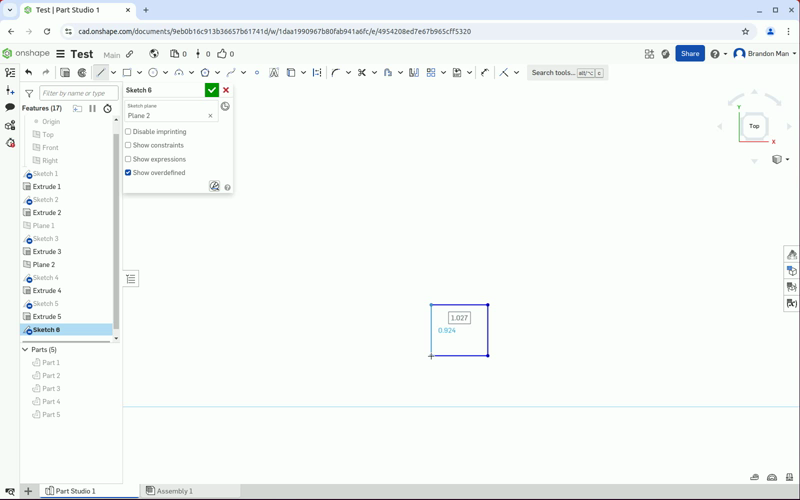
click(431, 355)
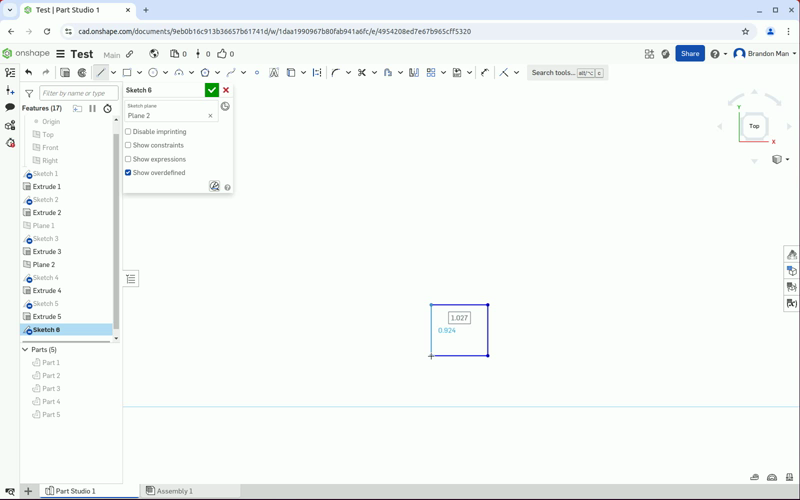
scroll(-6)
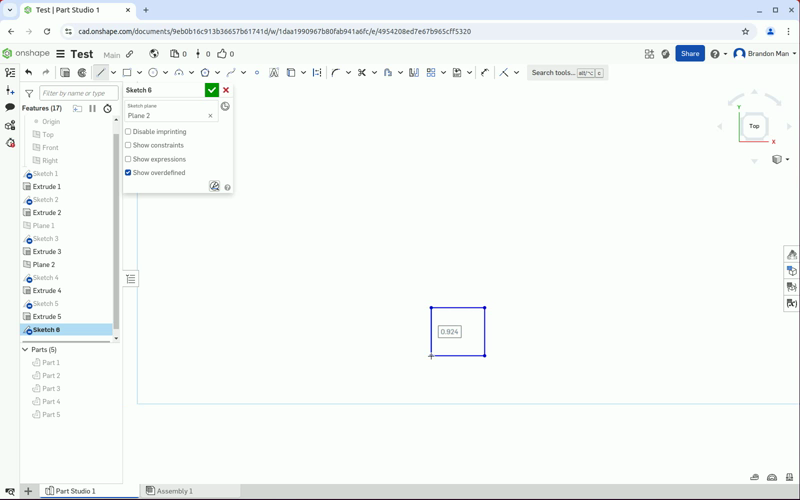
scroll(-6)
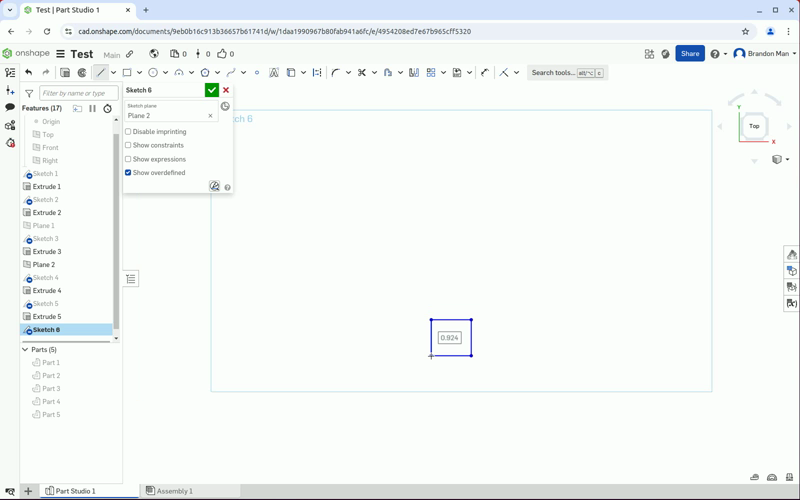
scroll(-6)
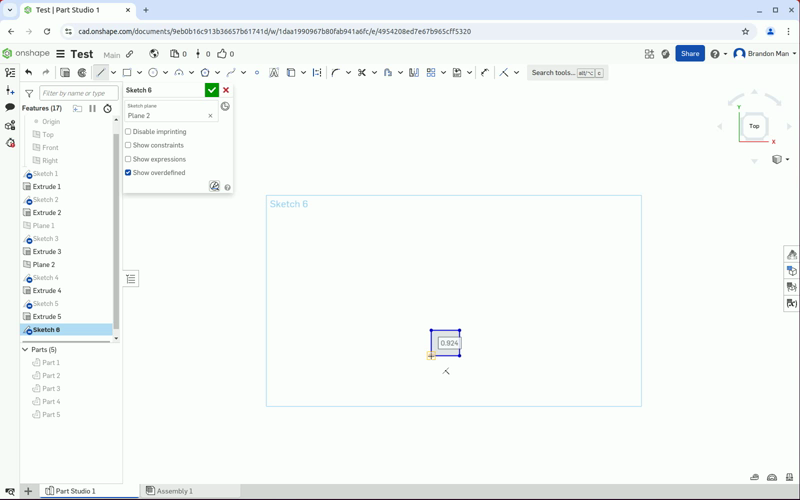
scroll(-6)
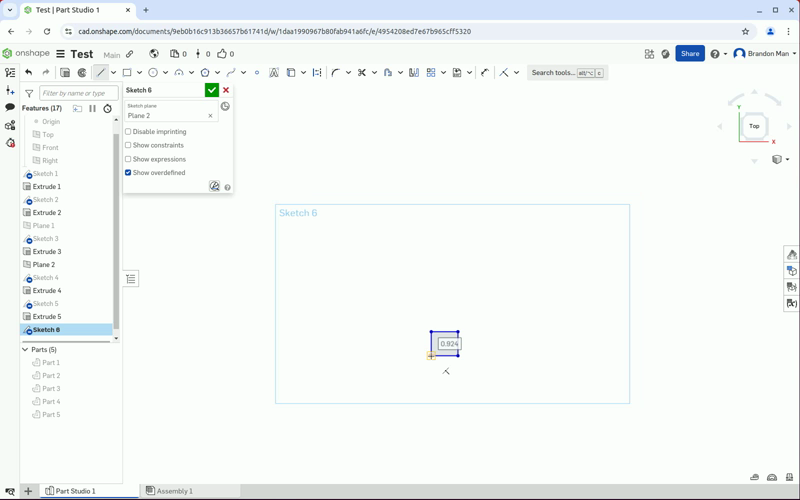
scroll(-6)
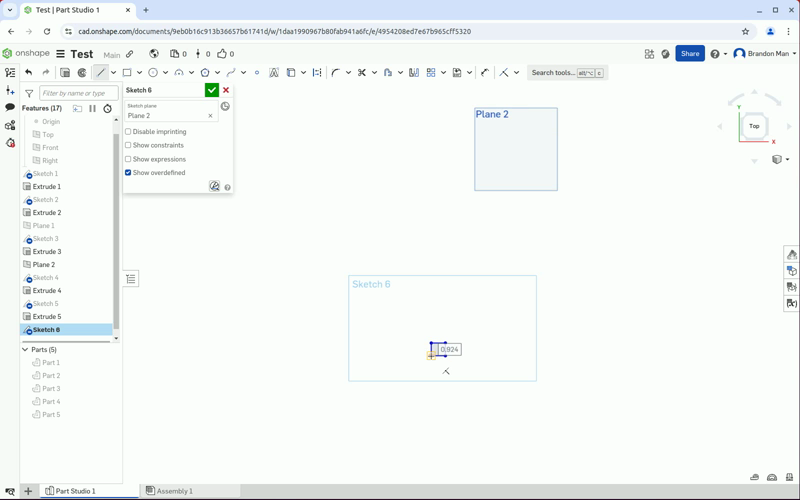
scroll(-6)
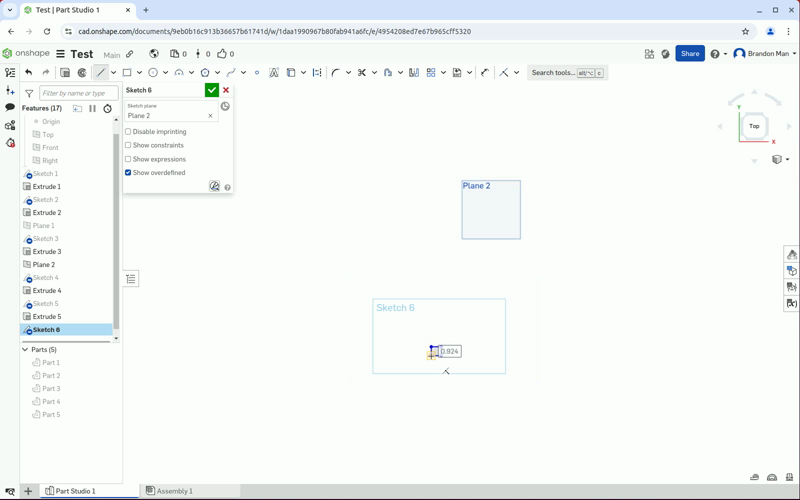
scroll(-6)
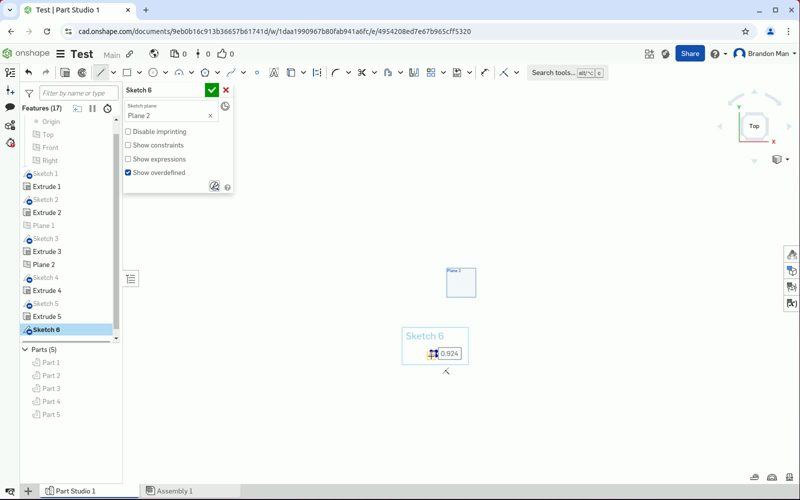
key(esc)
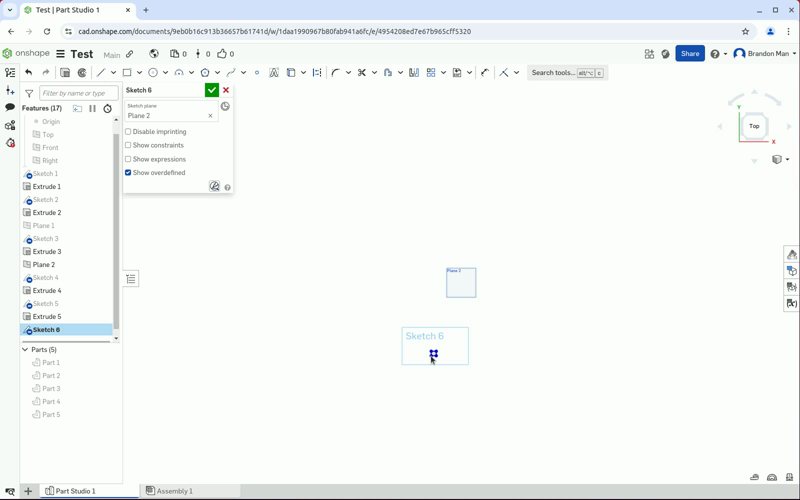
mouse_move(435, 351)
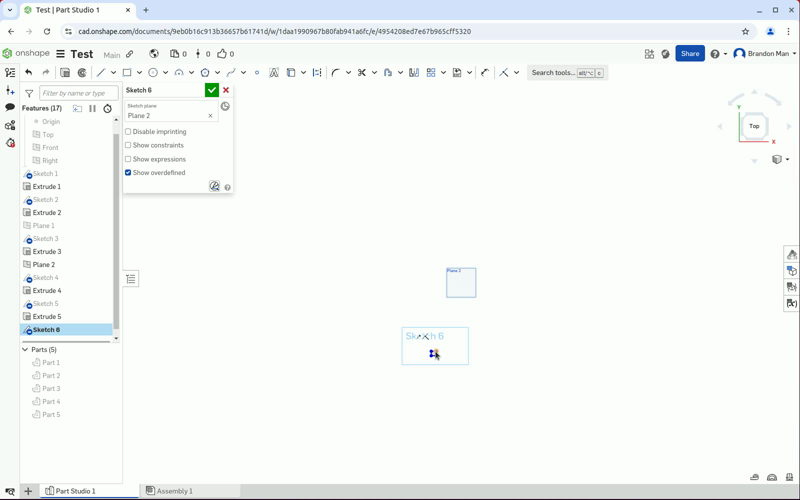
scroll(6)
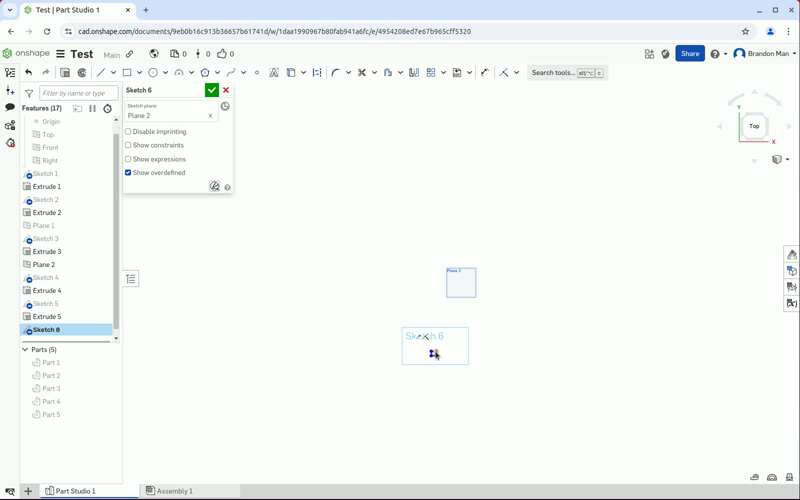
scroll(6)
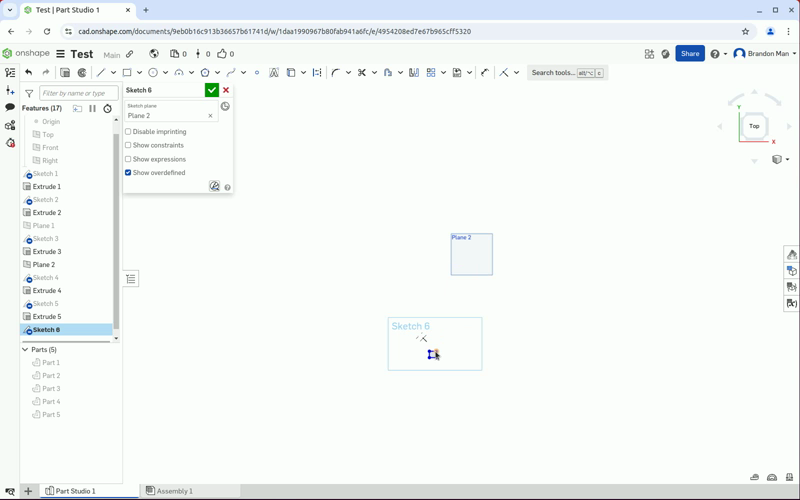
scroll(6)
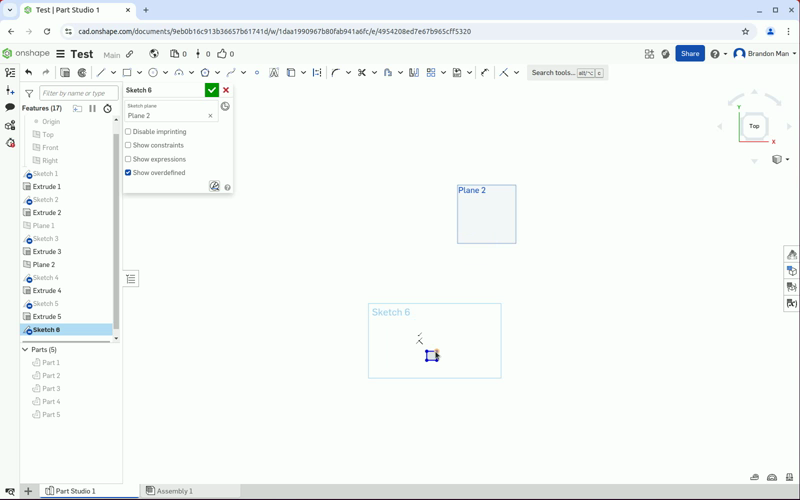
scroll(6)
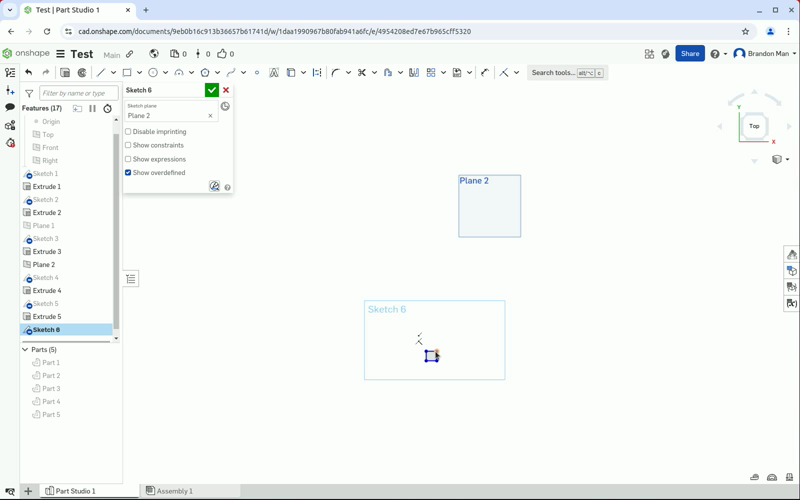
scroll(6)
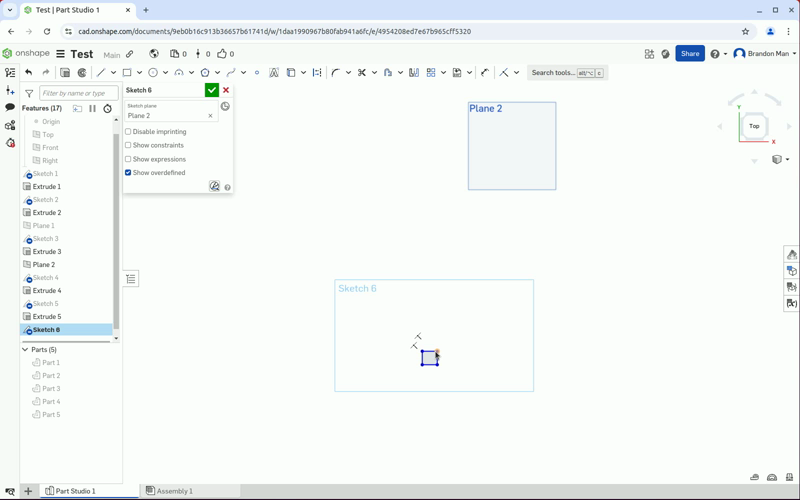
scroll(6)
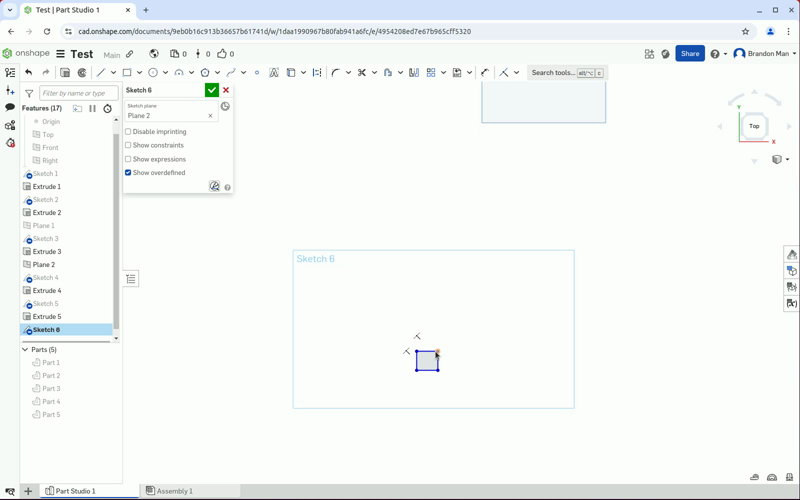
scroll(6)
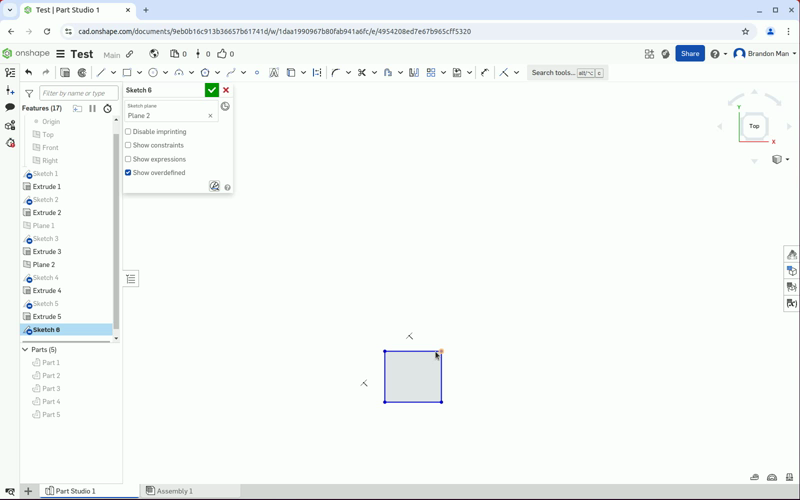
click(435, 351)
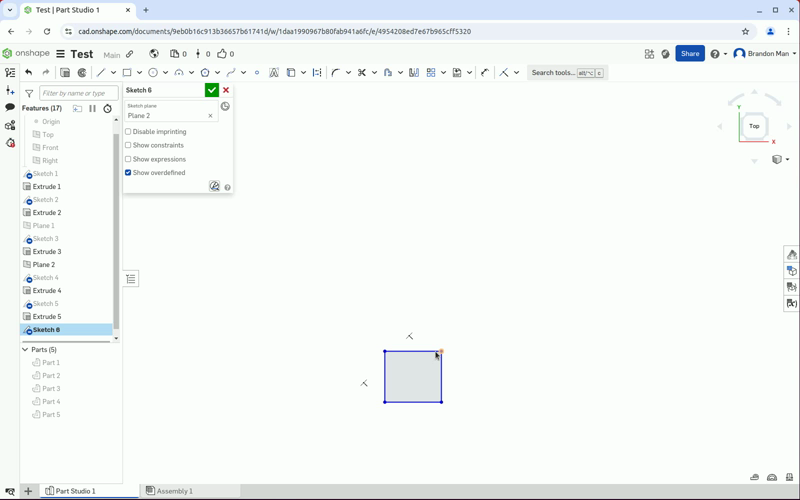
scroll(-6)
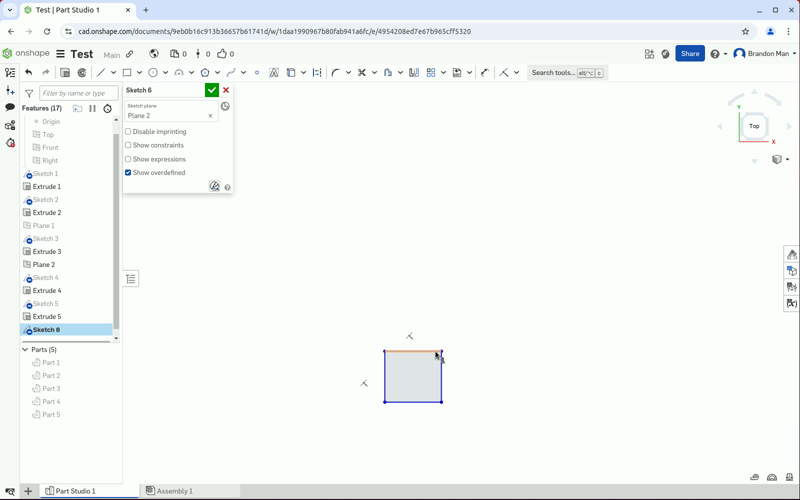
scroll(-6)
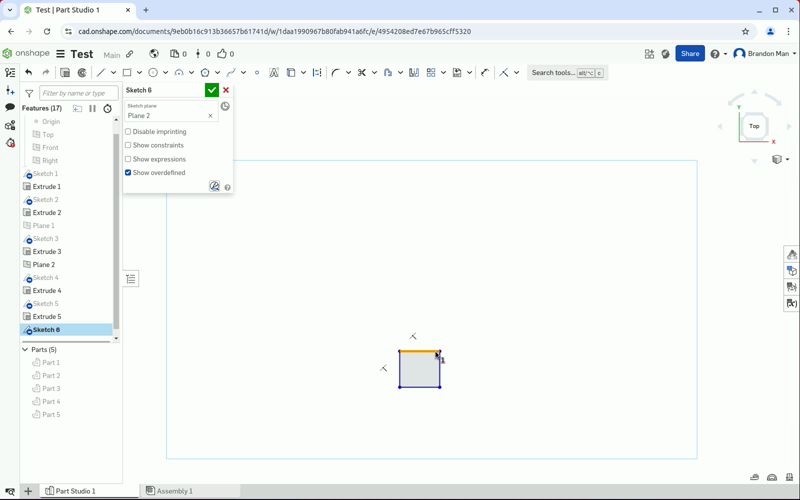
scroll(-6)
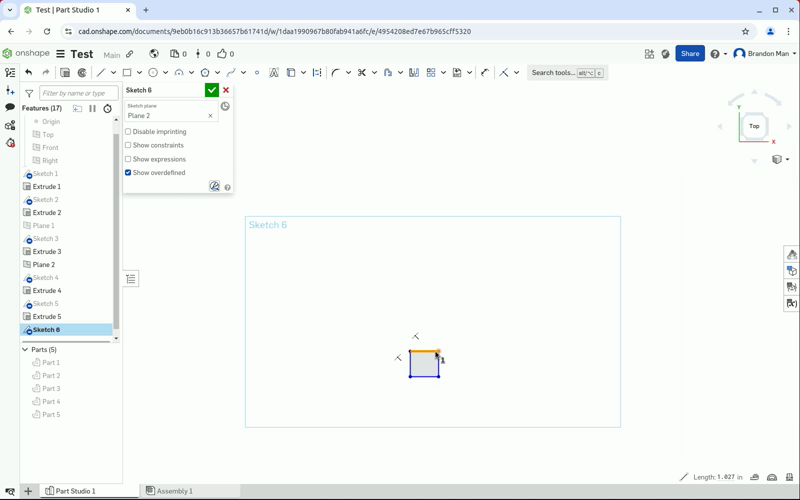
scroll(-6)
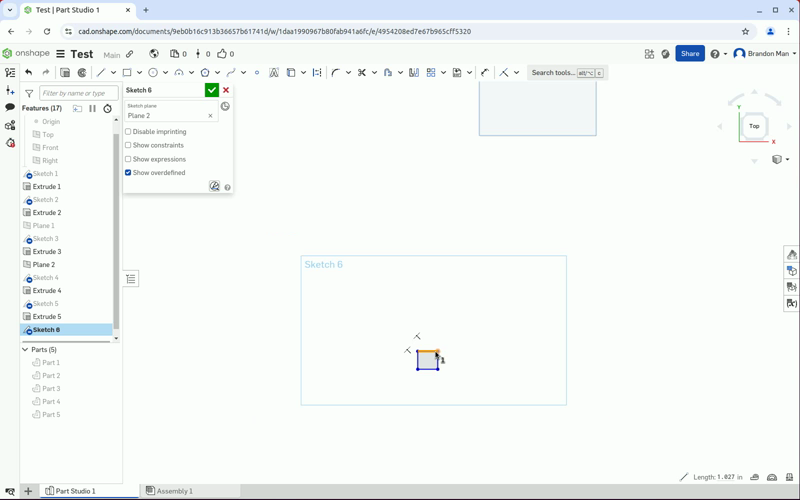
scroll(-6)
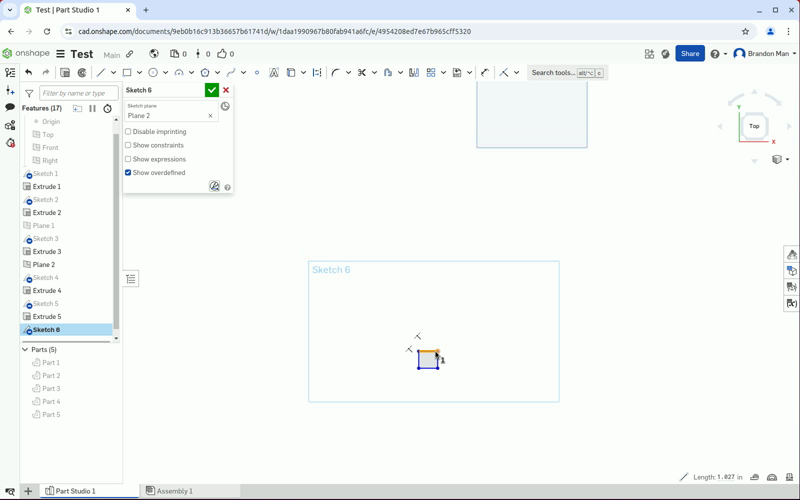
scroll(-6)
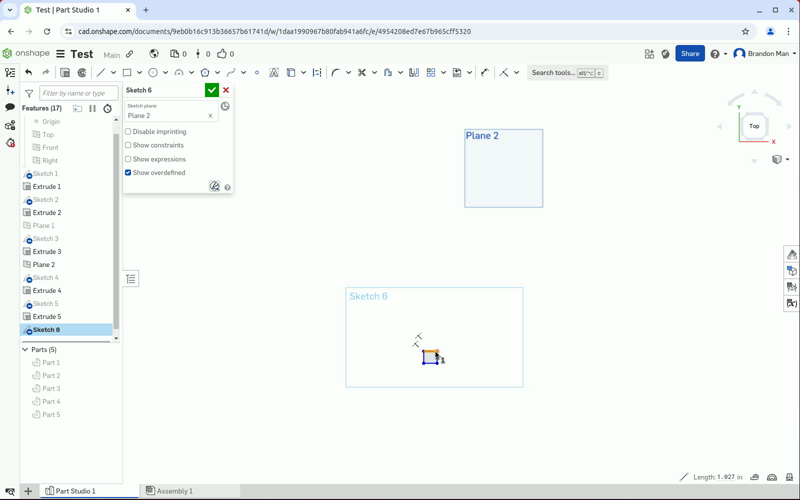
scroll(-6)
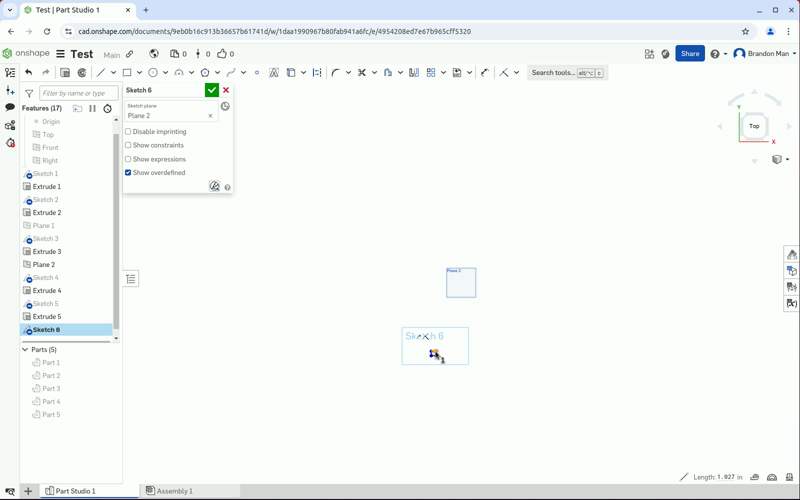
mouse_move(73, 352)
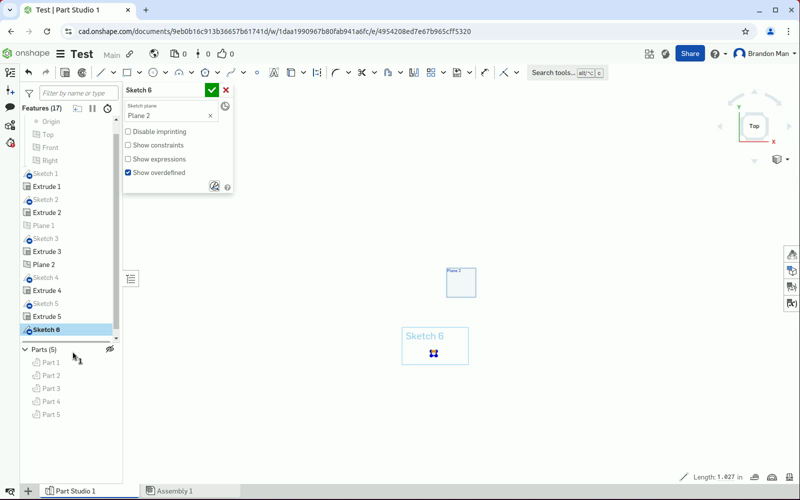
key(shift+y)
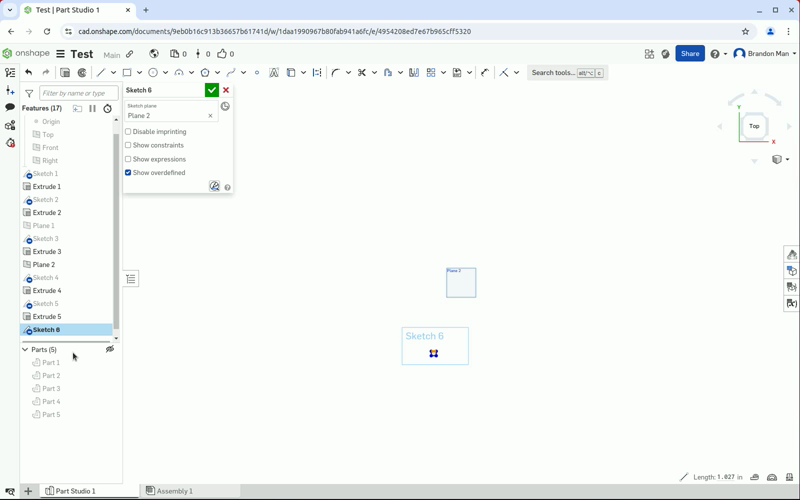
key(shift+e)
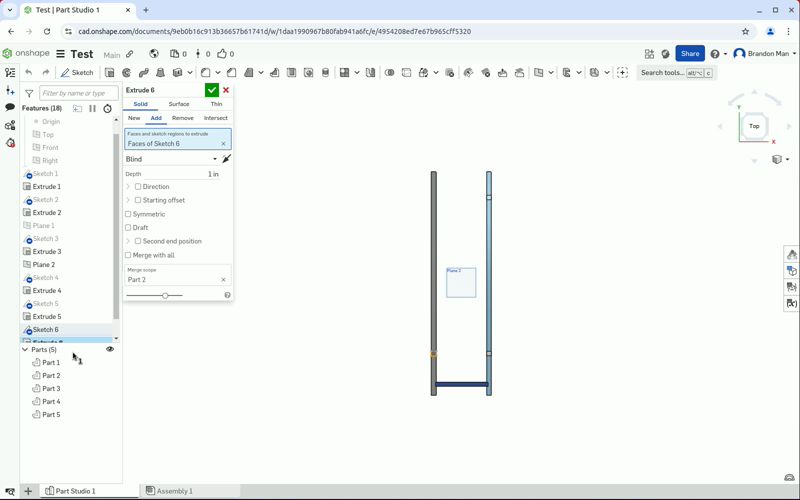
mouse_move(143, 106)
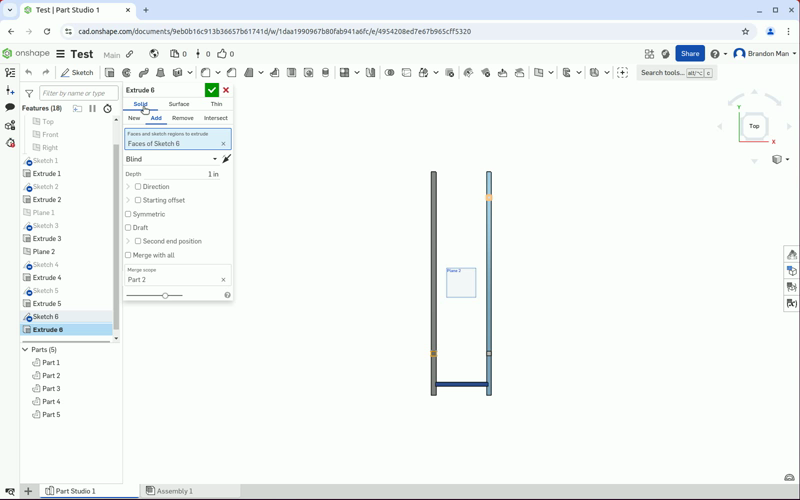
click(143, 106)
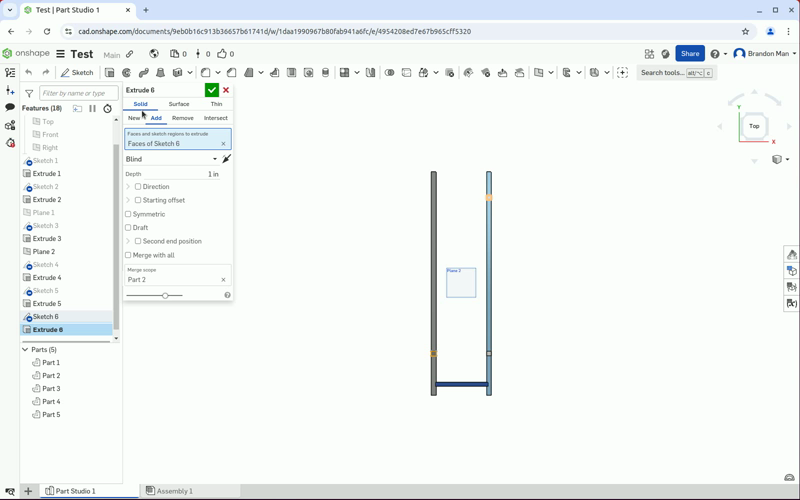
mouse_move(137, 120)
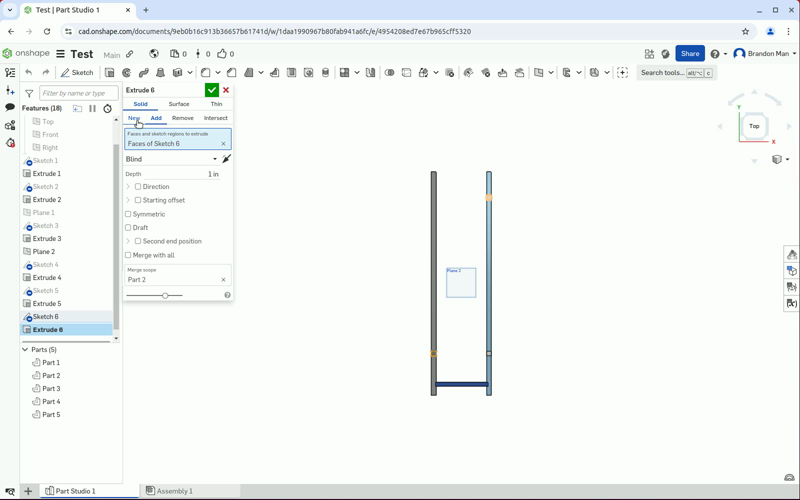
click(137, 120)
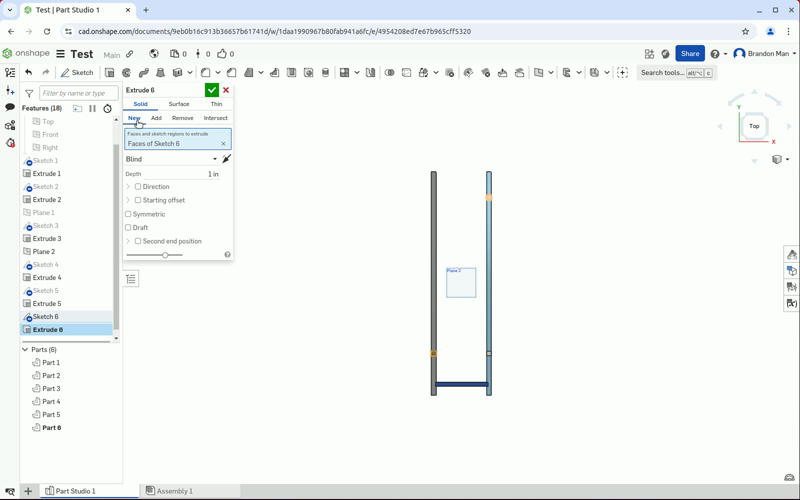
key(tab, 4)
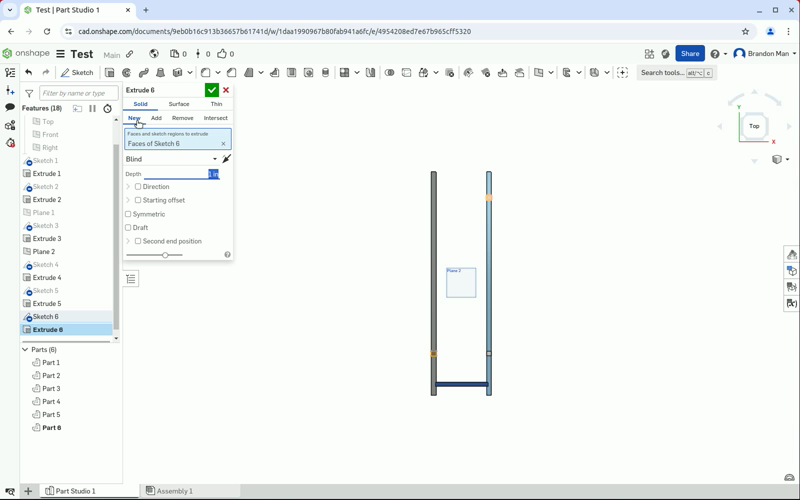
text(3.851)
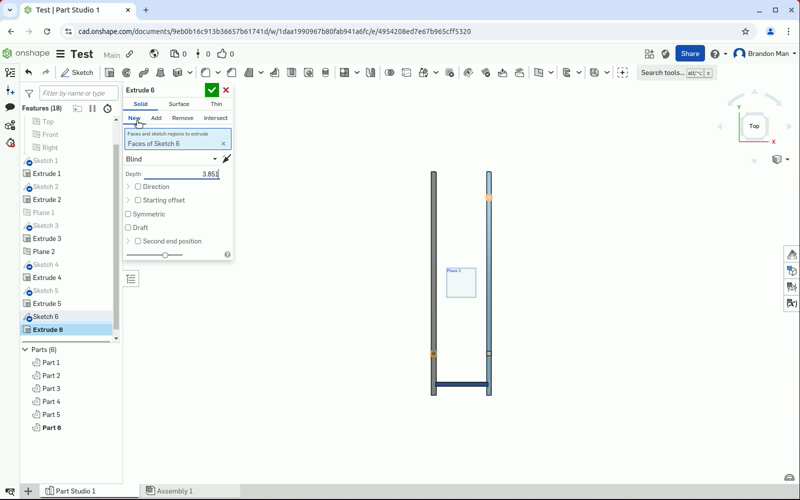
key(enter)
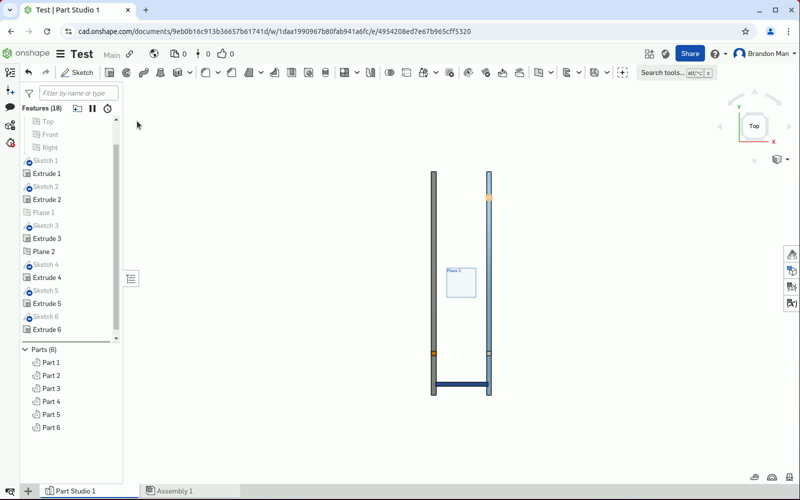
key(shift+h)
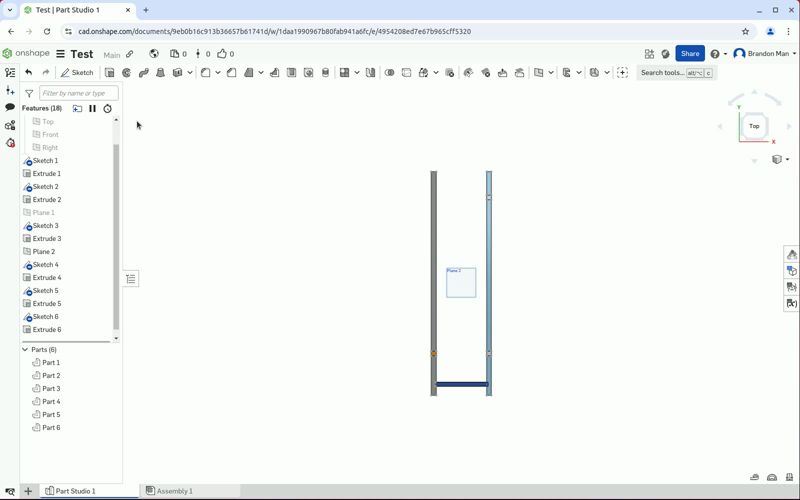
key(shift+h)
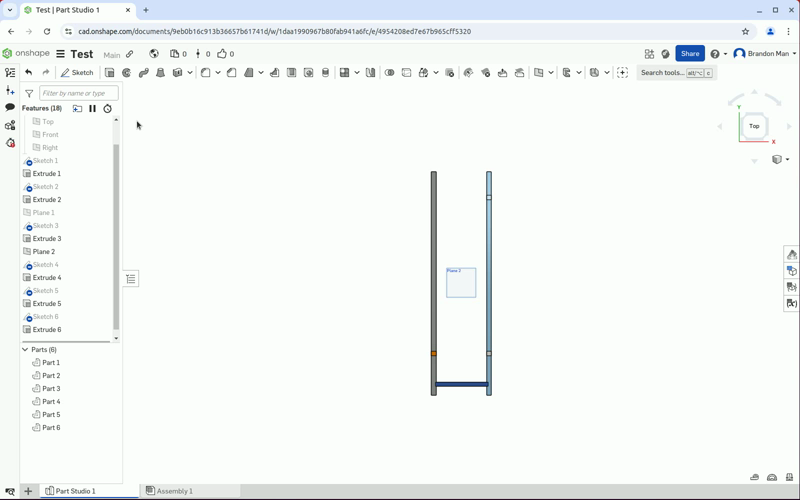
mouse_move(69, 163)
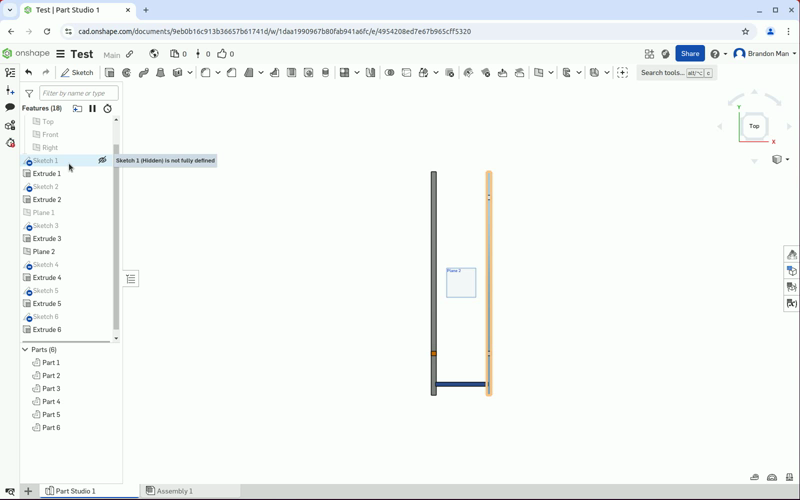
click(69, 163)
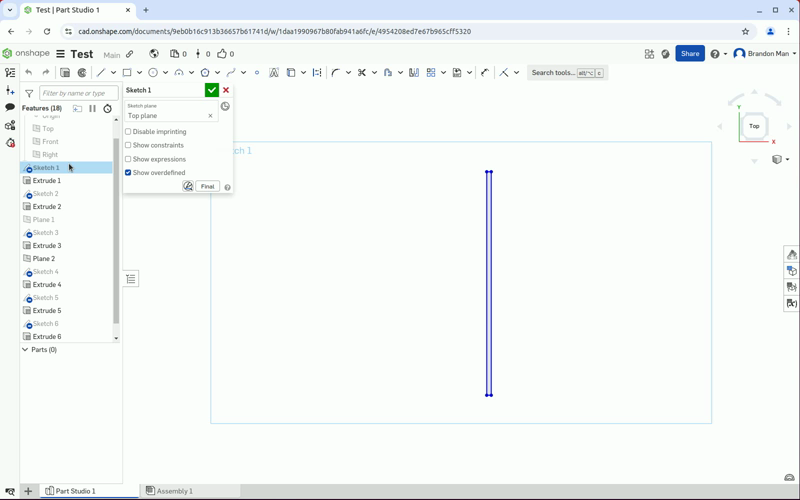
mouse_move(229, 92)
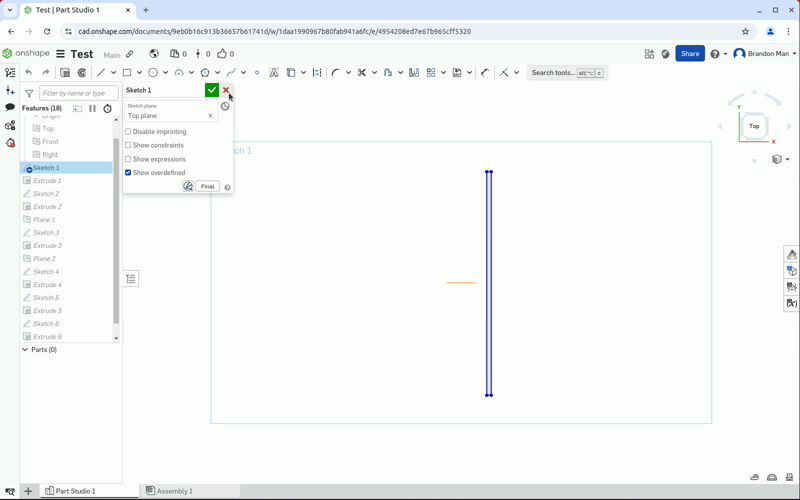
click(229, 92)
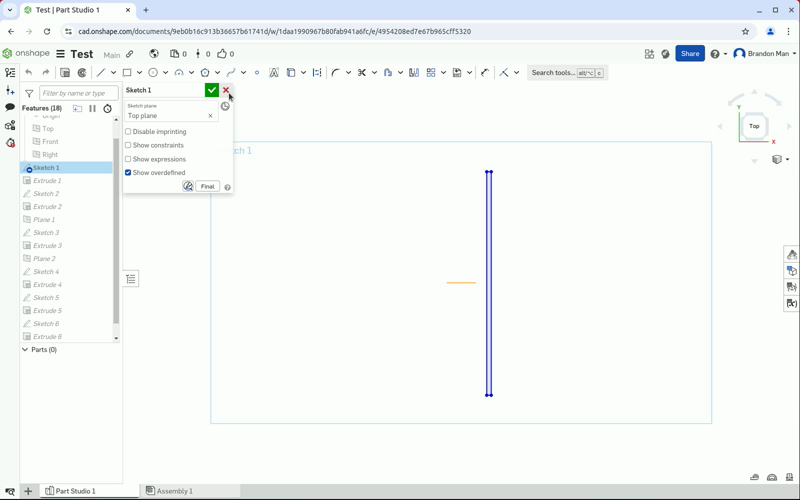
key(shift+s)
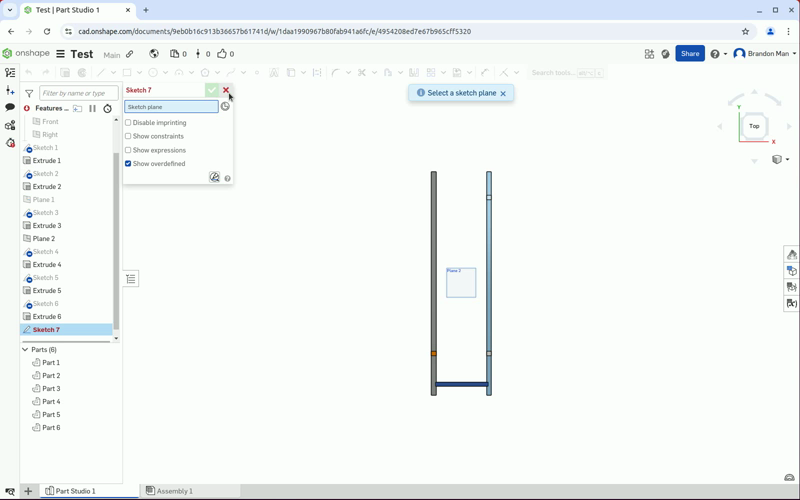
mouse_move(69, 241)
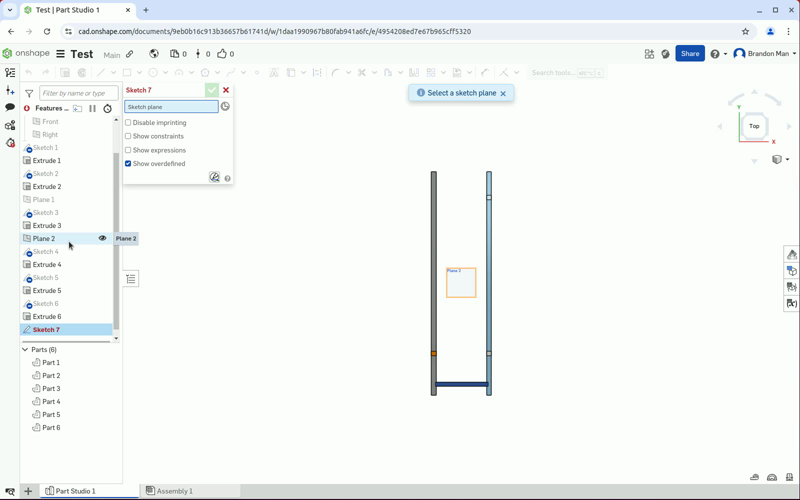
click(69, 241)
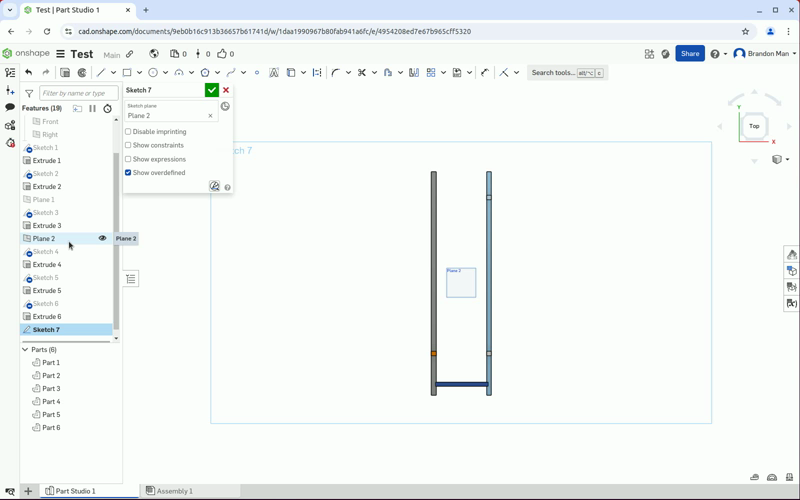
mouse_move(73, 352)
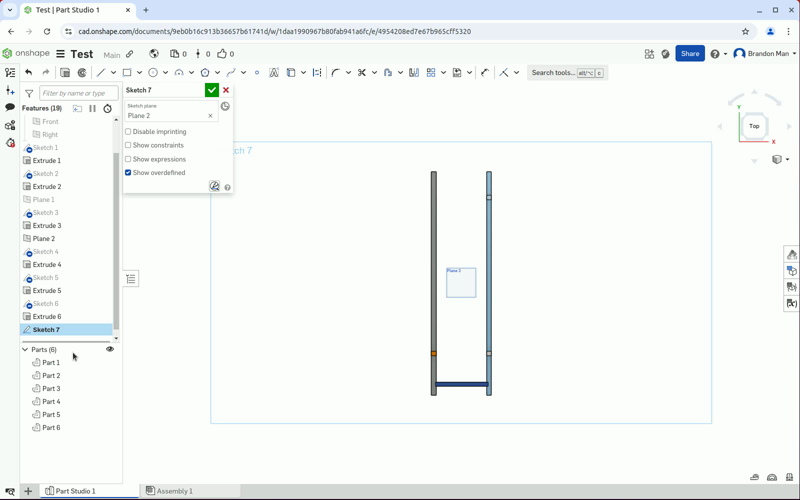
key(y)
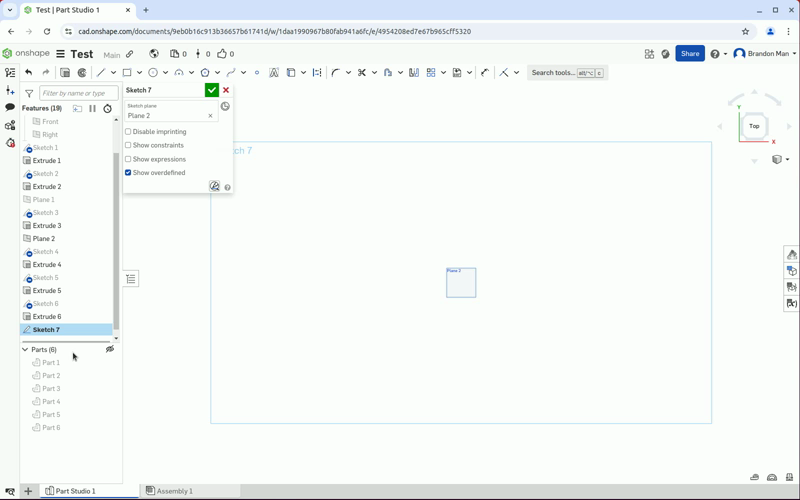
key(l)
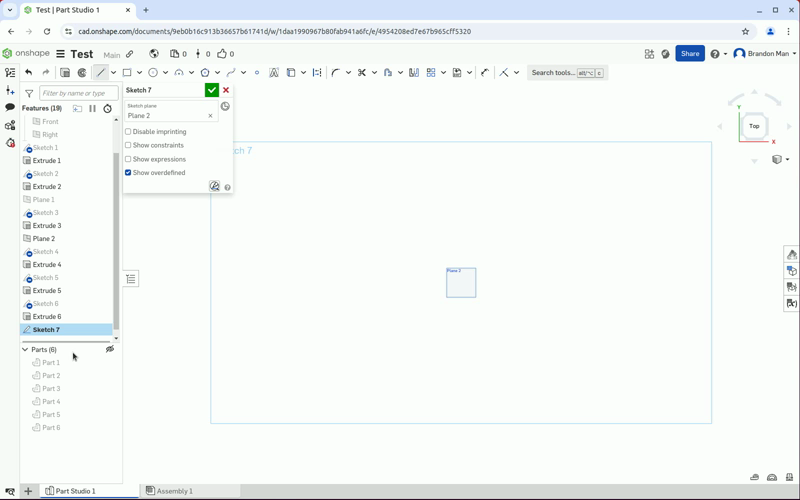
key_down(shift)
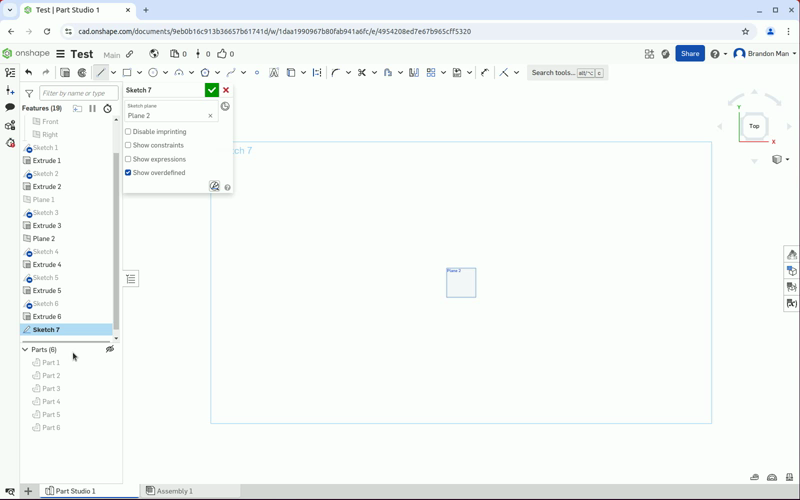
mouse_move(431, 199)
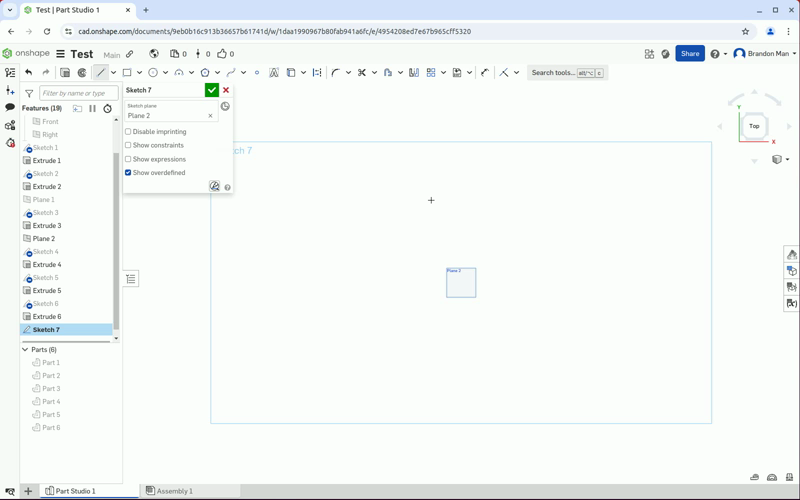
click(431, 199)
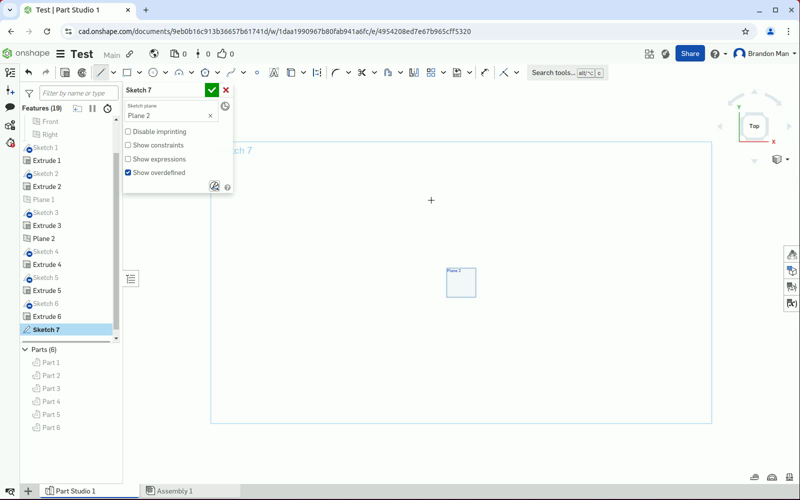
key_up(shift)
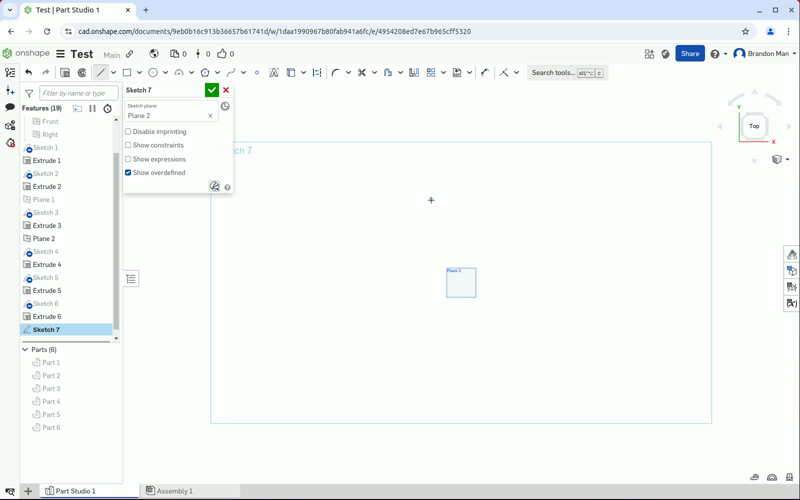
key_down(shift)
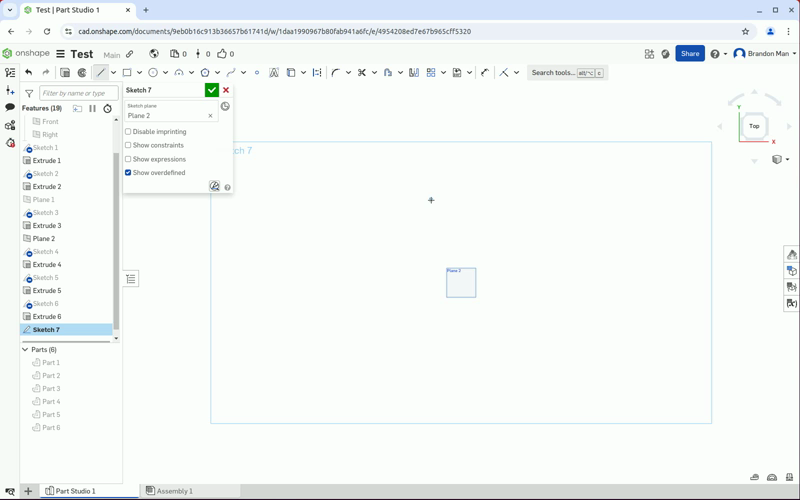
mouse_move(461, 199)
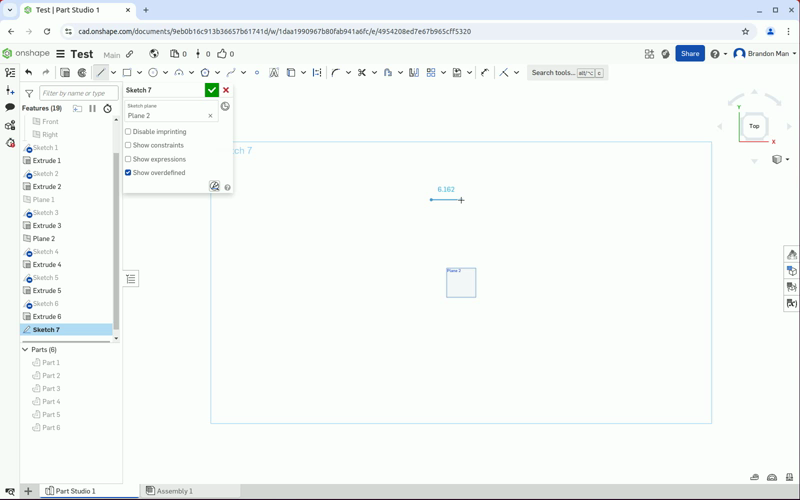
mouse_move(436, 199)
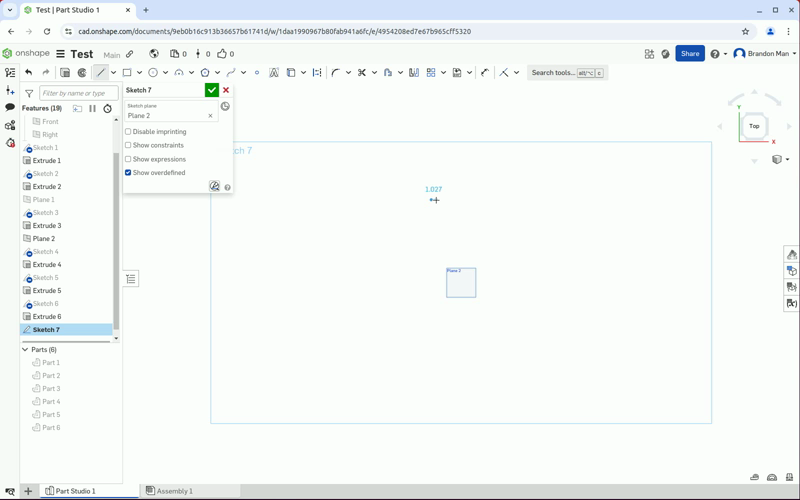
scroll(6)
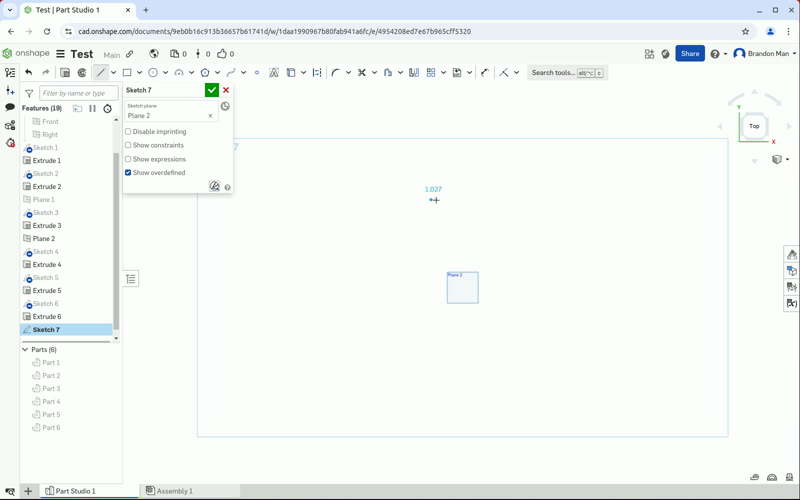
scroll(6)
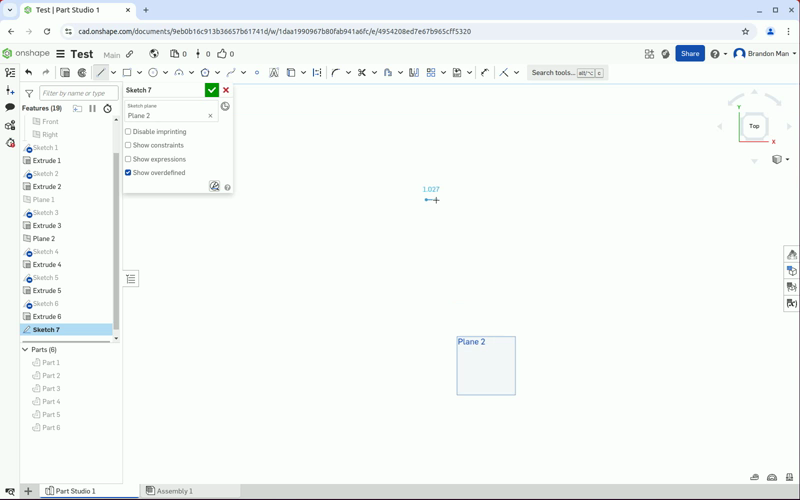
scroll(6)
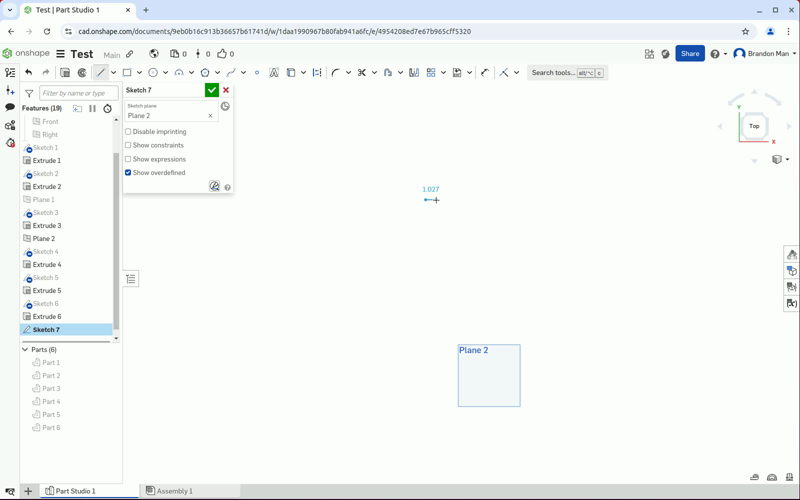
scroll(6)
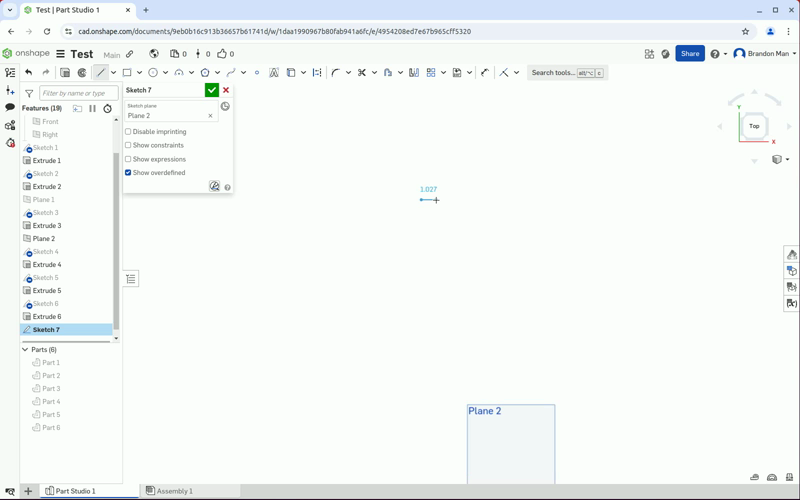
scroll(6)
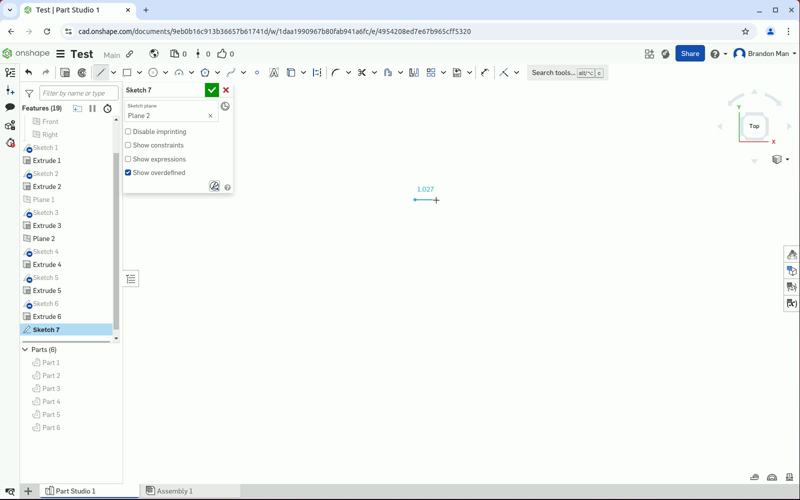
scroll(6)
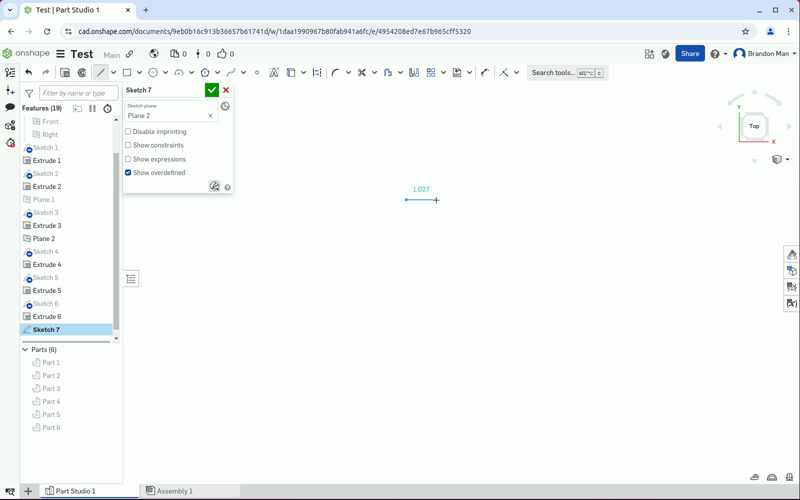
scroll(6)
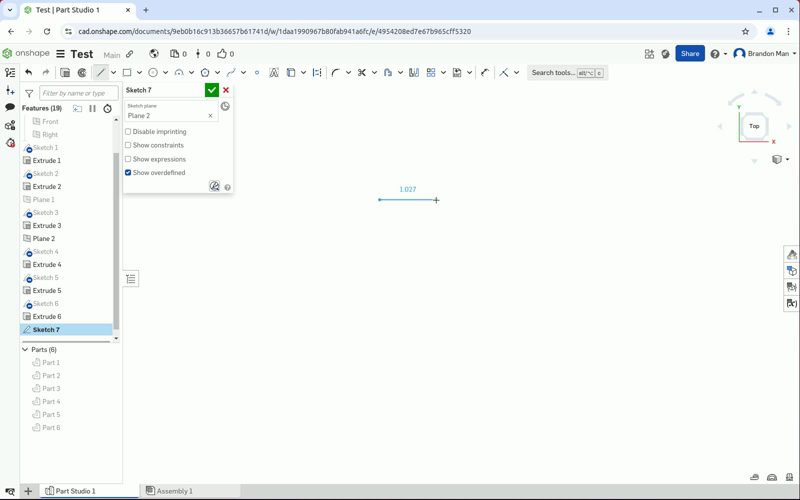
click(436, 199)
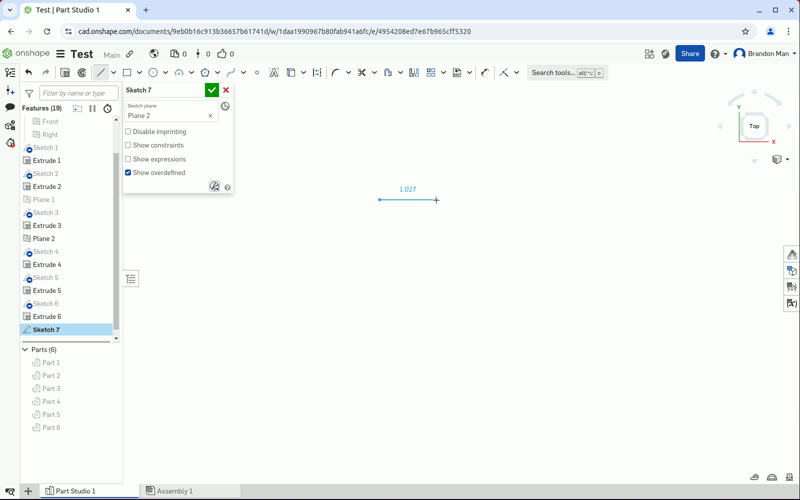
scroll(-6)
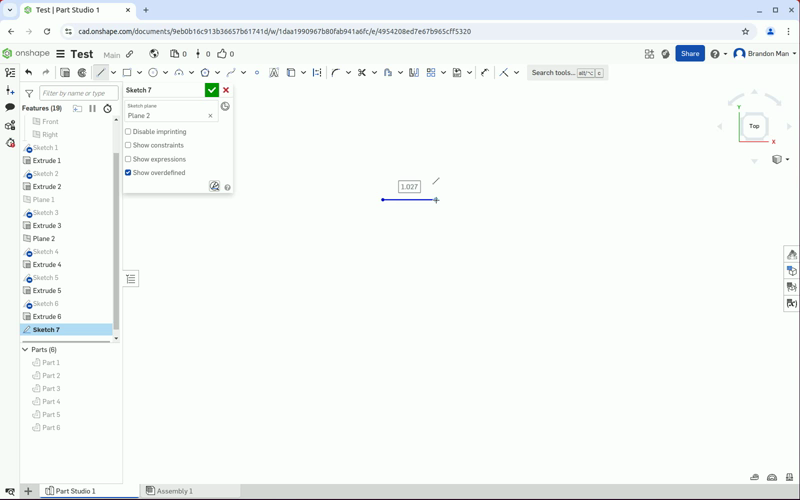
scroll(-6)
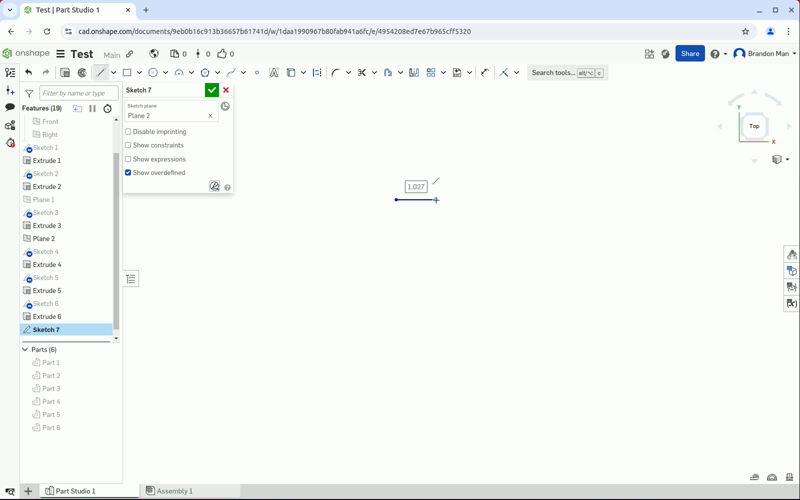
scroll(-6)
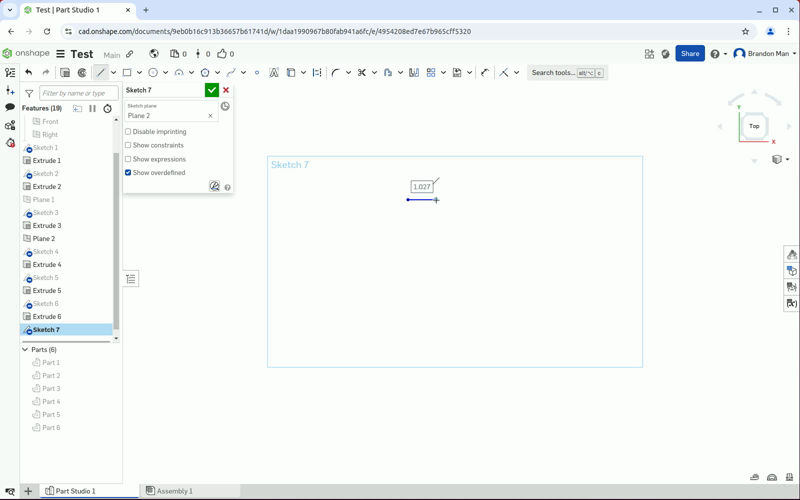
scroll(-6)
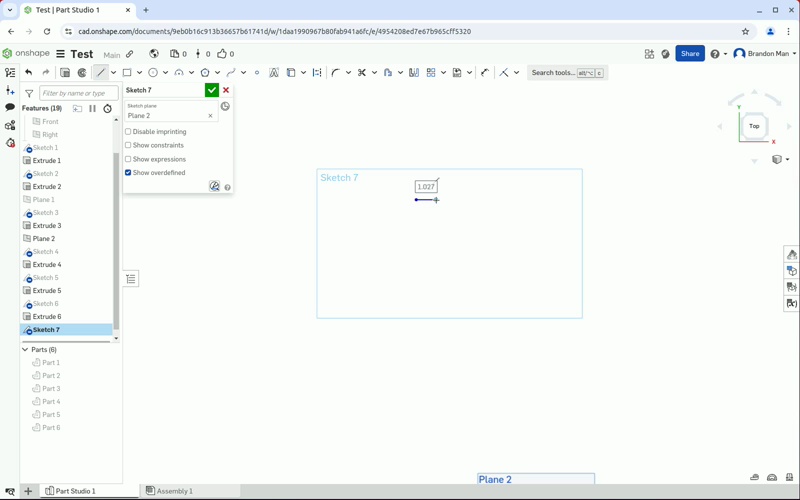
scroll(-6)
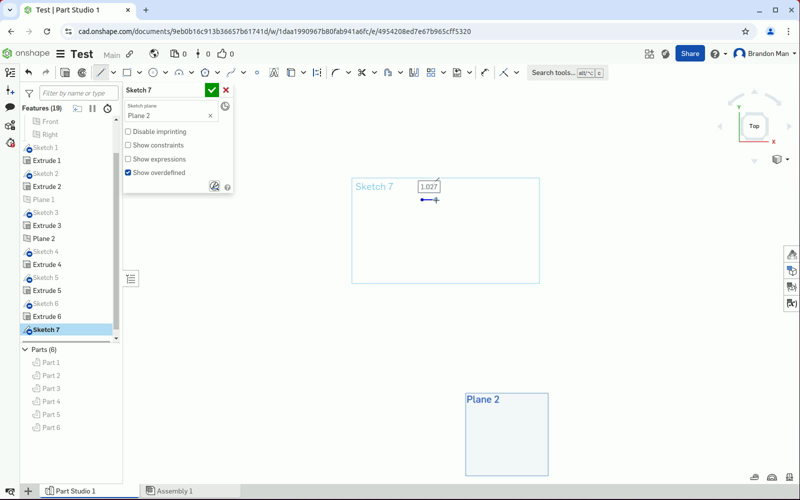
scroll(-6)
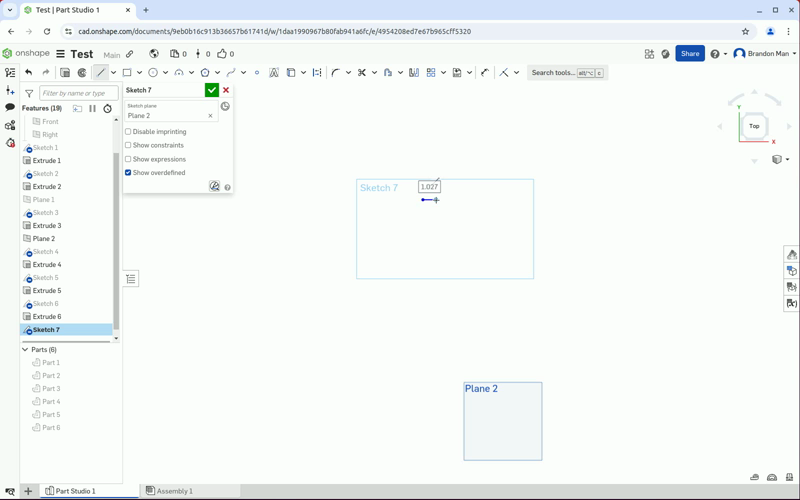
scroll(-6)
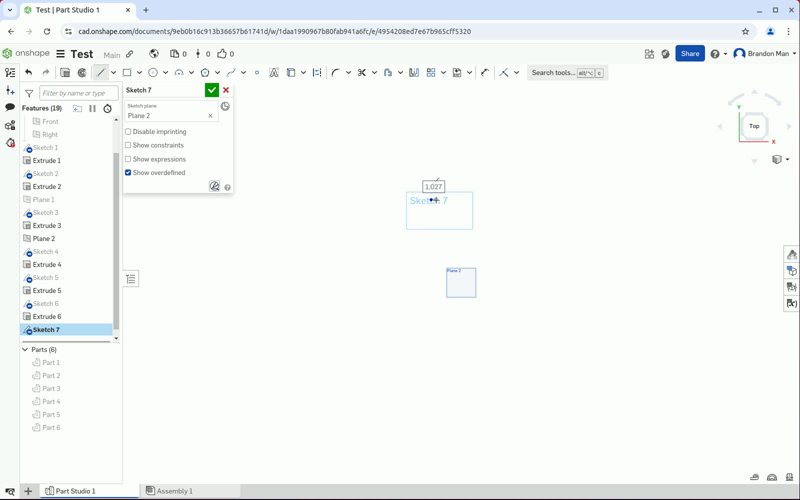
key_up(shift)
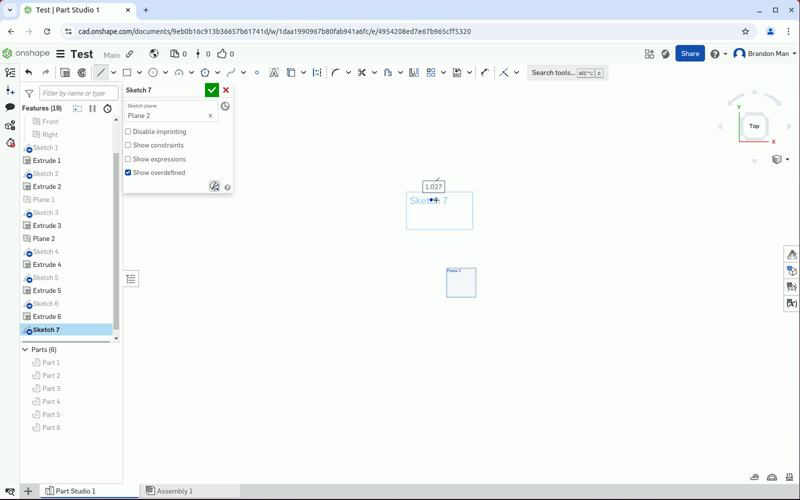
key_down(shift)
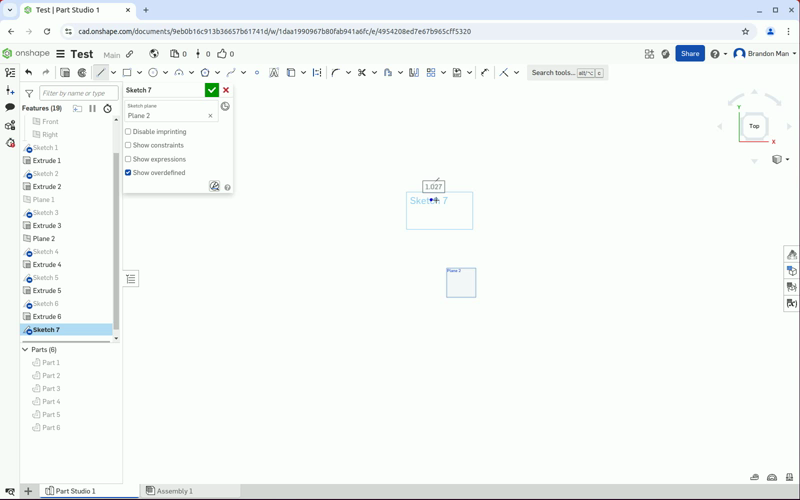
mouse_move(466, 199)
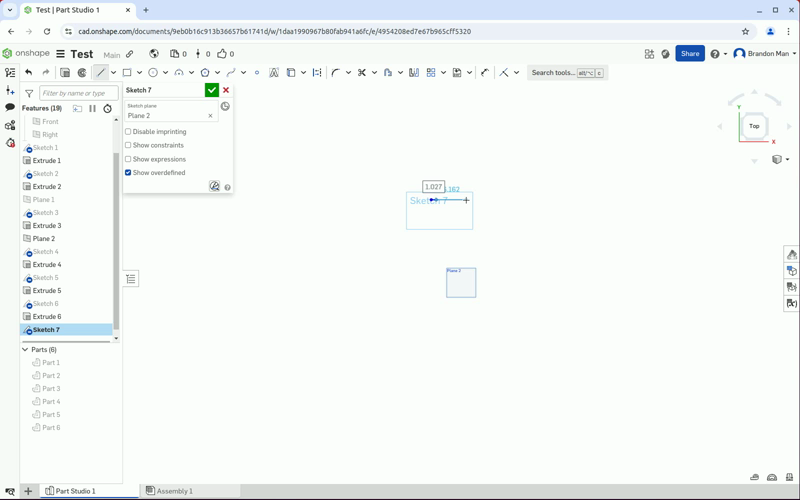
mouse_move(436, 195)
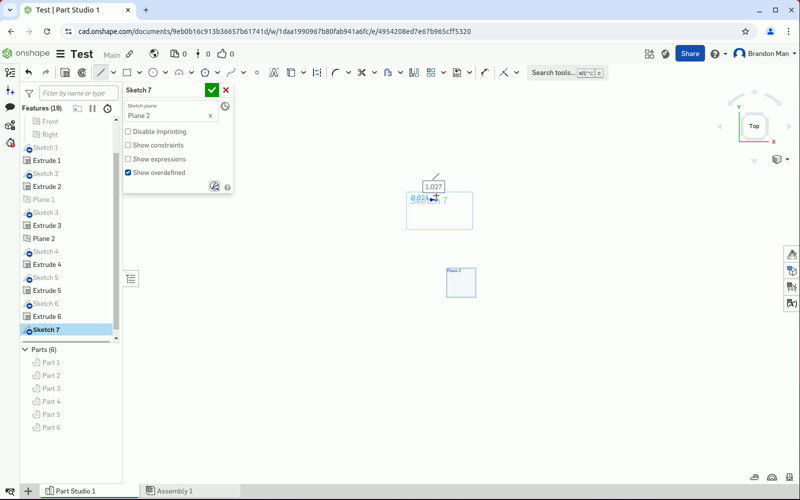
scroll(6)
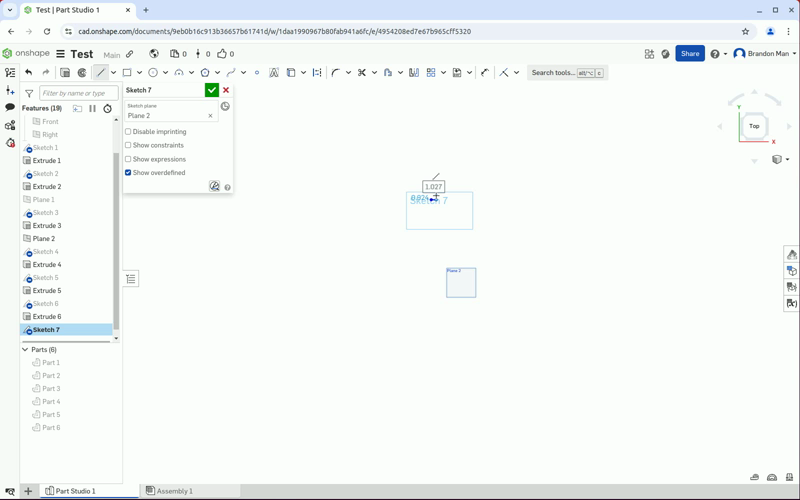
scroll(6)
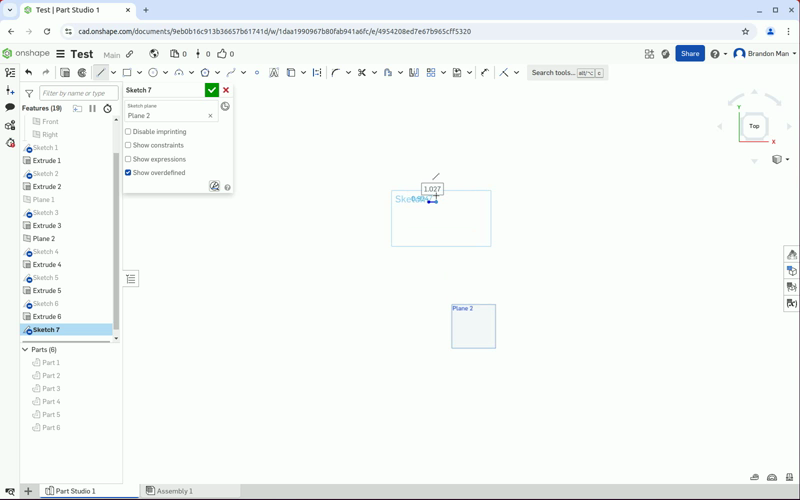
scroll(6)
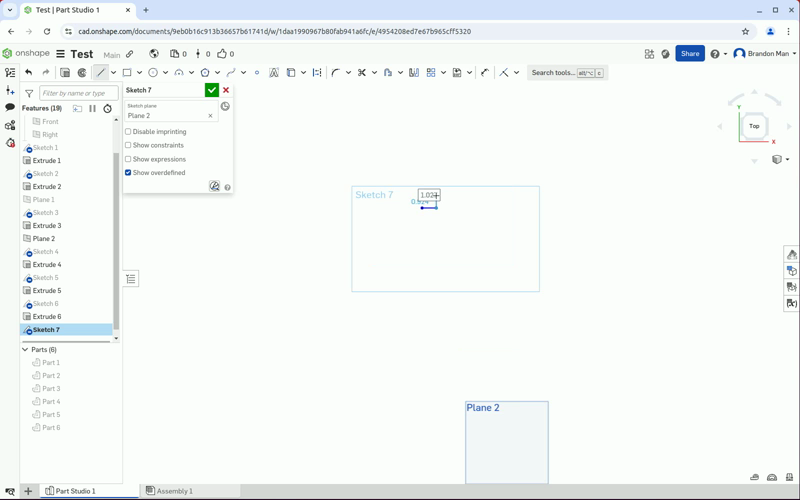
scroll(6)
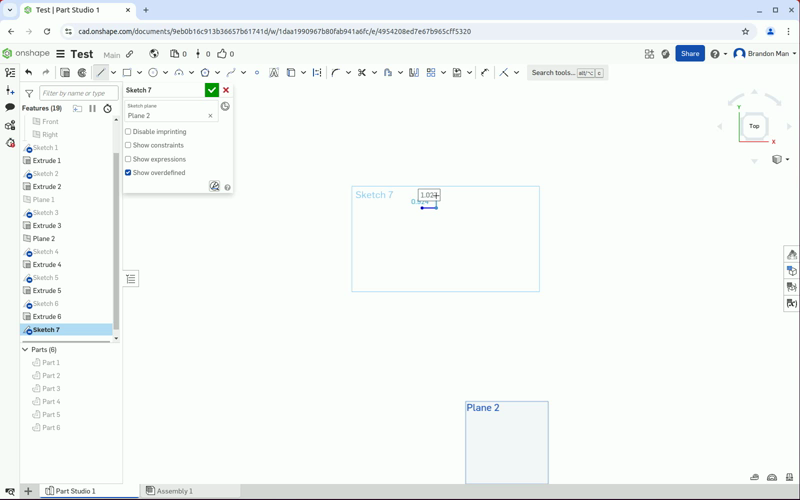
scroll(6)
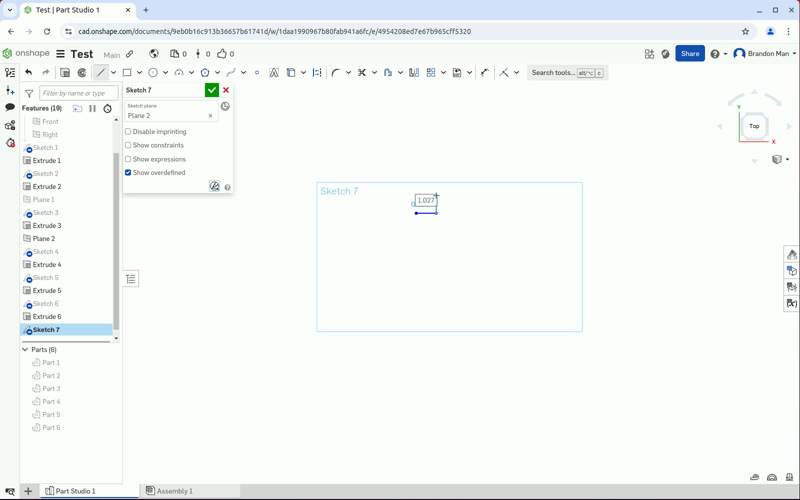
scroll(6)
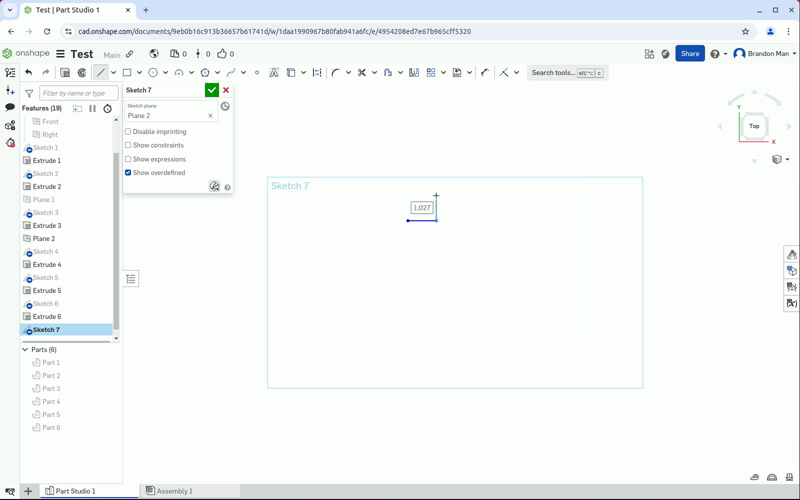
scroll(6)
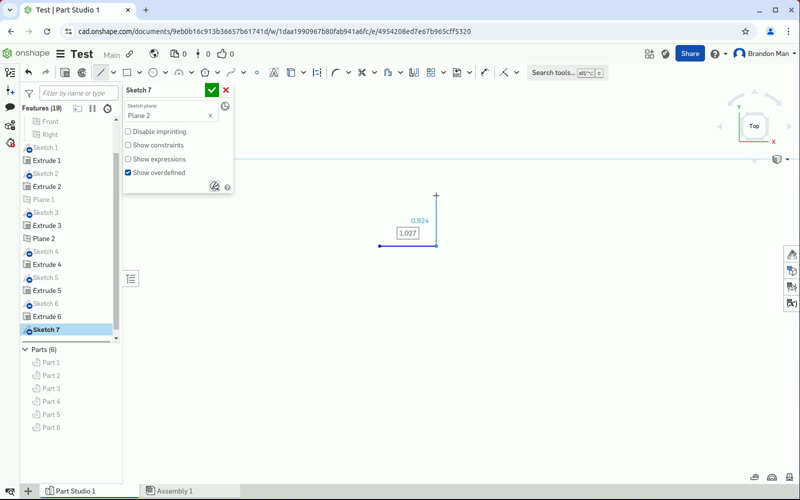
click(436, 195)
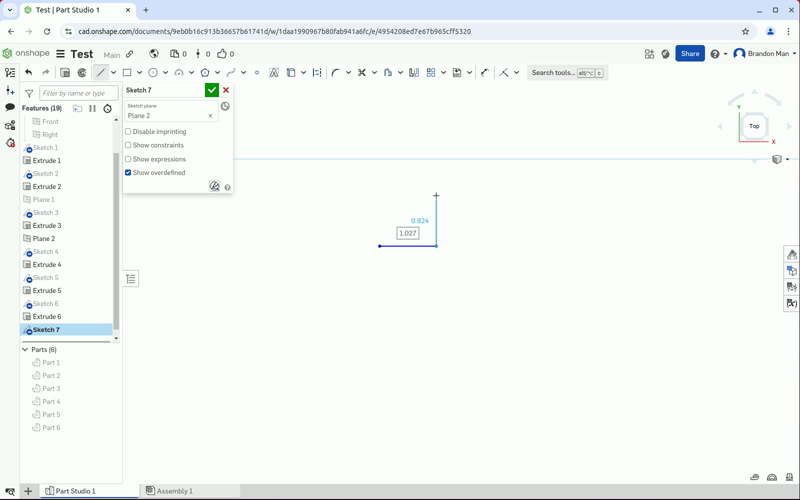
scroll(-6)
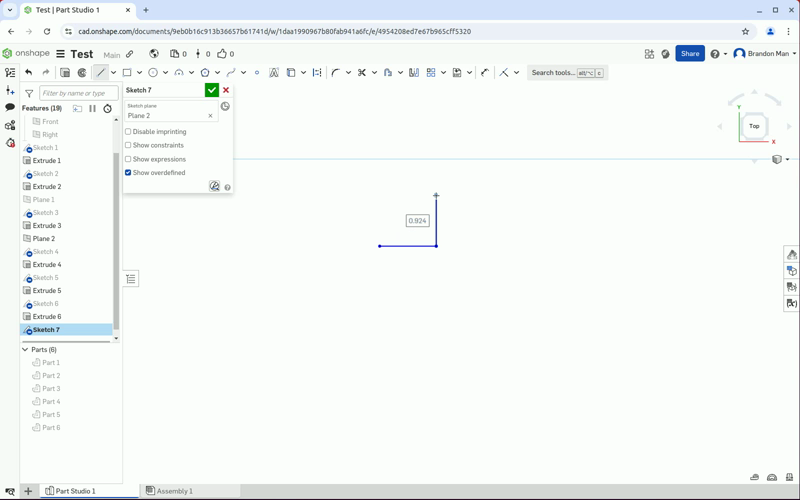
scroll(-6)
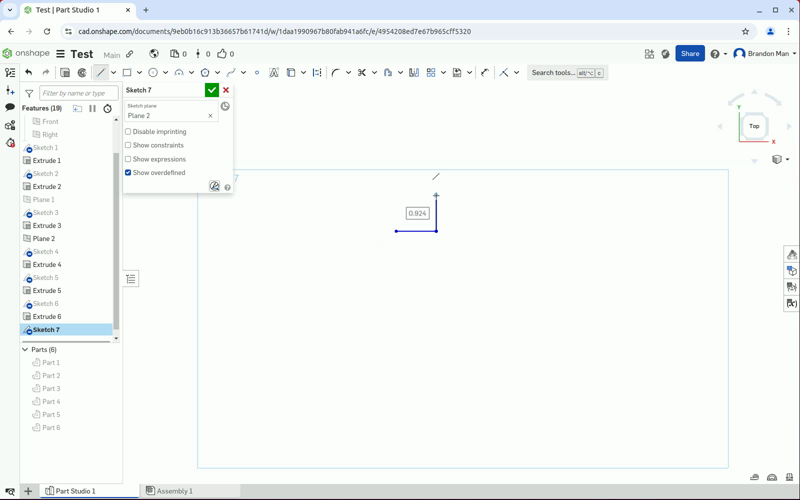
scroll(-6)
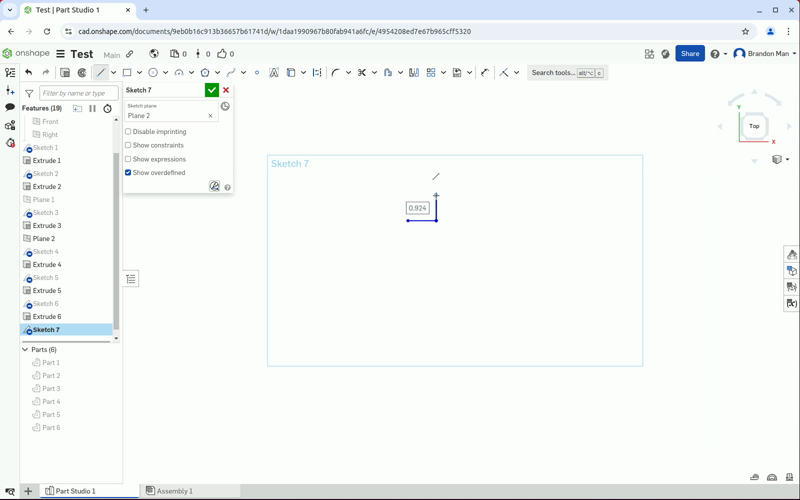
scroll(-6)
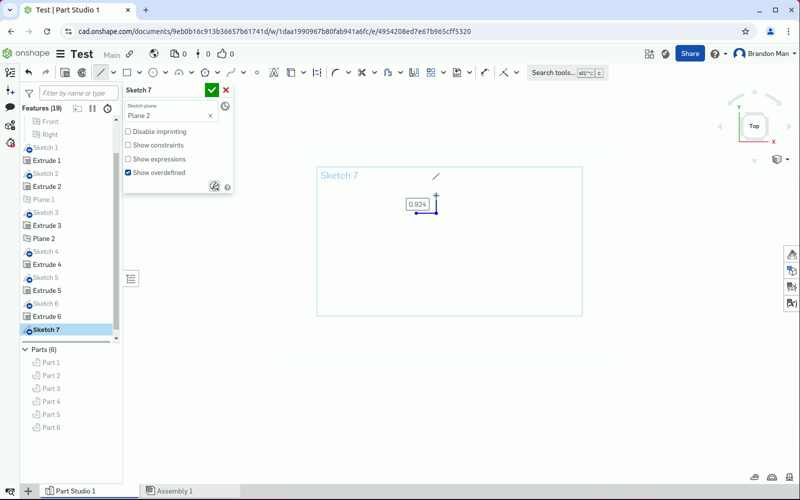
scroll(-6)
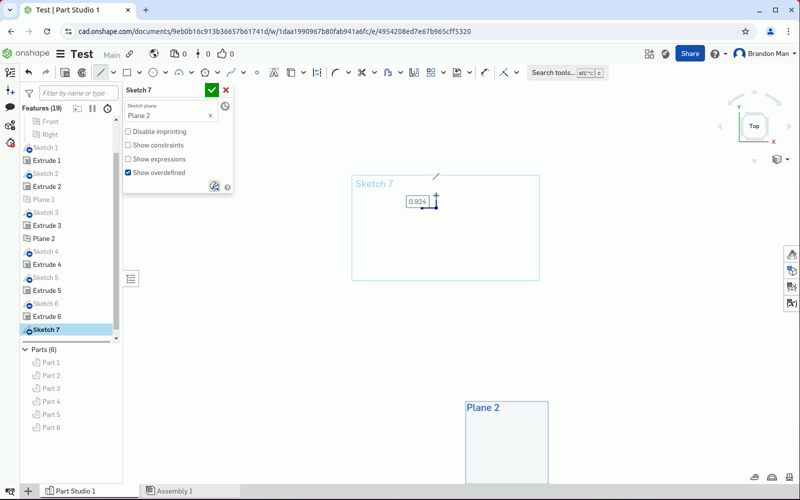
scroll(-6)
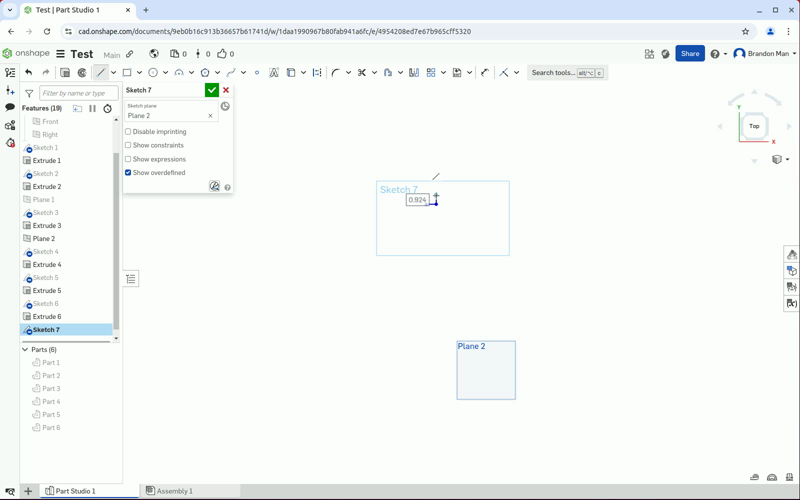
scroll(-6)
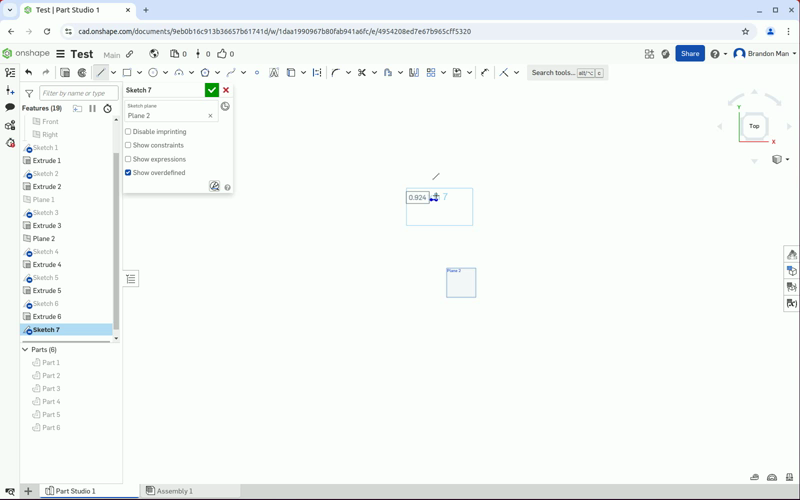
key_up(shift)
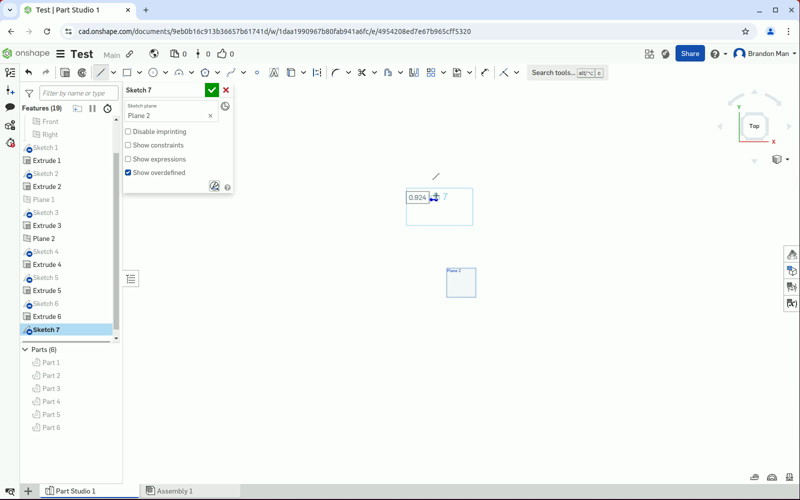
key_down(shift)
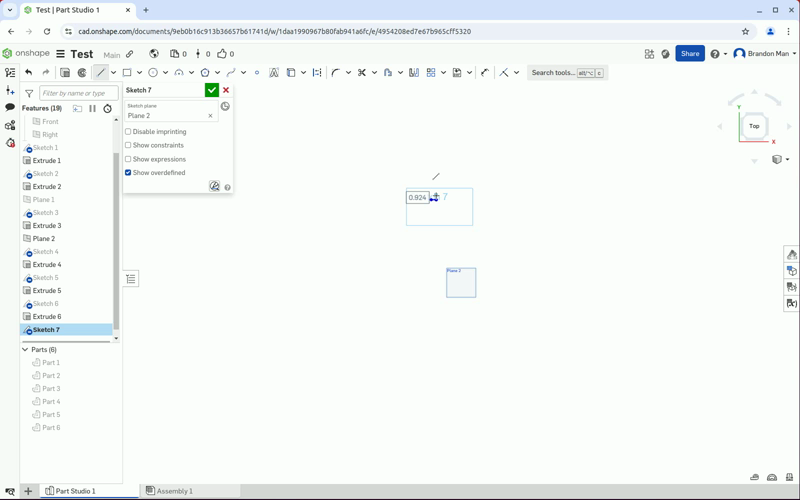
mouse_move(466, 195)
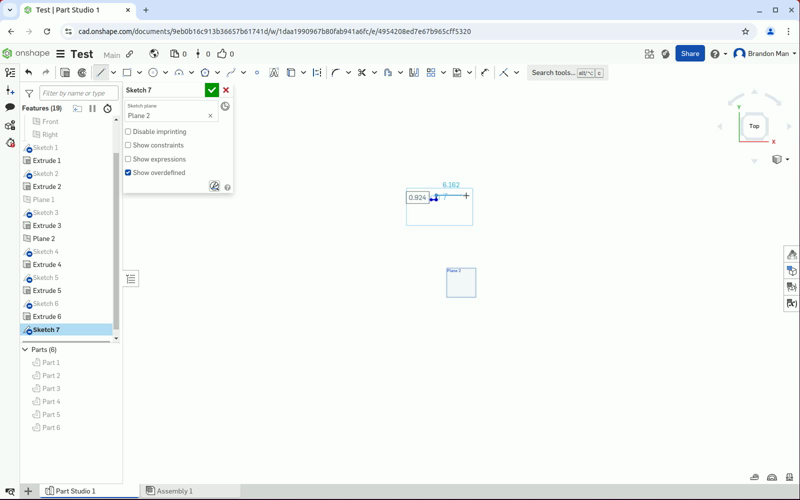
mouse_move(431, 195)
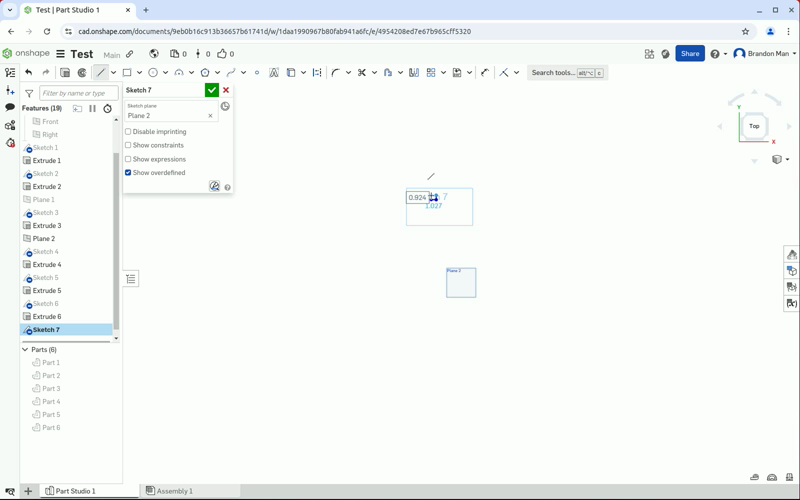
scroll(6)
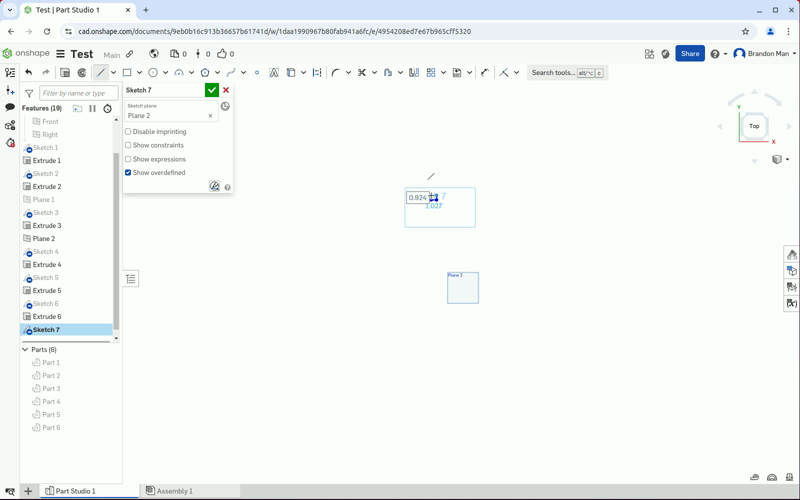
scroll(6)
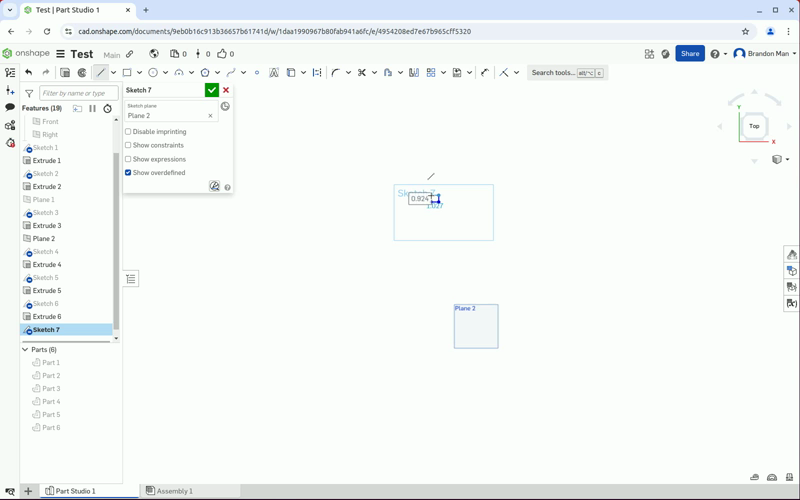
scroll(6)
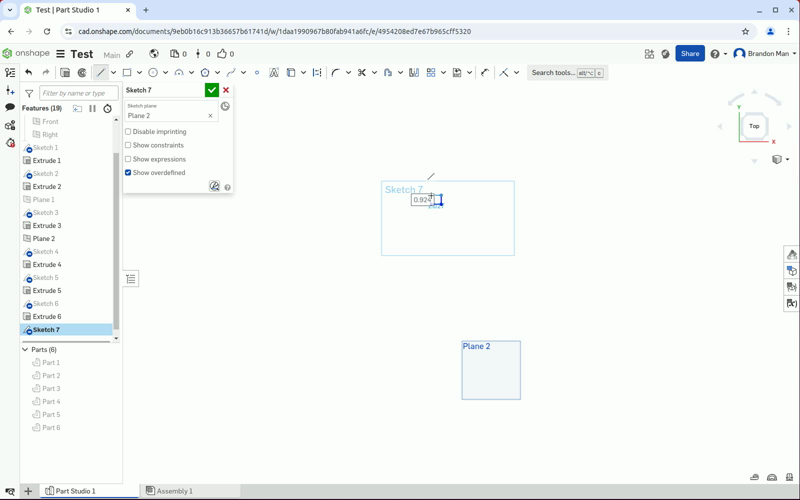
scroll(6)
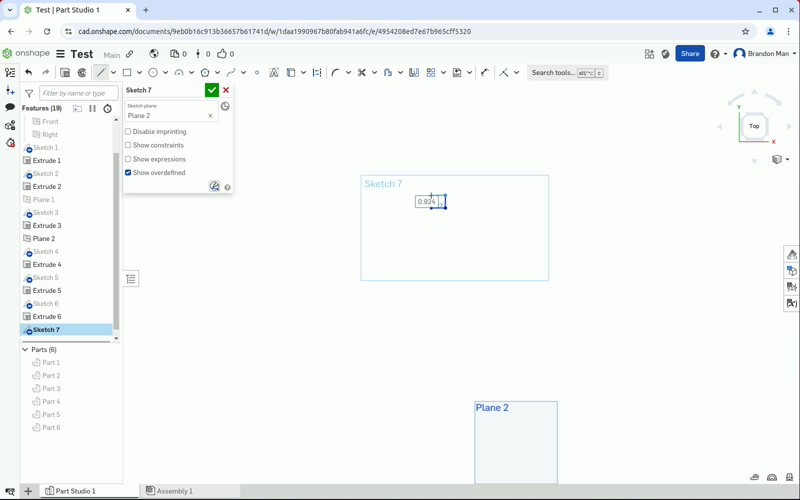
scroll(6)
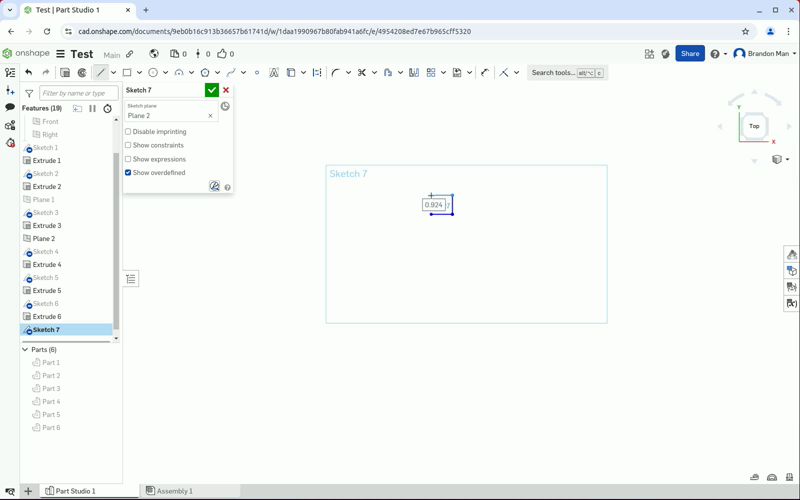
scroll(6)
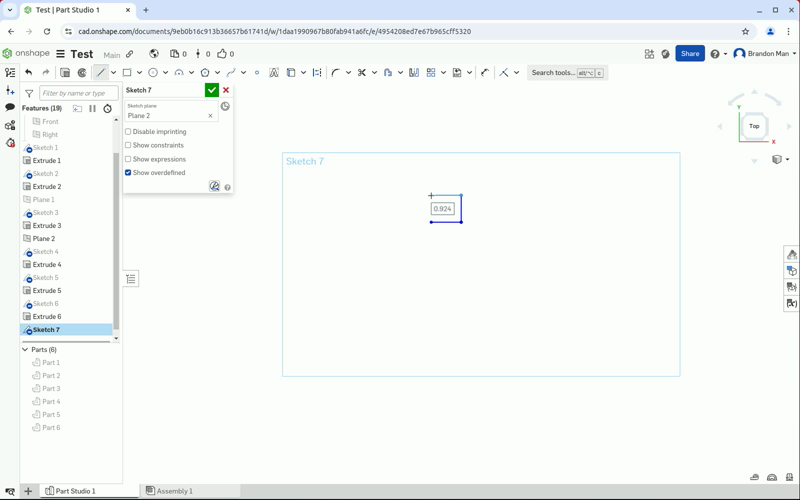
scroll(6)
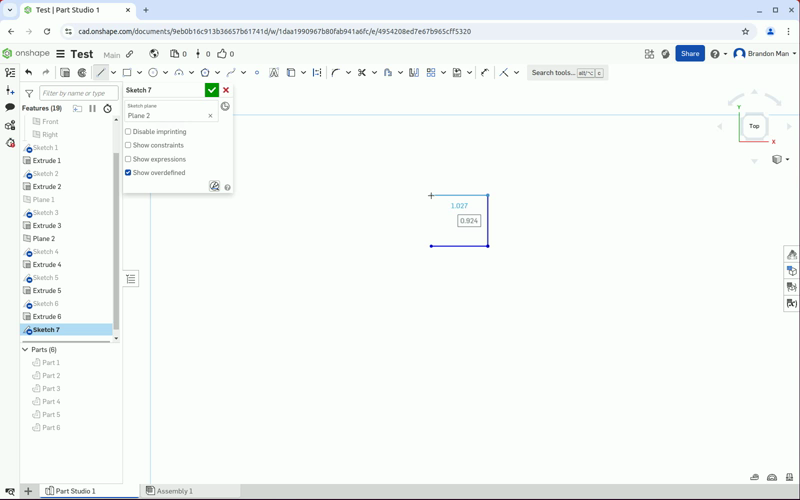
click(431, 195)
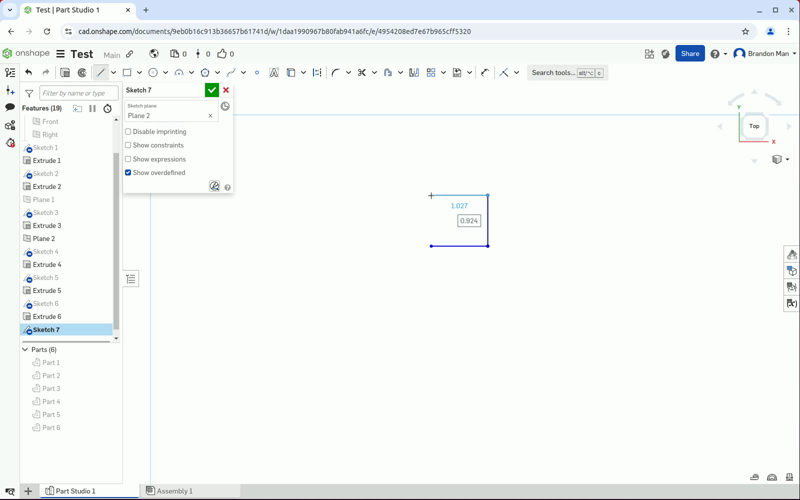
scroll(-6)
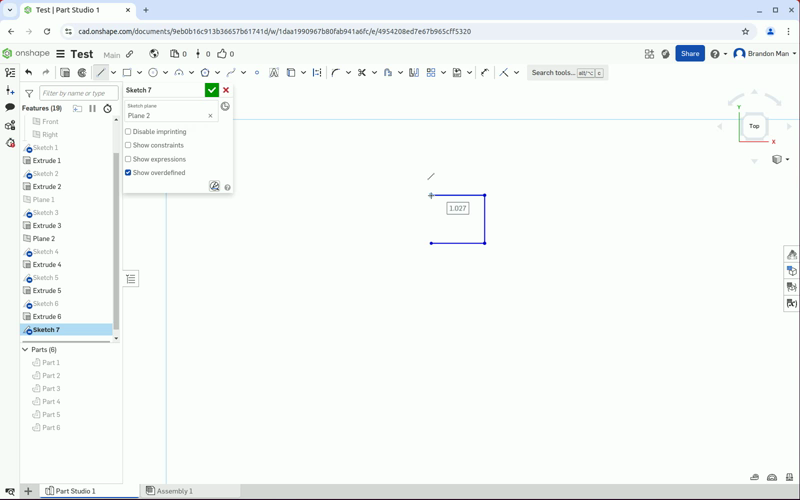
scroll(-6)
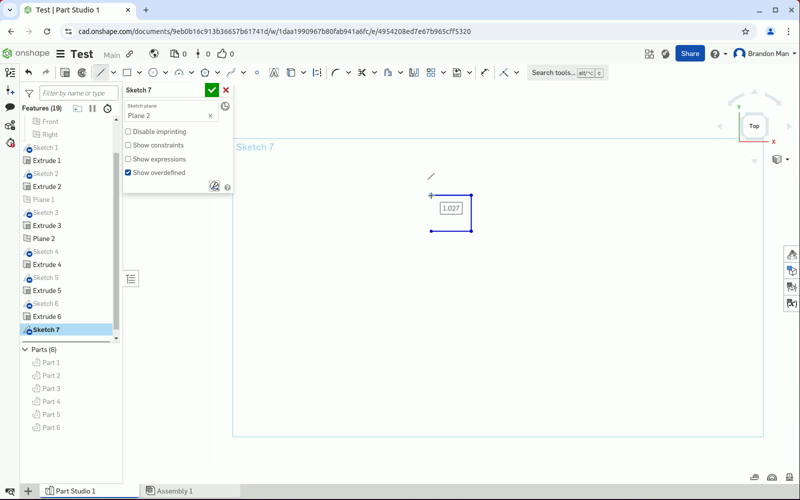
scroll(-6)
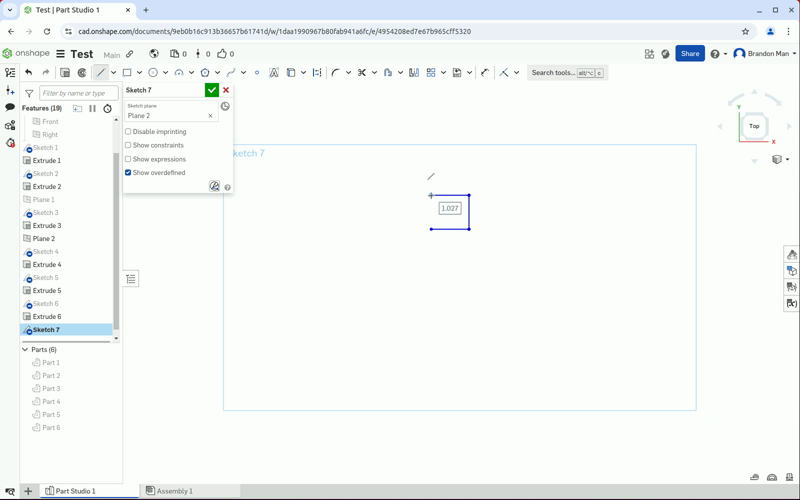
scroll(-6)
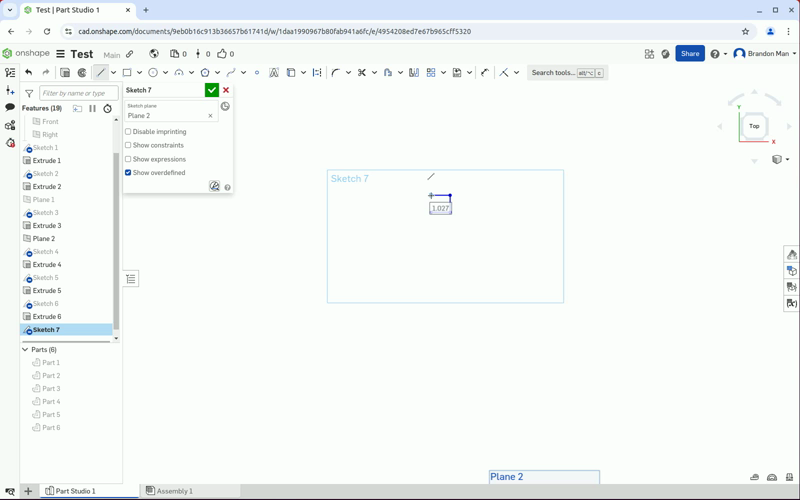
scroll(-6)
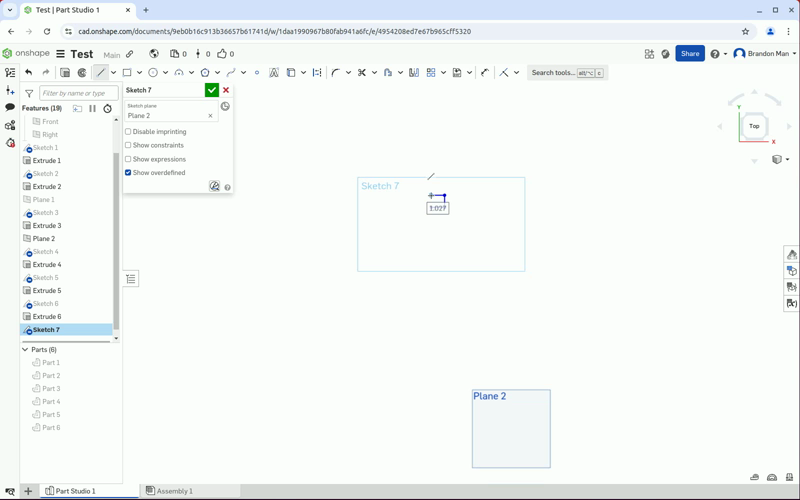
scroll(-6)
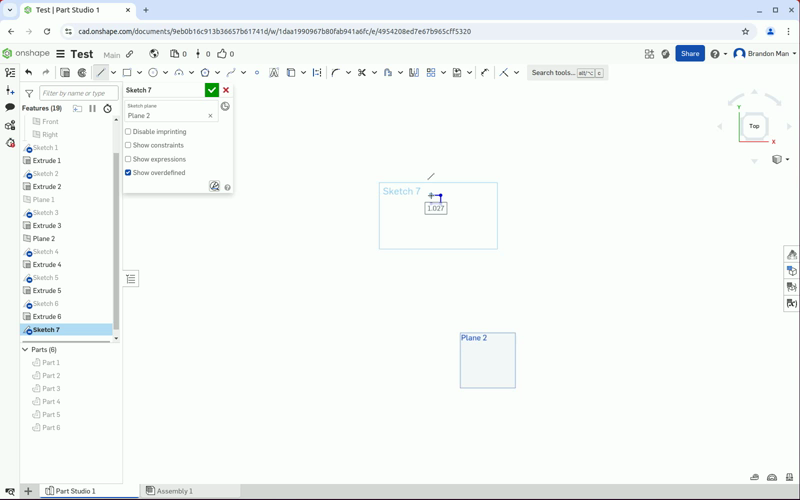
scroll(-6)
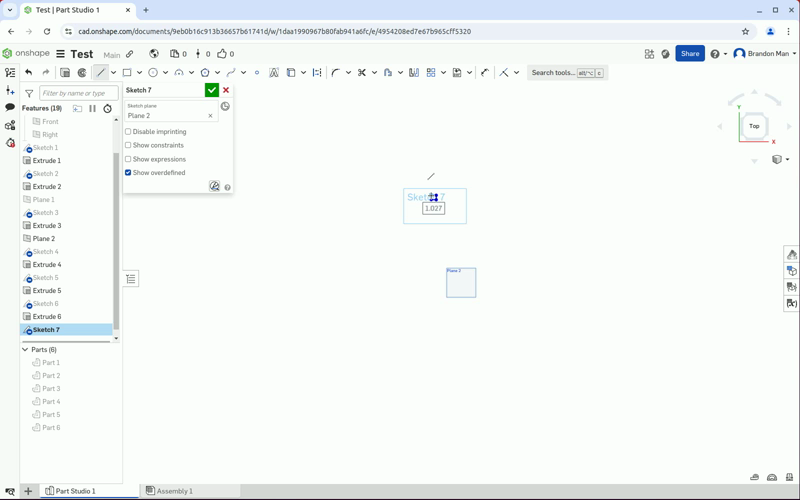
key_up(shift)
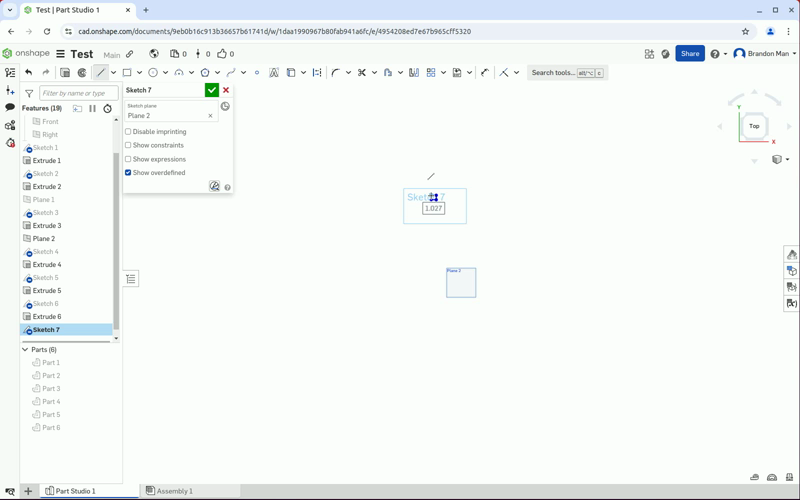
mouse_move(461, 195)
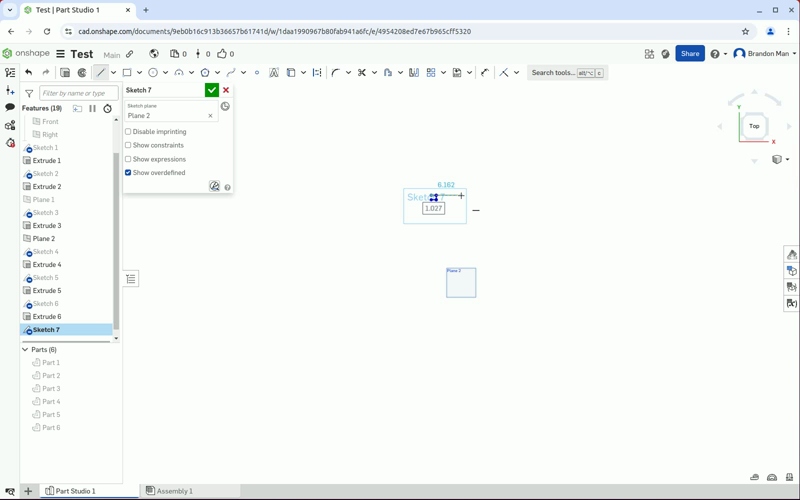
key_down(shift)
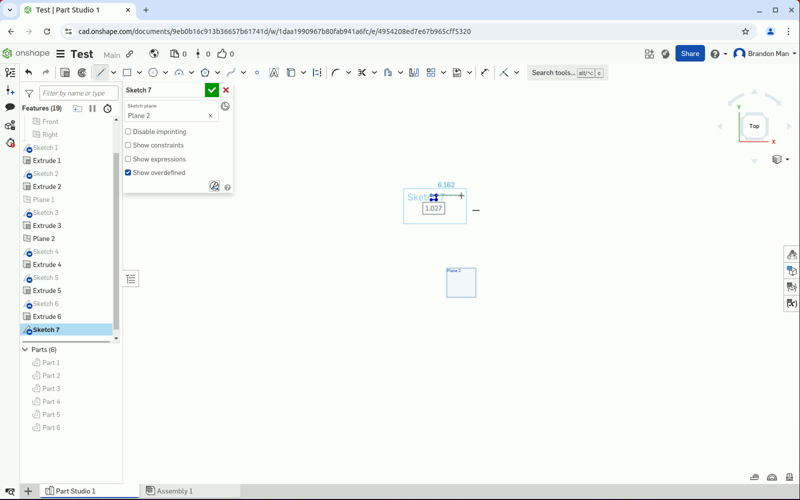
mouse_move(431, 199)
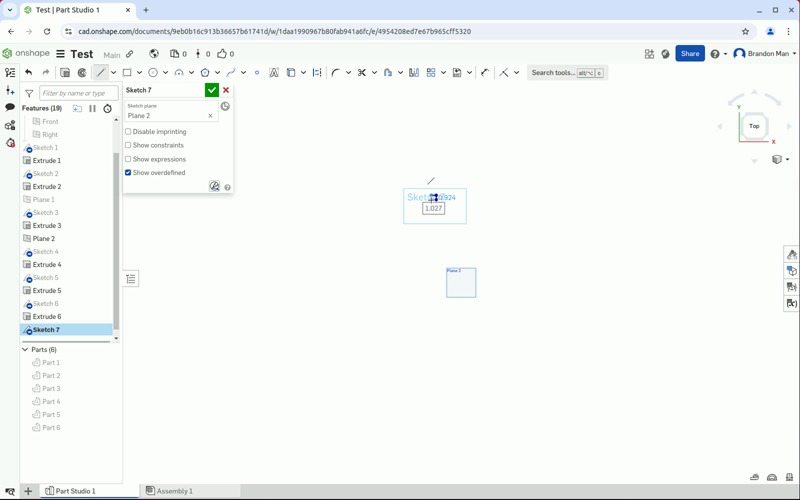
scroll(6)
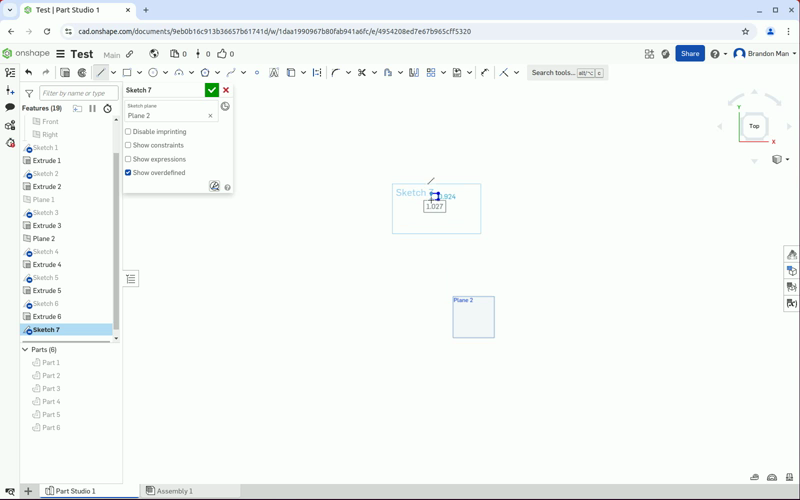
scroll(6)
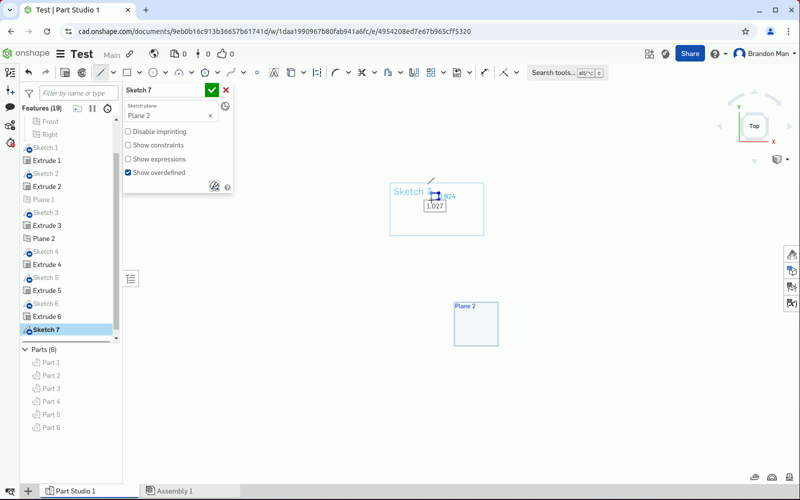
scroll(6)
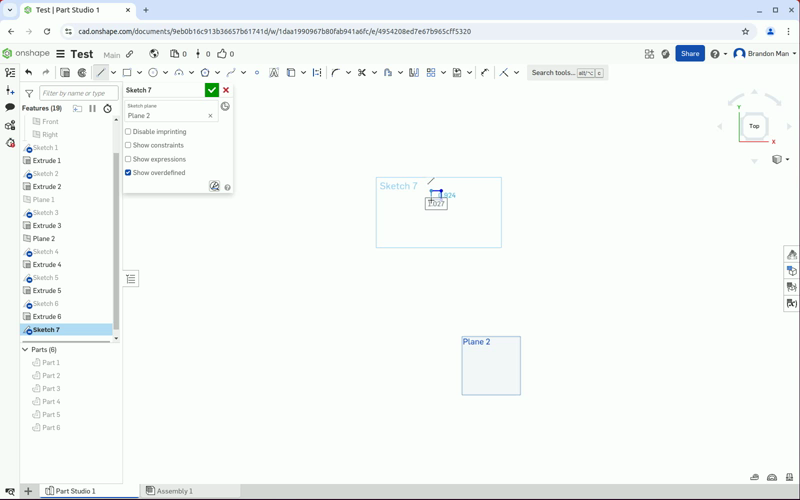
scroll(6)
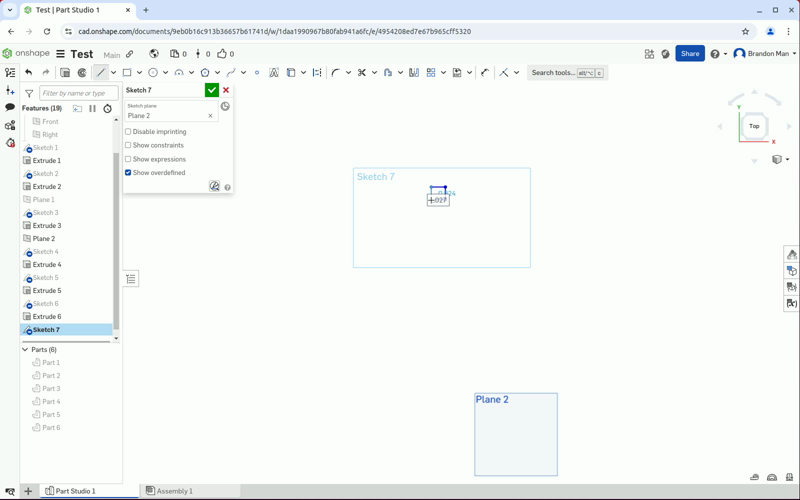
scroll(6)
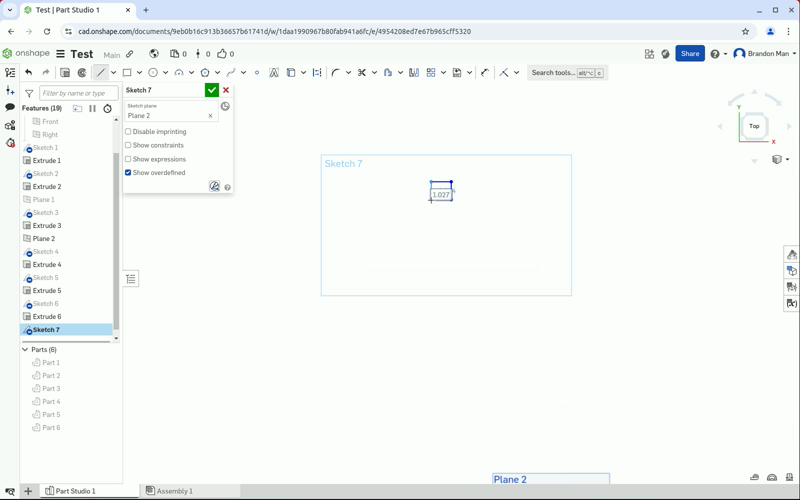
scroll(6)
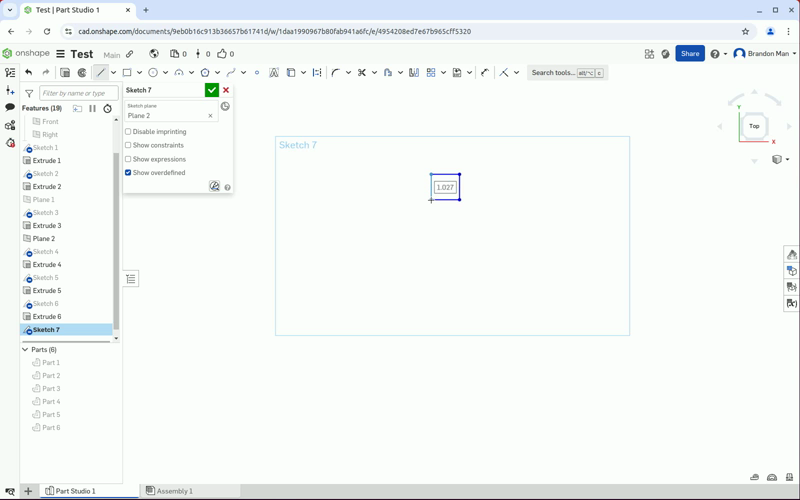
scroll(6)
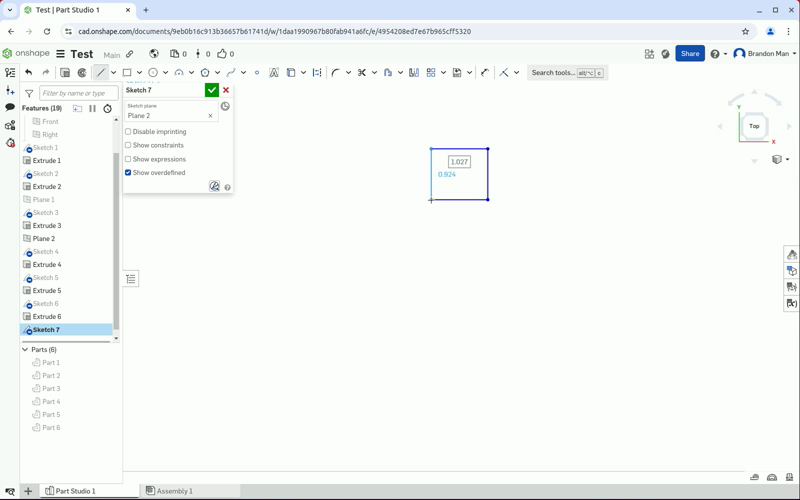
key_up(shift)
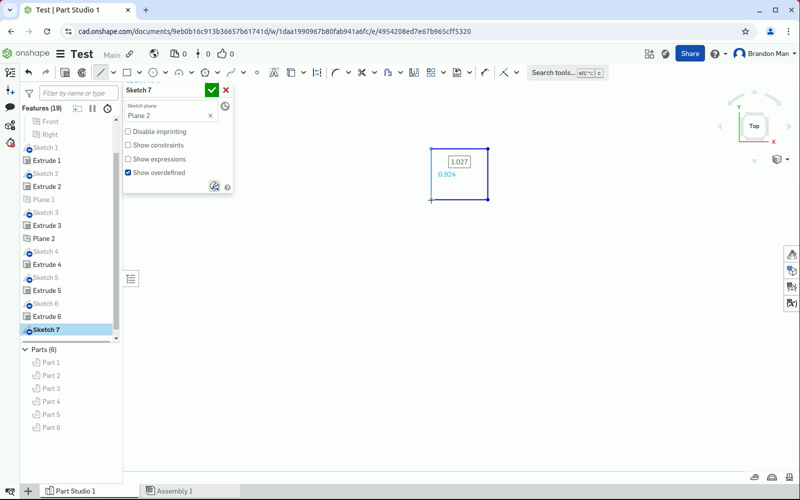
click(431, 199)
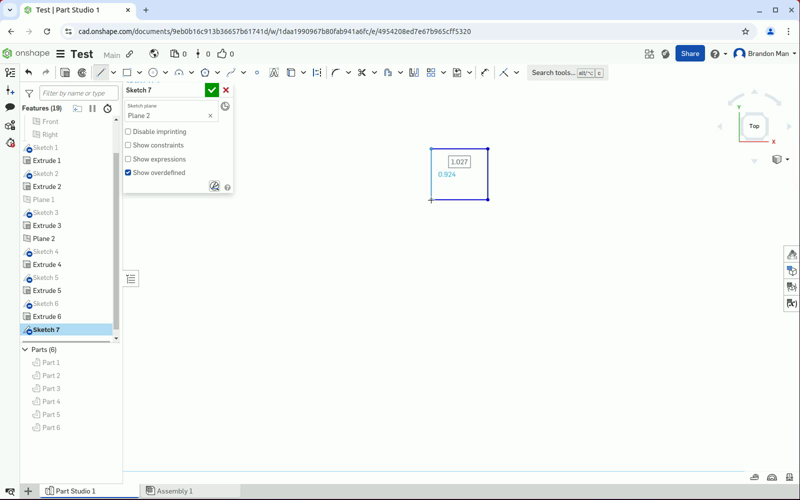
scroll(-6)
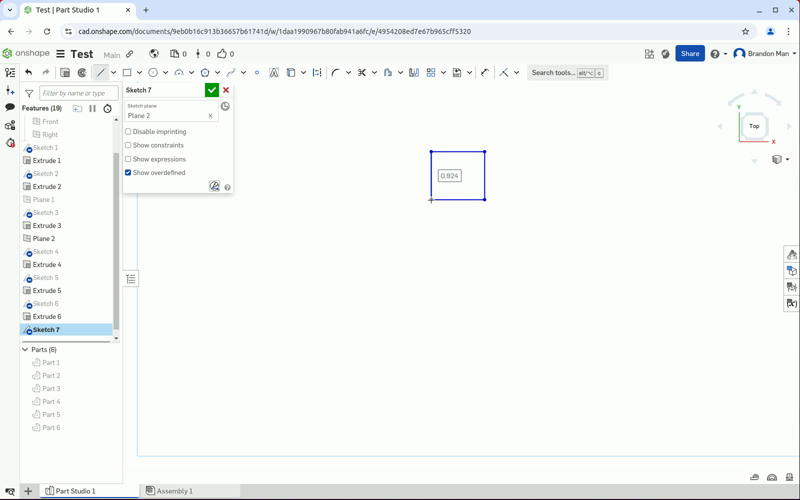
scroll(-6)
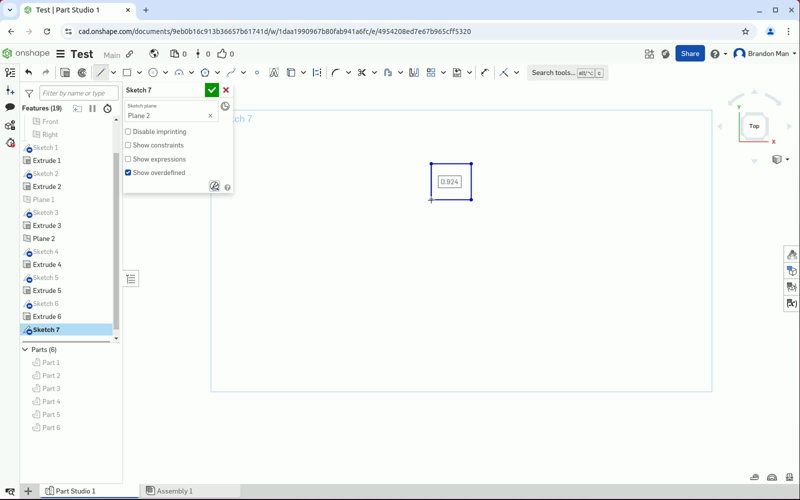
scroll(-6)
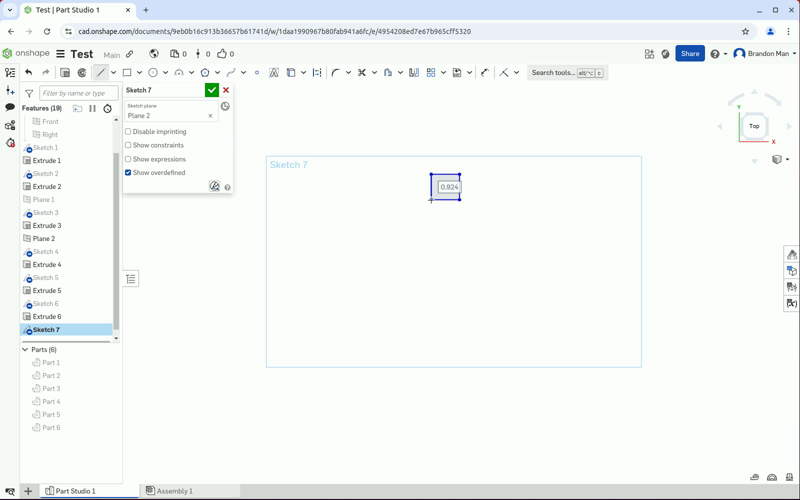
scroll(-6)
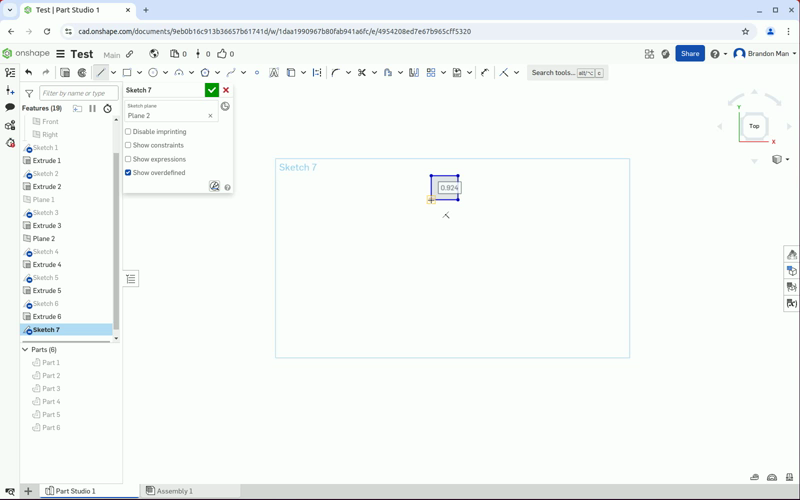
scroll(-6)
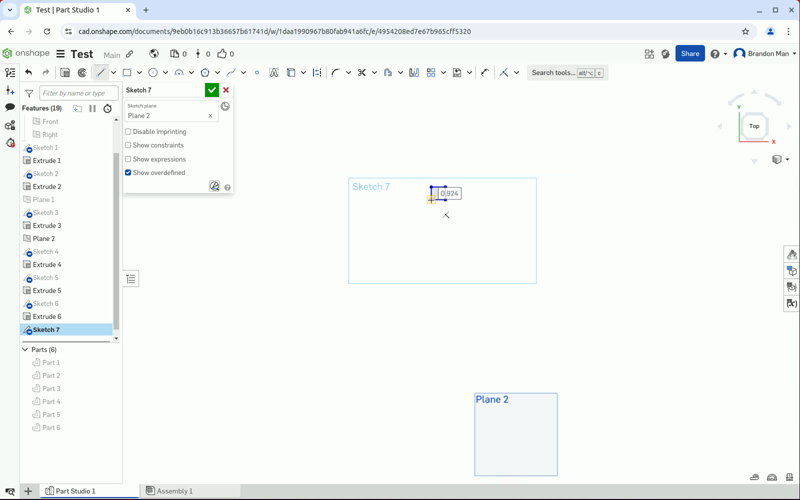
scroll(-6)
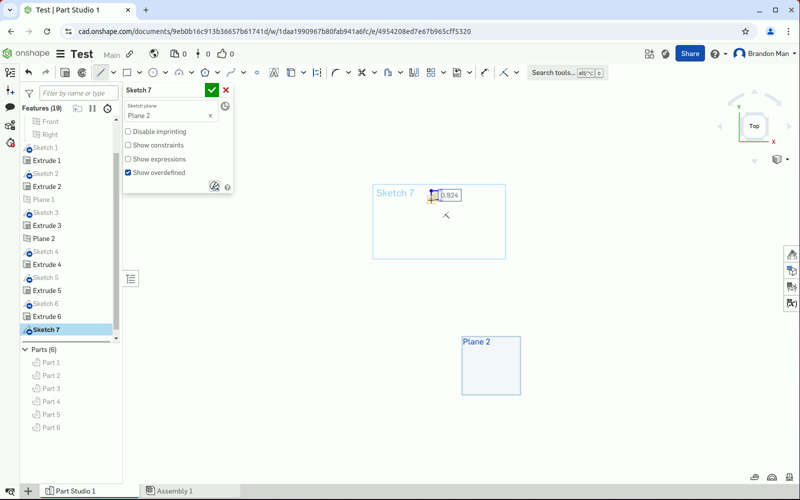
scroll(-6)
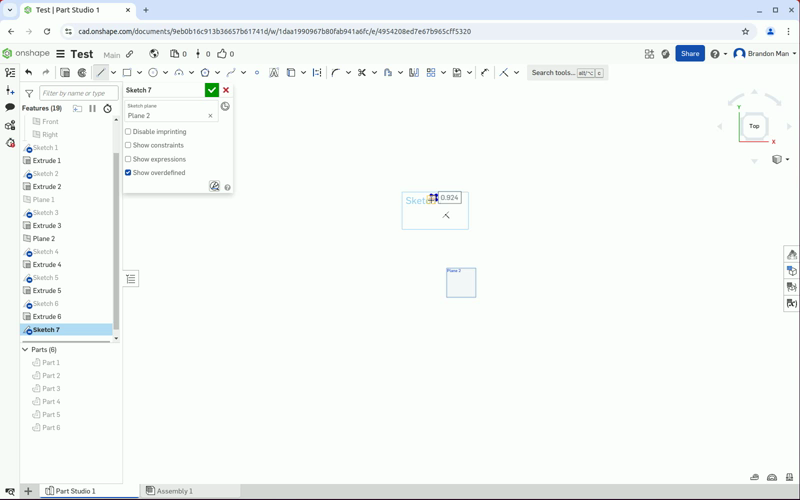
key(esc)
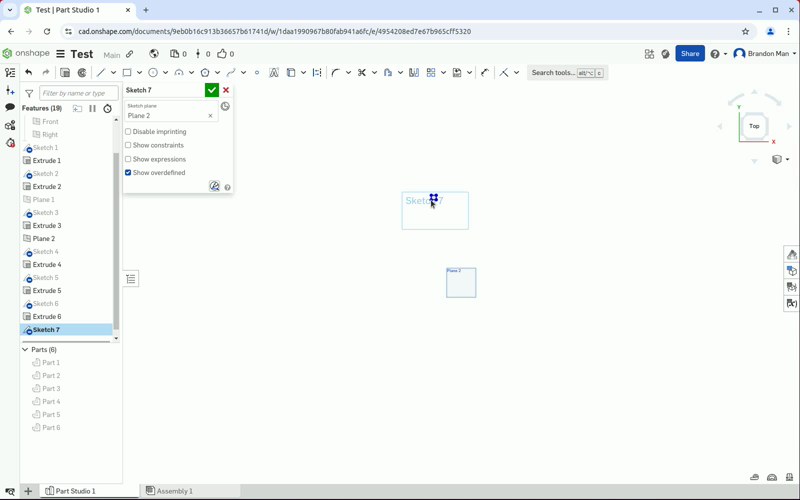
mouse_move(434, 195)
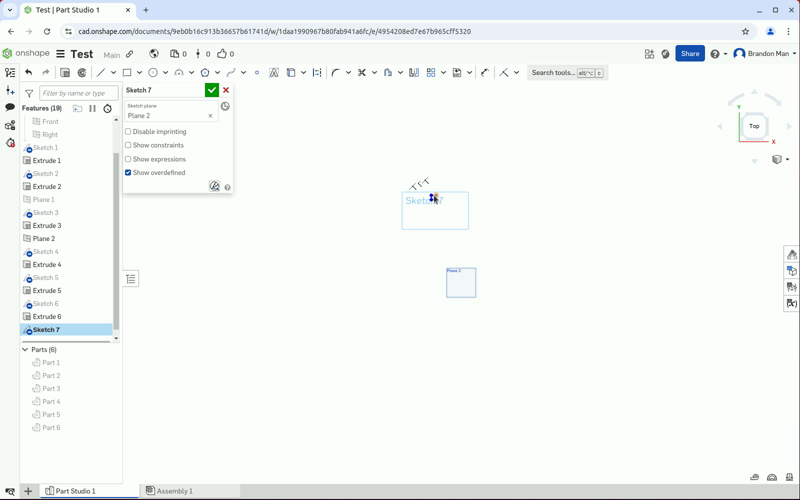
scroll(6)
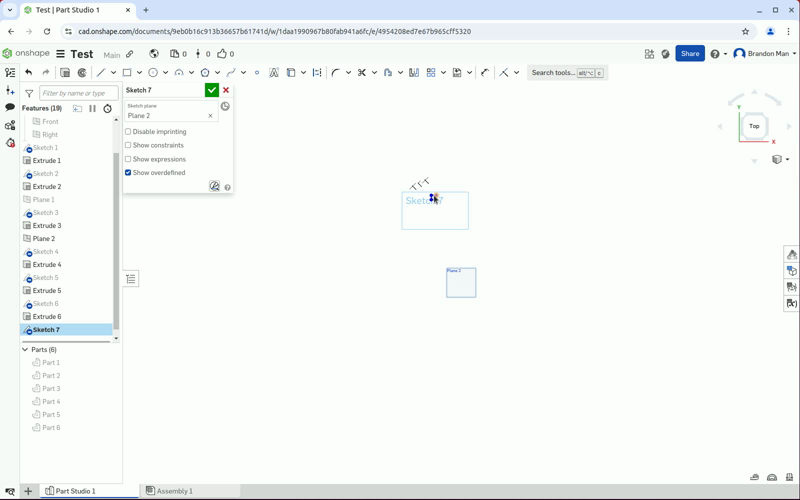
scroll(6)
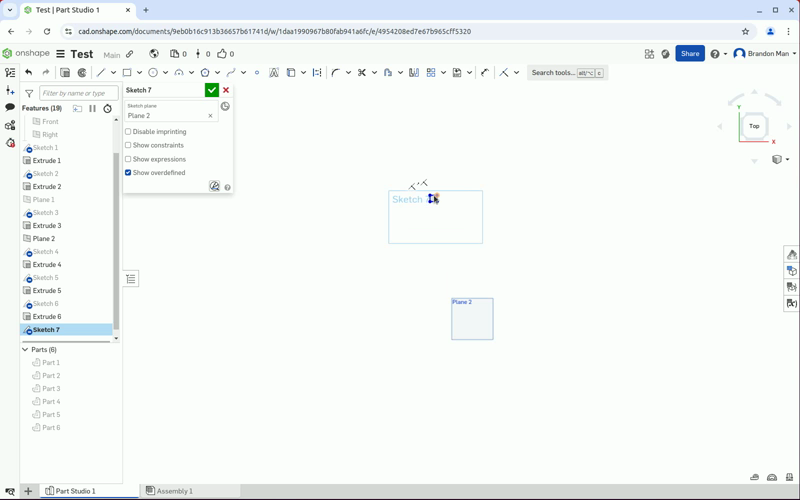
scroll(6)
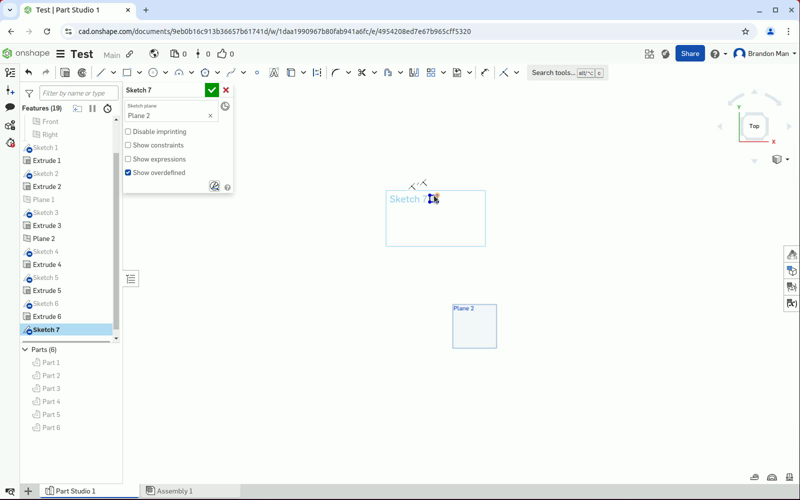
scroll(6)
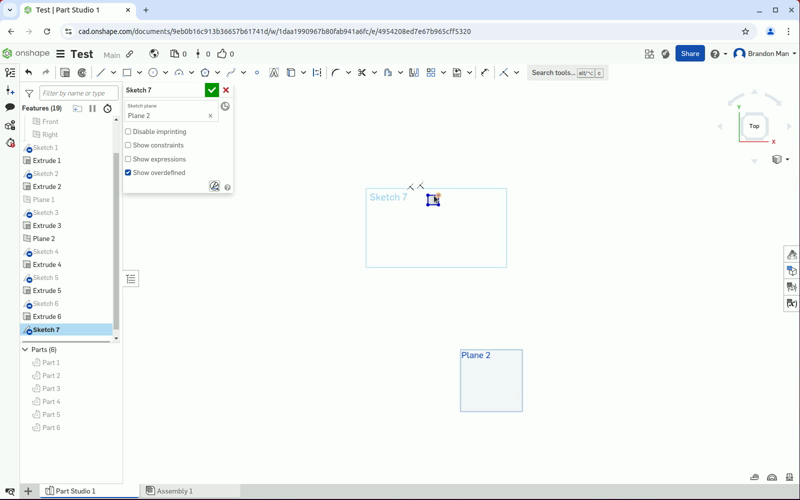
scroll(6)
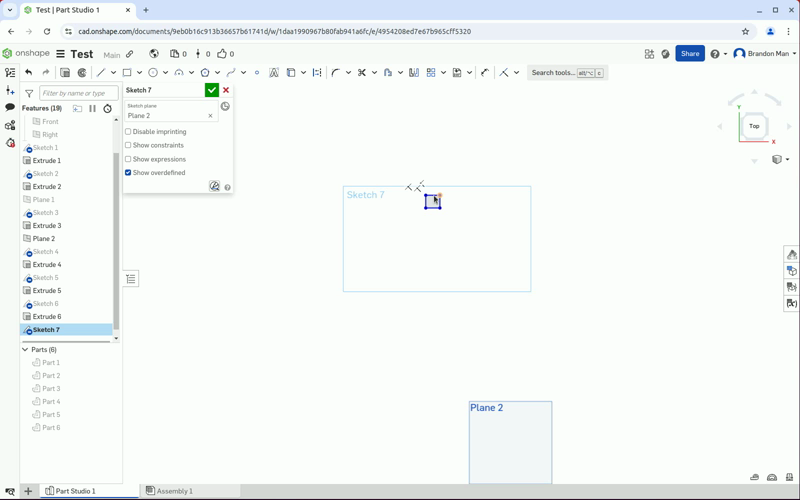
scroll(6)
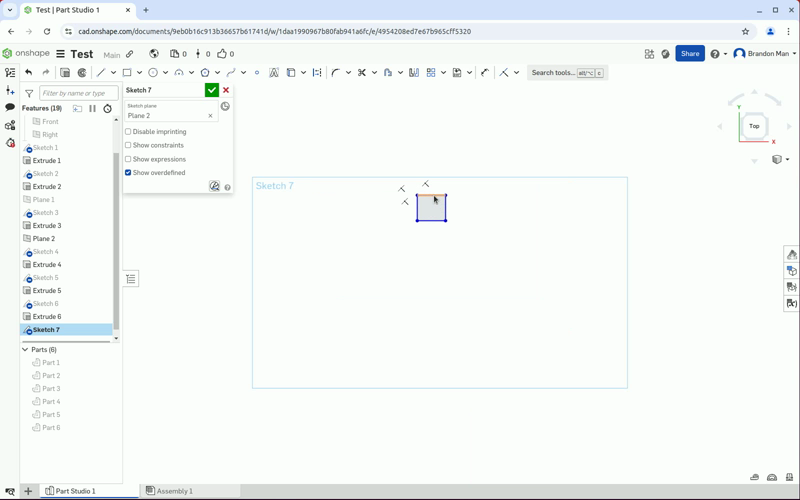
scroll(6)
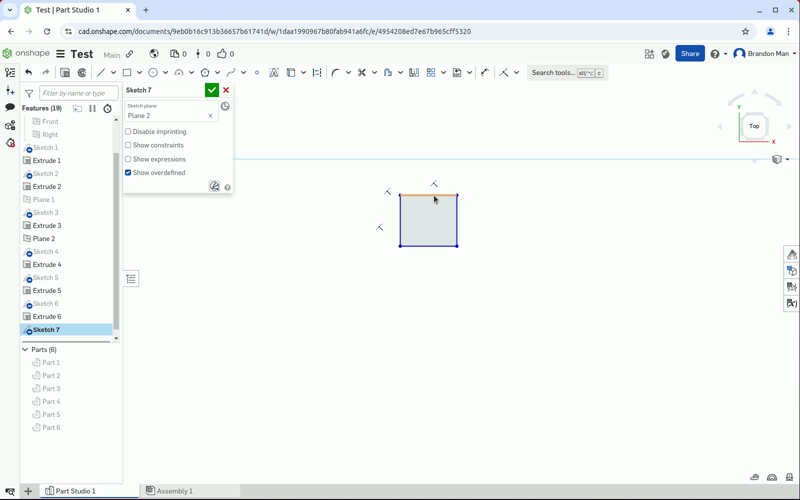
click(434, 195)
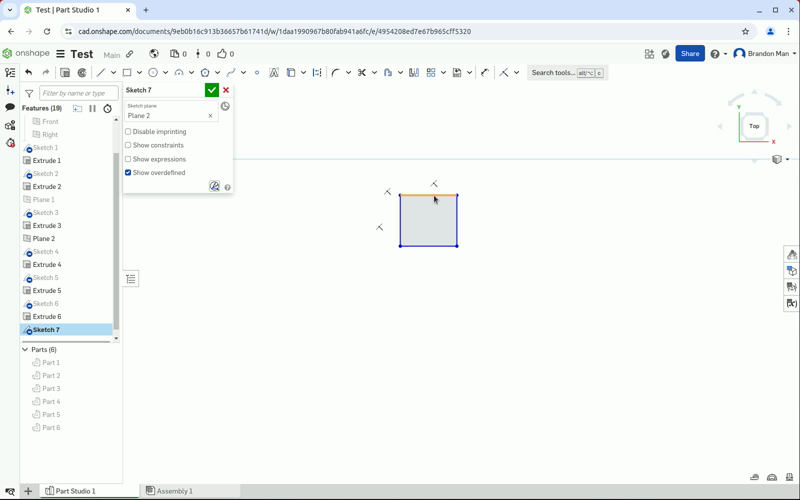
scroll(-6)
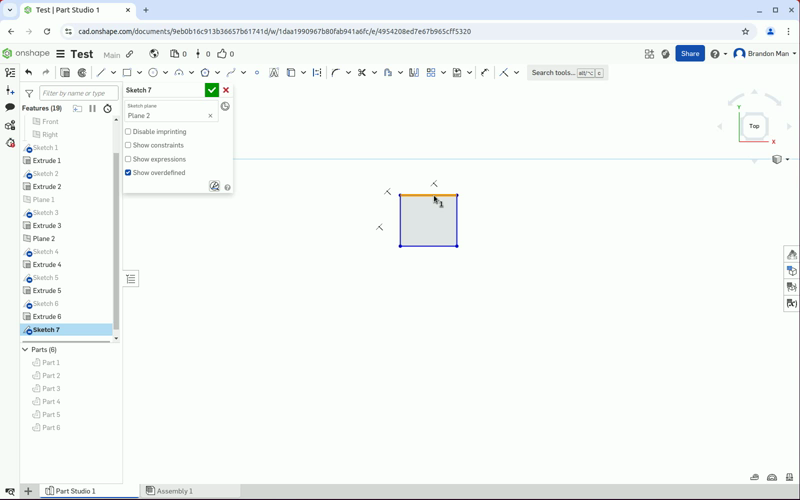
scroll(-6)
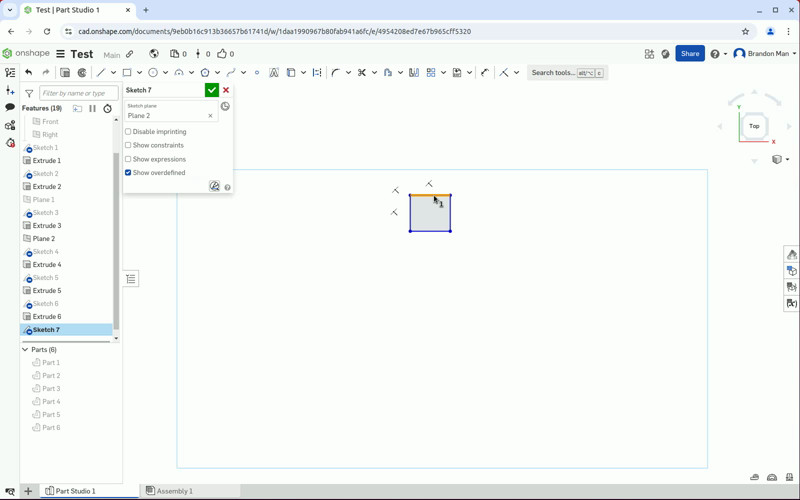
scroll(-6)
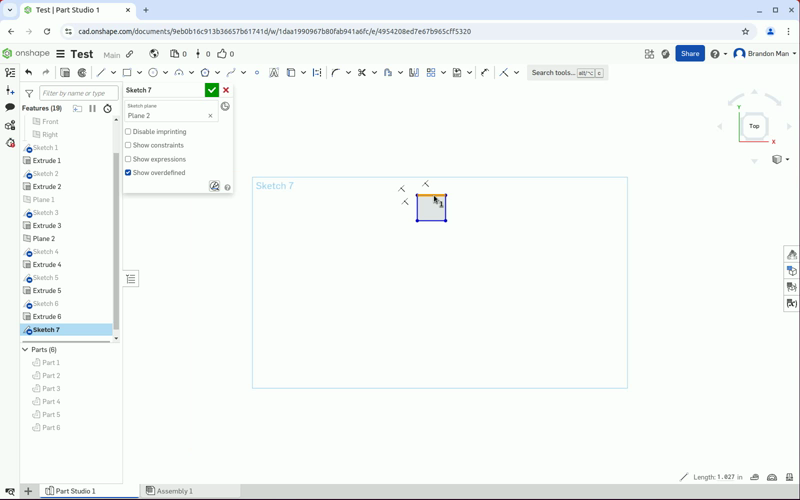
scroll(-6)
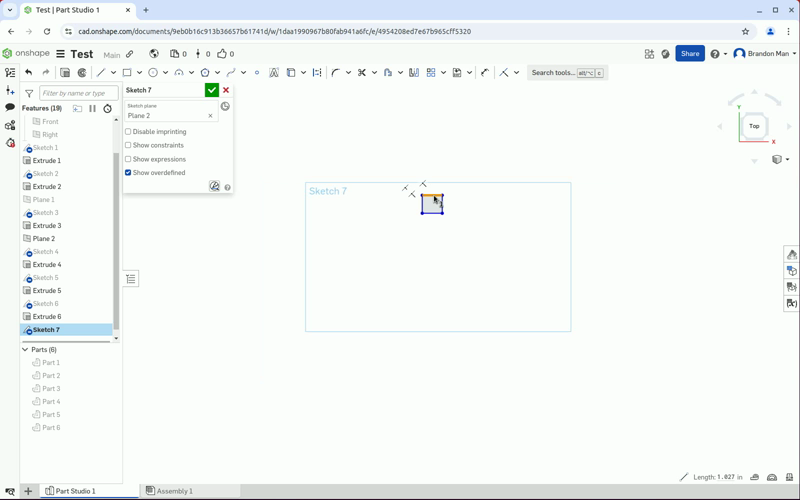
scroll(-6)
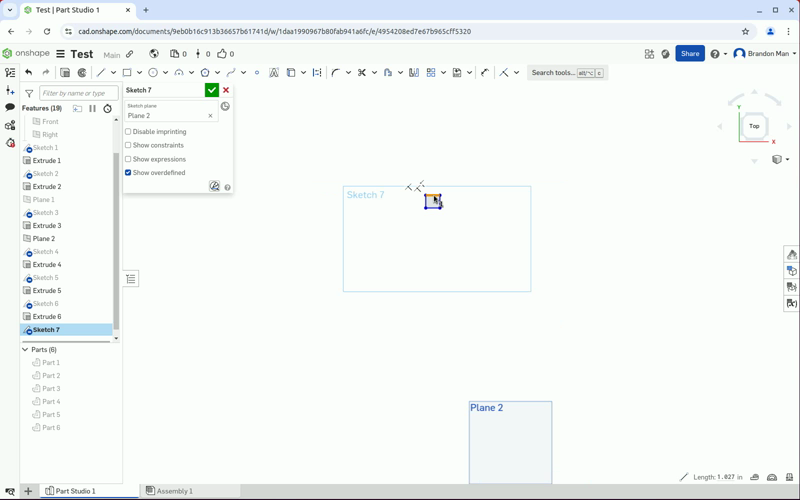
scroll(-6)
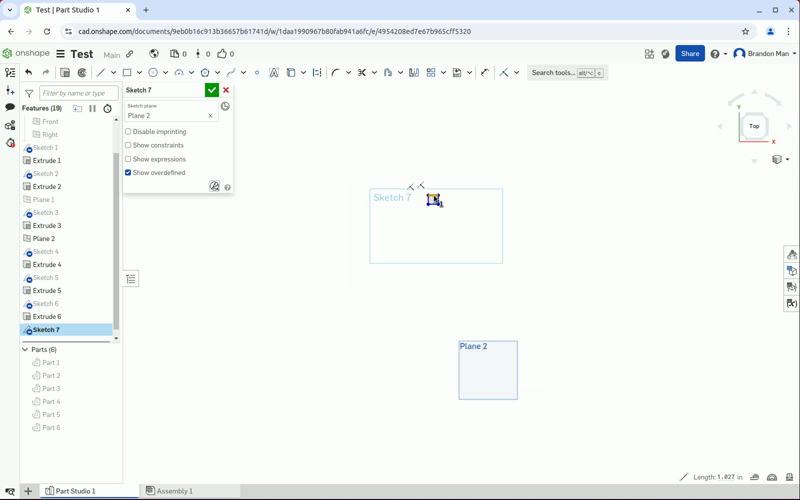
scroll(-6)
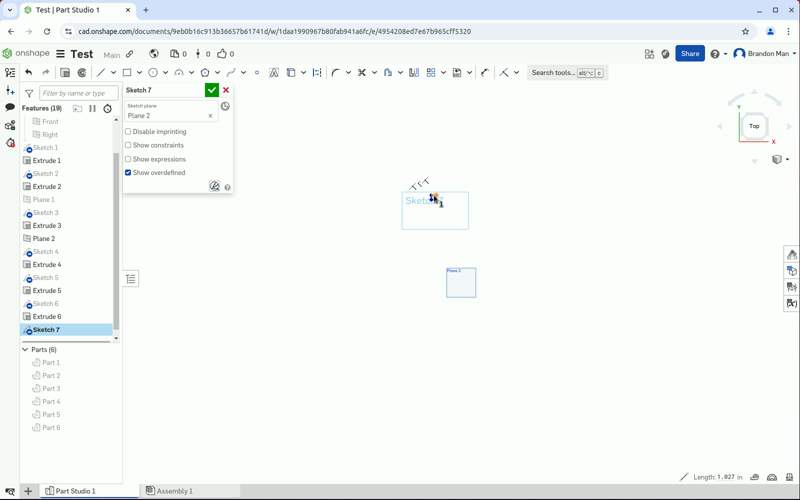
mouse_move(73, 352)
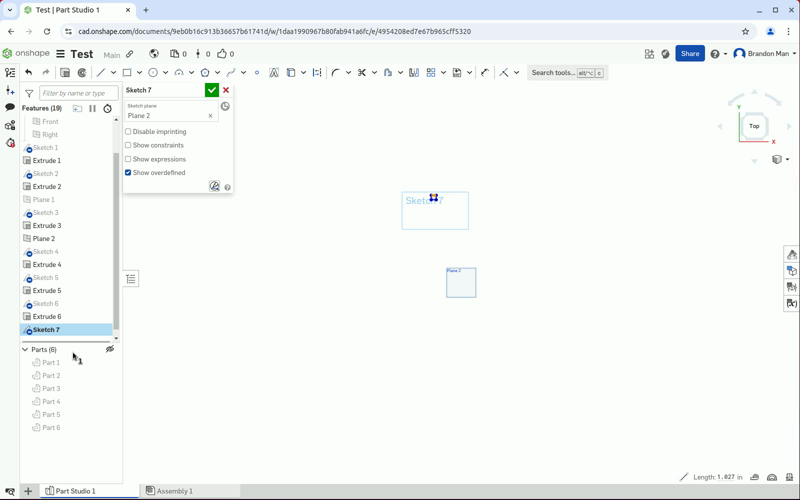
key(shift+y)
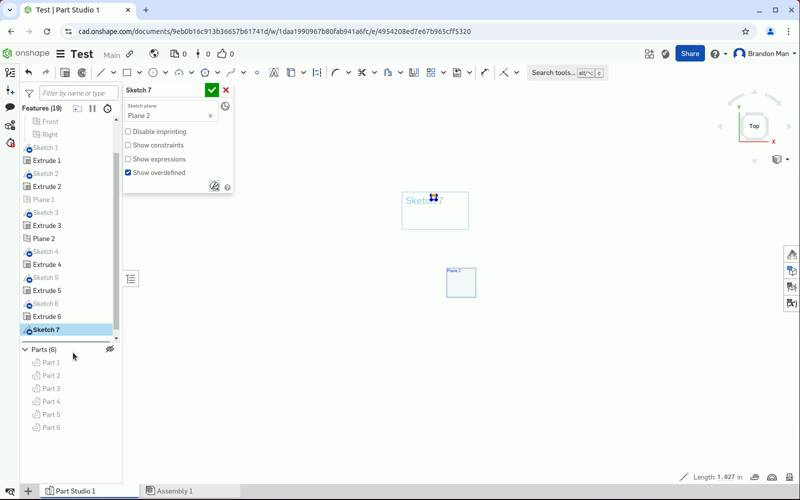
key(shift+e)
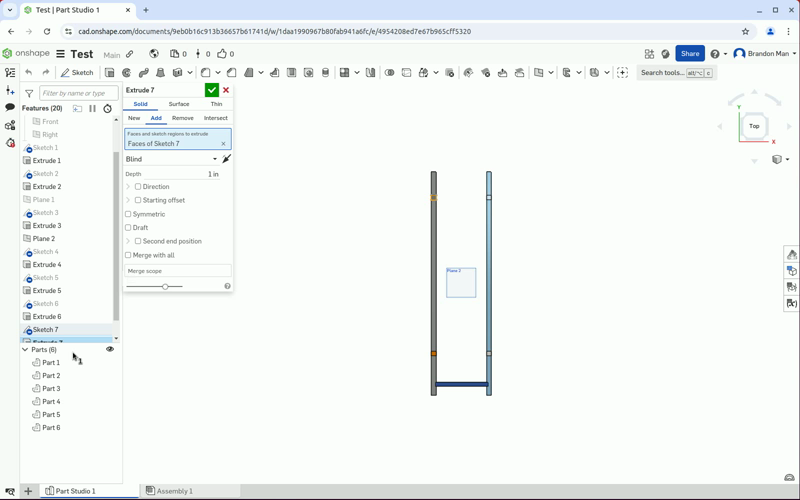
mouse_move(143, 106)
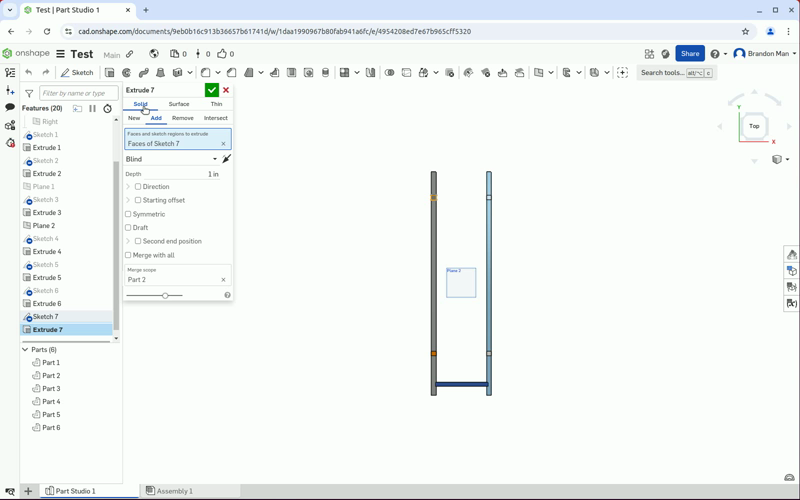
click(143, 106)
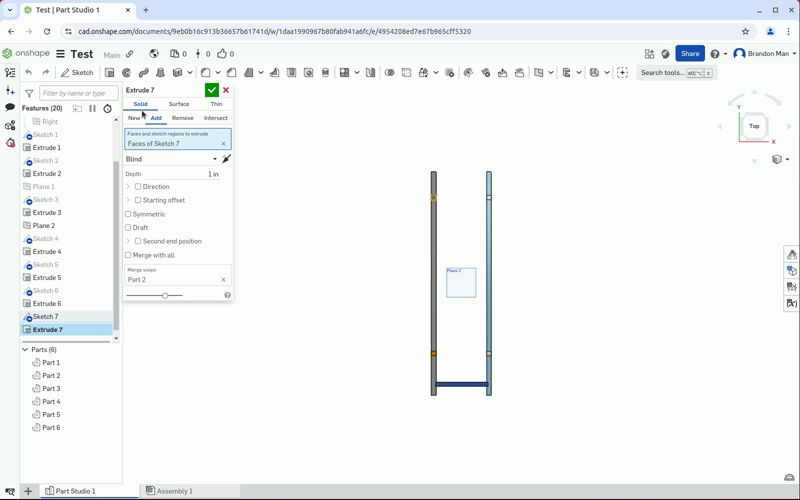
mouse_move(137, 120)
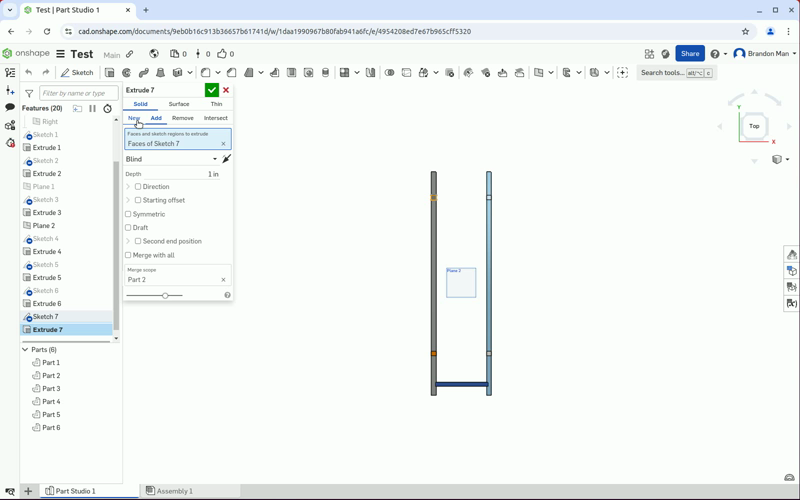
click(137, 120)
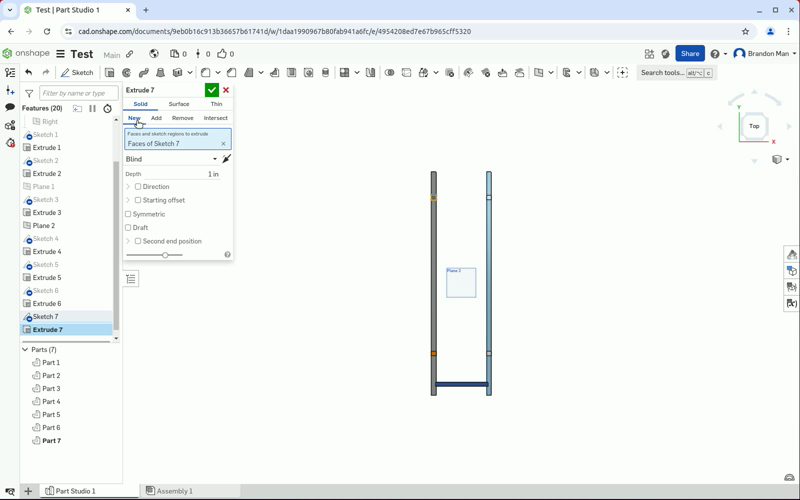
key(tab, 4)
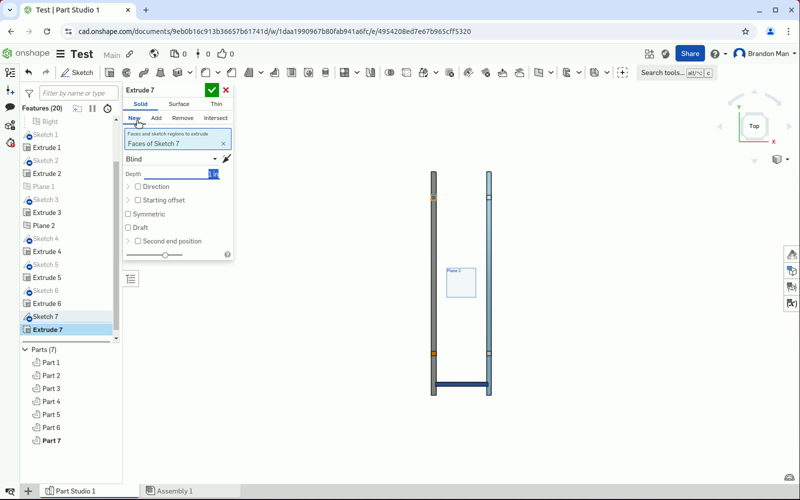
text(3.851)
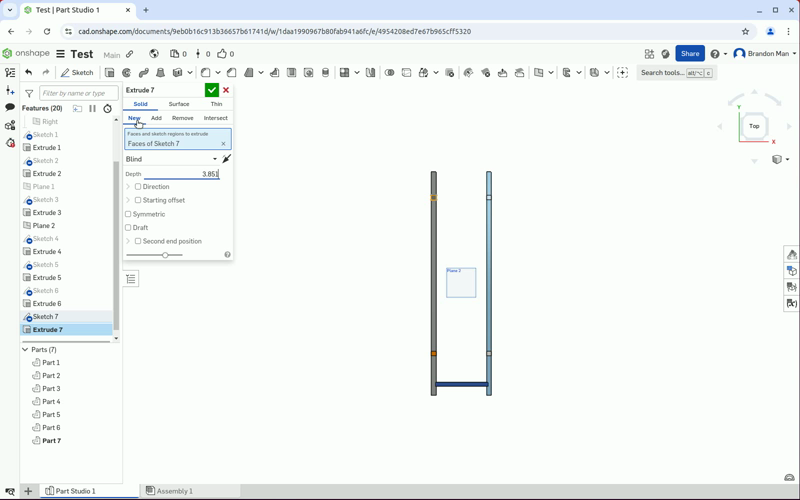
key(enter)
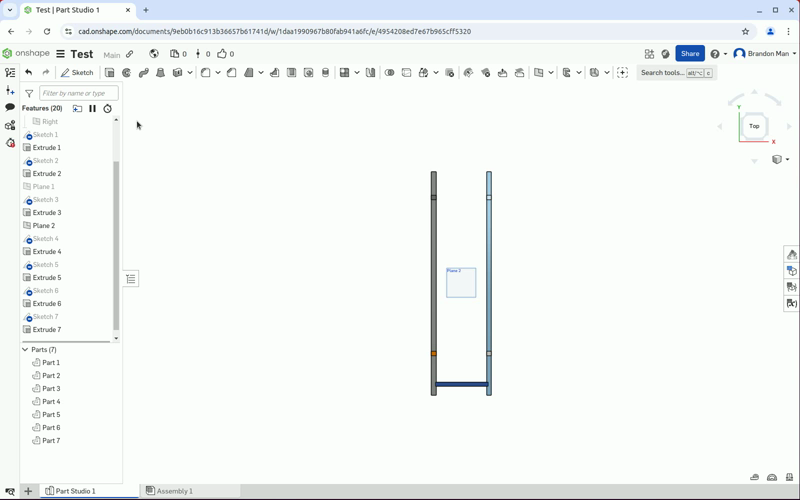
key(shift+h)
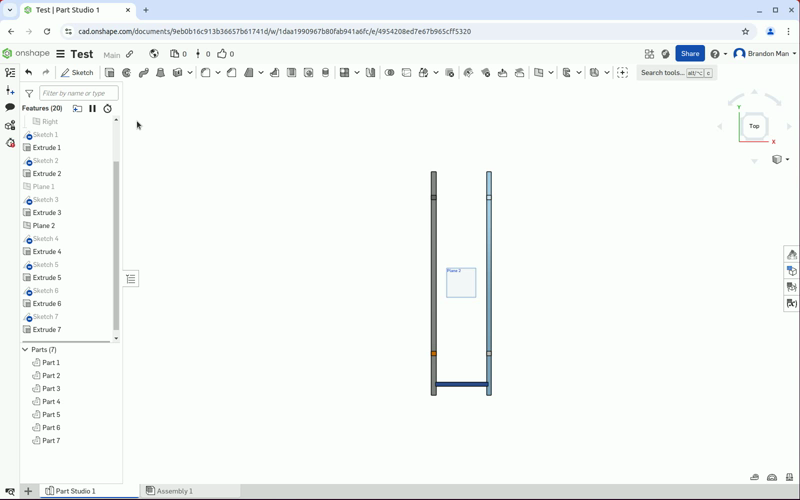
key(shift+h)
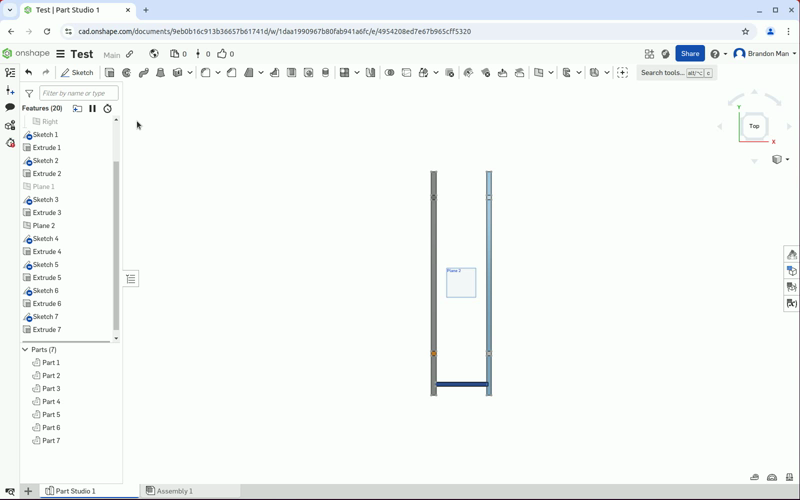
key(shift+7)
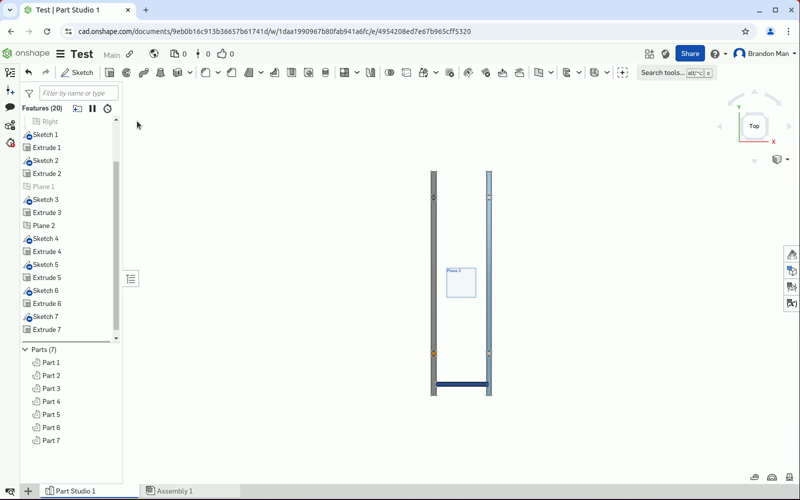
key(up, 3)
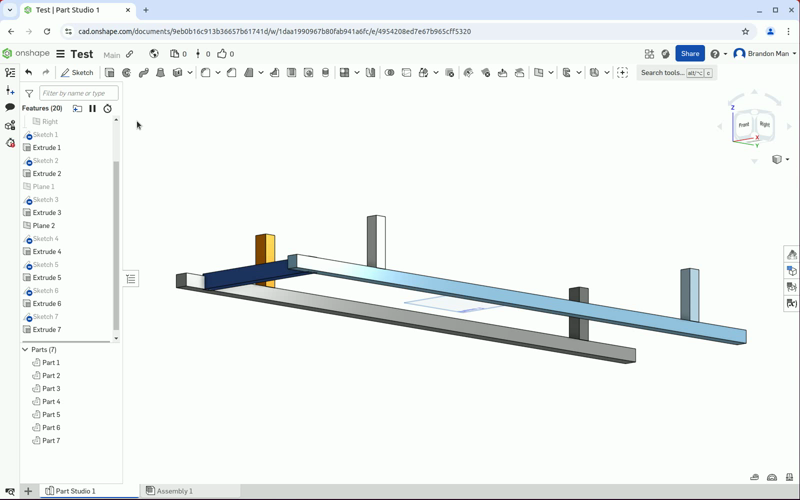
key(left, 3)
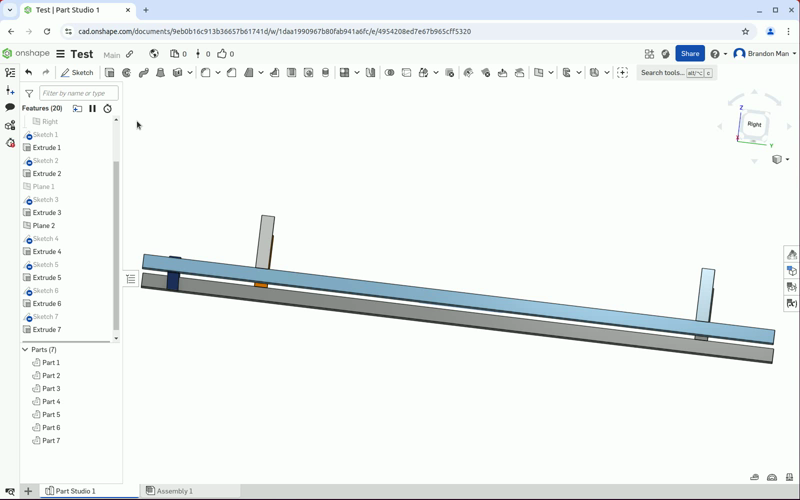
key(right, 3)
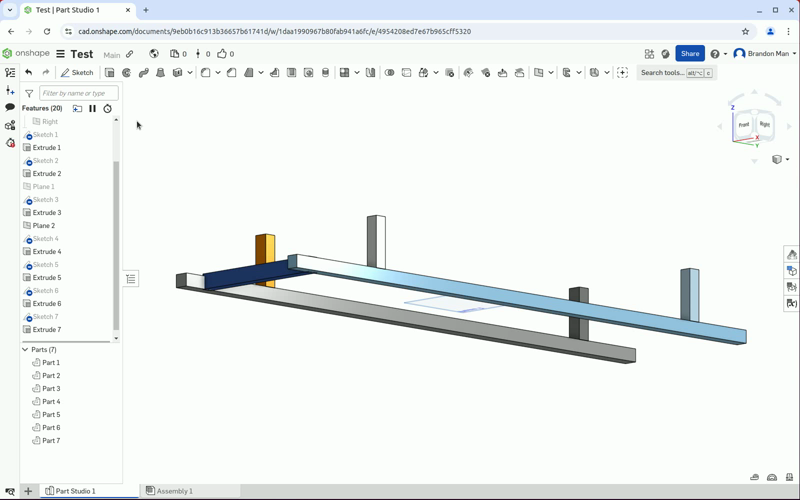
key(down, 3)
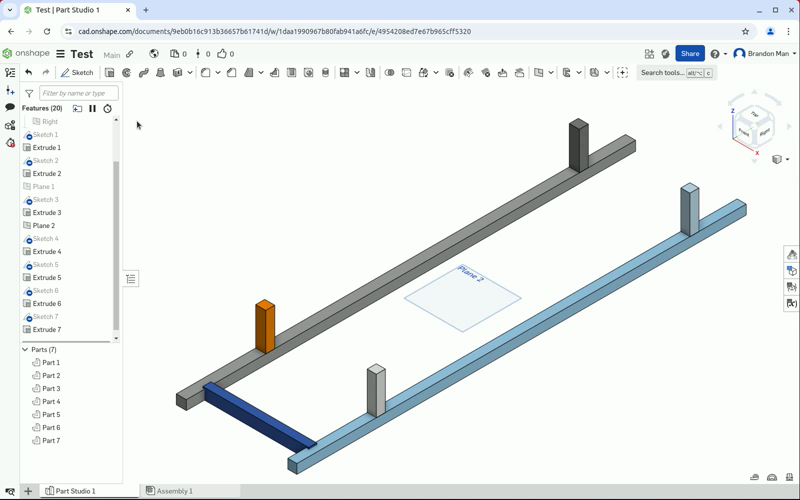
mouse_move(69, 137)
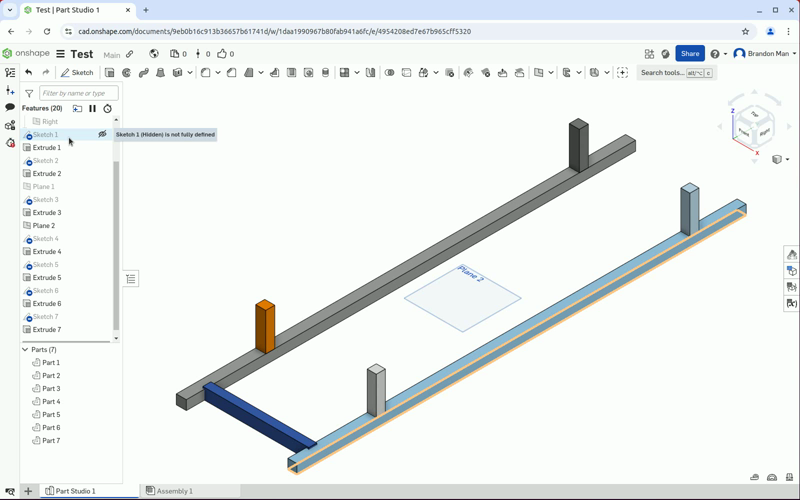
click(69, 137)